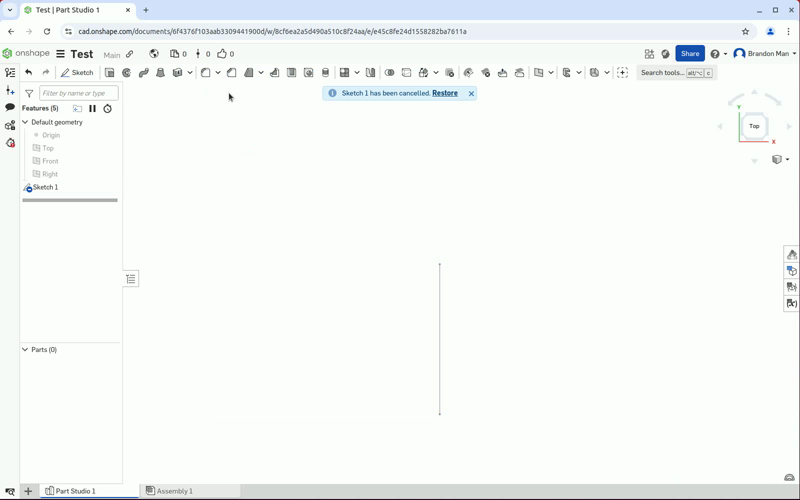
key(shift+h)
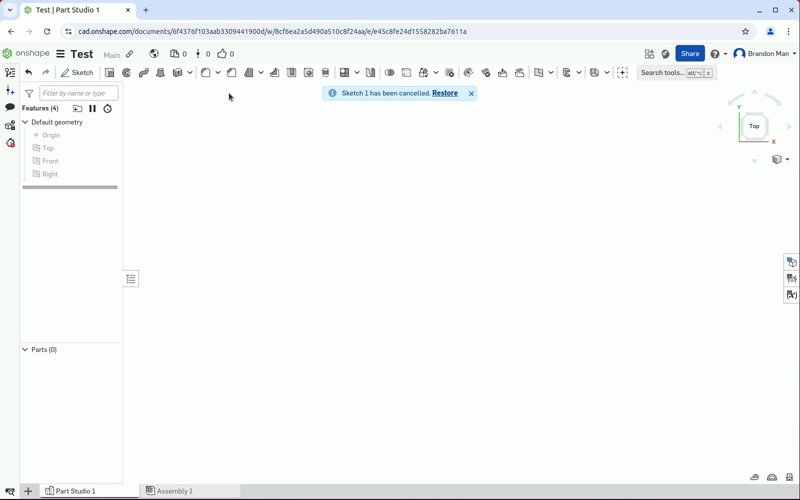
mouse_move(73, 352)
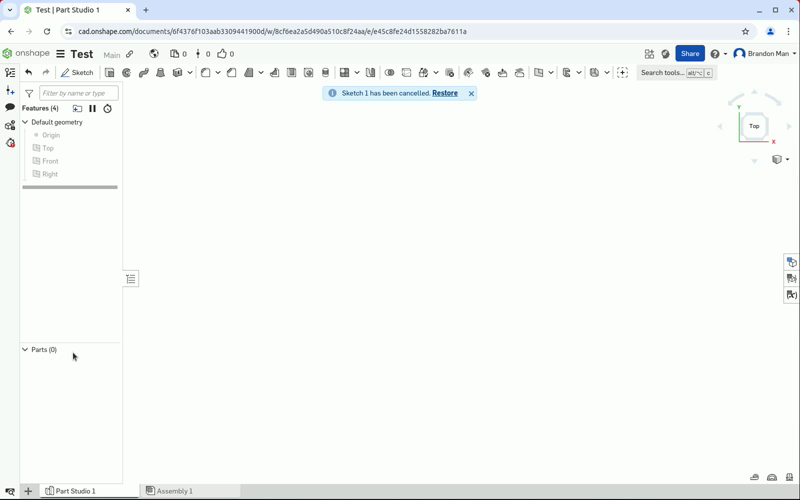
key(y)
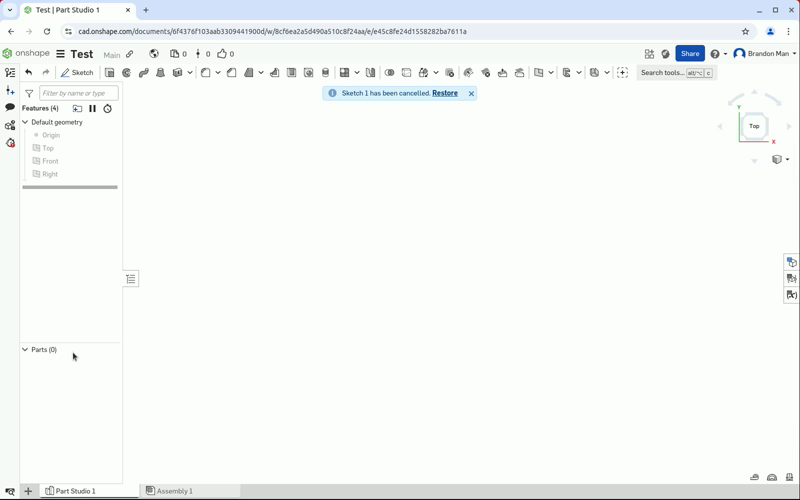
key(shift+p)
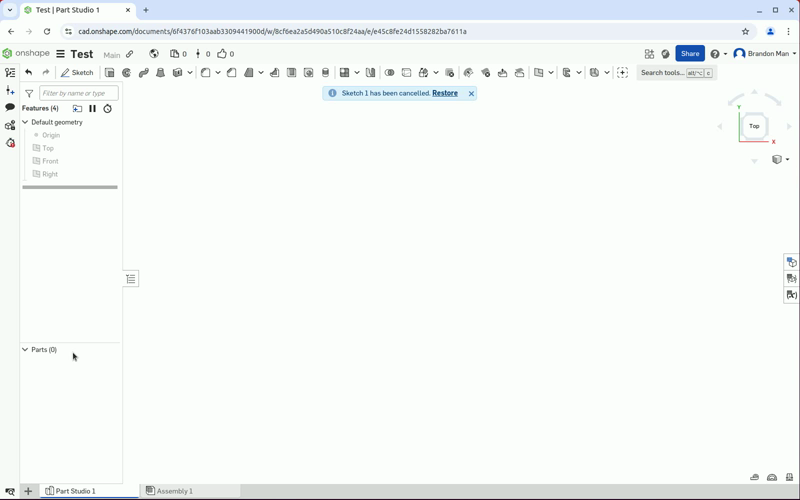
key(space)
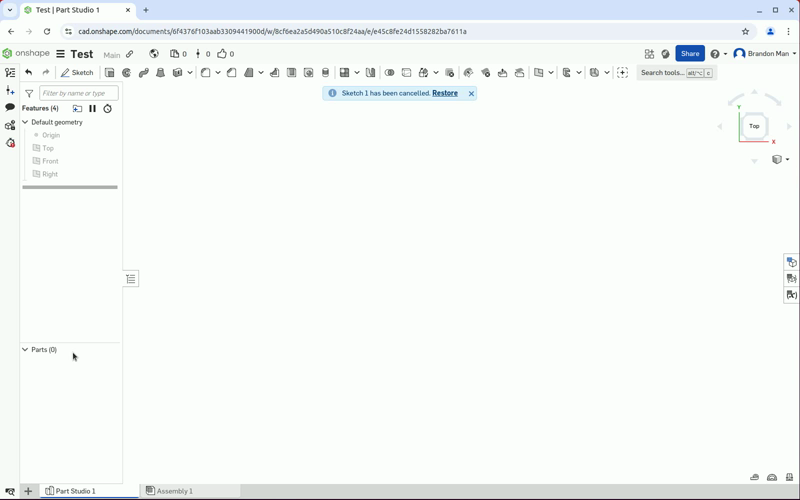
key_down(shift)
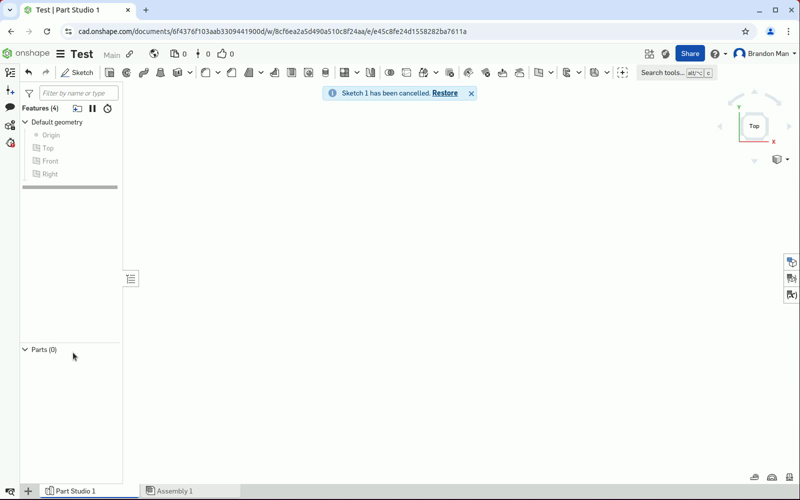
key(up)
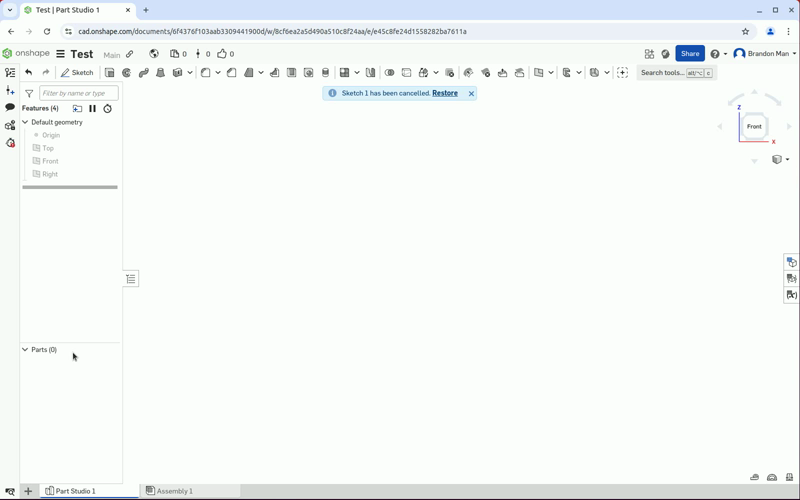
key_up(shift)
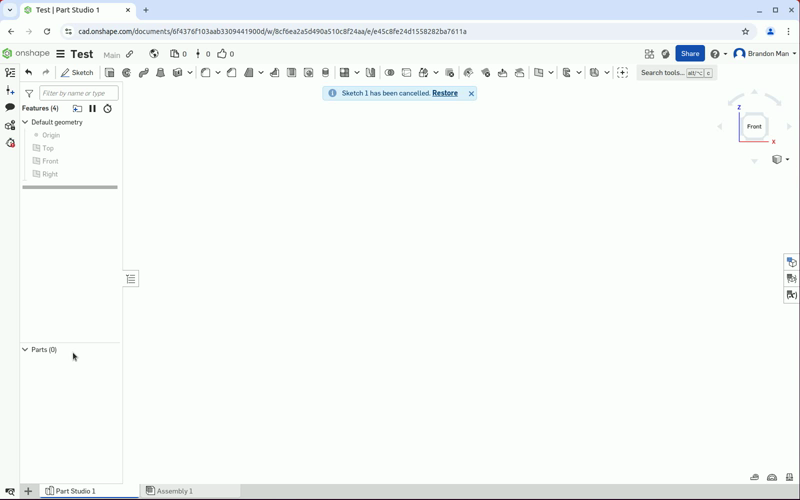
mouse_move(73, 352)
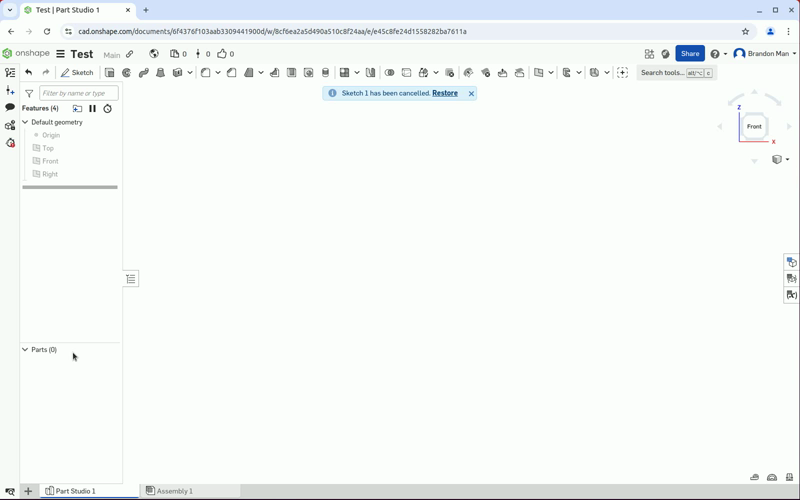
key(shift+y)
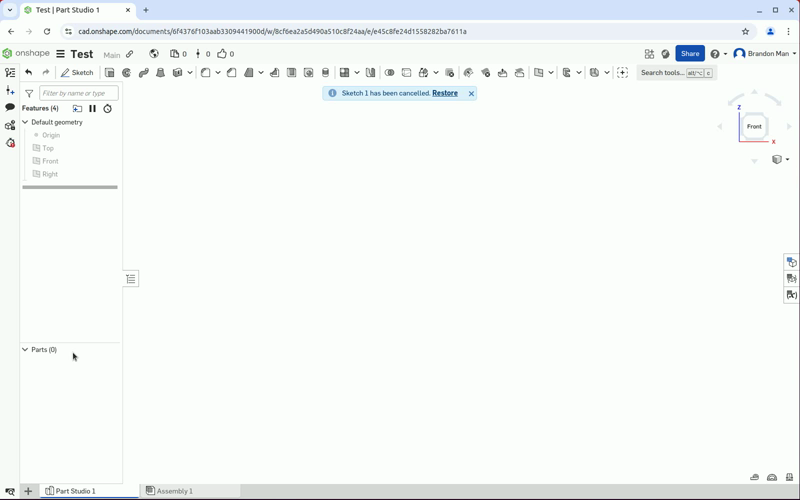
key(shift+s)
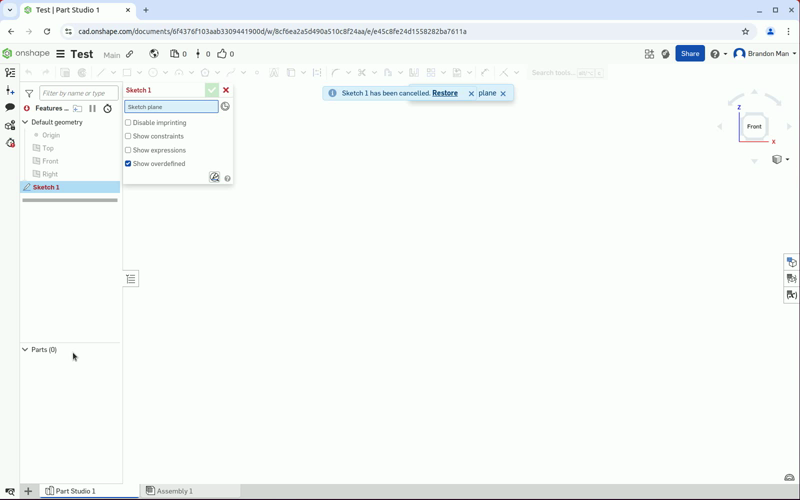
mouse_move(73, 163)
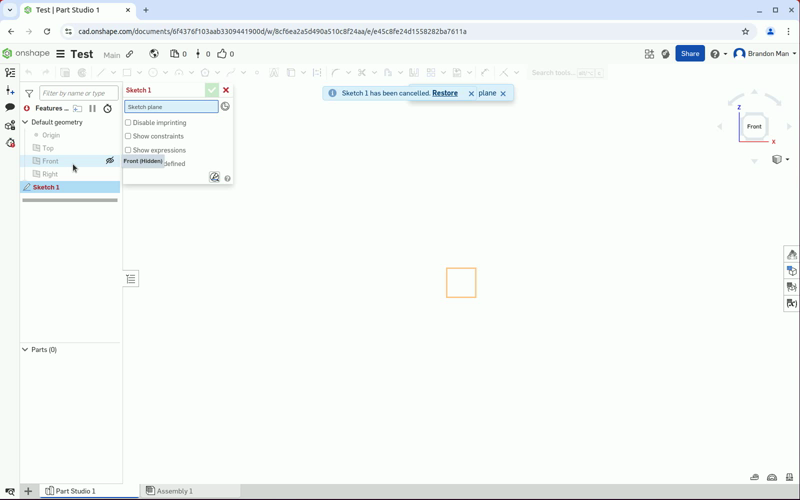
click(73, 163)
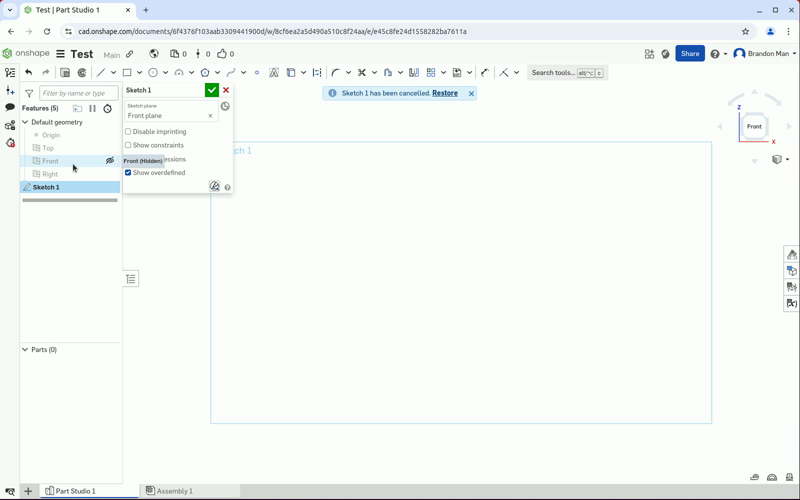
mouse_move(73, 352)
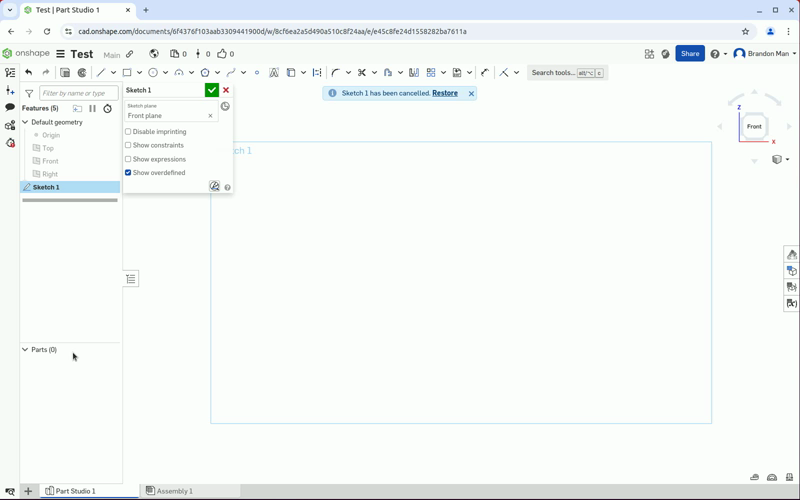
key(y)
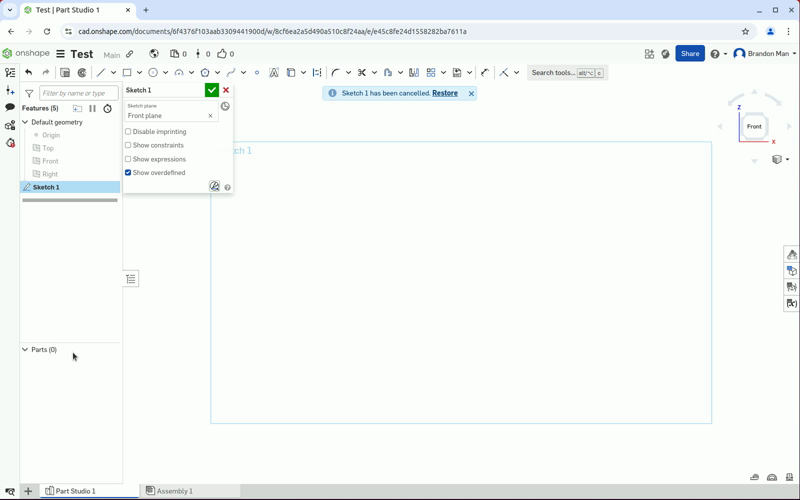
key(l)
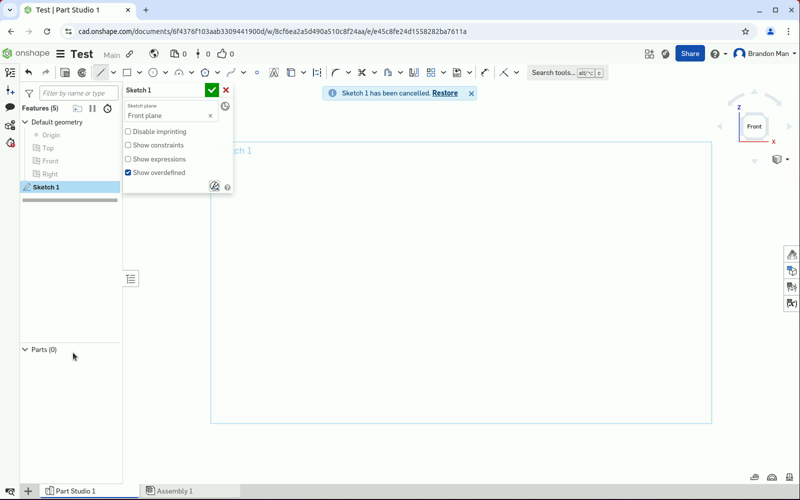
key_down(shift)
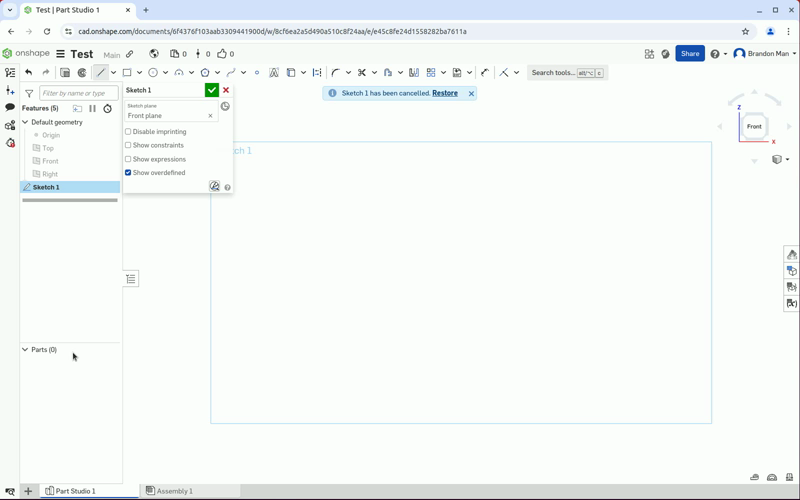
mouse_move(449, 279)
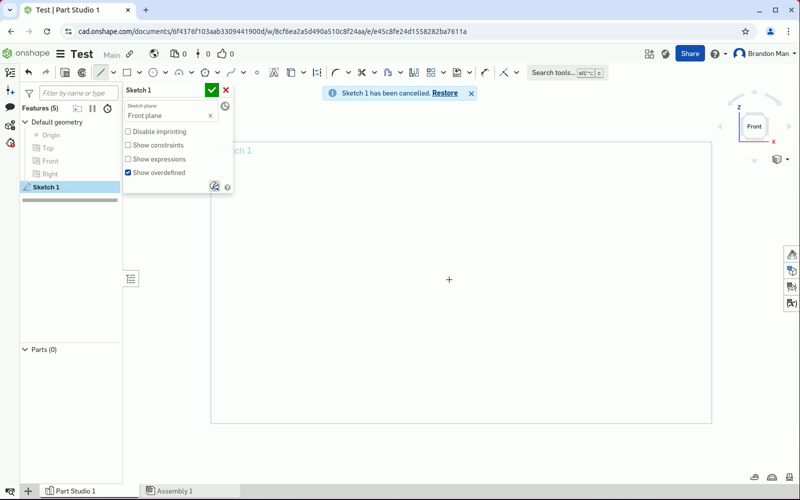
click(449, 279)
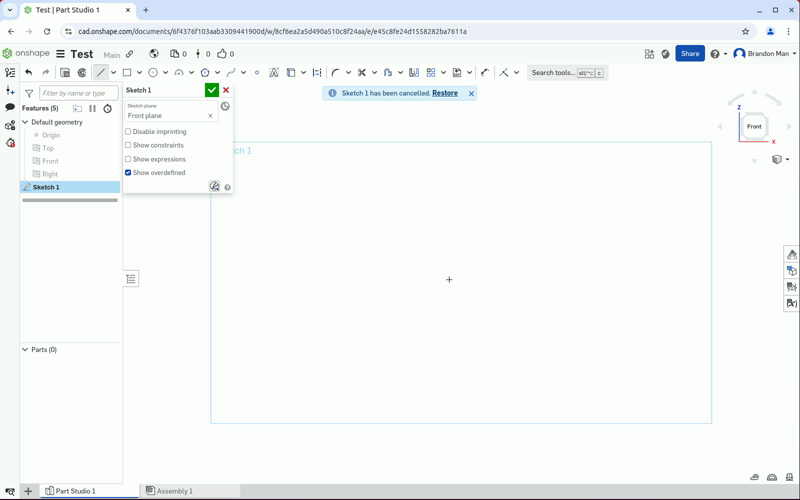
key_up(shift)
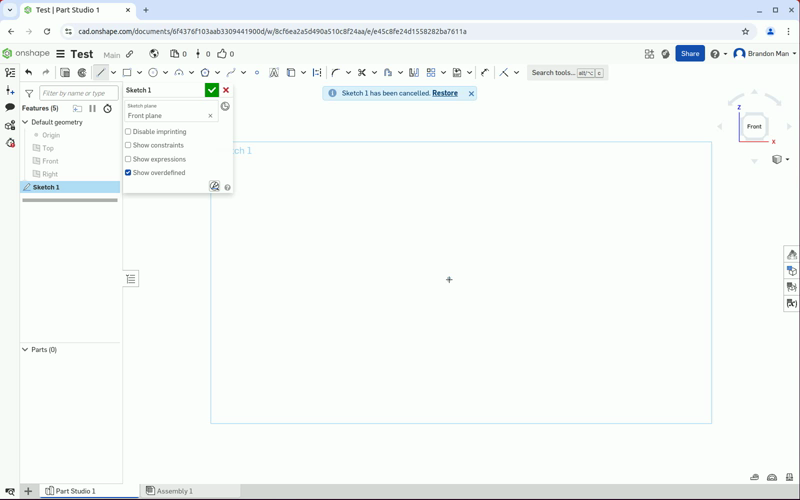
key_down(shift)
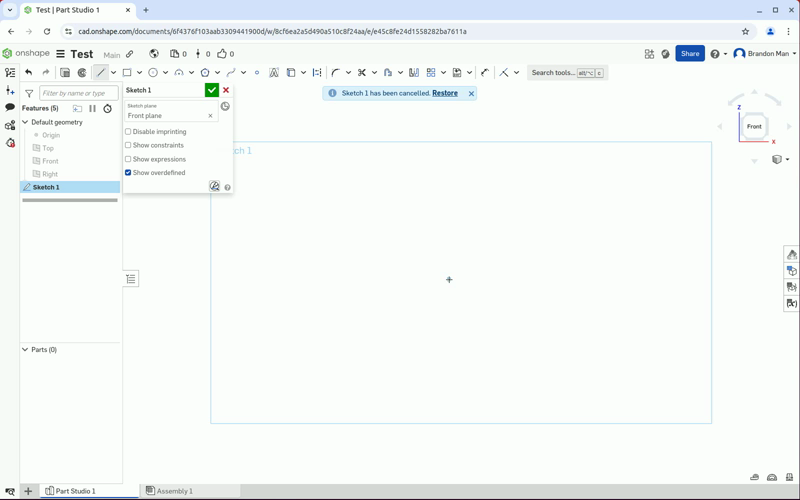
mouse_move(479, 279)
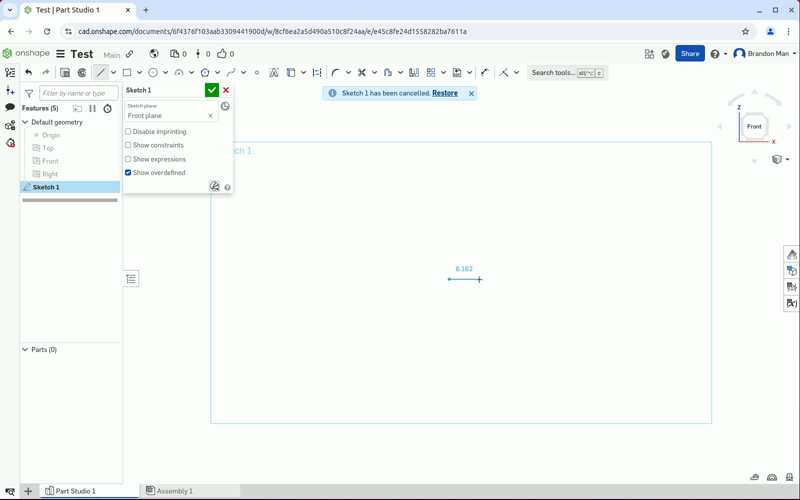
mouse_move(455, 279)
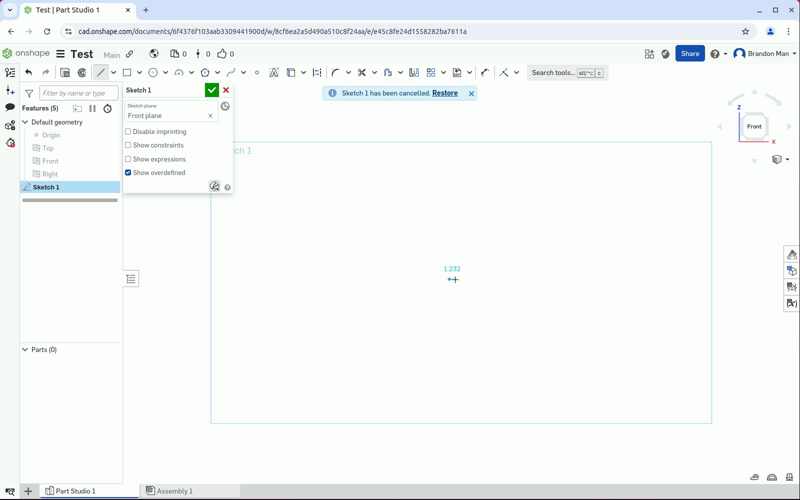
scroll(6)
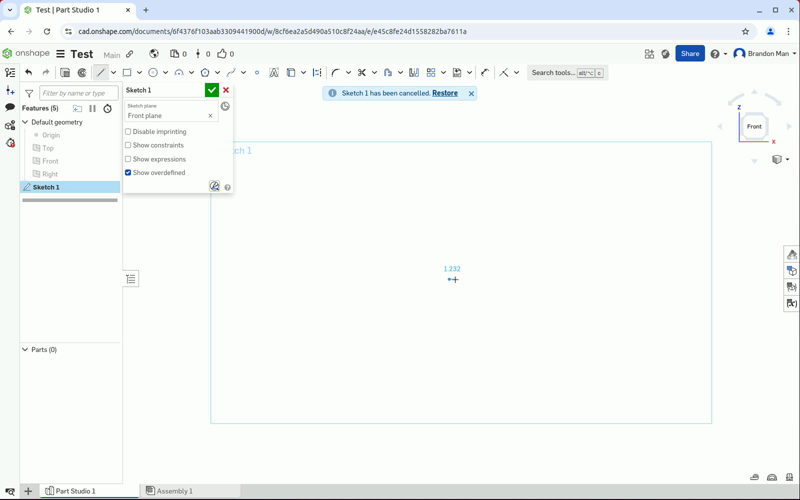
scroll(6)
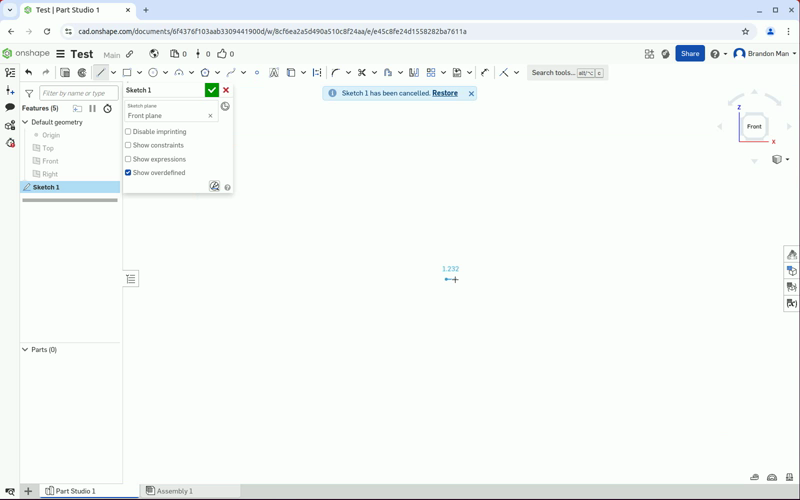
scroll(6)
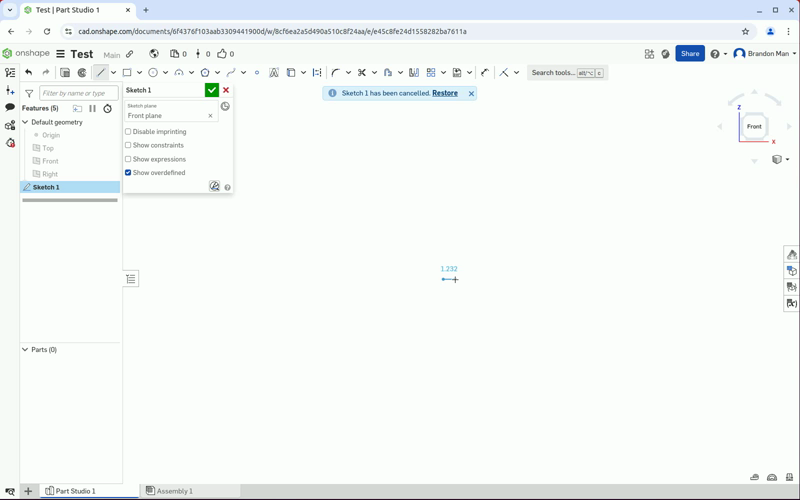
scroll(6)
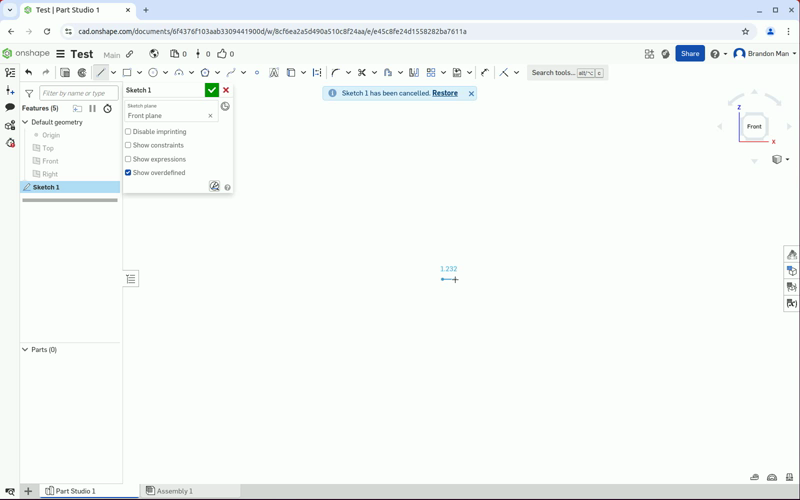
scroll(6)
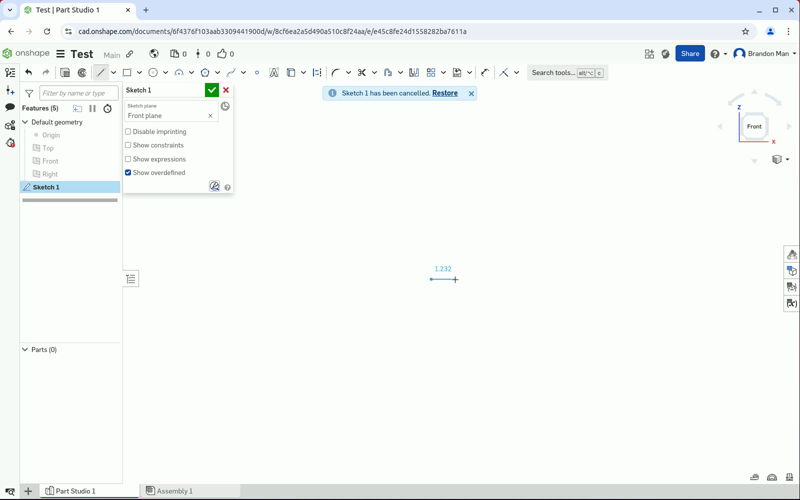
scroll(6)
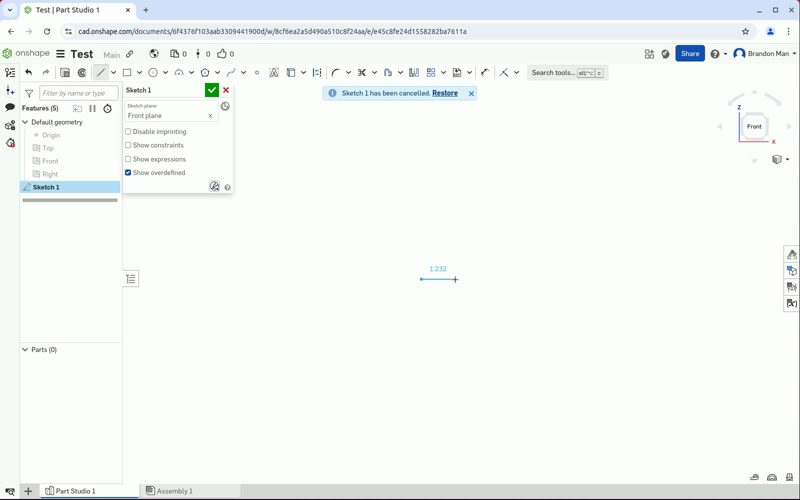
scroll(6)
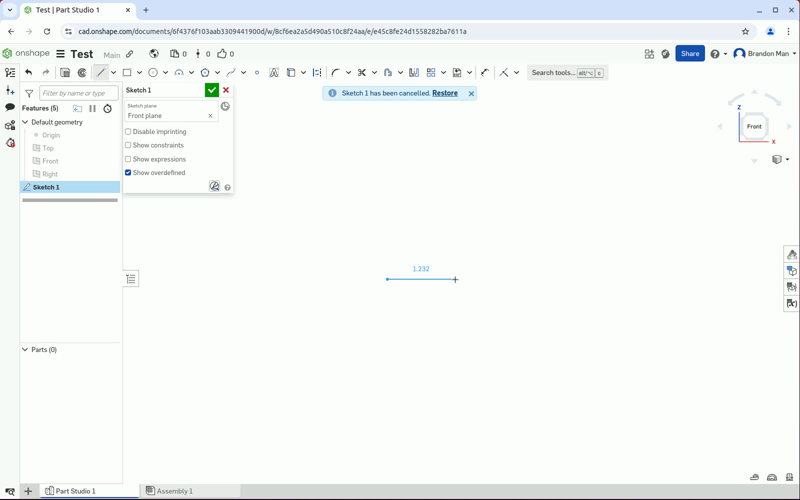
click(455, 279)
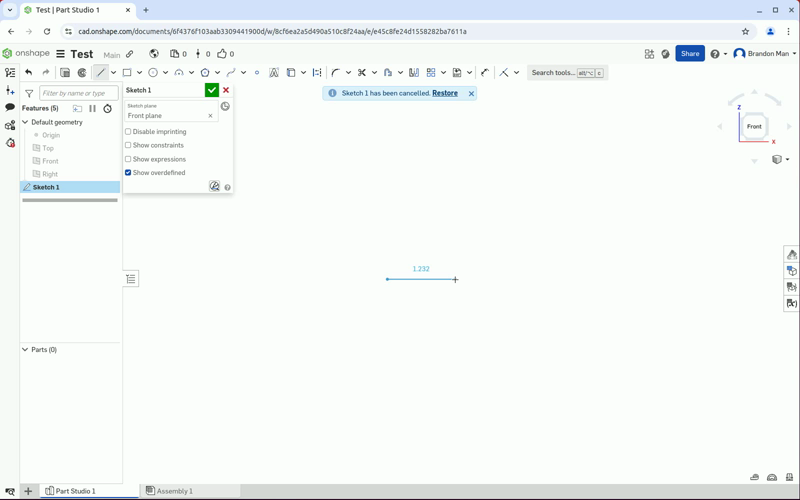
scroll(-6)
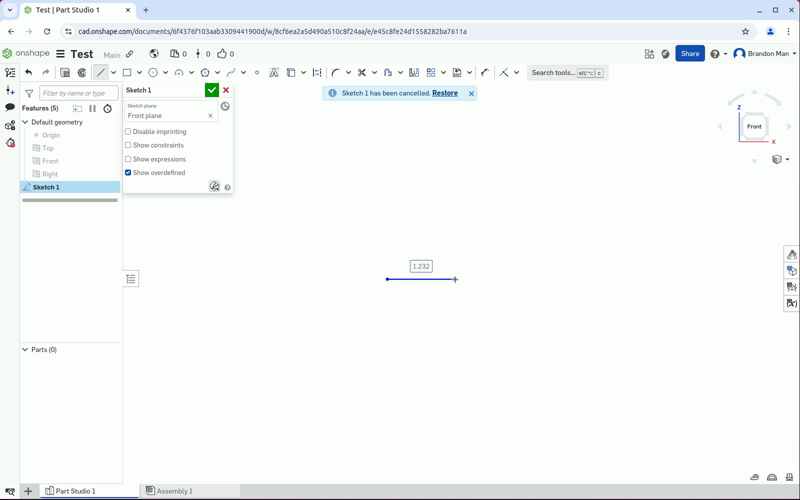
scroll(-6)
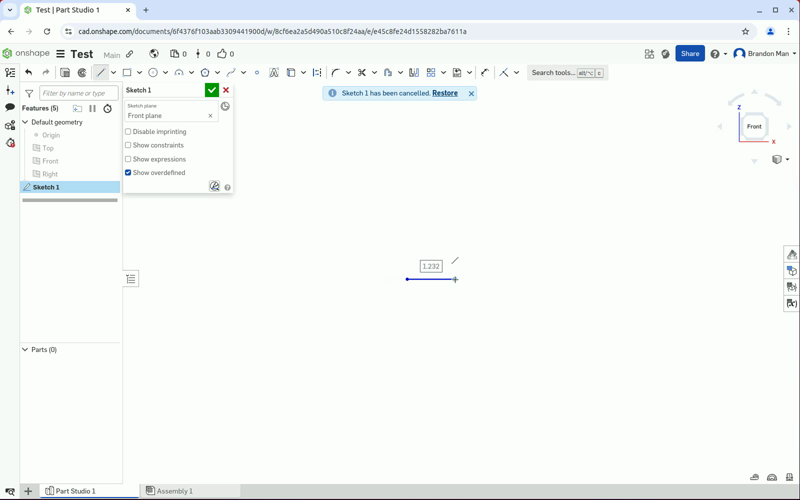
scroll(-6)
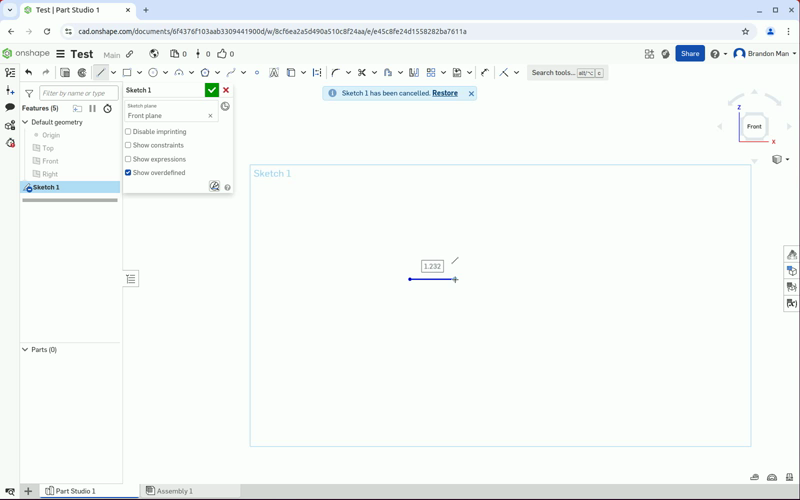
scroll(-6)
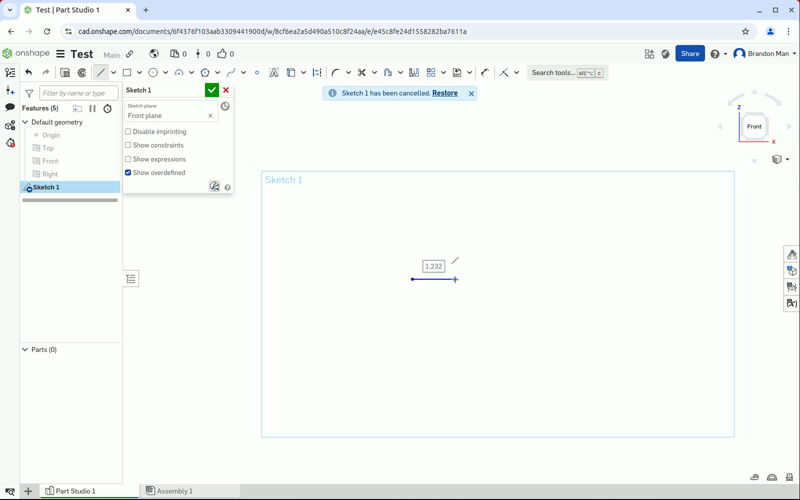
scroll(-6)
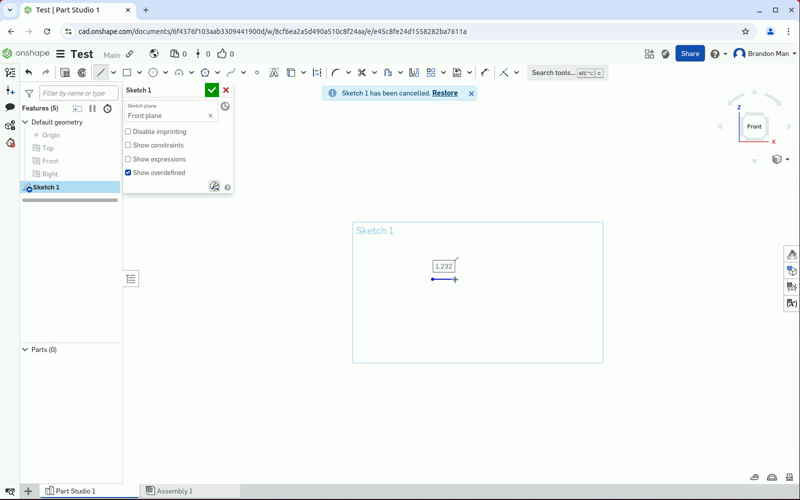
scroll(-6)
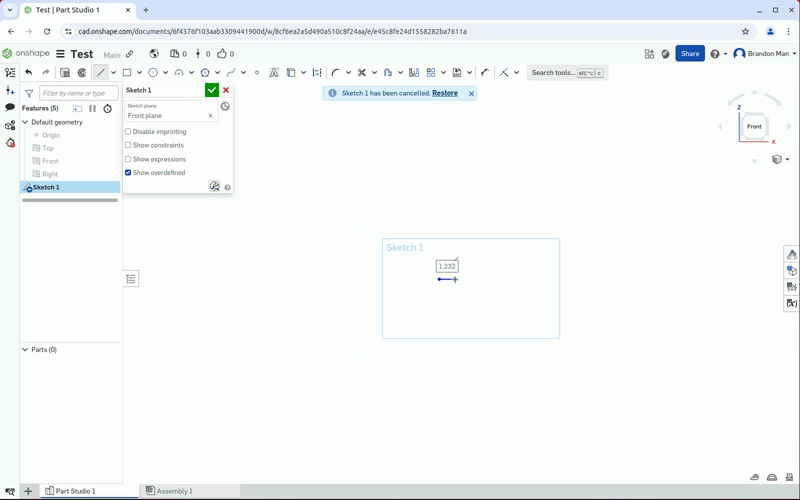
scroll(-6)
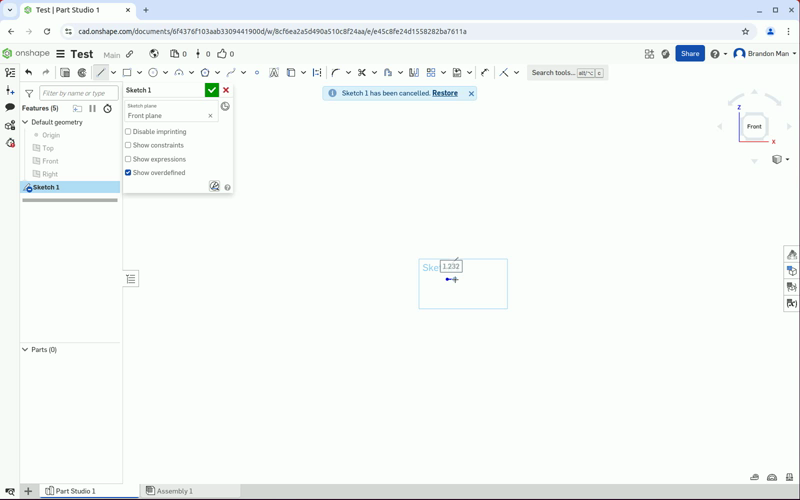
key_up(shift)
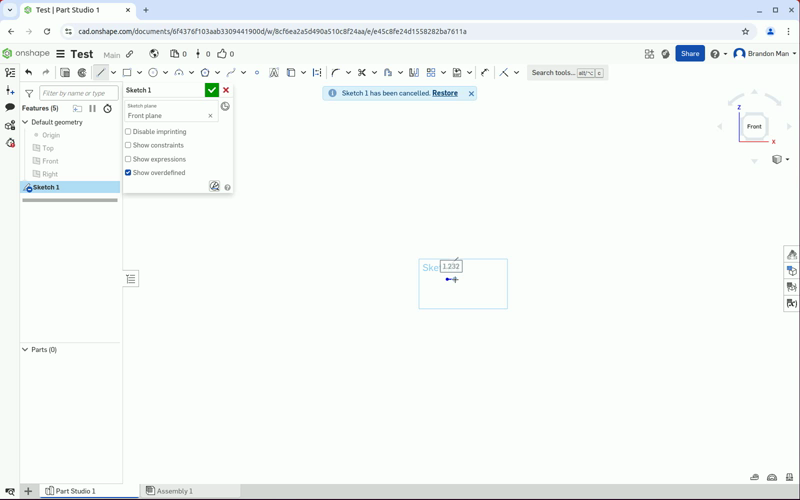
key_down(shift)
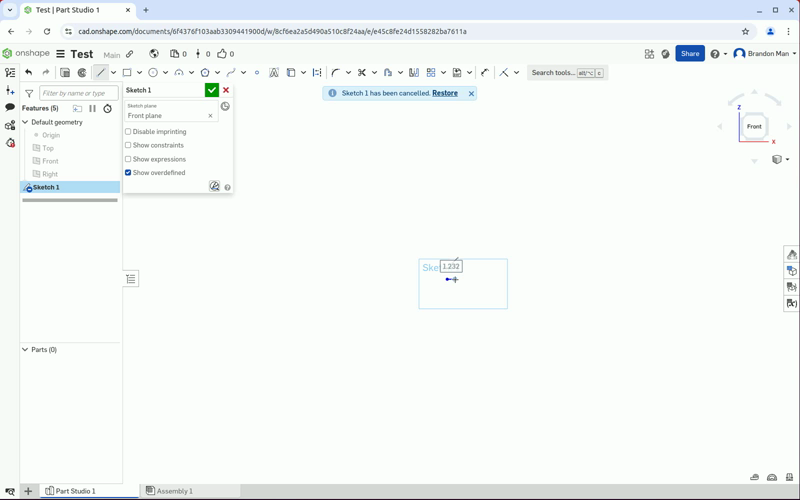
mouse_move(485, 279)
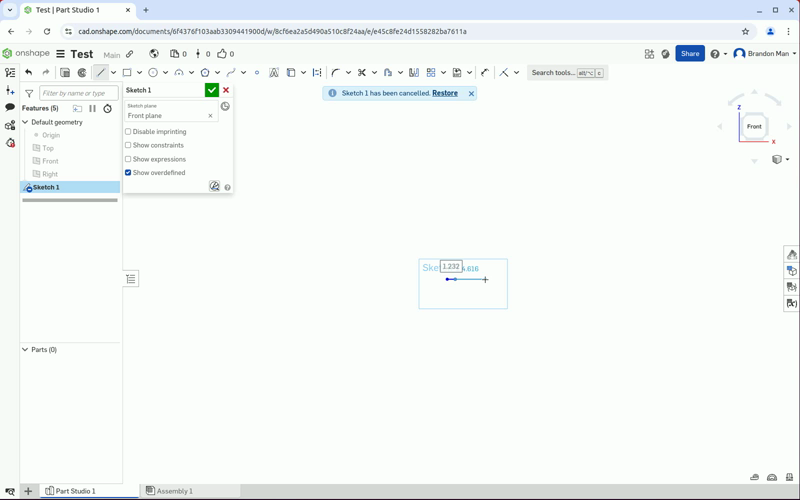
mouse_move(455, 261)
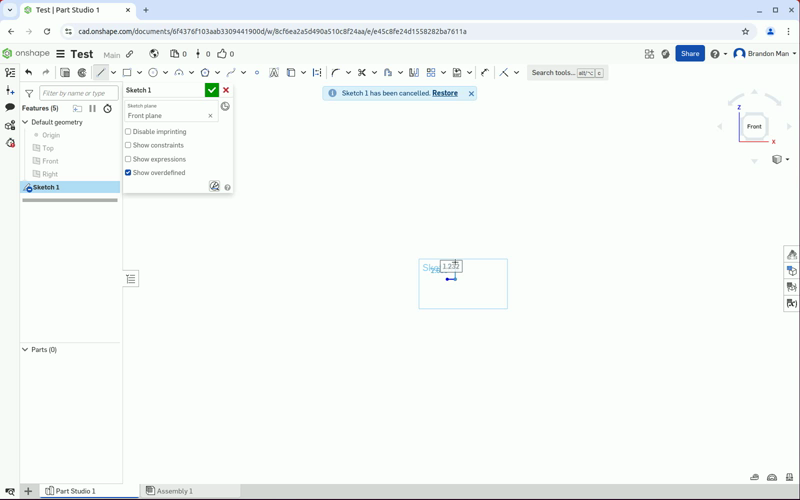
click(455, 261)
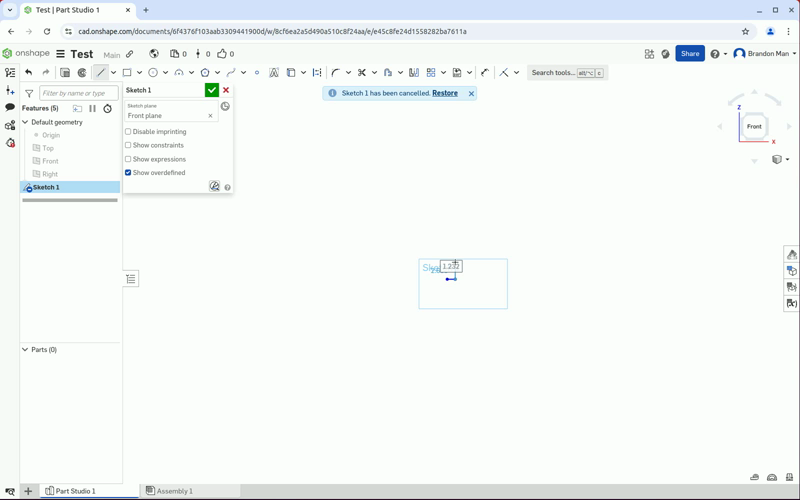
key_up(shift)
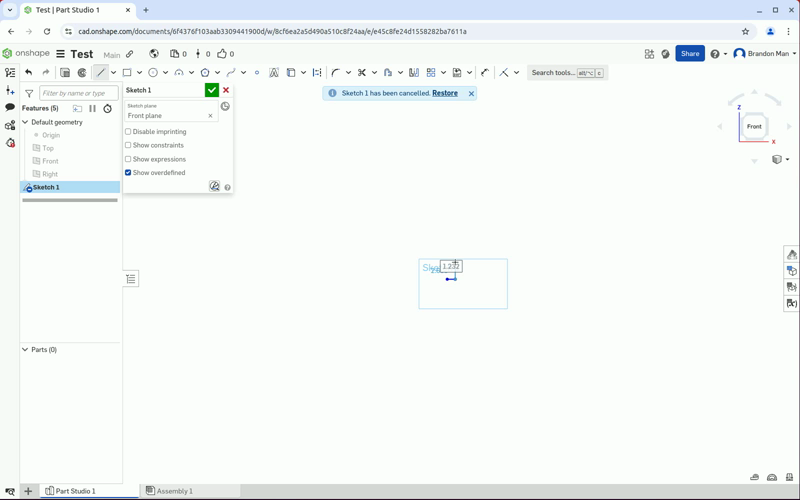
key(esc)
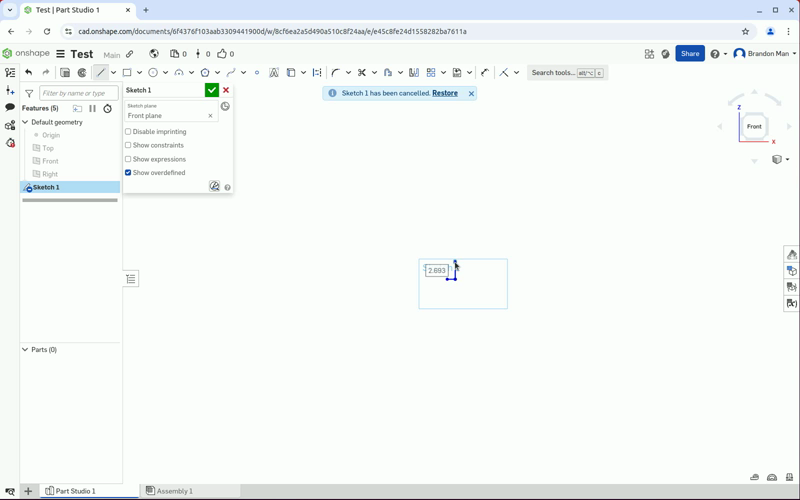
key(a)
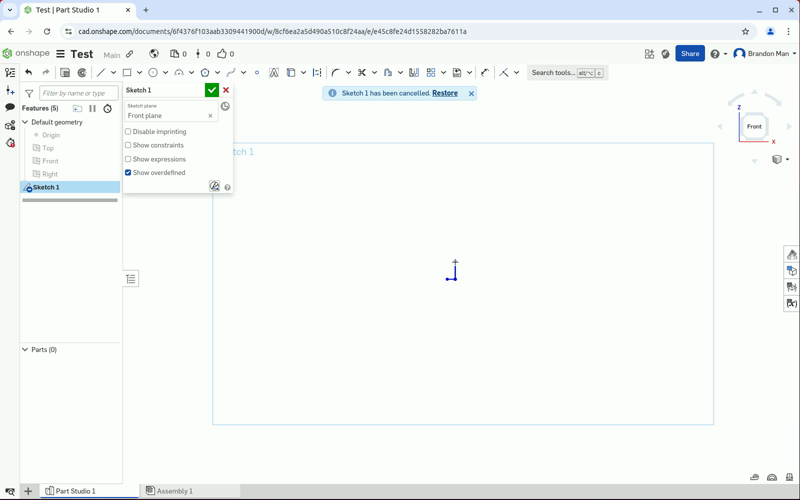
mouse_move(455, 261)
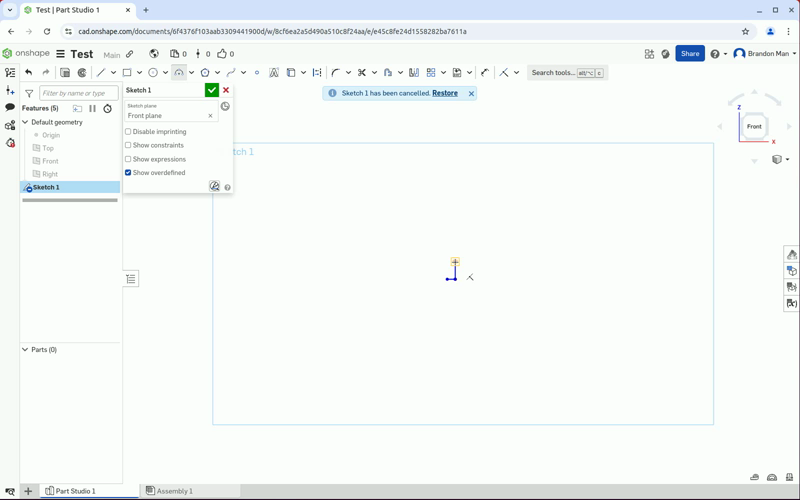
click(455, 261)
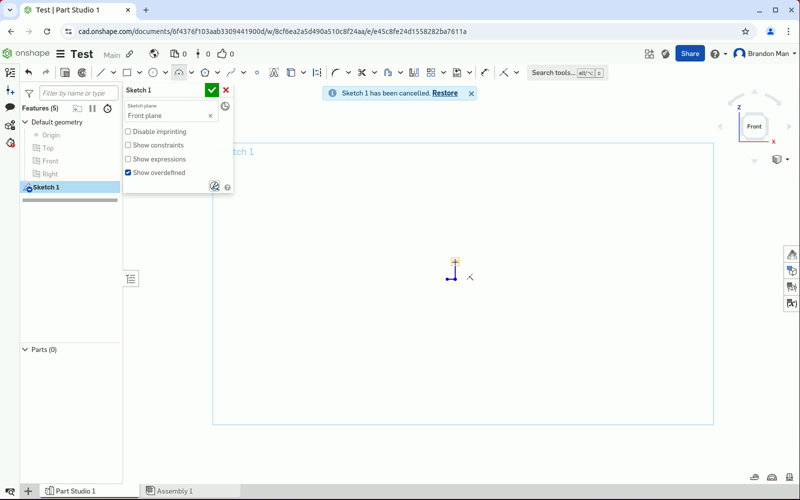
key_down(shift)
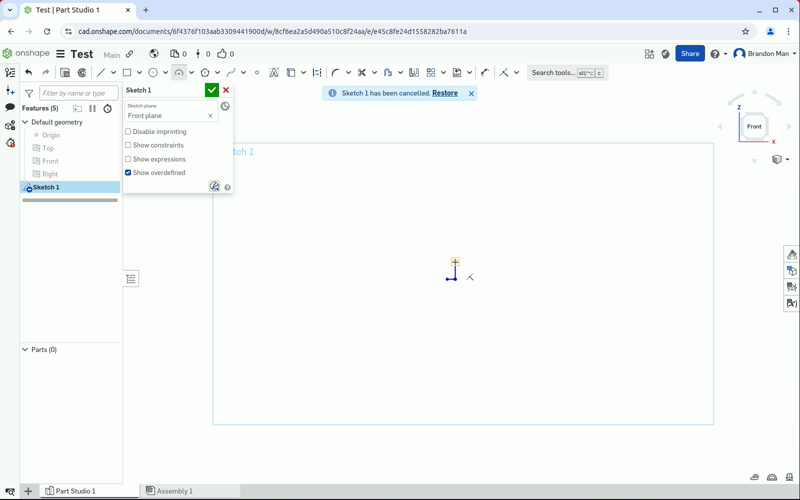
mouse_move(449, 261)
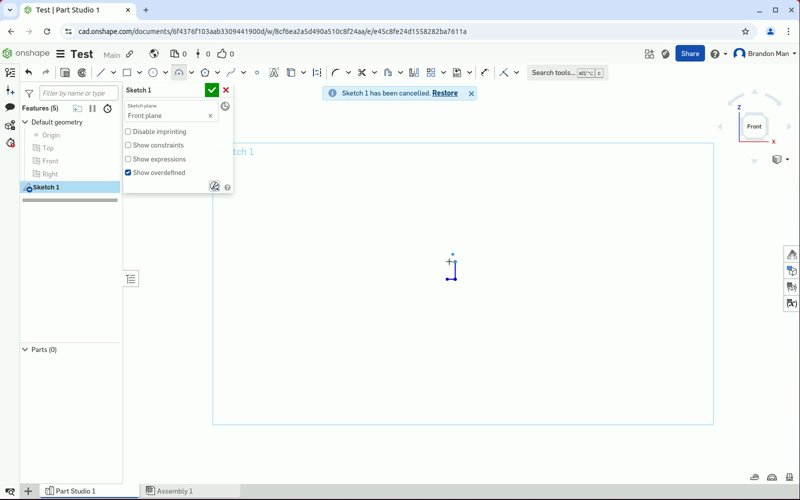
scroll(6)
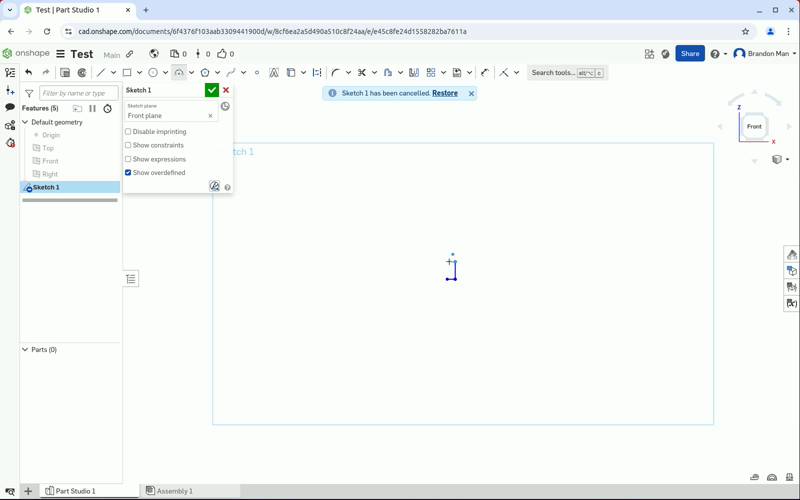
scroll(6)
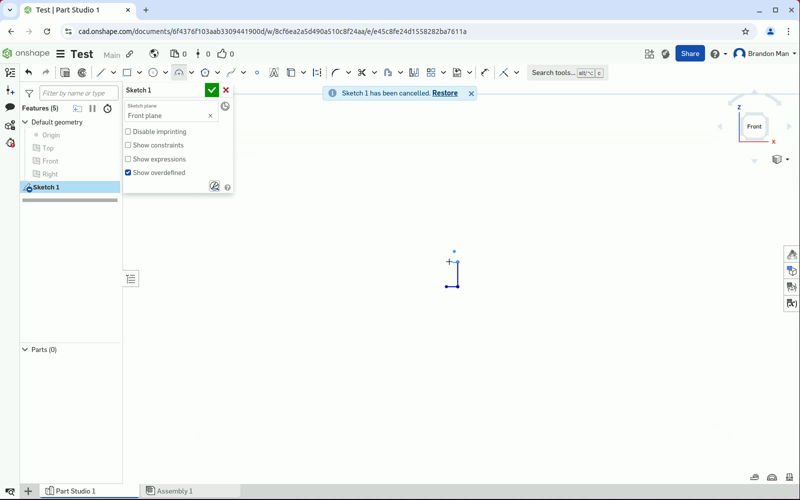
scroll(6)
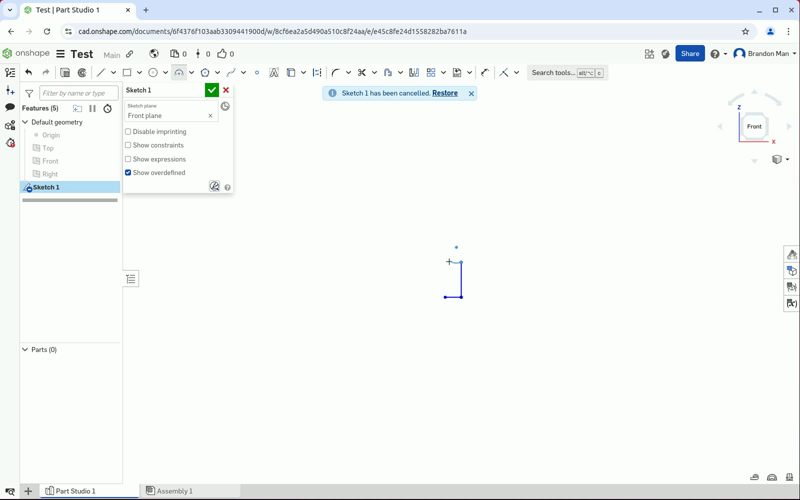
scroll(6)
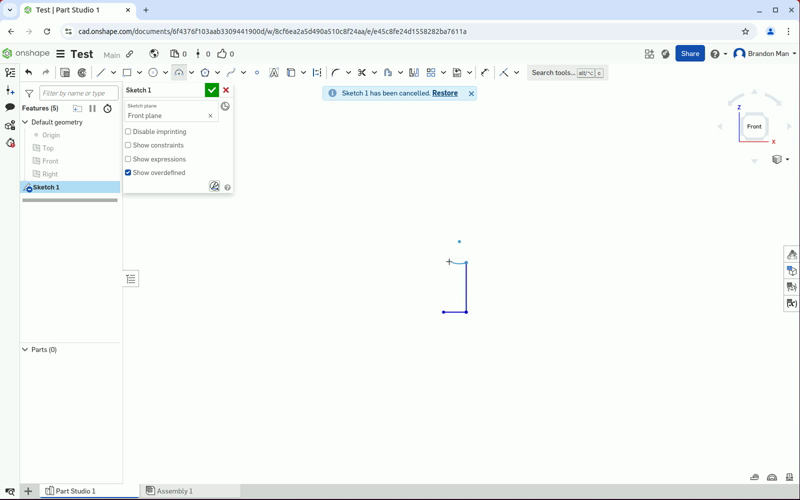
scroll(6)
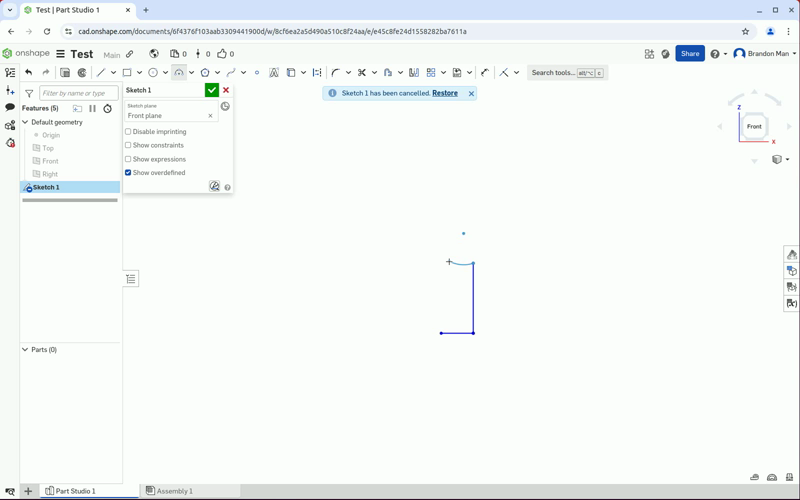
scroll(6)
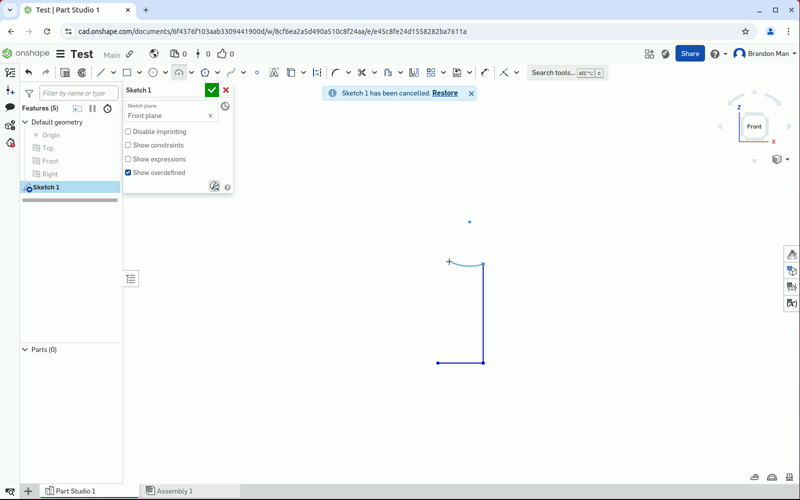
scroll(6)
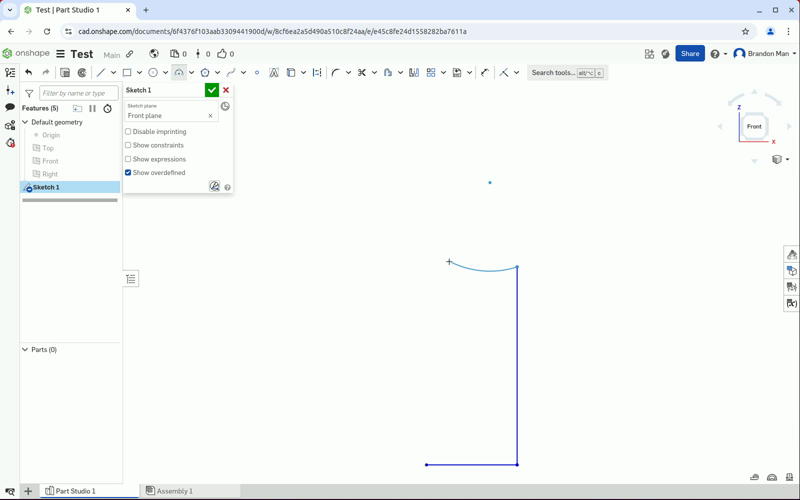
click(449, 261)
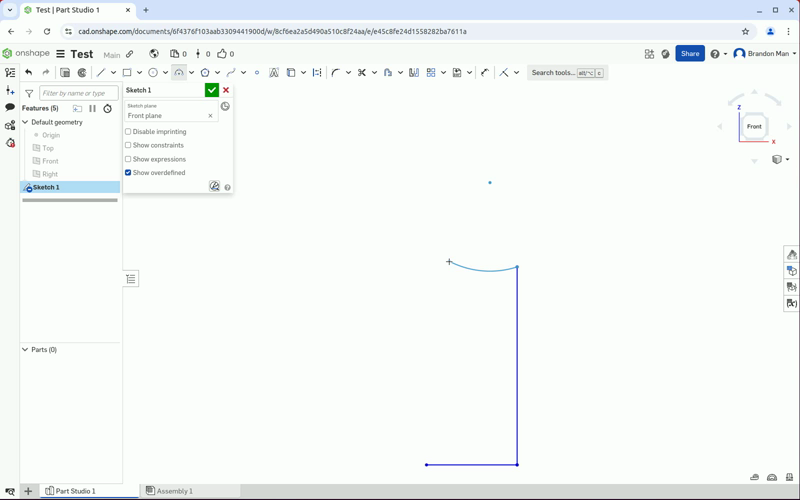
scroll(-6)
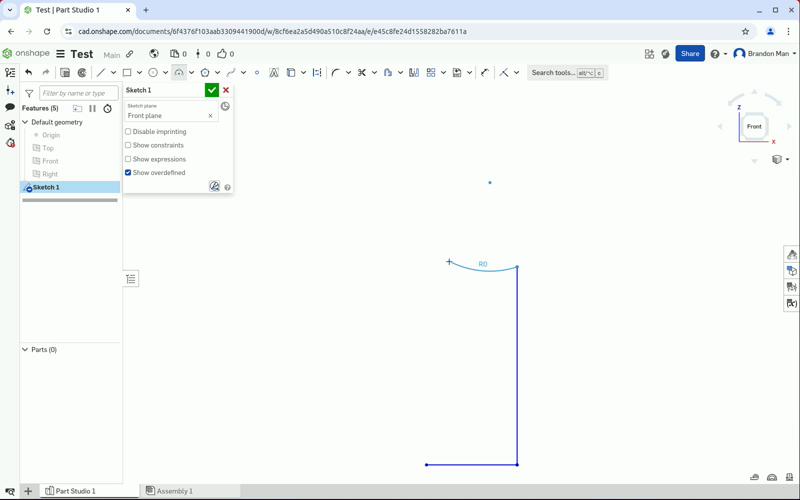
scroll(-6)
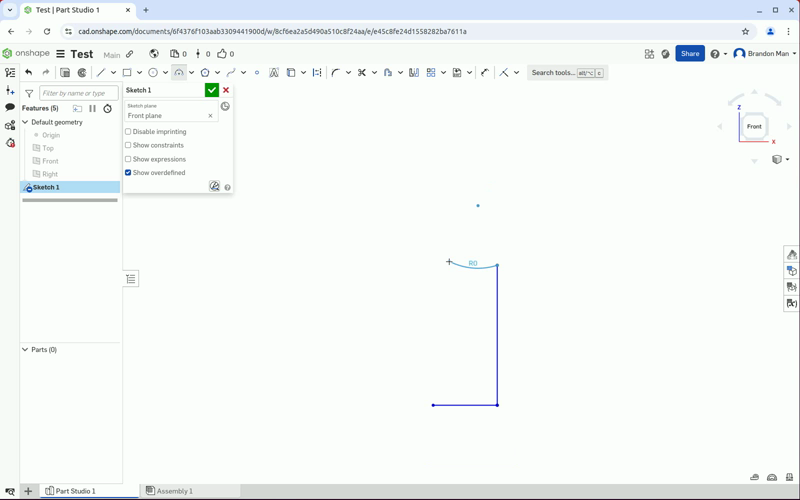
scroll(-6)
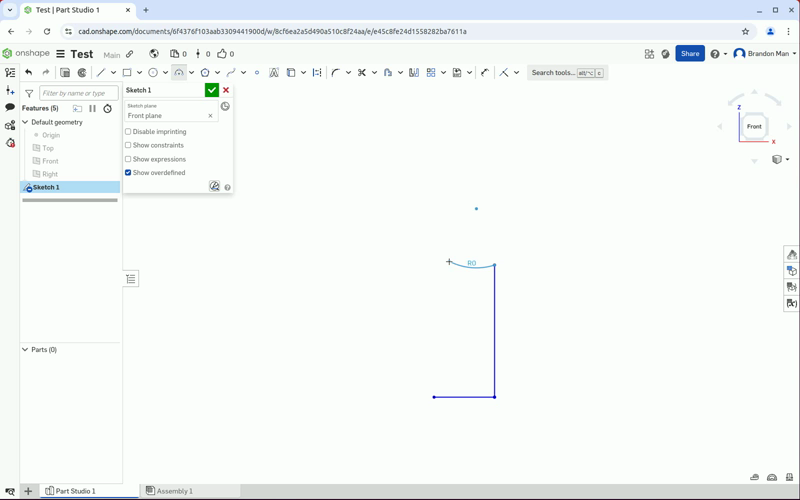
scroll(-6)
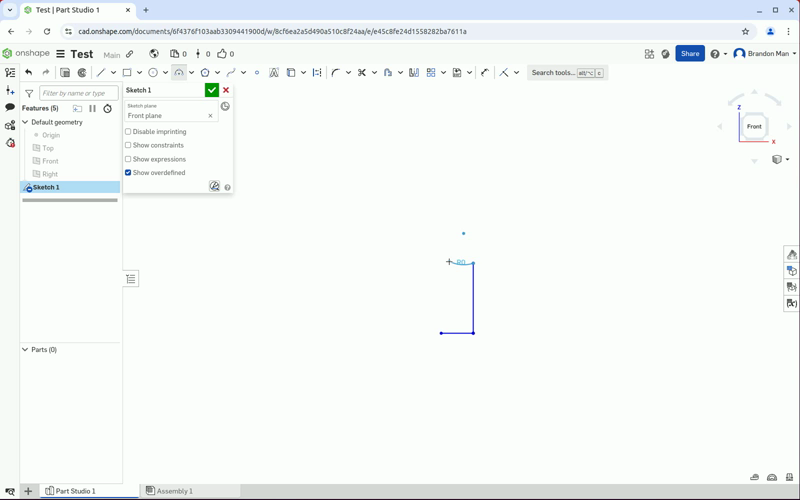
scroll(-6)
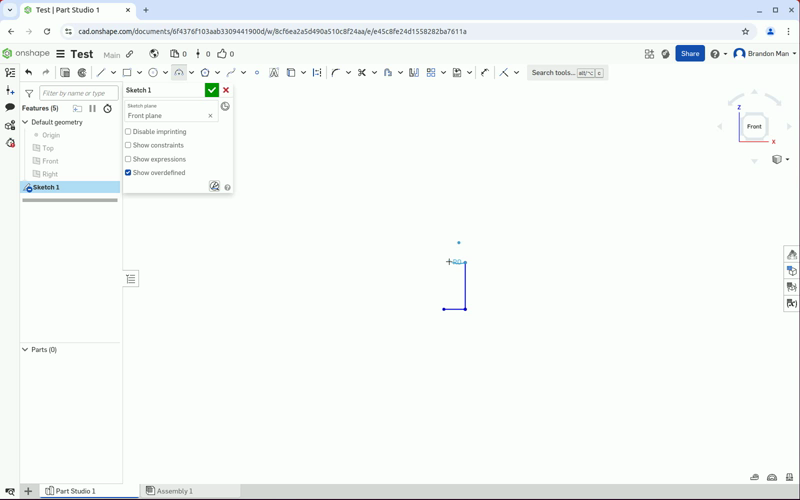
scroll(-6)
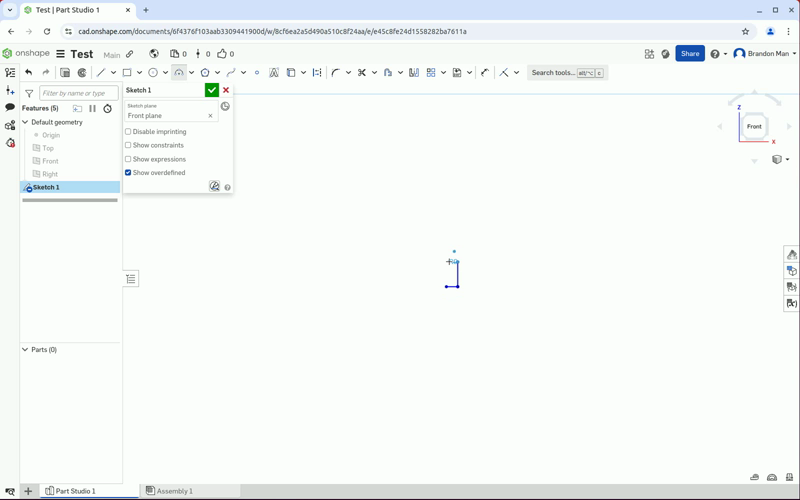
scroll(-6)
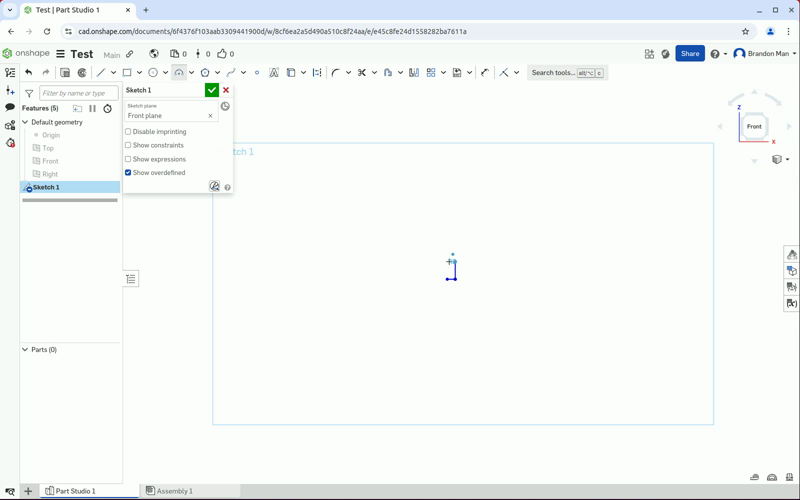
mouse_move(445, 297)
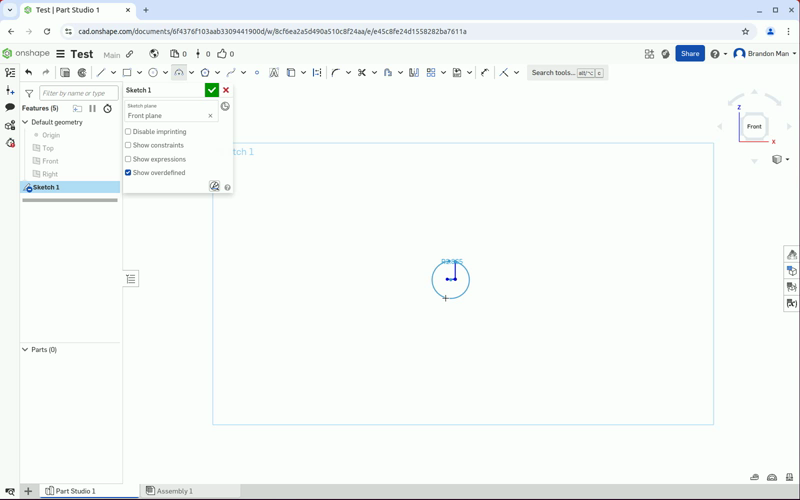
scroll(6)
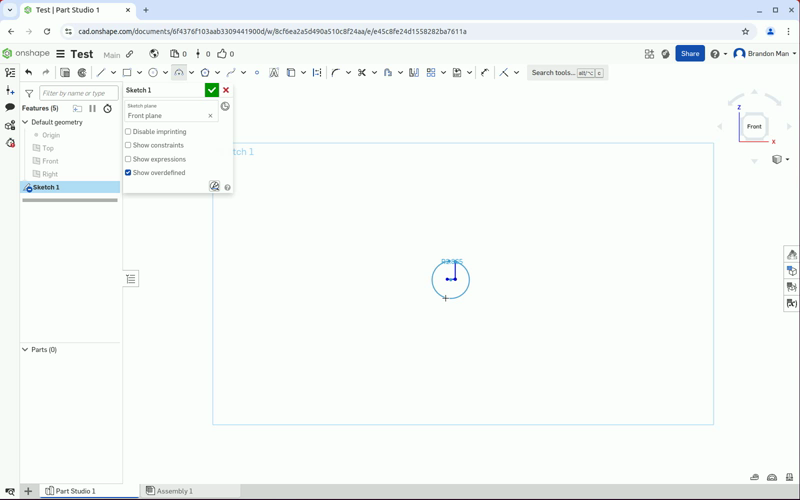
scroll(6)
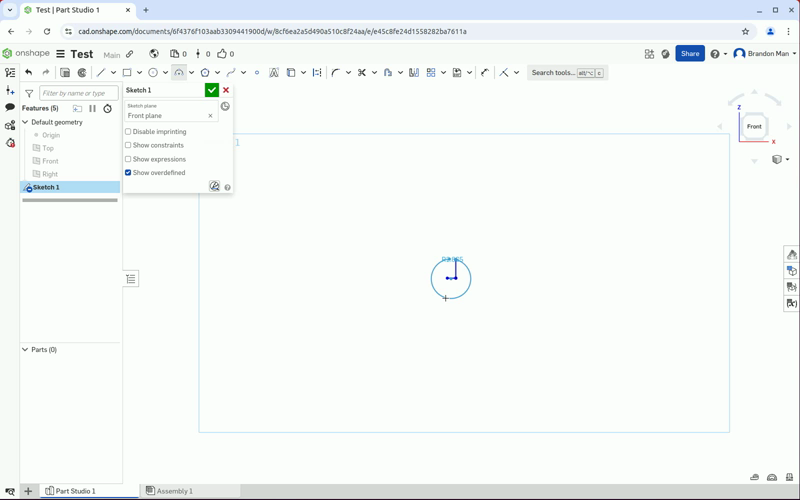
scroll(6)
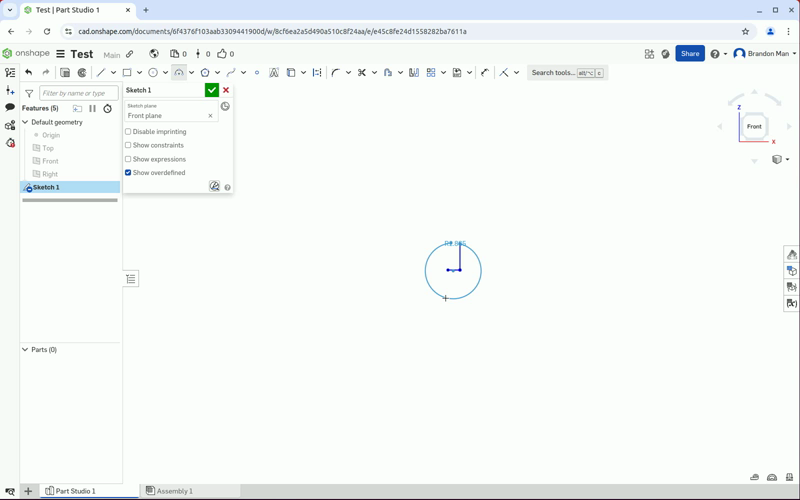
scroll(6)
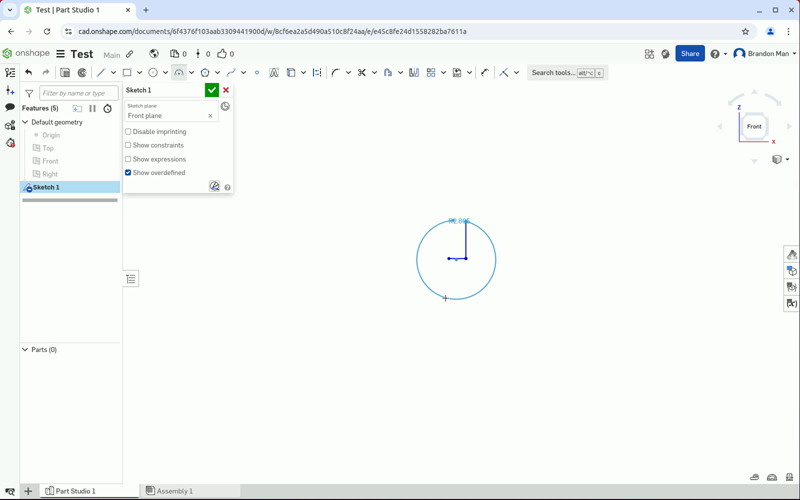
scroll(6)
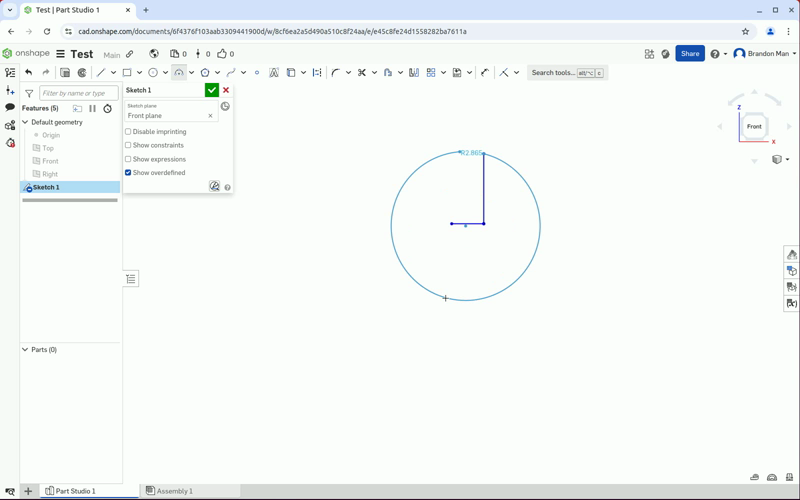
scroll(6)
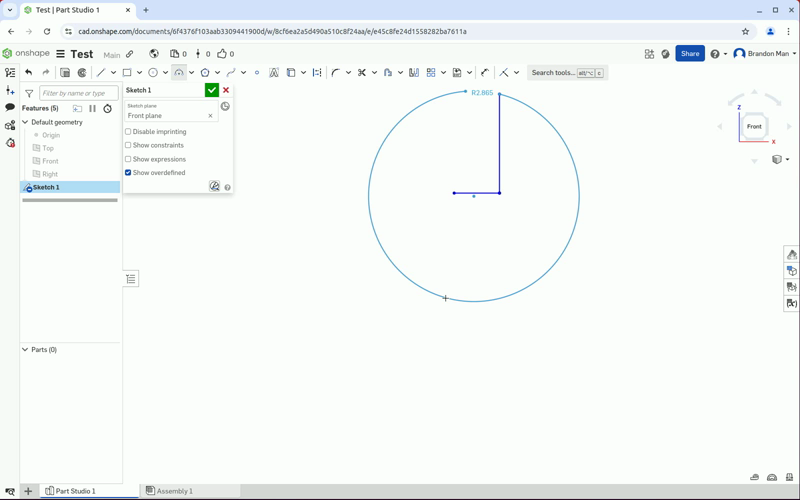
scroll(6)
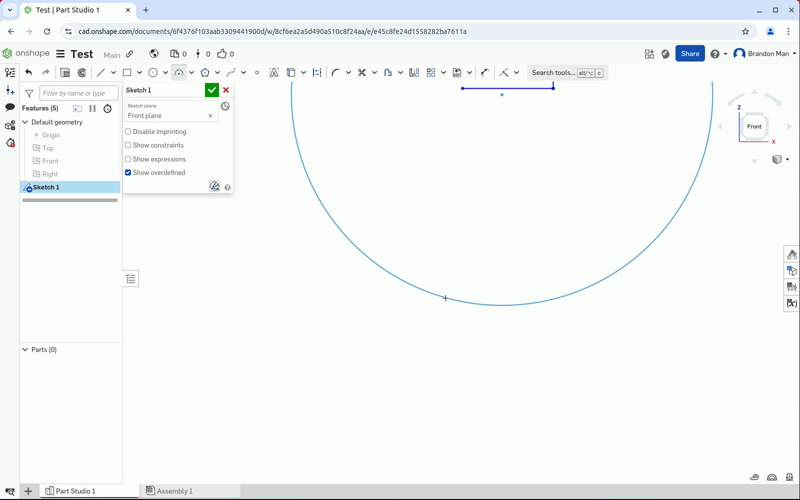
click(445, 297)
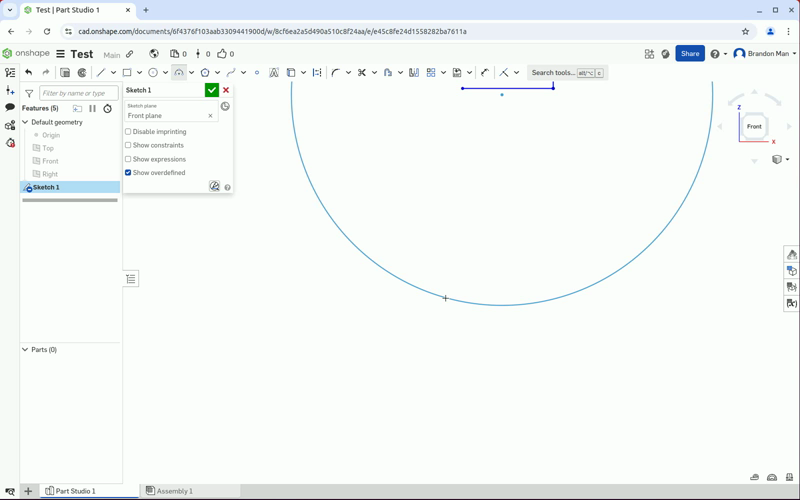
scroll(-6)
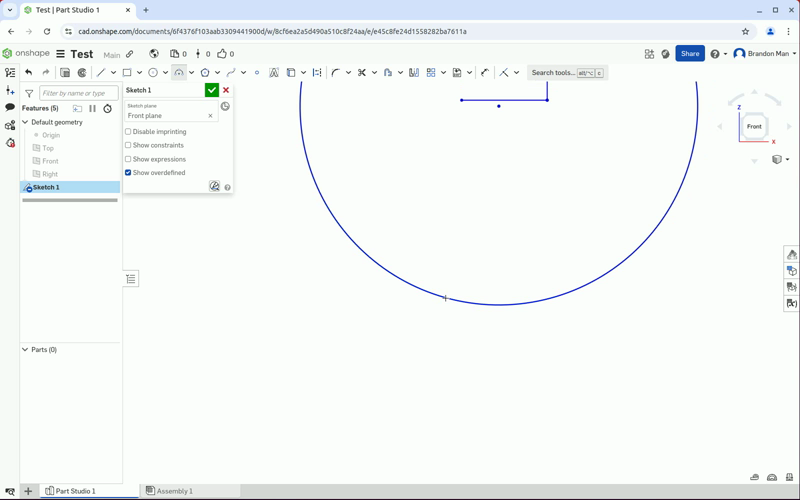
scroll(-6)
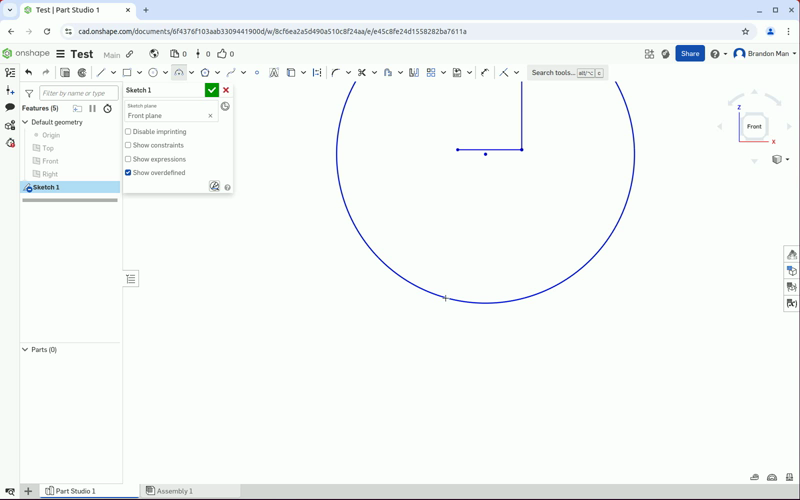
scroll(-6)
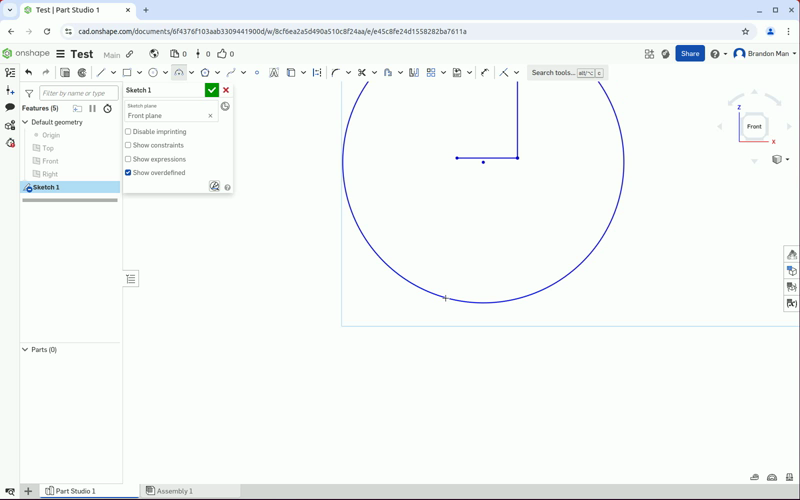
scroll(-6)
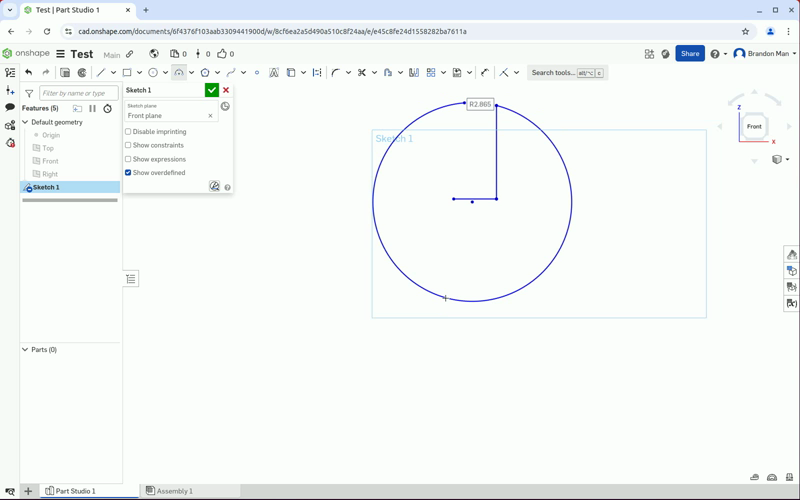
scroll(-6)
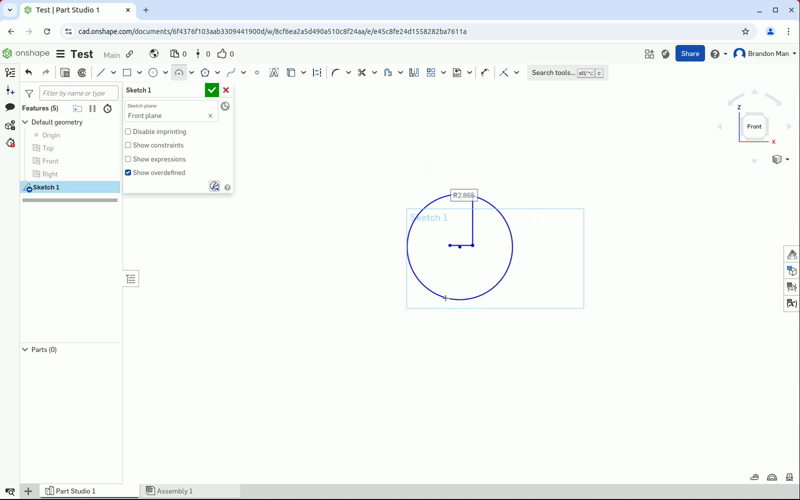
scroll(-6)
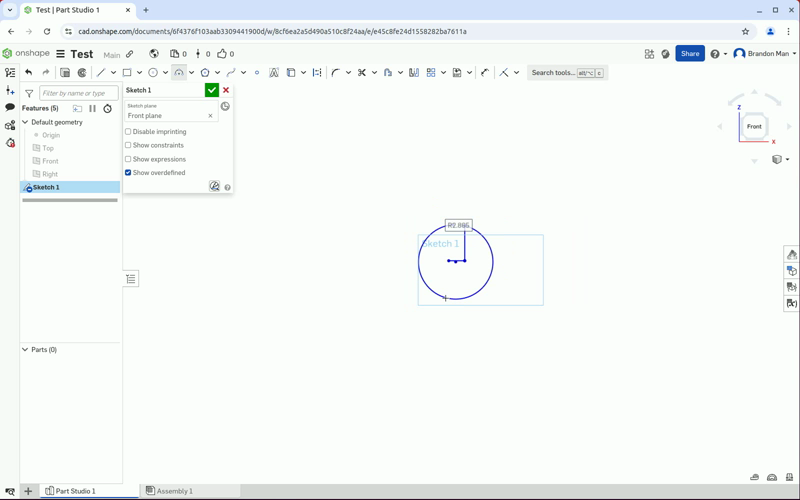
scroll(-6)
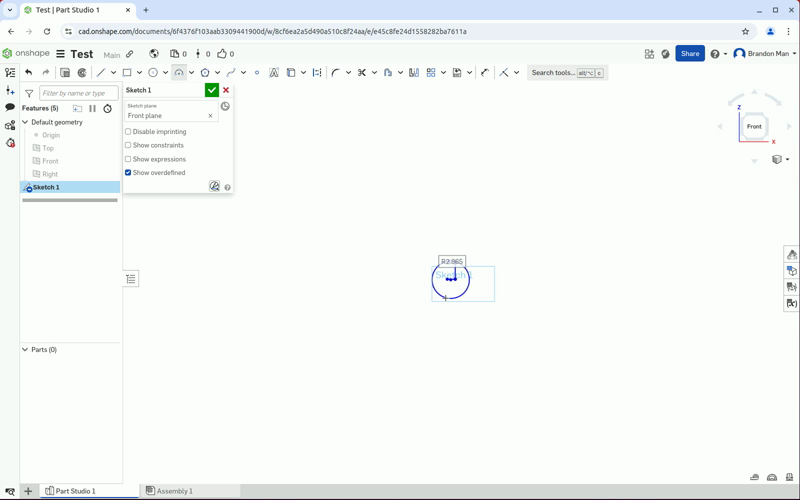
key_up(shift)
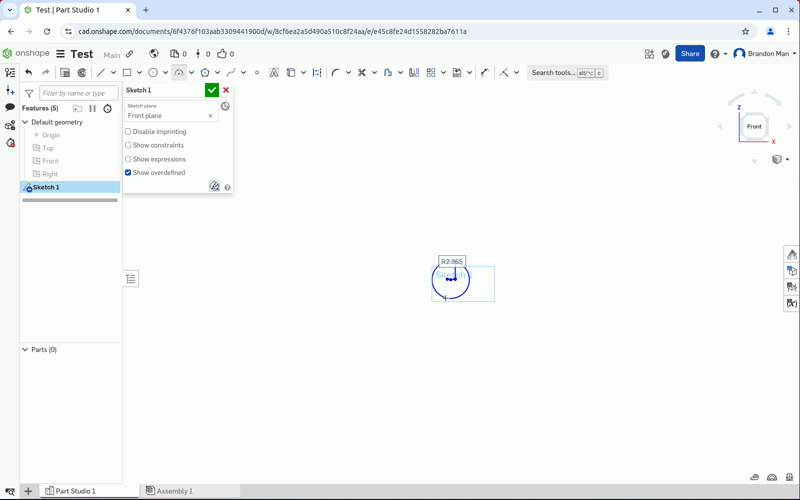
key(esc)
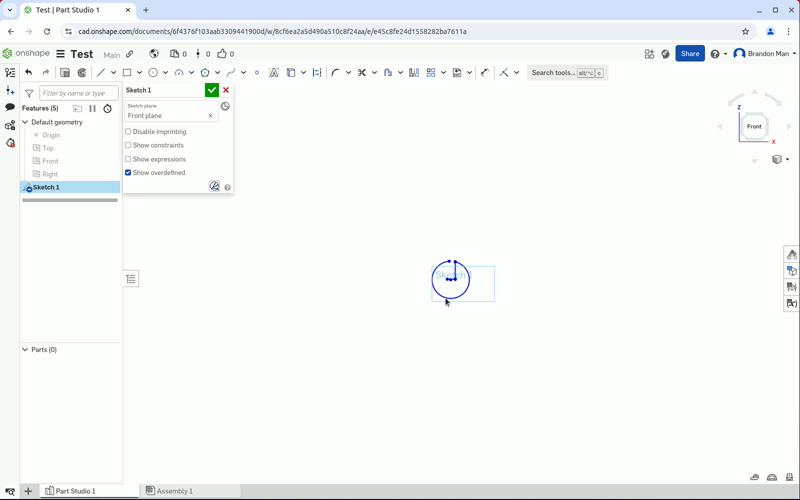
key(l)
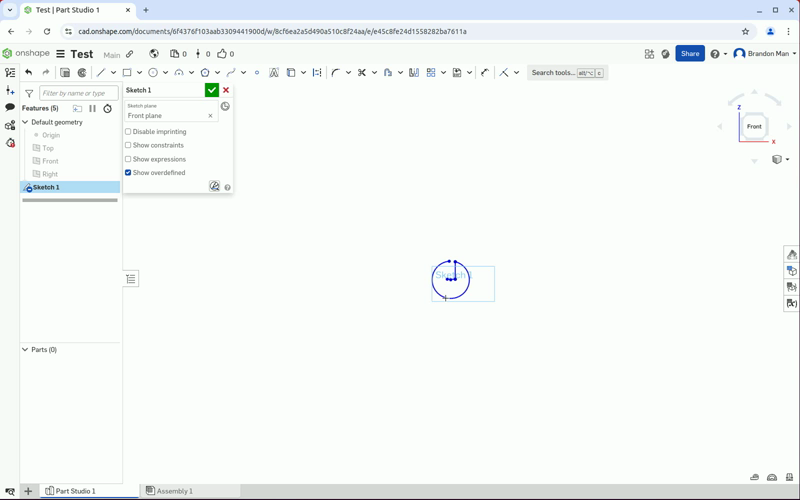
mouse_move(449, 261)
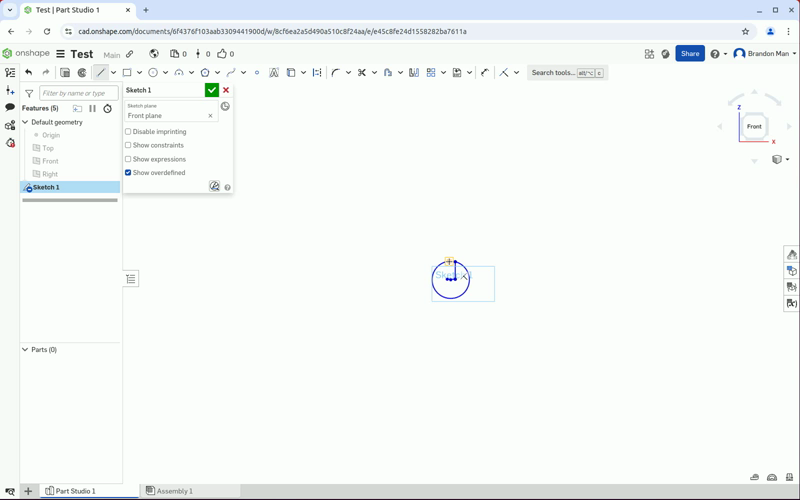
click(449, 261)
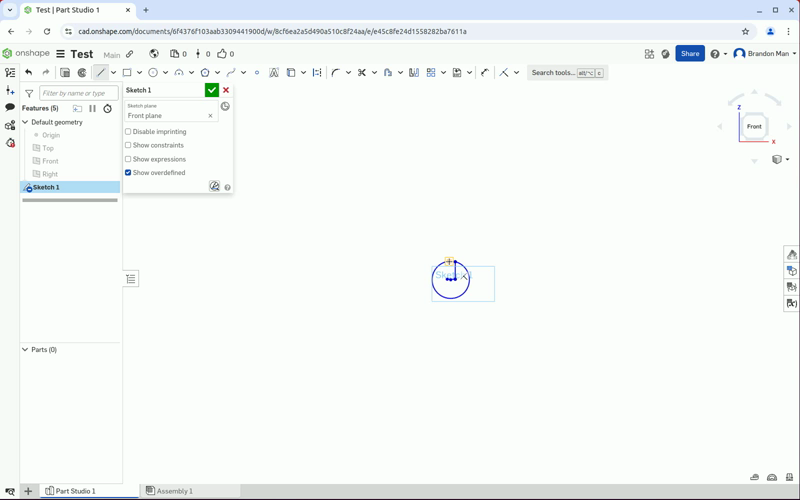
mouse_move(479, 261)
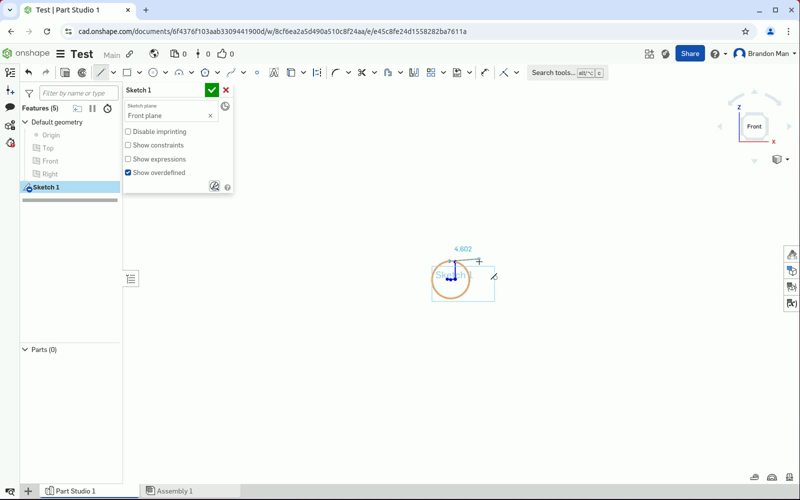
key_down(shift)
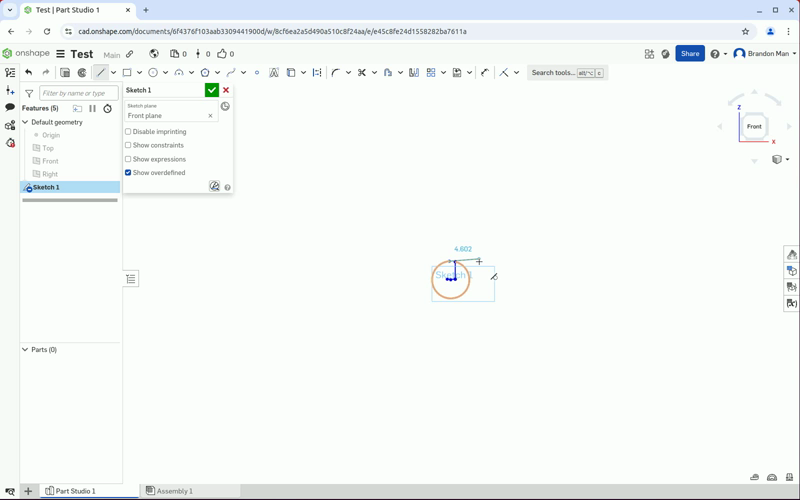
mouse_move(449, 279)
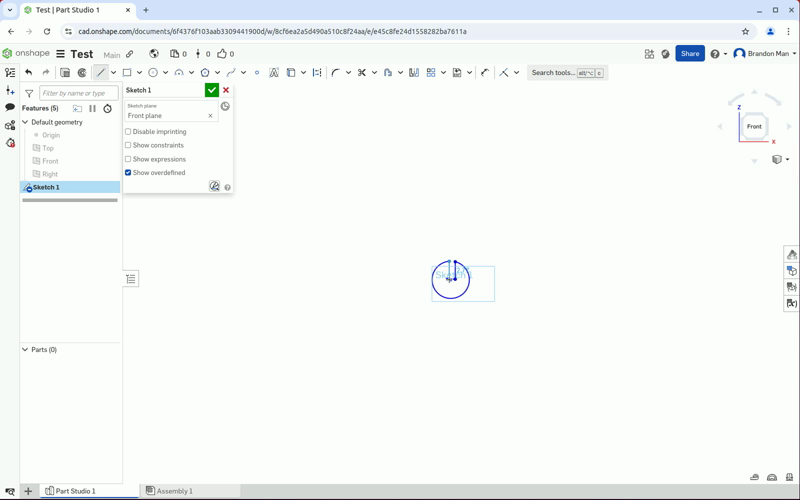
key_up(shift)
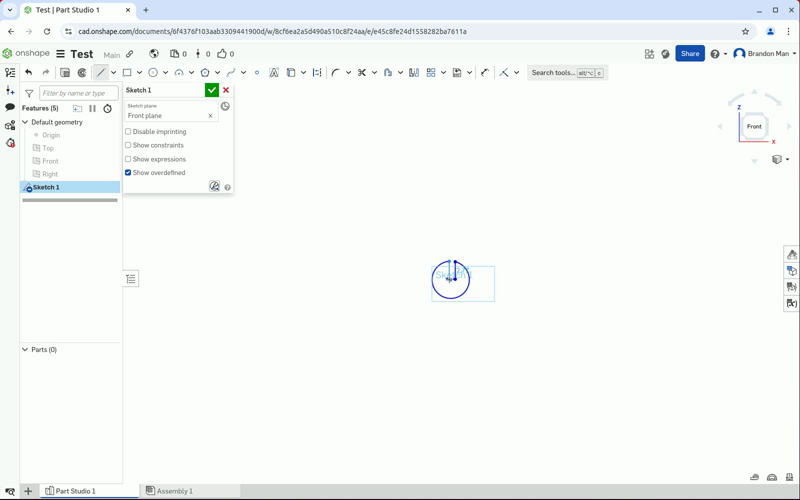
click(449, 279)
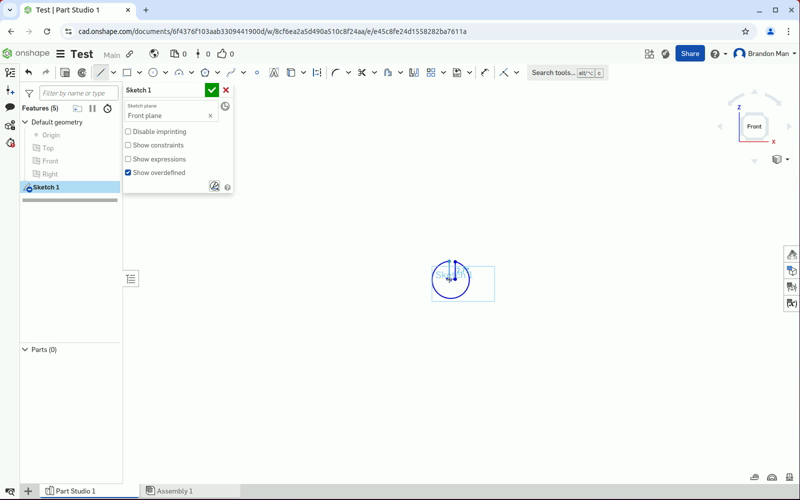
key(esc)
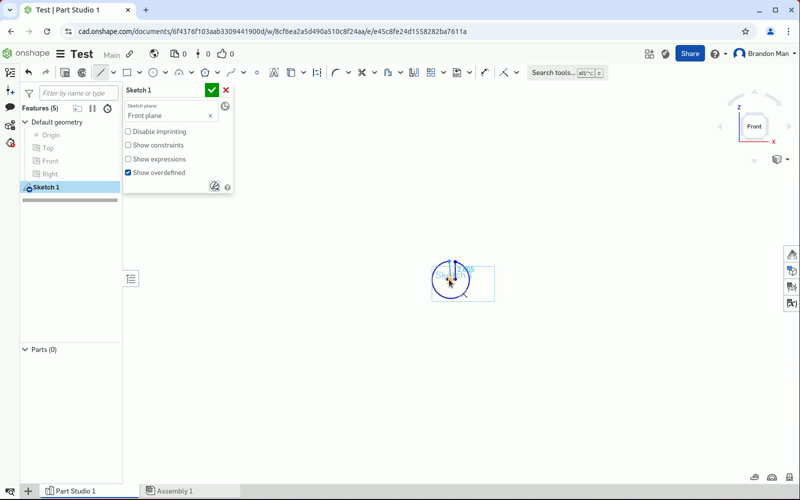
mouse_move(457, 269)
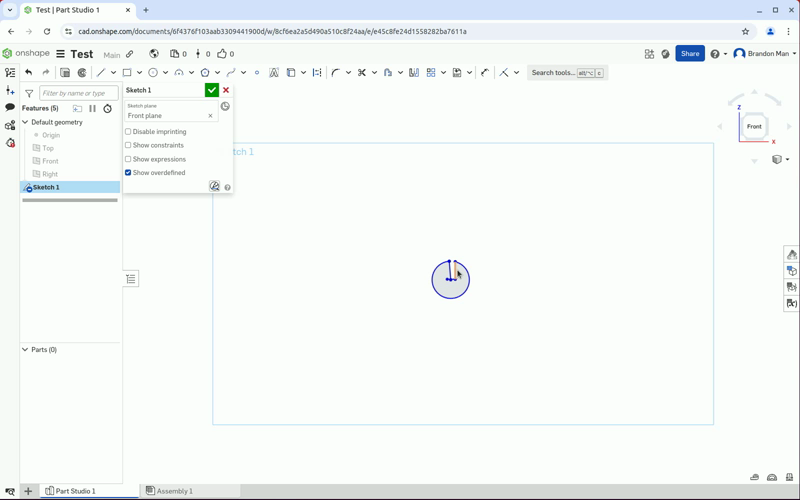
scroll(6)
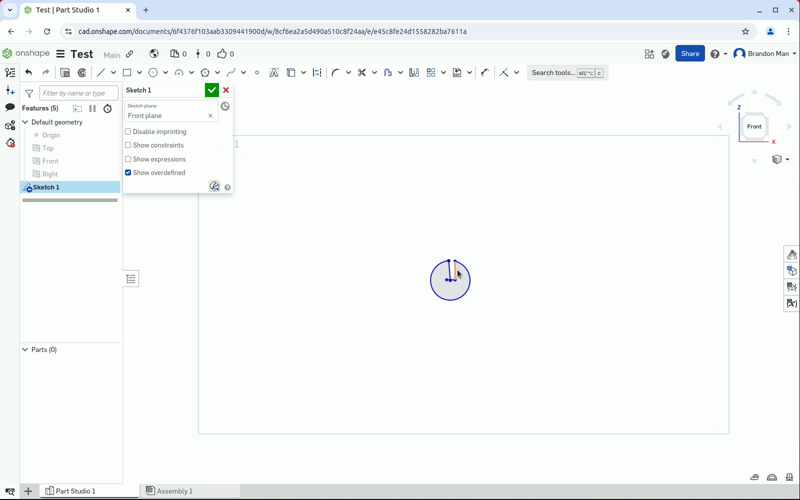
scroll(6)
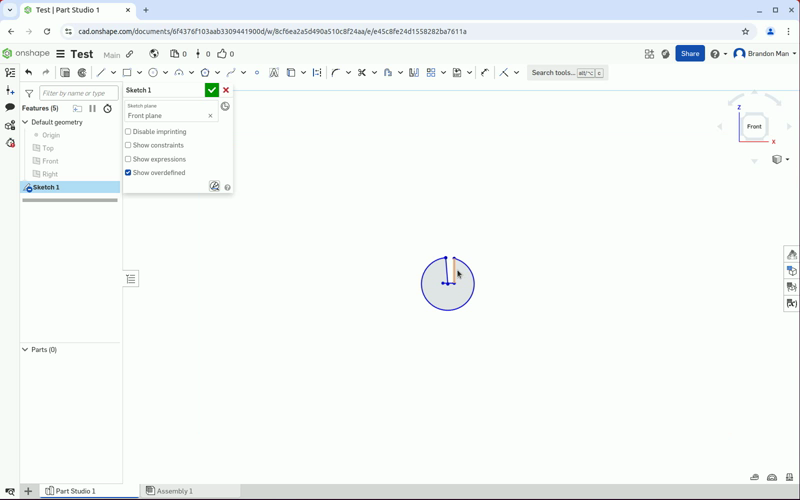
scroll(6)
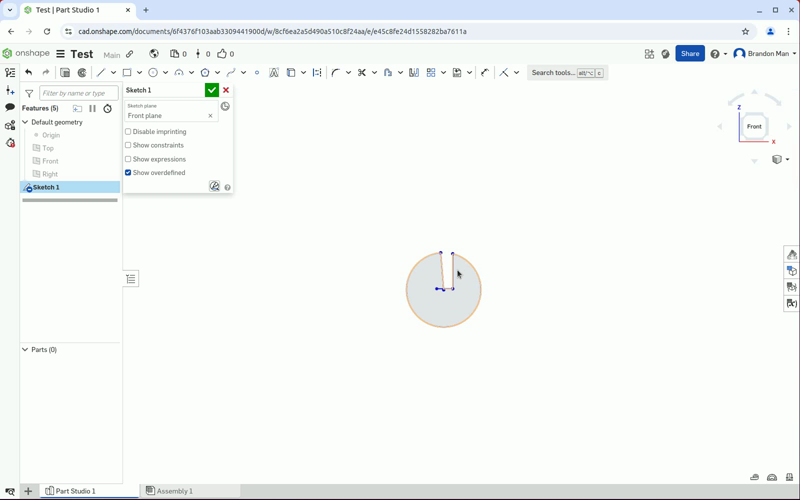
scroll(6)
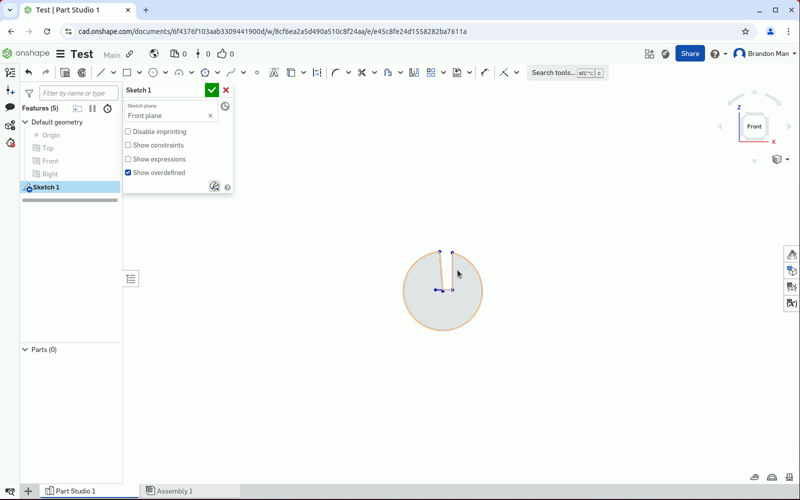
scroll(6)
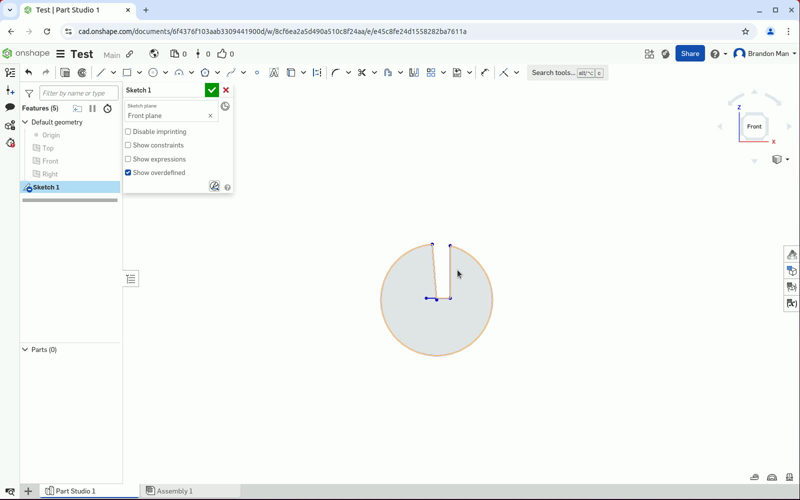
scroll(6)
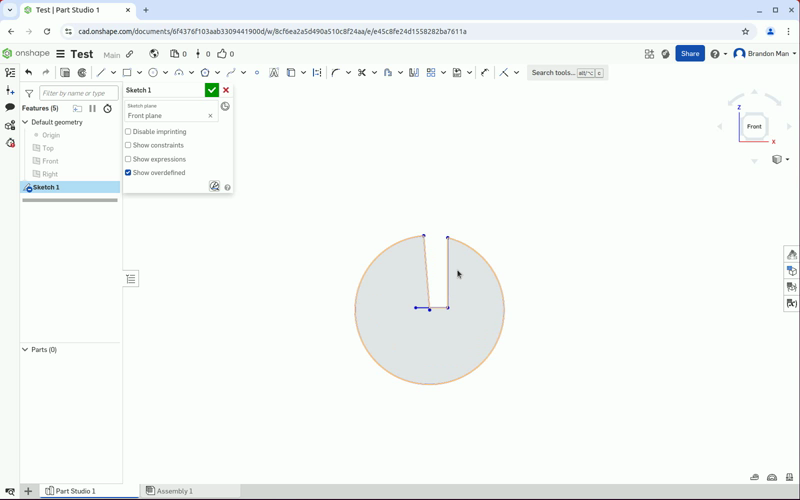
scroll(6)
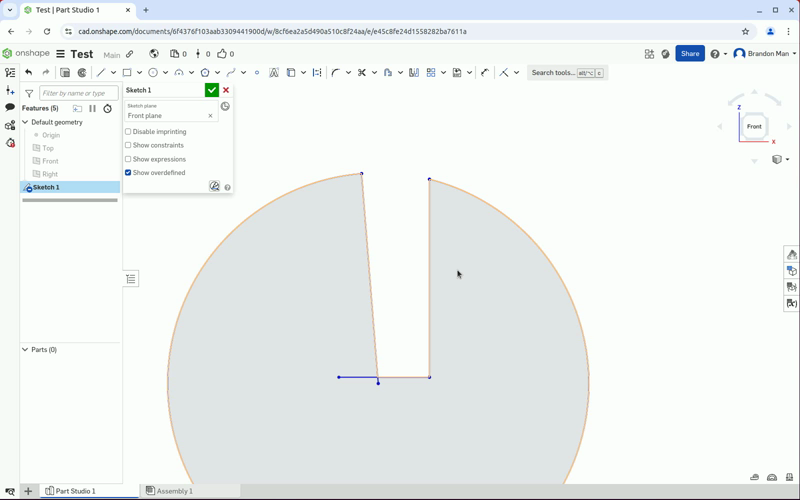
click(457, 269)
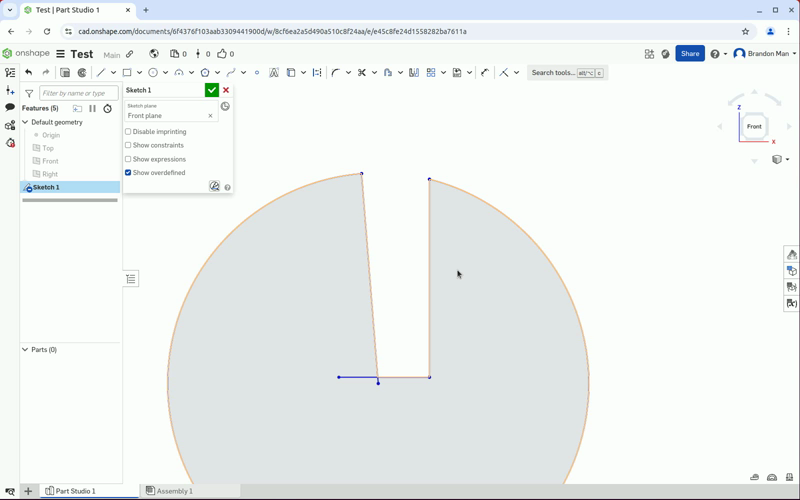
scroll(-6)
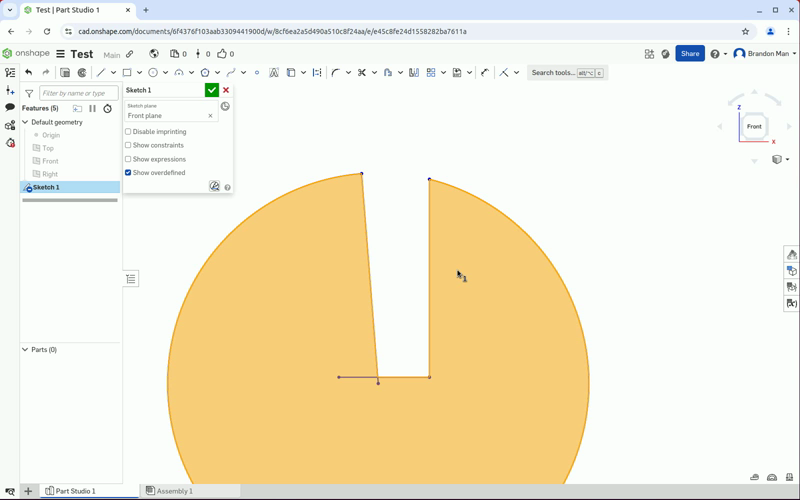
scroll(-6)
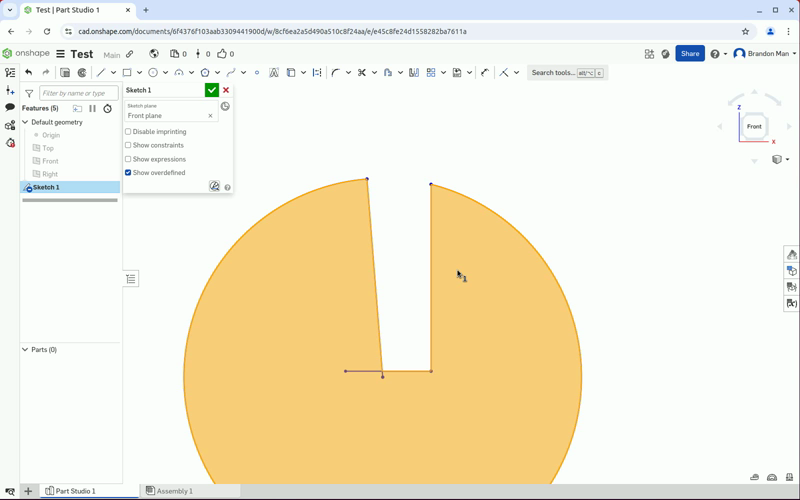
scroll(-6)
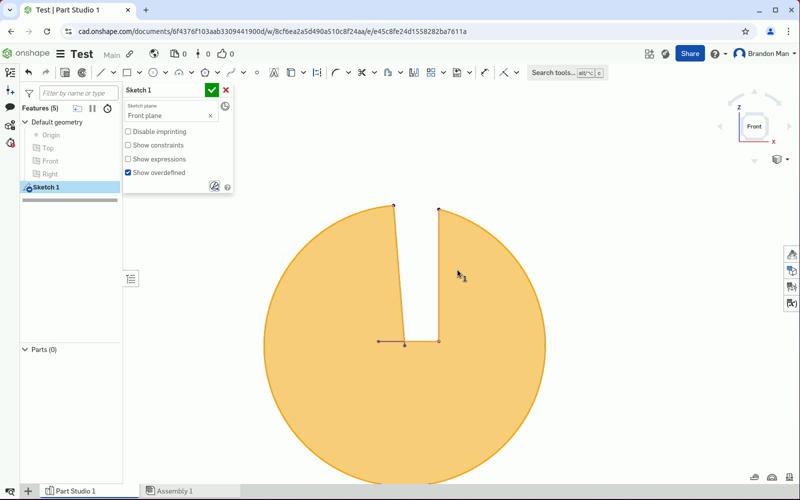
scroll(-6)
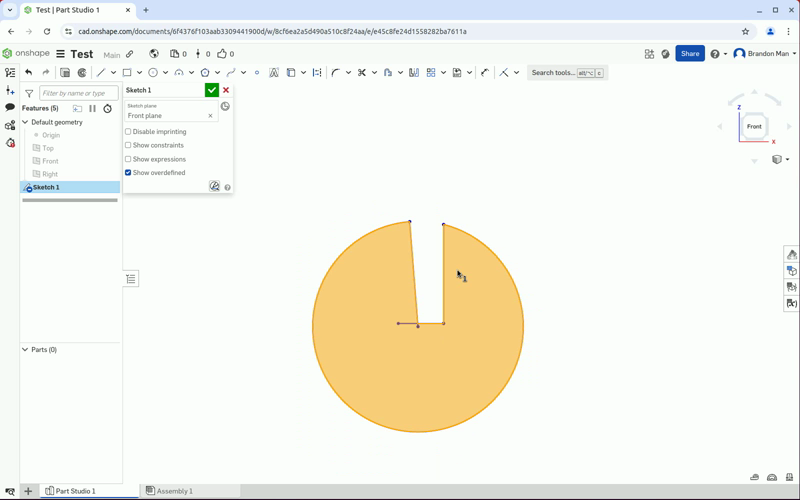
scroll(-6)
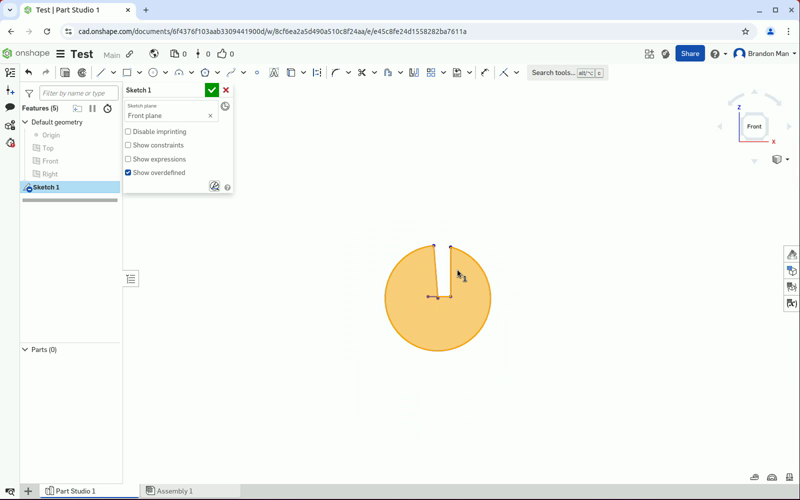
scroll(-6)
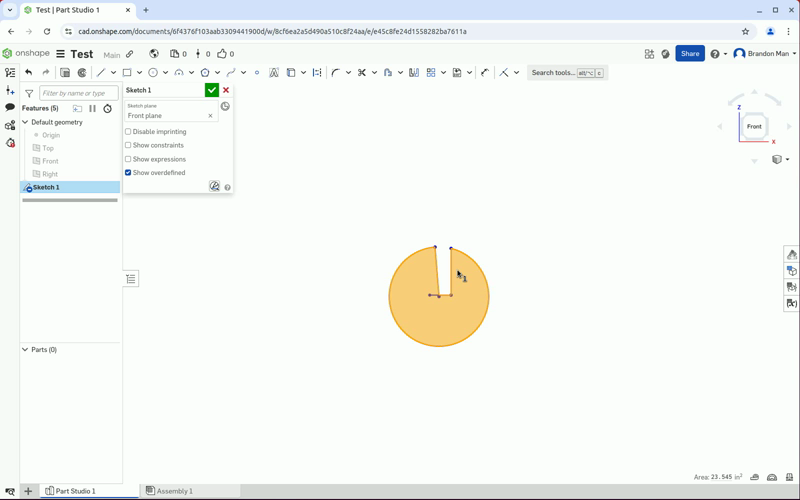
scroll(-6)
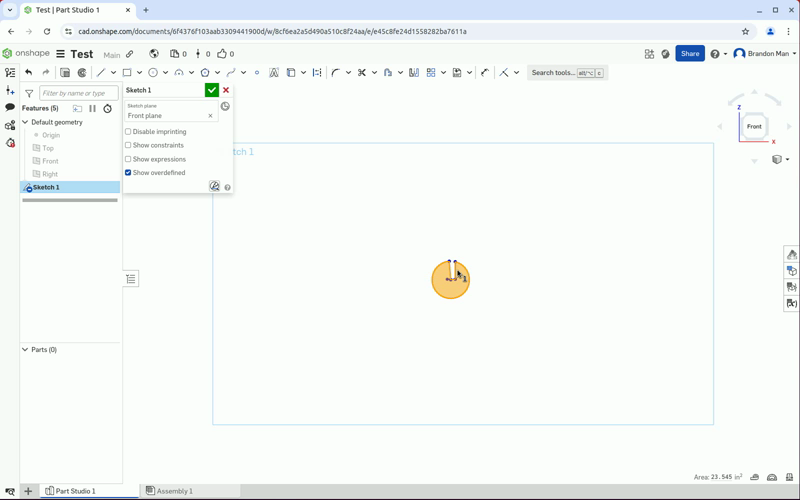
mouse_move(73, 352)
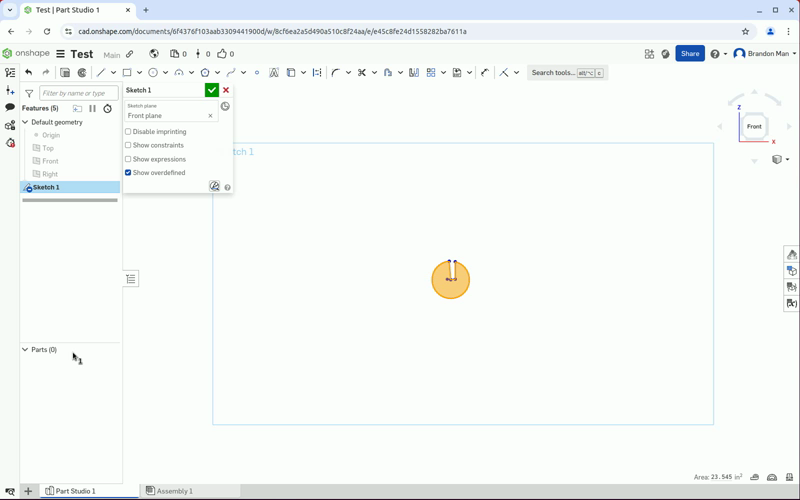
key(shift+y)
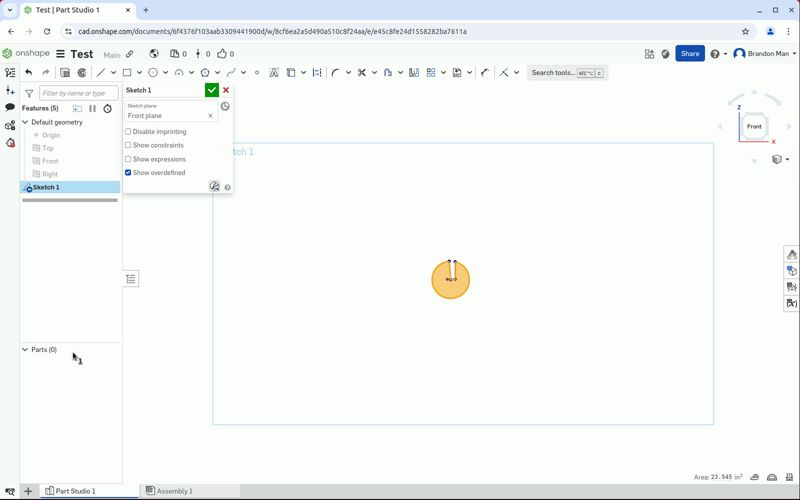
key(shift+e)
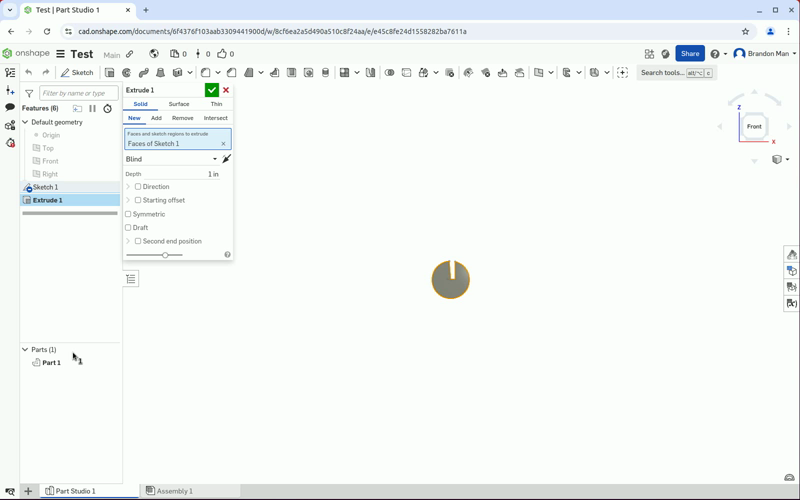
mouse_move(143, 106)
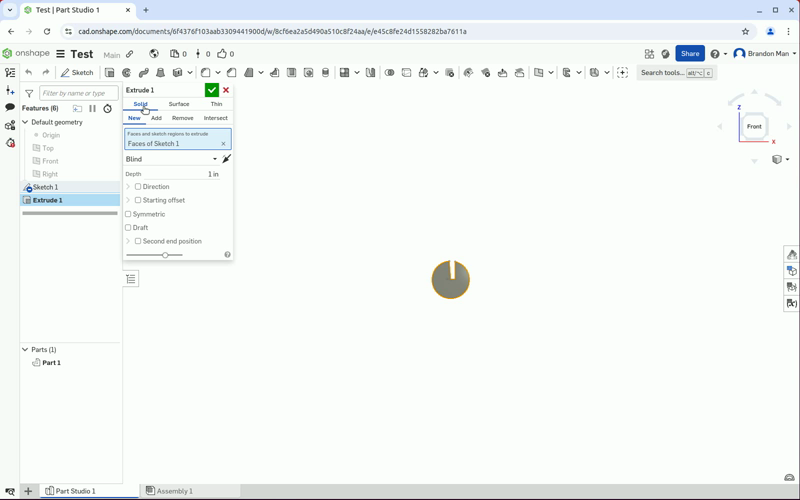
click(143, 106)
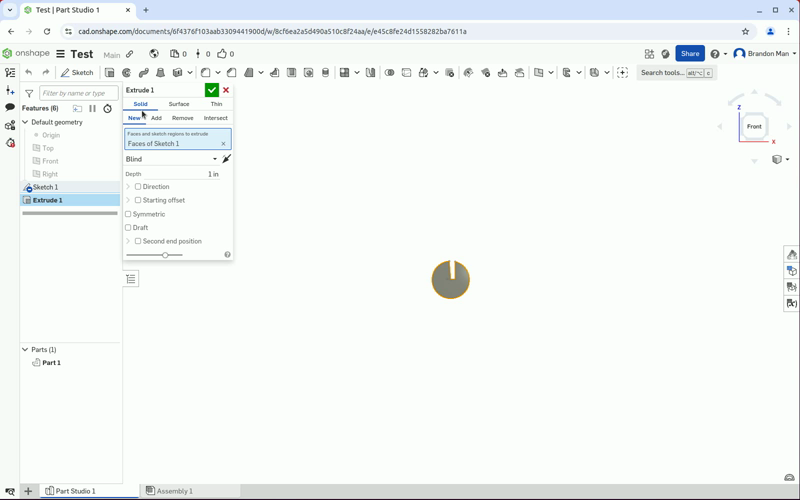
mouse_move(137, 120)
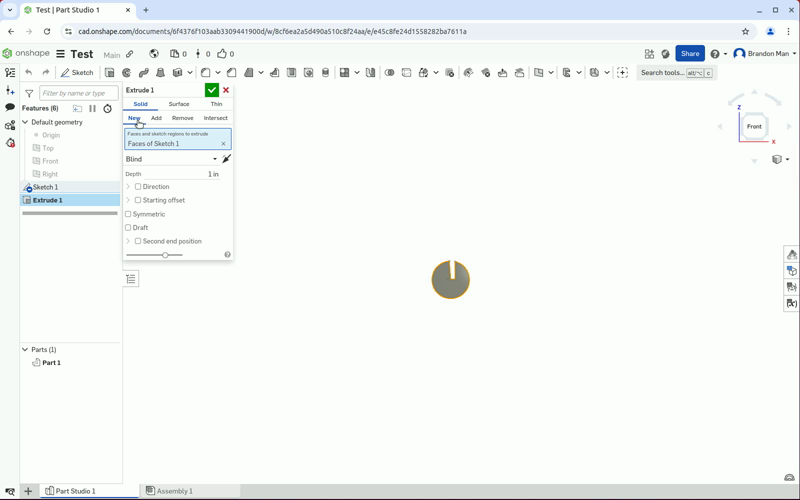
click(137, 120)
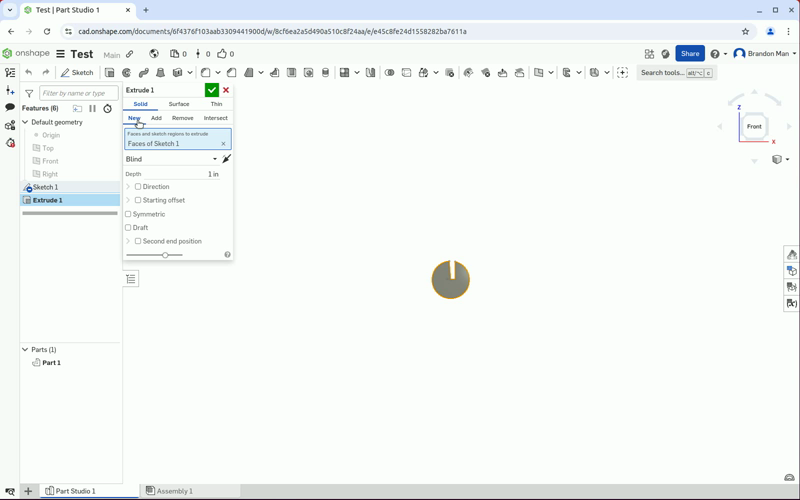
key(tab, 4)
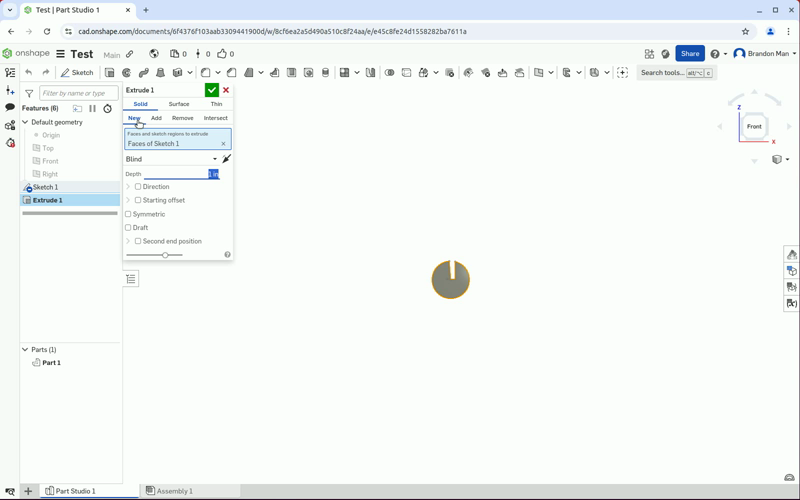
text(1.685)
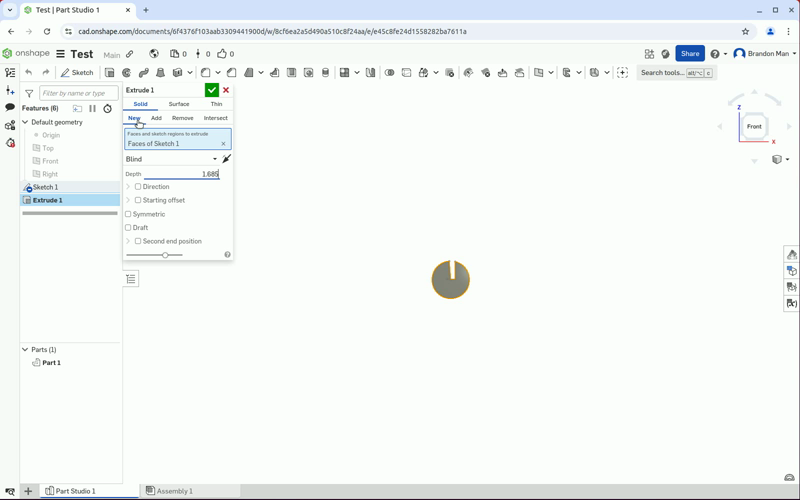
key(enter)
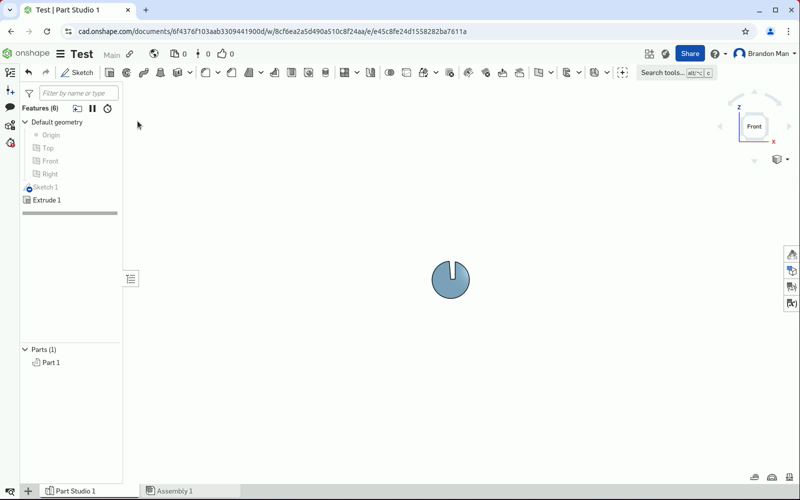
key(shift+h)
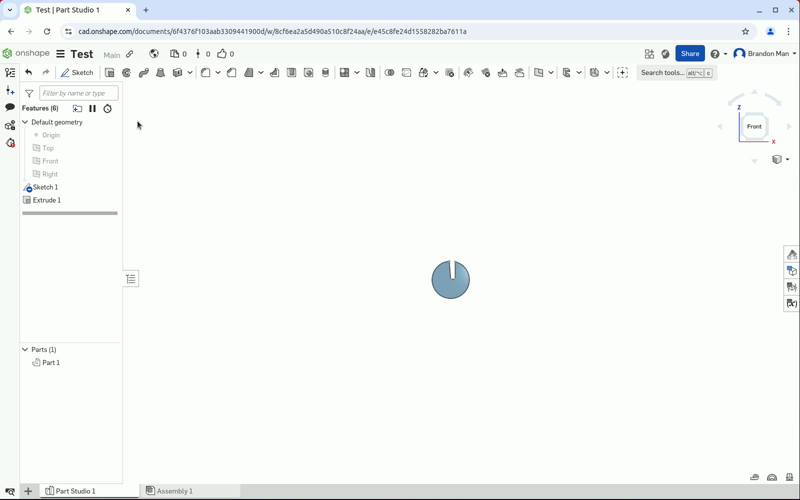
key(shift+h)
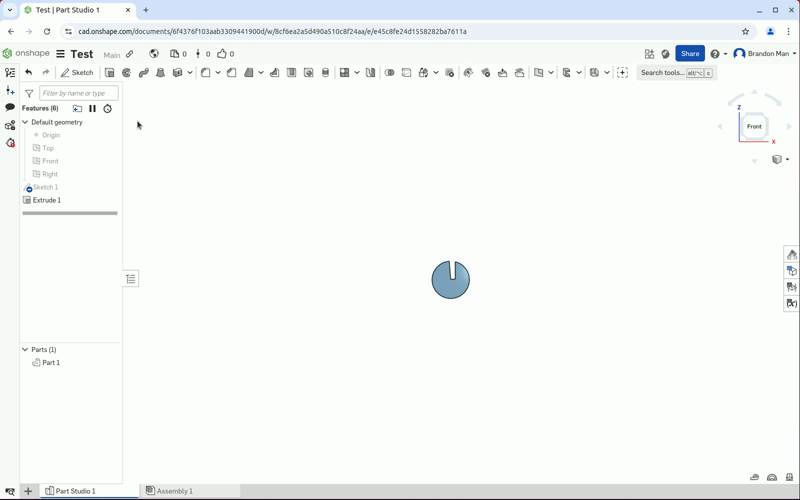
mouse_move(73, 189)
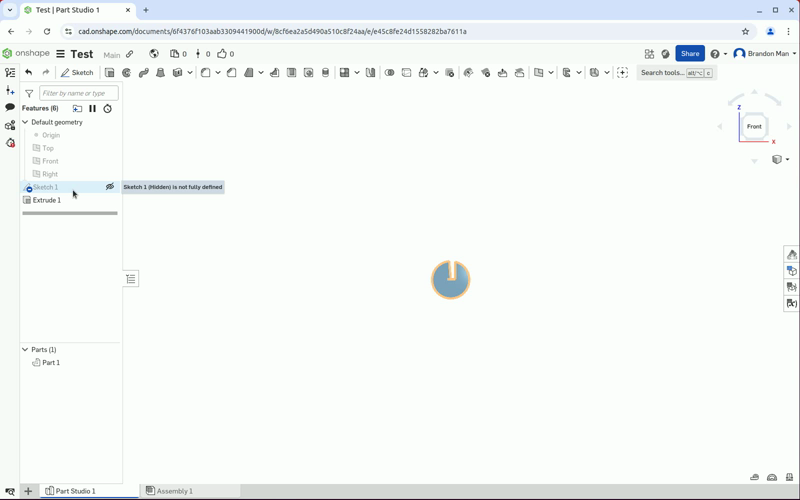
click(73, 189)
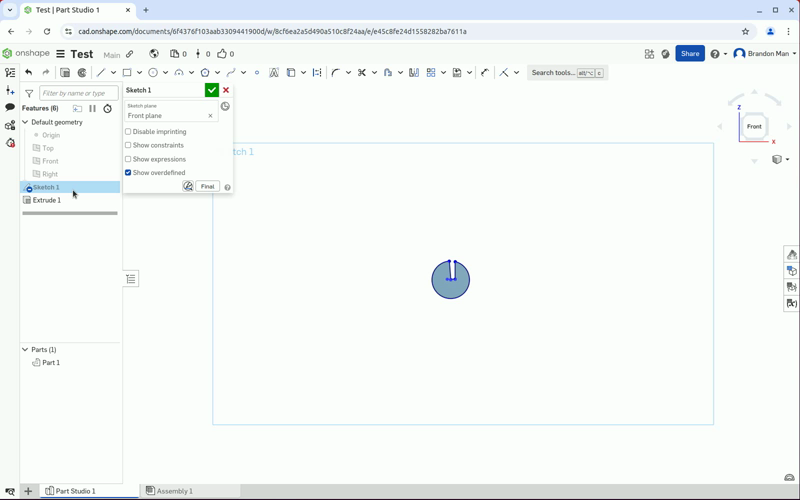
mouse_move(229, 92)
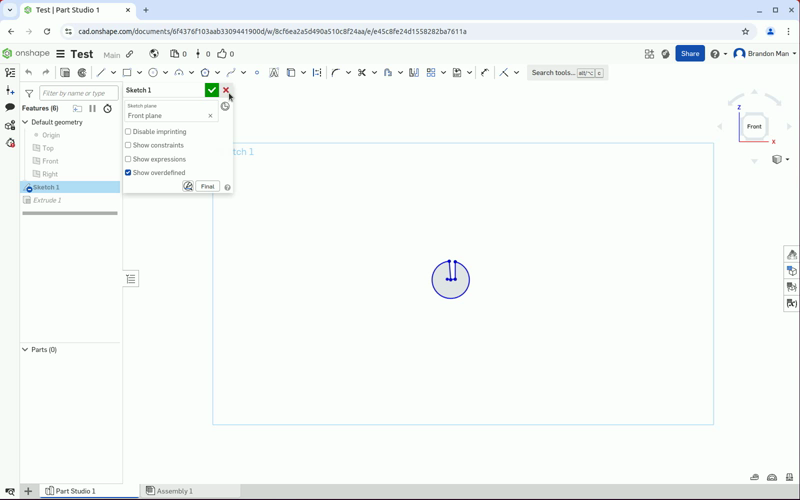
click(229, 92)
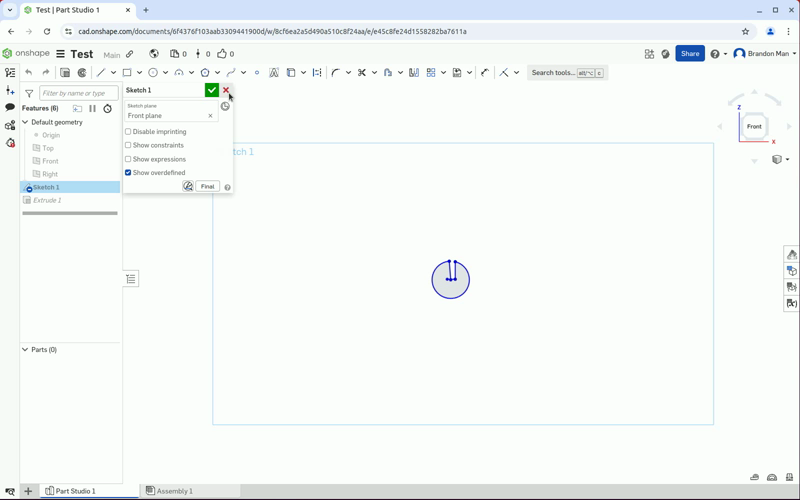
key(shift+s)
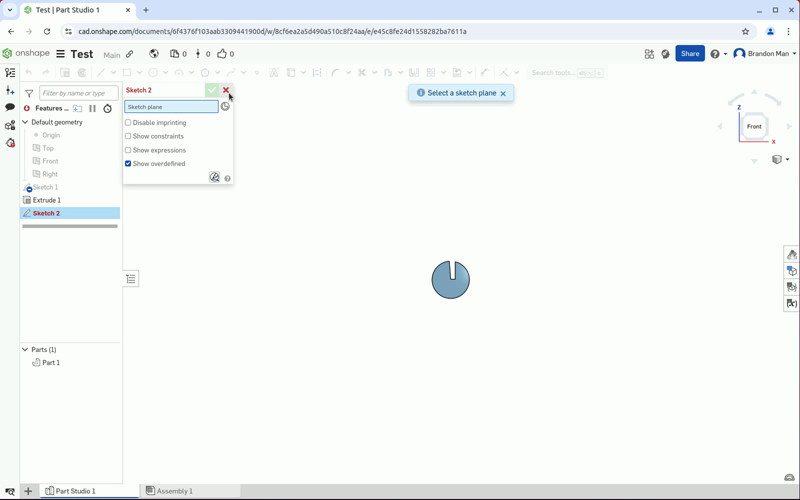
mouse_move(73, 163)
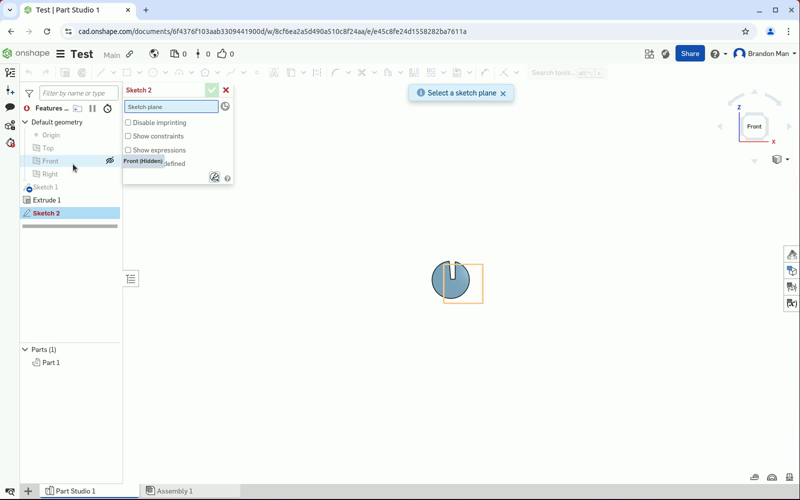
click(73, 163)
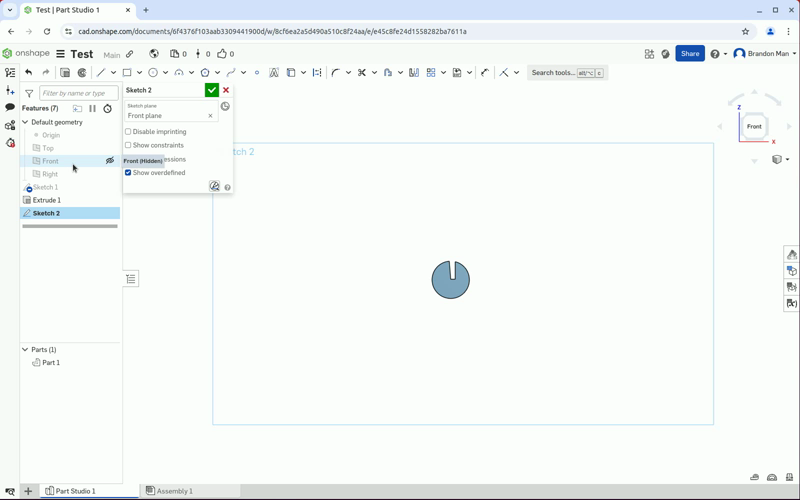
mouse_move(73, 352)
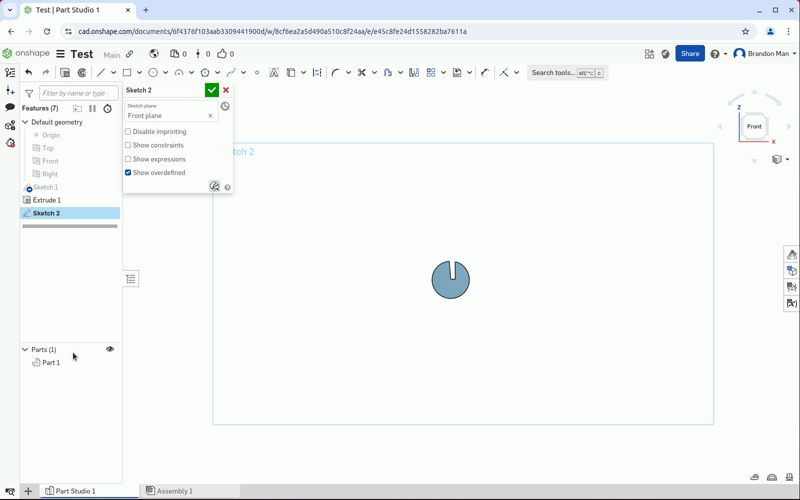
key(y)
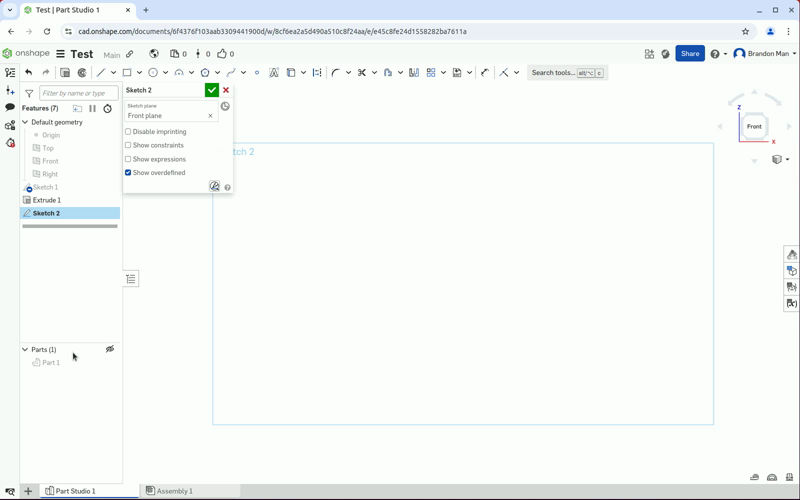
key(l)
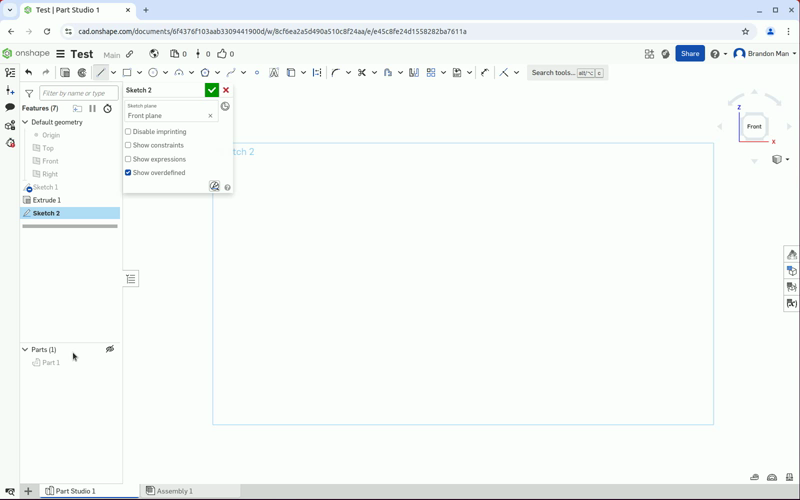
key_down(shift)
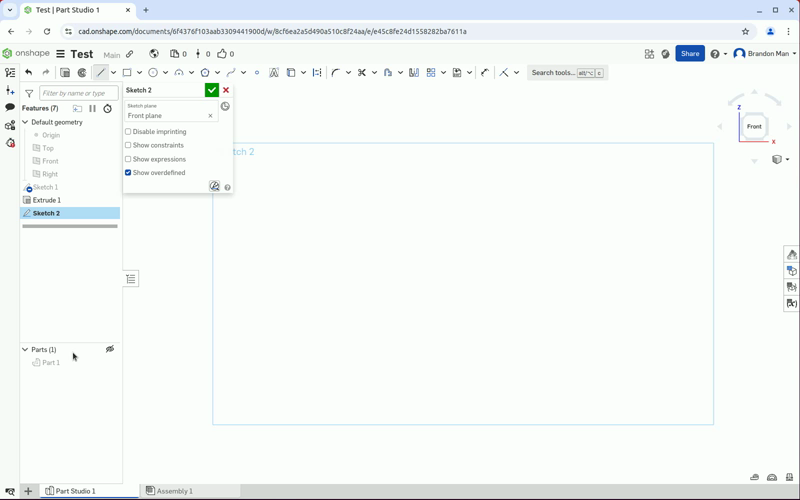
mouse_move(449, 279)
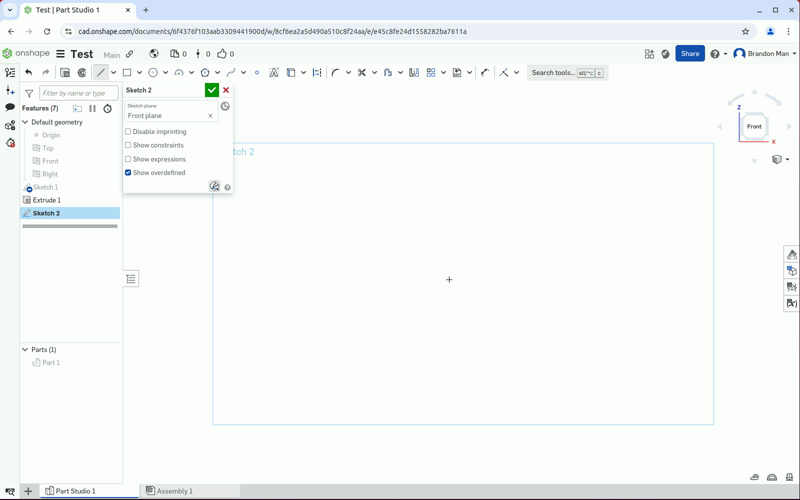
click(449, 279)
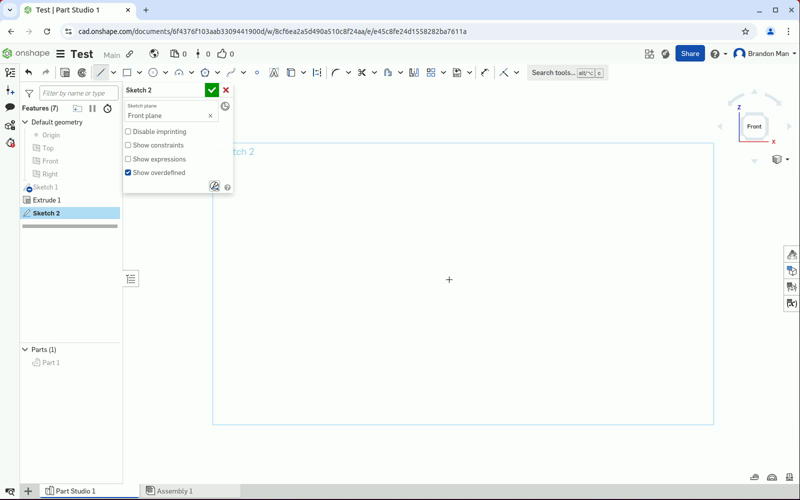
key_up(shift)
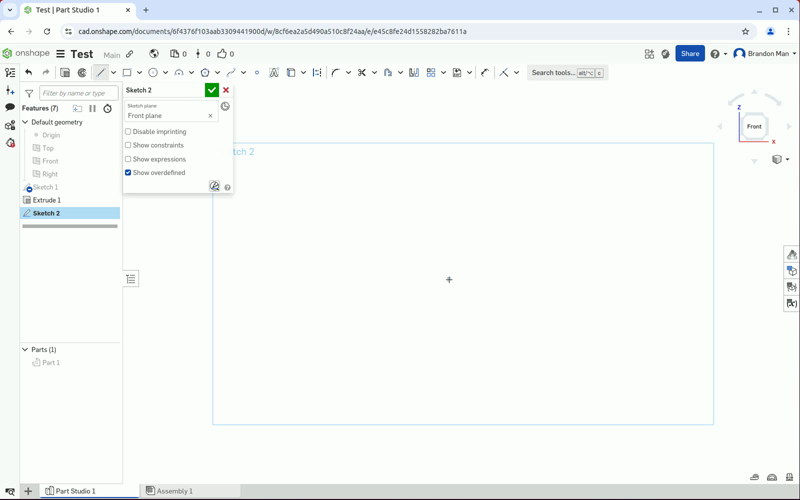
key_down(shift)
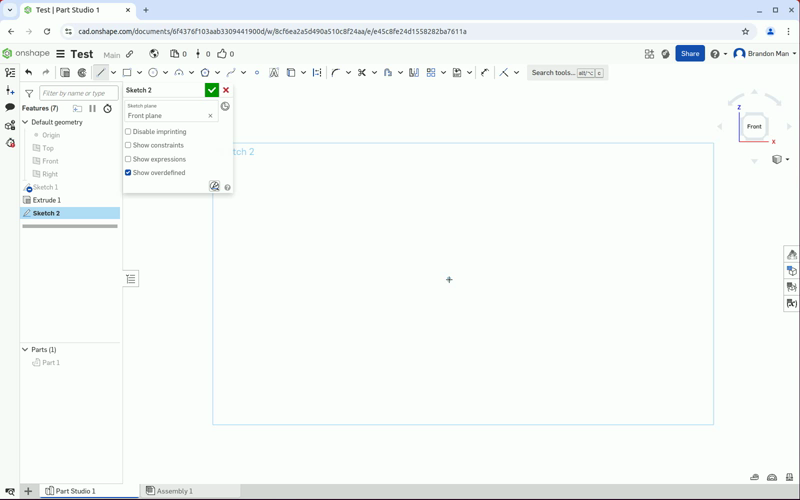
mouse_move(479, 279)
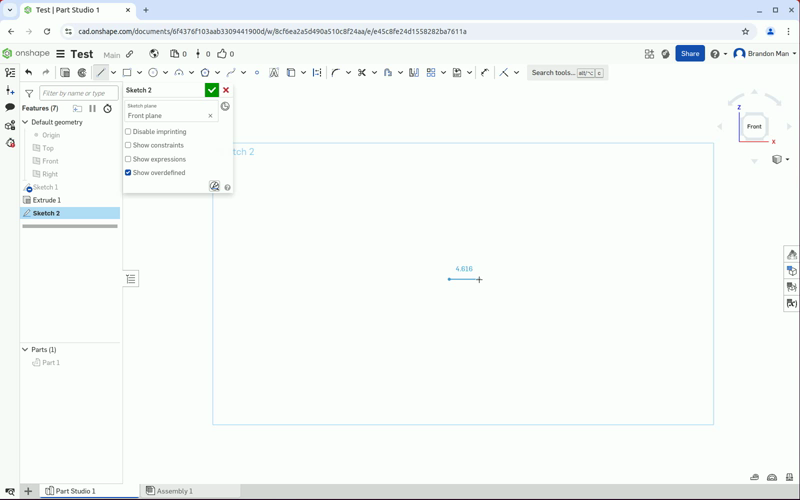
mouse_move(455, 279)
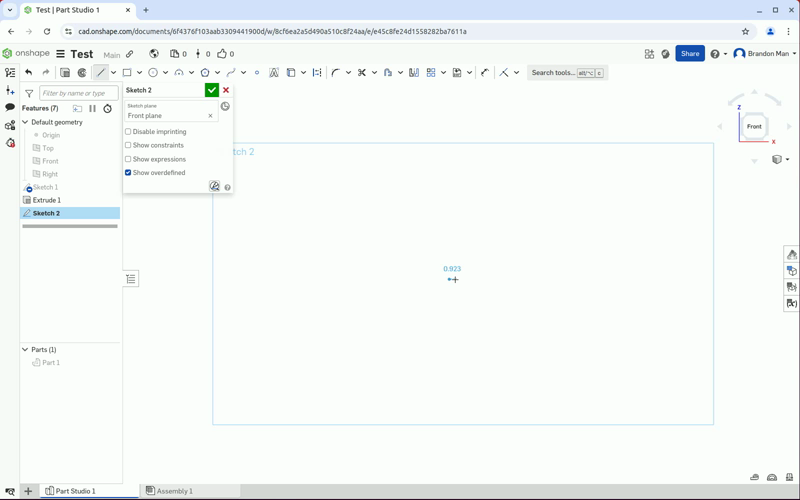
scroll(6)
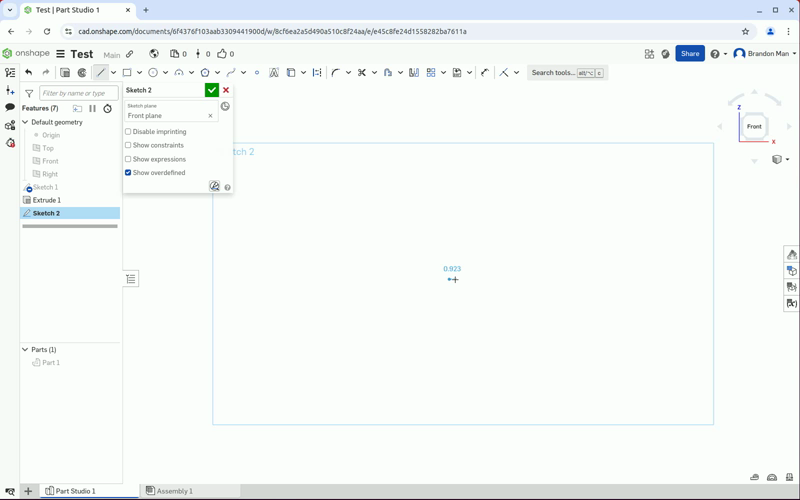
scroll(6)
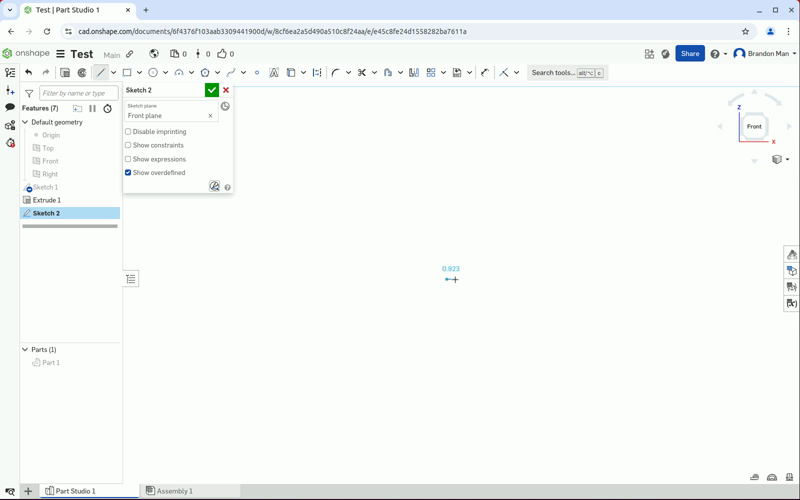
scroll(6)
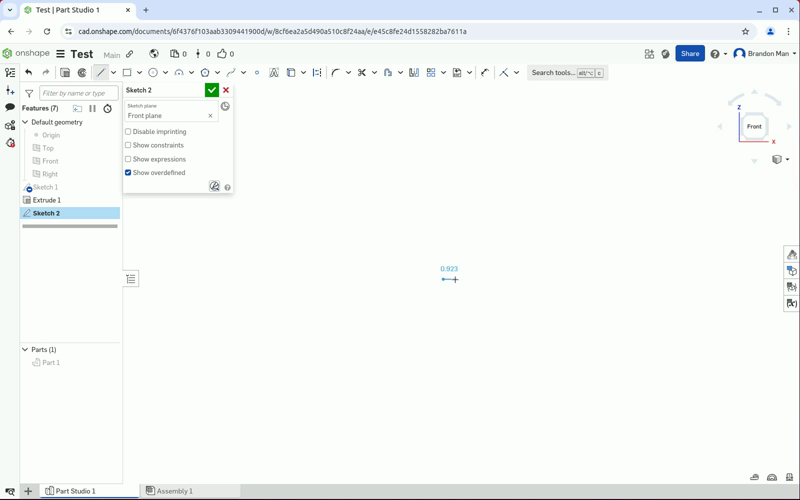
scroll(6)
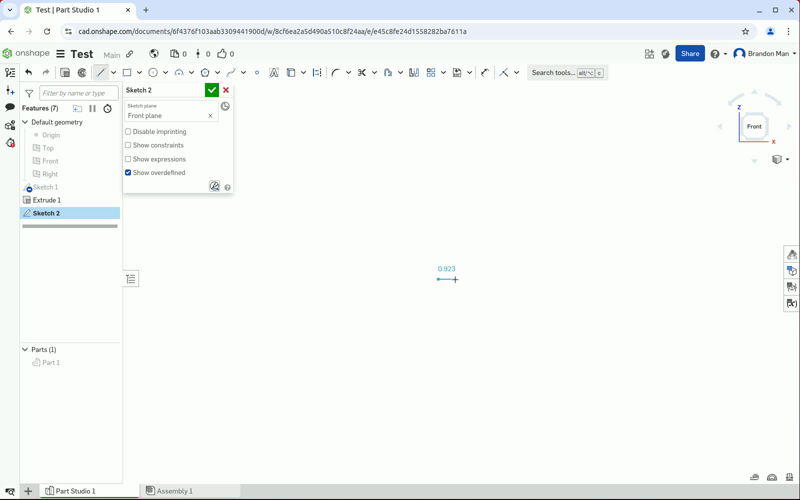
scroll(6)
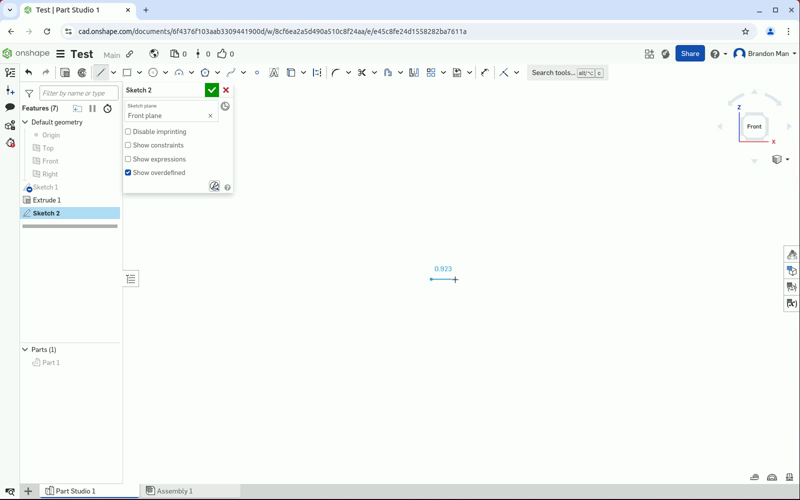
scroll(6)
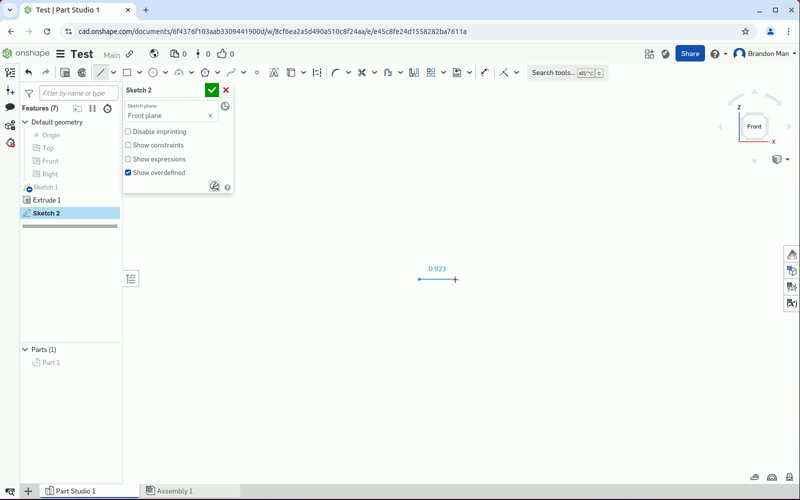
scroll(6)
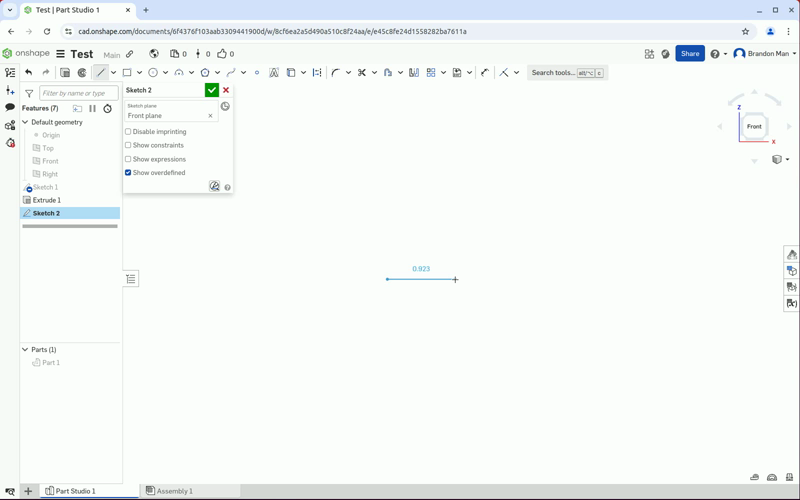
click(455, 279)
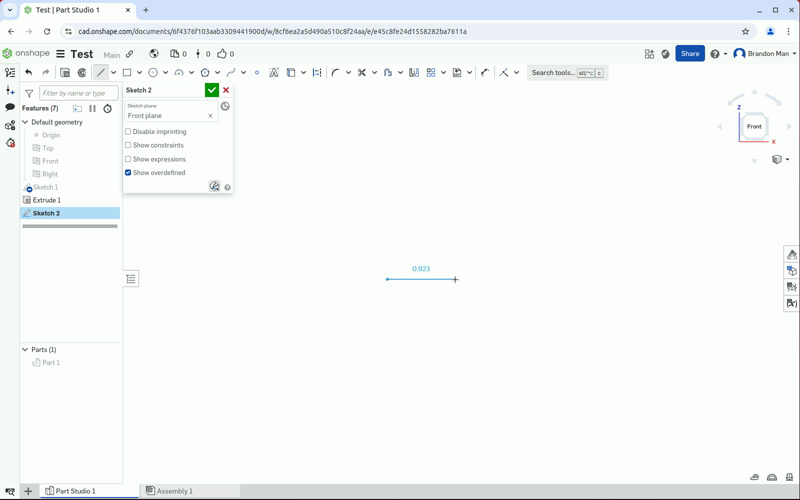
scroll(-6)
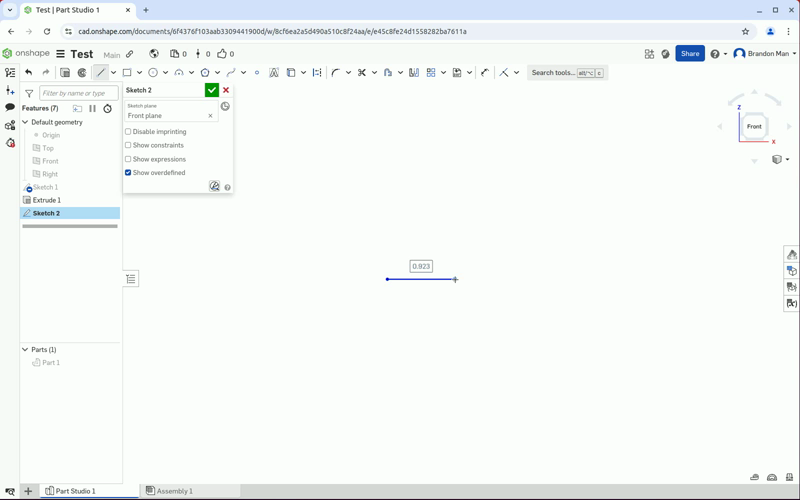
scroll(-6)
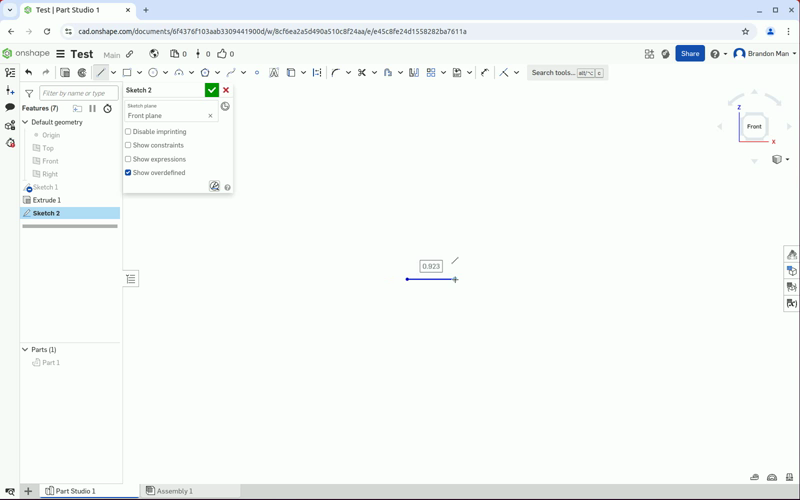
scroll(-6)
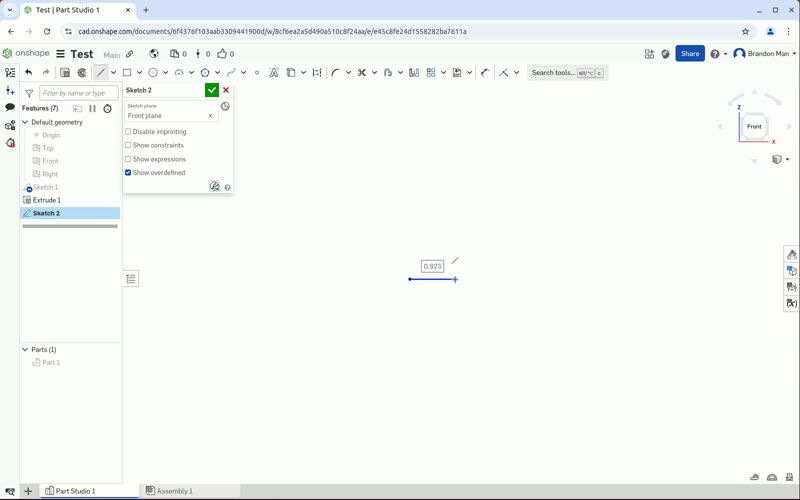
scroll(-6)
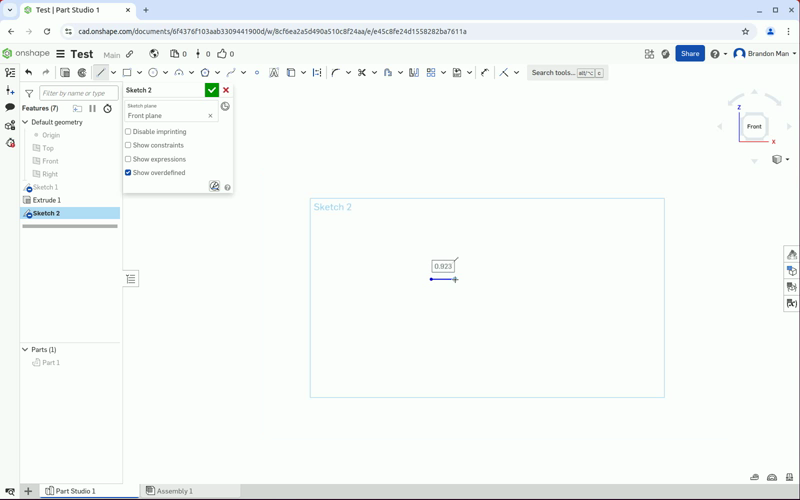
scroll(-6)
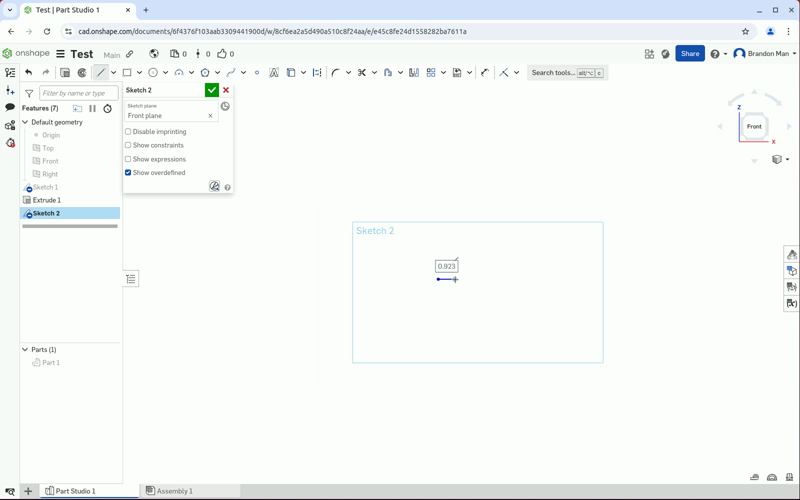
scroll(-6)
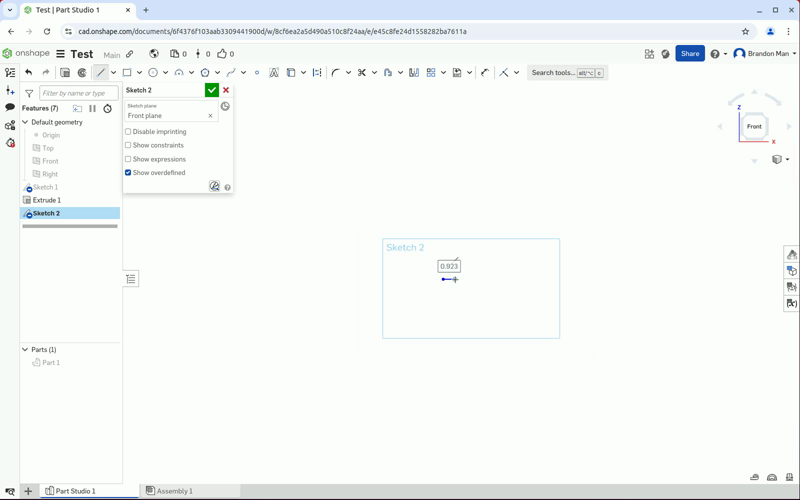
scroll(-6)
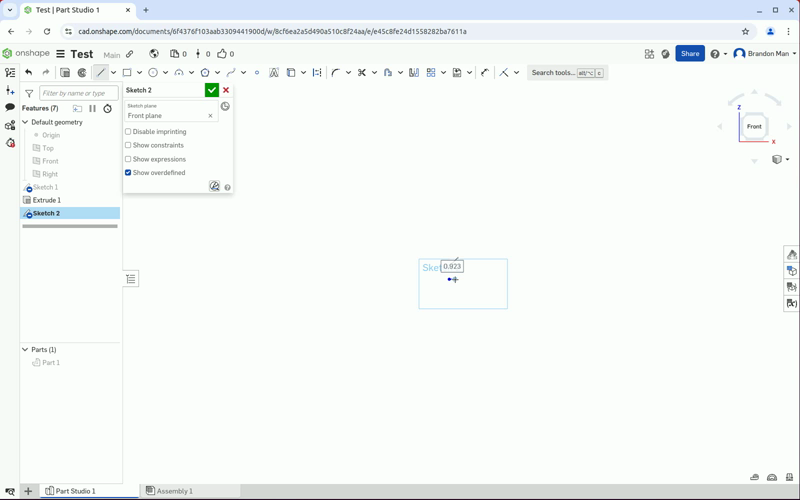
key_up(shift)
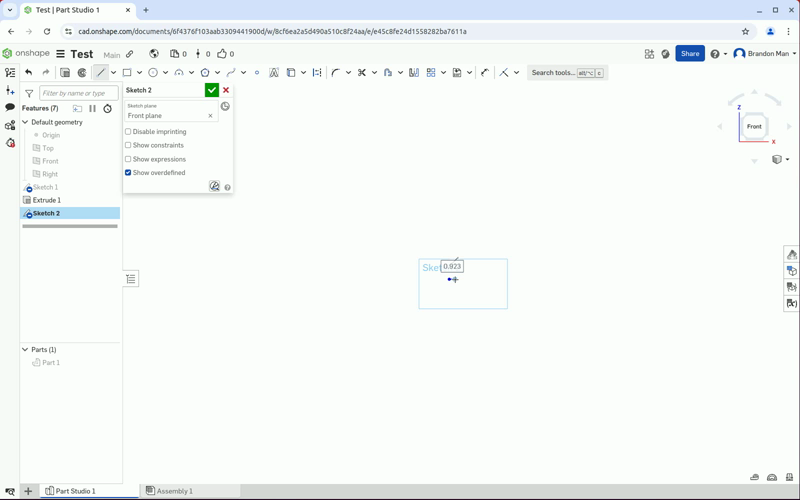
key_down(shift)
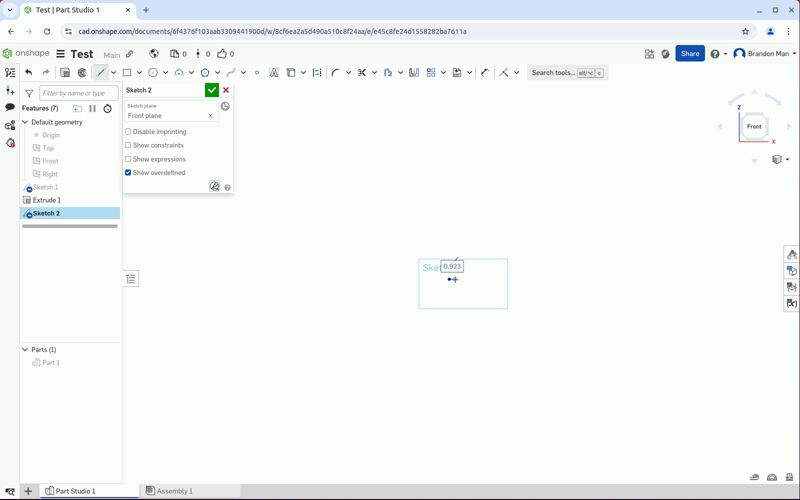
mouse_move(485, 279)
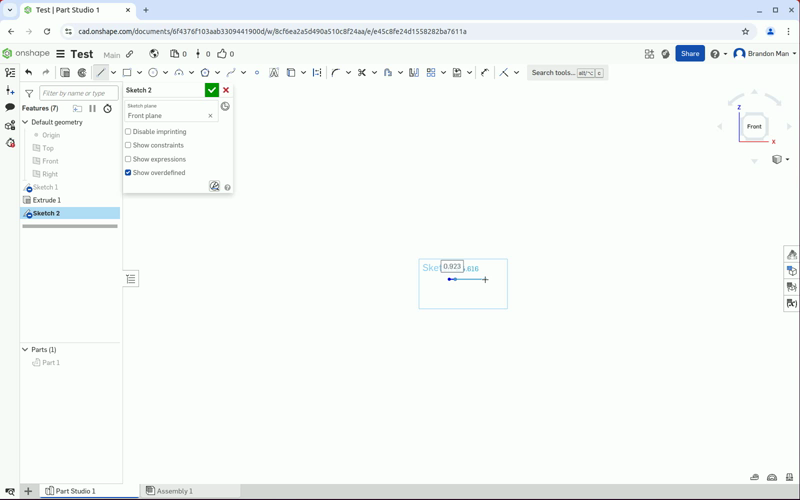
mouse_move(455, 261)
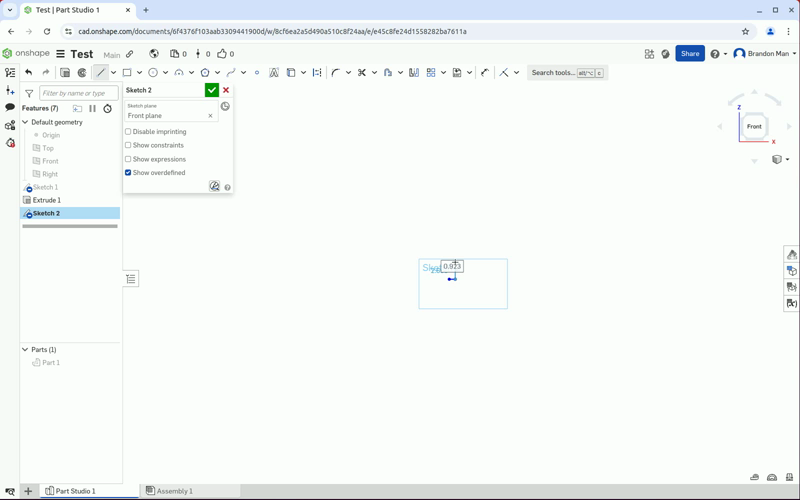
click(455, 261)
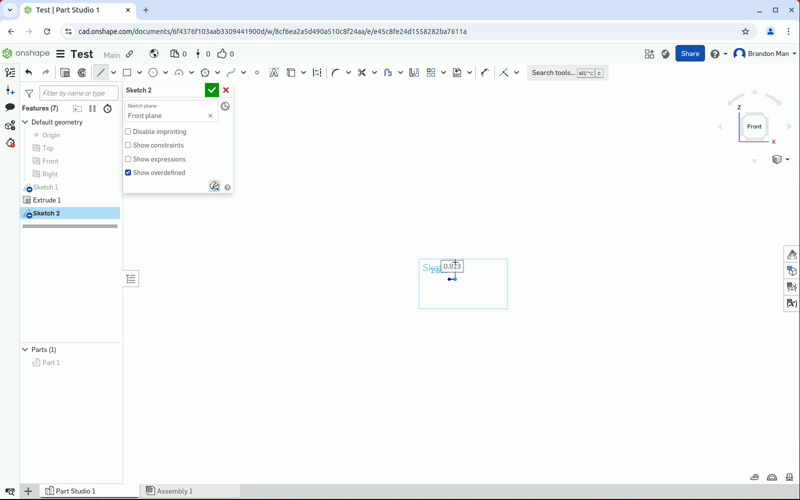
key_up(shift)
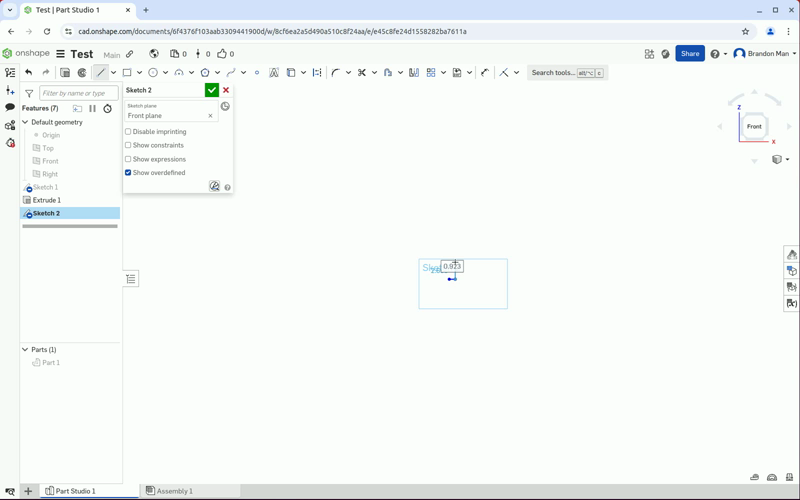
key(esc)
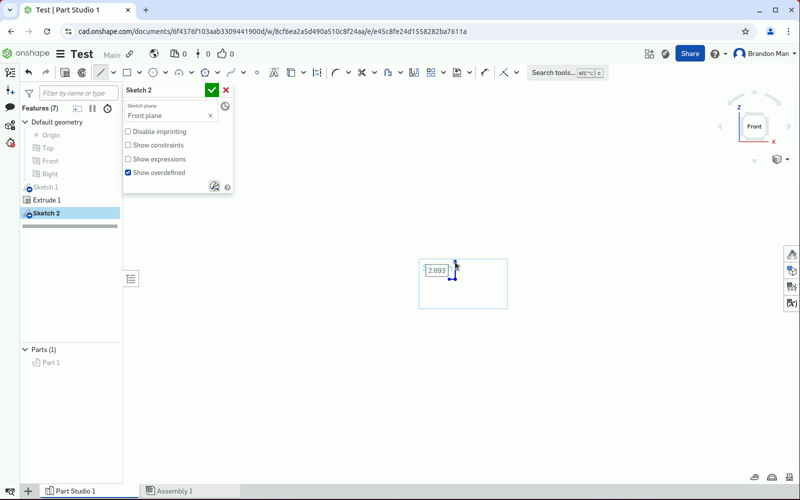
key(a)
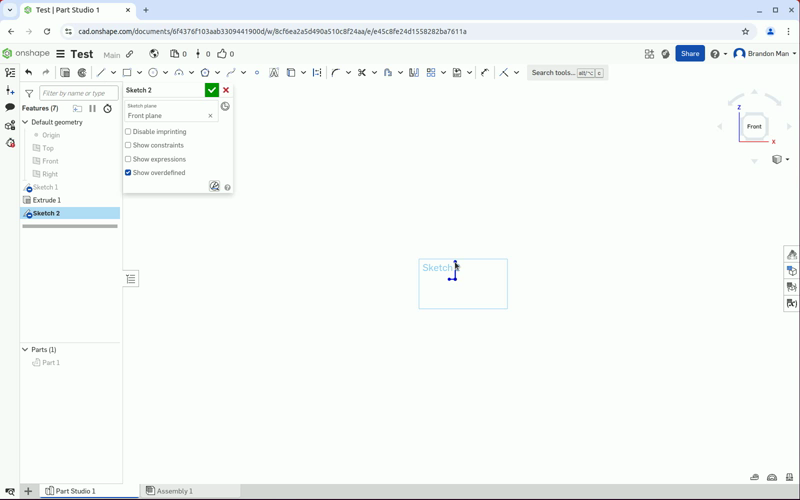
mouse_move(455, 261)
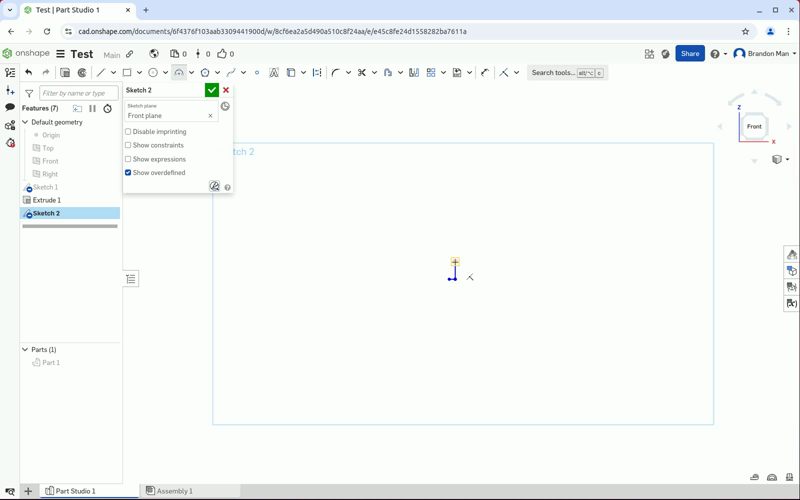
click(455, 261)
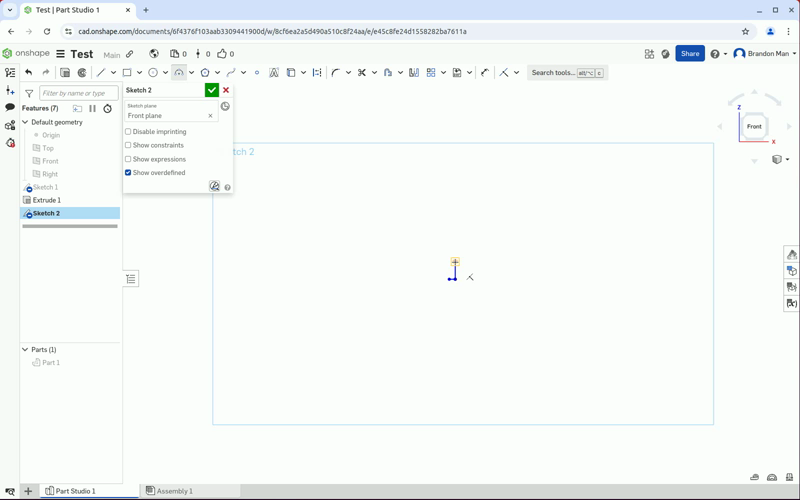
key_down(shift)
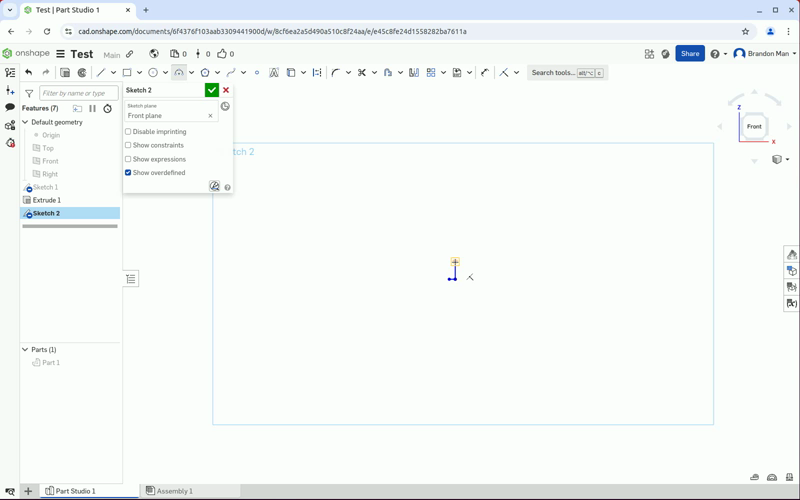
mouse_move(449, 261)
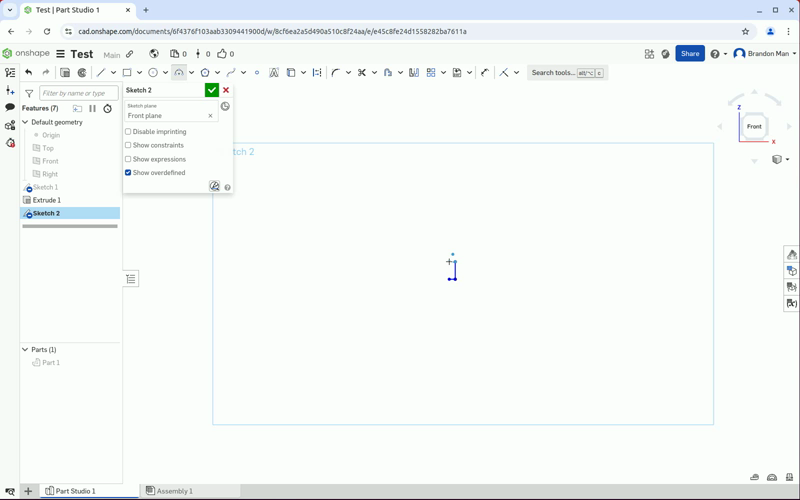
scroll(6)
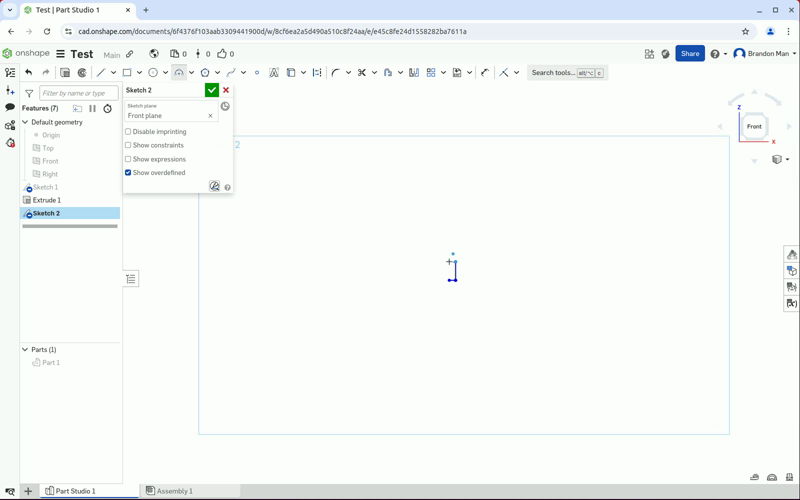
scroll(6)
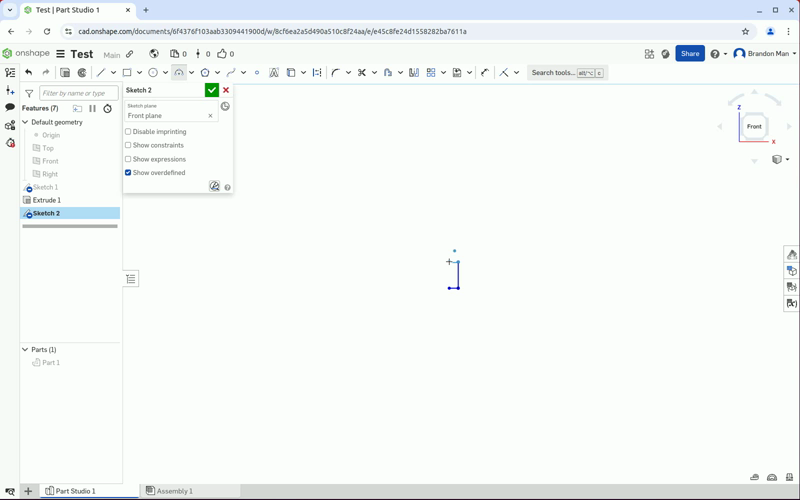
scroll(6)
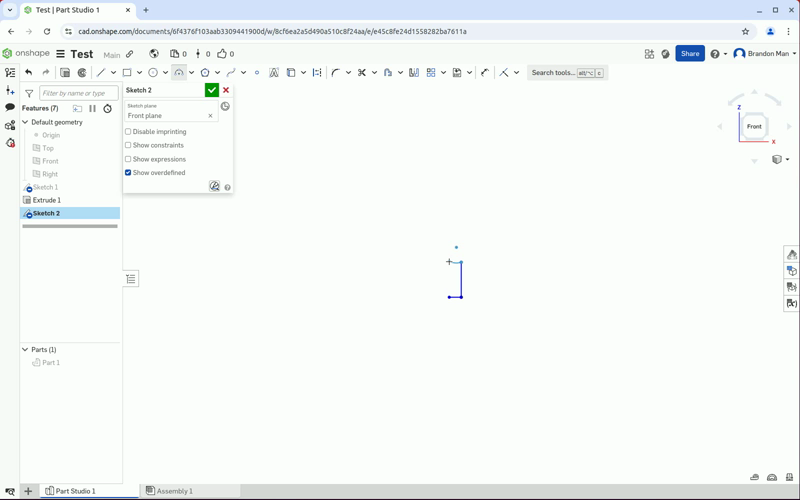
scroll(6)
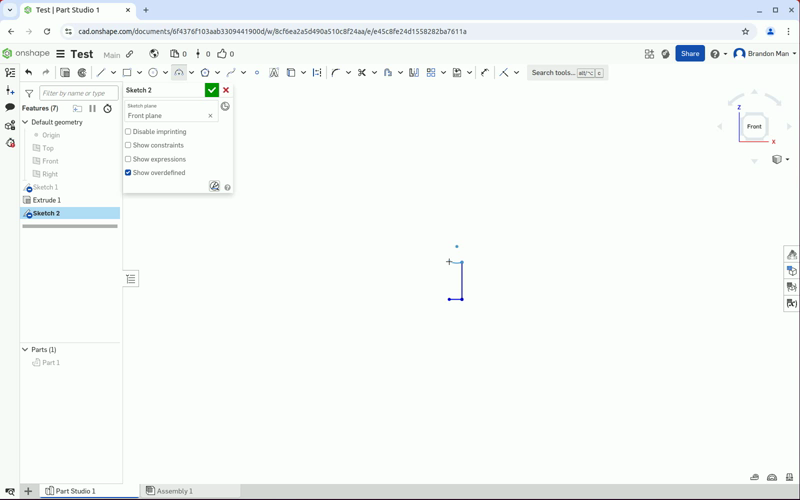
scroll(6)
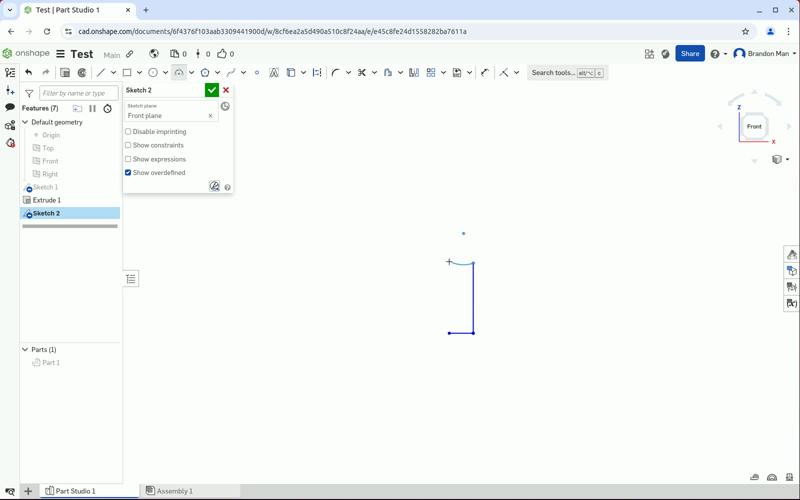
scroll(6)
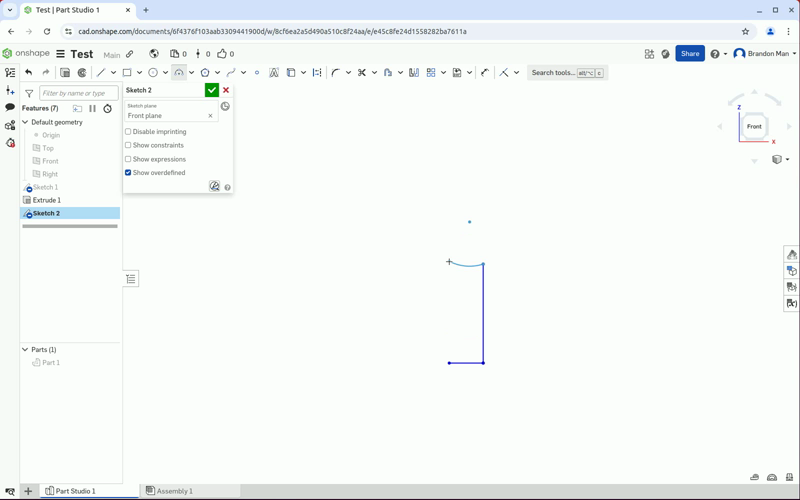
scroll(6)
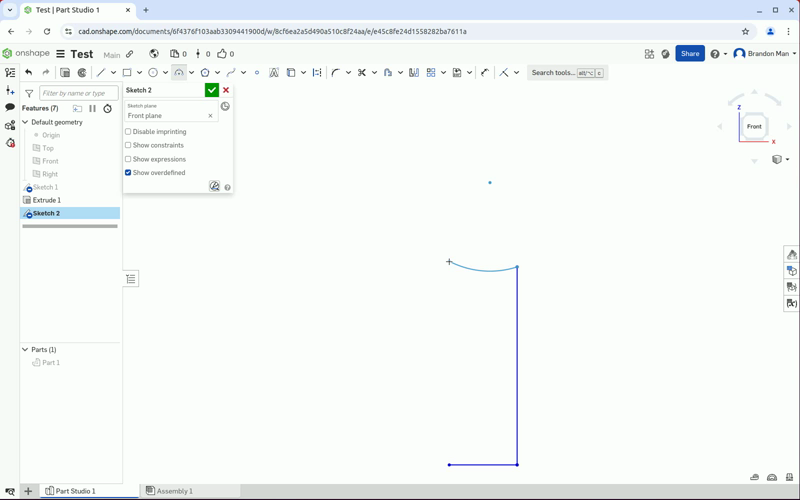
click(449, 261)
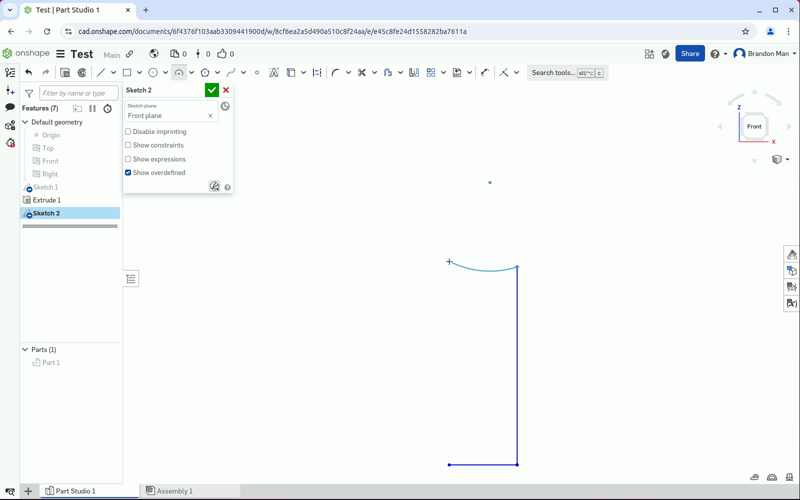
scroll(-6)
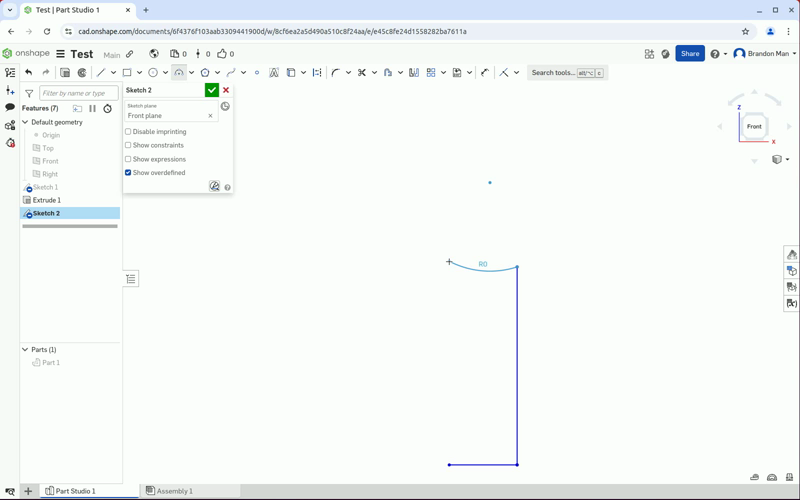
scroll(-6)
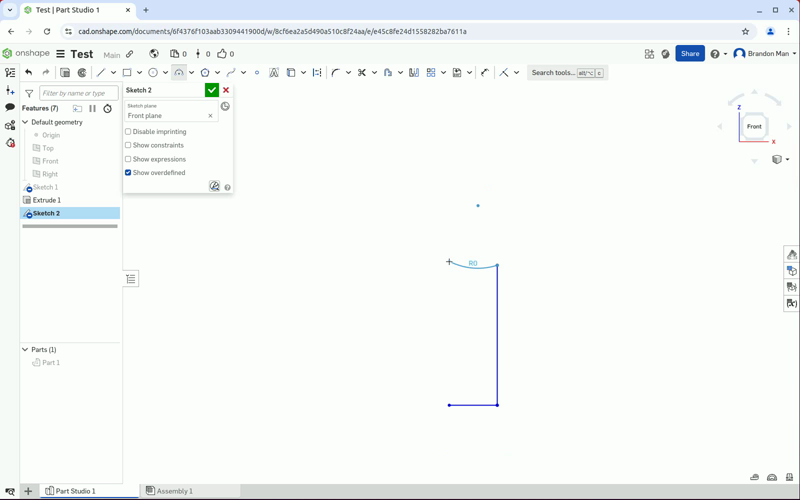
scroll(-6)
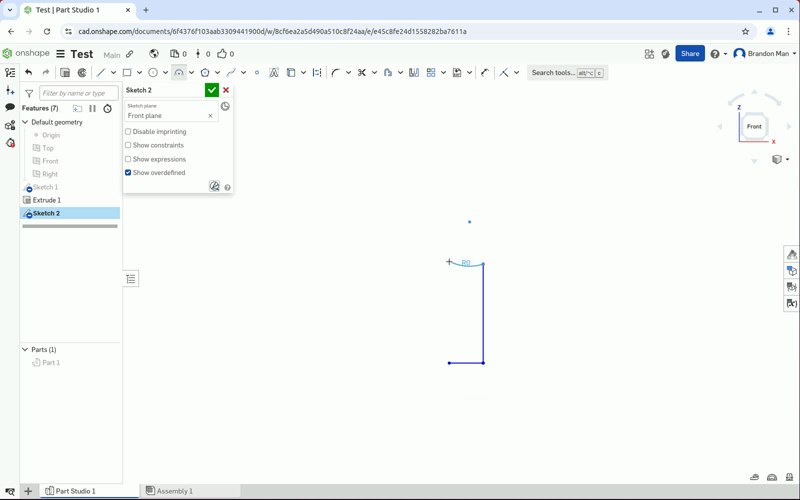
scroll(-6)
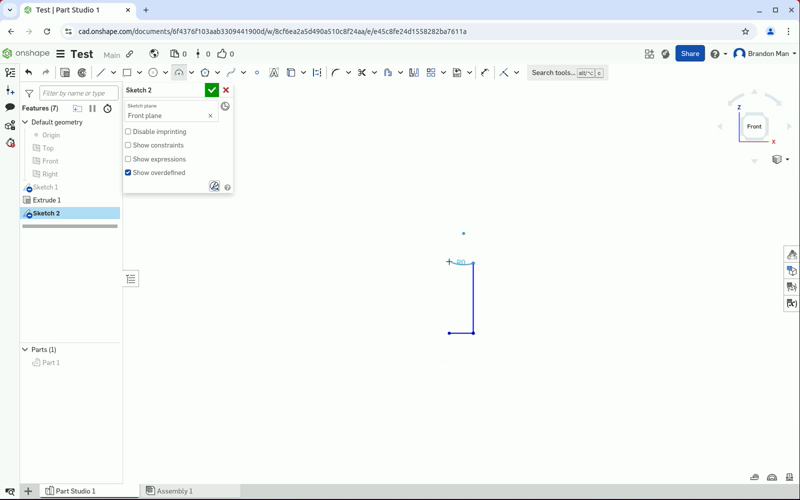
scroll(-6)
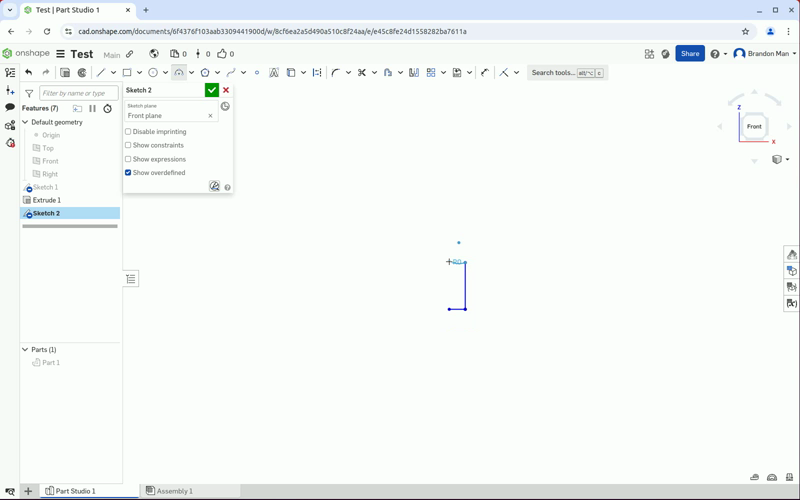
scroll(-6)
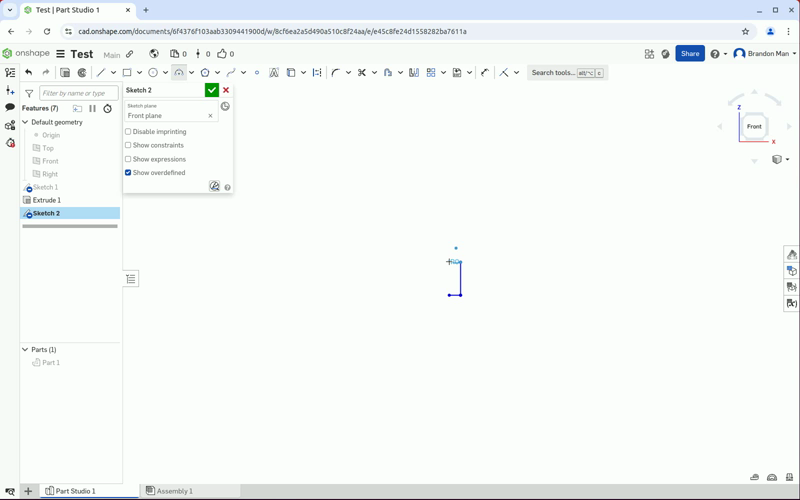
scroll(-6)
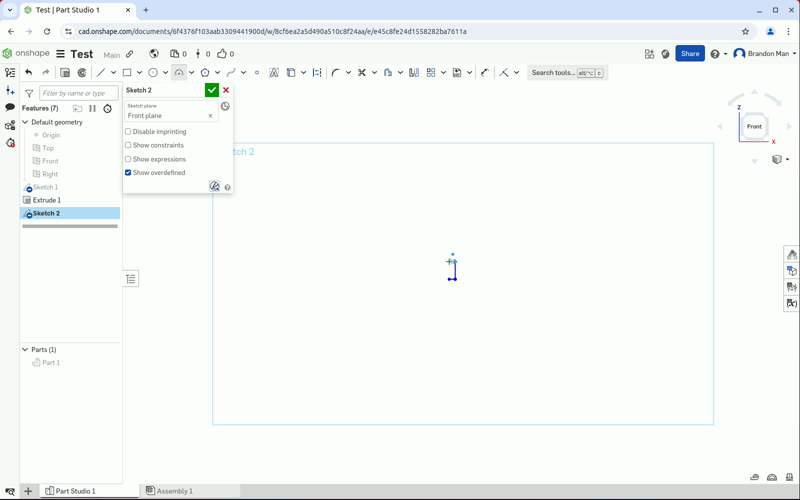
mouse_move(452, 260)
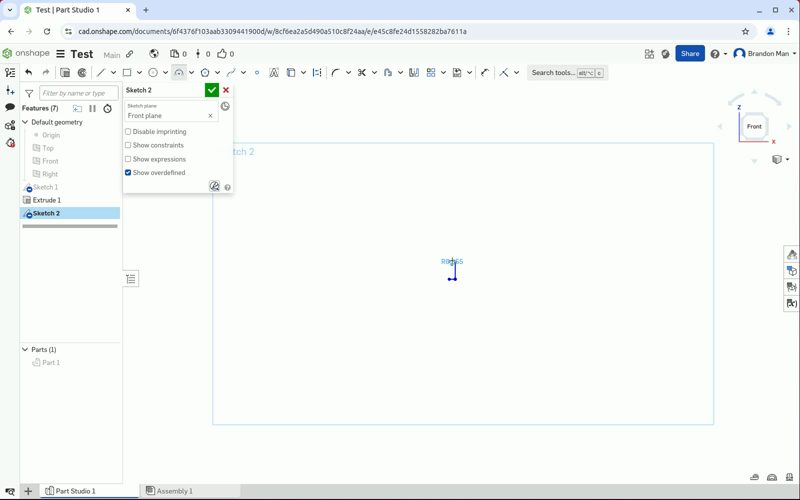
scroll(6)
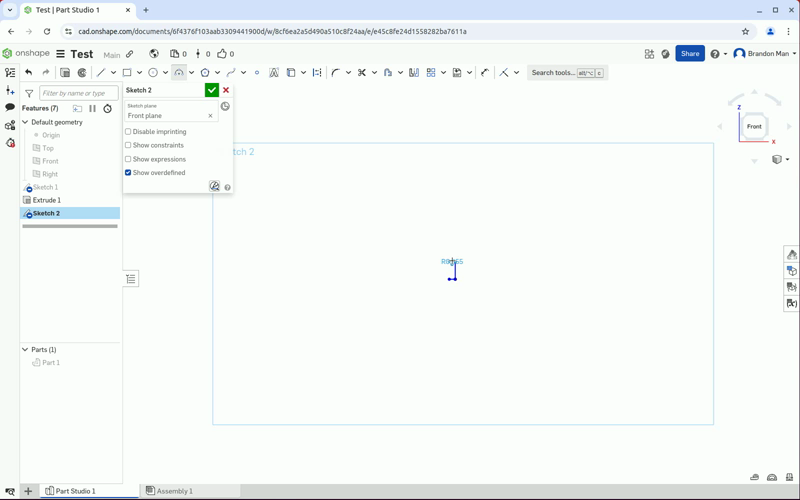
scroll(6)
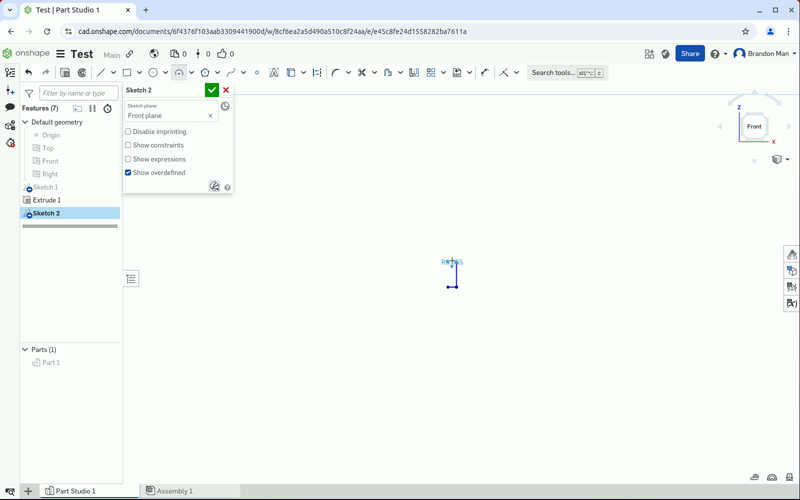
scroll(6)
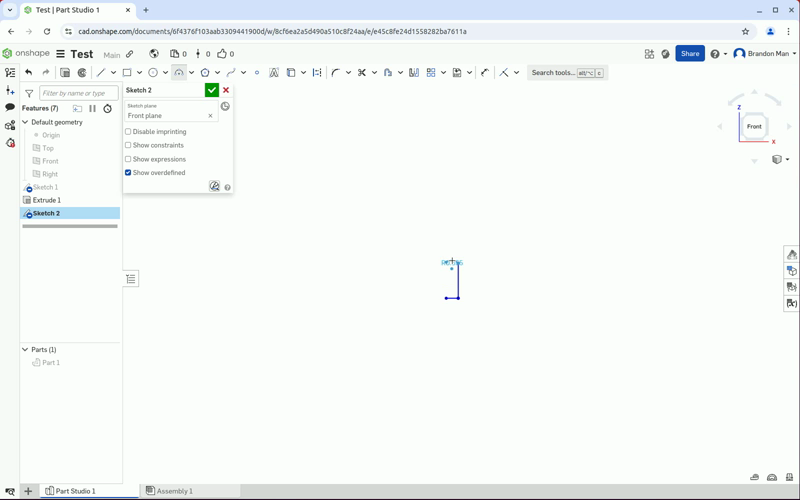
scroll(6)
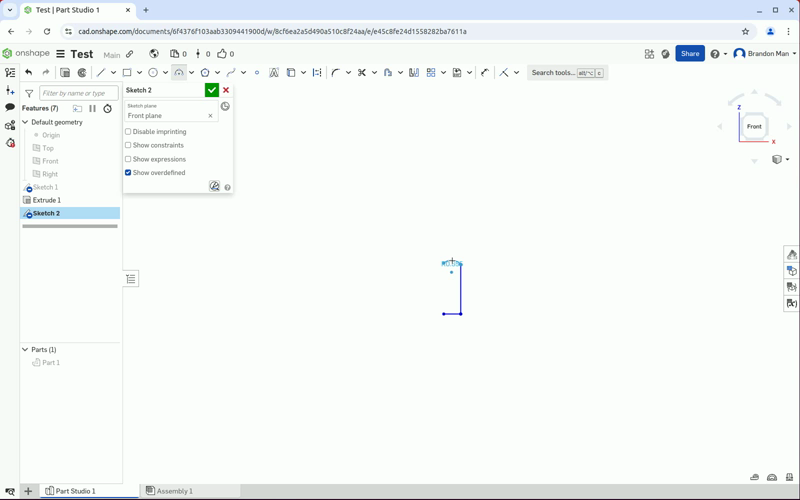
scroll(6)
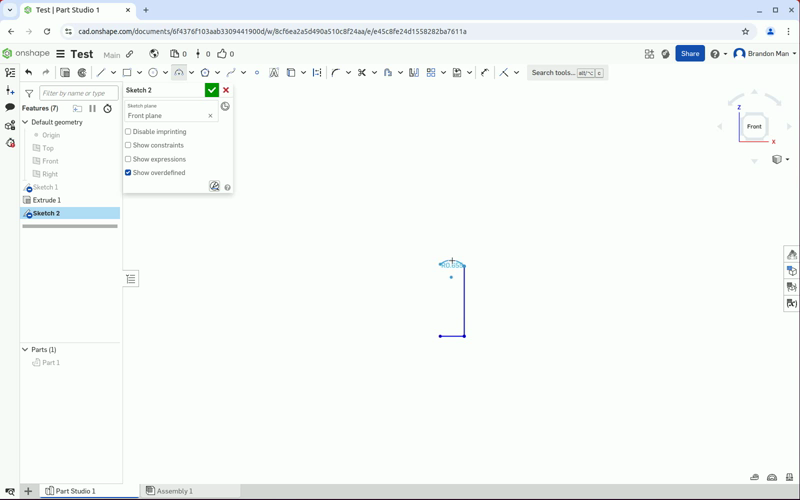
scroll(6)
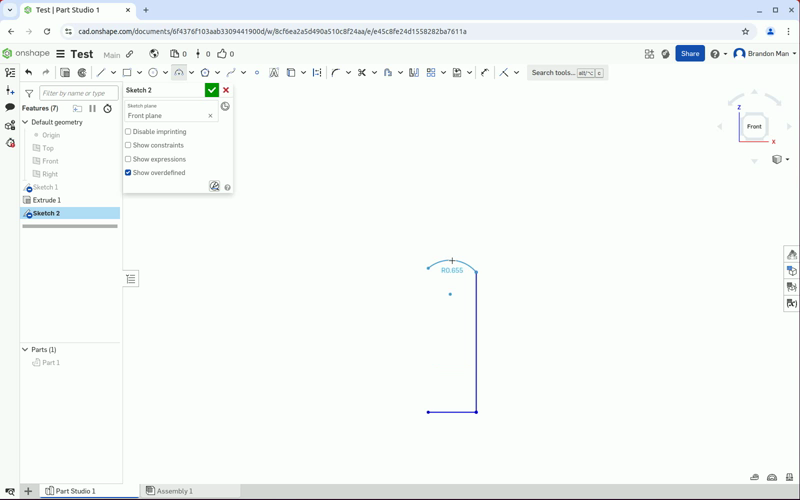
scroll(6)
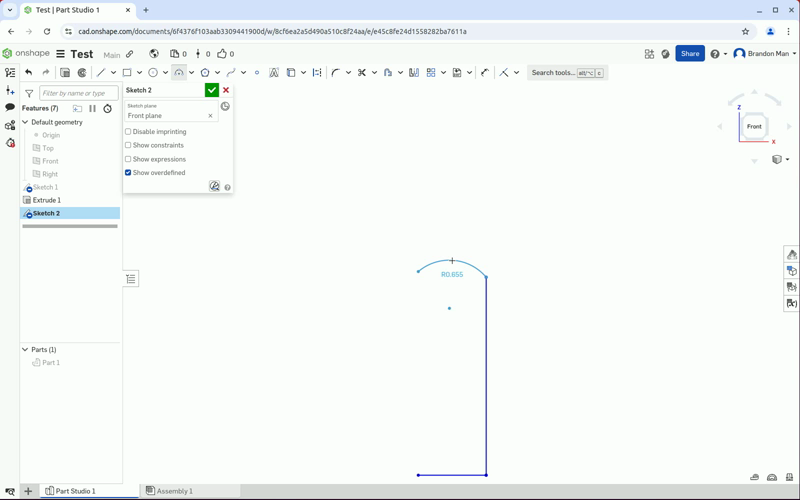
click(452, 260)
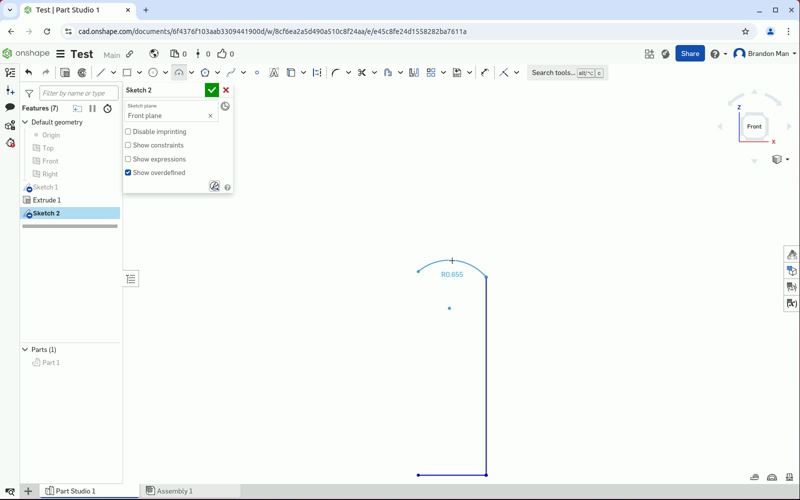
scroll(-6)
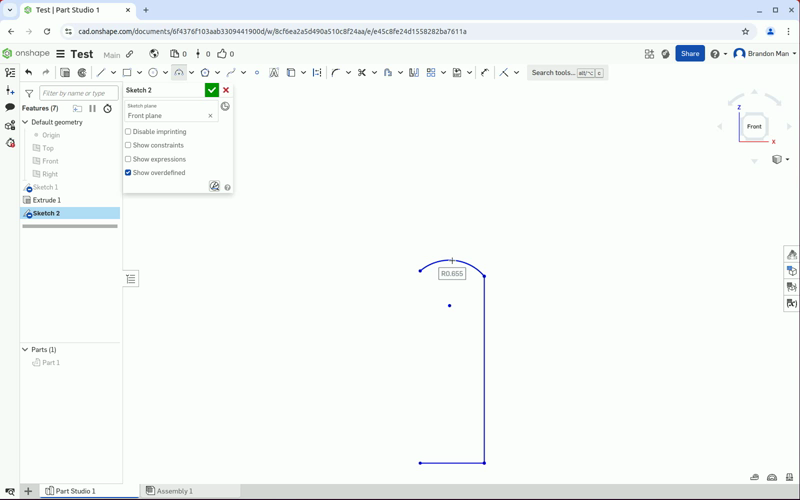
scroll(-6)
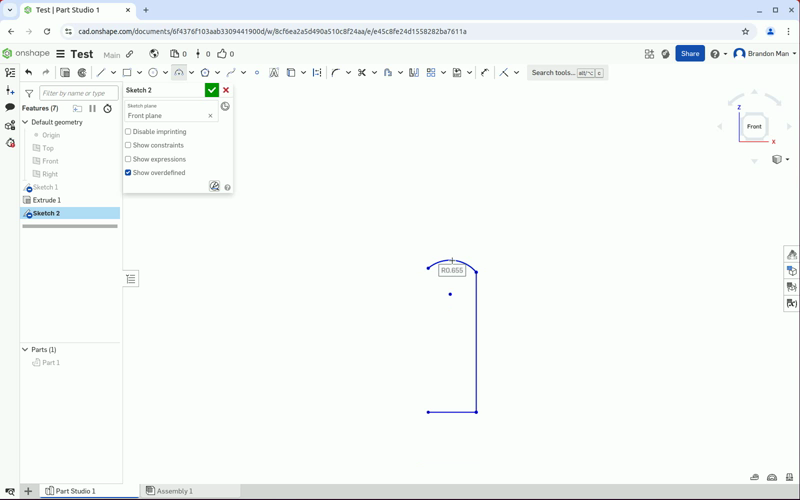
scroll(-6)
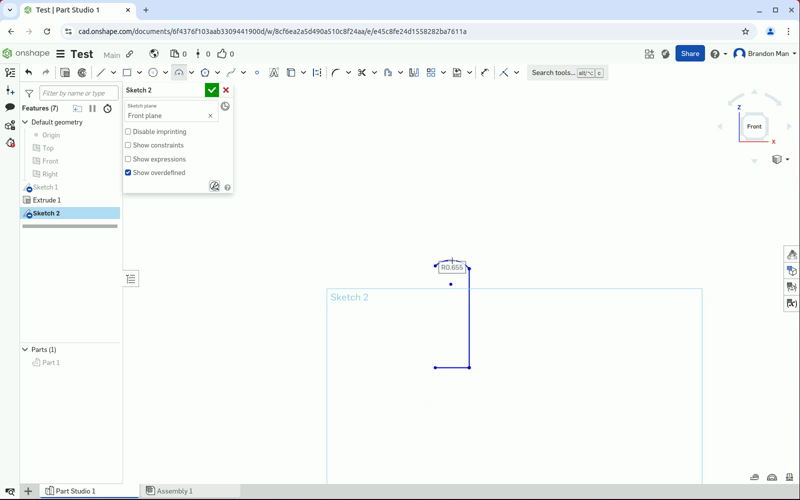
scroll(-6)
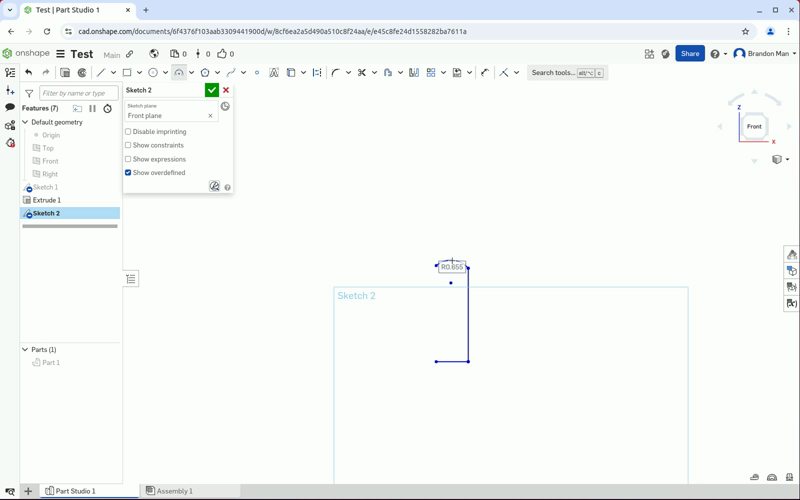
scroll(-6)
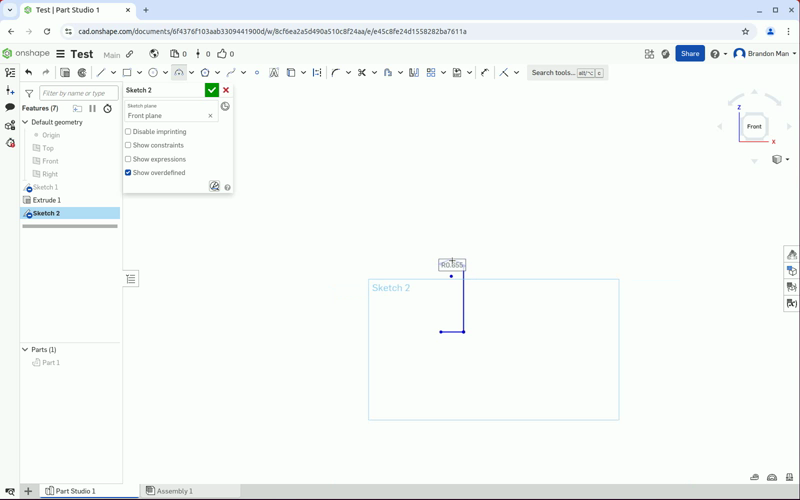
scroll(-6)
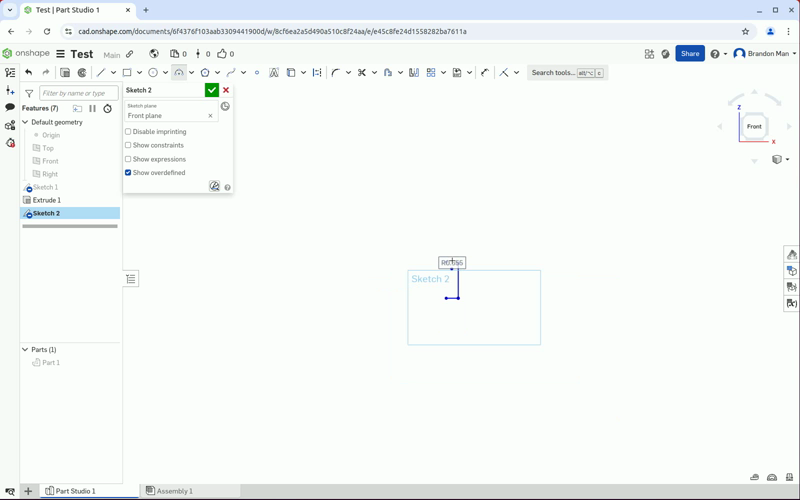
scroll(-6)
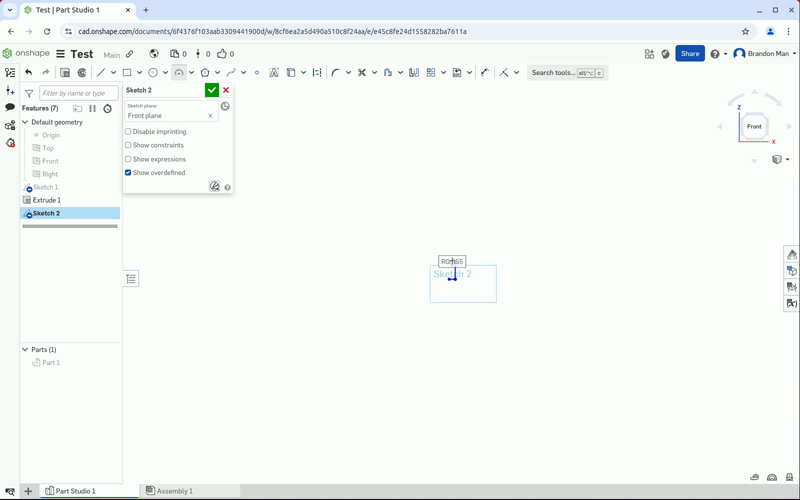
key_up(shift)
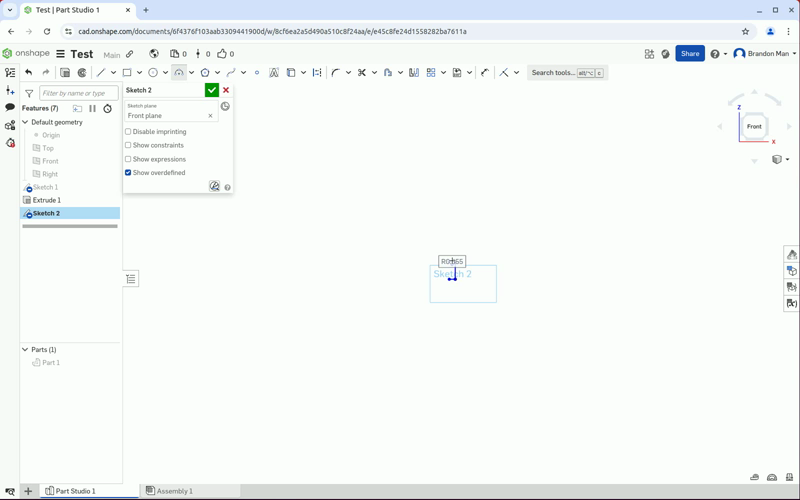
key(esc)
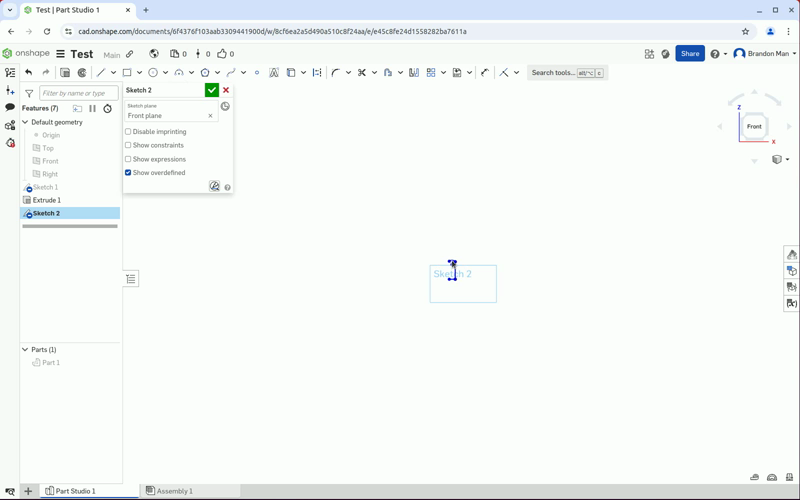
key(l)
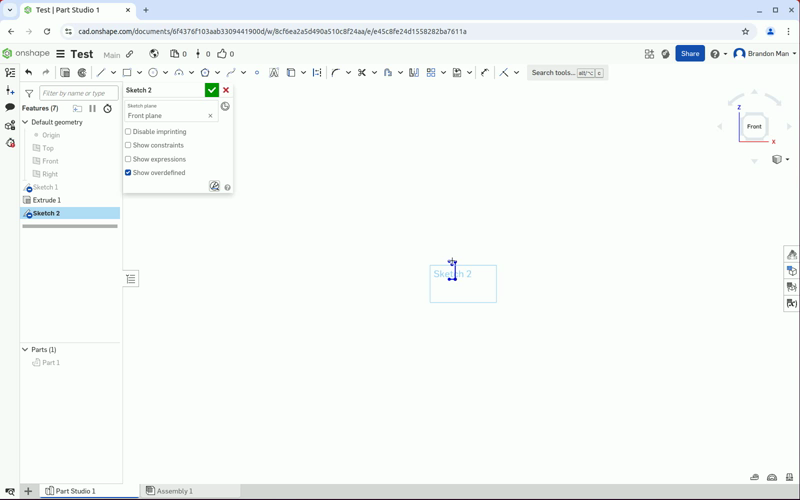
mouse_move(449, 261)
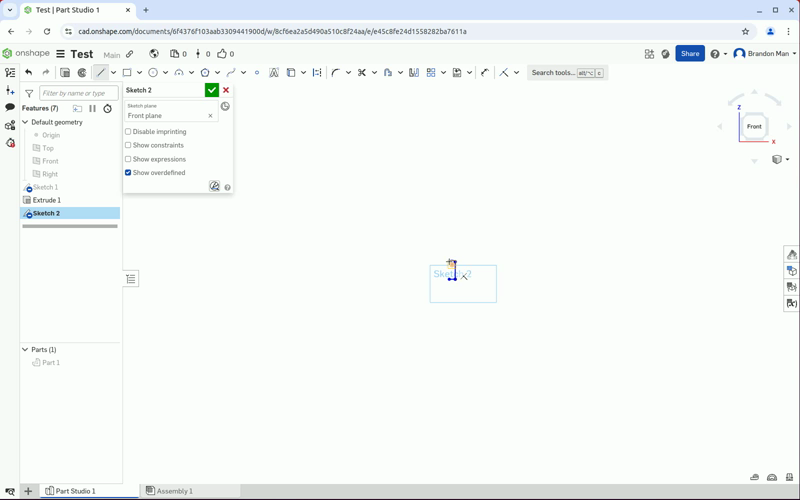
scroll(6)
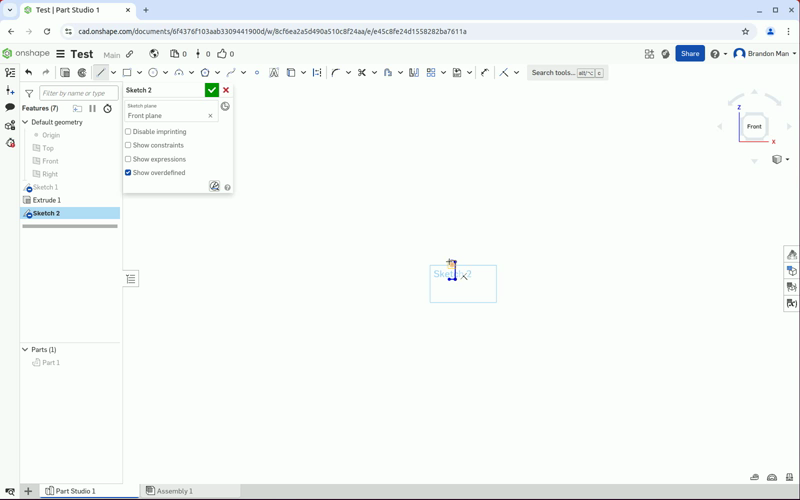
scroll(6)
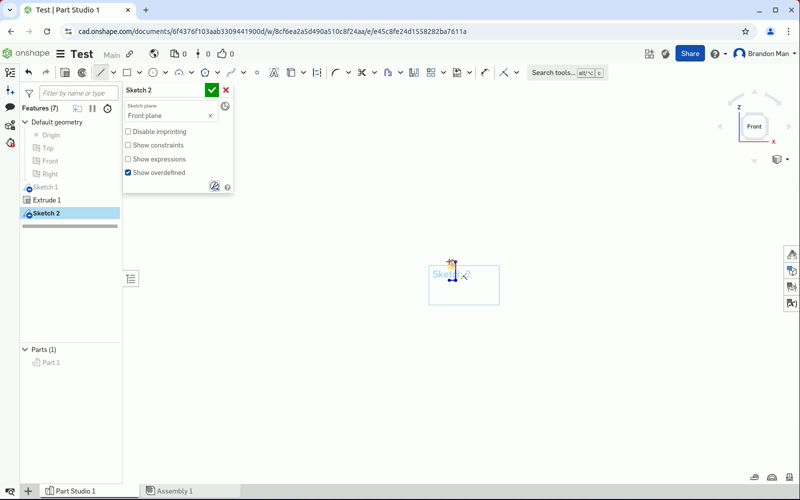
scroll(6)
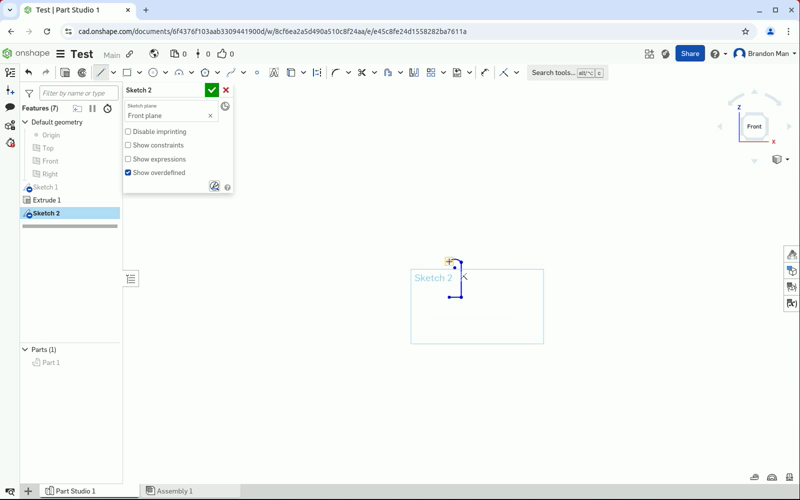
scroll(6)
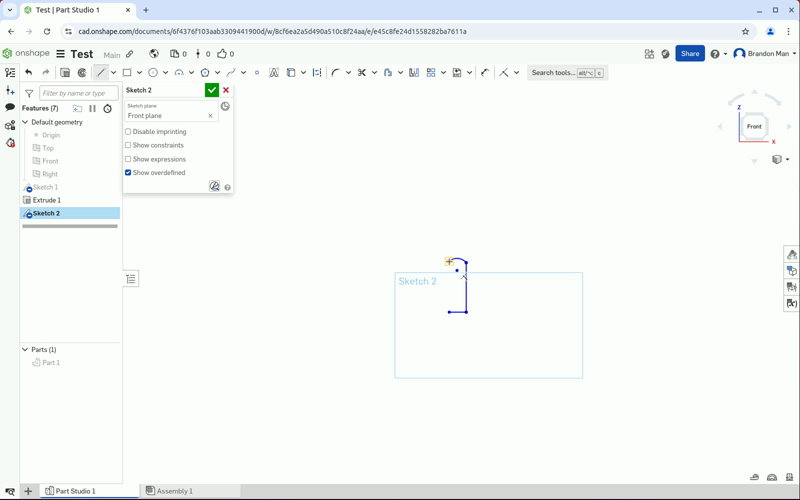
scroll(6)
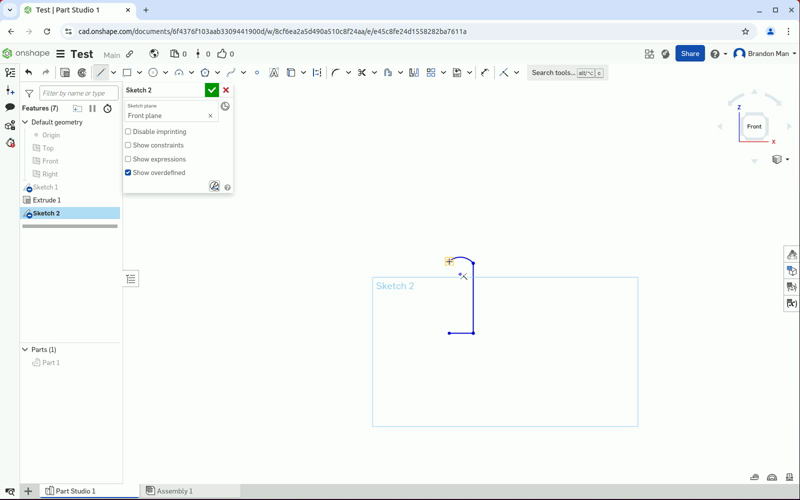
scroll(6)
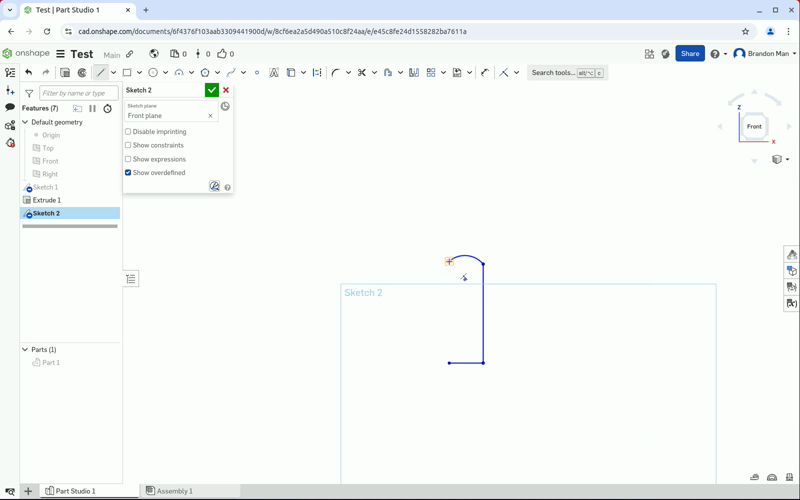
scroll(6)
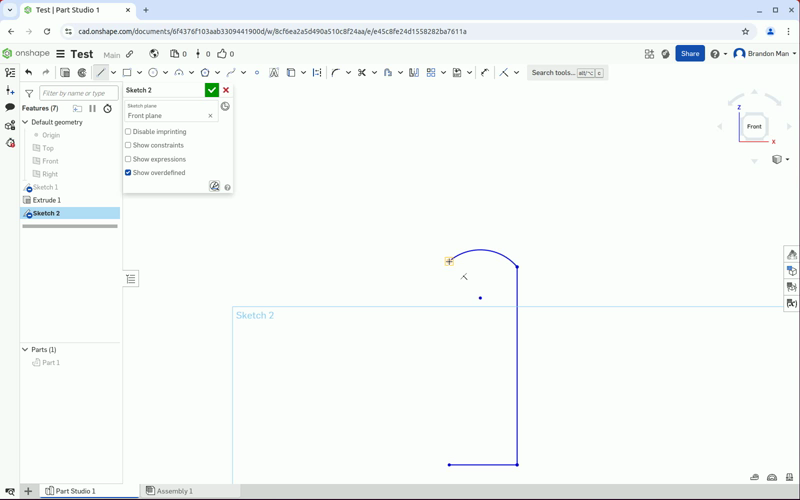
click(449, 261)
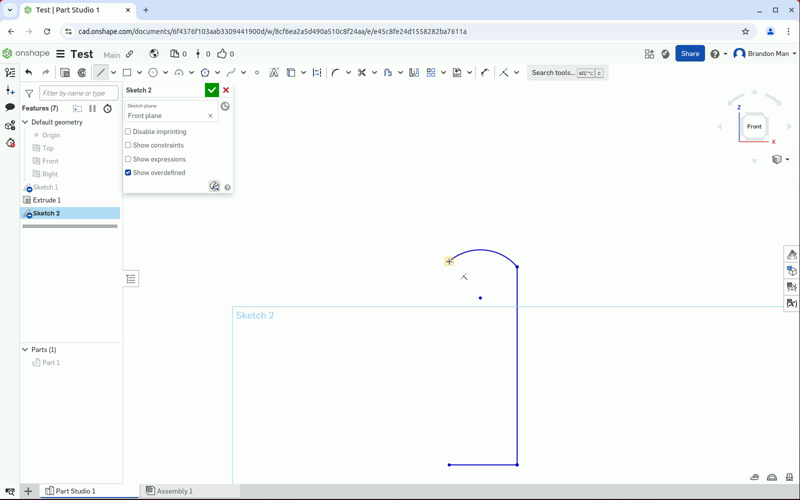
scroll(-6)
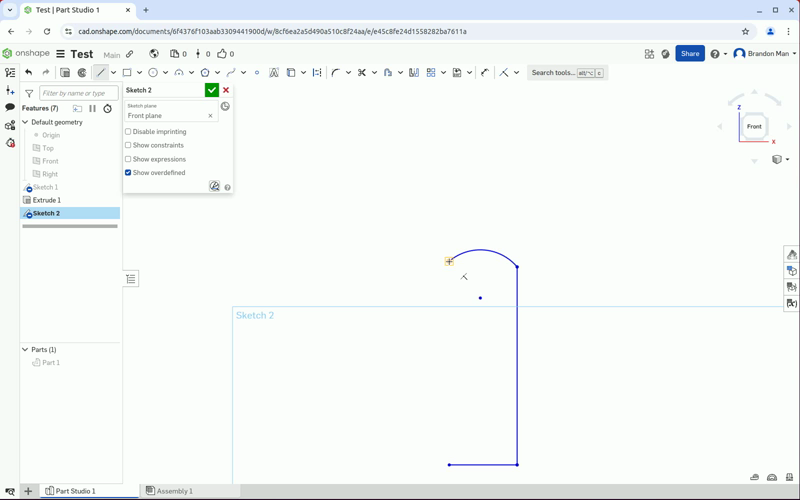
scroll(-6)
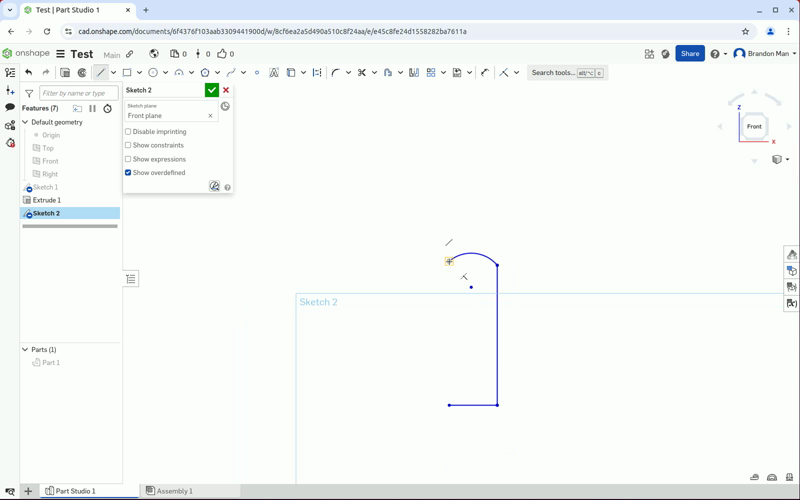
scroll(-6)
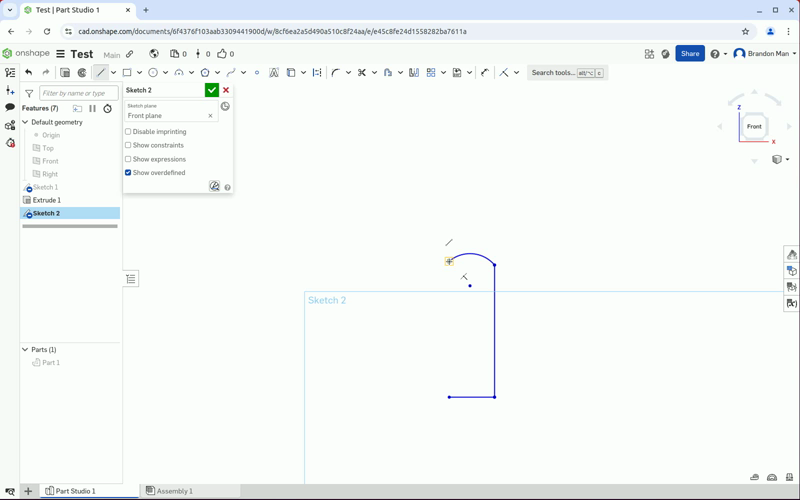
scroll(-6)
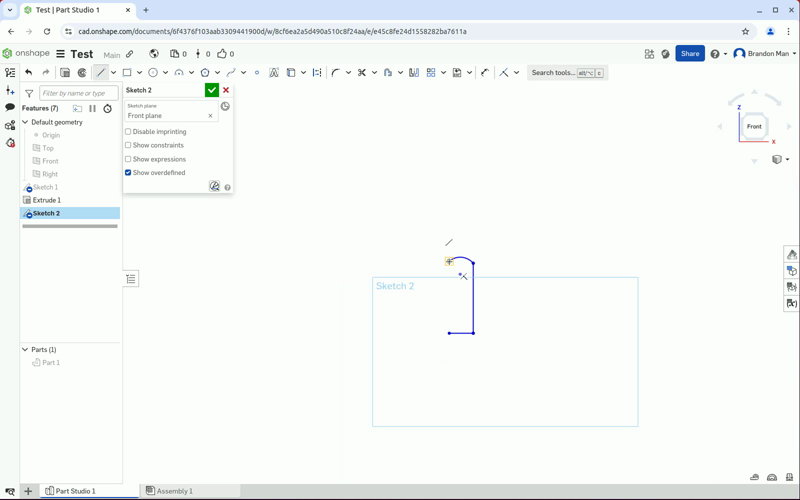
scroll(-6)
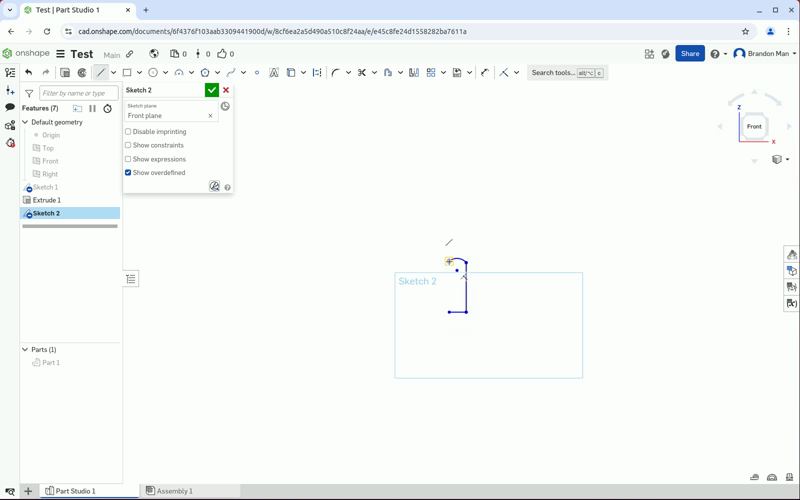
scroll(-6)
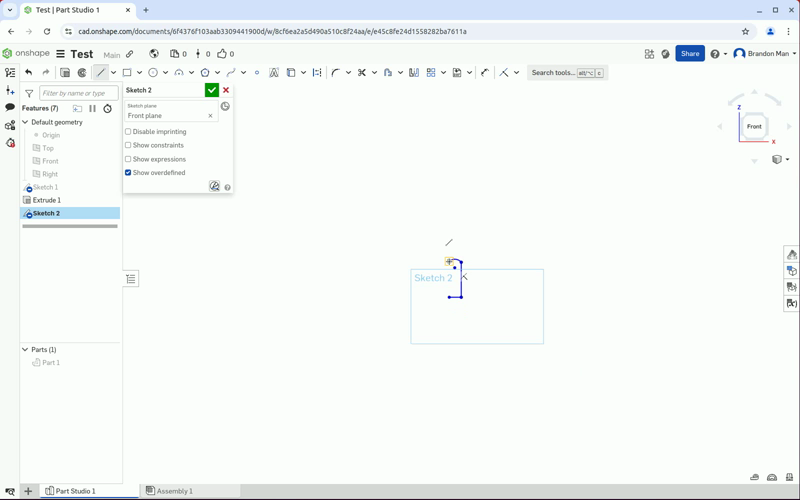
scroll(-6)
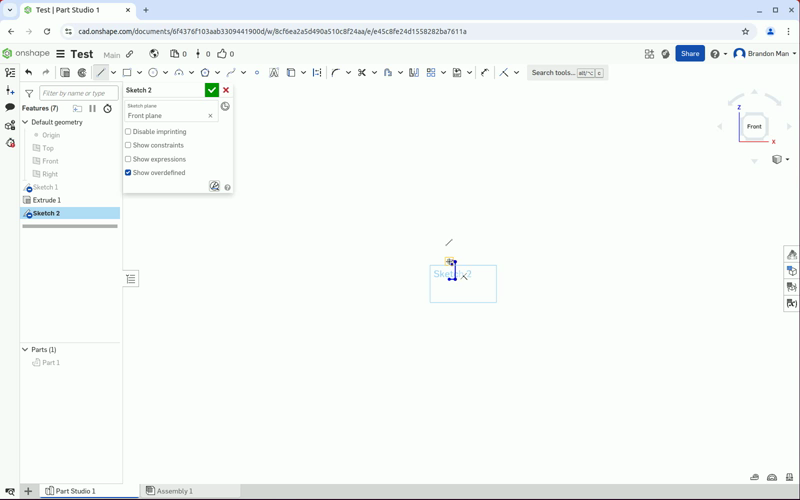
mouse_move(479, 261)
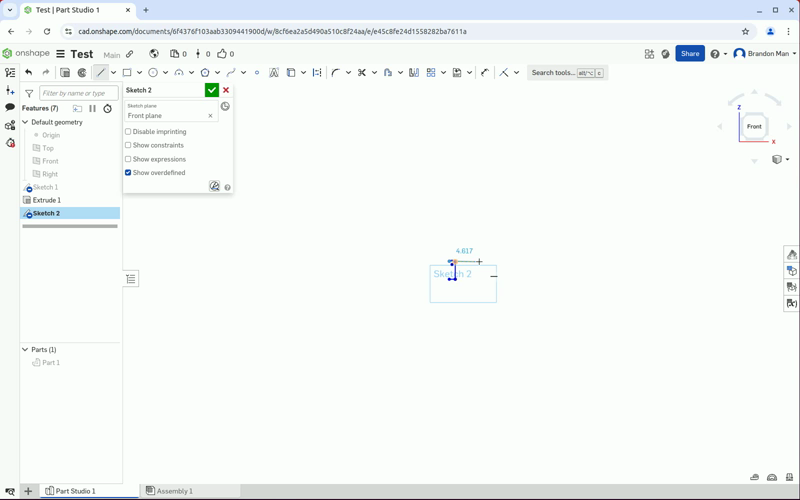
key_down(shift)
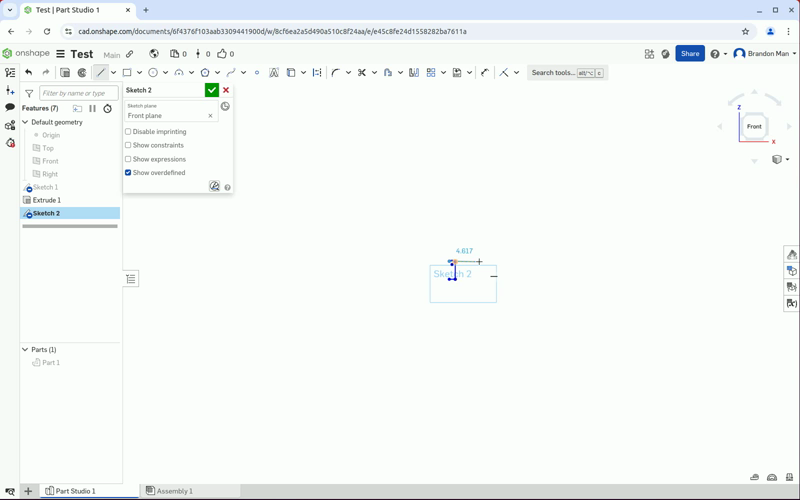
mouse_move(449, 279)
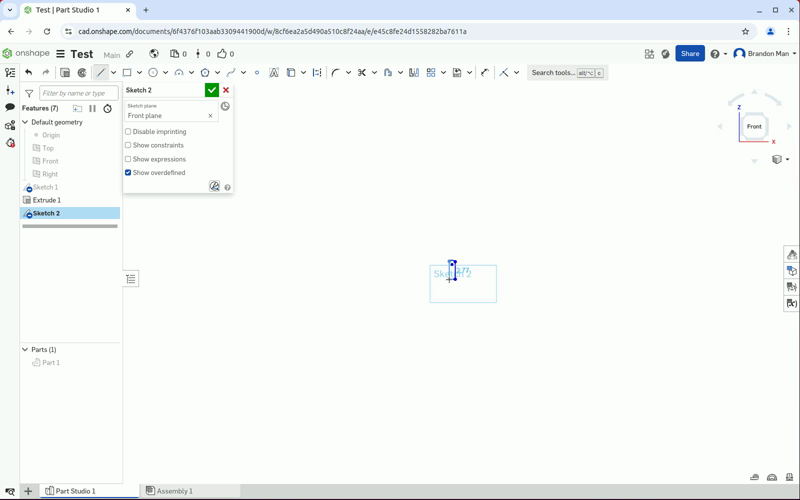
key_up(shift)
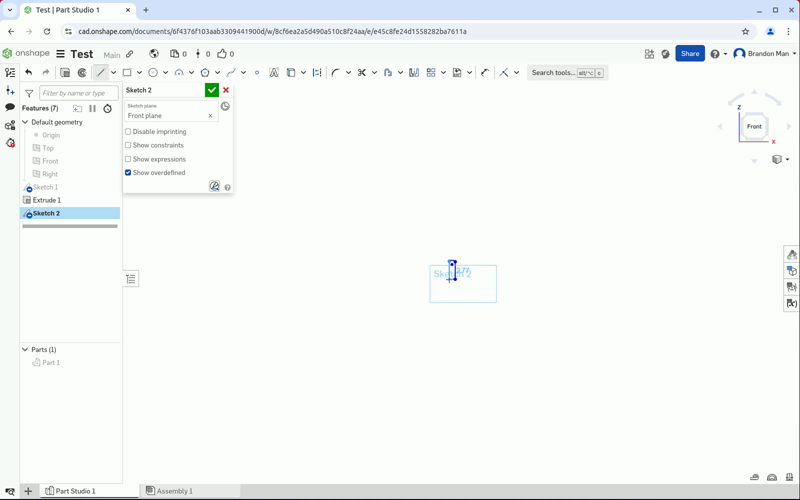
click(449, 279)
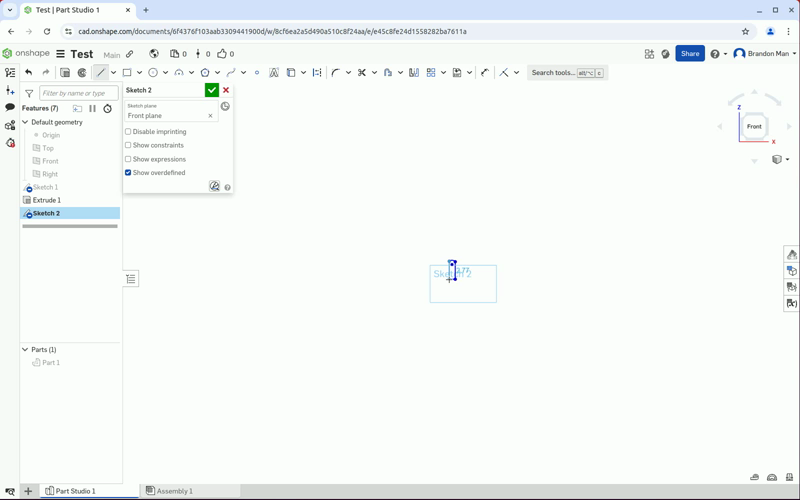
key(esc)
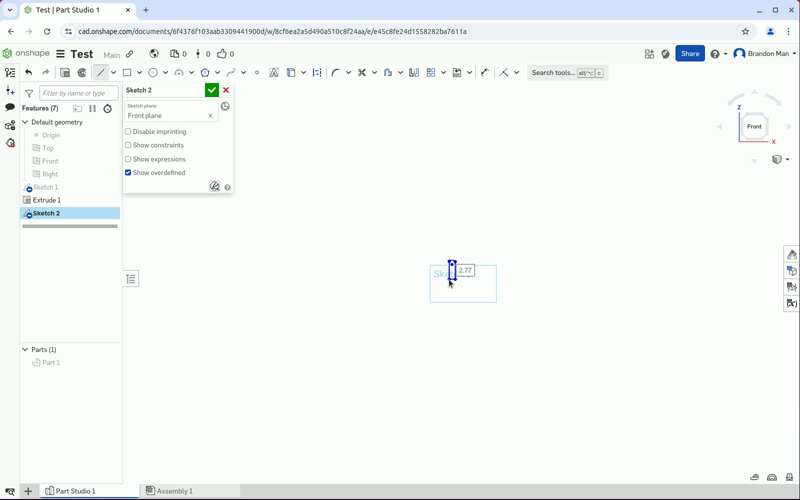
mouse_move(453, 263)
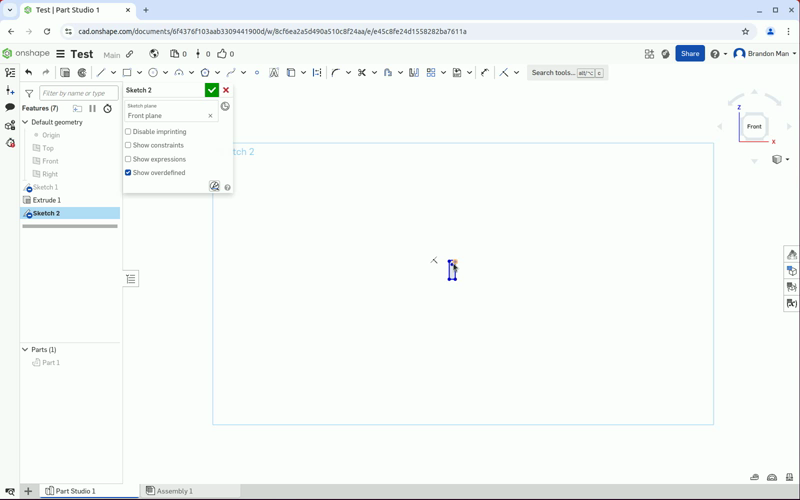
scroll(6)
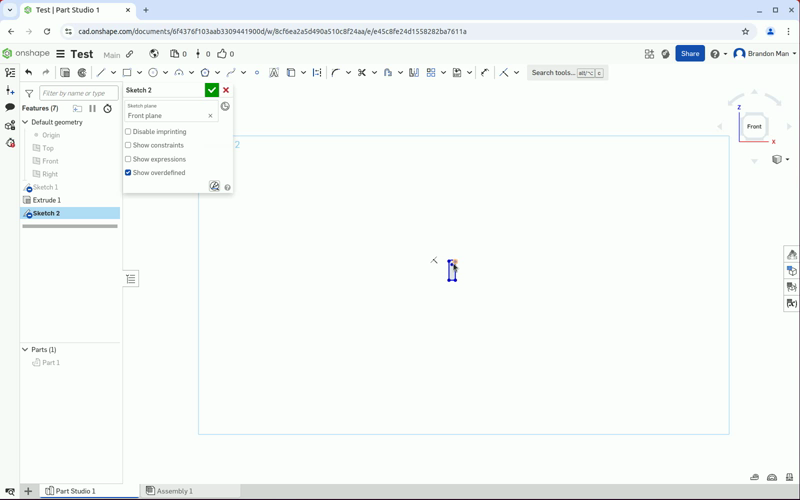
scroll(6)
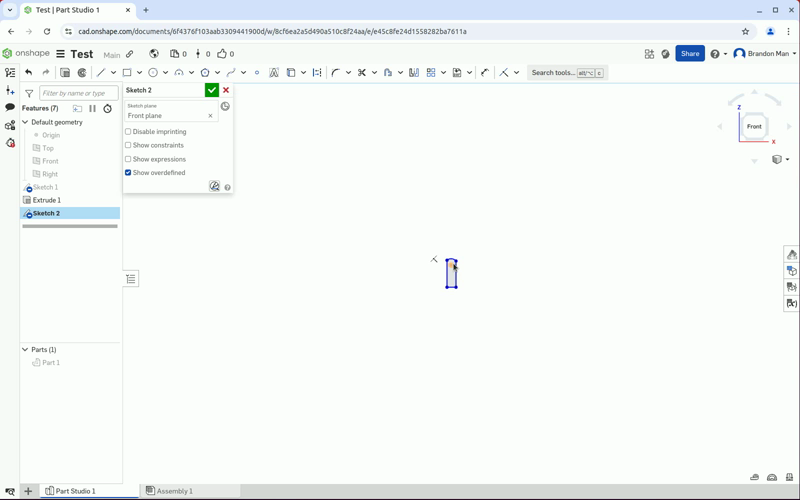
scroll(6)
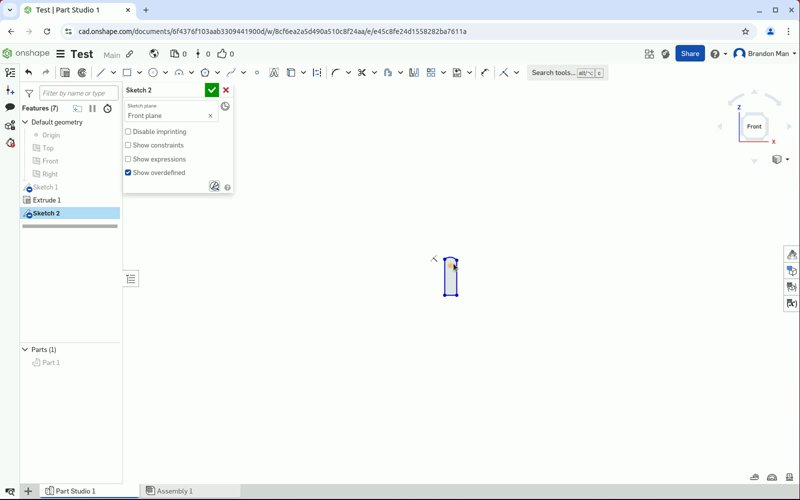
scroll(6)
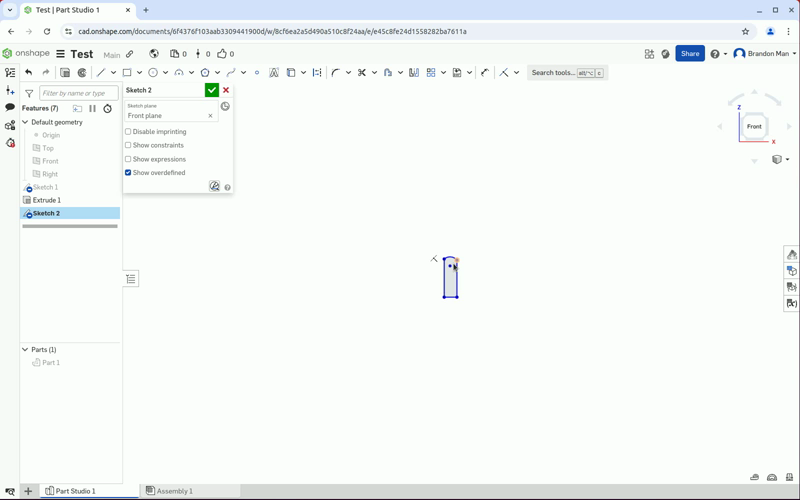
scroll(6)
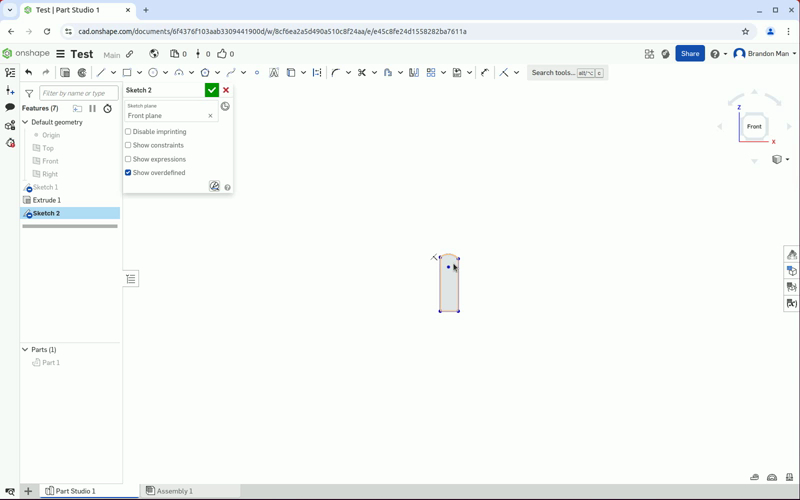
scroll(6)
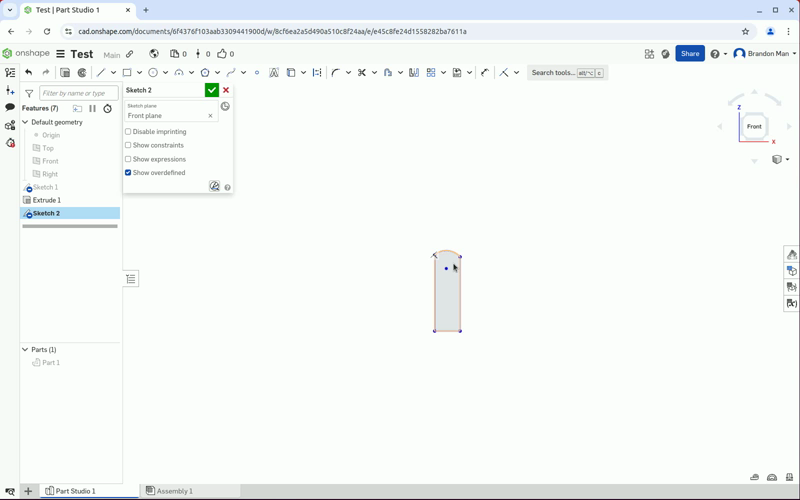
scroll(6)
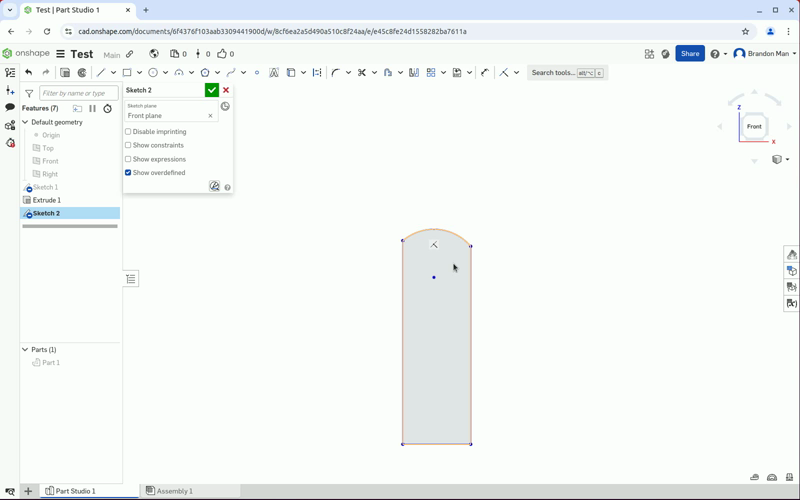
click(453, 263)
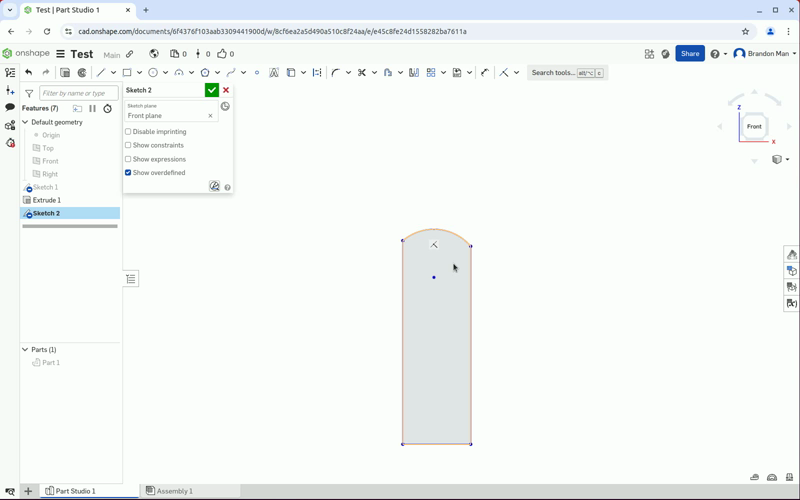
scroll(-6)
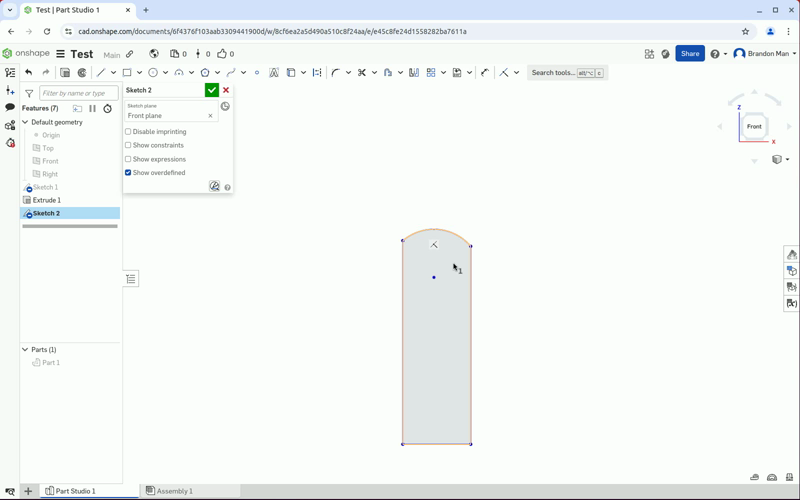
scroll(-6)
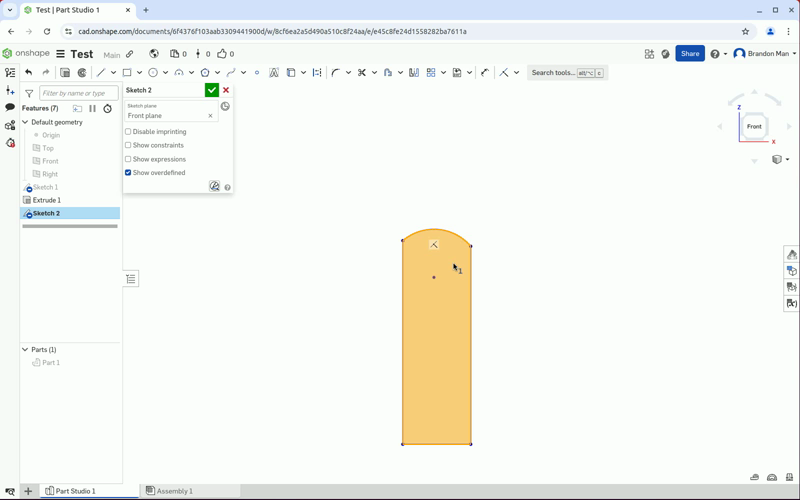
scroll(-6)
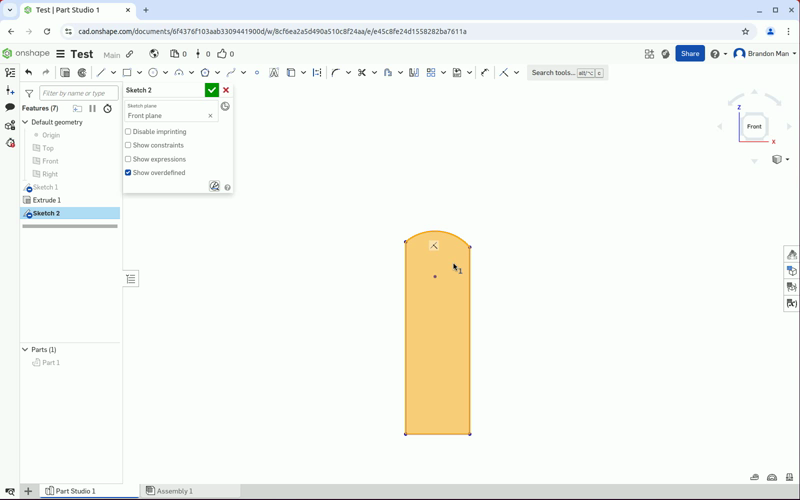
scroll(-6)
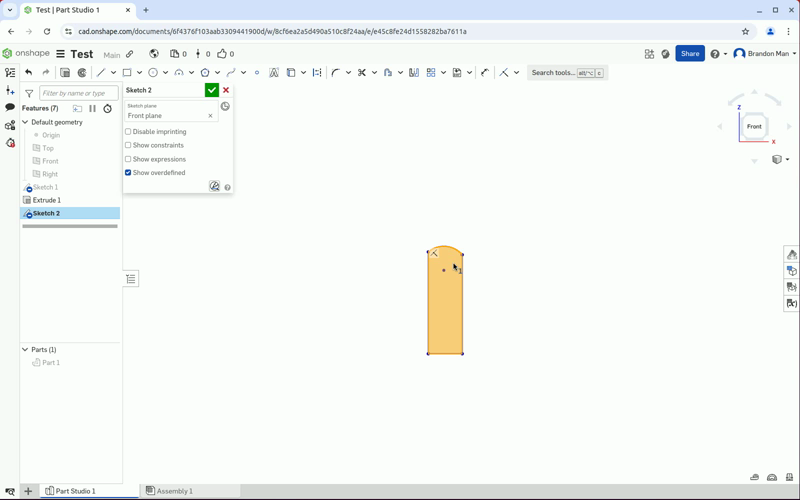
scroll(-6)
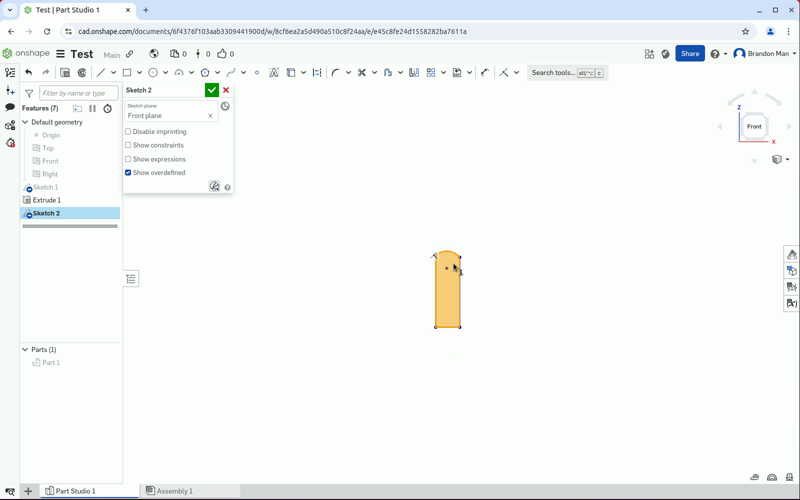
scroll(-6)
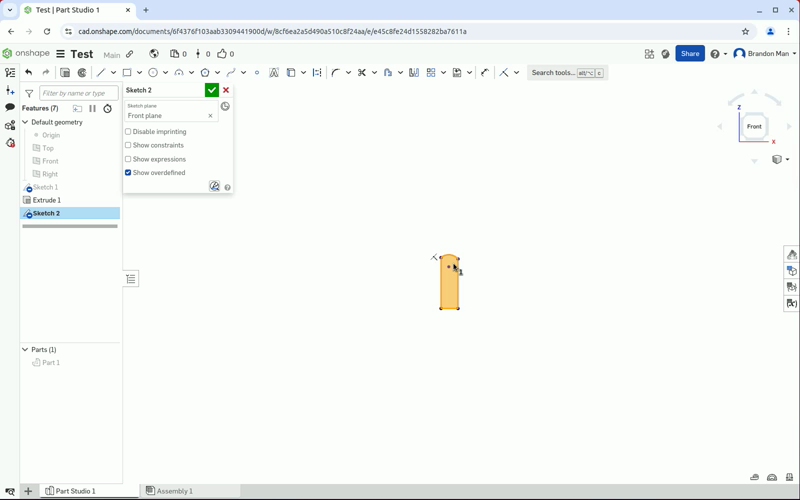
scroll(-6)
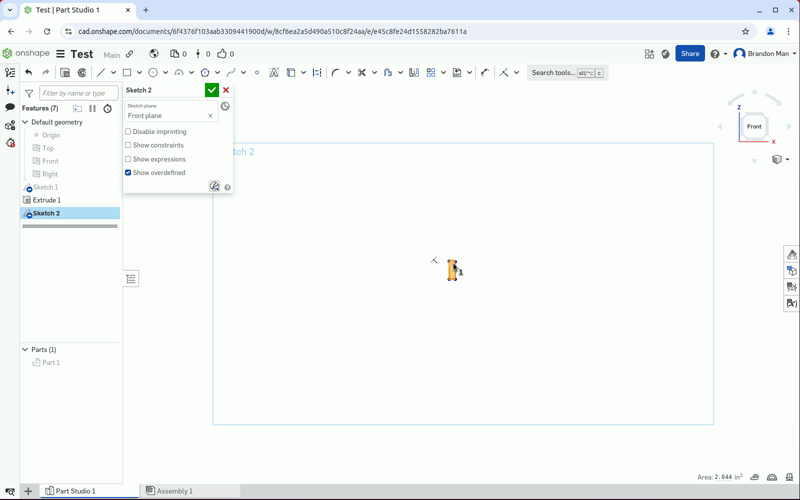
mouse_move(73, 352)
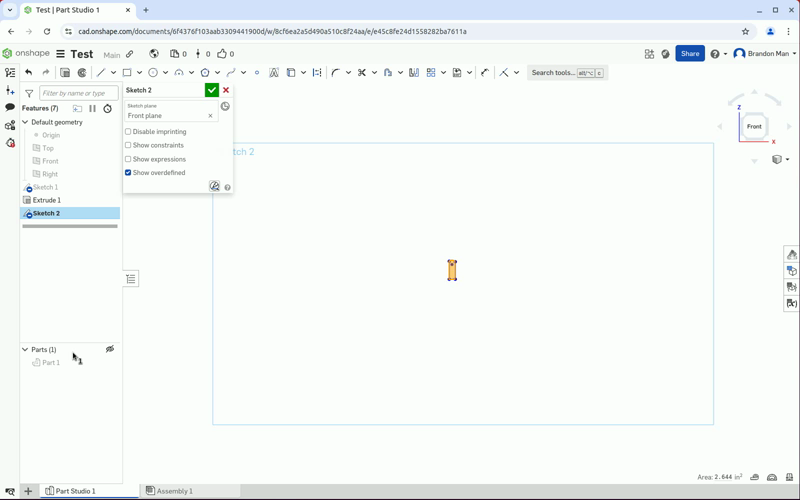
key(shift+y)
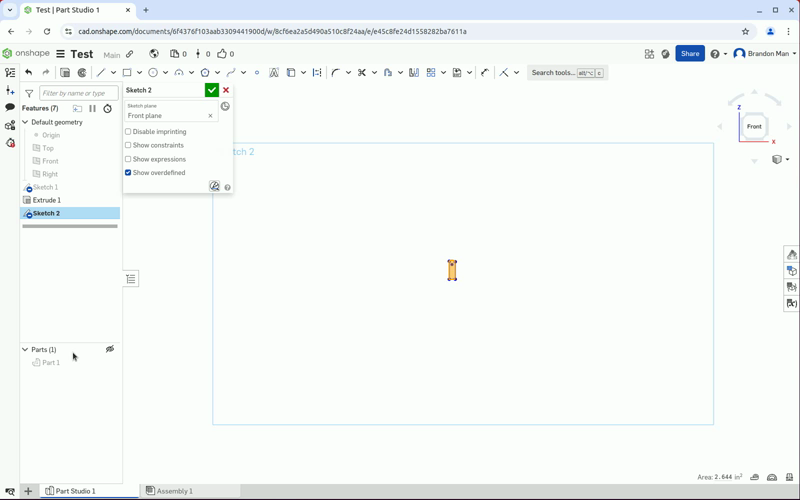
key(shift+e)
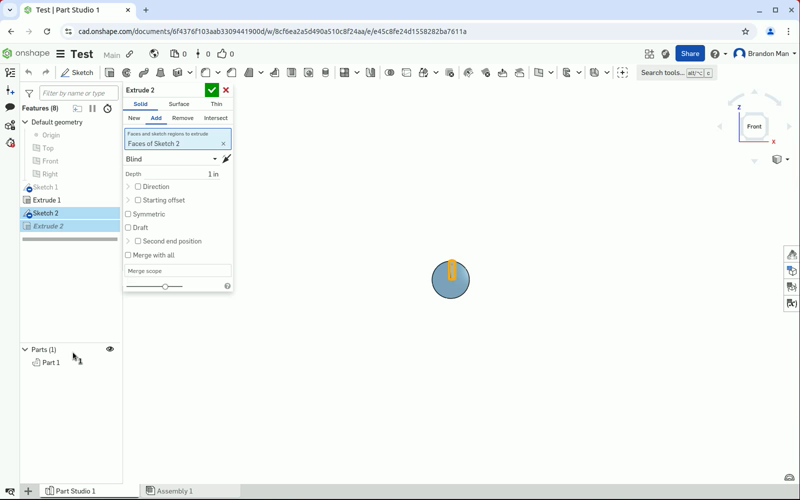
mouse_move(143, 106)
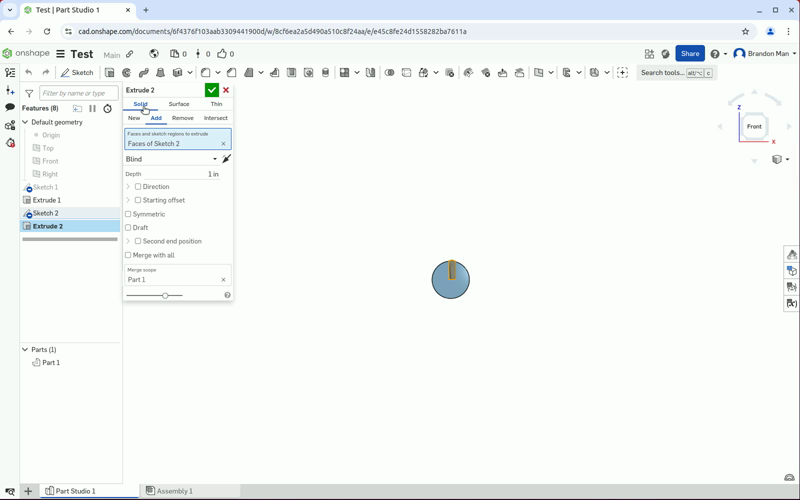
click(143, 106)
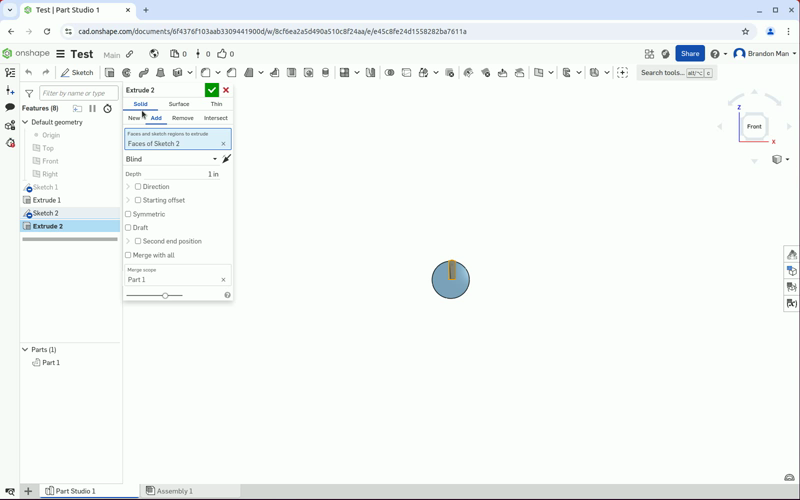
mouse_move(137, 120)
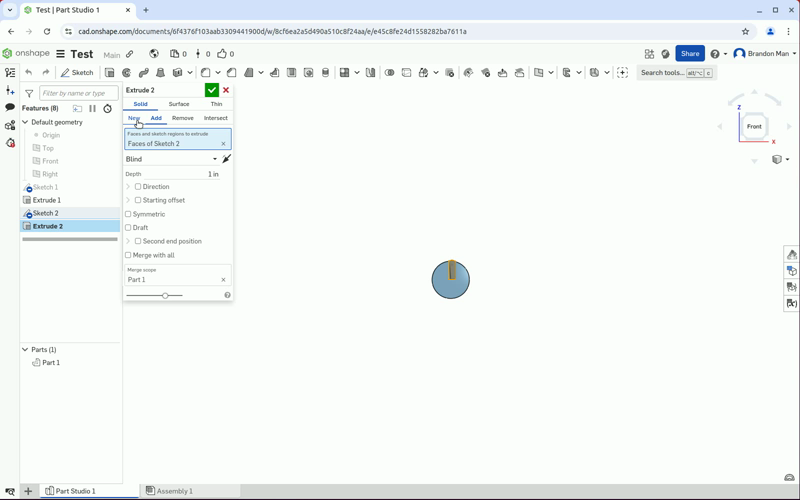
click(137, 120)
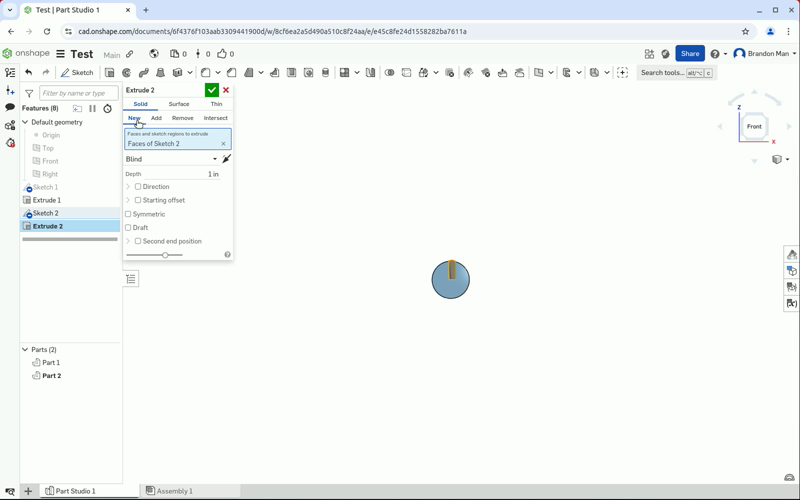
key(tab, 4)
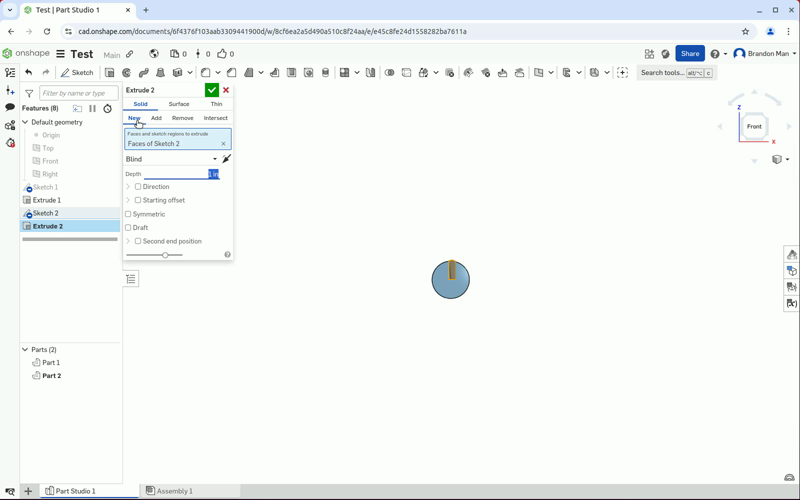
text(1.685)
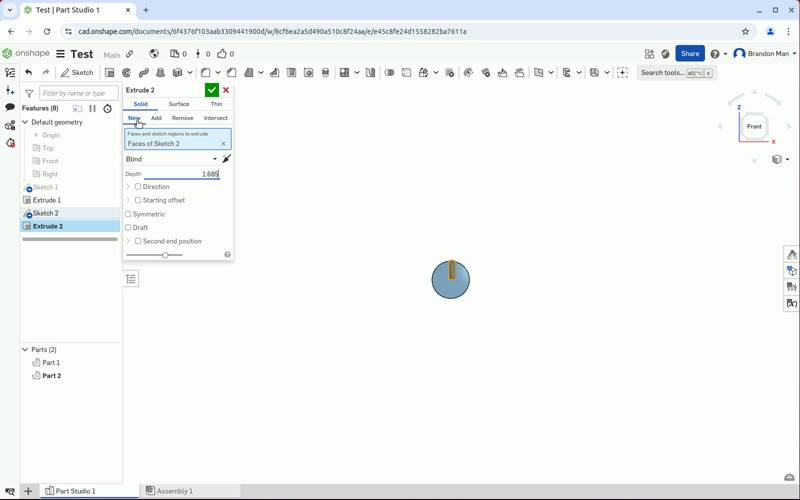
key(enter)
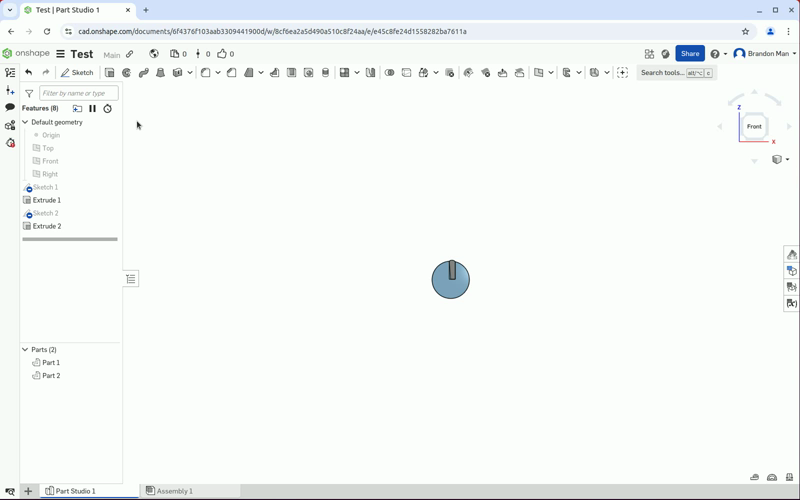
key(shift+h)
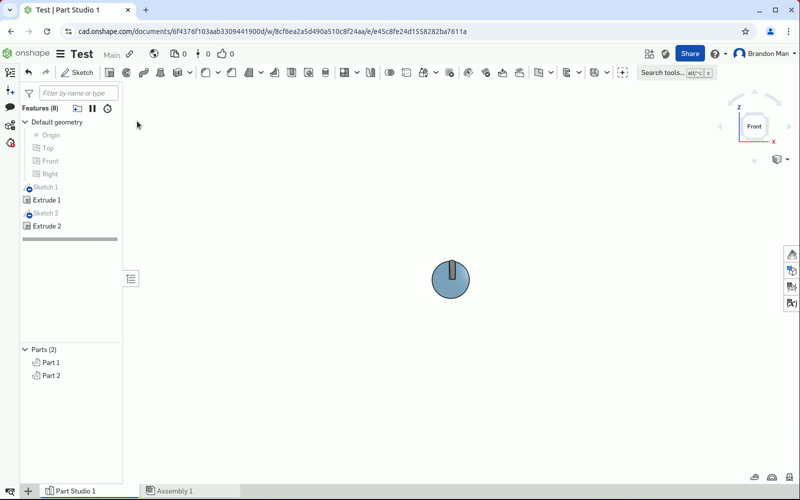
key(shift+h)
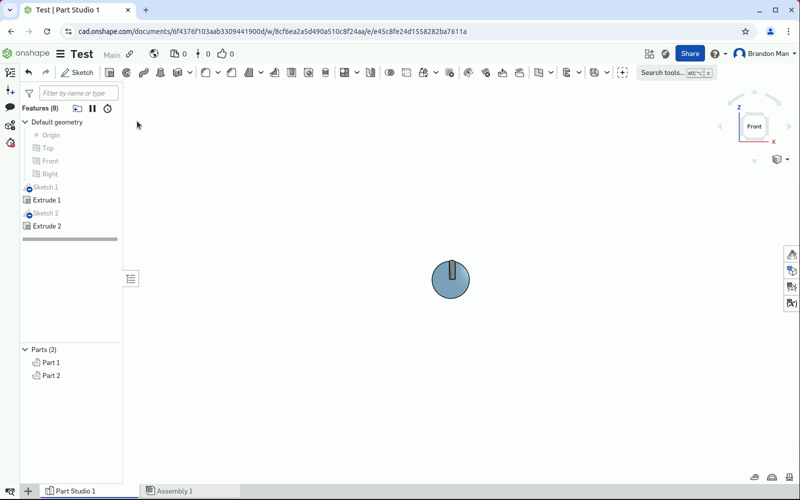
mouse_move(73, 189)
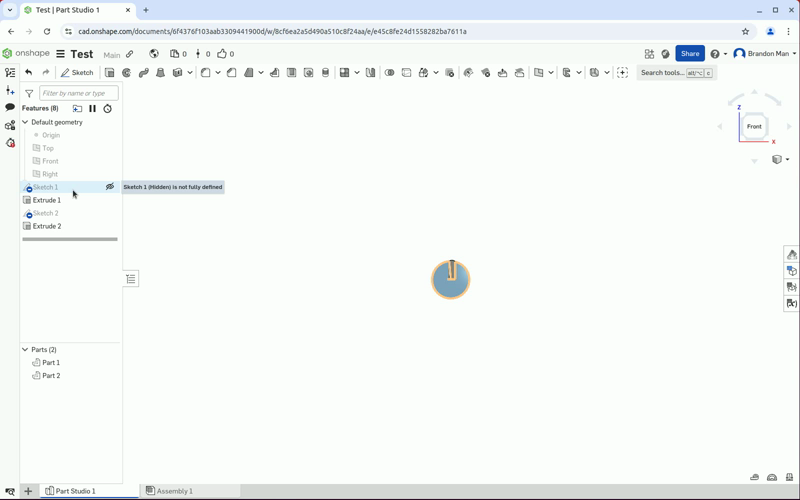
click(73, 189)
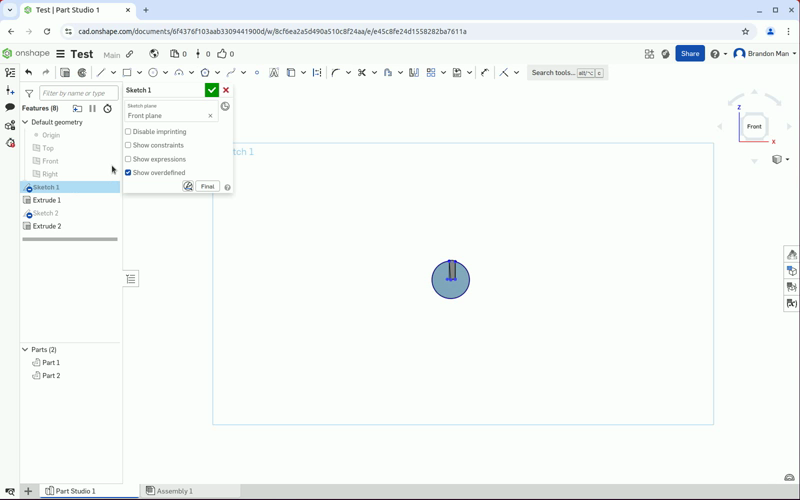
mouse_move(229, 92)
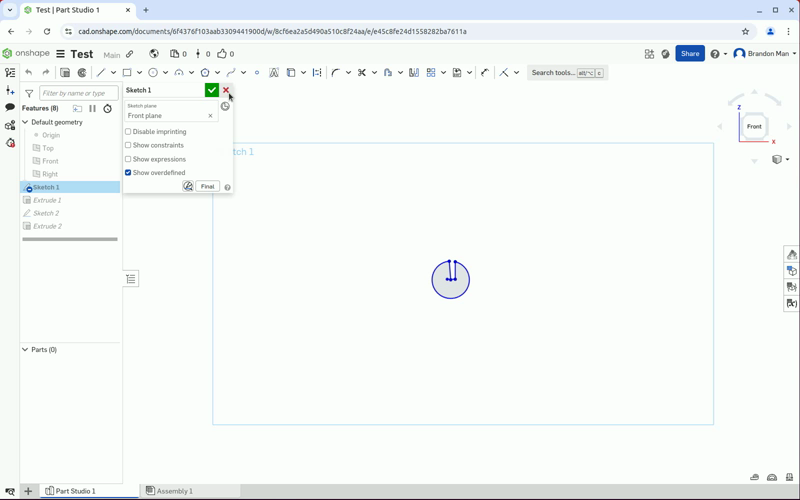
click(229, 92)
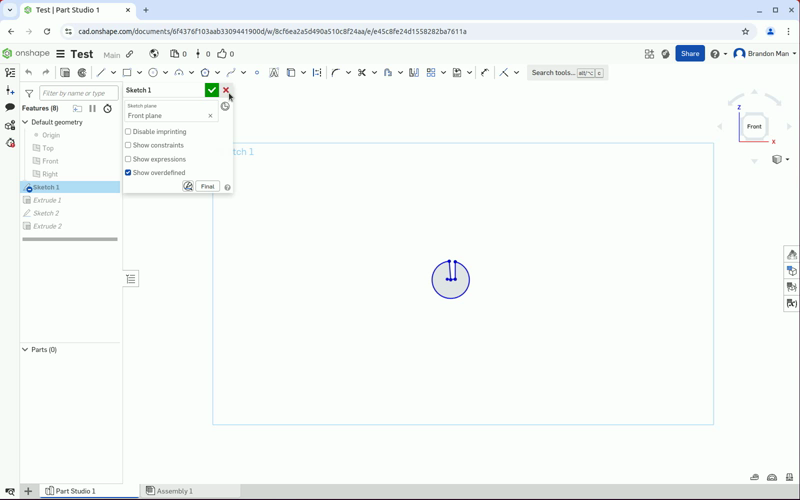
key(shift+s)
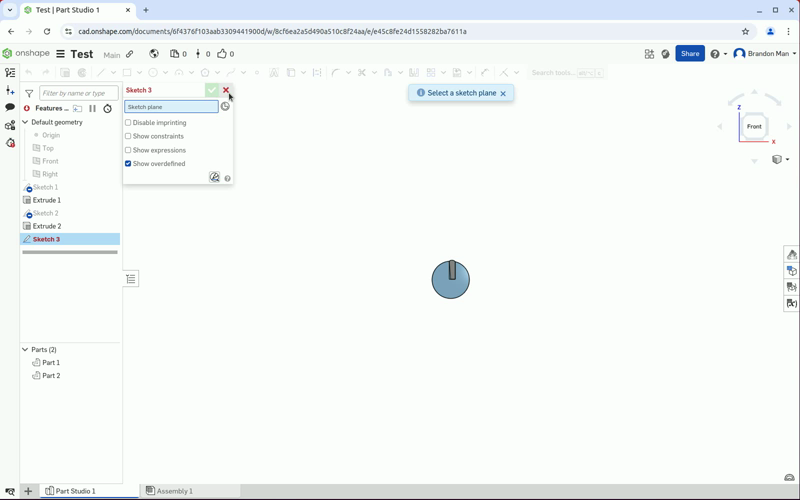
mouse_move(73, 163)
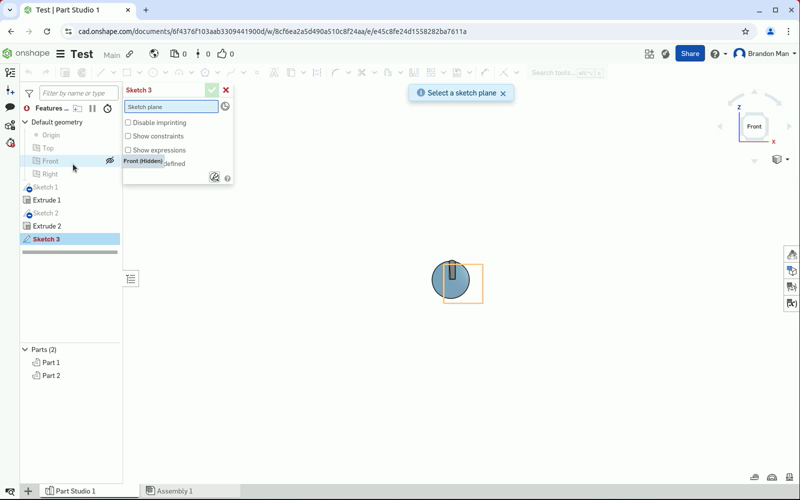
click(73, 163)
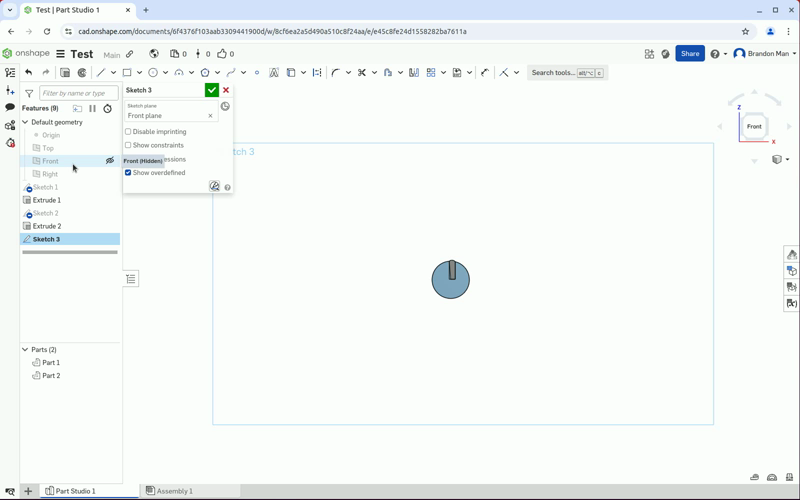
mouse_move(73, 352)
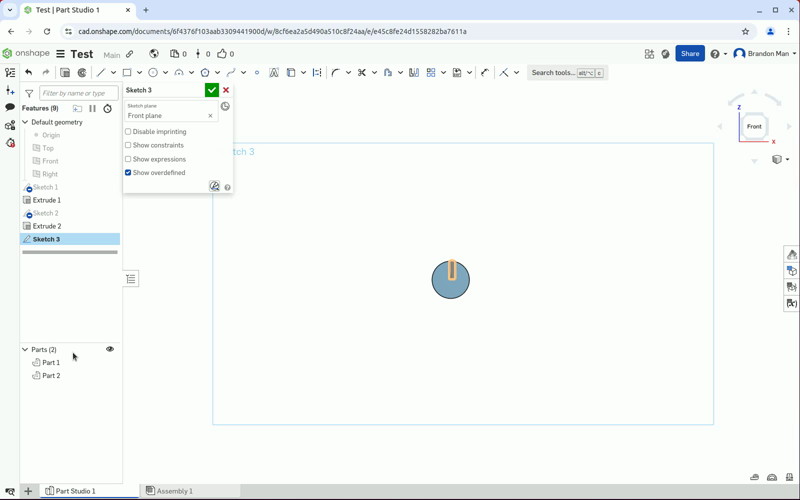
key(y)
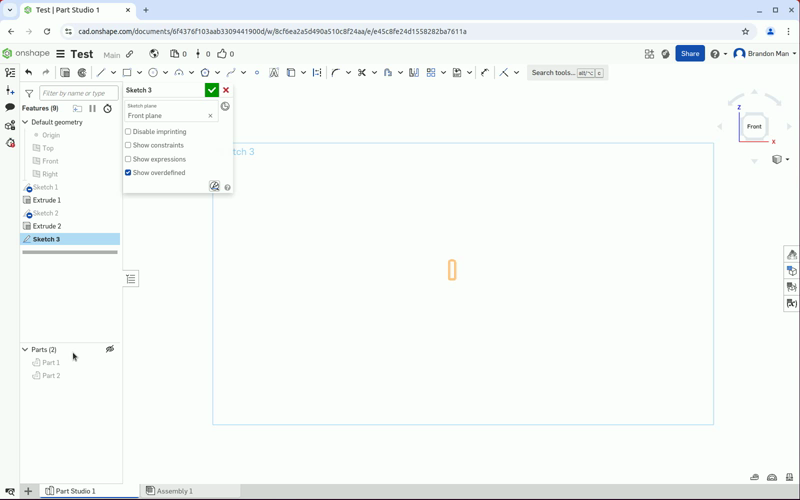
key(a)
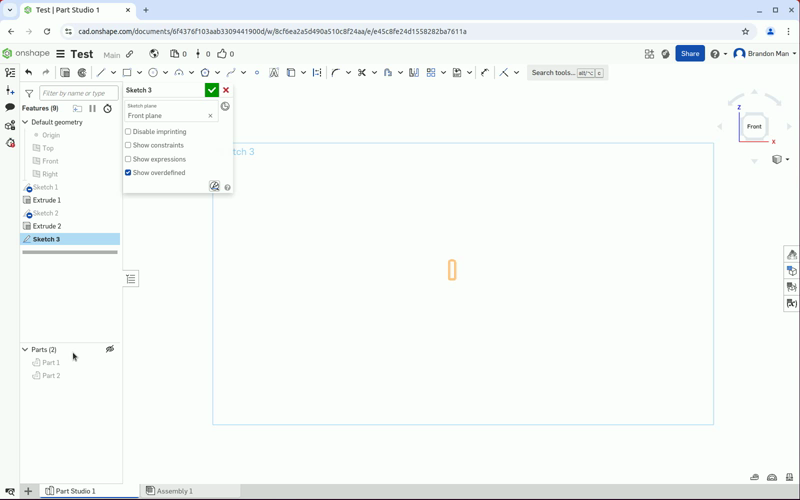
key_down(shift)
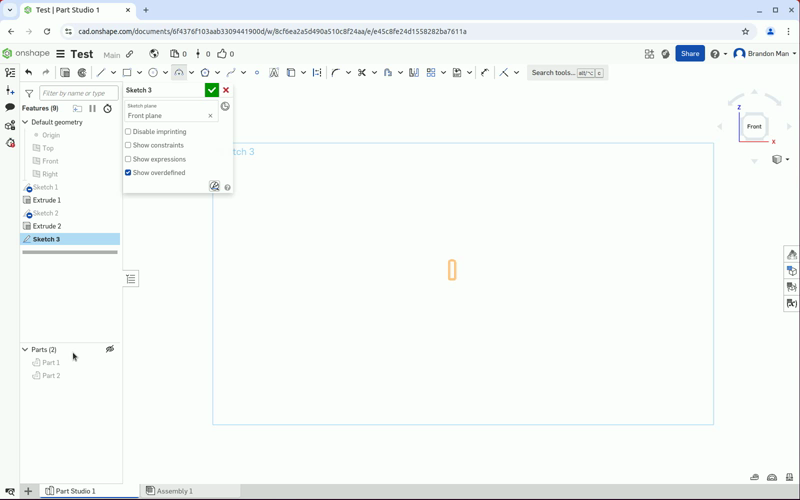
mouse_move(449, 261)
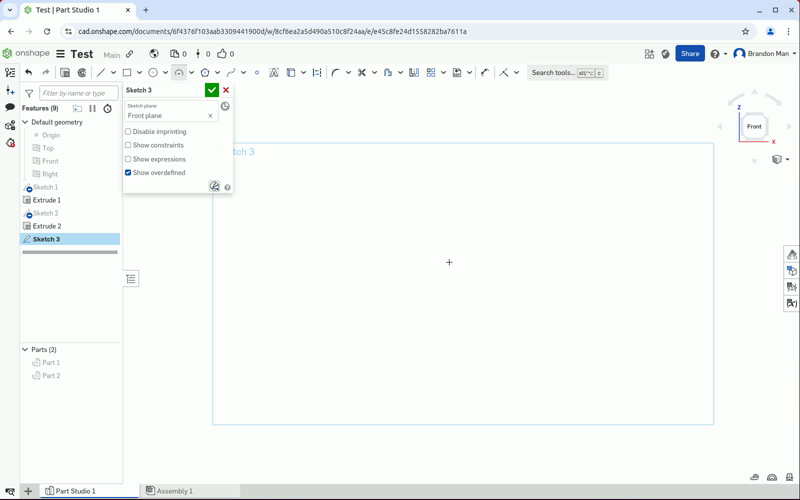
click(449, 261)
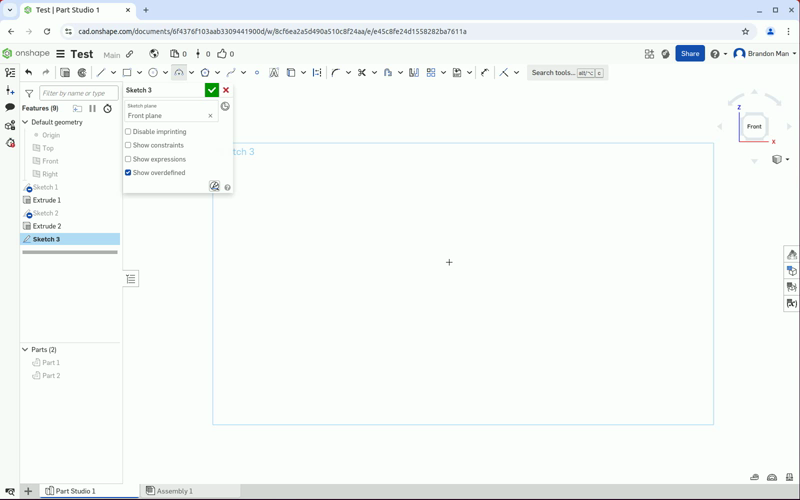
key_up(shift)
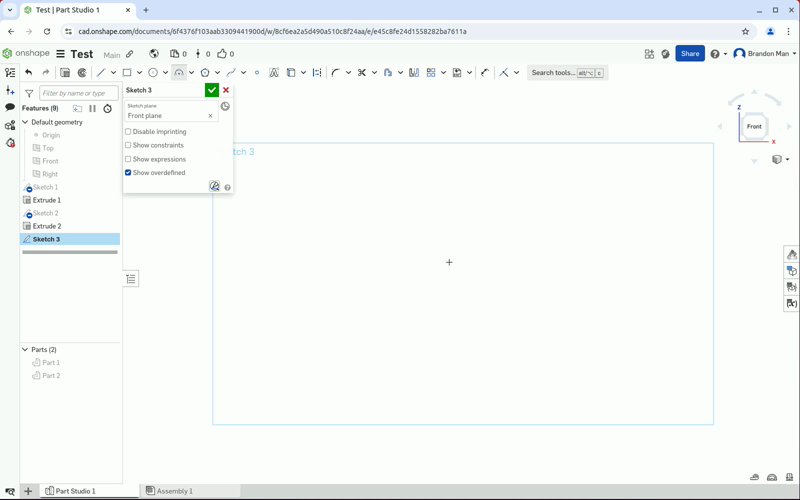
key_down(shift)
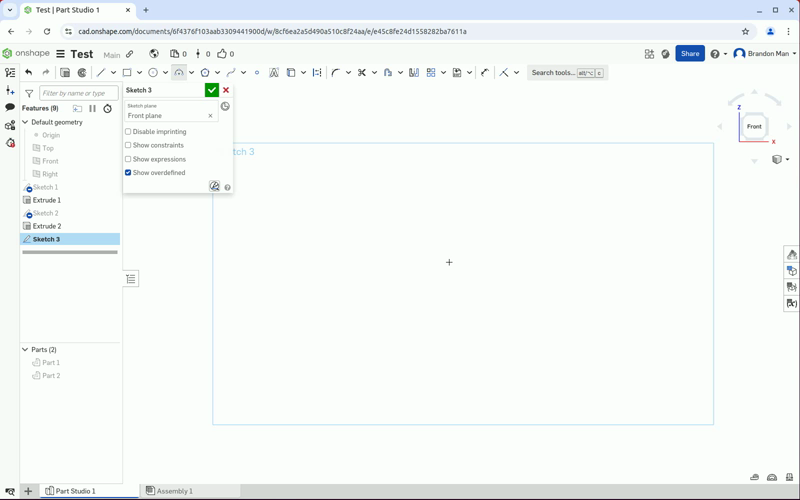
mouse_move(454, 262)
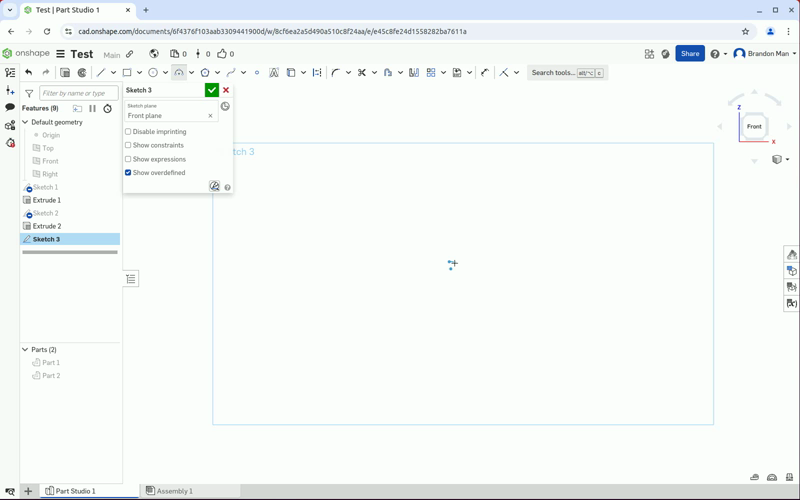
scroll(6)
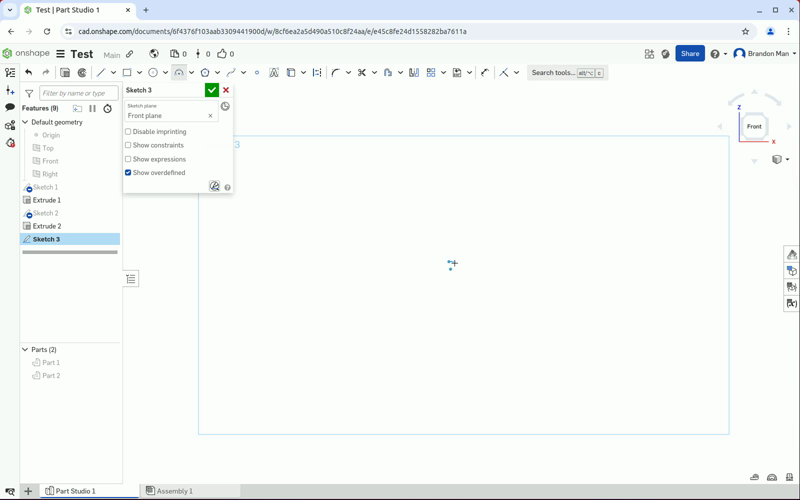
scroll(6)
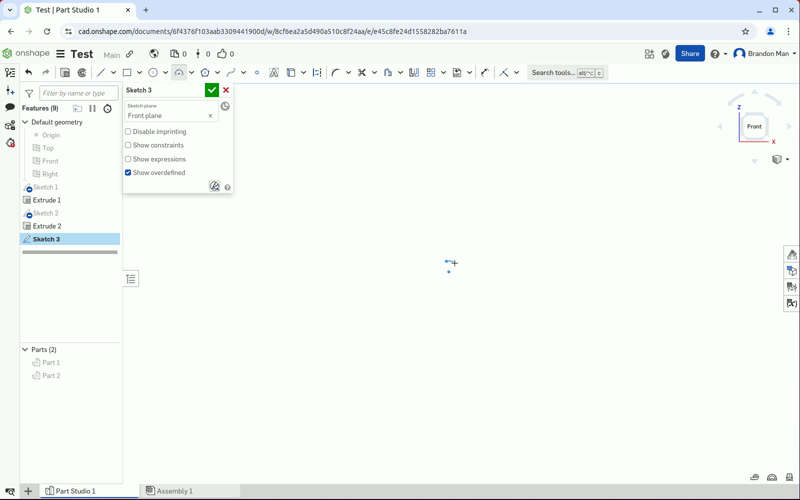
scroll(6)
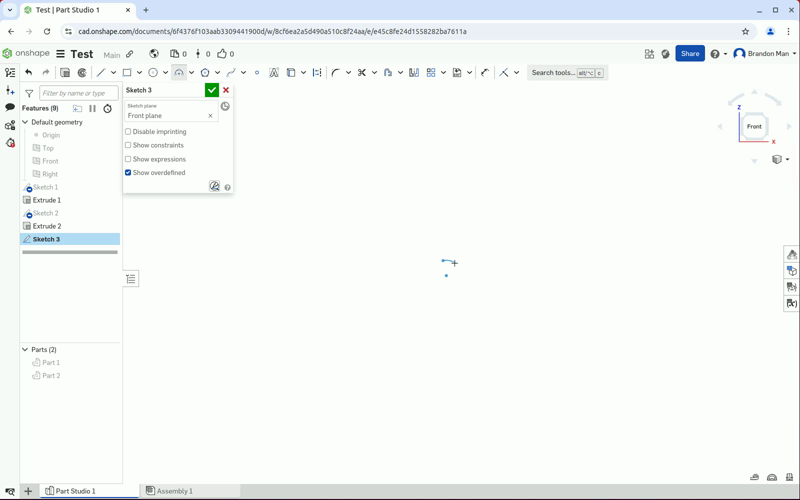
scroll(6)
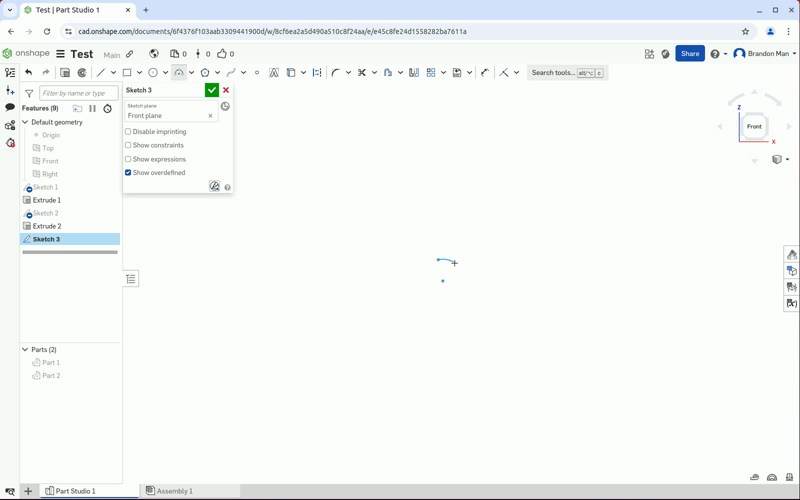
scroll(6)
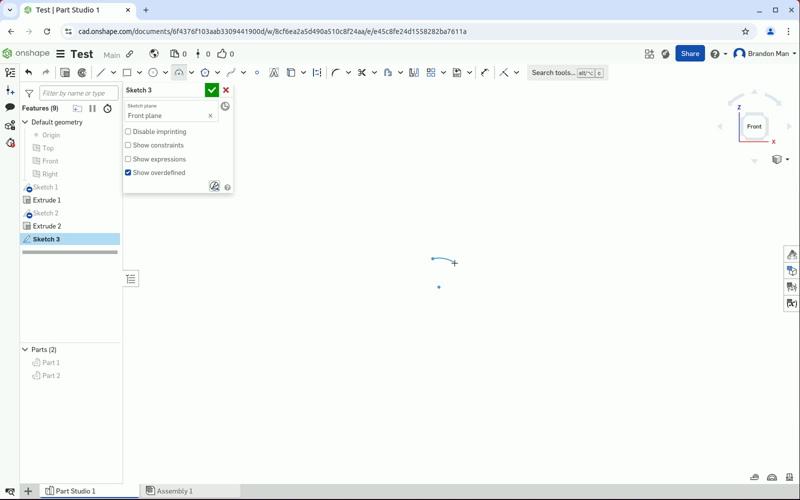
scroll(6)
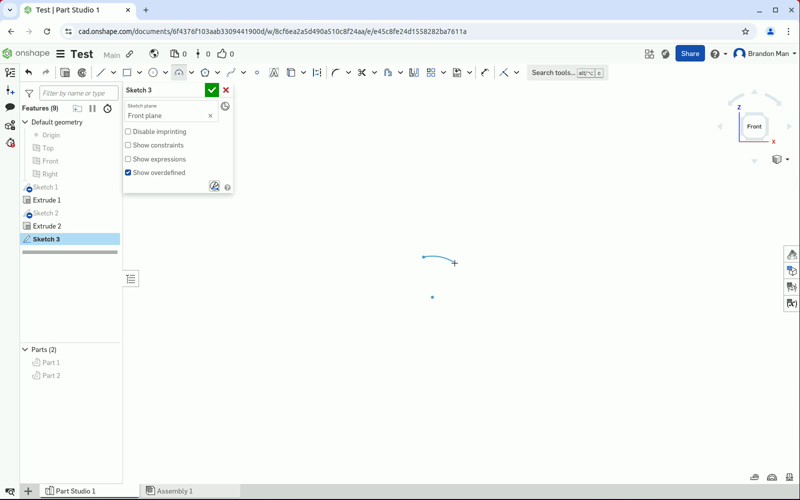
scroll(6)
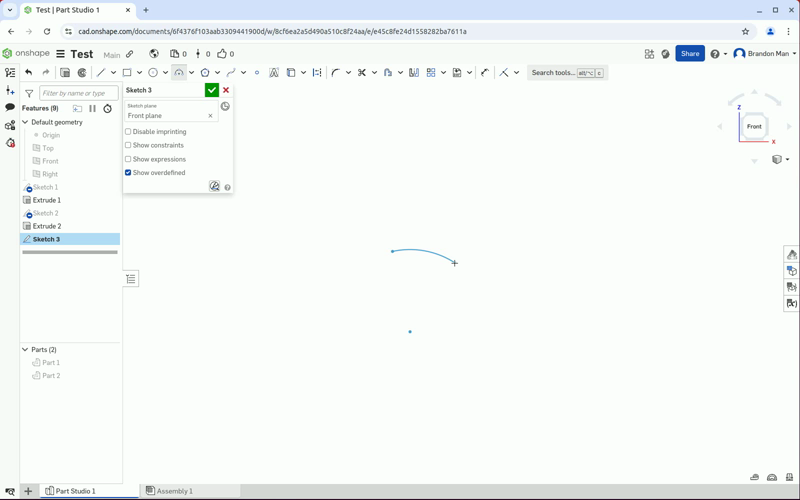
click(454, 262)
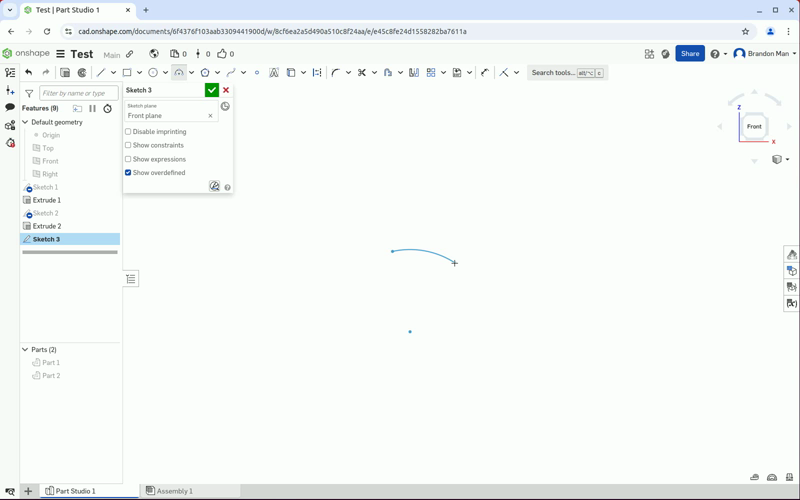
scroll(-6)
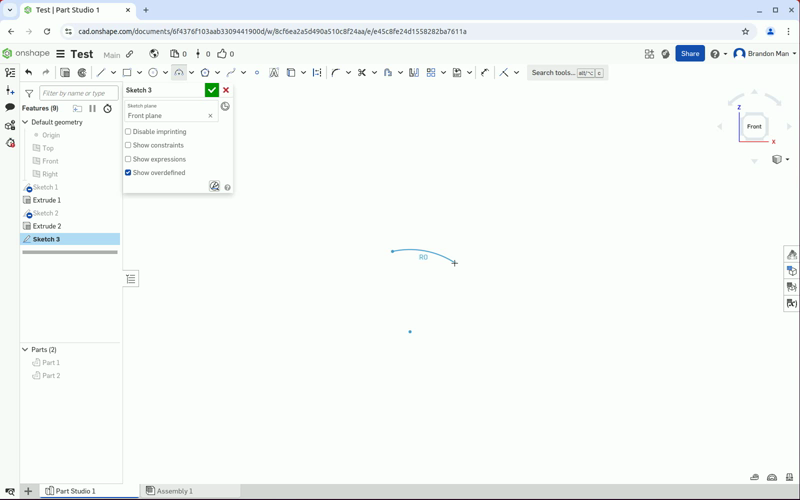
scroll(-6)
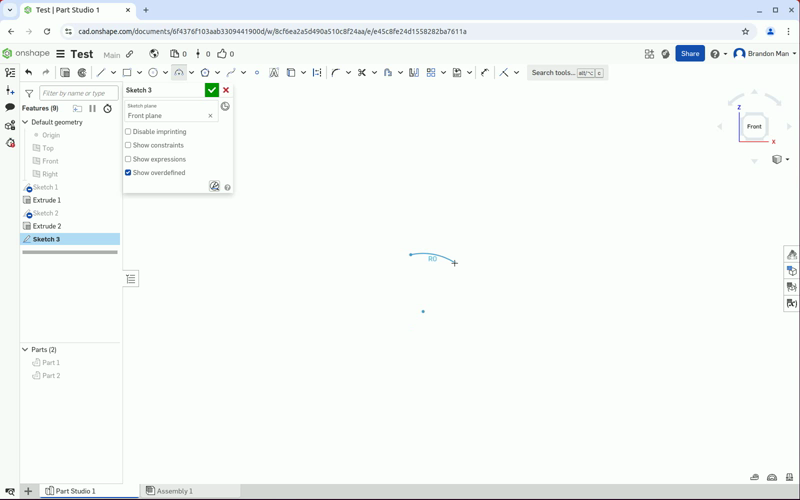
scroll(-6)
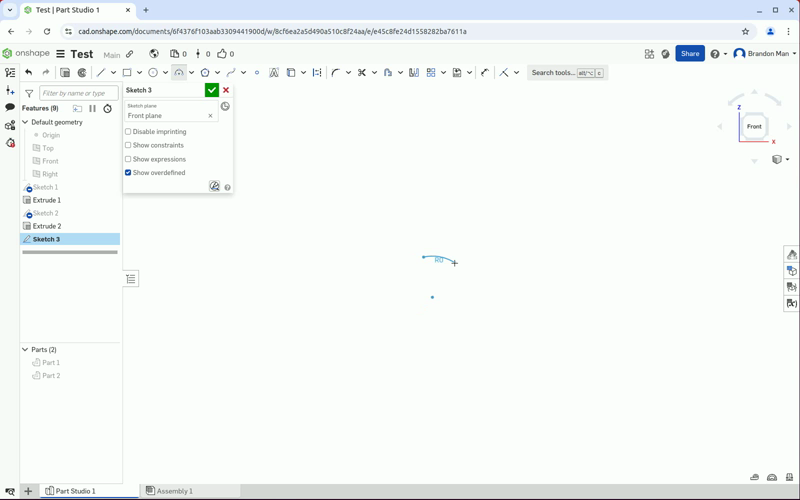
scroll(-6)
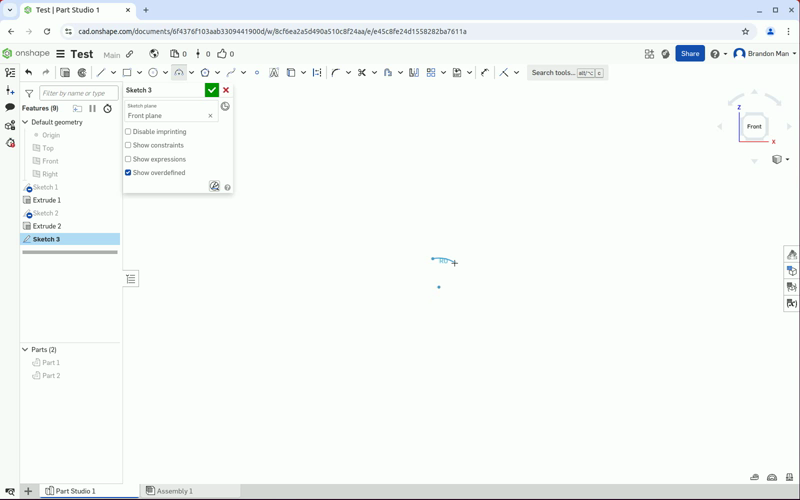
scroll(-6)
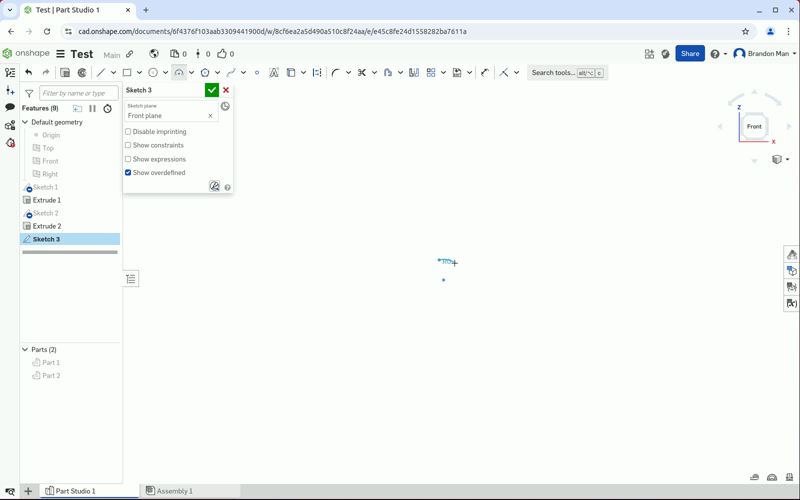
scroll(-6)
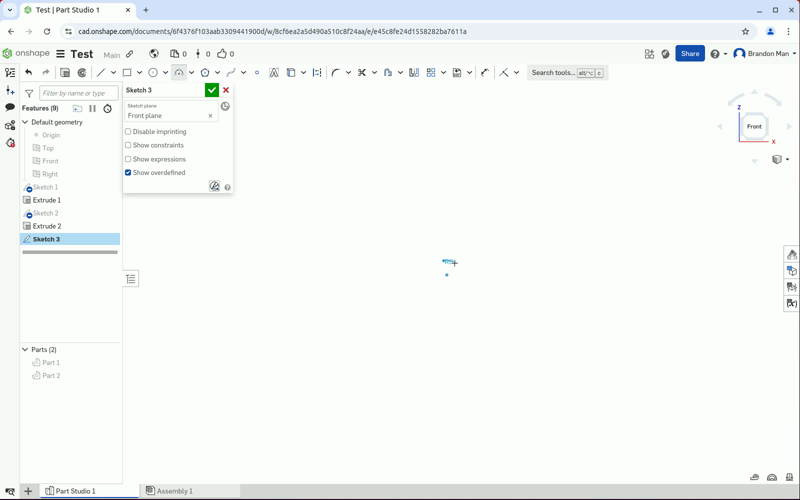
scroll(-6)
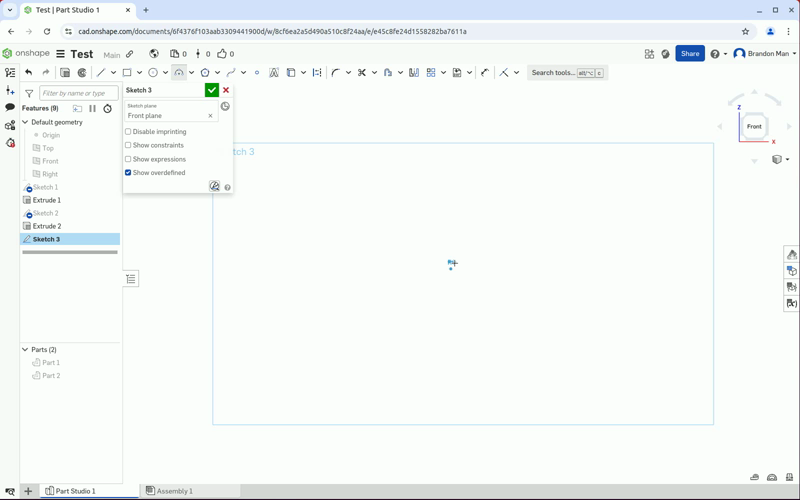
mouse_move(452, 261)
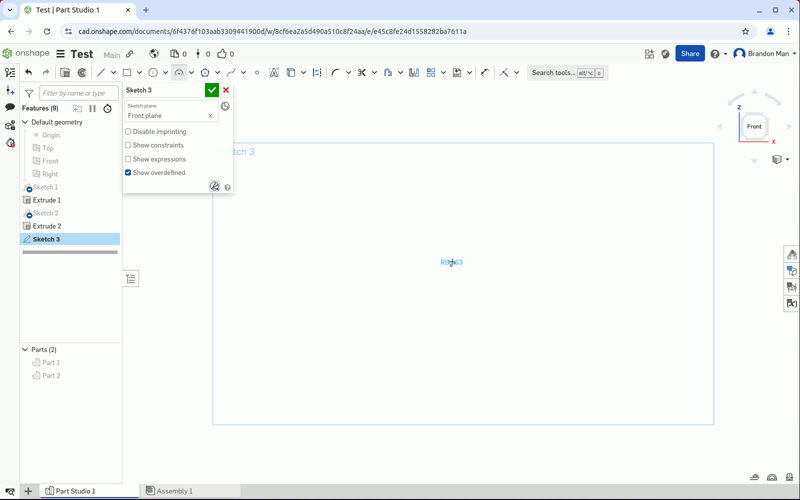
scroll(6)
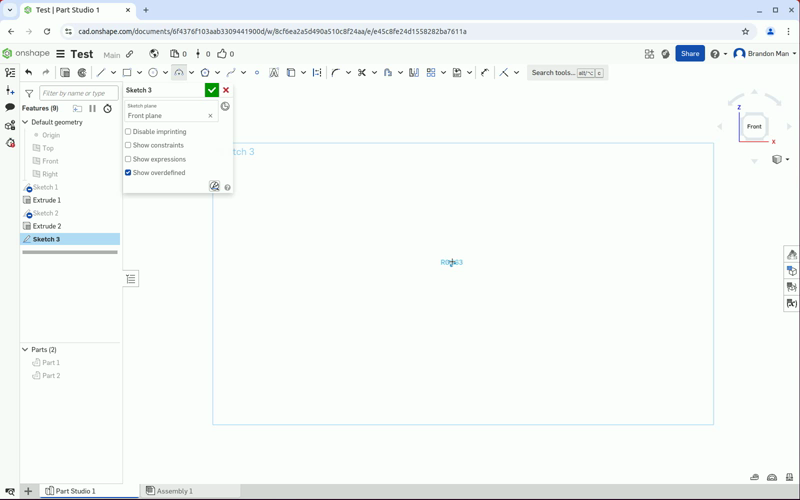
scroll(6)
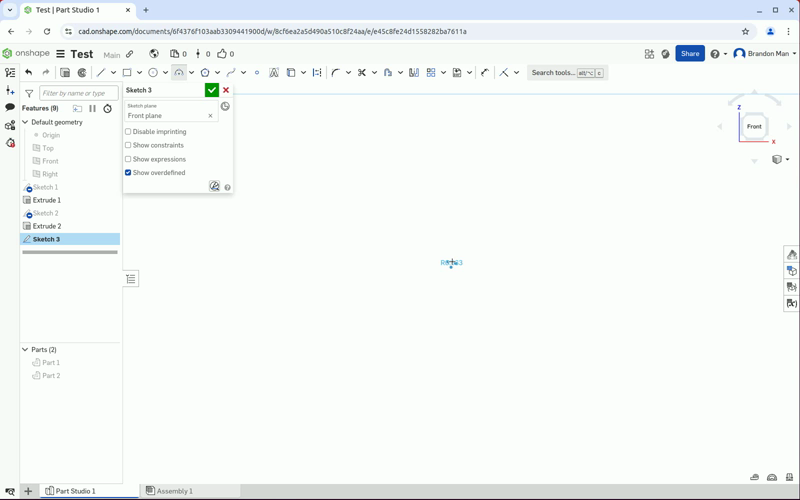
scroll(6)
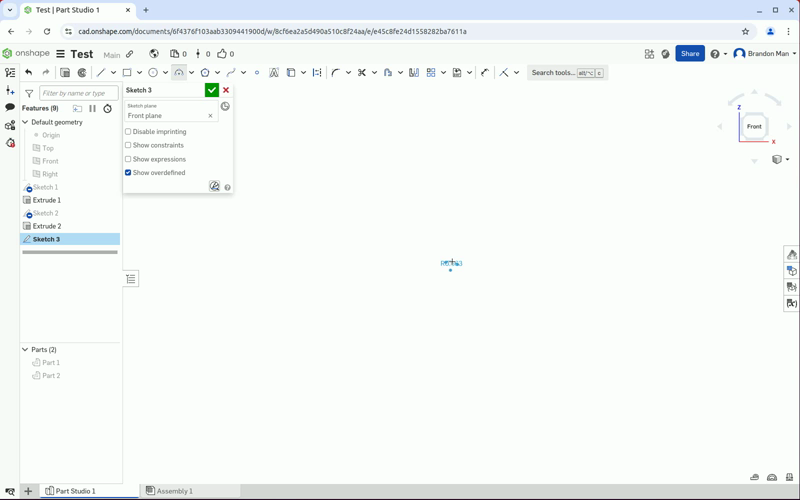
scroll(6)
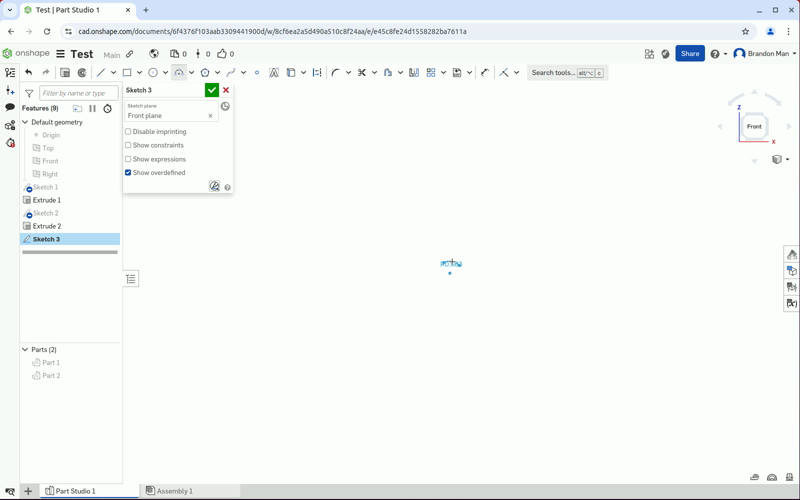
scroll(6)
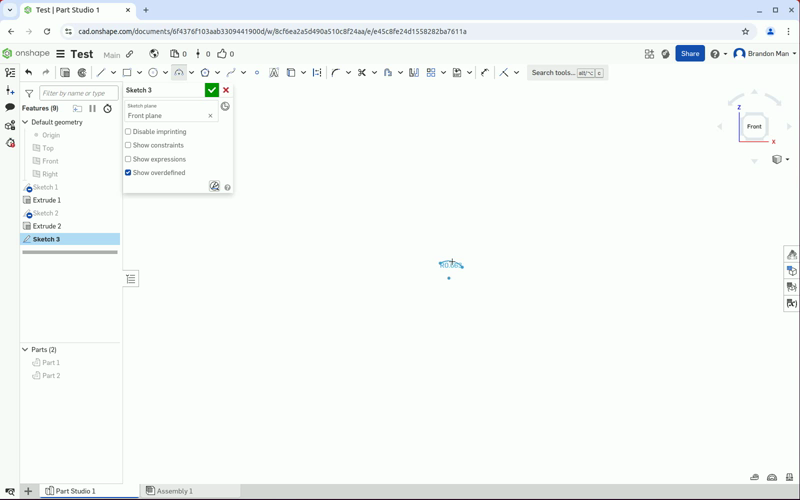
scroll(6)
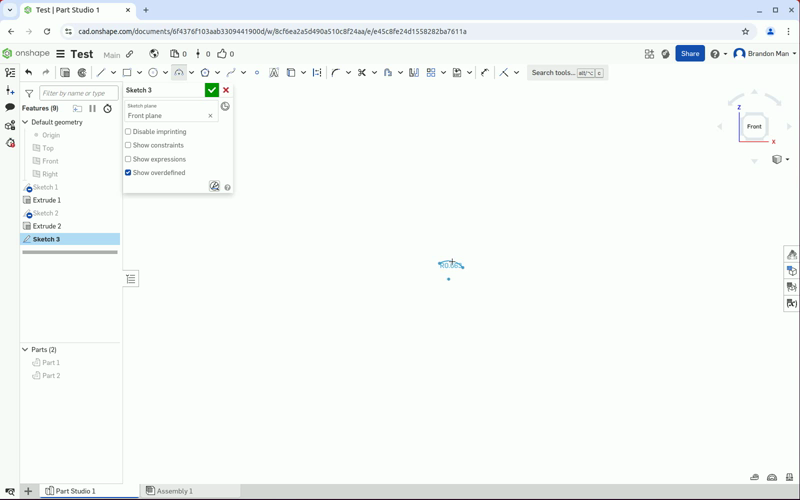
scroll(6)
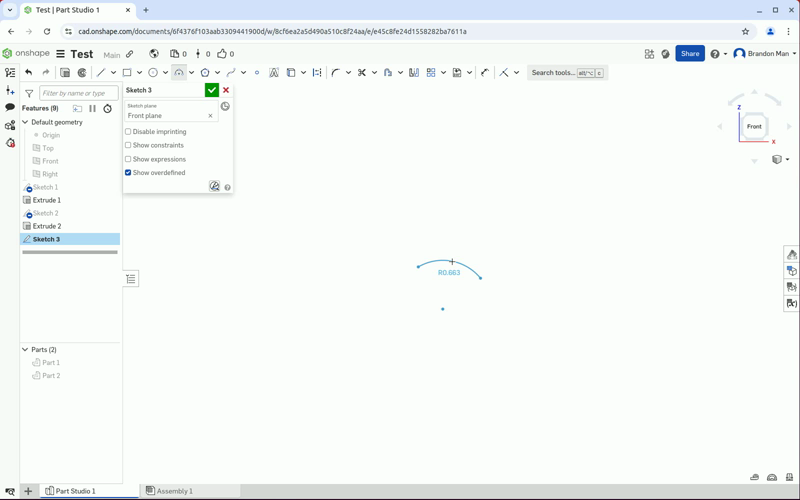
click(452, 261)
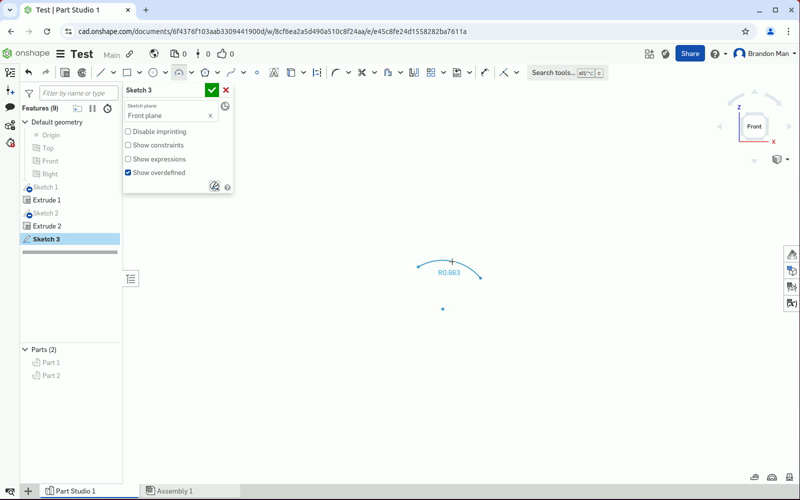
scroll(-6)
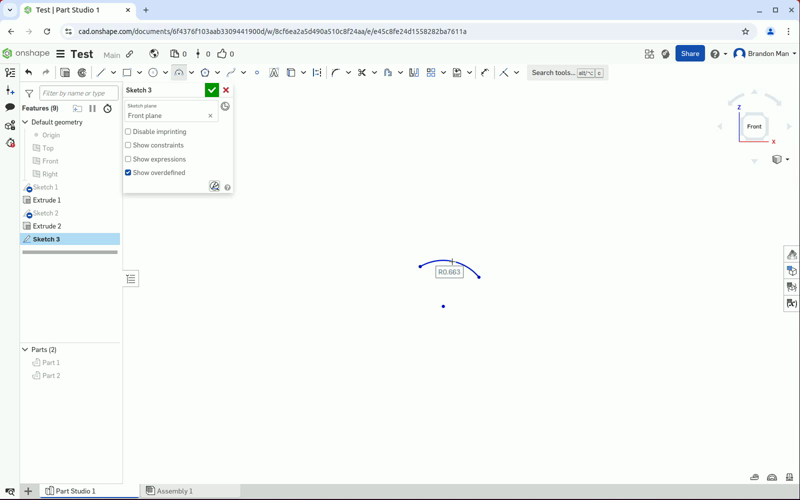
scroll(-6)
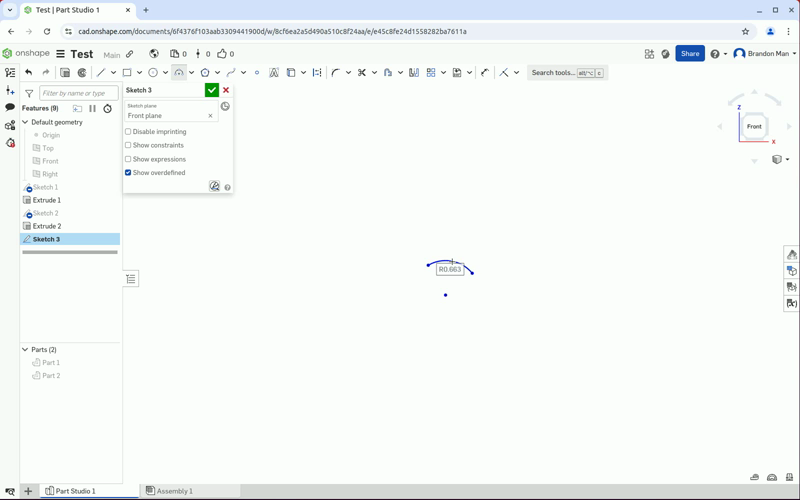
scroll(-6)
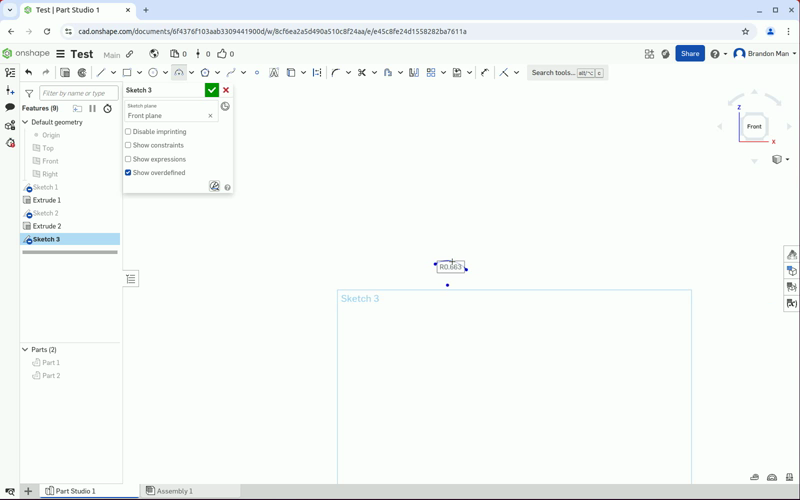
scroll(-6)
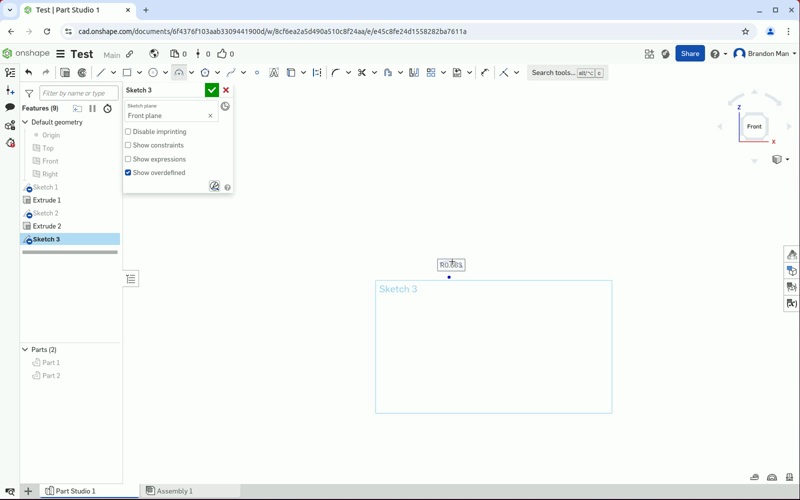
scroll(-6)
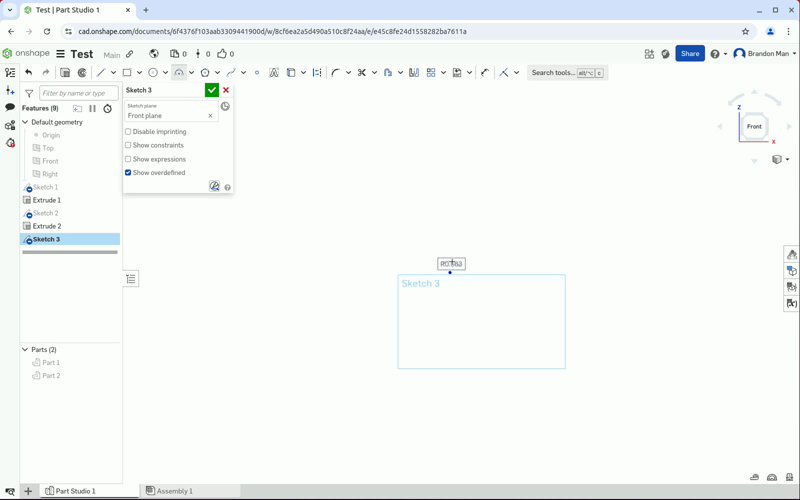
scroll(-6)
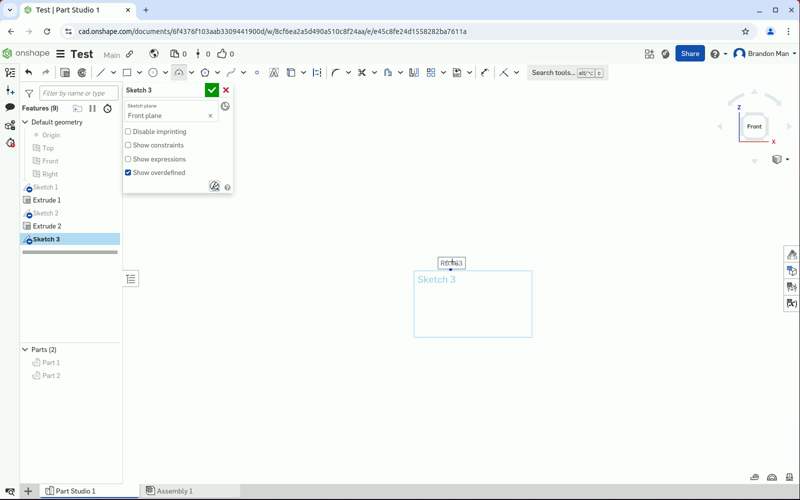
scroll(-6)
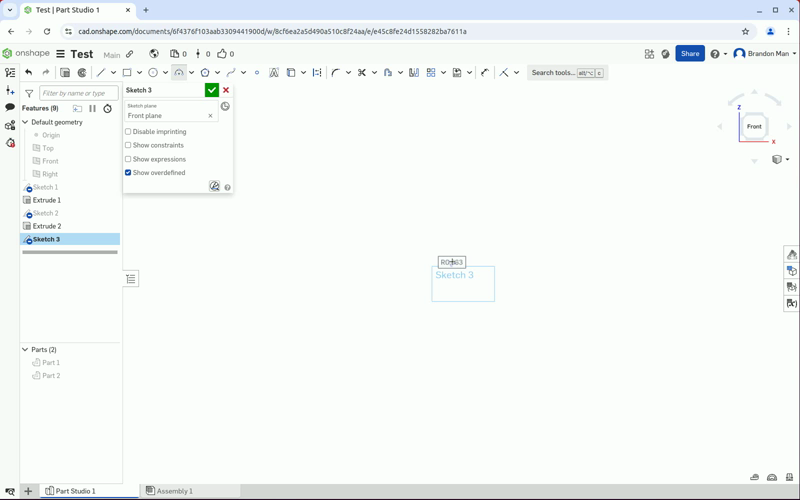
key_up(shift)
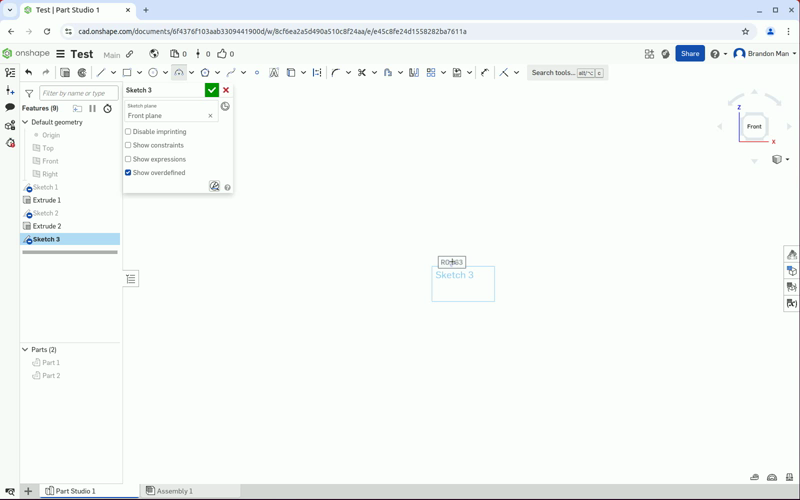
key(esc)
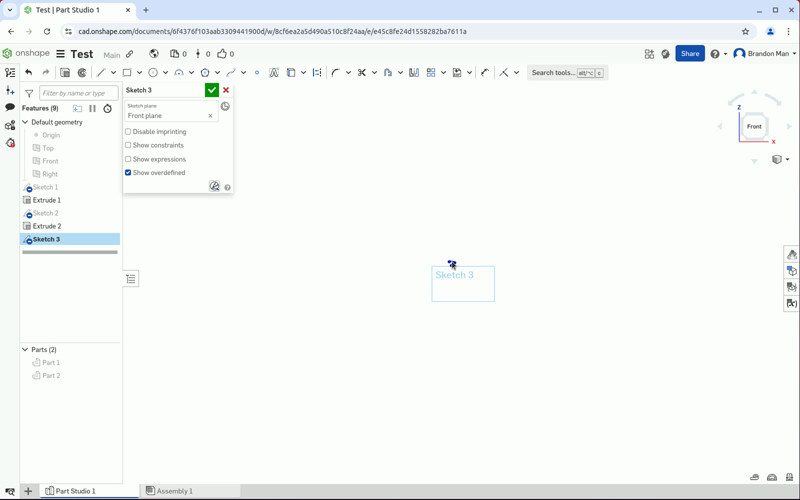
key(l)
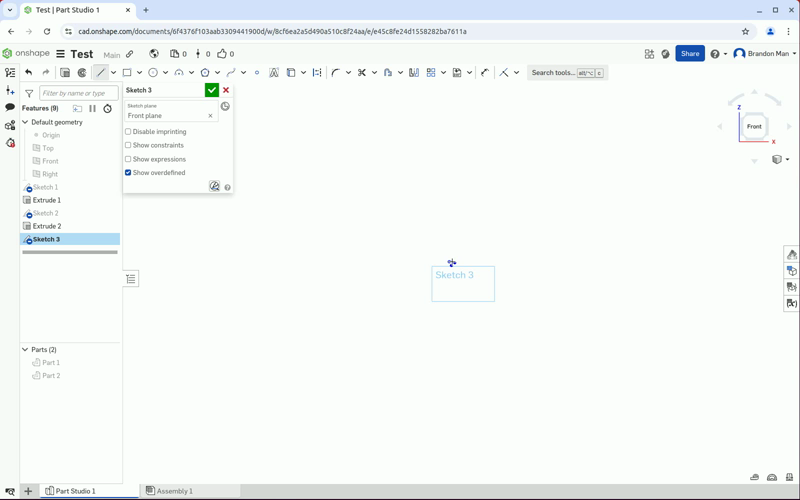
mouse_move(454, 262)
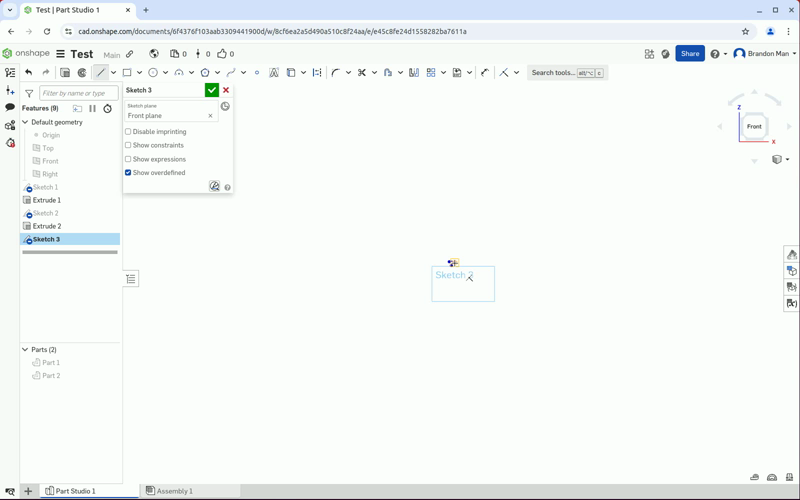
scroll(6)
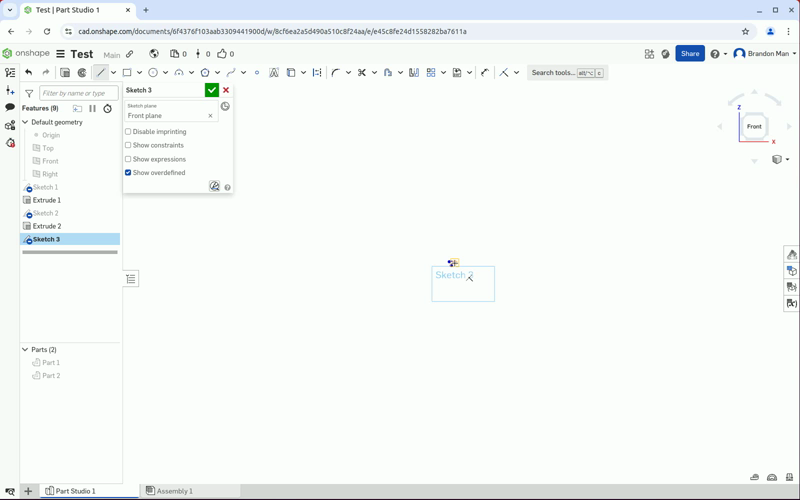
scroll(6)
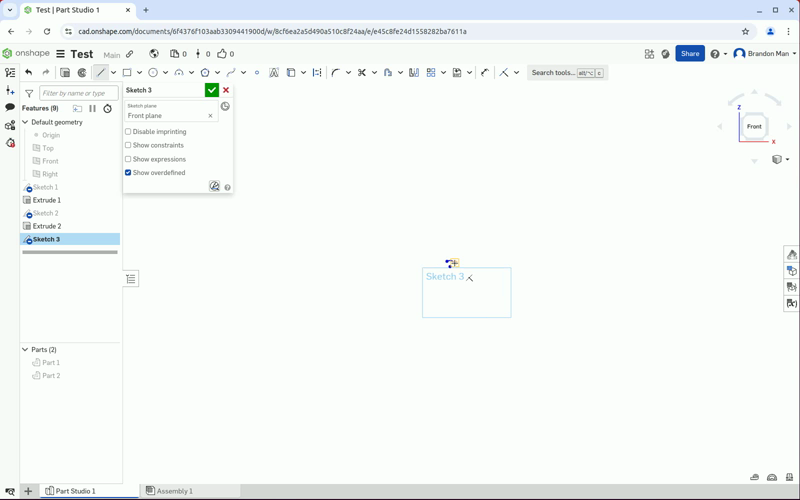
scroll(6)
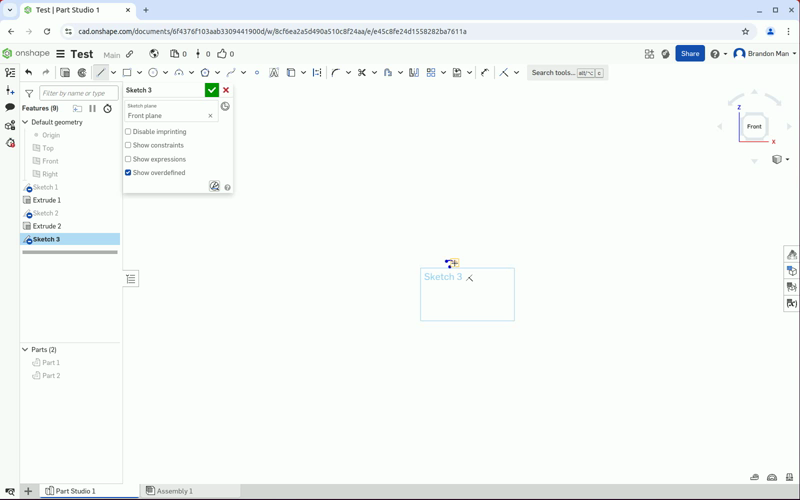
scroll(6)
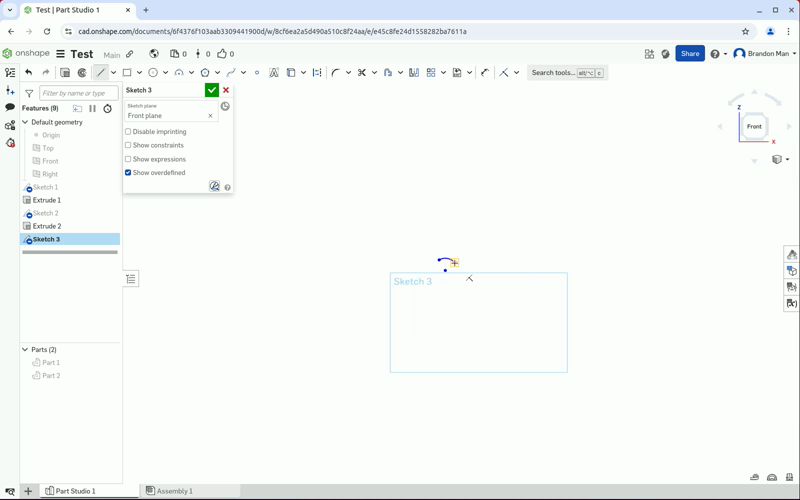
scroll(6)
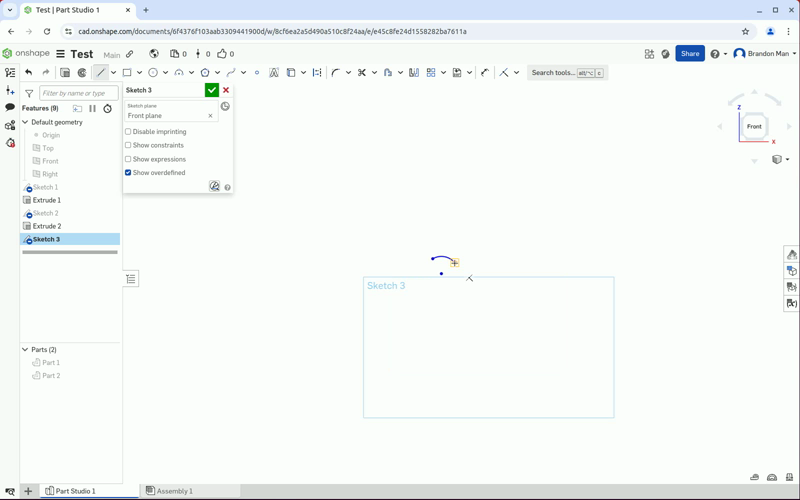
scroll(6)
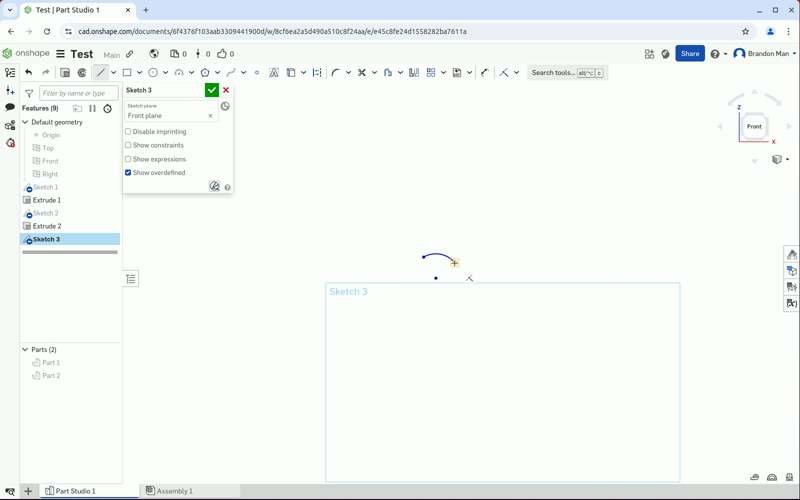
scroll(6)
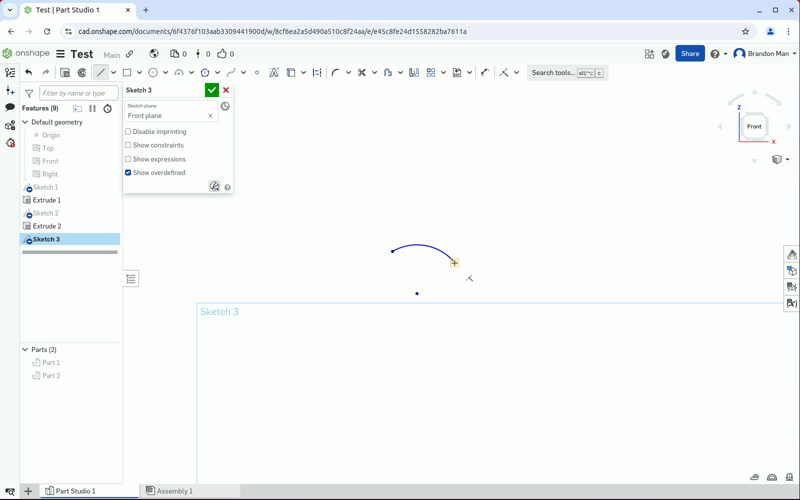
click(454, 262)
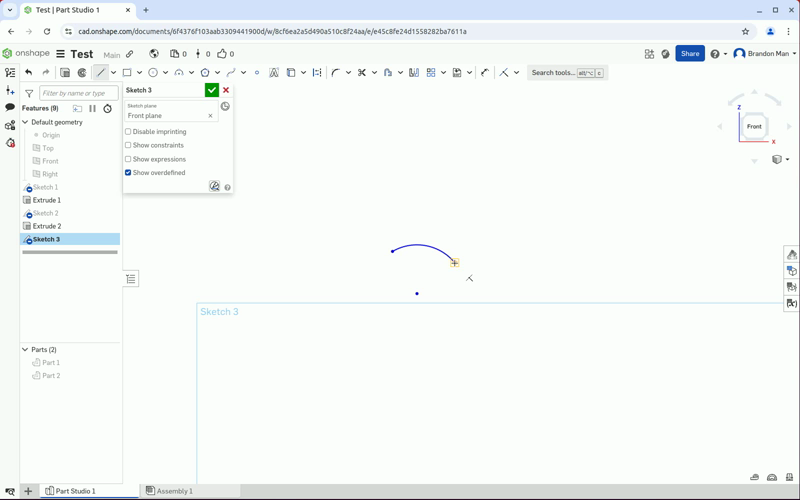
scroll(-6)
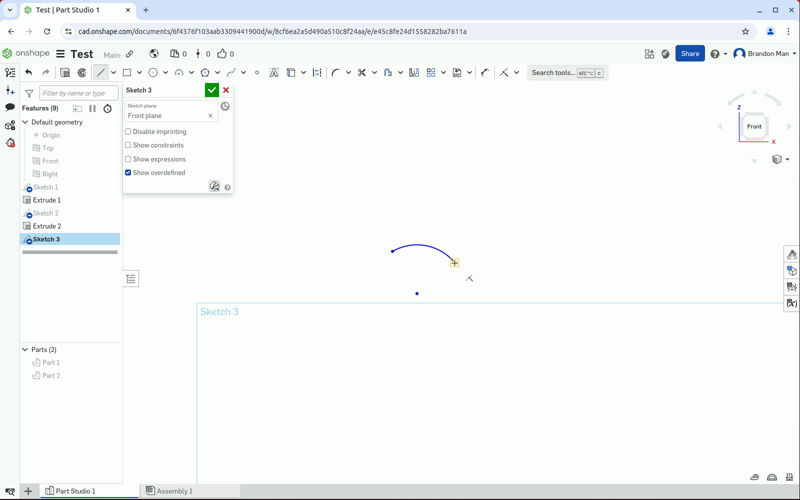
scroll(-6)
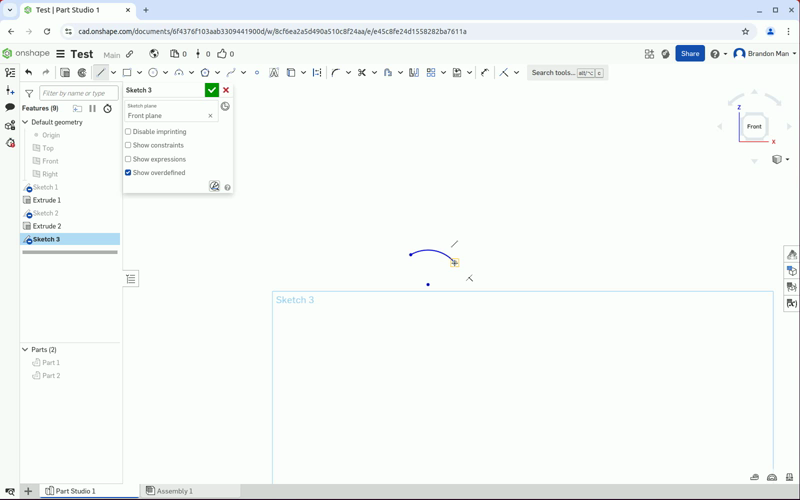
scroll(-6)
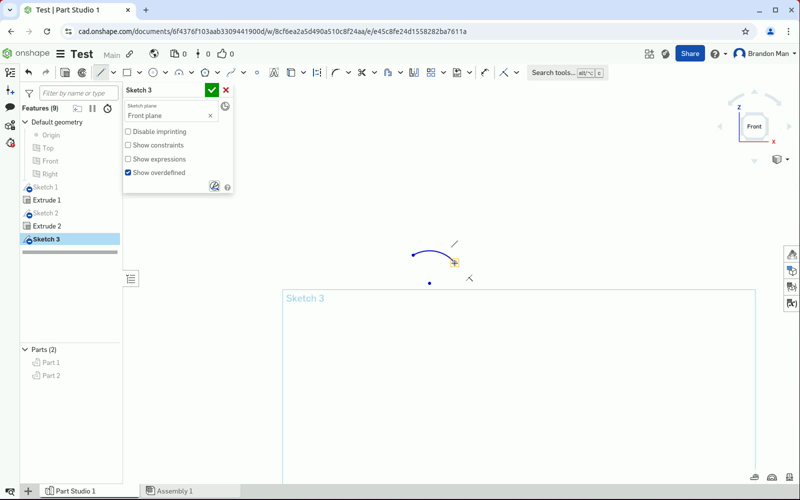
scroll(-6)
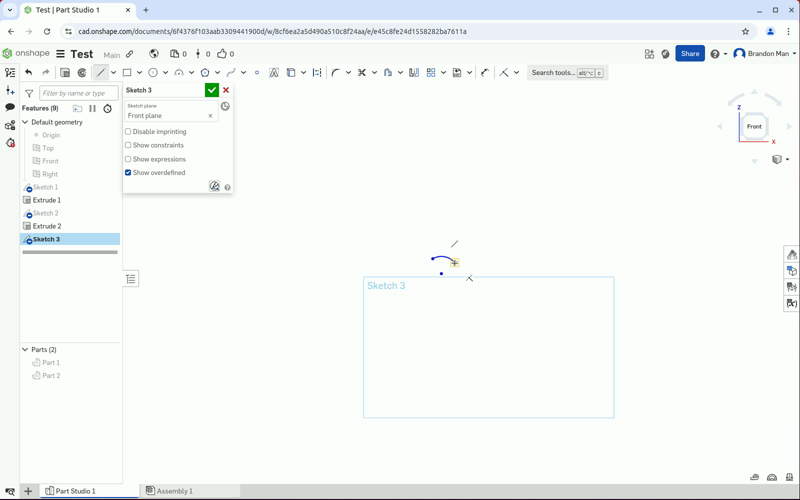
scroll(-6)
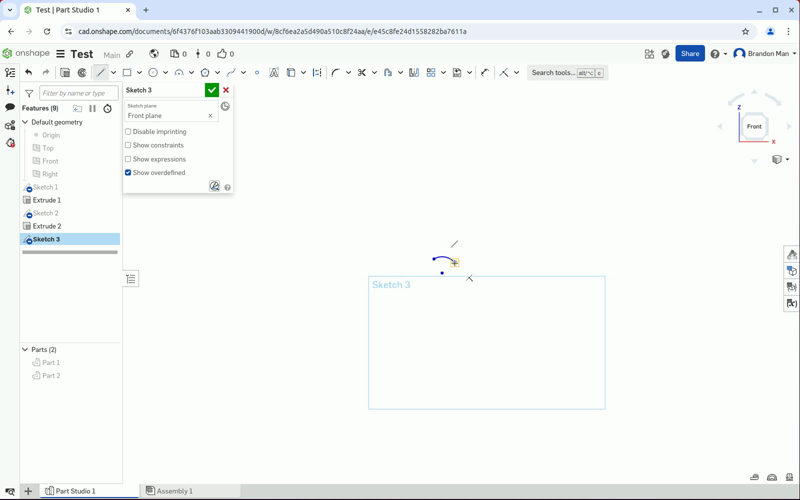
scroll(-6)
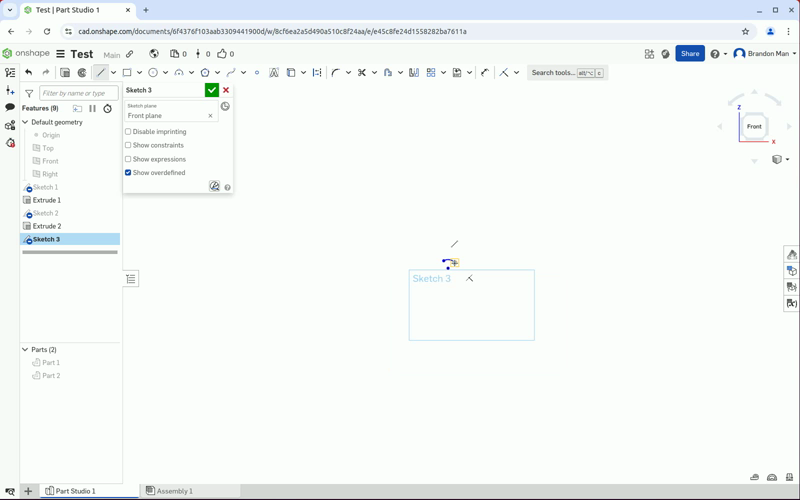
scroll(-6)
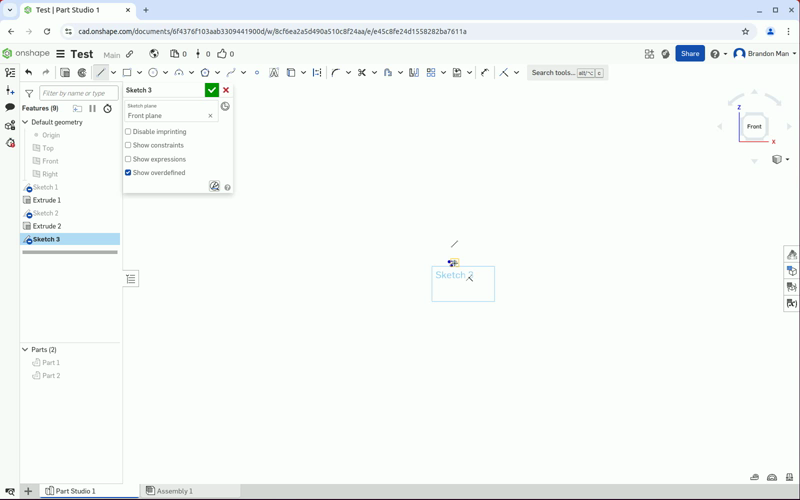
key_down(shift)
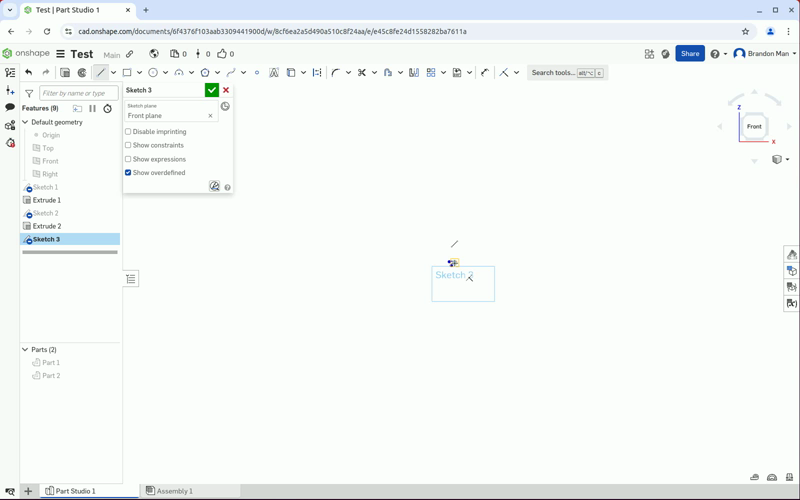
mouse_move(454, 184)
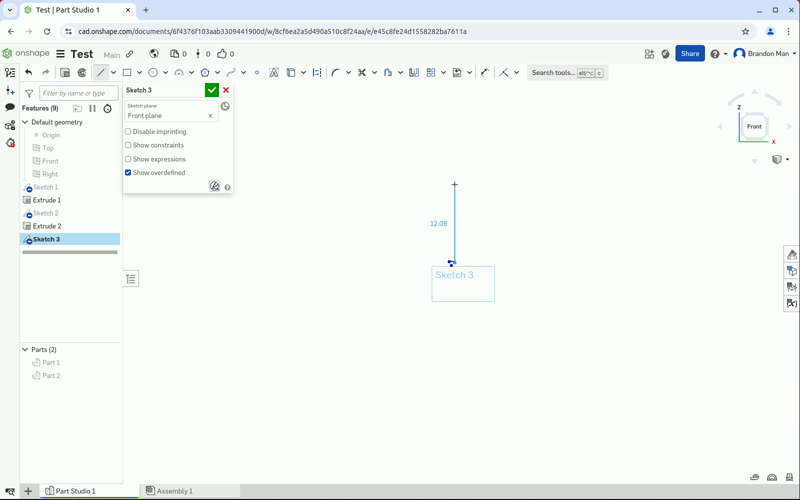
click(454, 184)
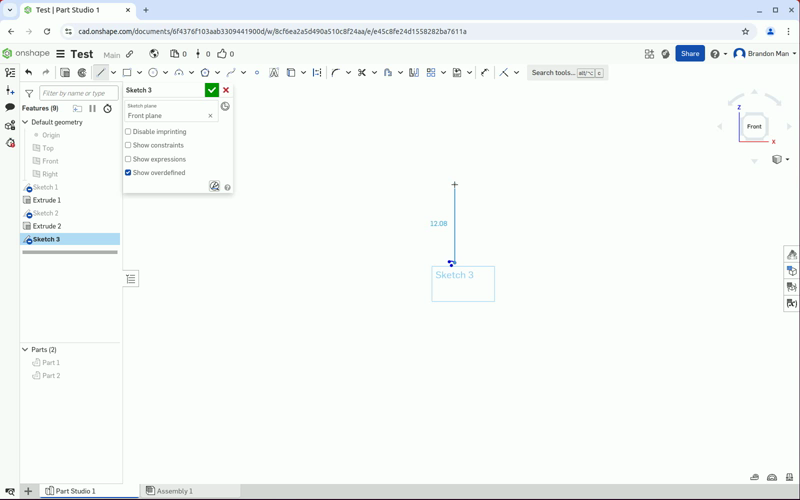
key_up(shift)
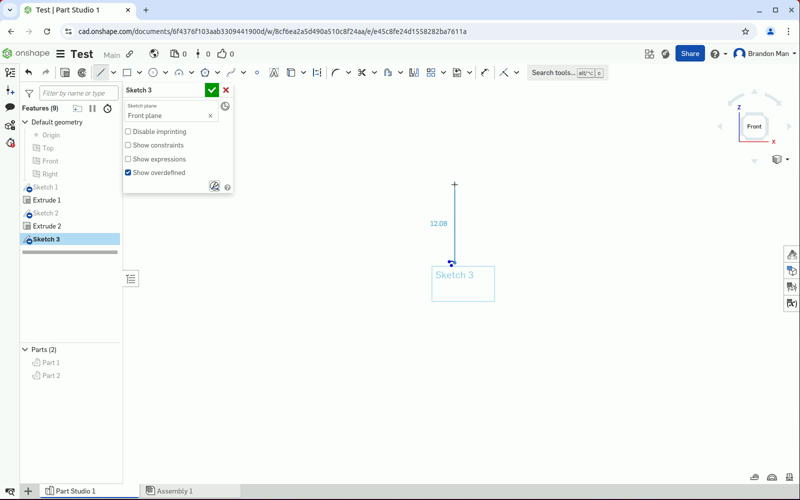
key_down(shift)
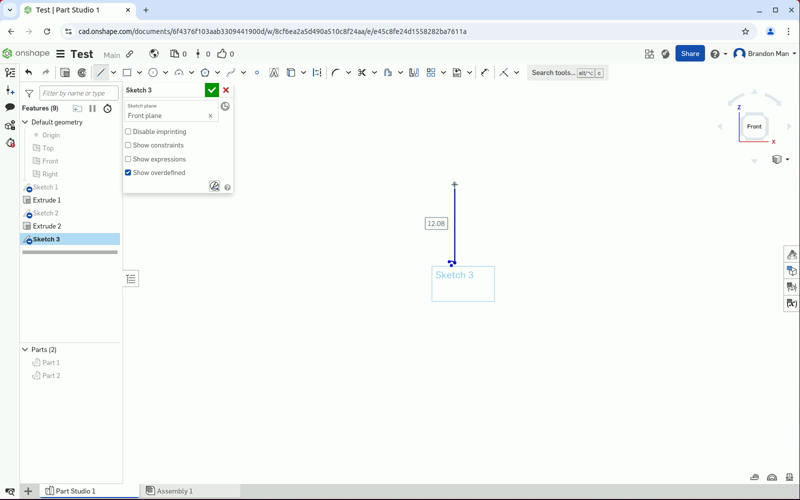
mouse_move(484, 184)
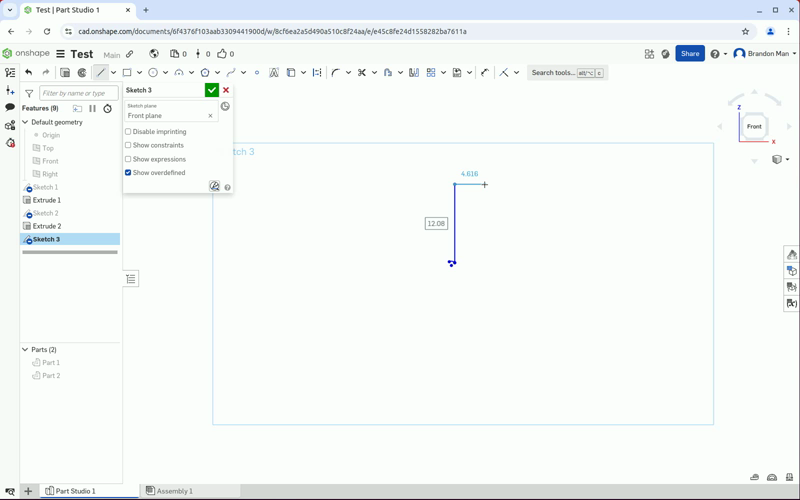
mouse_move(449, 184)
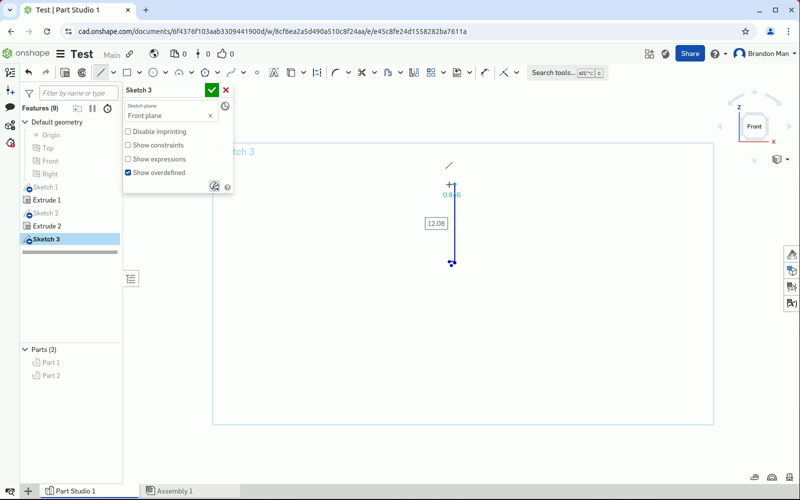
scroll(6)
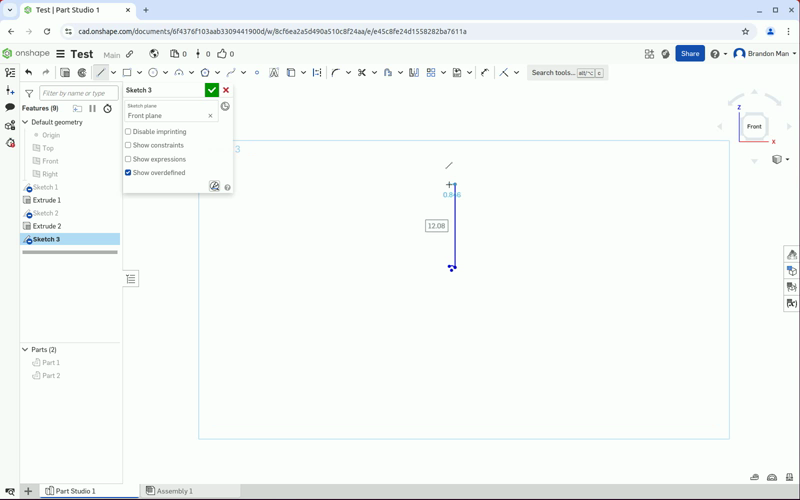
scroll(6)
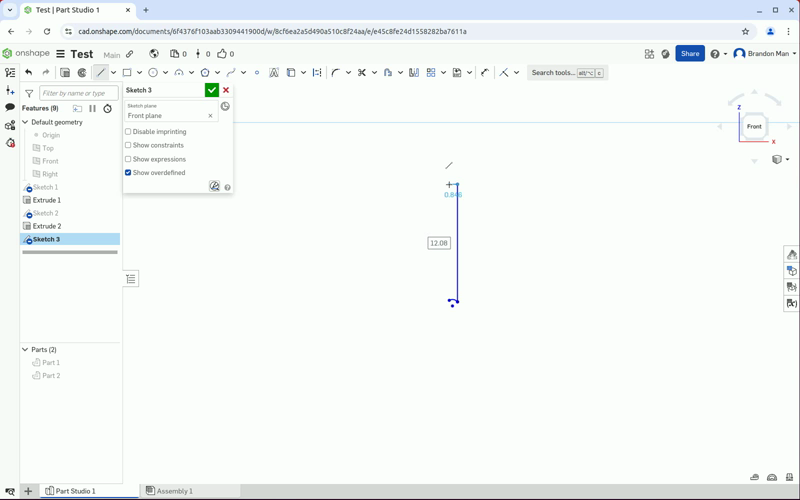
scroll(6)
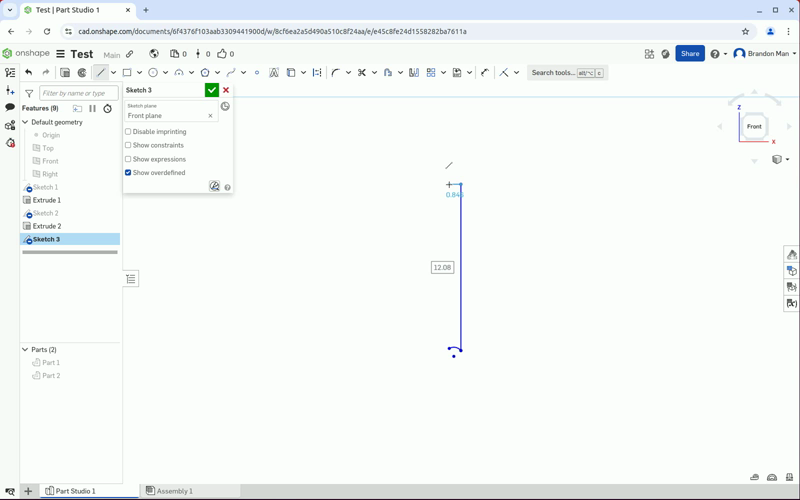
scroll(6)
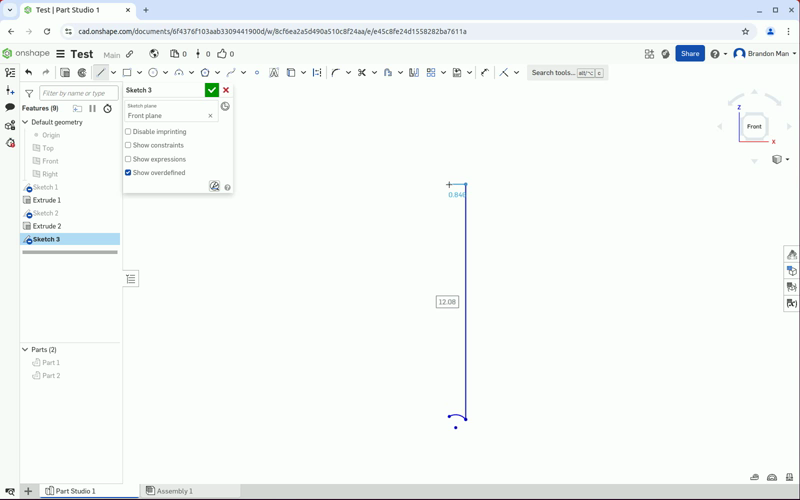
scroll(6)
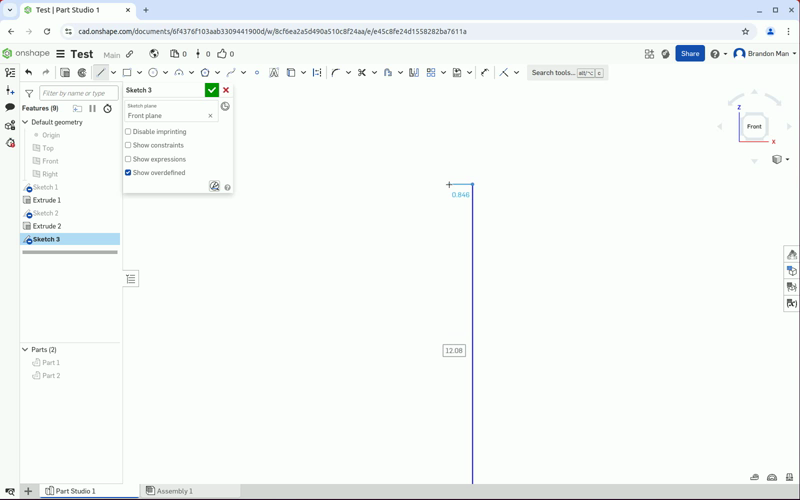
scroll(6)
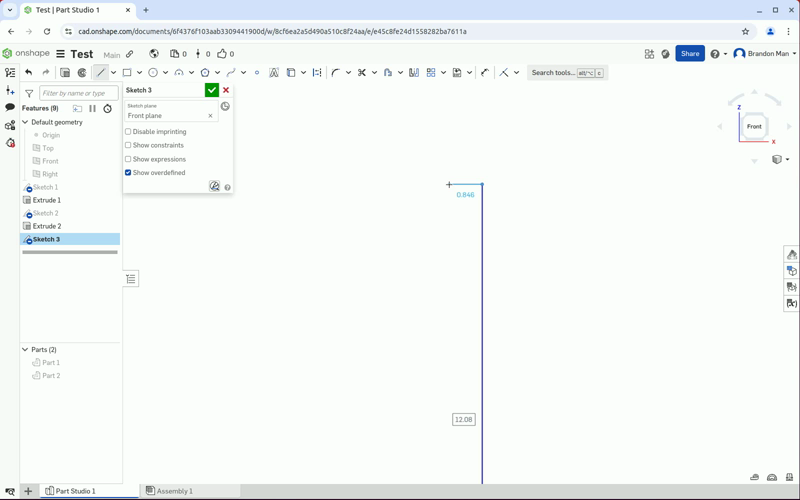
scroll(6)
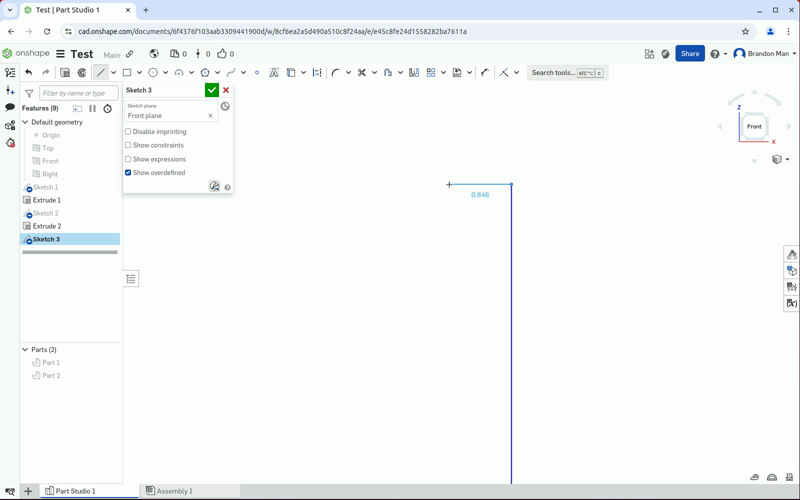
click(449, 184)
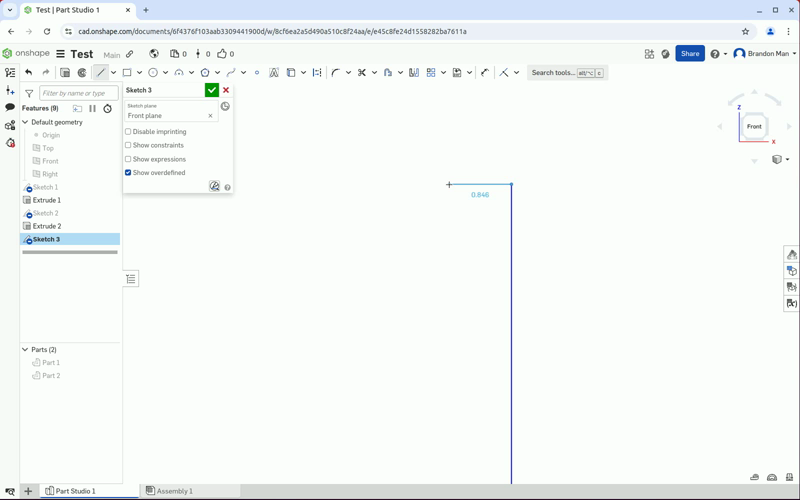
scroll(-6)
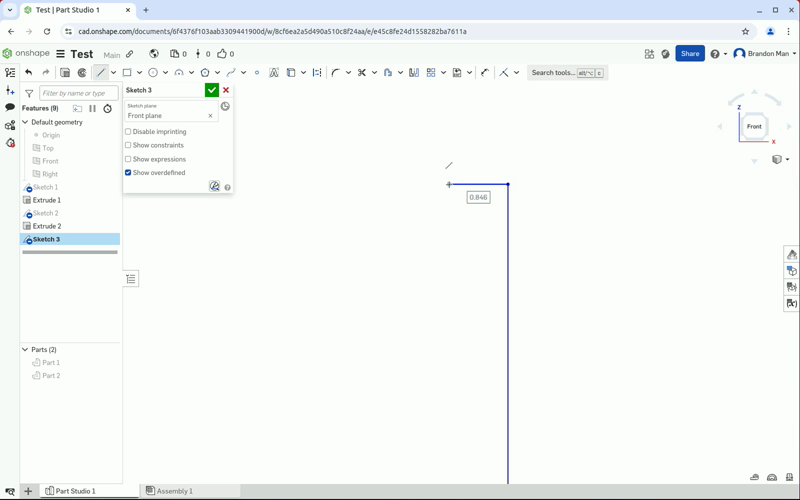
scroll(-6)
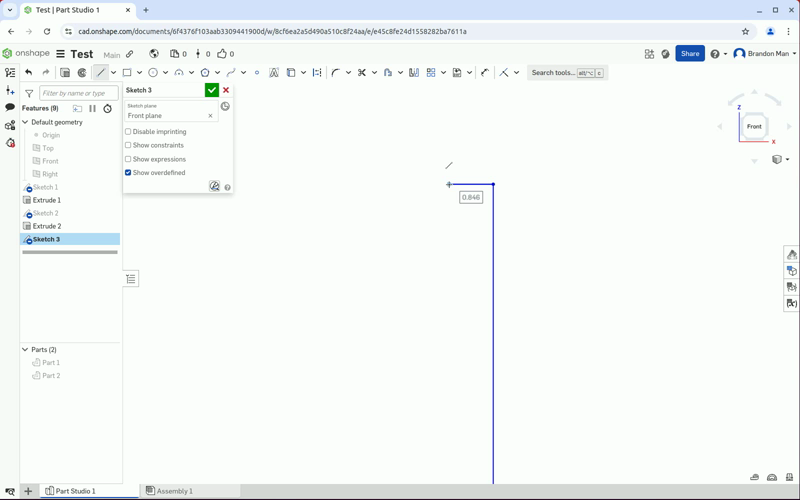
scroll(-6)
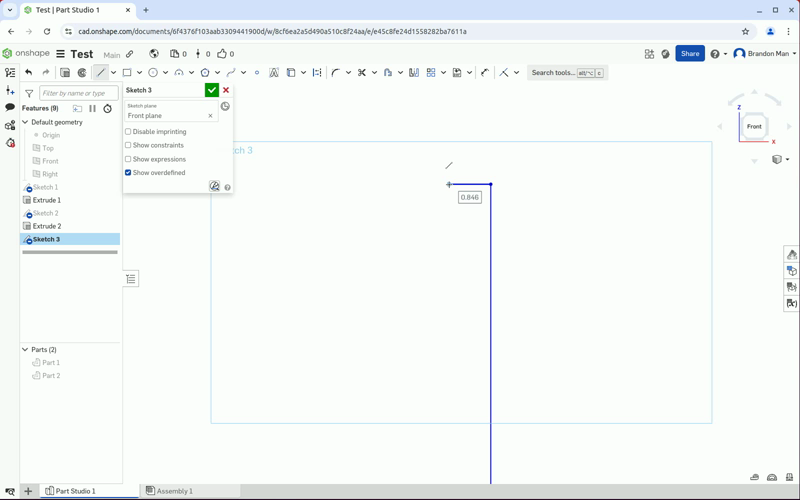
scroll(-6)
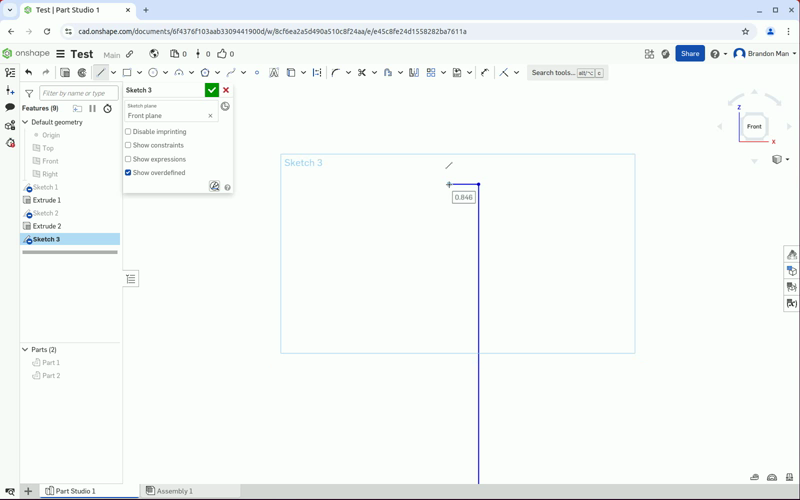
scroll(-6)
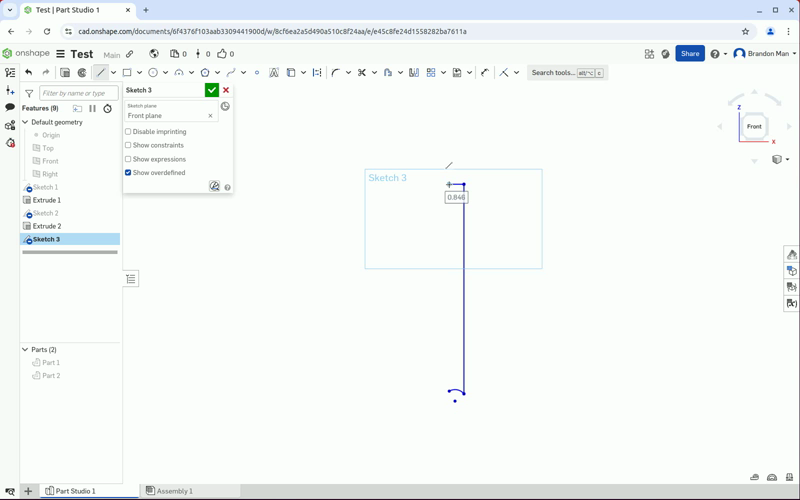
scroll(-6)
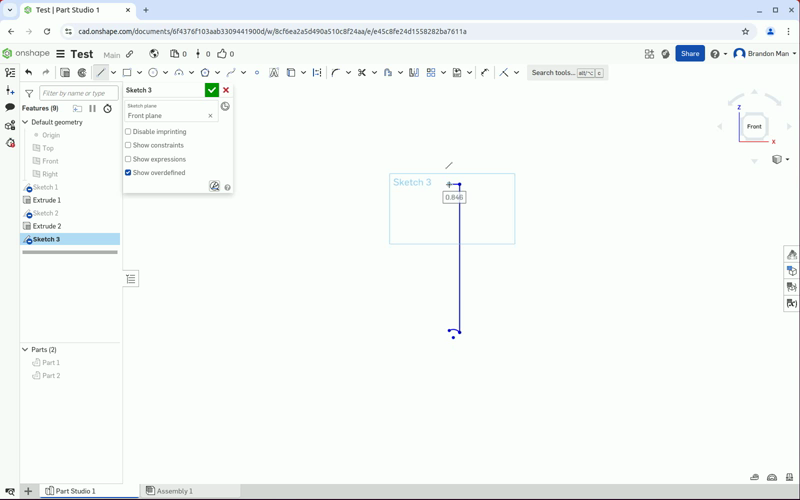
scroll(-6)
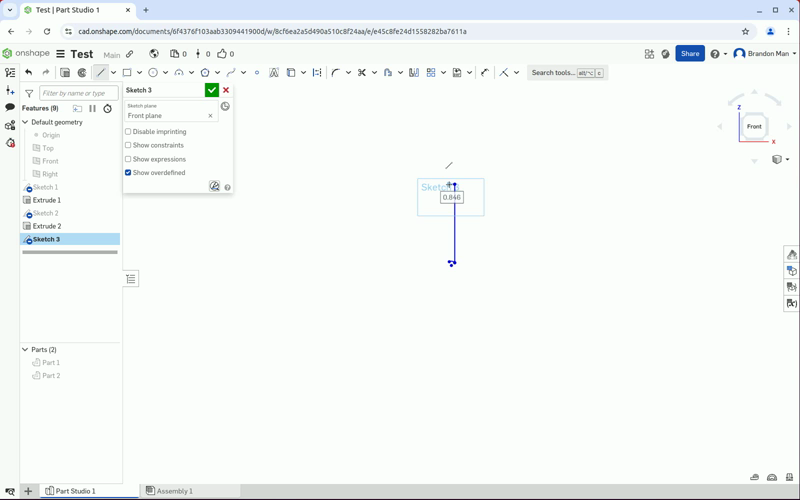
key_up(shift)
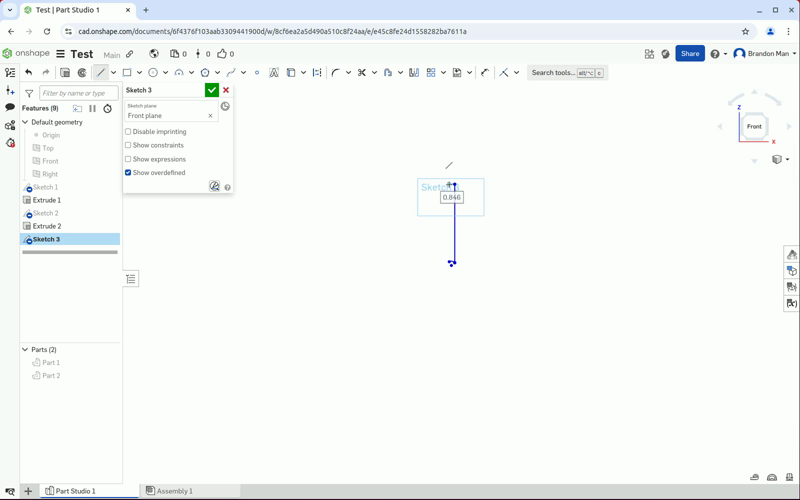
key_down(shift)
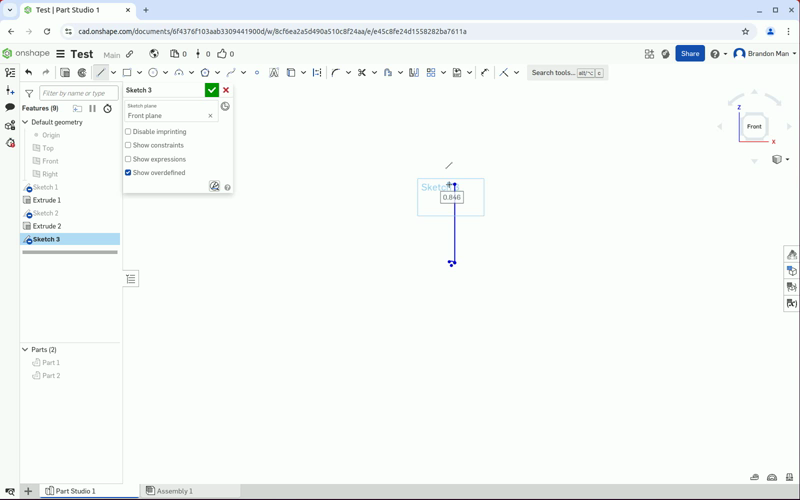
mouse_move(449, 246)
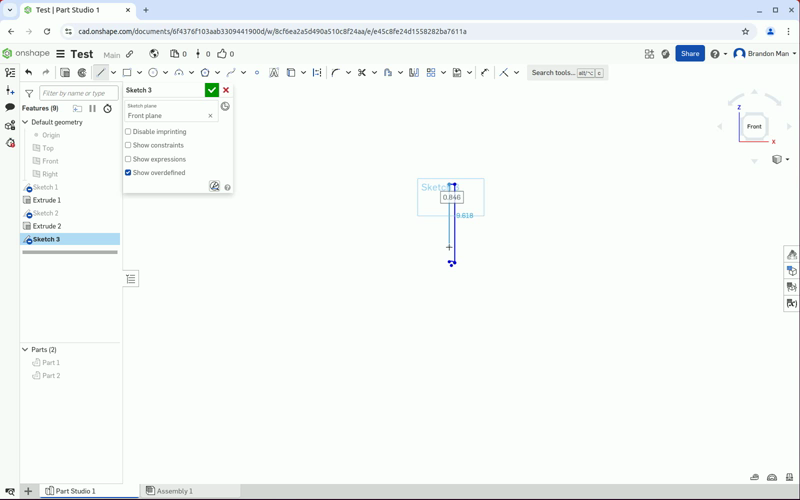
click(449, 246)
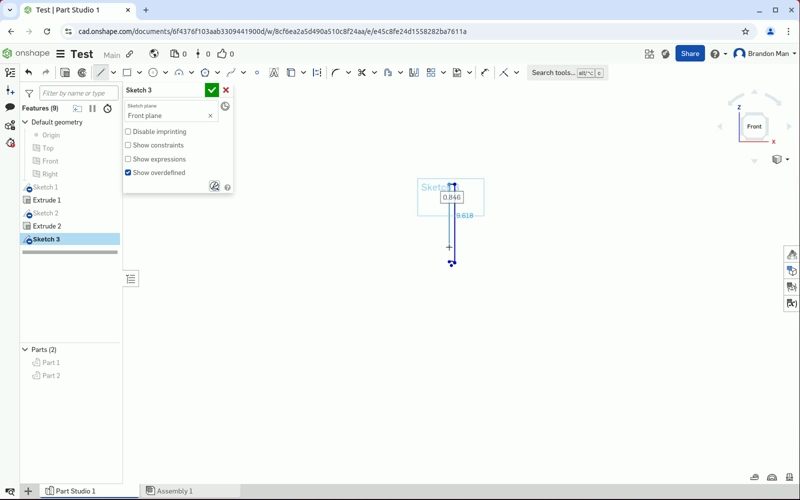
key_up(shift)
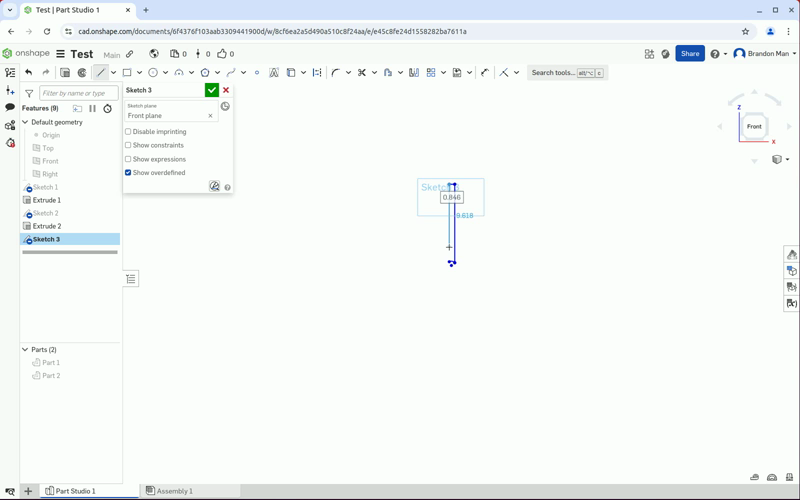
key(esc)
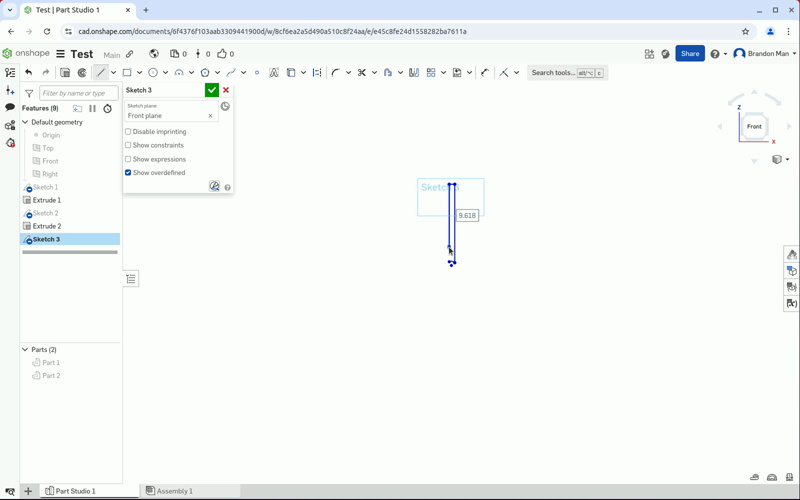
key(a)
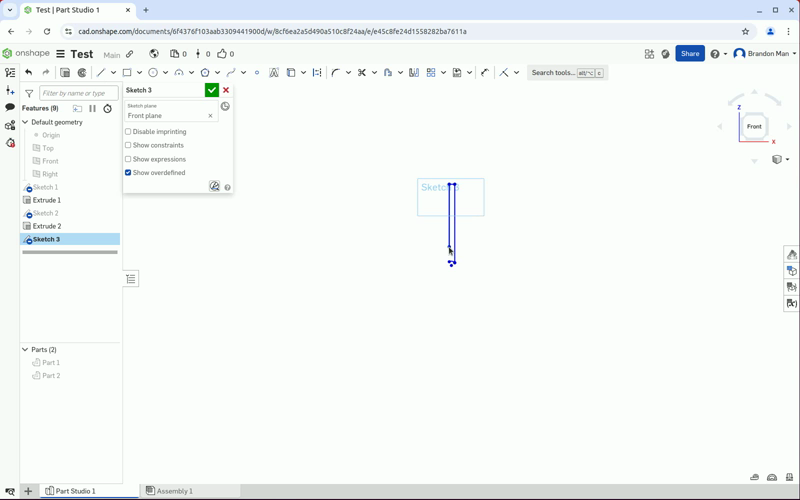
mouse_move(449, 246)
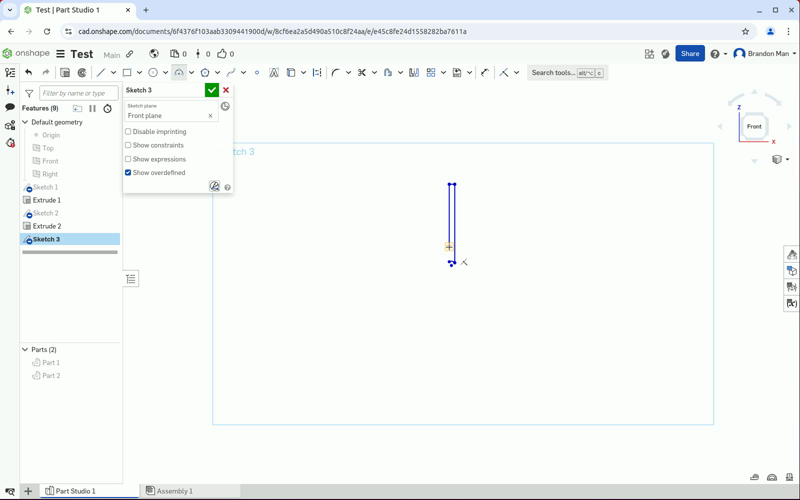
click(449, 246)
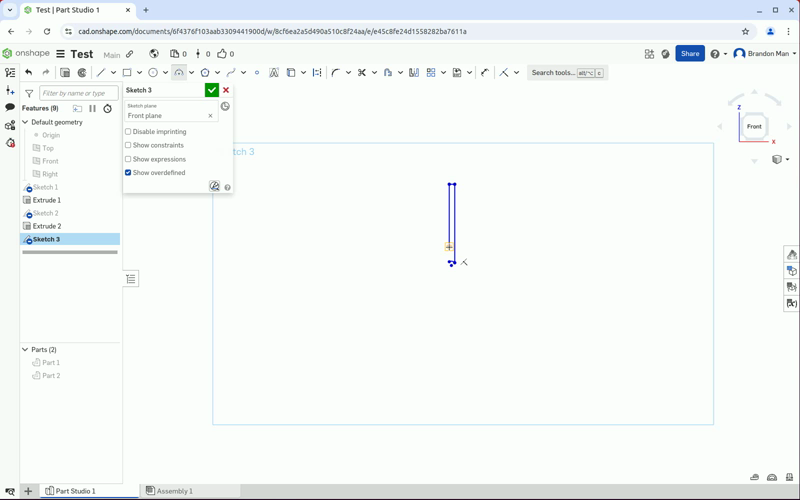
key_down(shift)
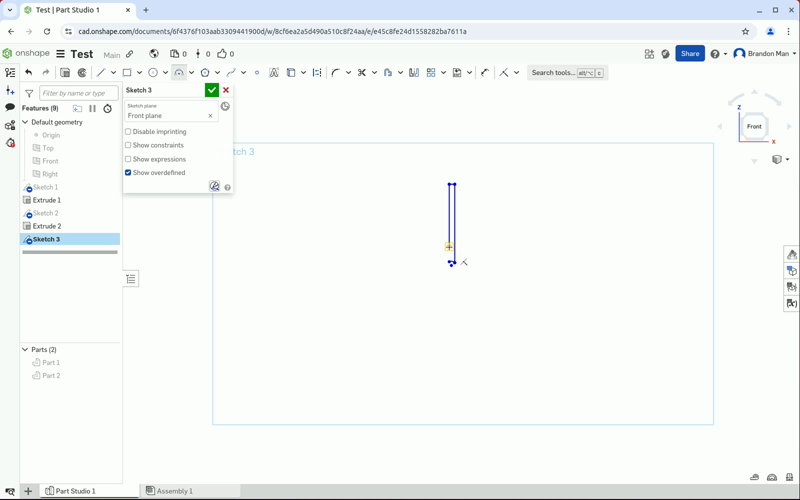
mouse_move(449, 249)
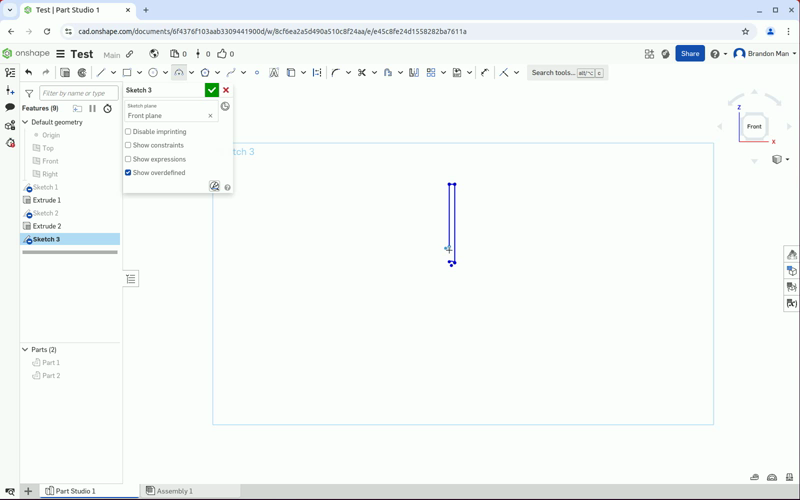
scroll(6)
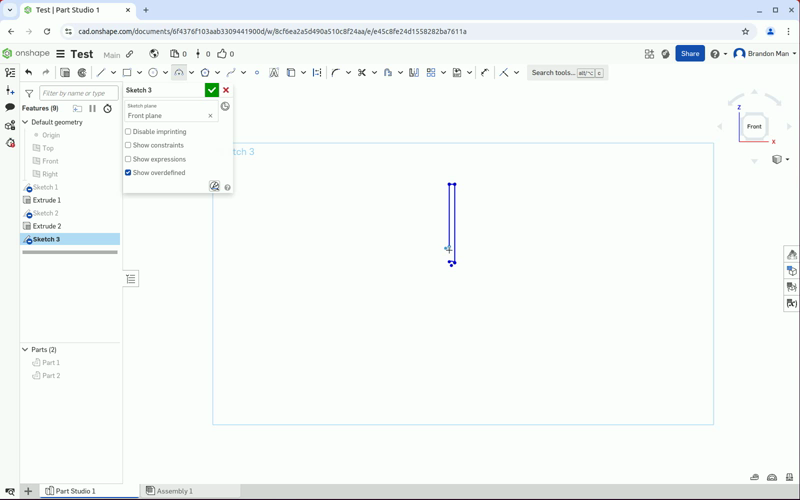
scroll(6)
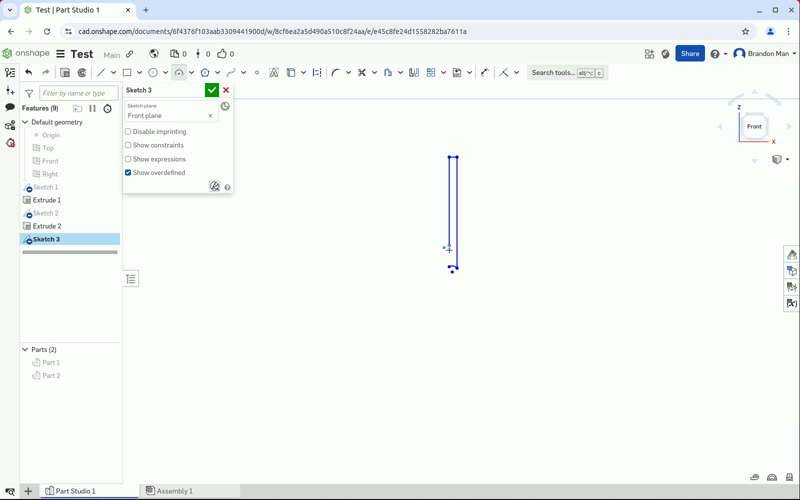
scroll(6)
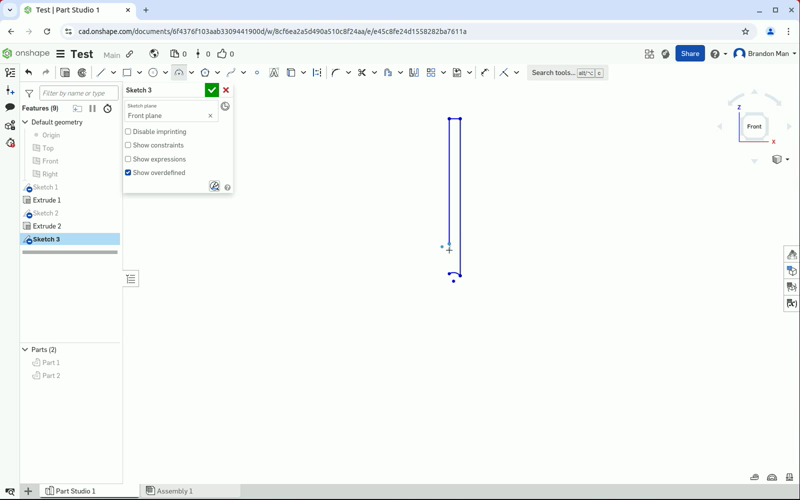
scroll(6)
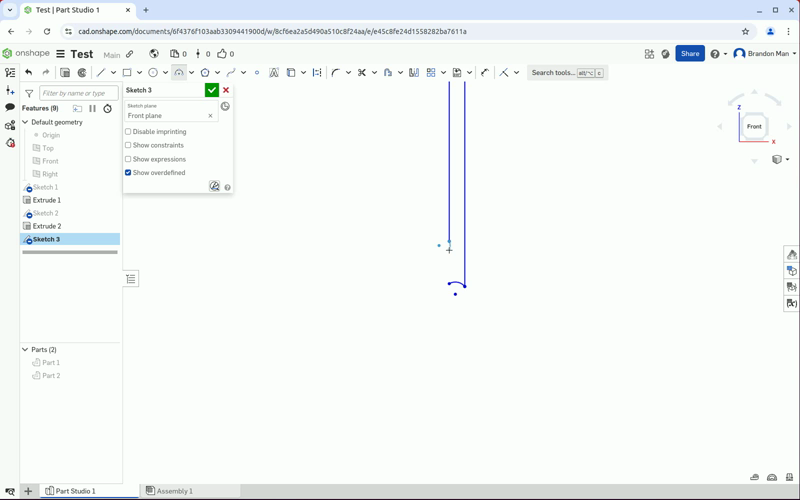
scroll(6)
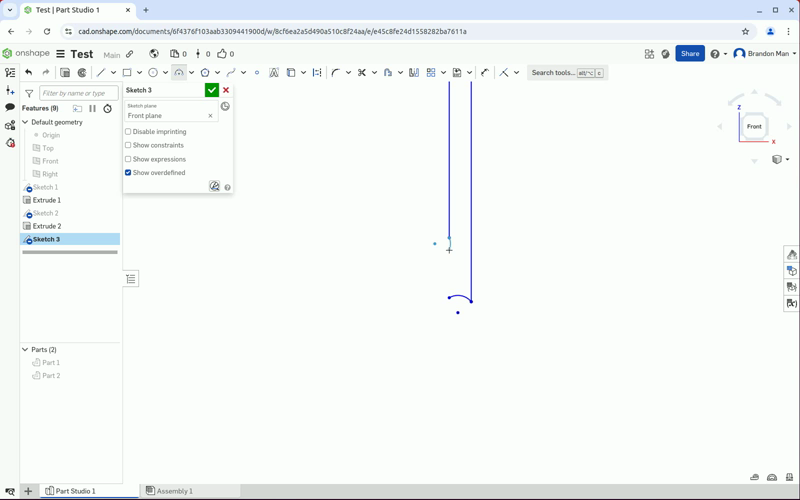
scroll(6)
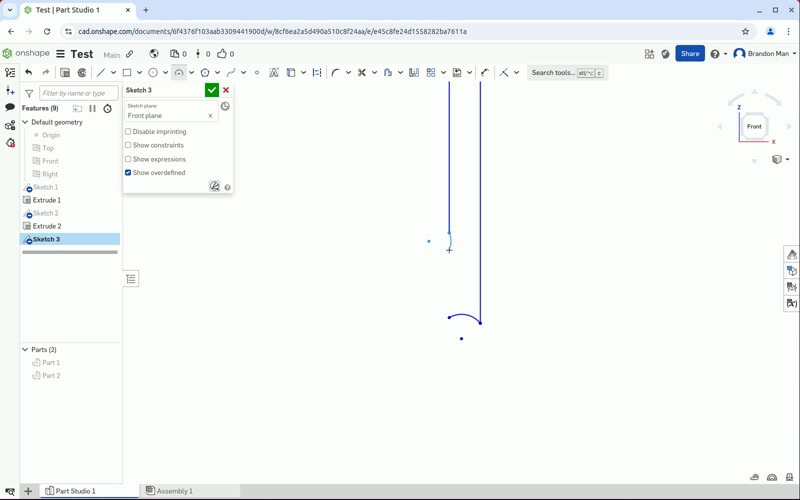
scroll(6)
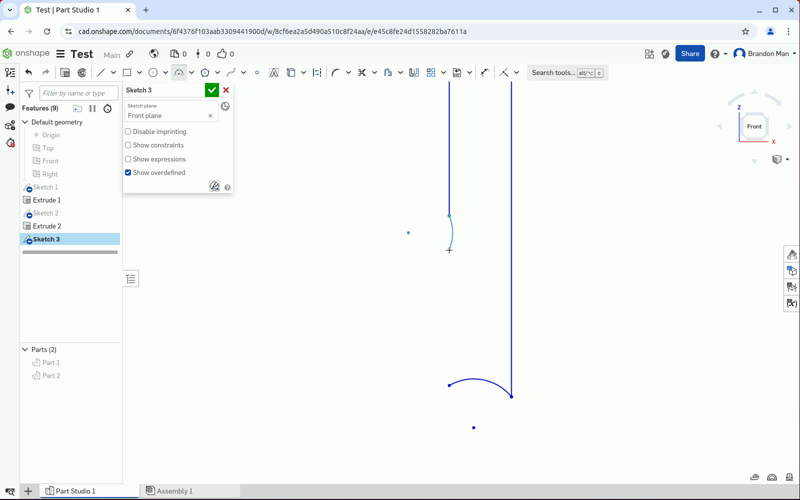
click(449, 249)
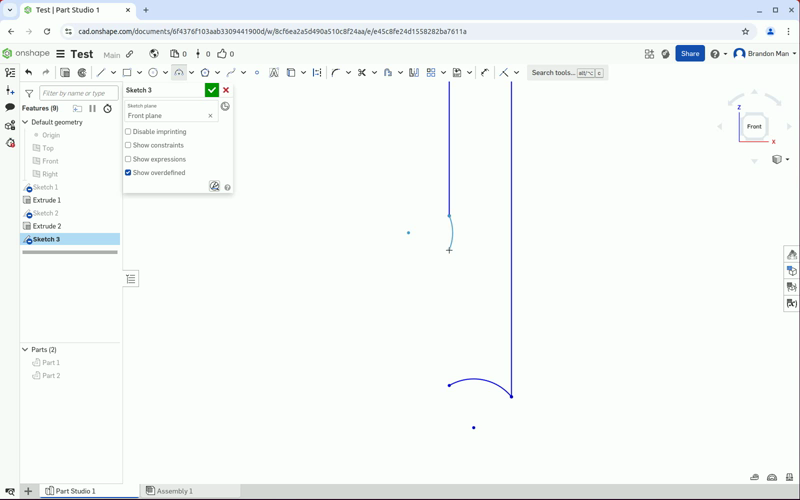
scroll(-6)
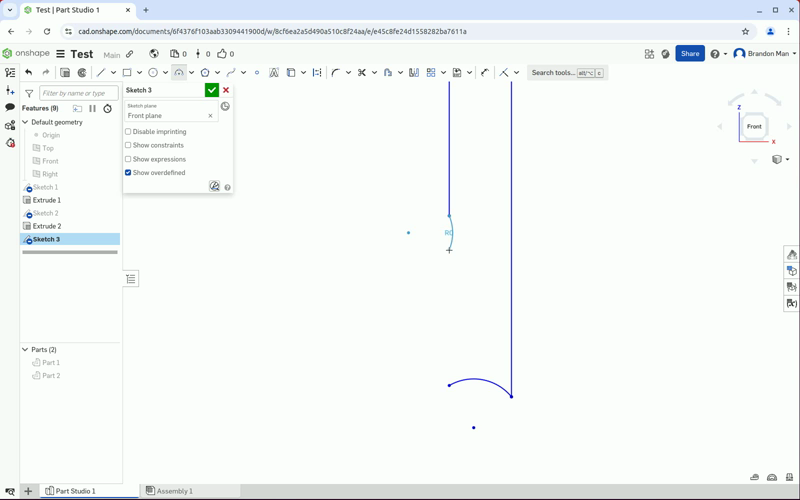
scroll(-6)
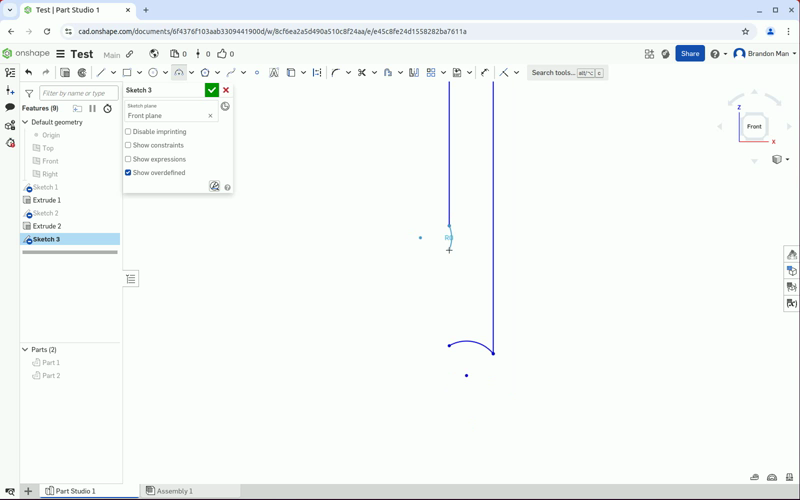
scroll(-6)
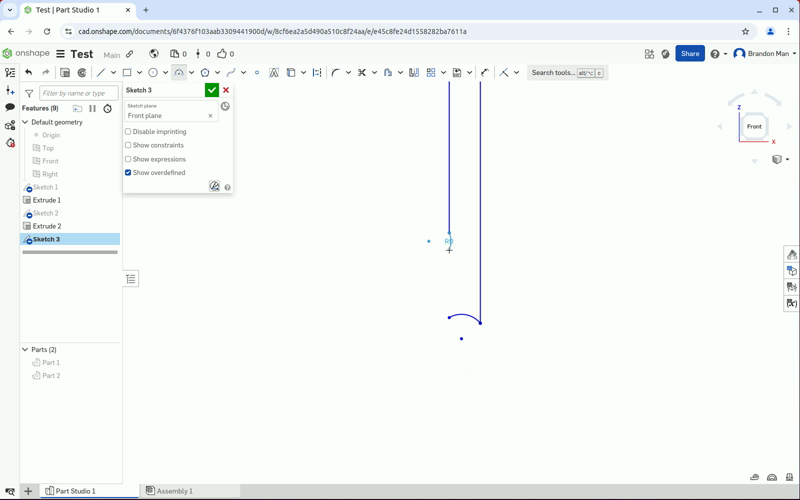
scroll(-6)
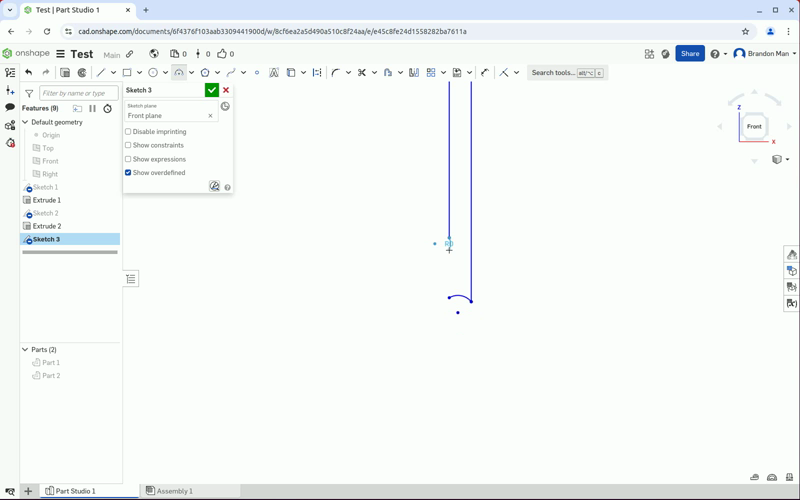
scroll(-6)
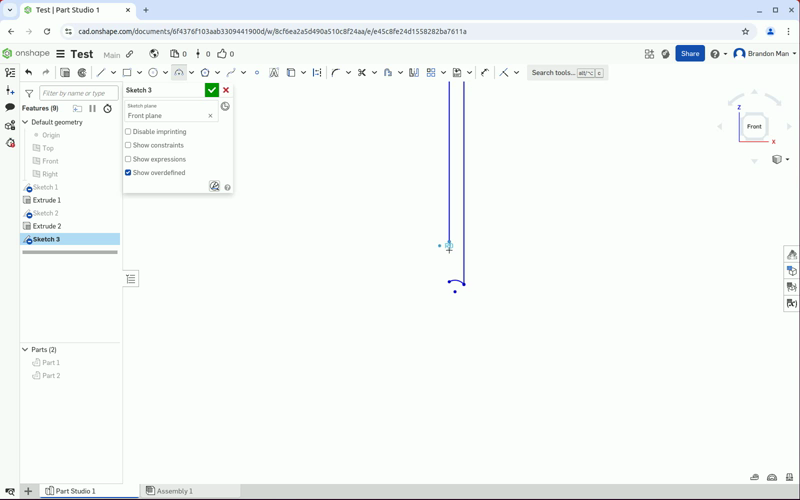
scroll(-6)
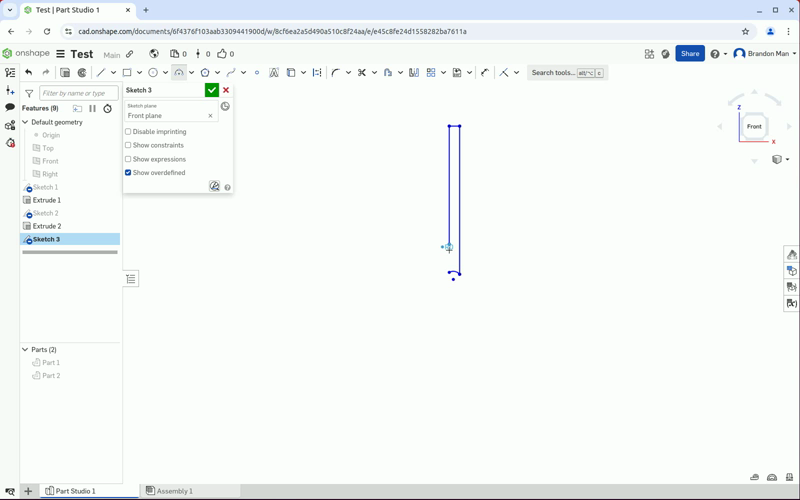
scroll(-6)
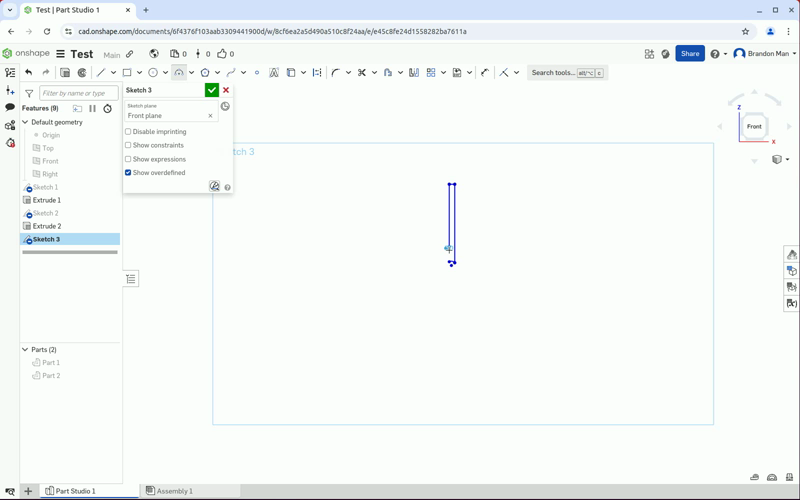
mouse_move(448, 248)
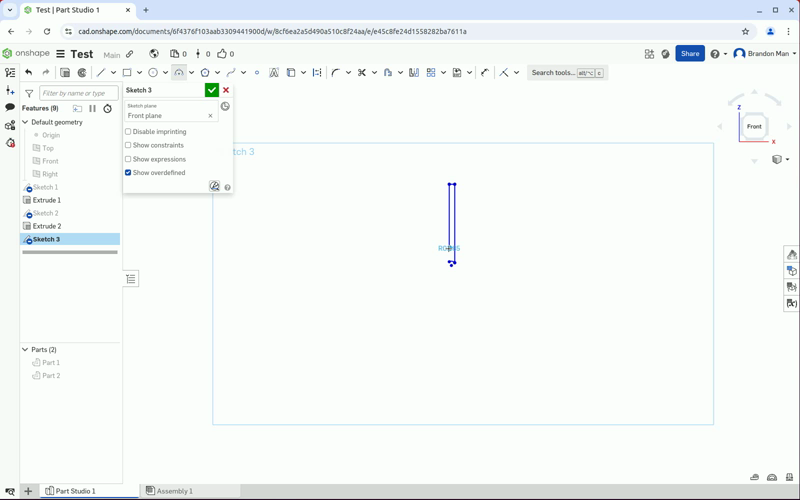
scroll(6)
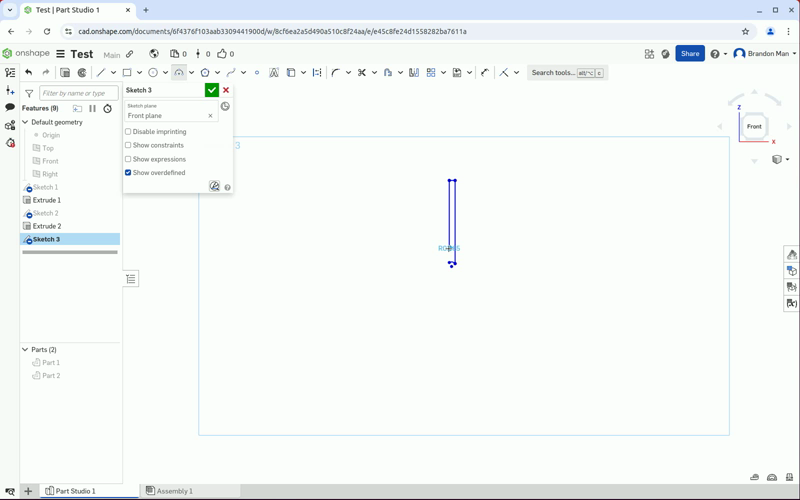
scroll(6)
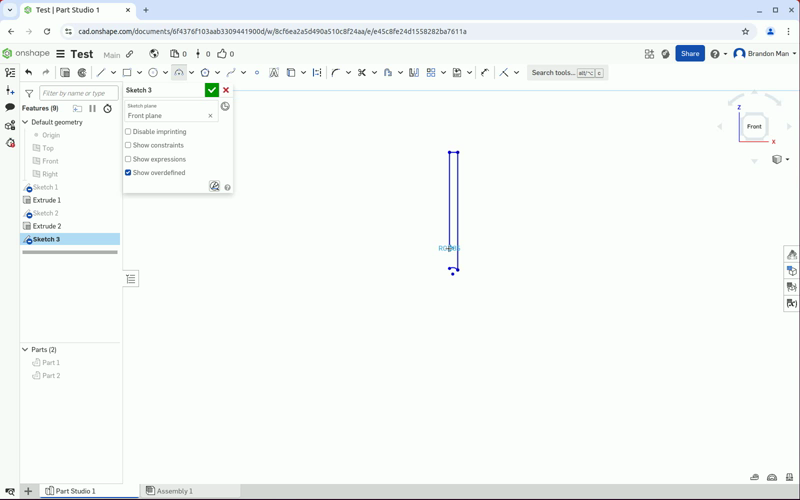
scroll(6)
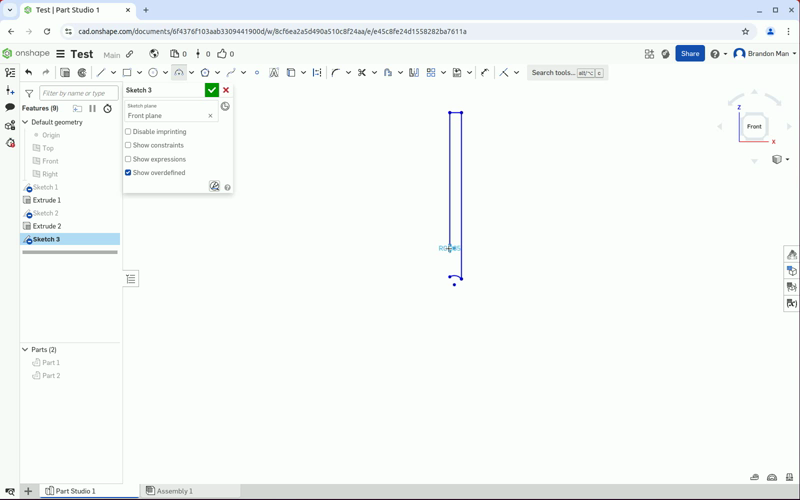
scroll(6)
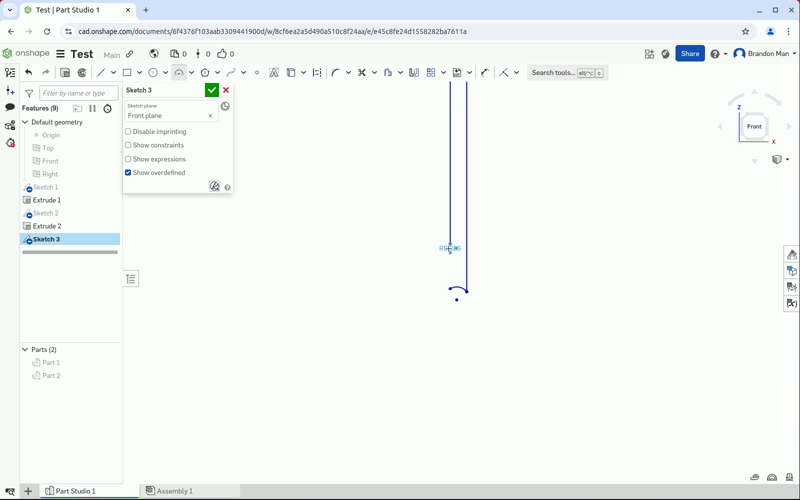
scroll(6)
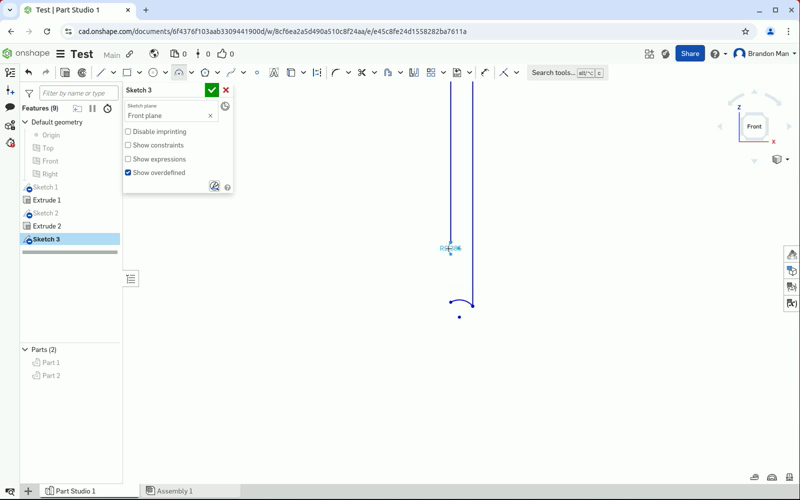
scroll(6)
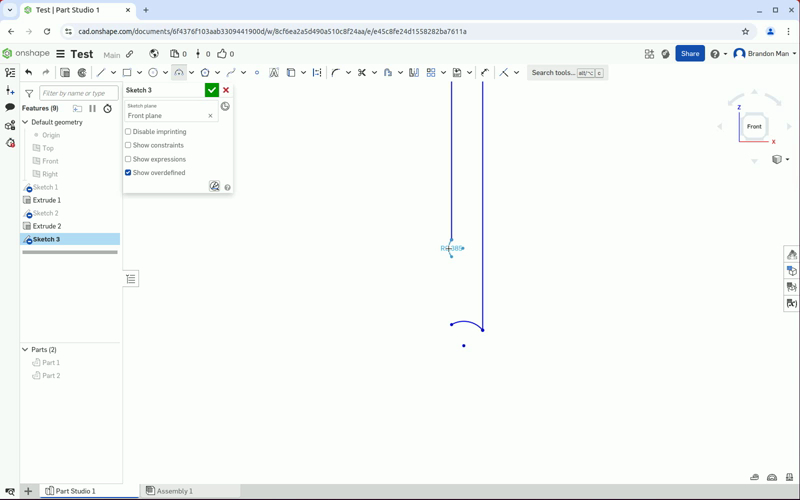
scroll(6)
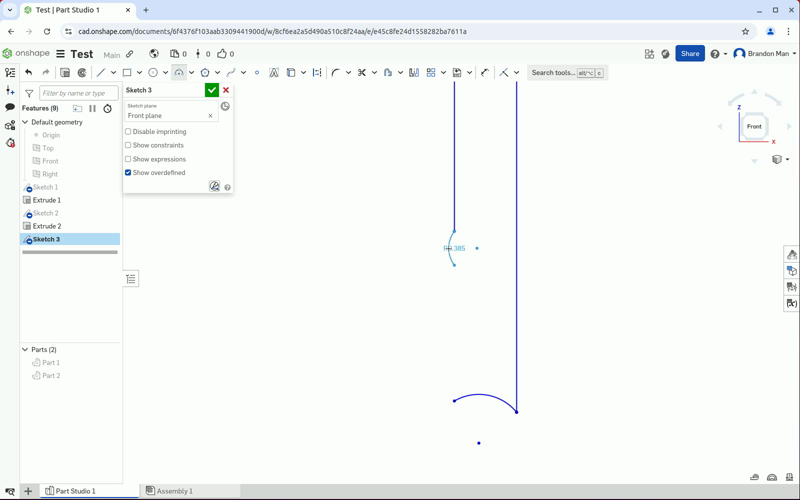
click(448, 248)
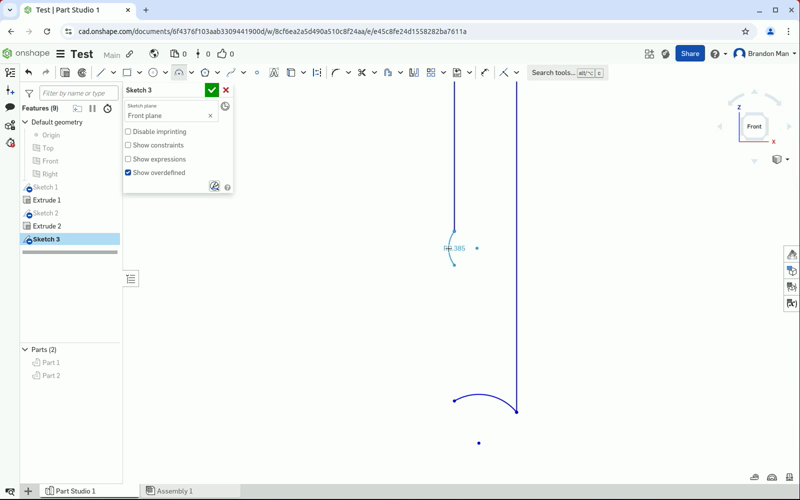
scroll(-6)
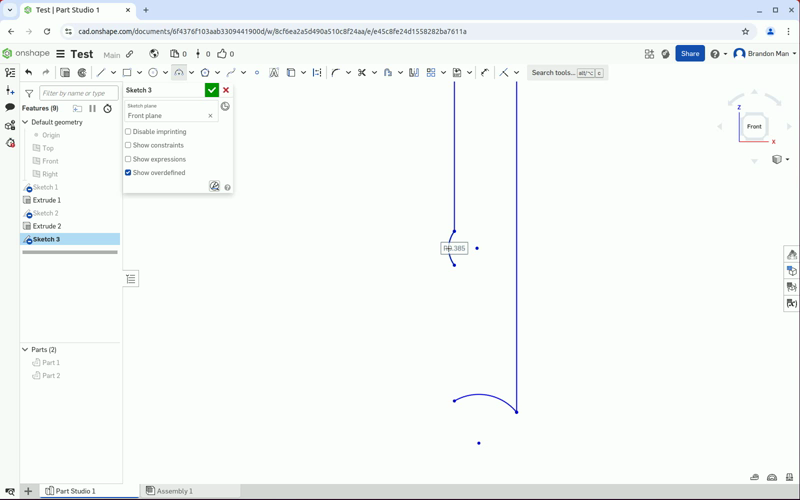
scroll(-6)
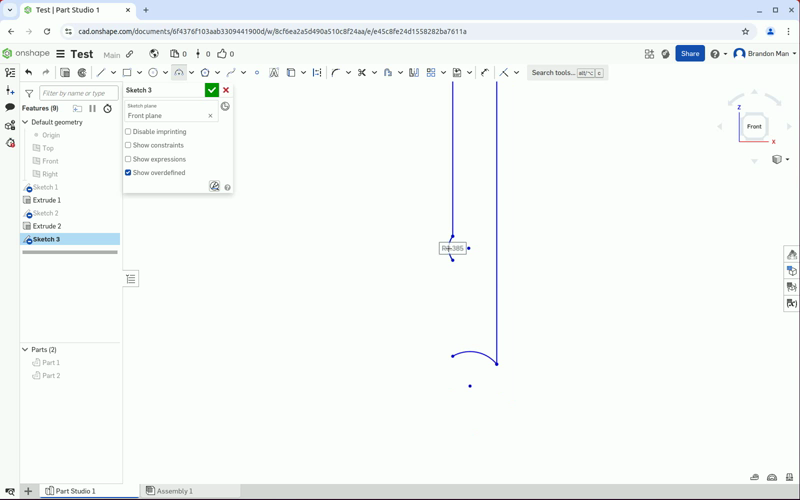
scroll(-6)
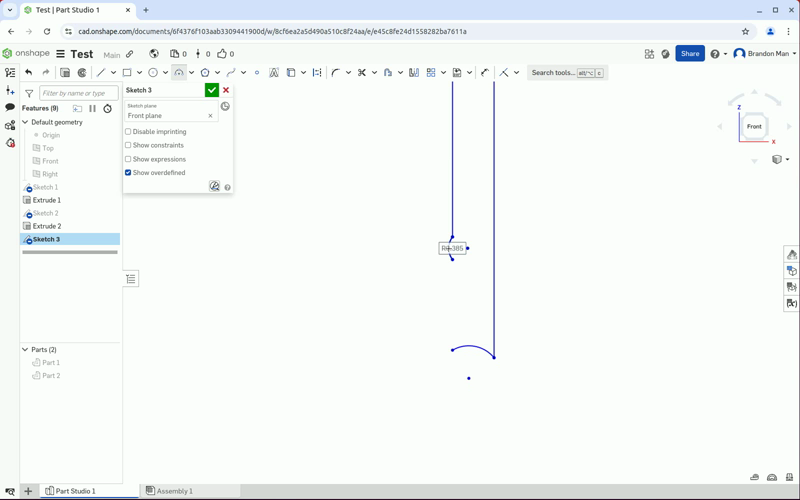
scroll(-6)
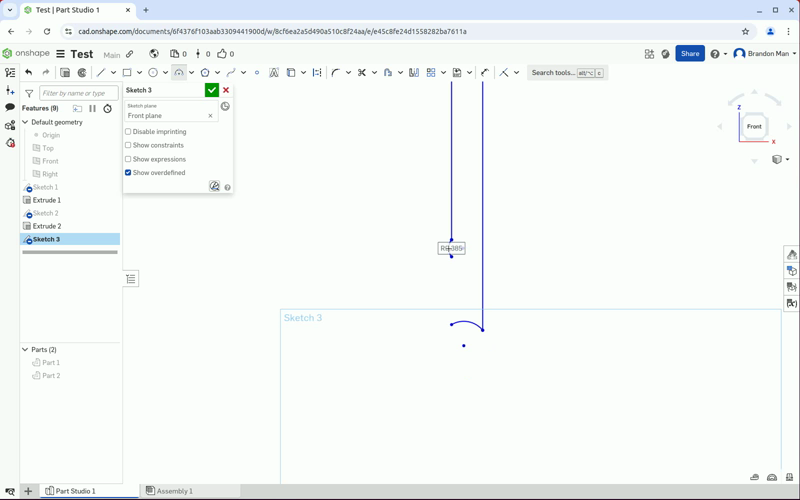
scroll(-6)
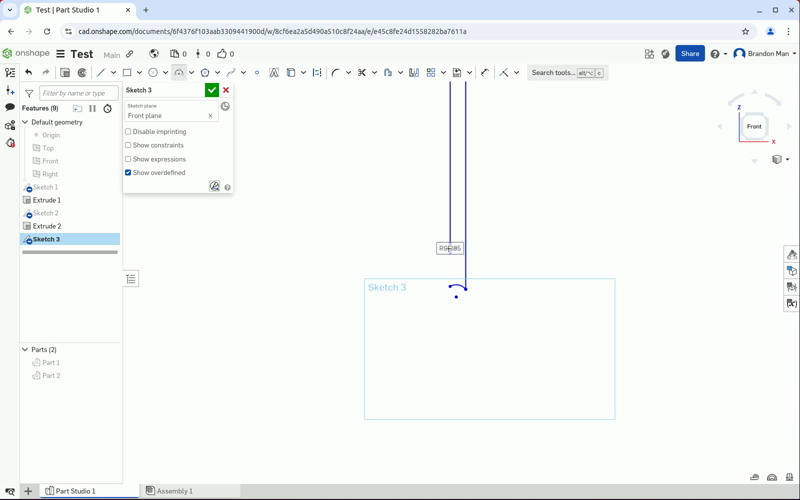
scroll(-6)
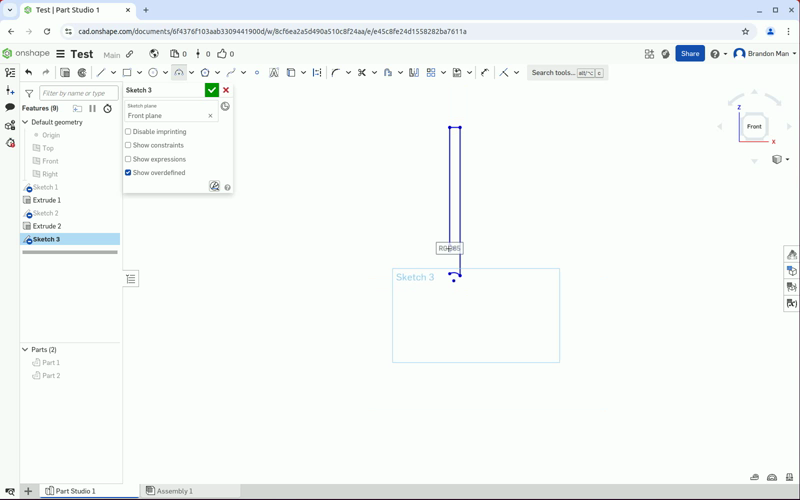
scroll(-6)
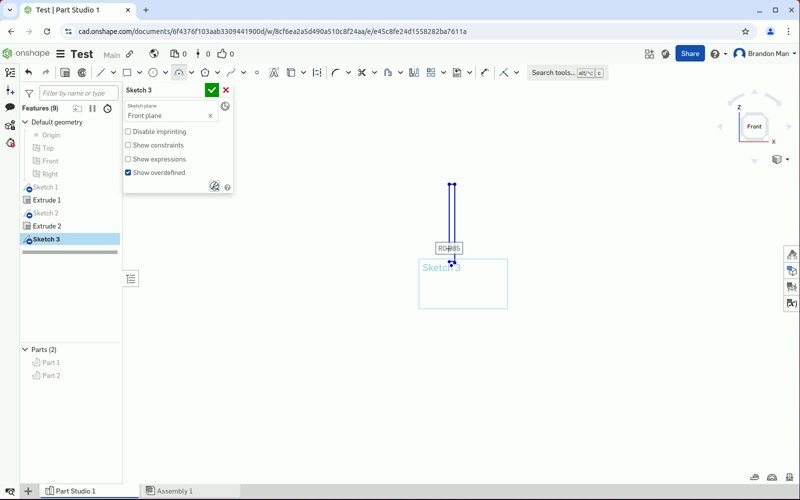
key_up(shift)
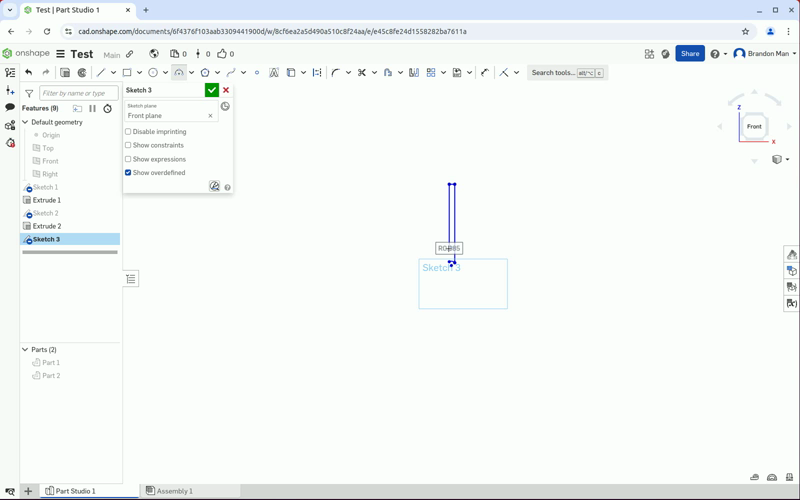
key(esc)
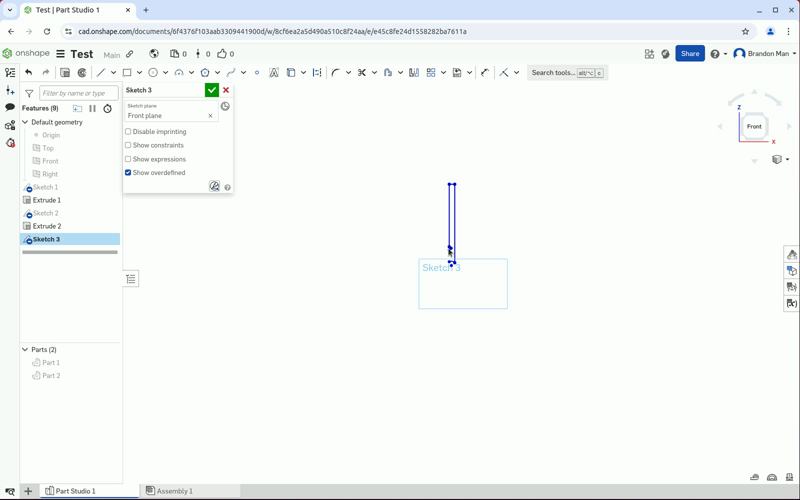
key(l)
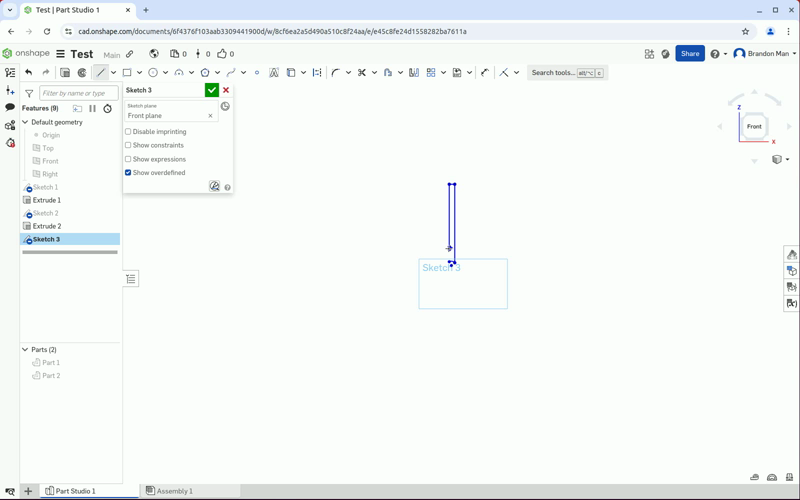
mouse_move(449, 249)
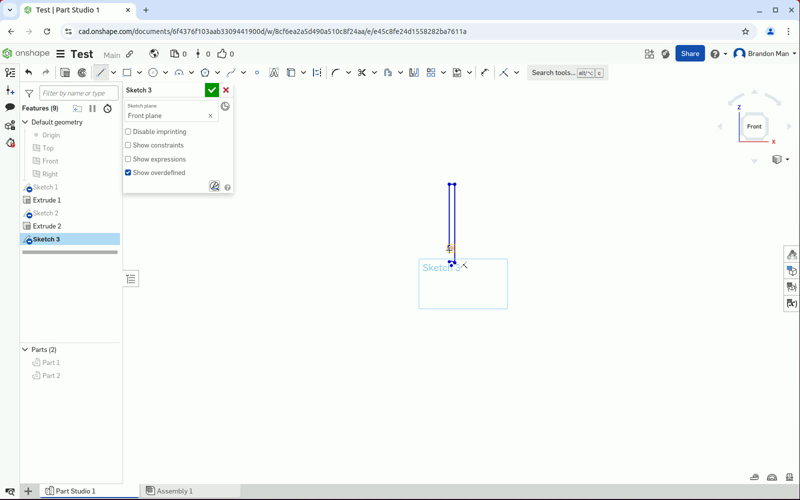
scroll(6)
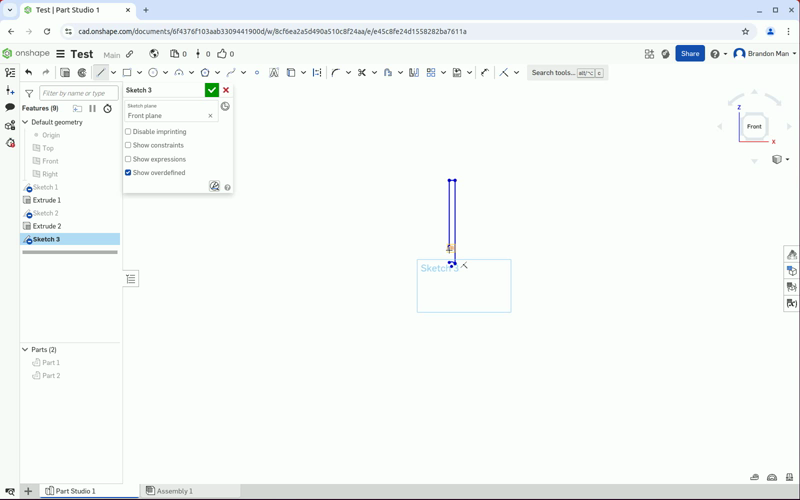
scroll(6)
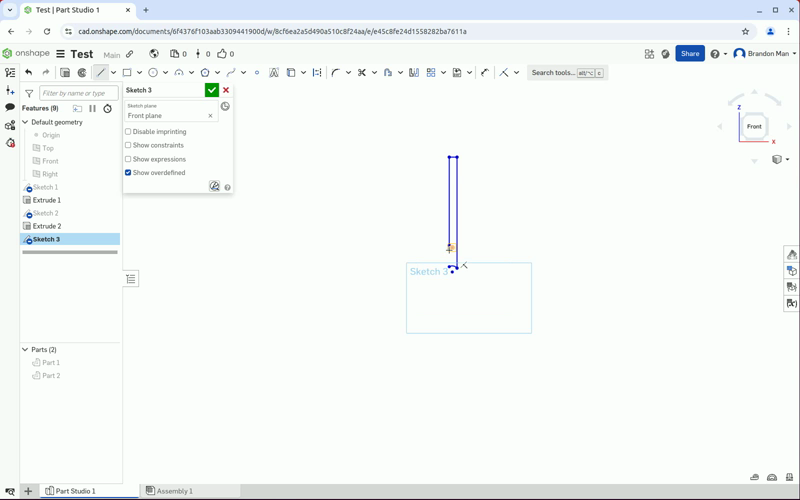
scroll(6)
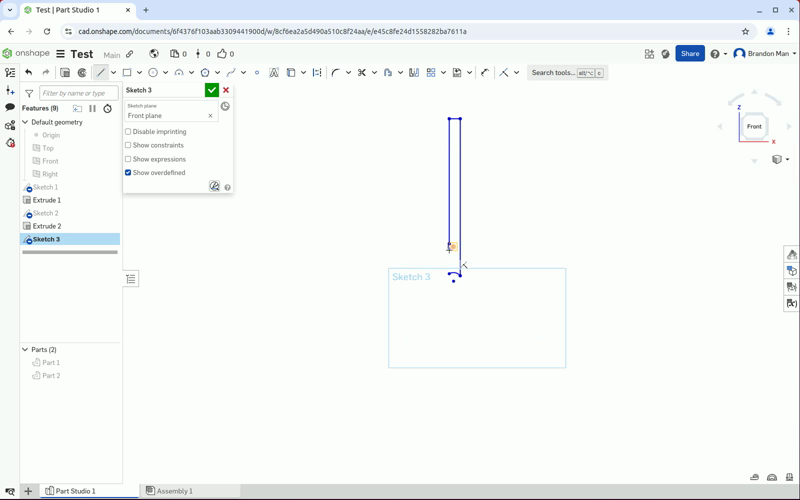
scroll(6)
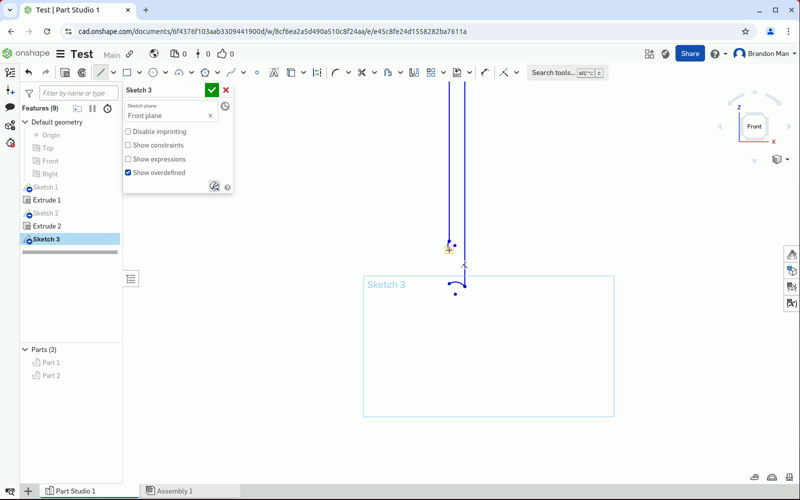
scroll(6)
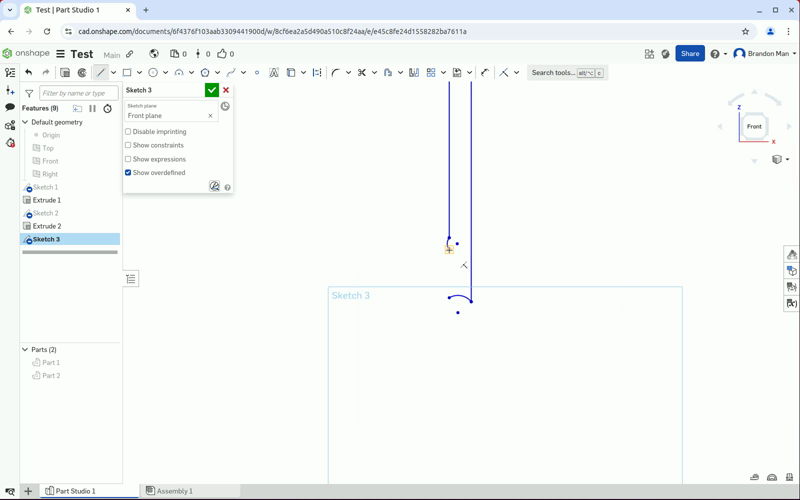
scroll(6)
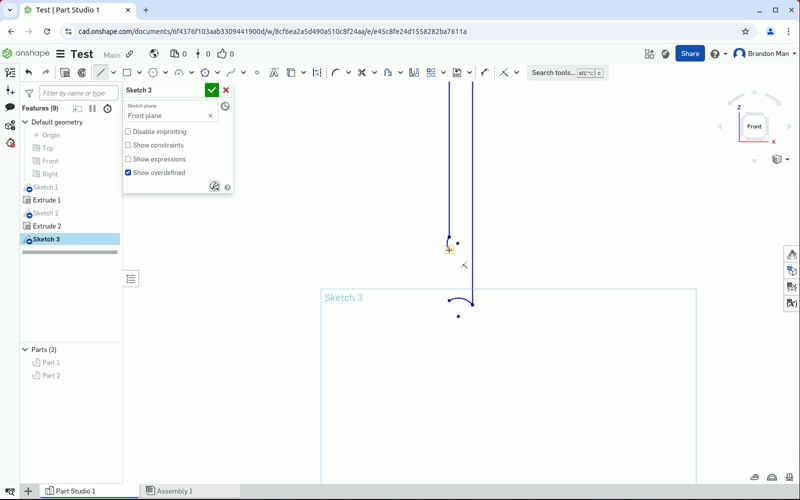
scroll(6)
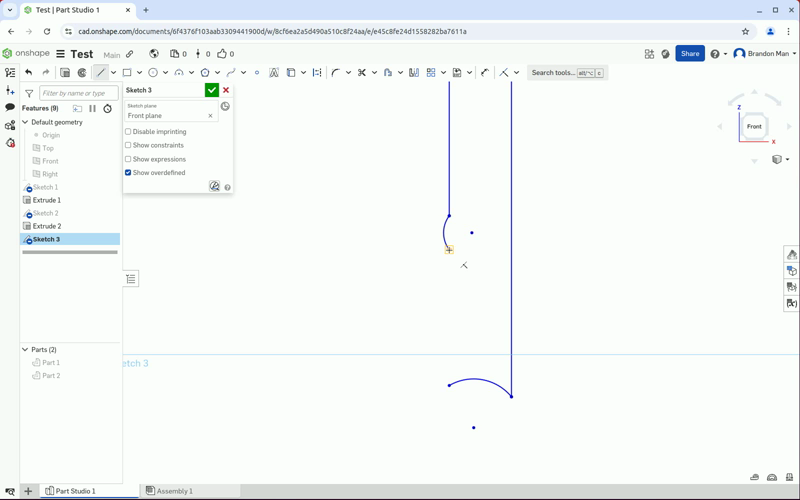
click(449, 249)
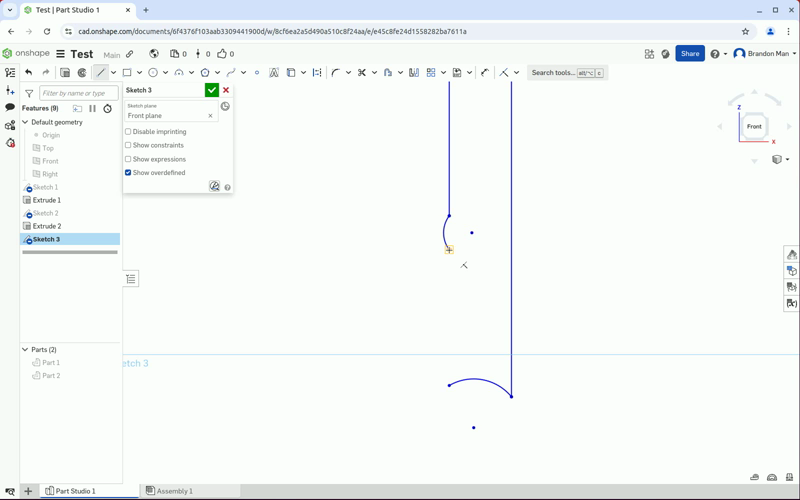
scroll(-6)
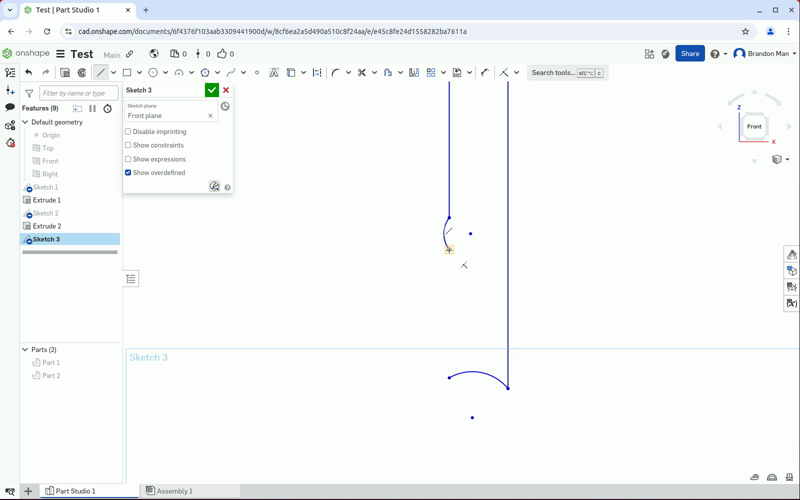
scroll(-6)
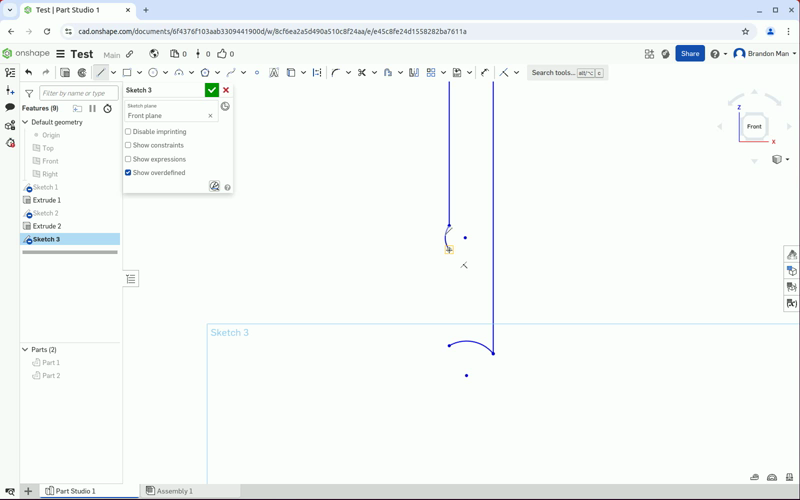
scroll(-6)
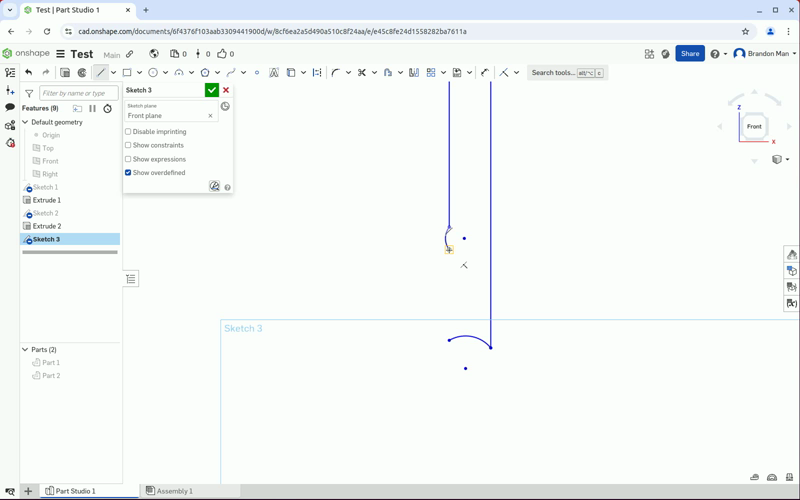
scroll(-6)
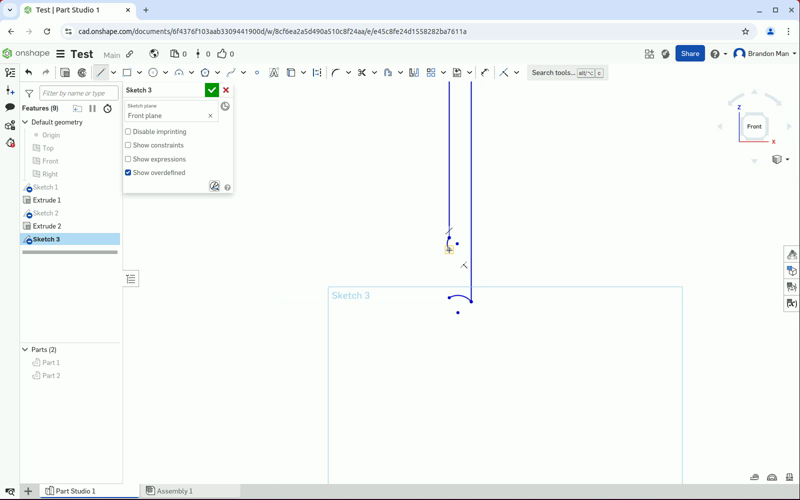
scroll(-6)
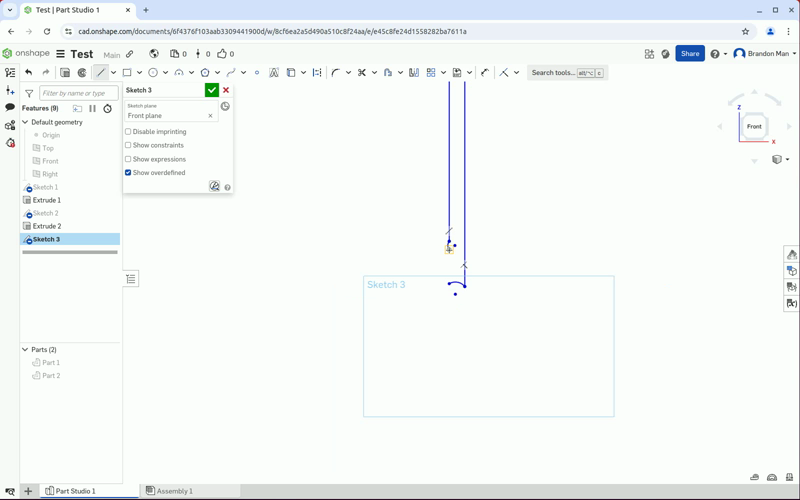
scroll(-6)
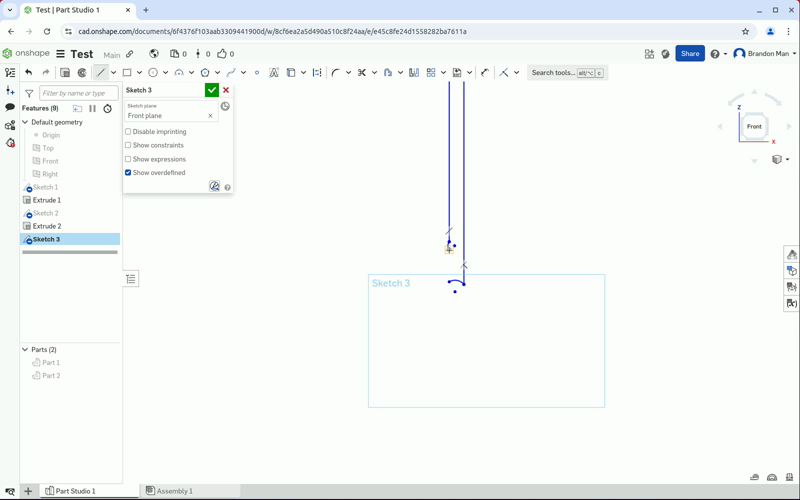
scroll(-6)
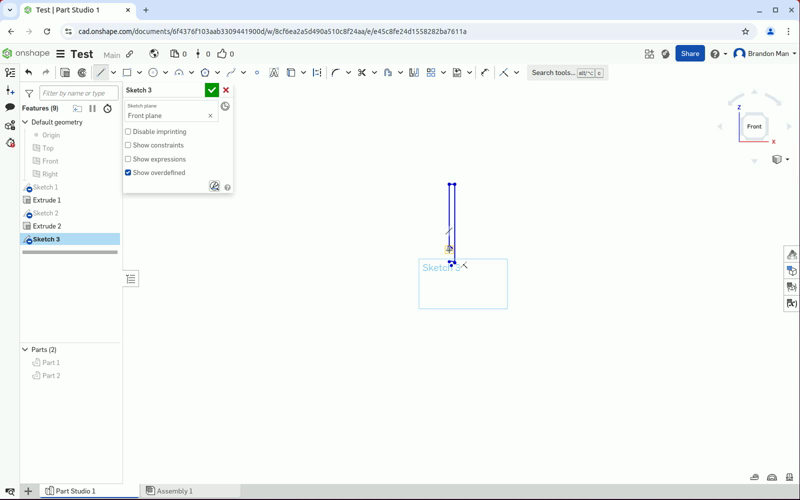
mouse_move(479, 249)
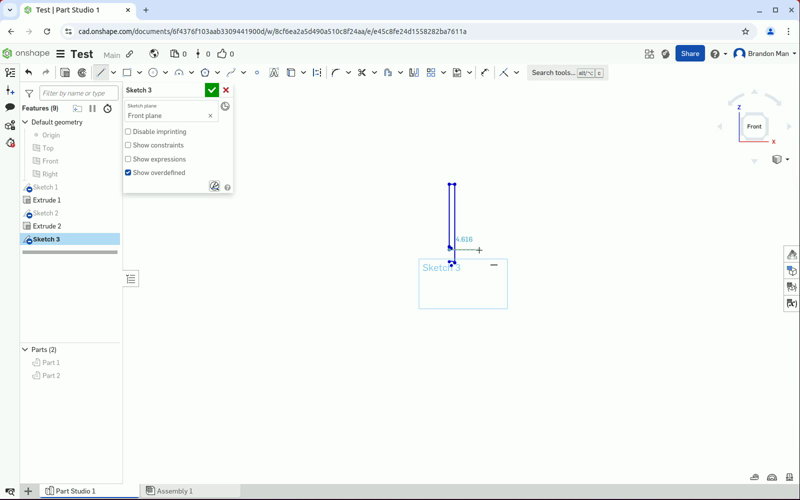
key_down(shift)
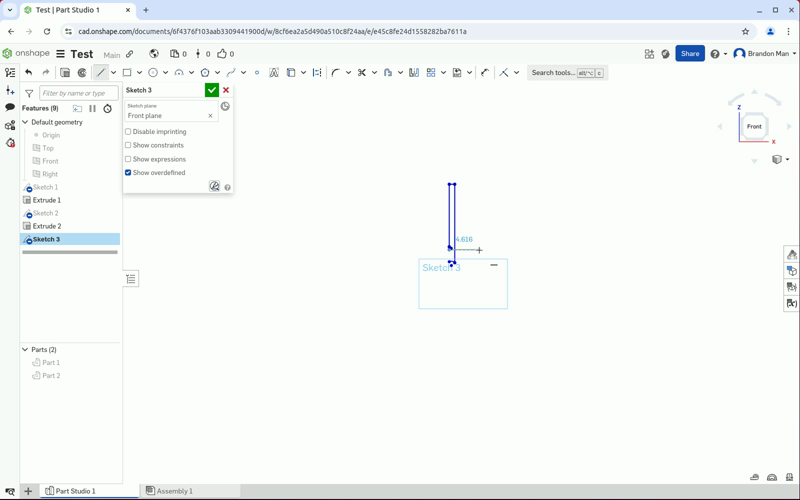
mouse_move(449, 261)
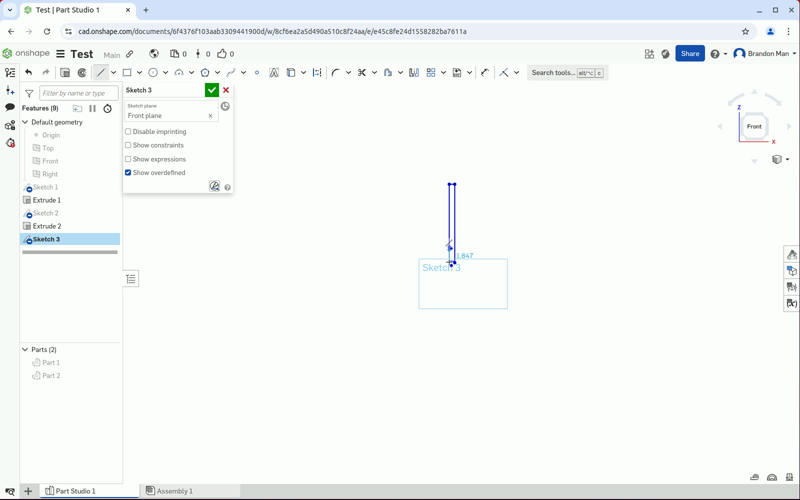
scroll(6)
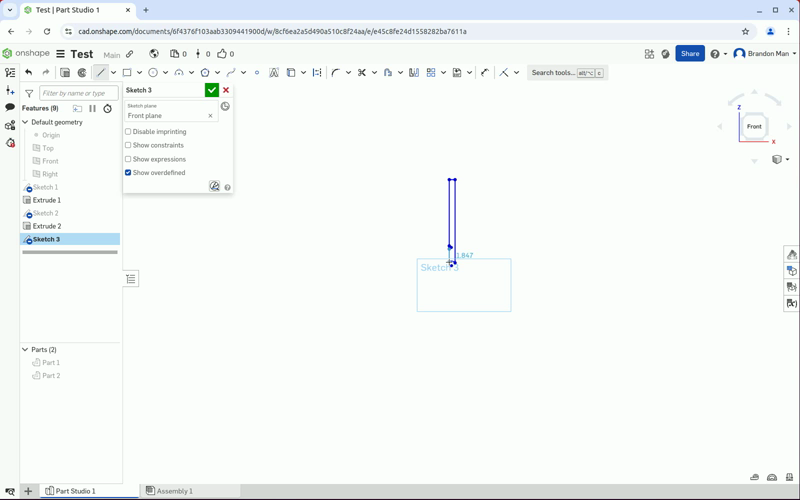
scroll(6)
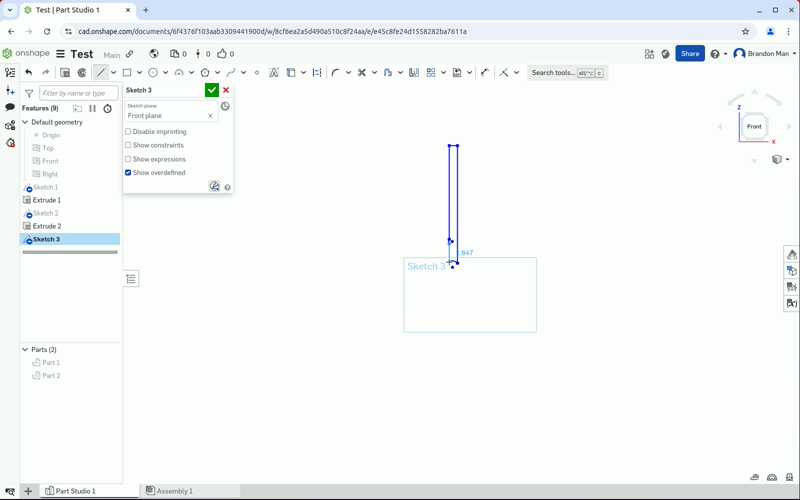
scroll(6)
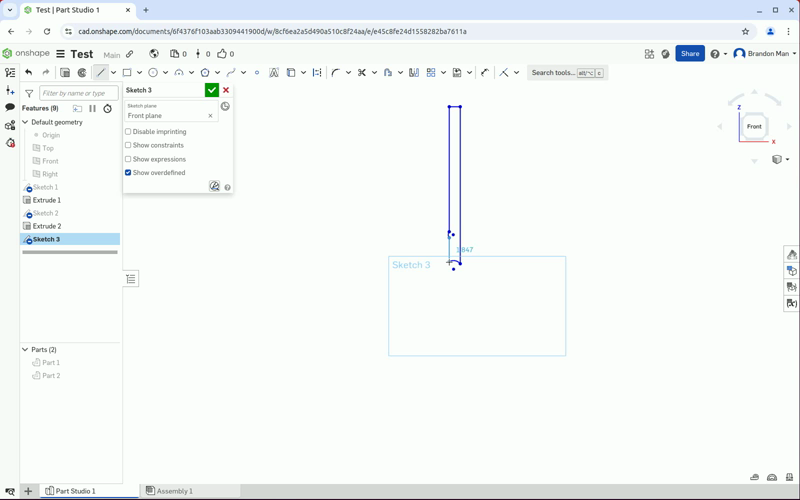
scroll(6)
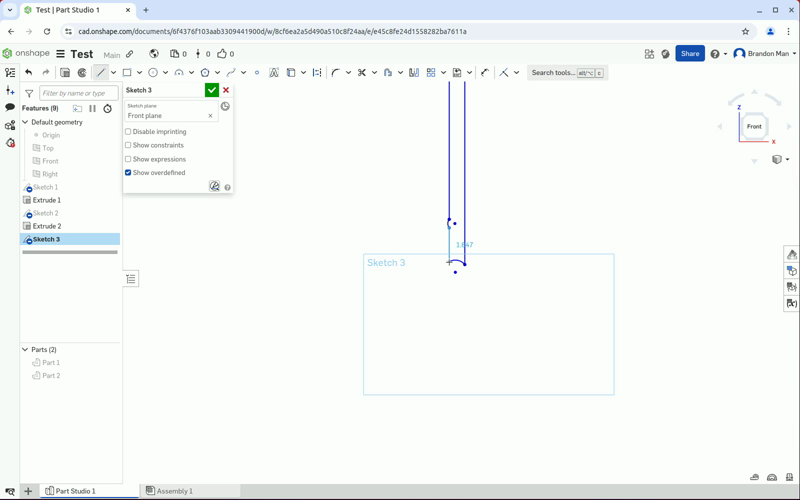
scroll(6)
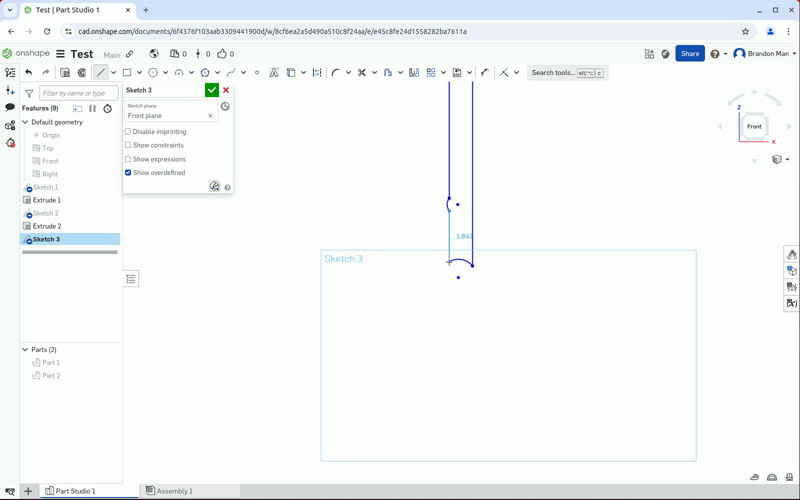
scroll(6)
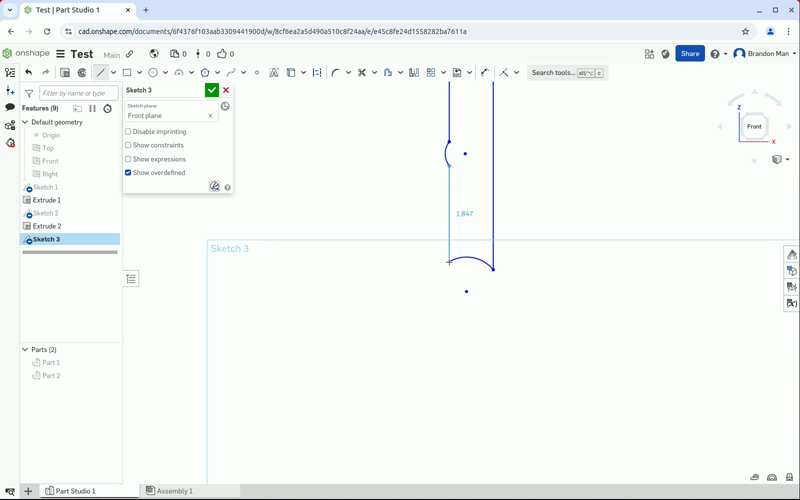
scroll(6)
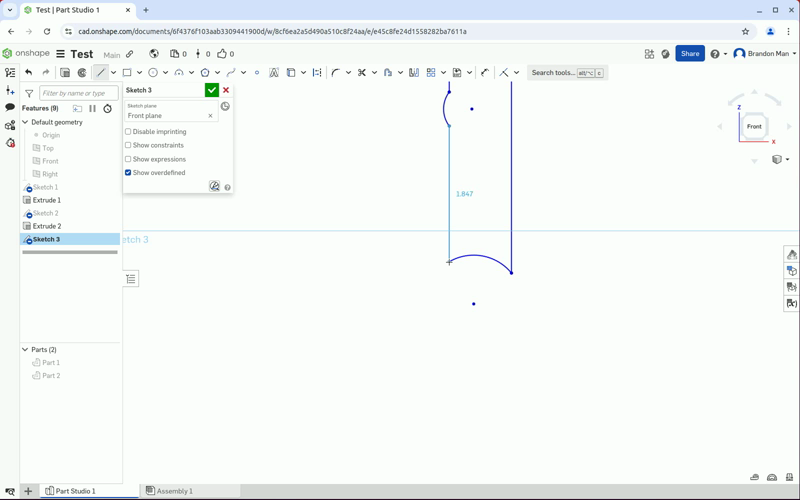
key_up(shift)
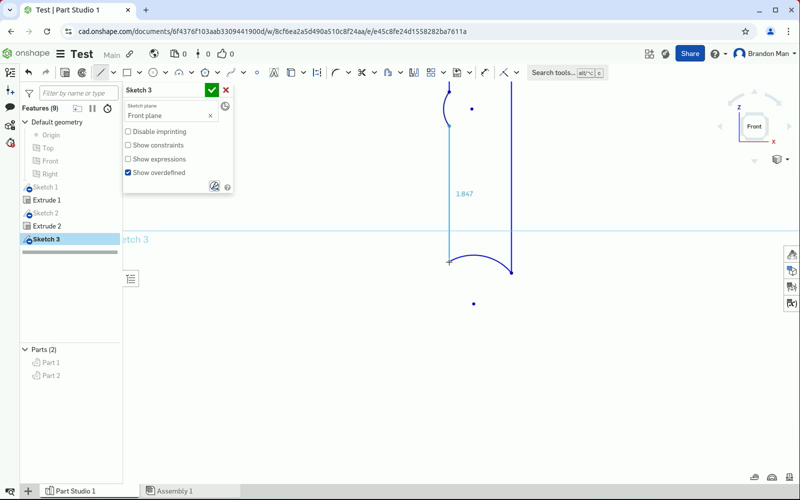
click(449, 261)
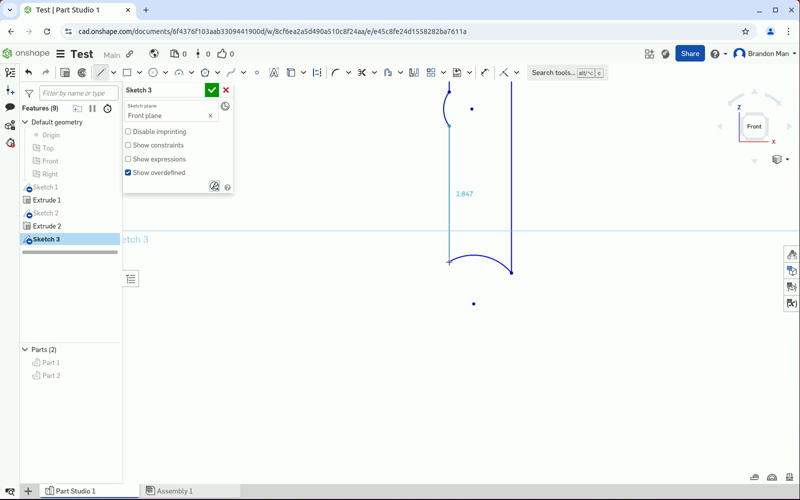
scroll(-6)
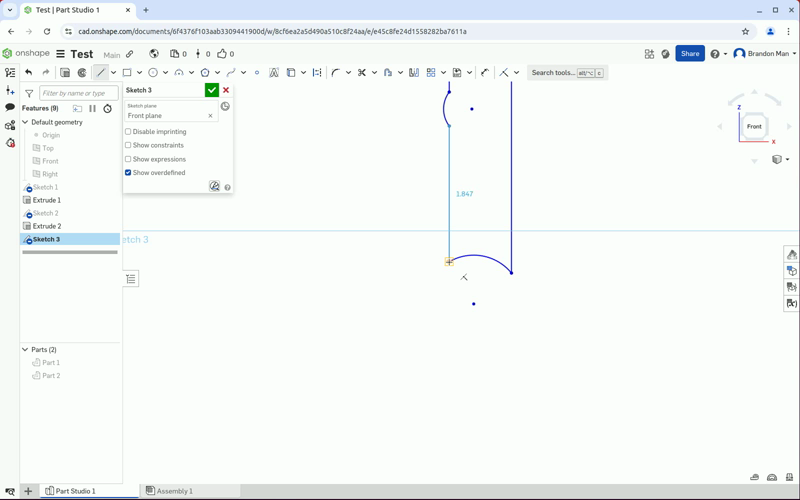
scroll(-6)
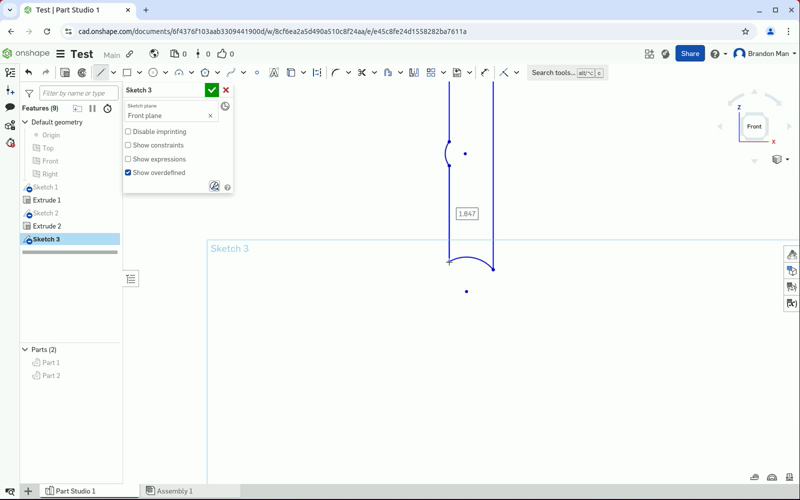
scroll(-6)
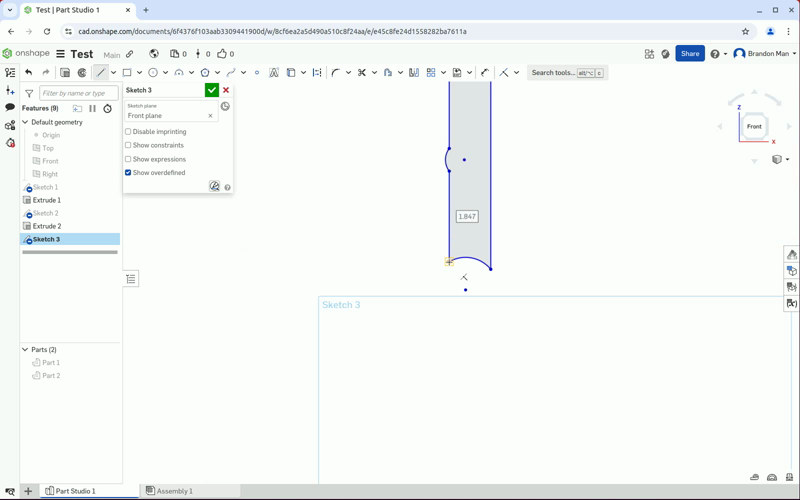
scroll(-6)
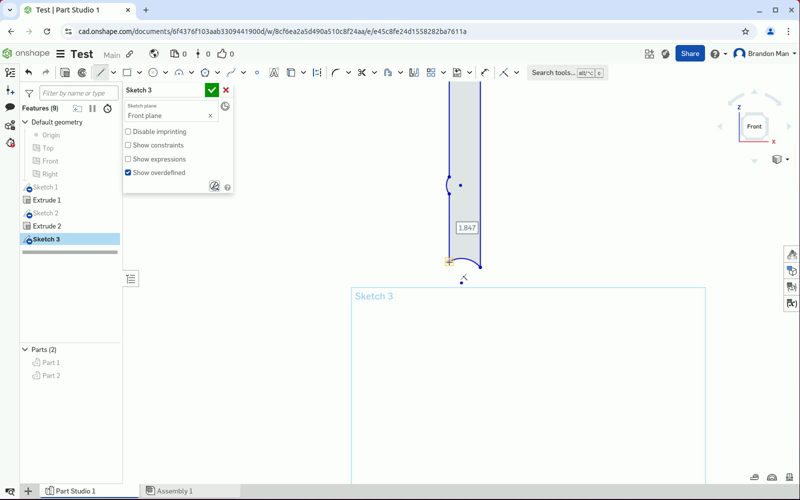
scroll(-6)
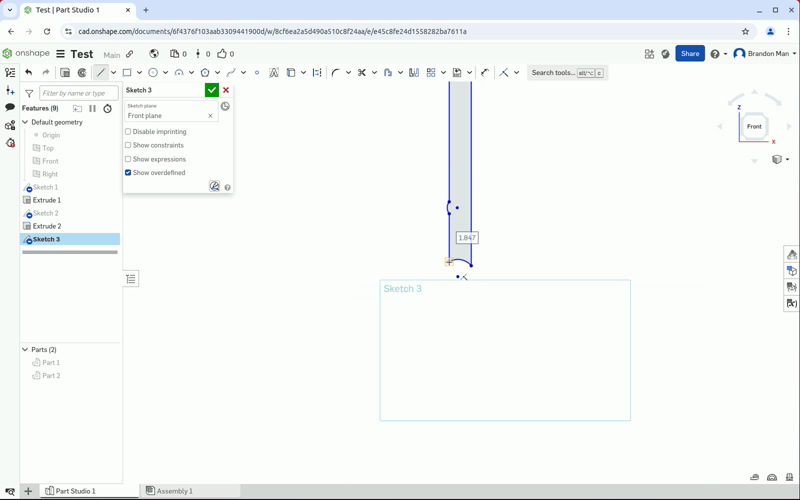
scroll(-6)
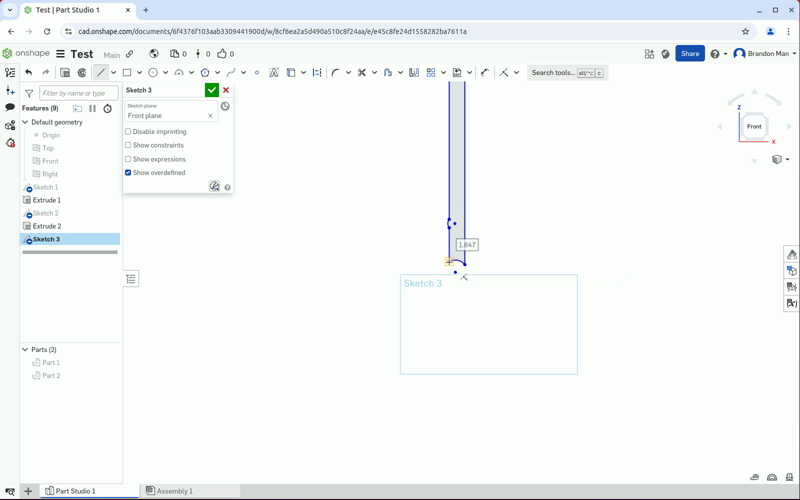
scroll(-6)
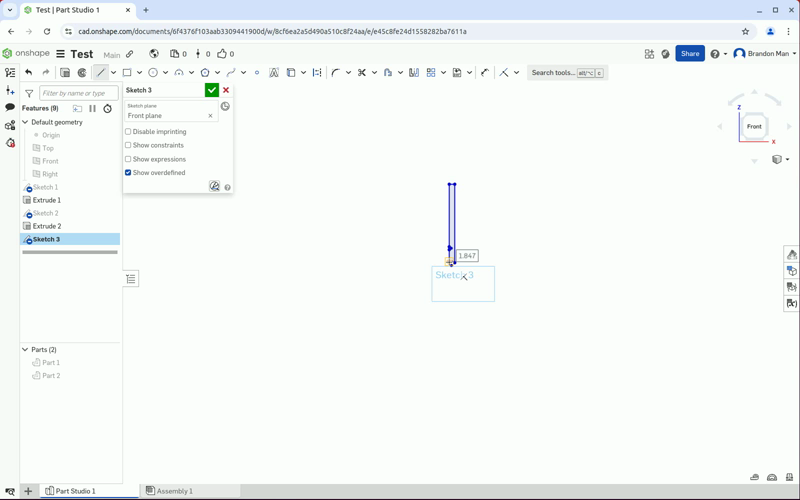
key(esc)
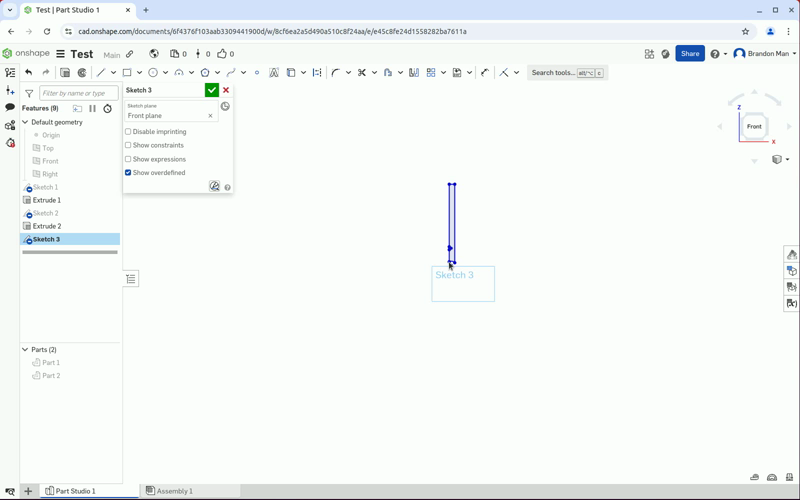
mouse_move(449, 230)
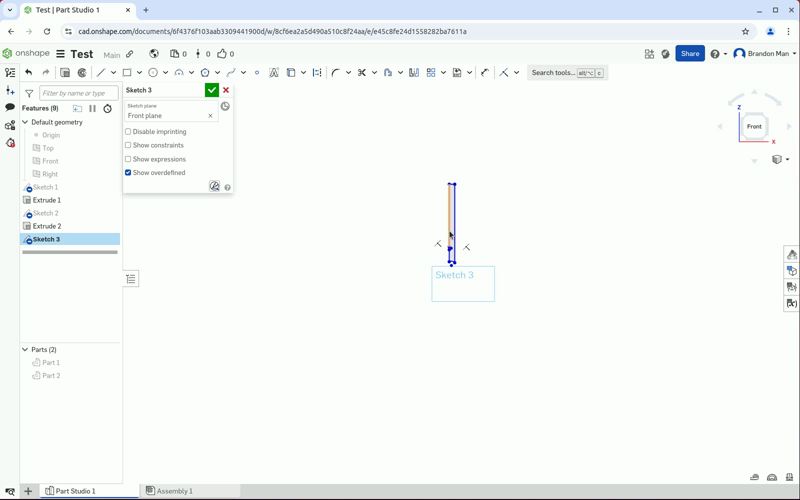
scroll(6)
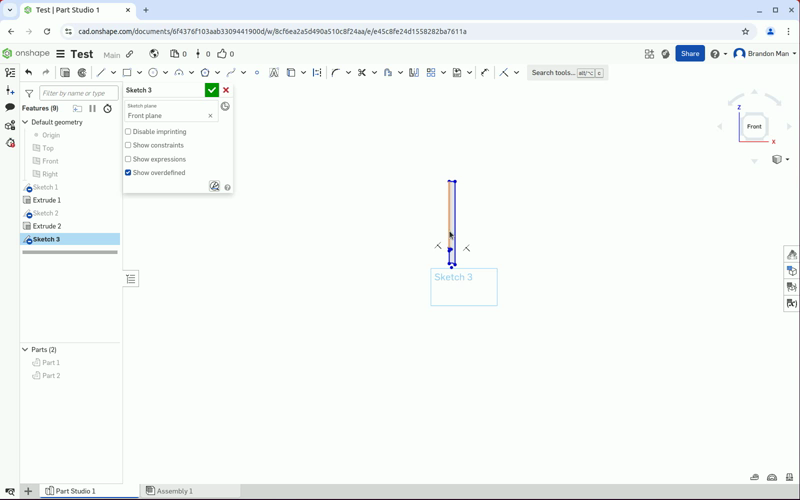
scroll(6)
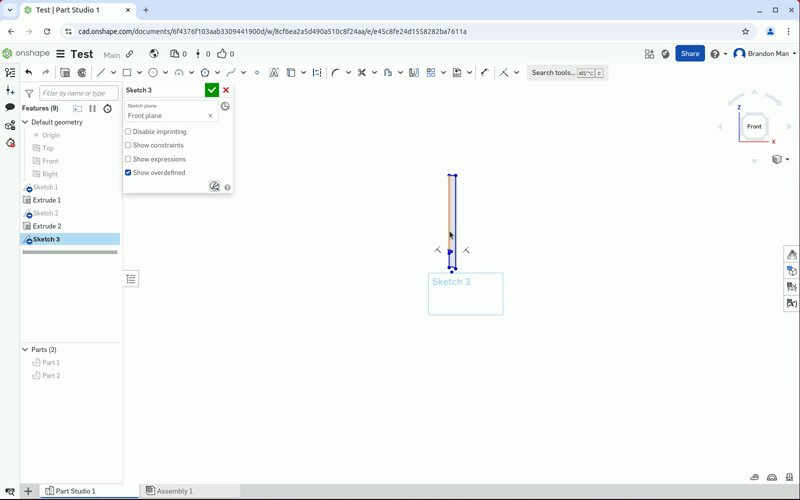
scroll(6)
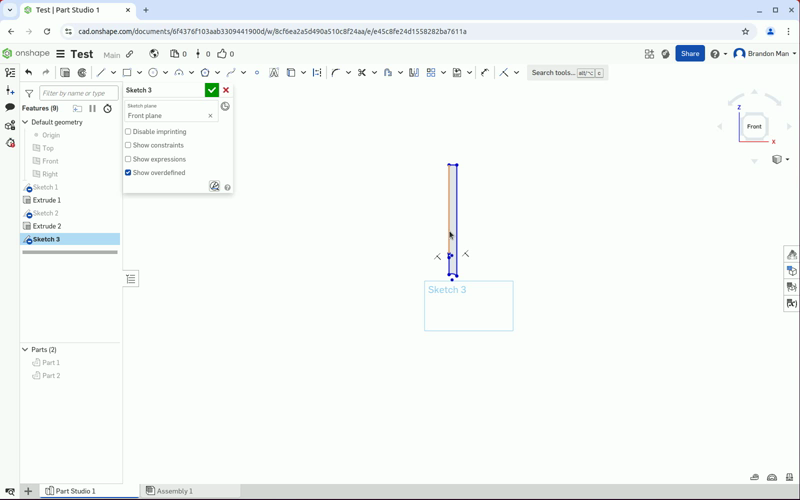
scroll(6)
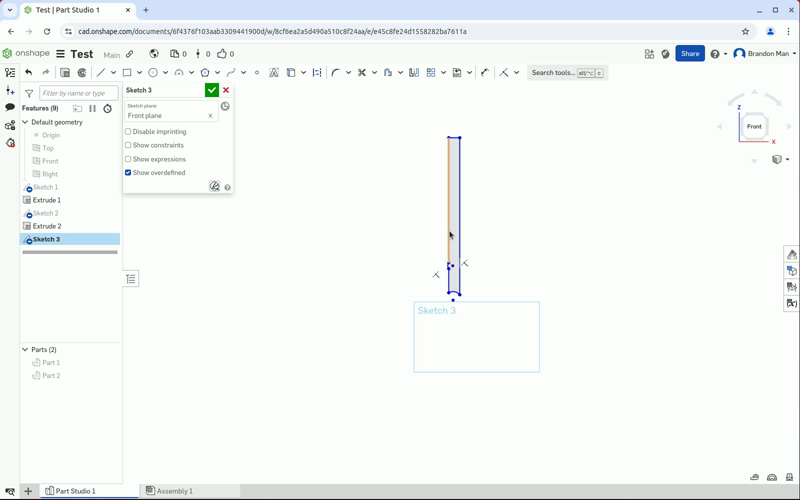
scroll(6)
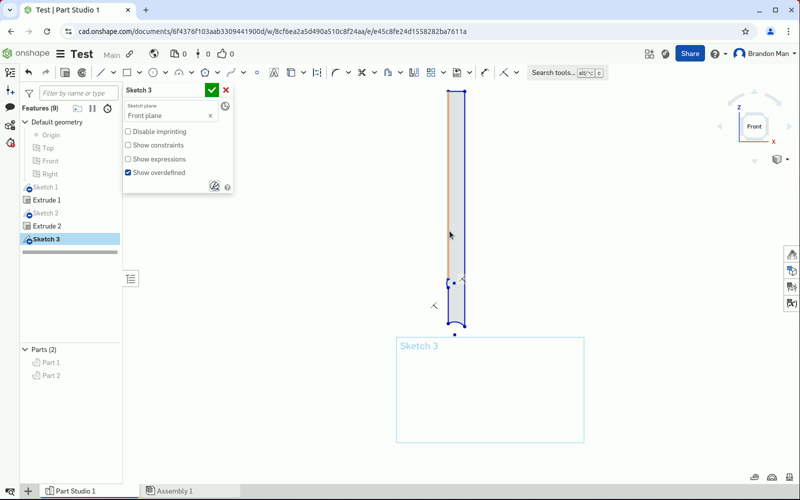
scroll(6)
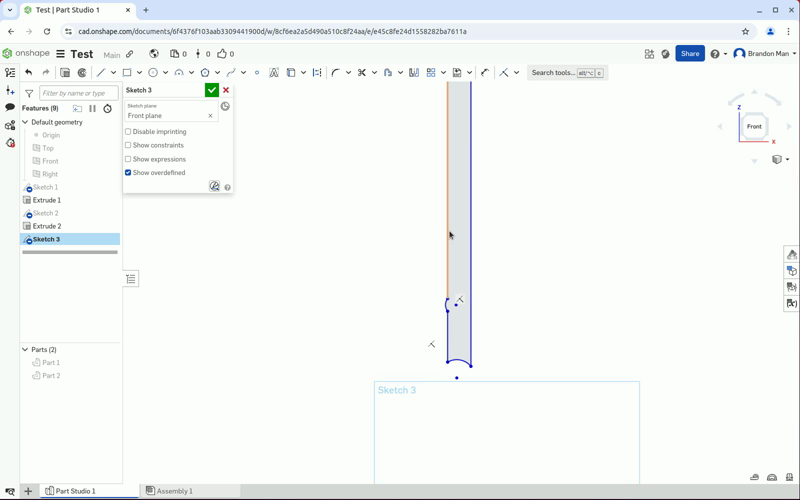
scroll(6)
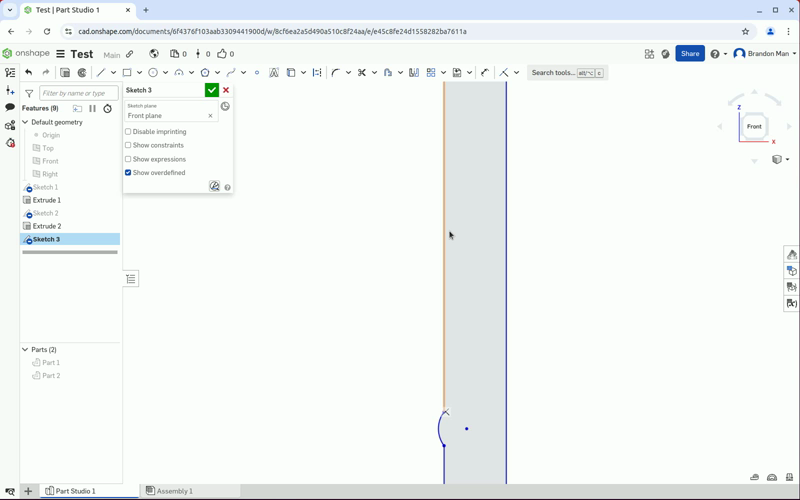
click(449, 230)
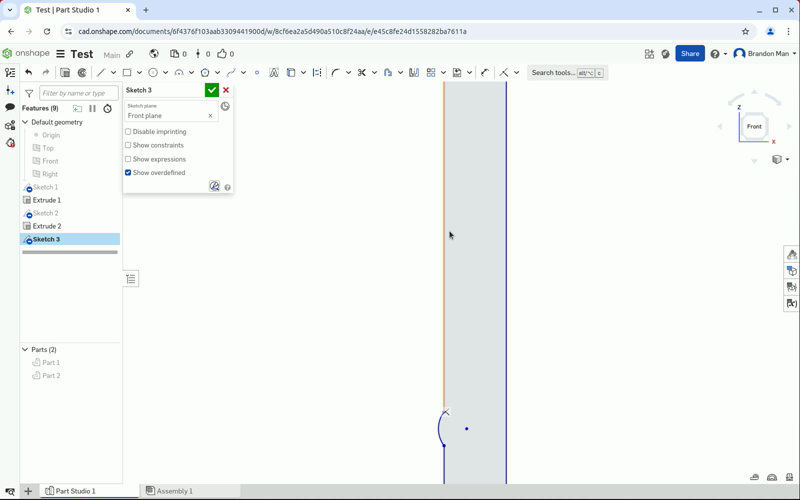
scroll(-6)
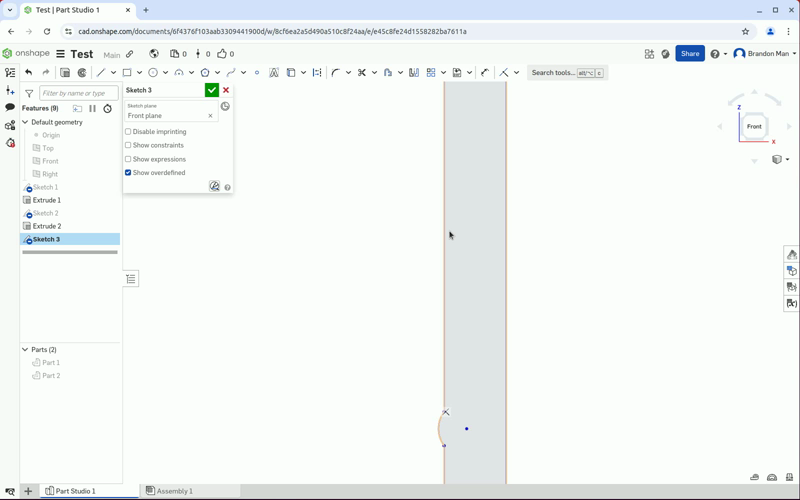
scroll(-6)
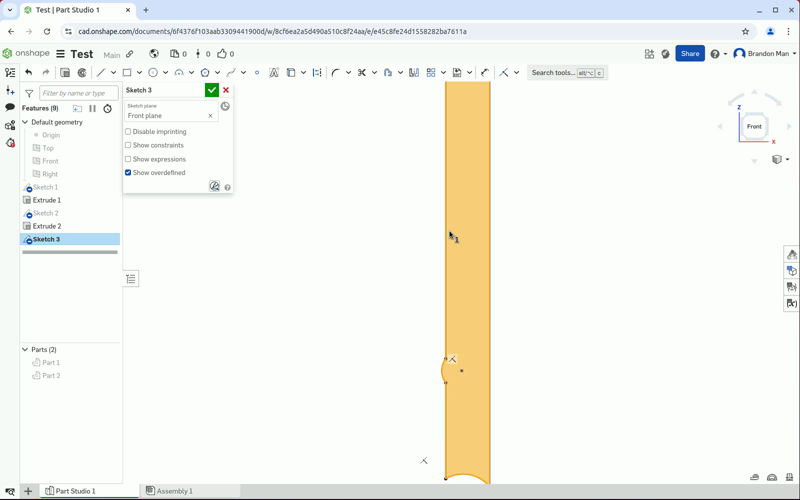
scroll(-6)
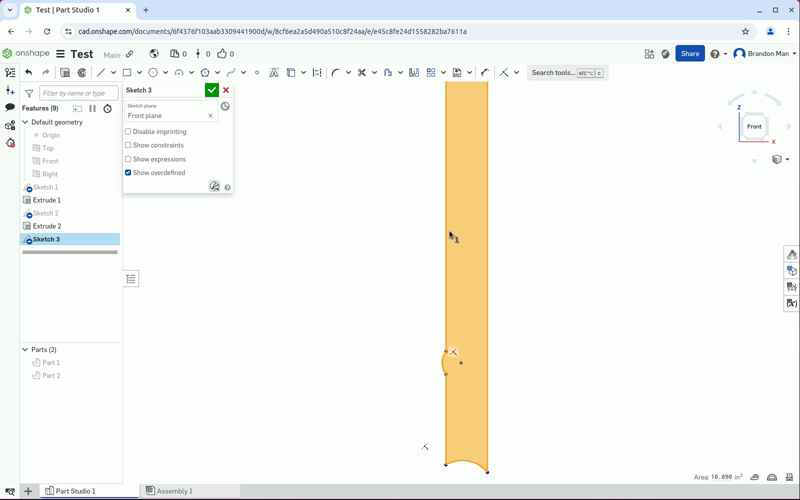
scroll(-6)
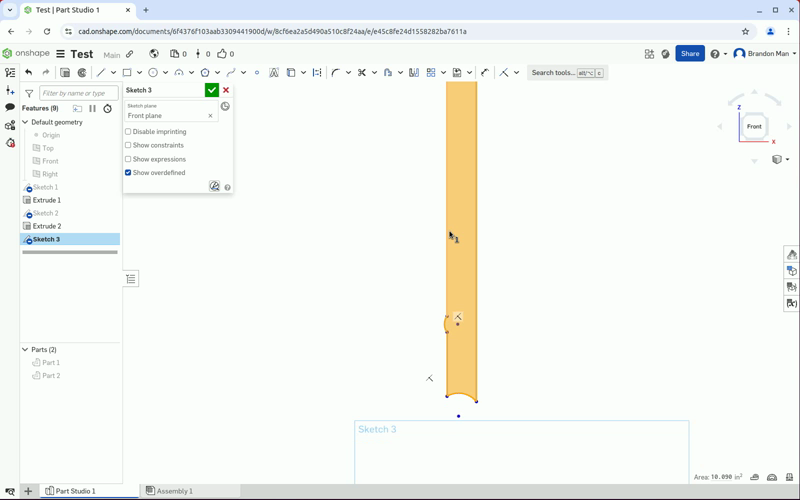
scroll(-6)
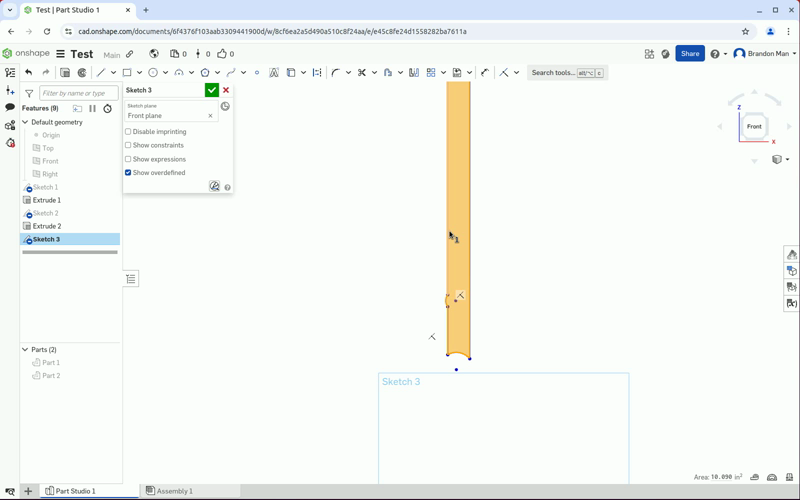
scroll(-6)
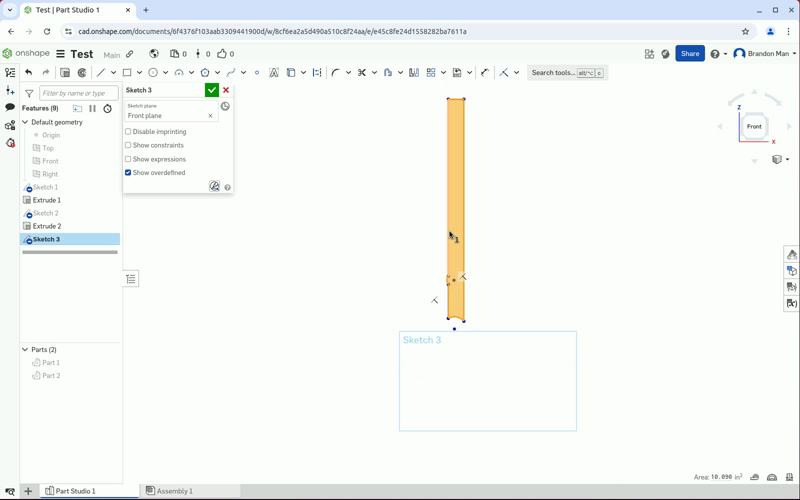
scroll(-6)
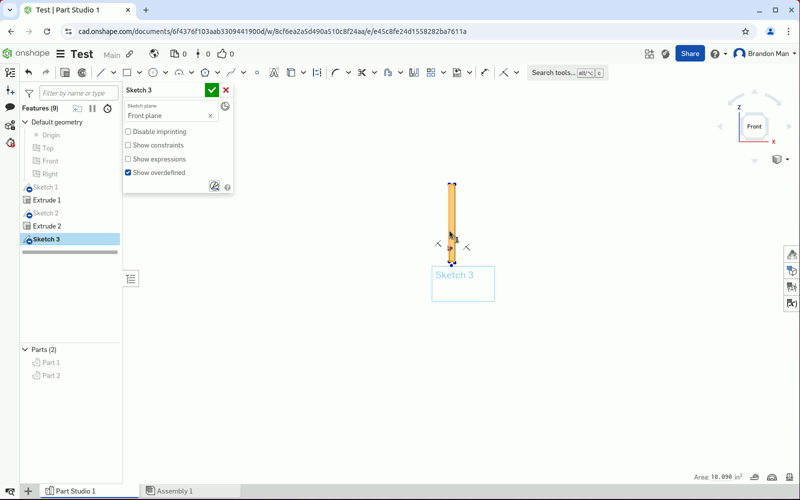
mouse_move(73, 352)
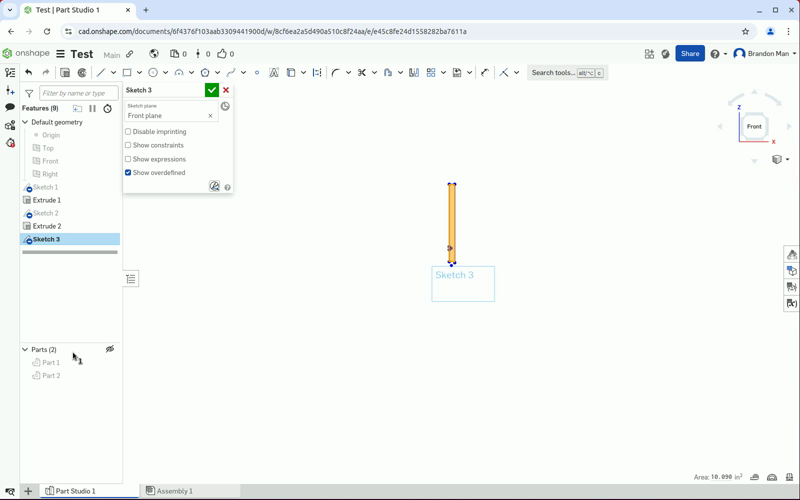
key(shift+y)
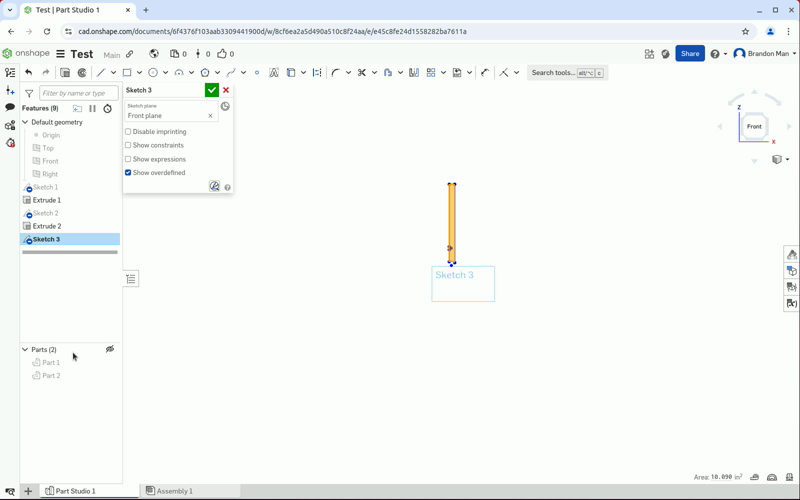
key(shift+e)
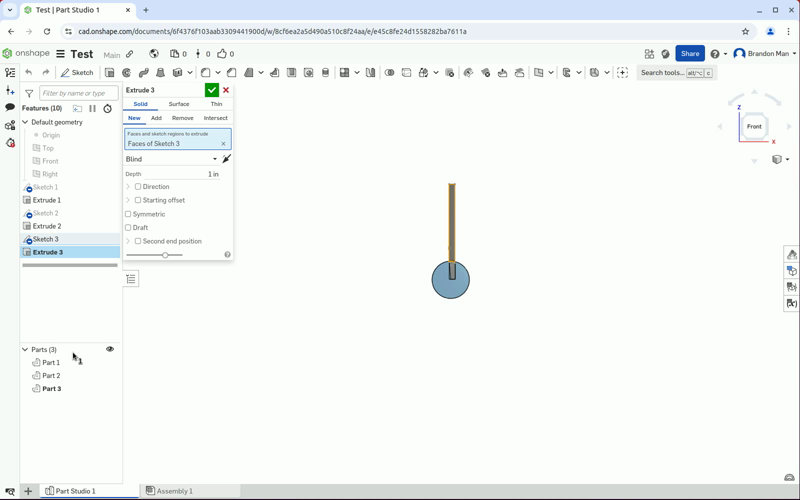
mouse_move(143, 106)
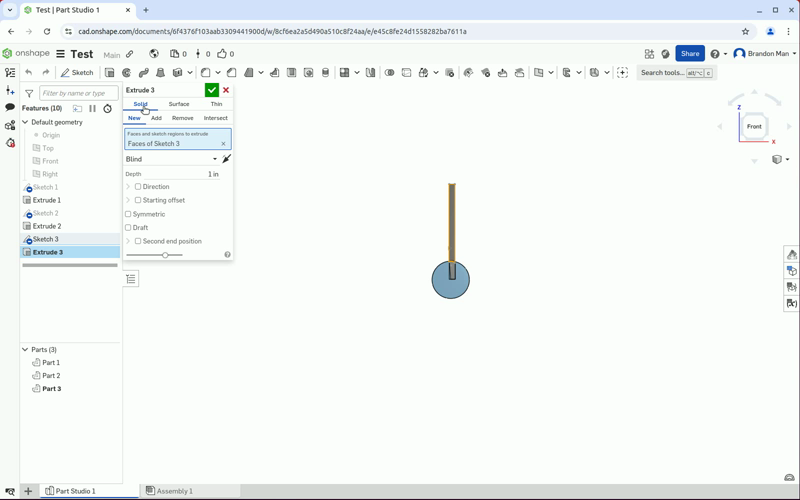
click(143, 106)
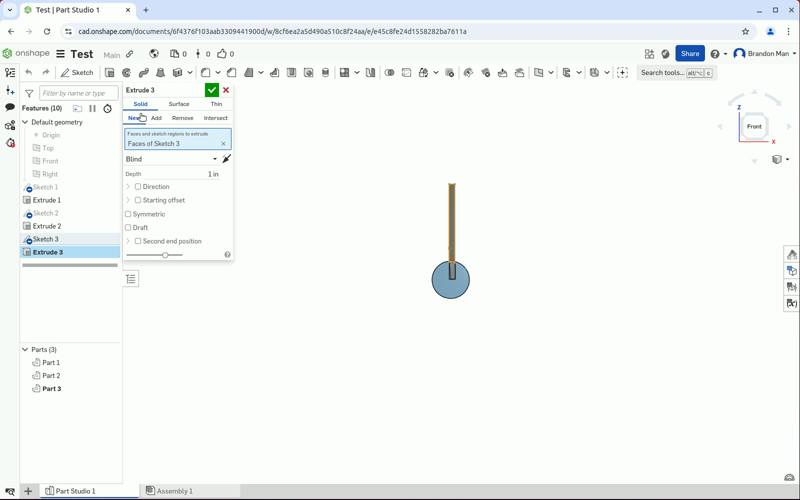
mouse_move(137, 120)
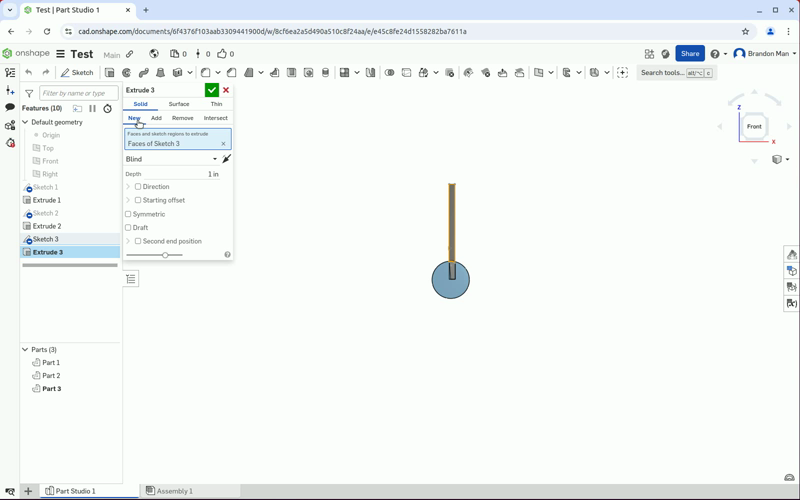
click(137, 120)
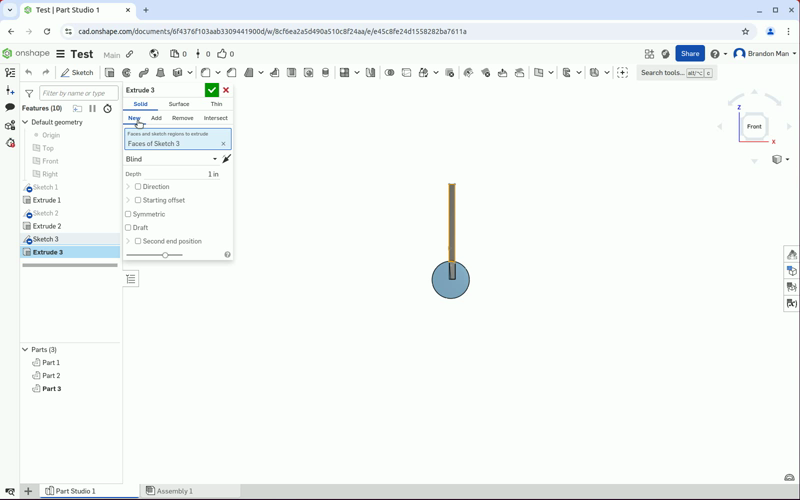
key(tab, 4)
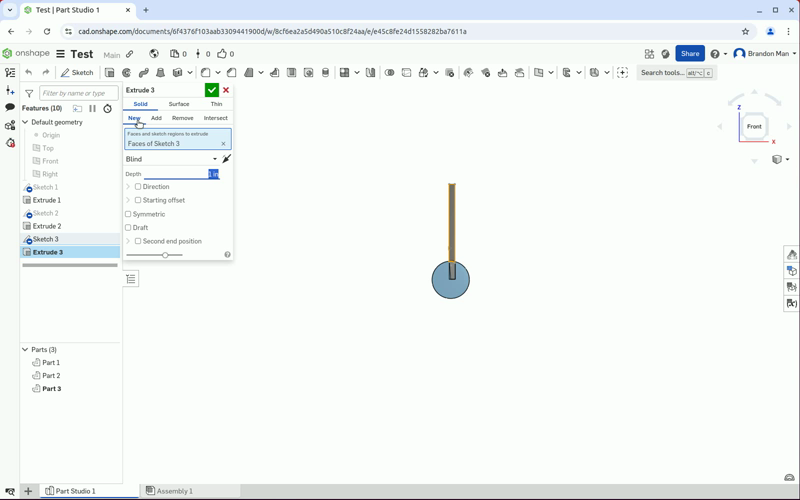
text(-1.685)
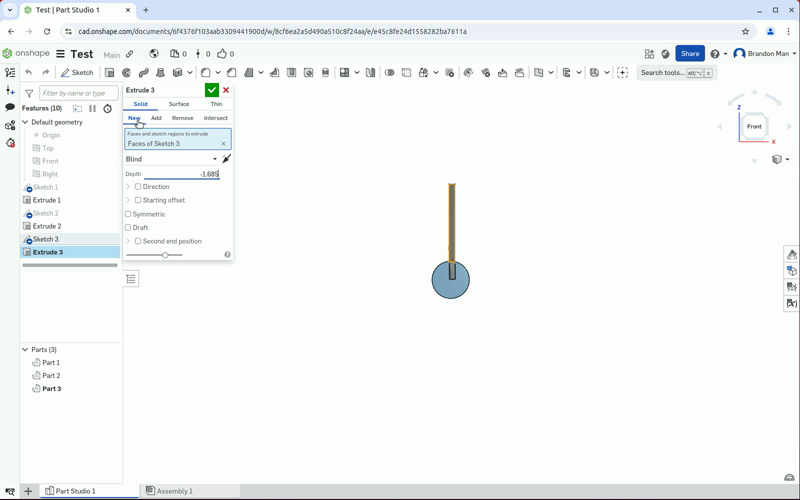
key(enter)
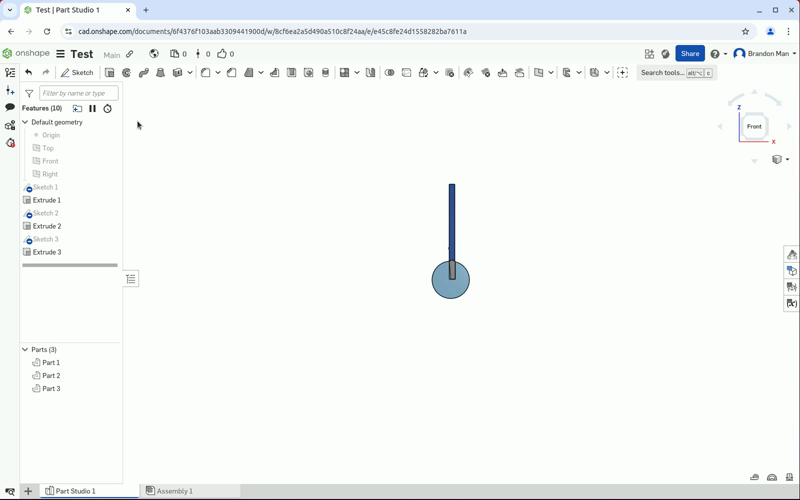
key(shift+h)
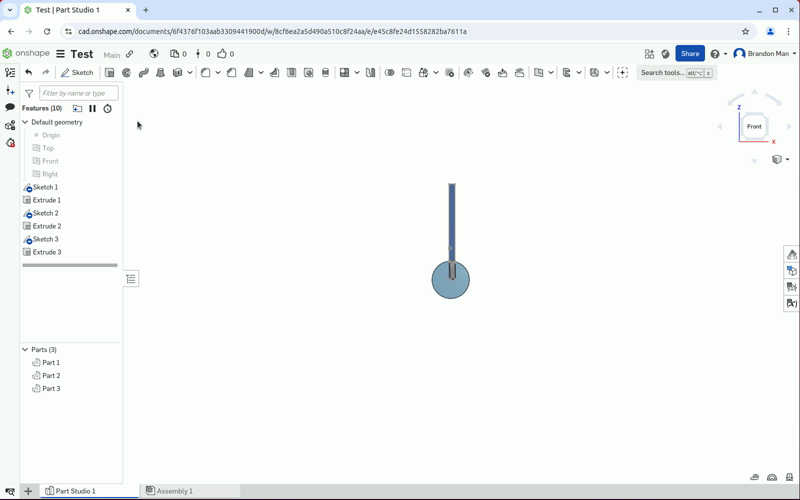
key(shift+h)
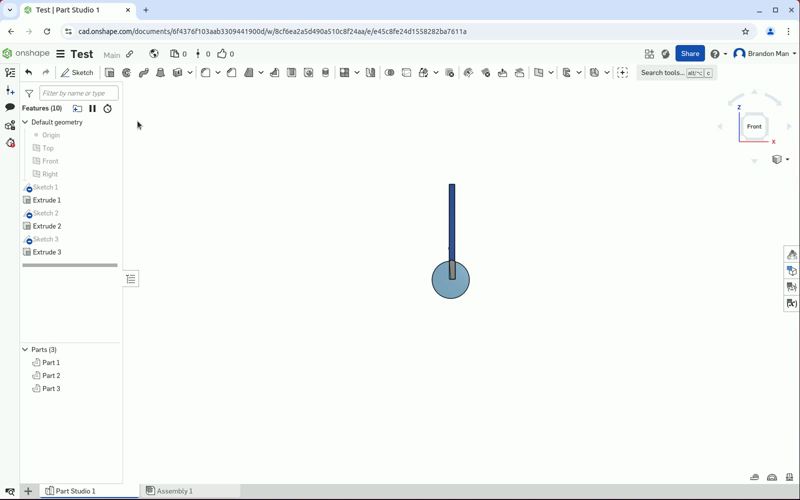
mouse_move(73, 189)
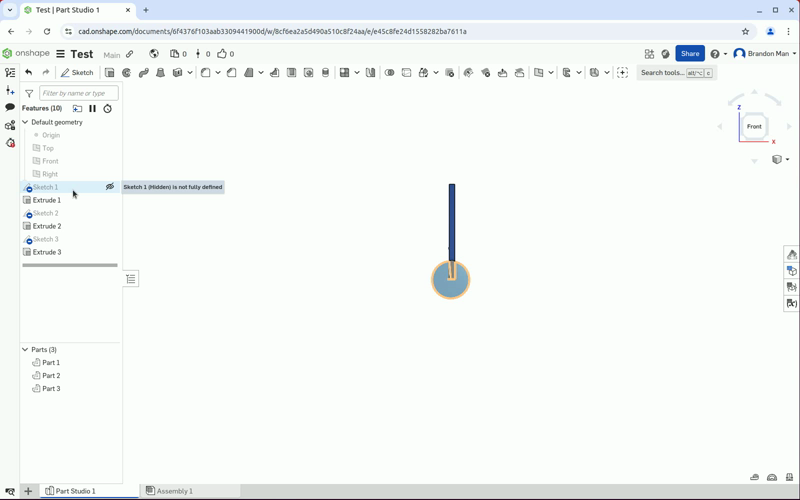
click(73, 189)
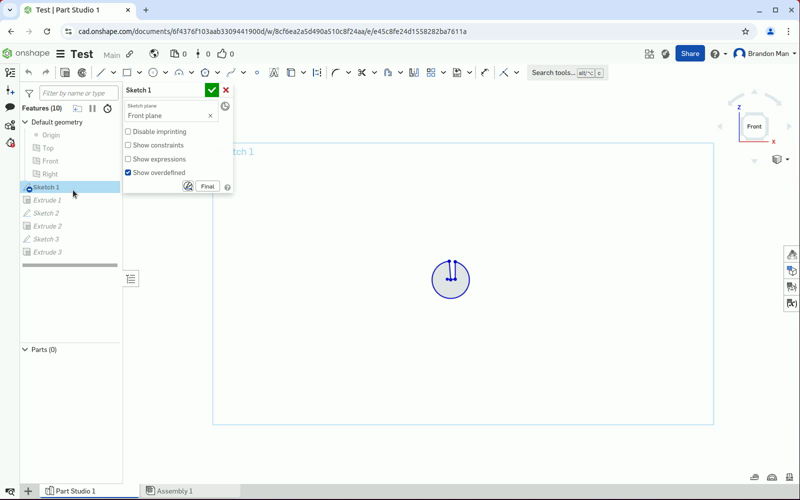
mouse_move(229, 92)
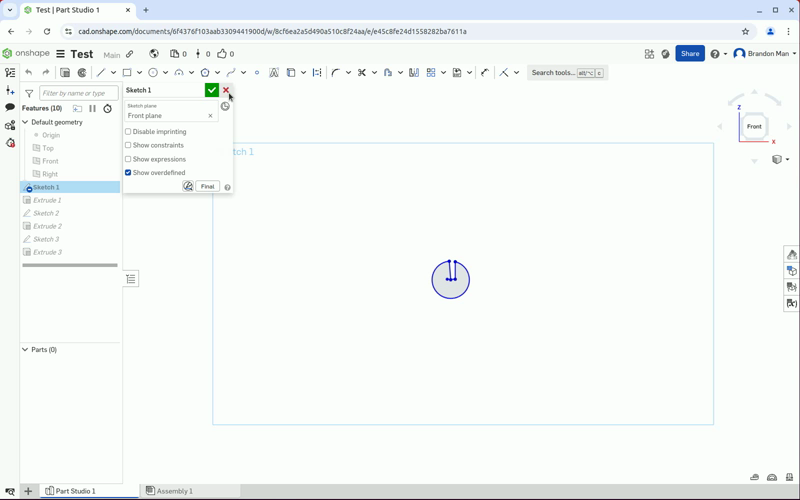
click(229, 92)
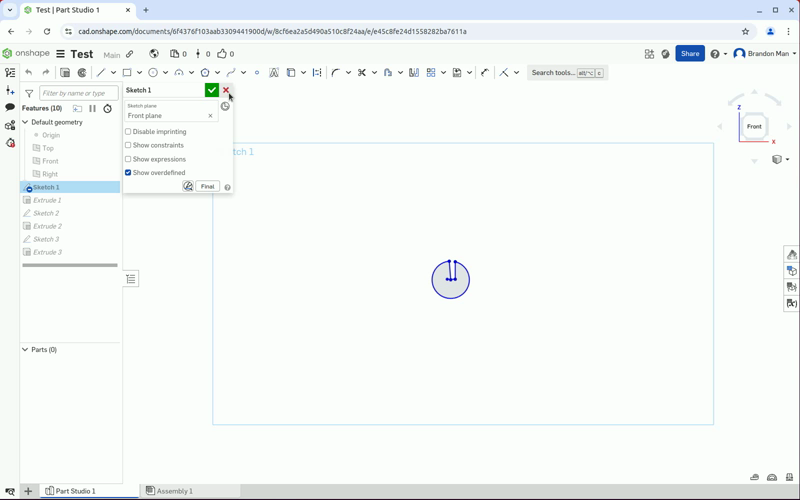
key(shift+s)
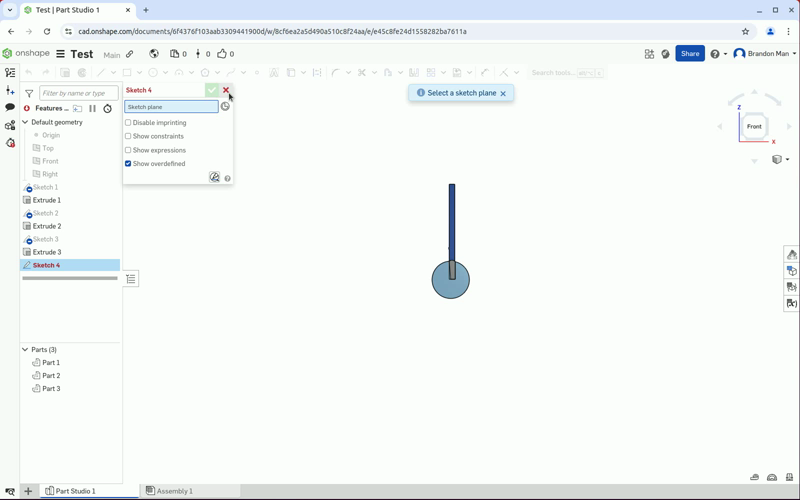
mouse_move(73, 163)
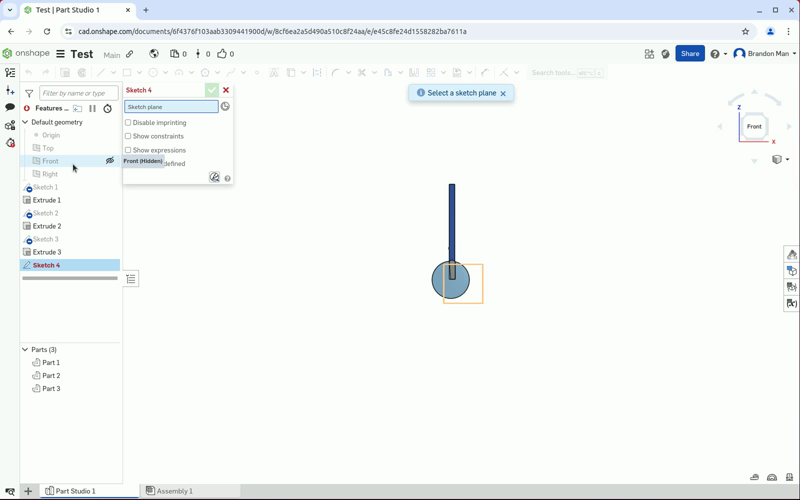
click(73, 163)
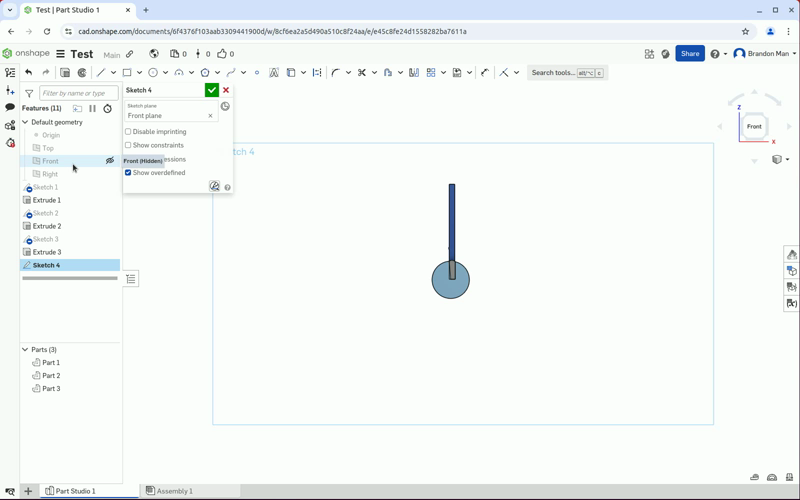
mouse_move(73, 352)
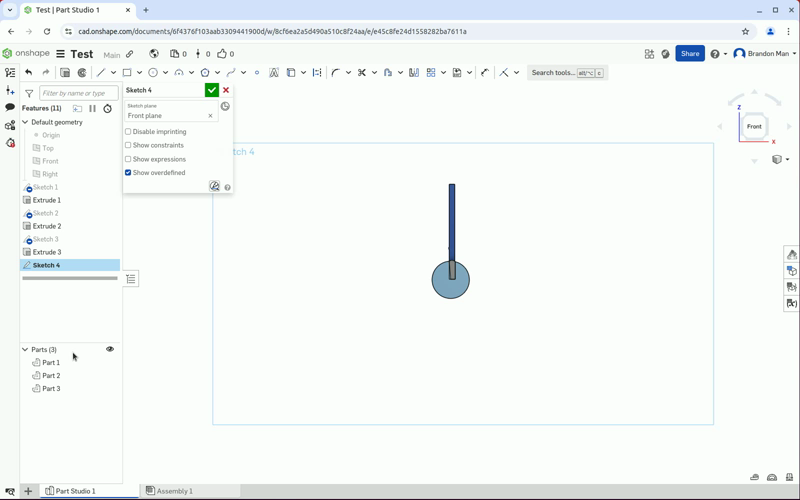
key(y)
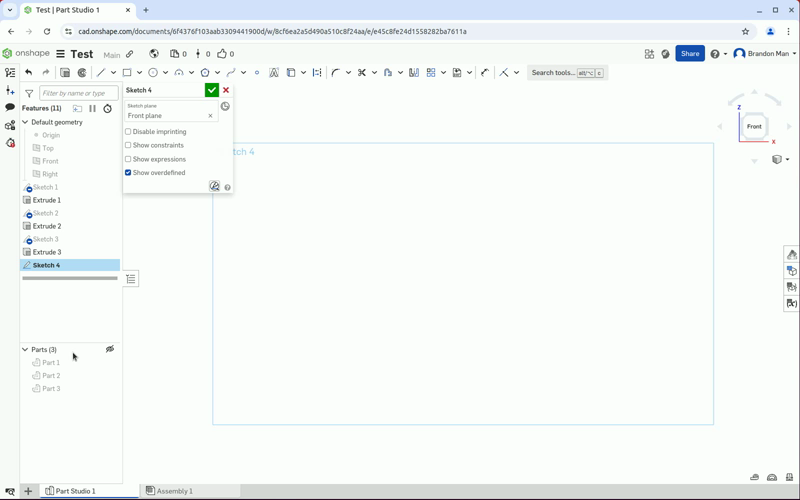
key(l)
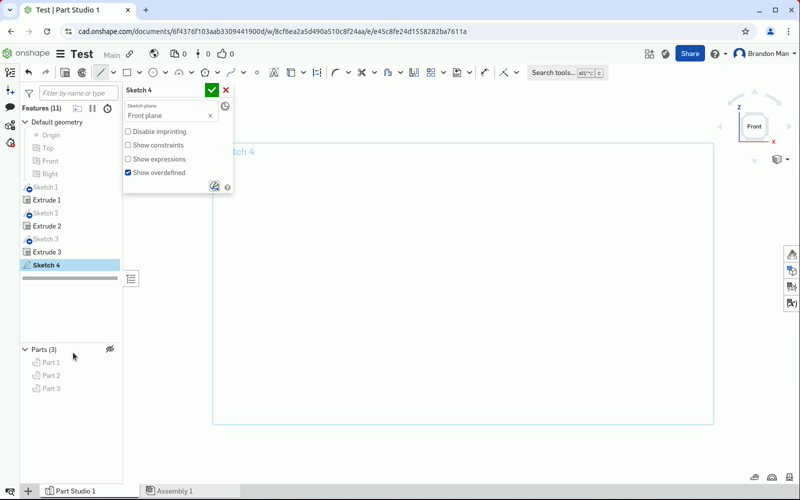
key_down(shift)
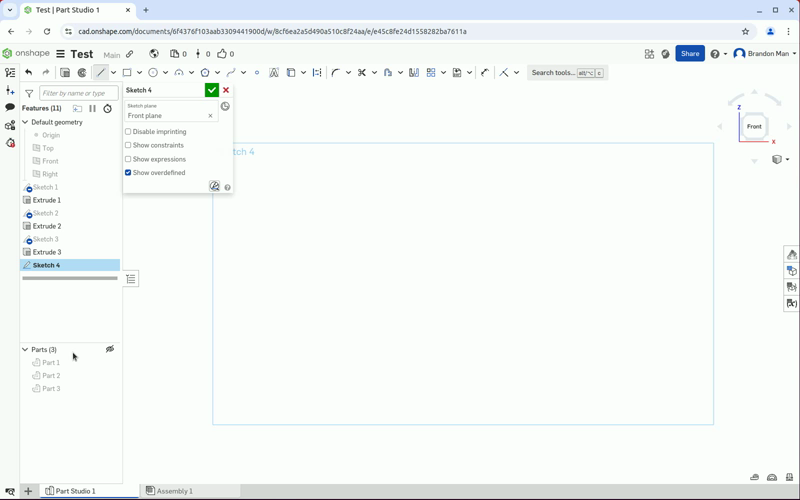
mouse_move(449, 279)
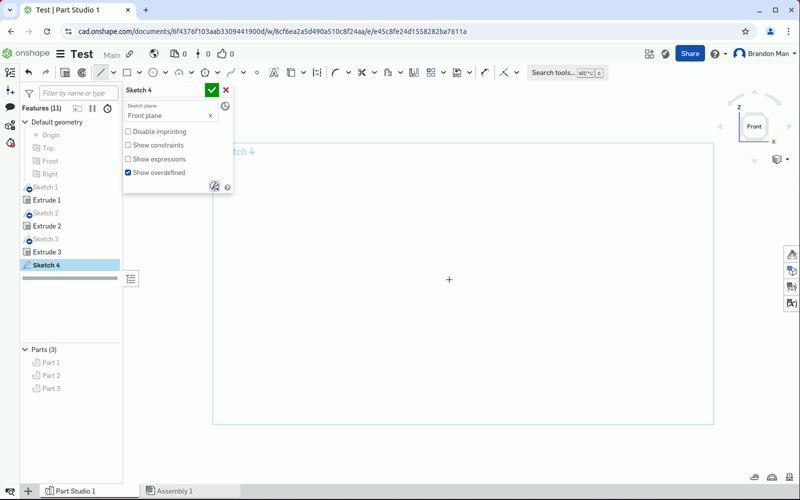
click(449, 279)
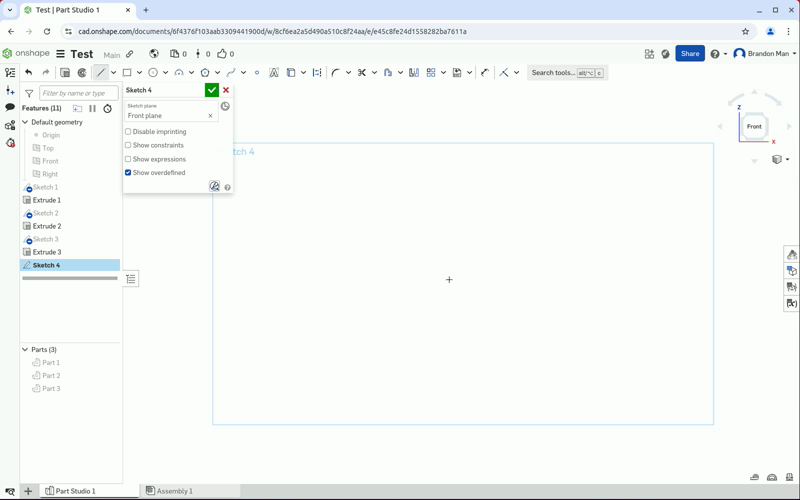
key_up(shift)
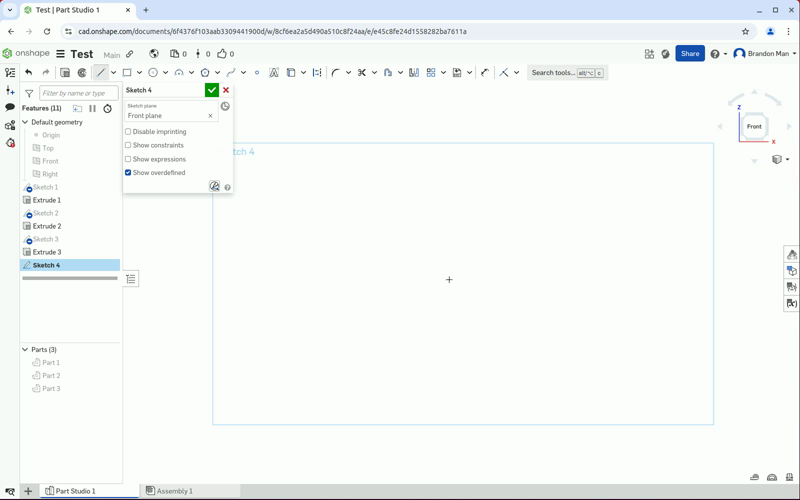
key_down(shift)
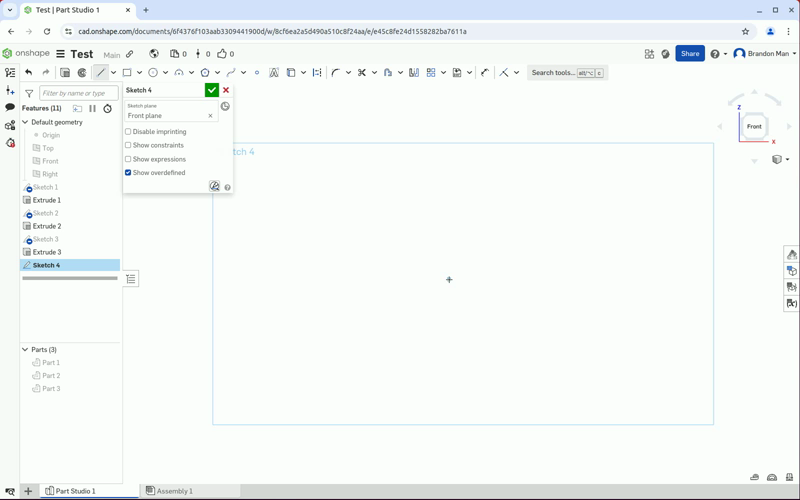
mouse_move(479, 279)
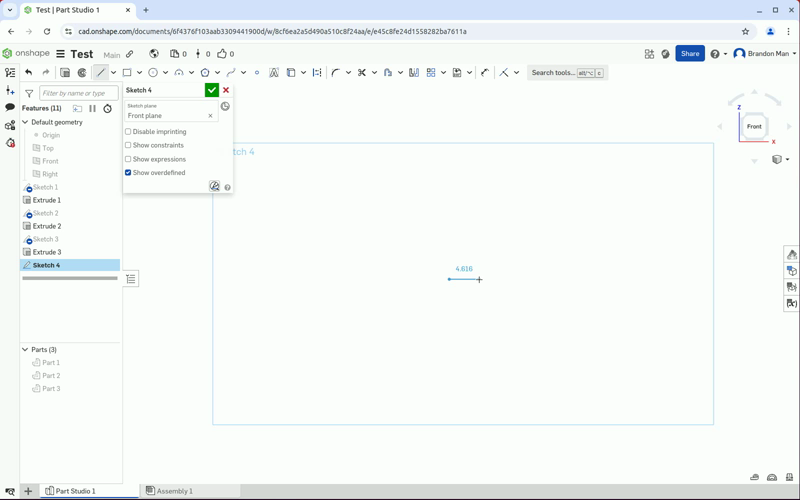
mouse_move(455, 279)
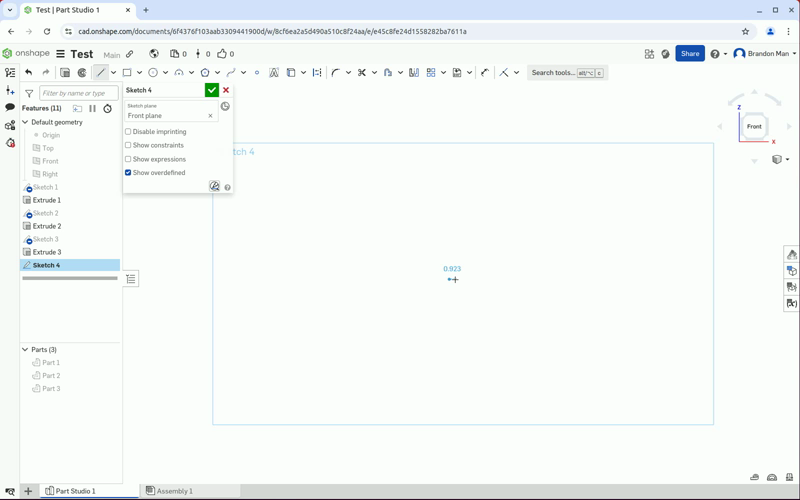
scroll(6)
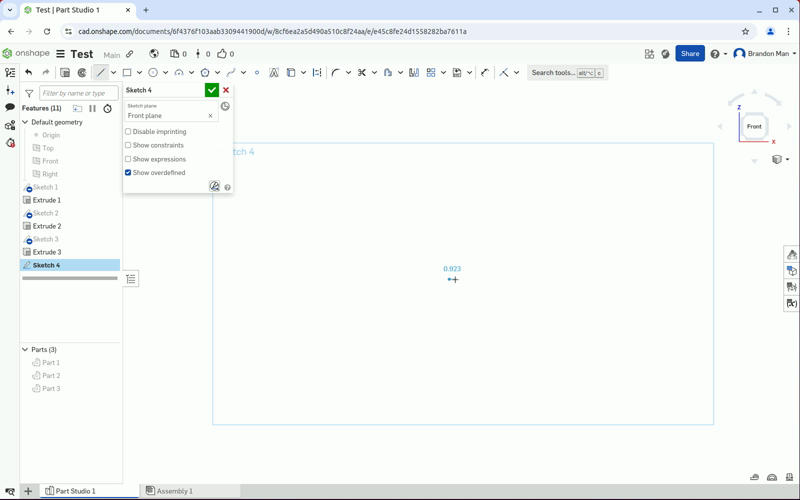
scroll(6)
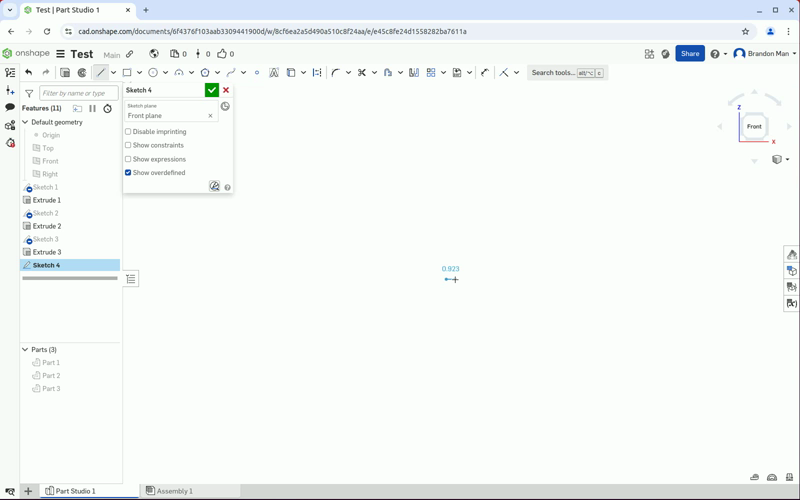
scroll(6)
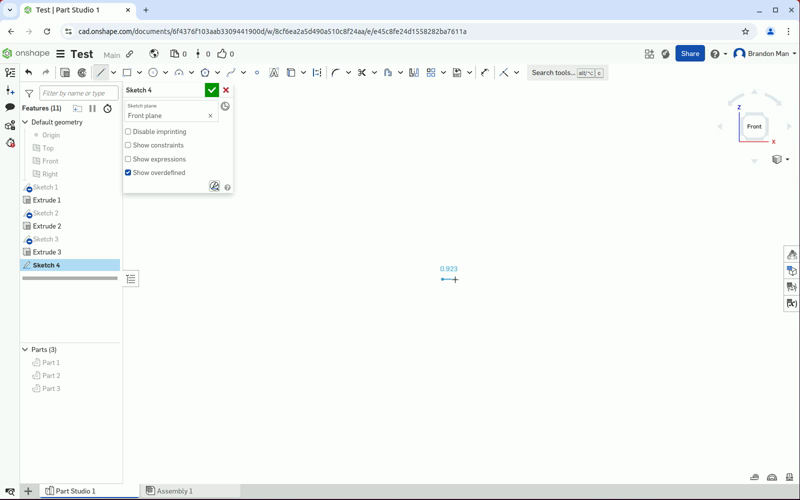
scroll(6)
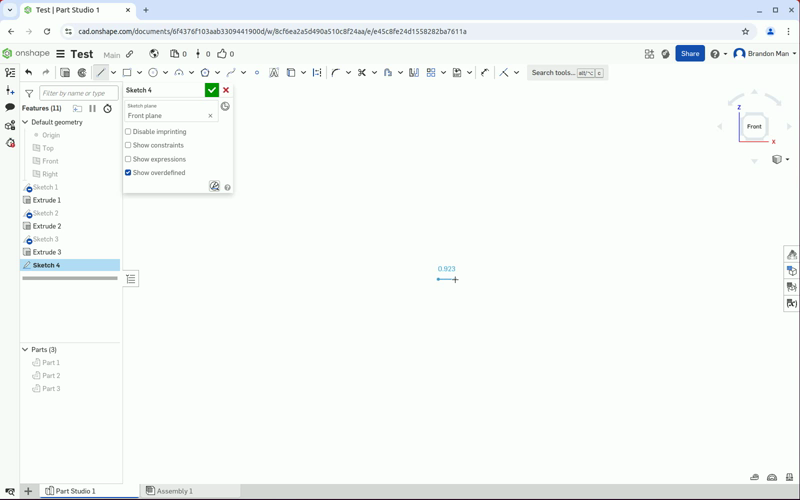
scroll(6)
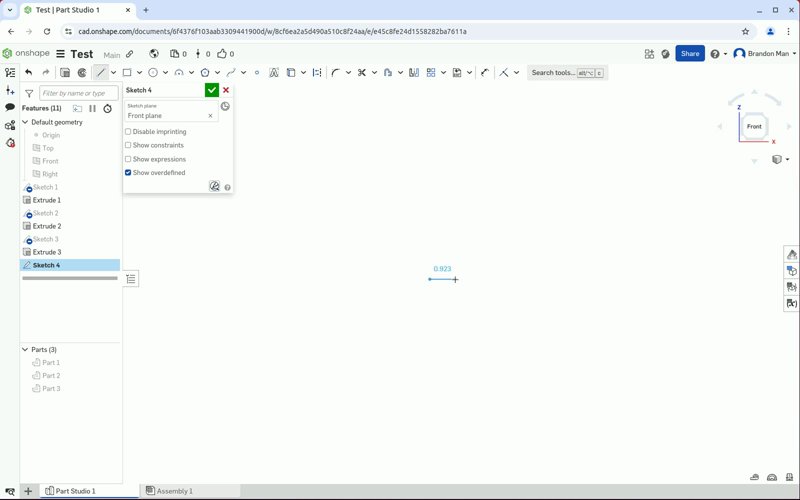
scroll(6)
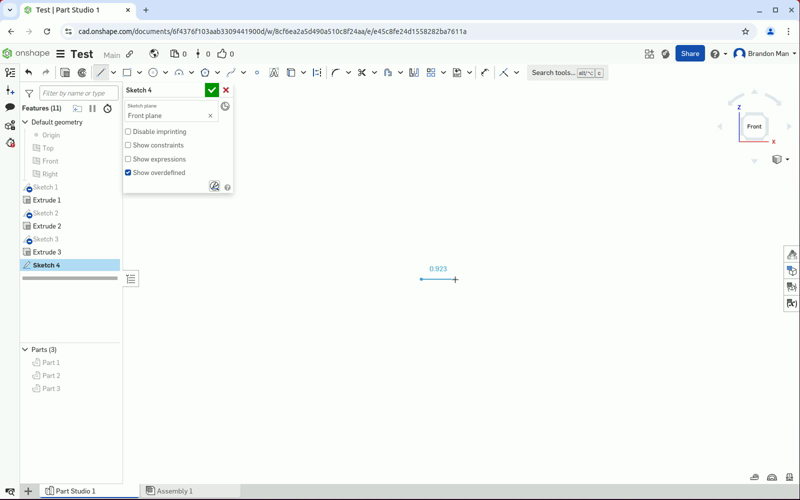
scroll(6)
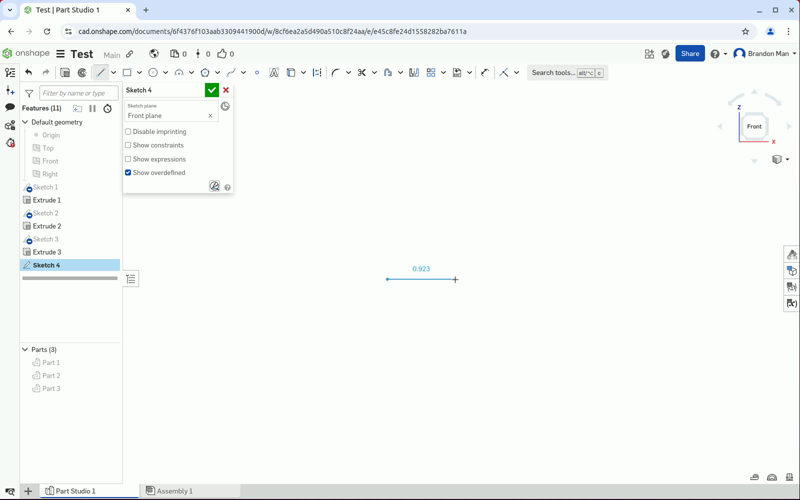
click(455, 279)
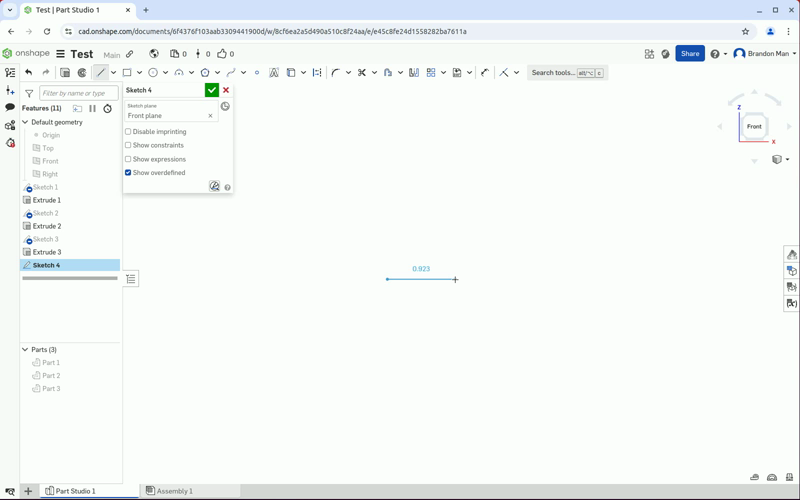
scroll(-6)
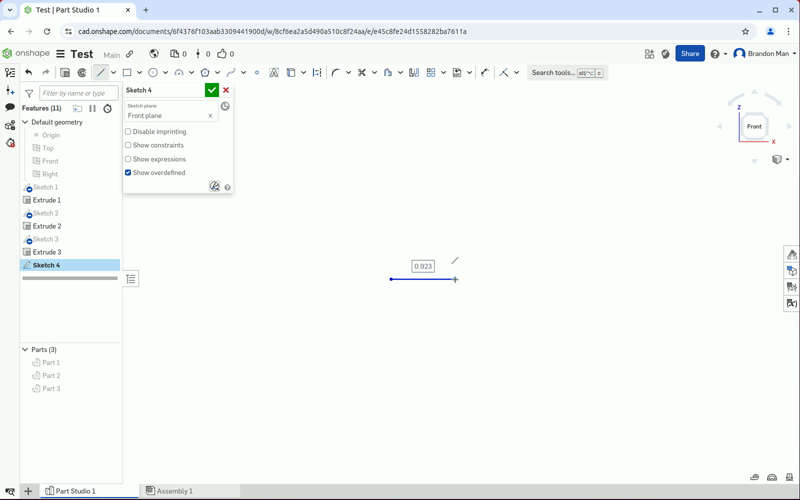
scroll(-6)
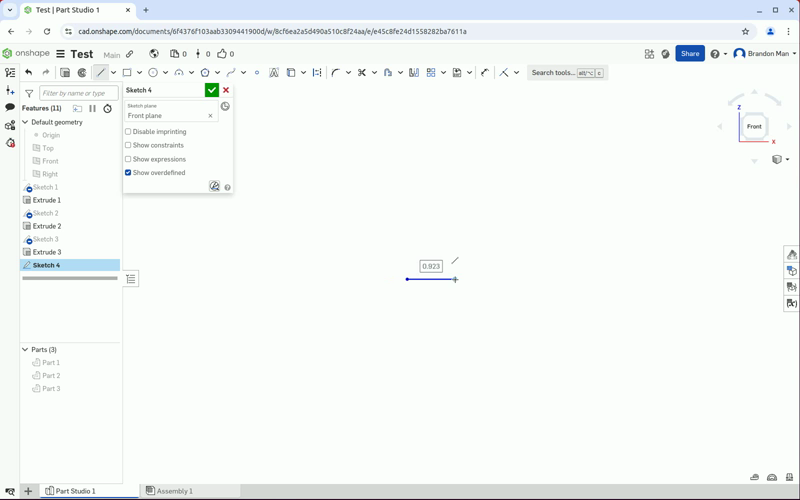
scroll(-6)
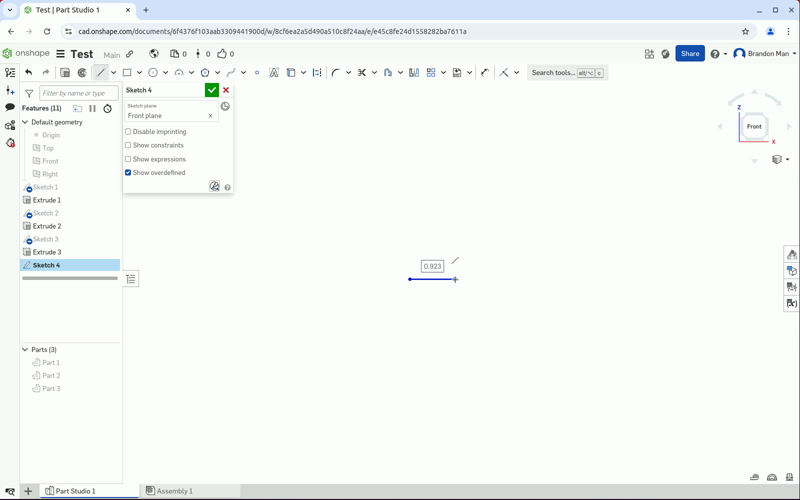
scroll(-6)
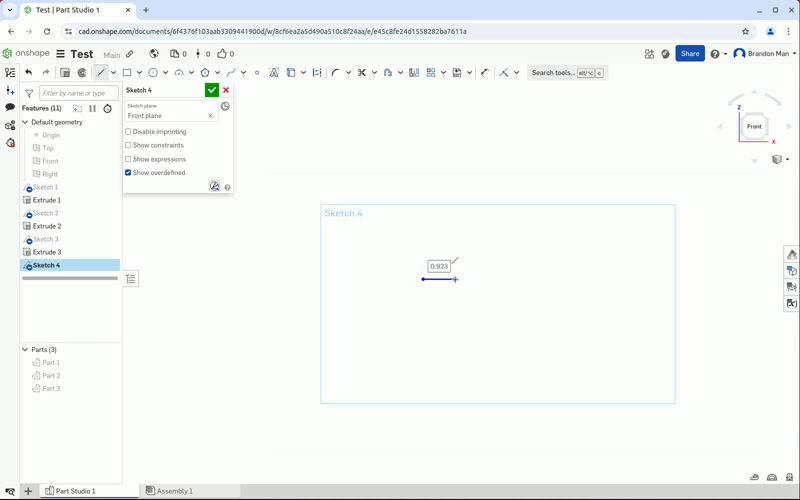
scroll(-6)
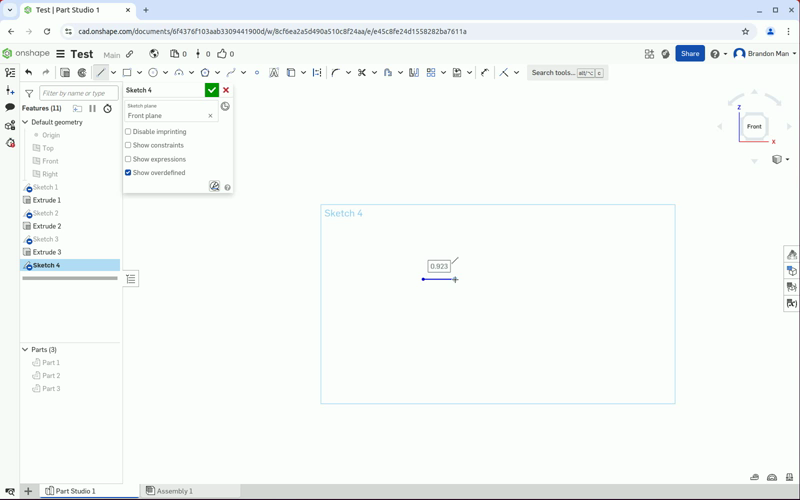
scroll(-6)
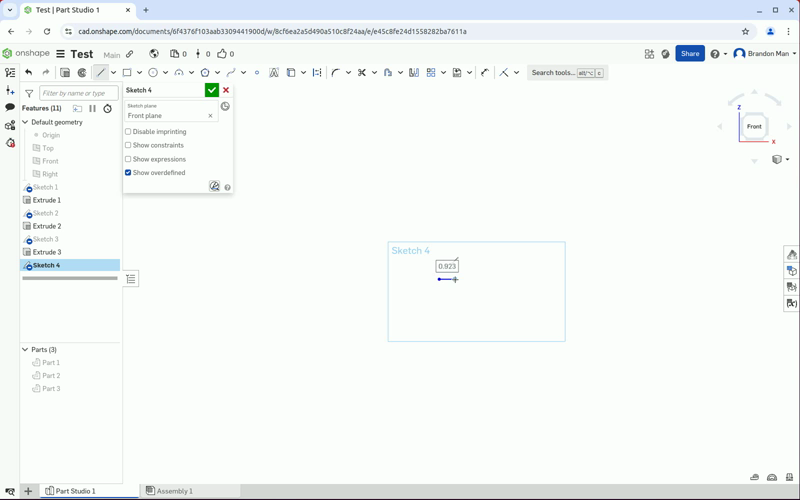
scroll(-6)
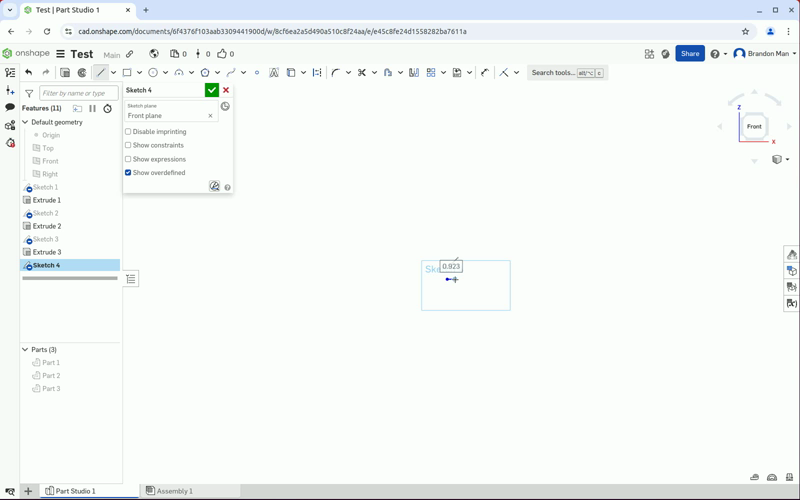
key_up(shift)
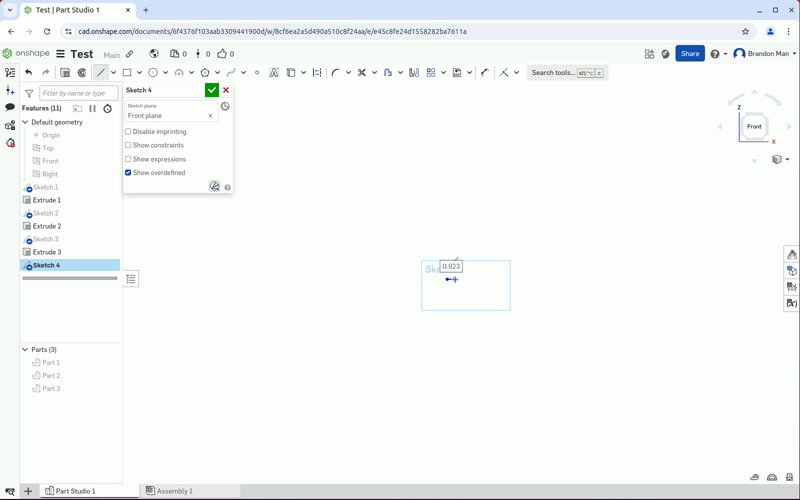
key_down(shift)
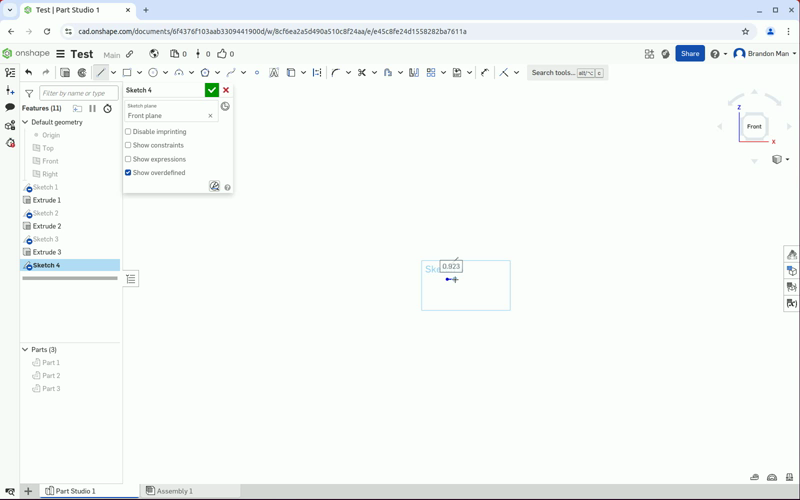
mouse_move(485, 279)
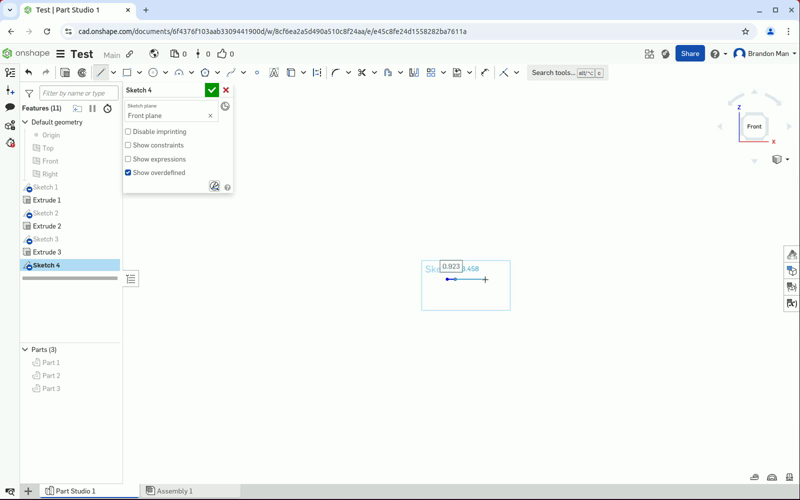
mouse_move(455, 261)
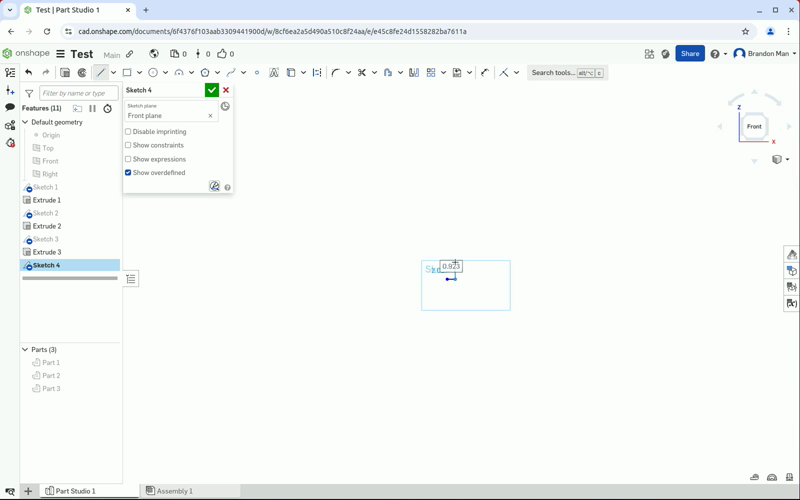
click(455, 261)
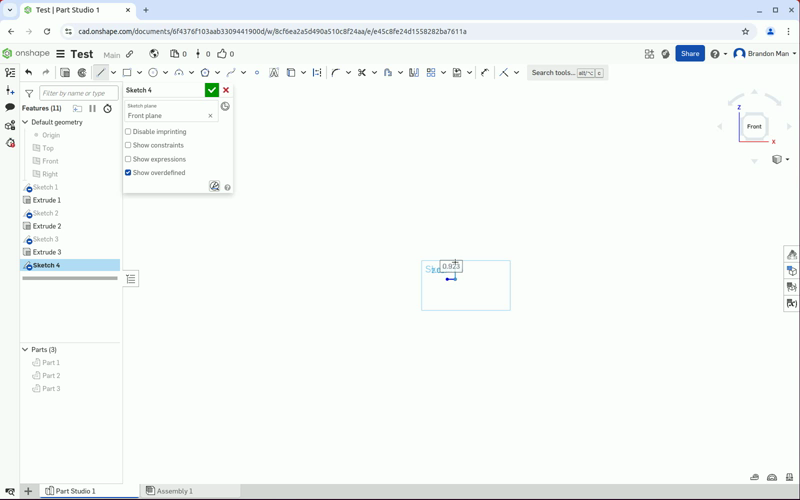
key_up(shift)
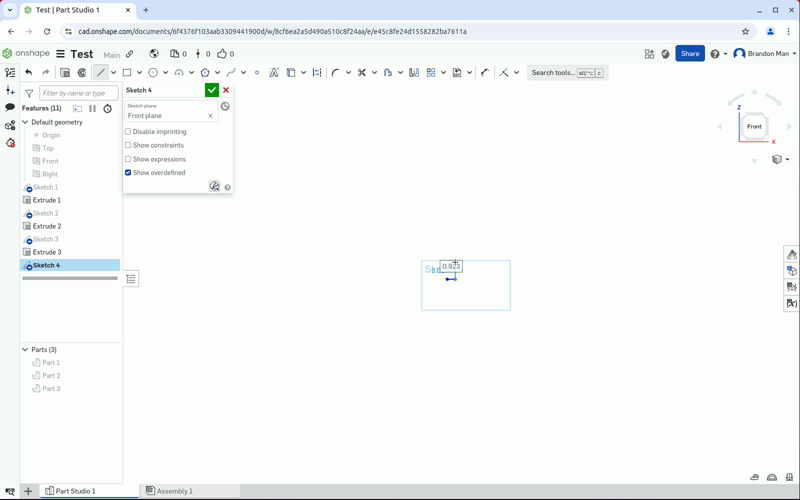
key(esc)
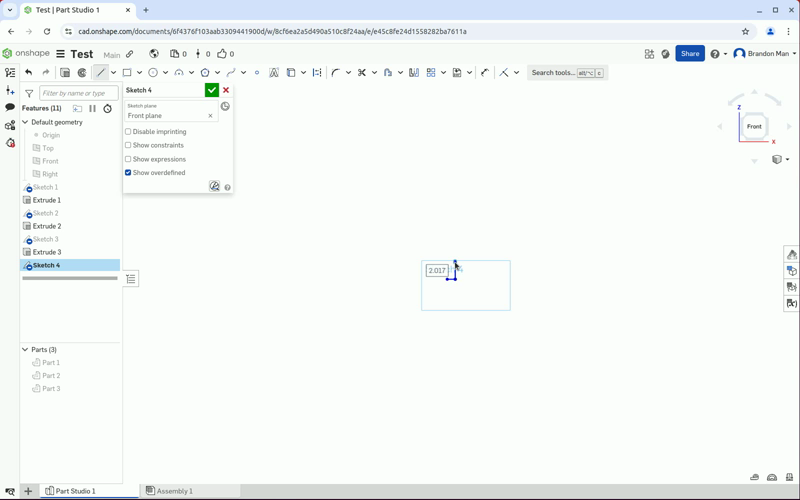
key(a)
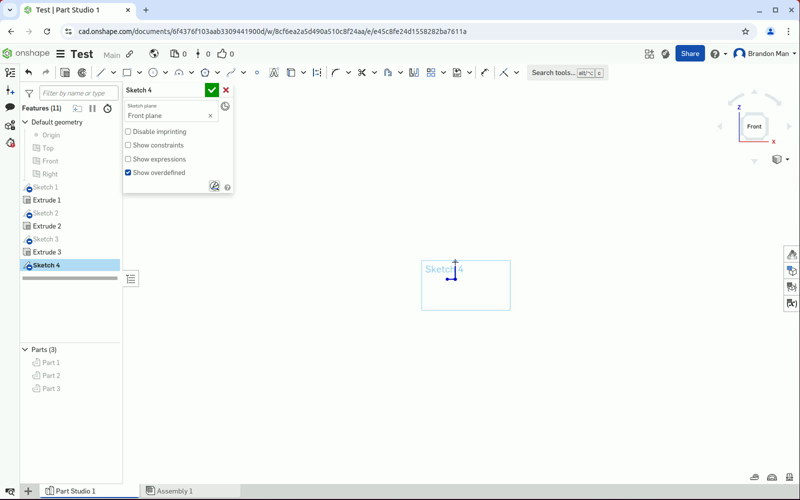
mouse_move(455, 261)
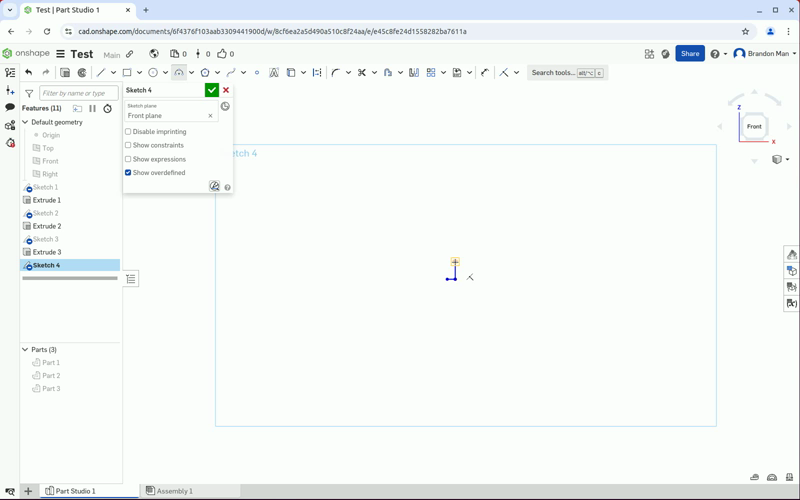
click(455, 261)
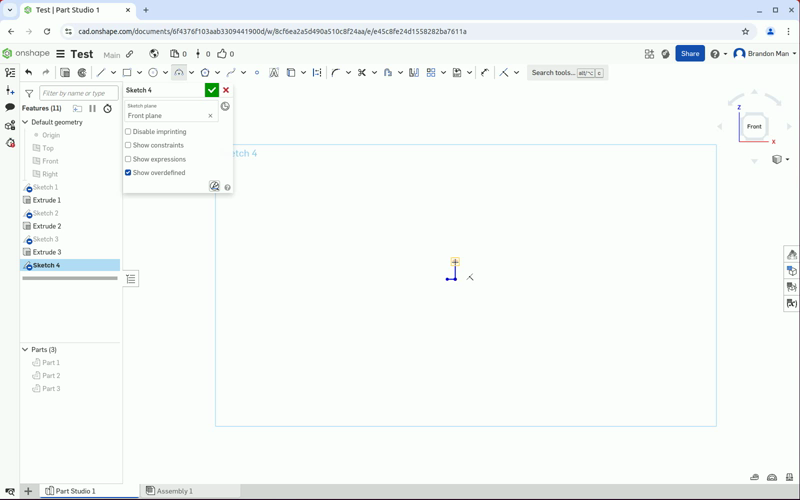
key_down(shift)
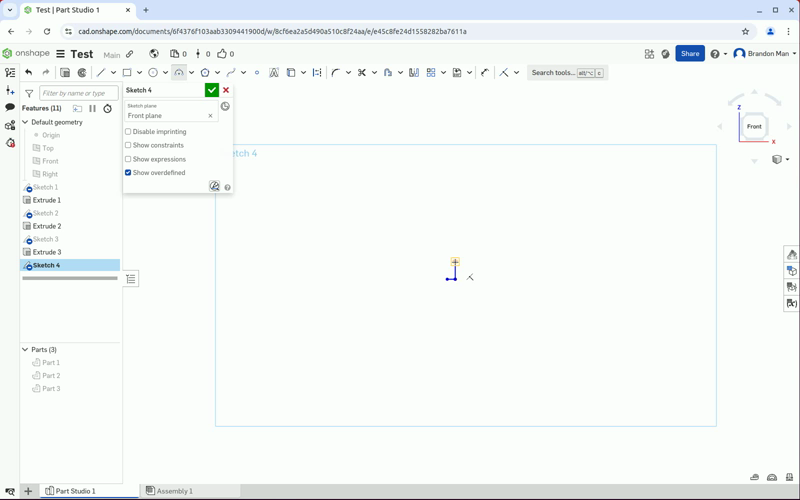
mouse_move(449, 261)
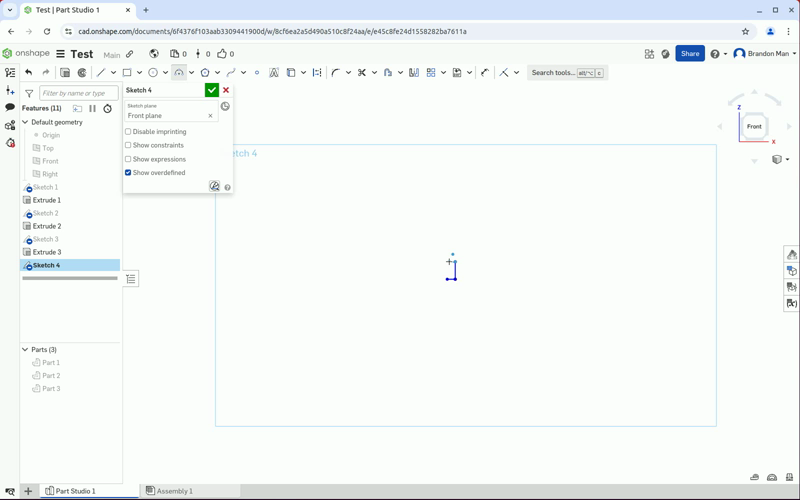
scroll(6)
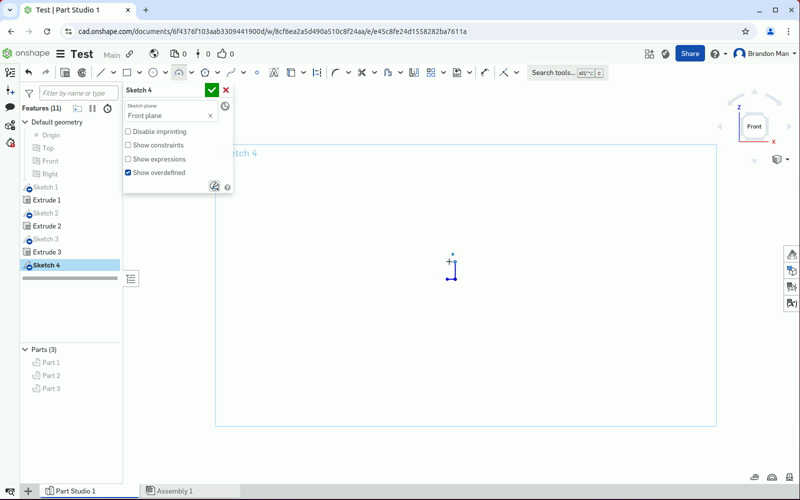
scroll(6)
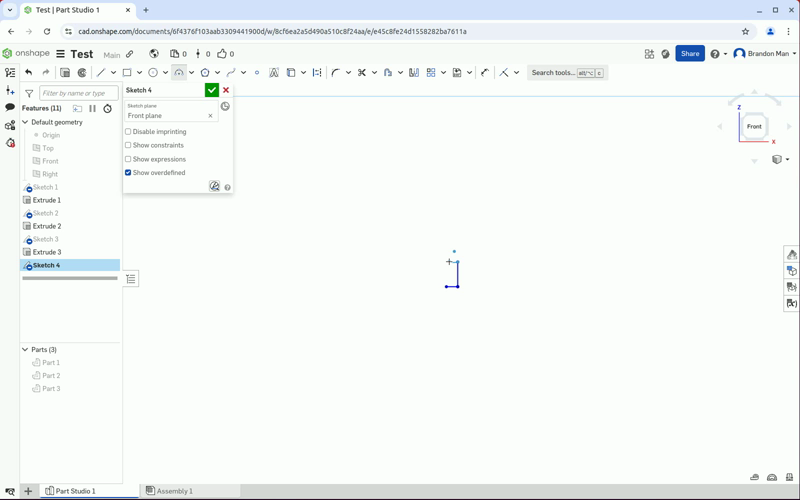
scroll(6)
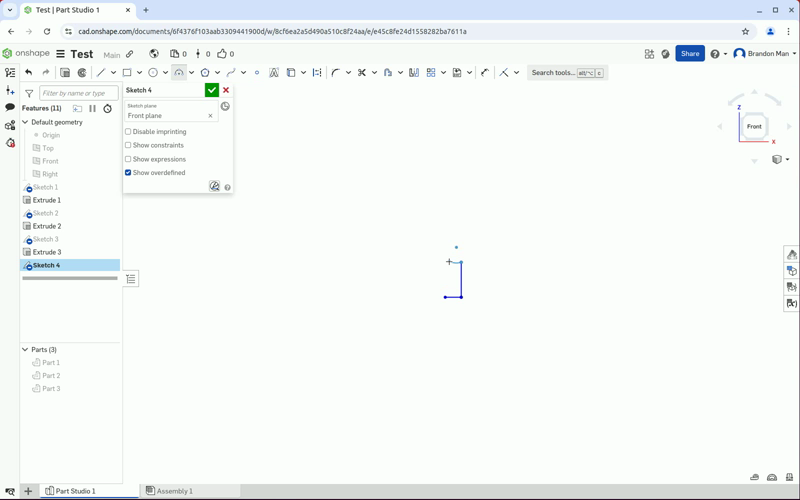
scroll(6)
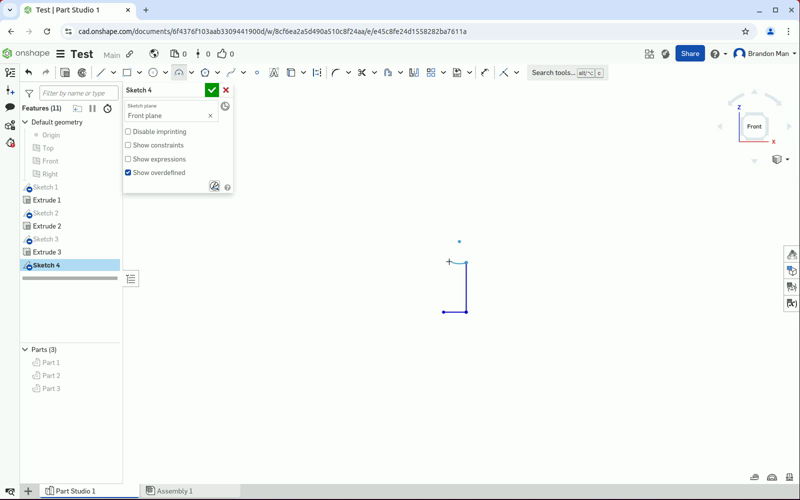
scroll(6)
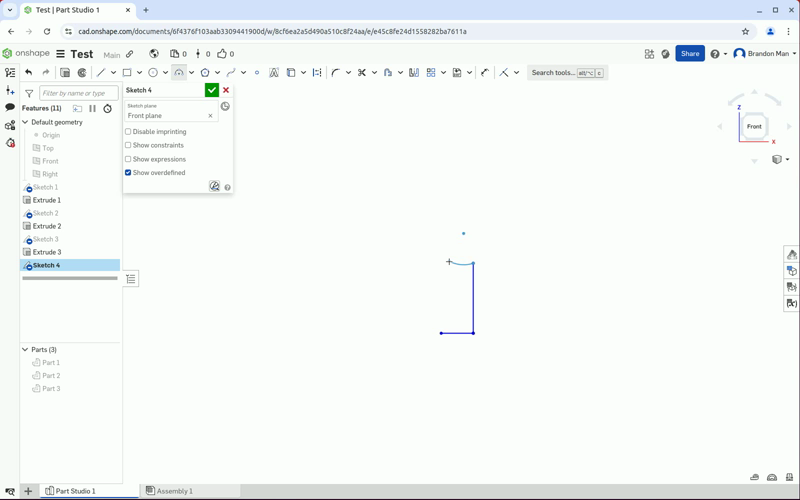
scroll(6)
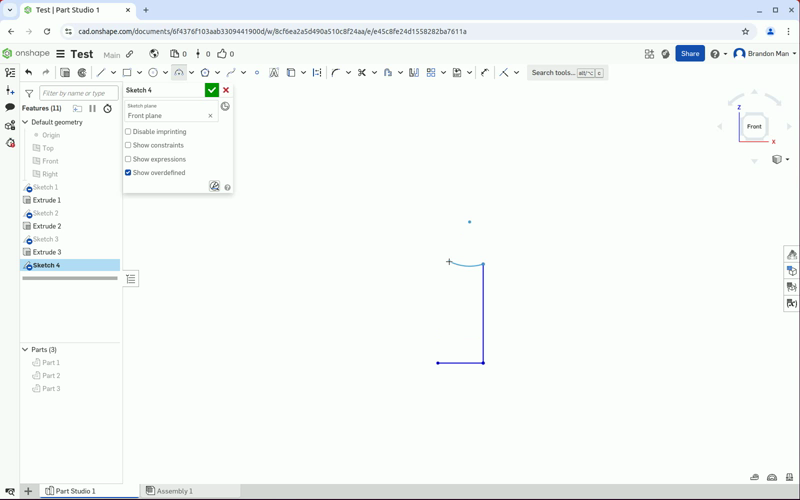
scroll(6)
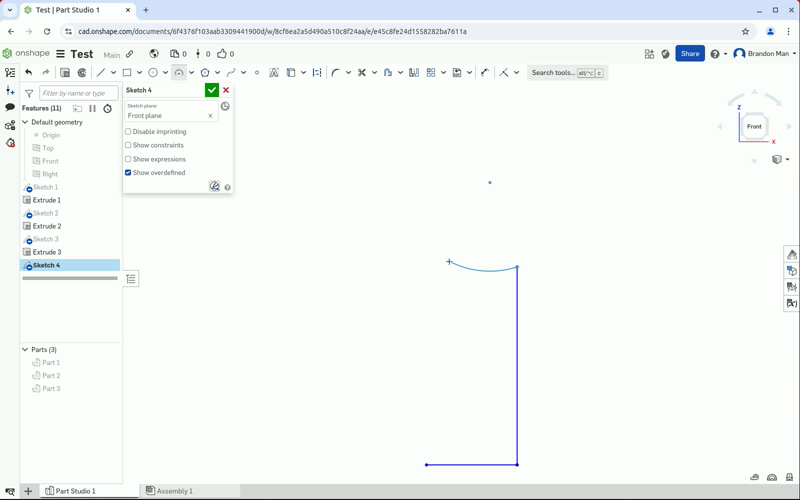
click(449, 261)
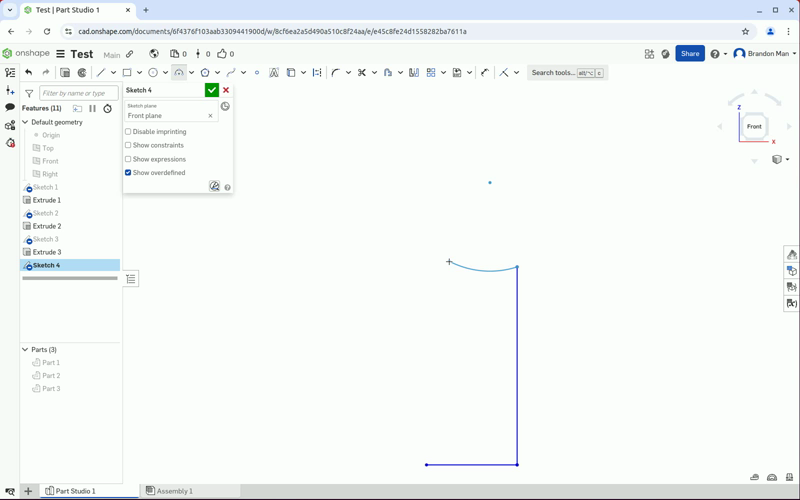
scroll(-6)
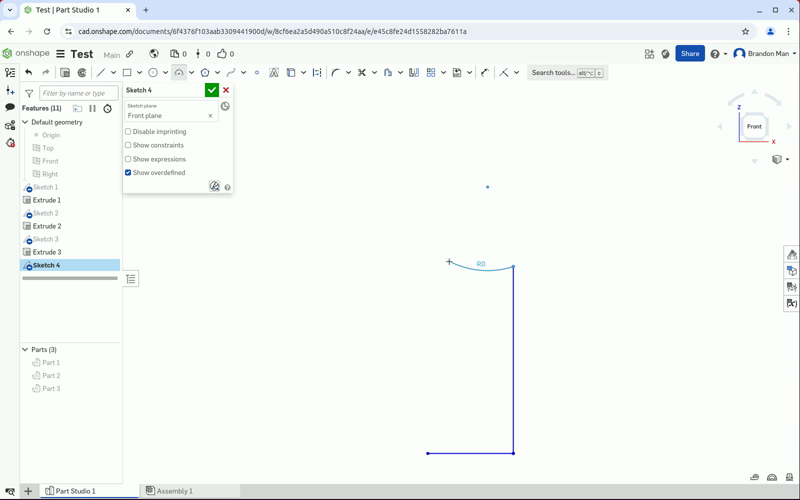
scroll(-6)
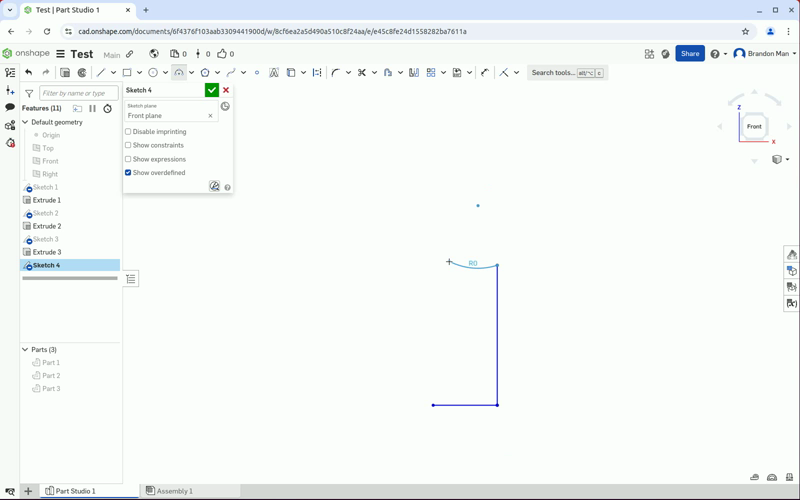
scroll(-6)
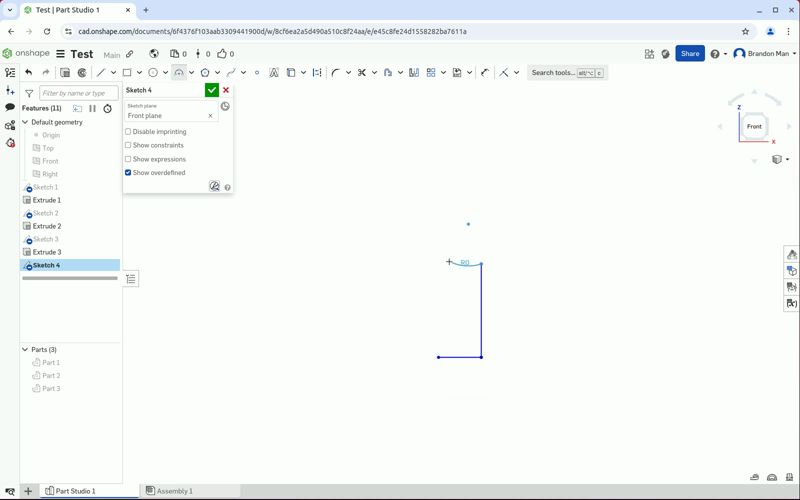
scroll(-6)
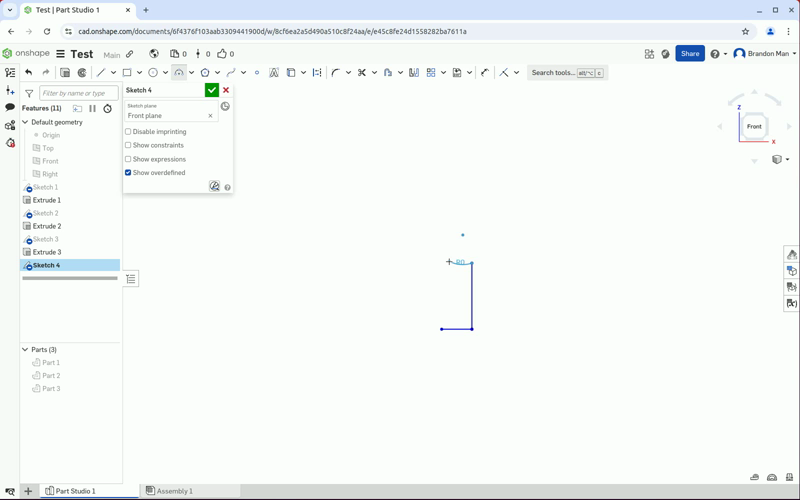
scroll(-6)
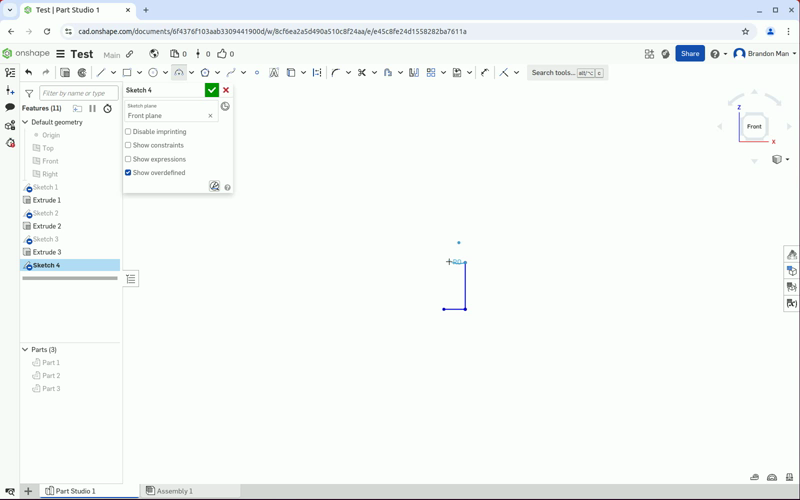
scroll(-6)
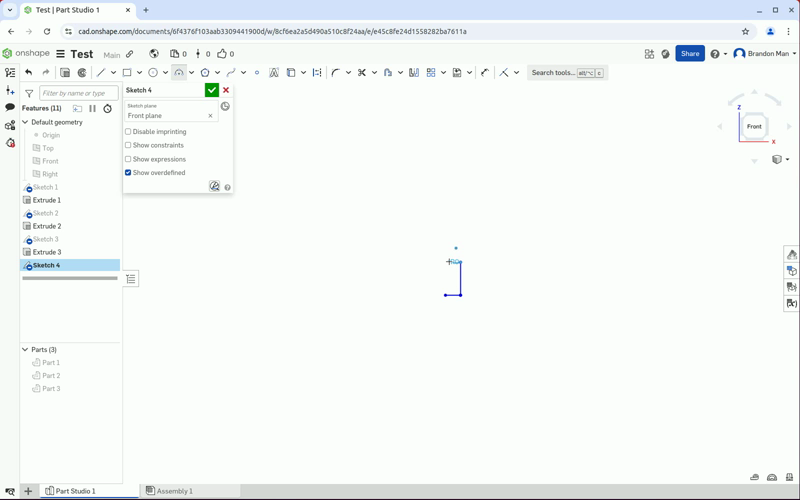
scroll(-6)
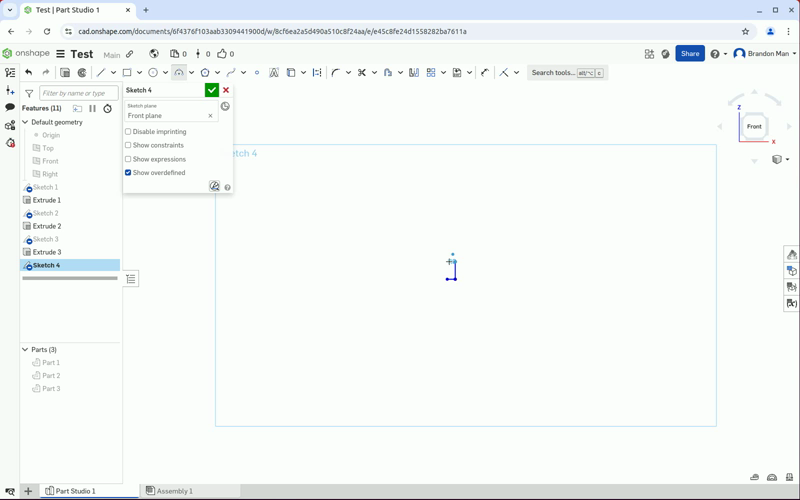
mouse_move(452, 260)
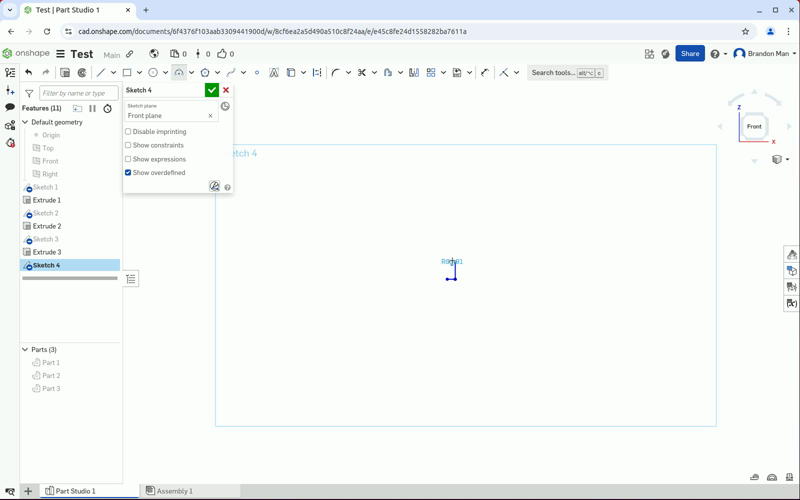
scroll(6)
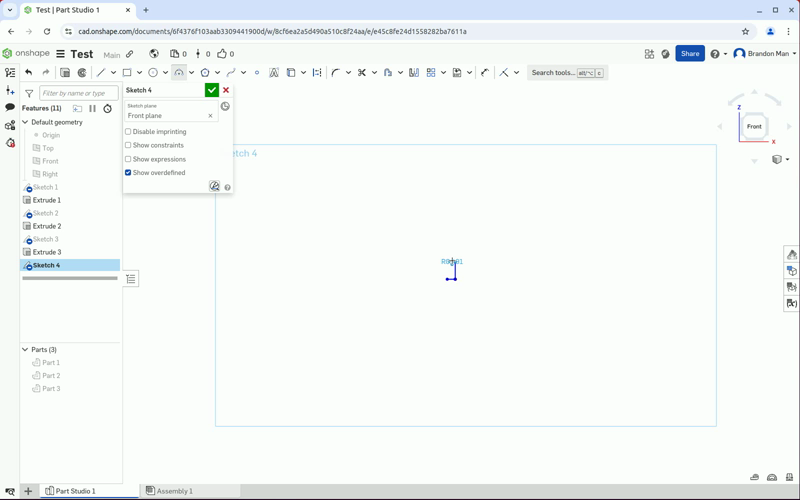
scroll(6)
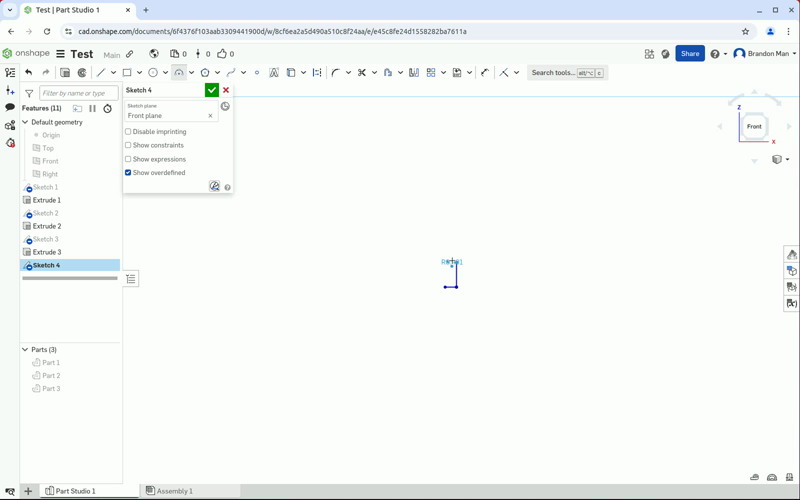
scroll(6)
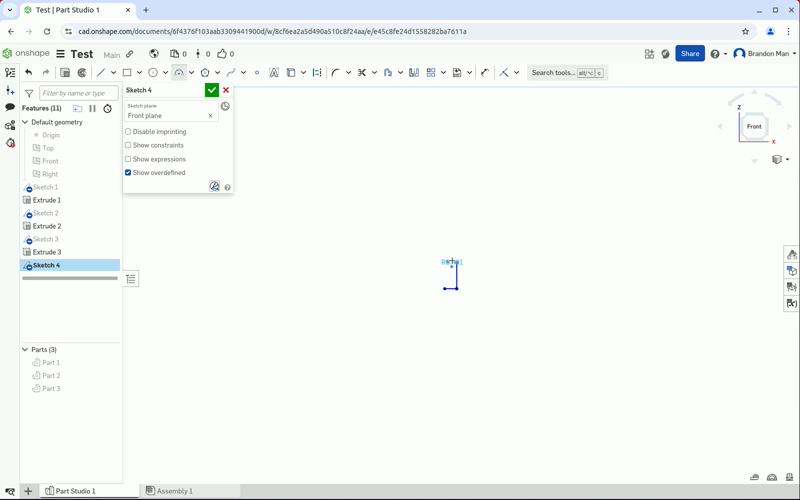
scroll(6)
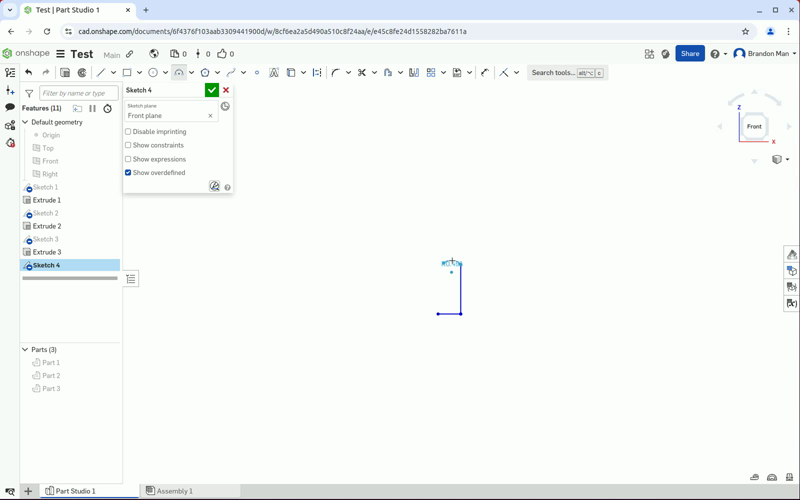
scroll(6)
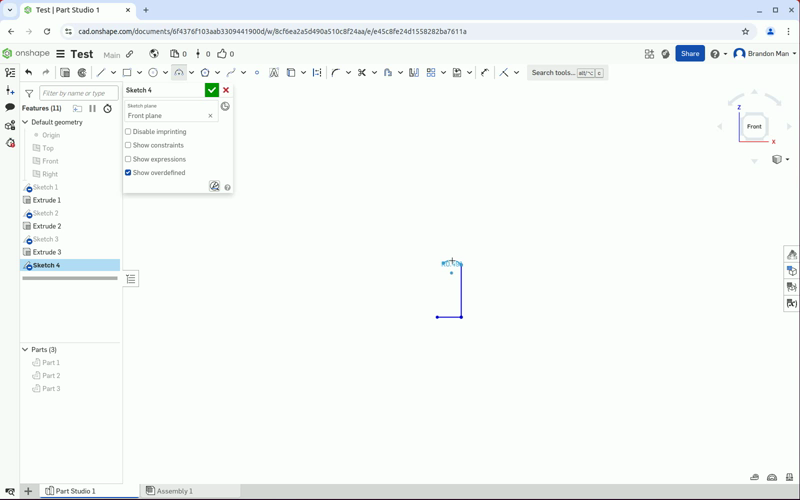
scroll(6)
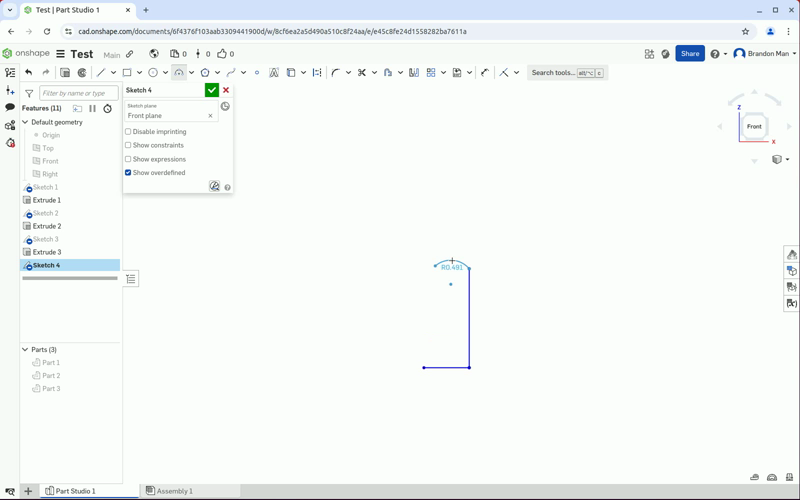
scroll(6)
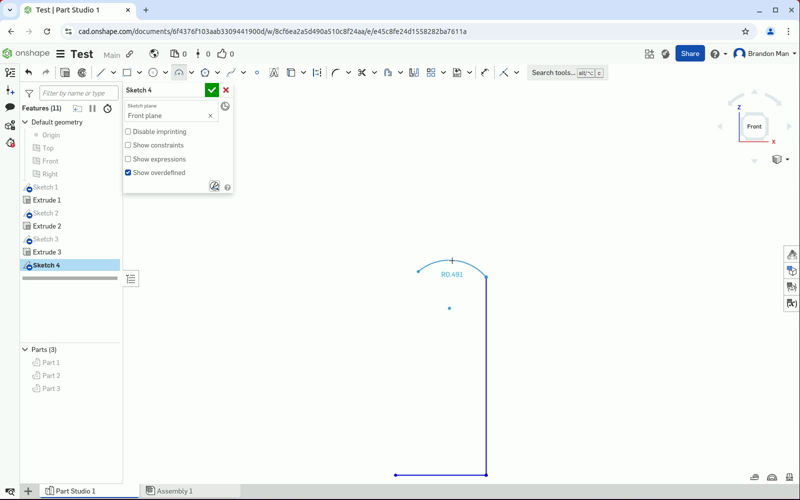
click(452, 260)
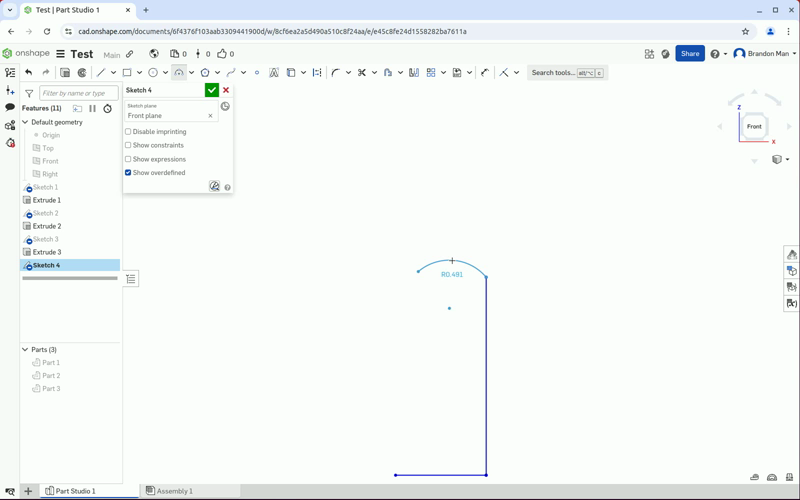
scroll(-6)
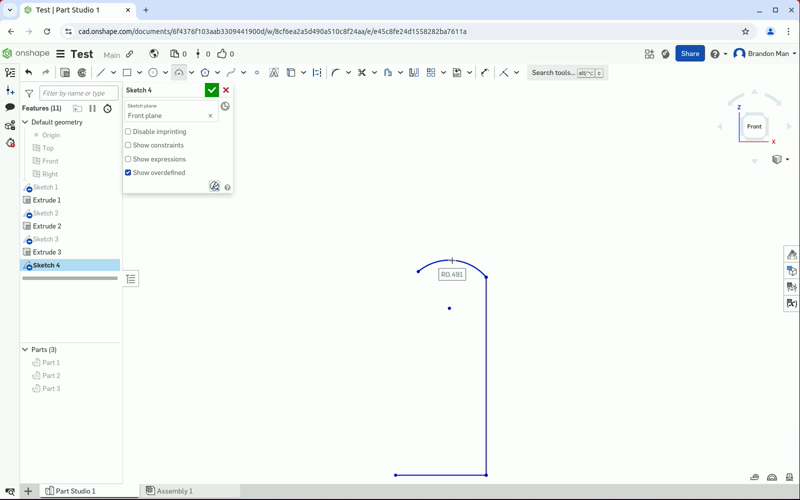
scroll(-6)
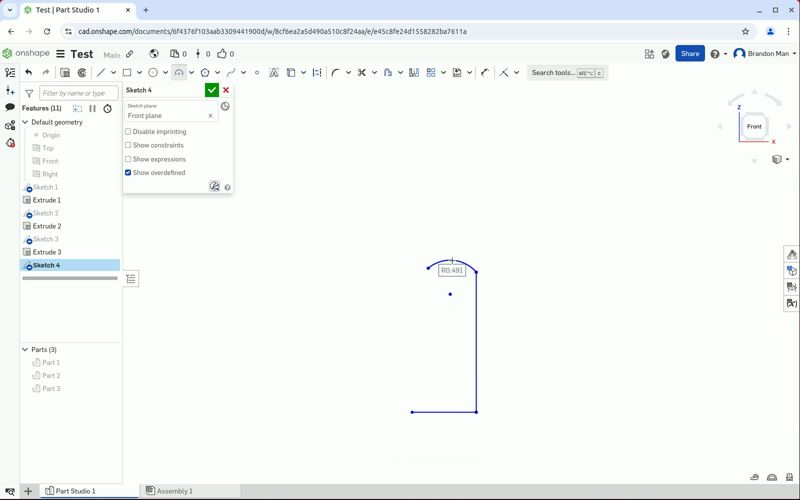
scroll(-6)
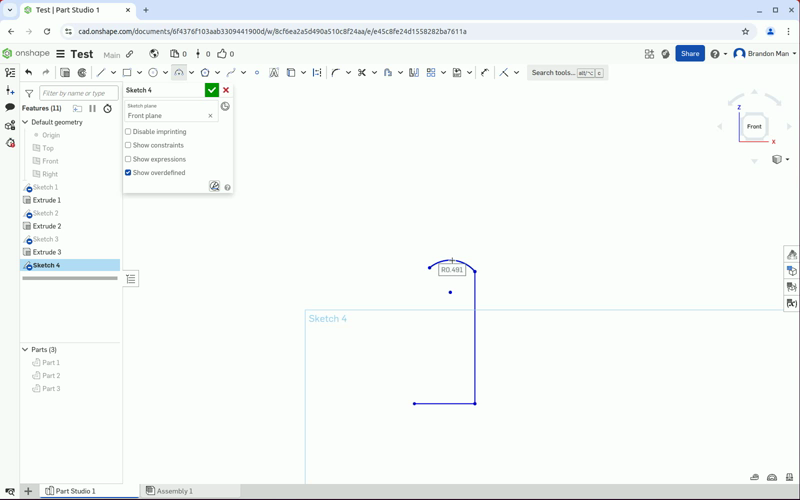
scroll(-6)
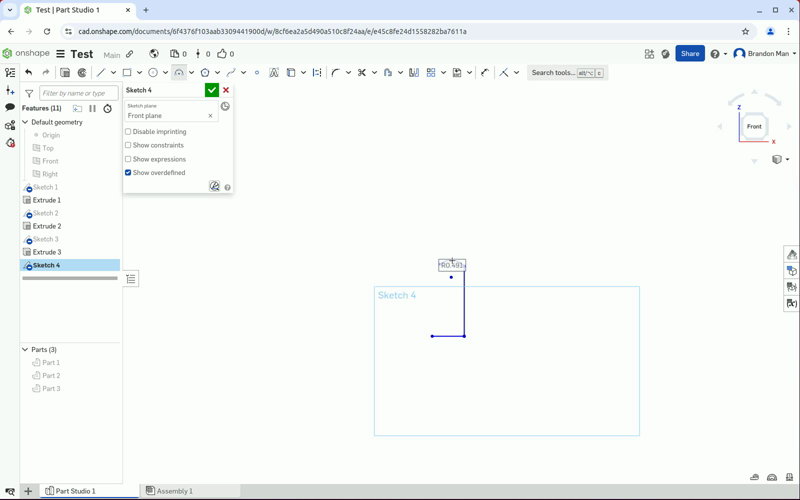
scroll(-6)
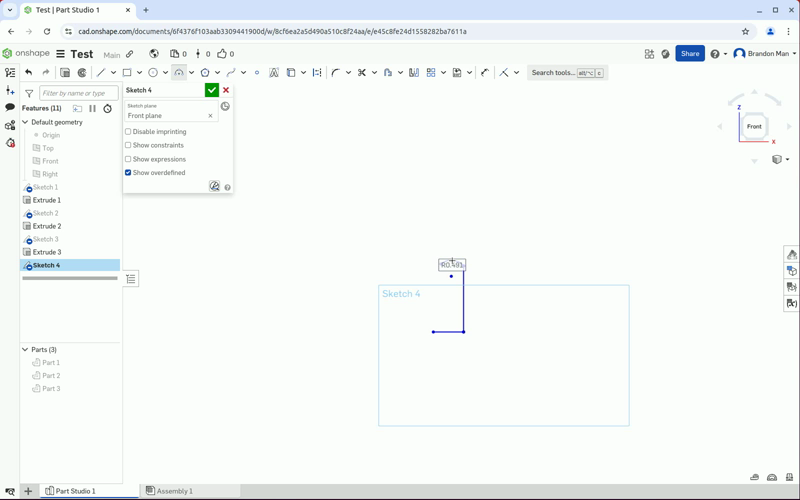
scroll(-6)
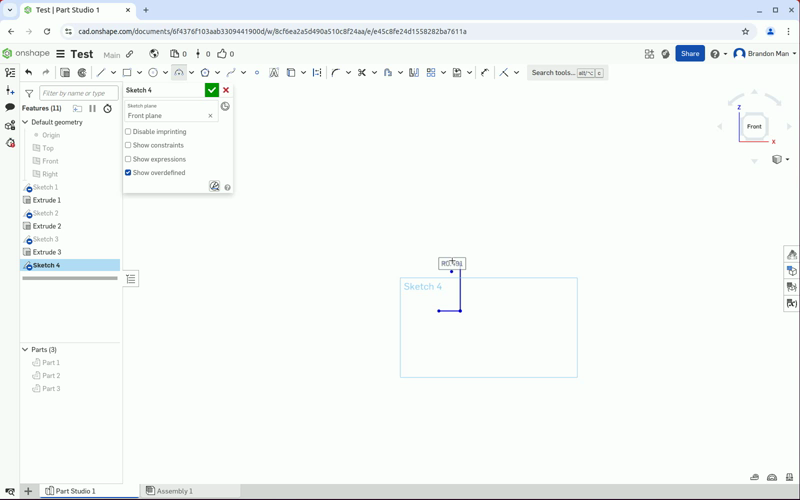
scroll(-6)
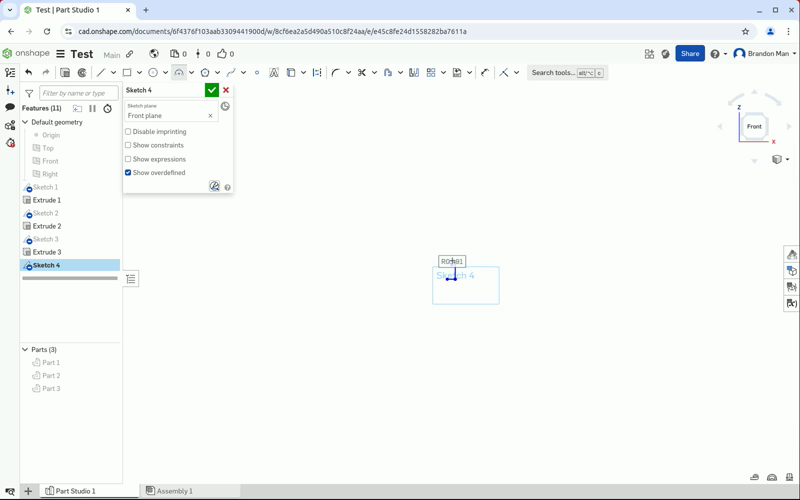
key_up(shift)
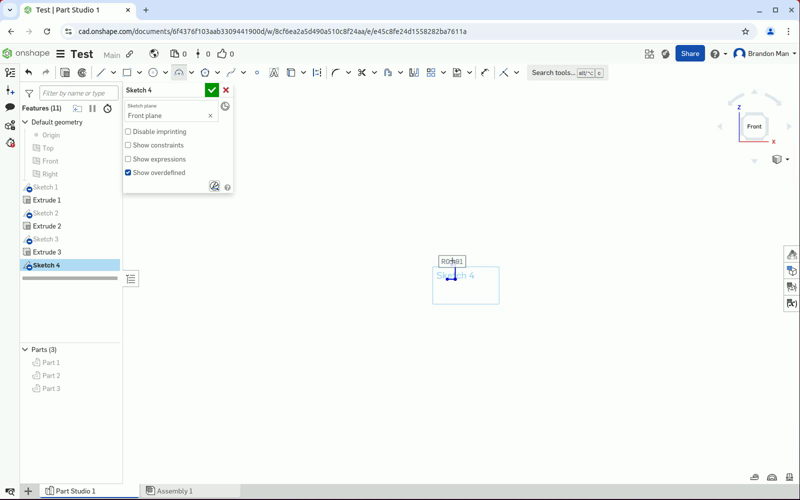
key(esc)
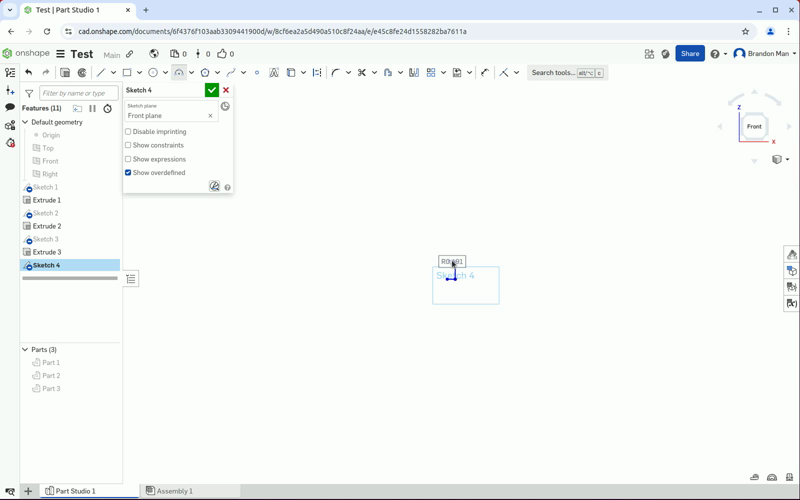
key(l)
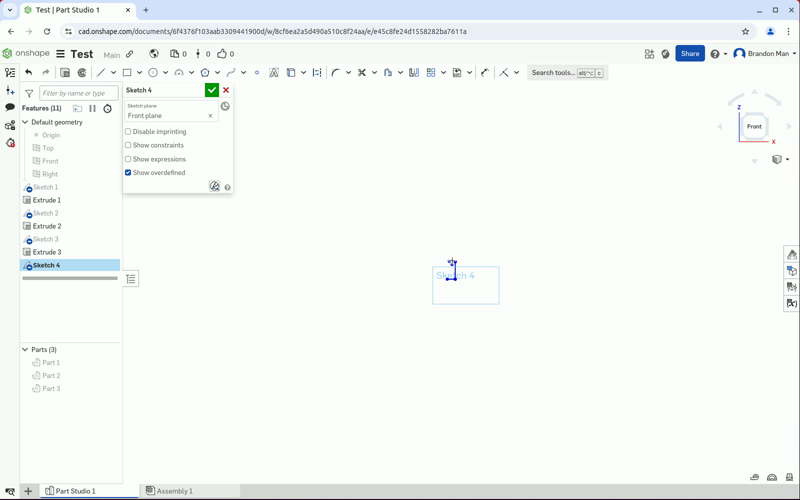
mouse_move(449, 261)
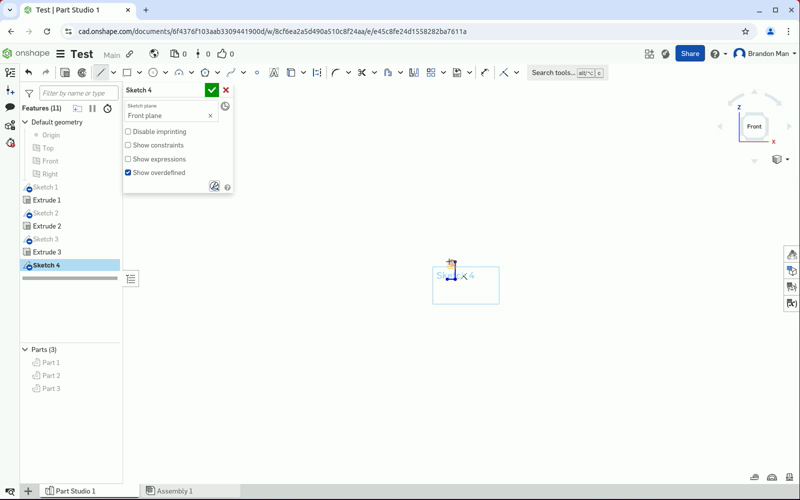
scroll(6)
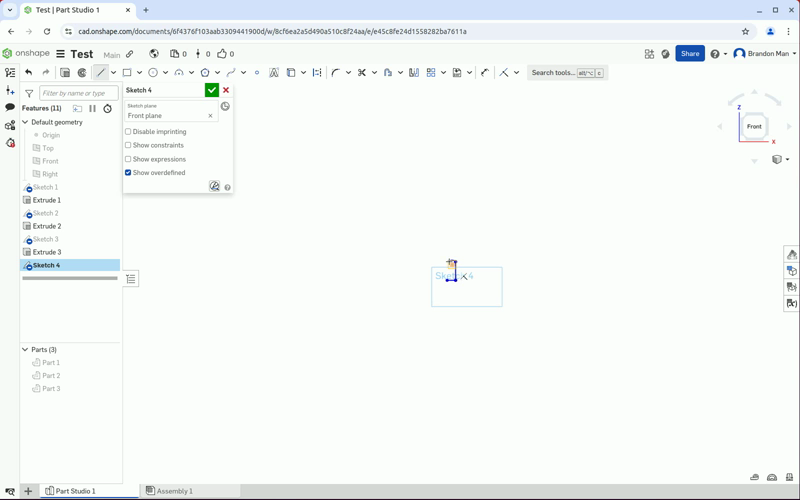
scroll(6)
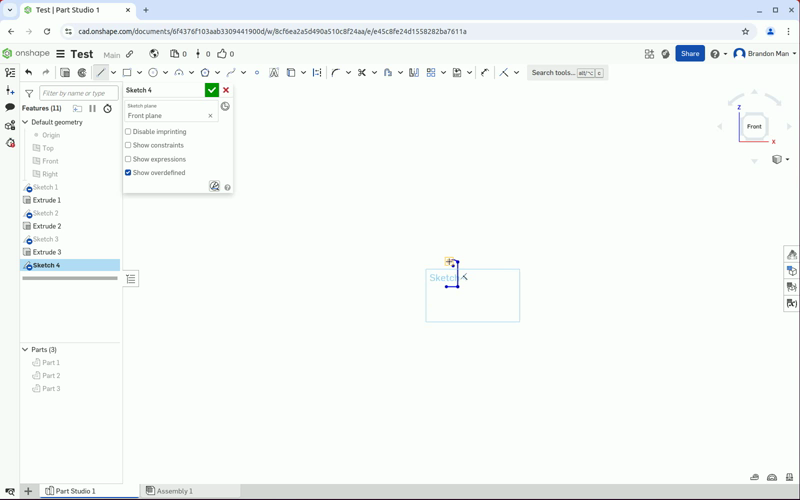
scroll(6)
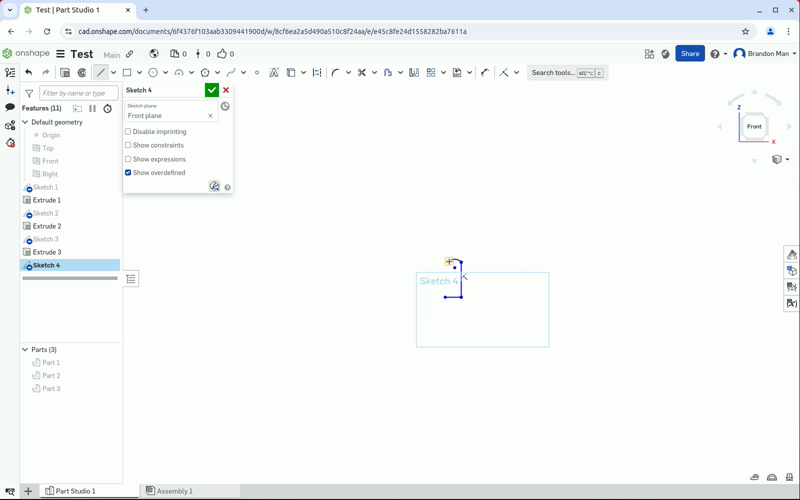
scroll(6)
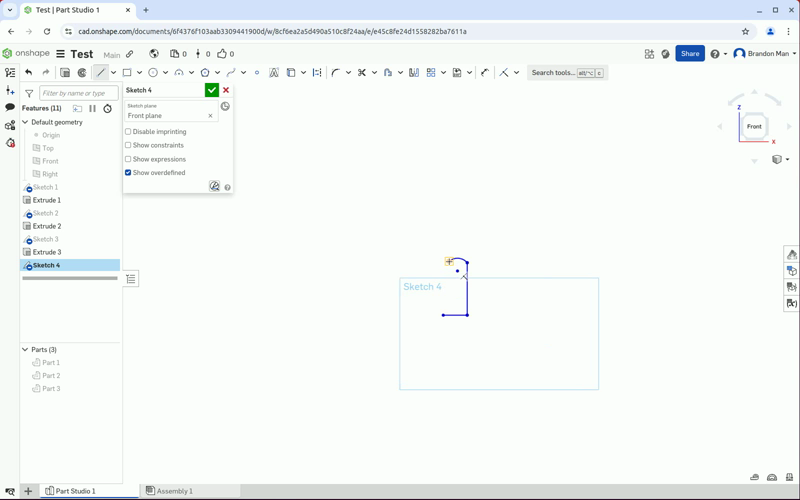
scroll(6)
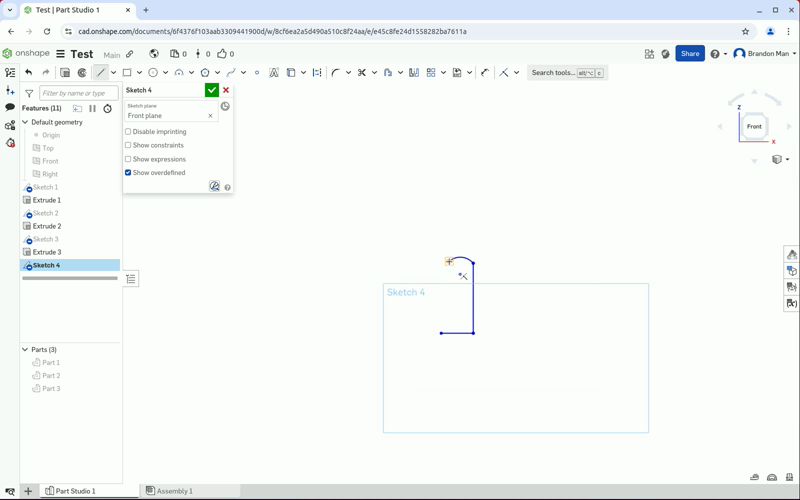
scroll(6)
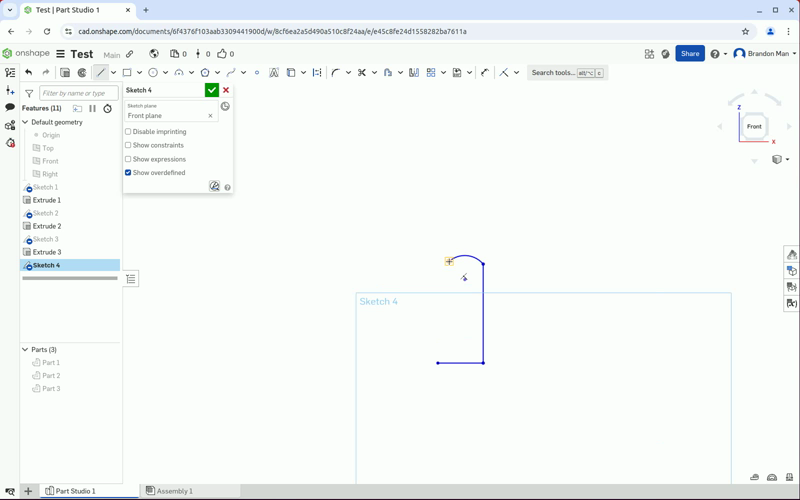
scroll(6)
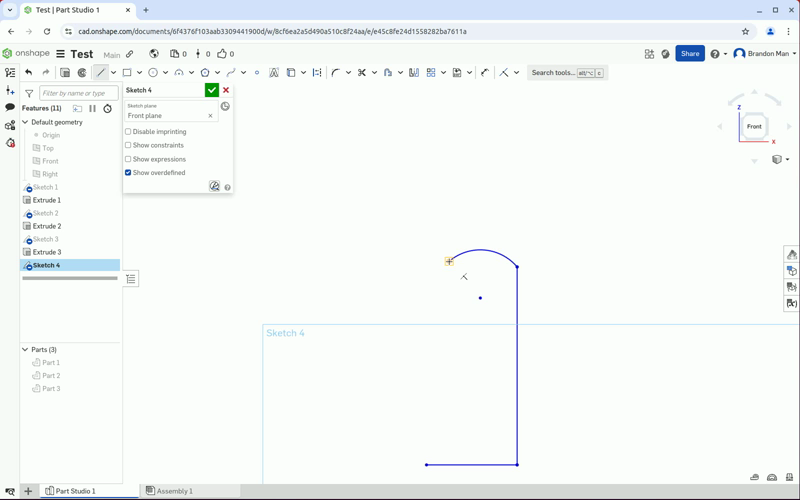
click(449, 261)
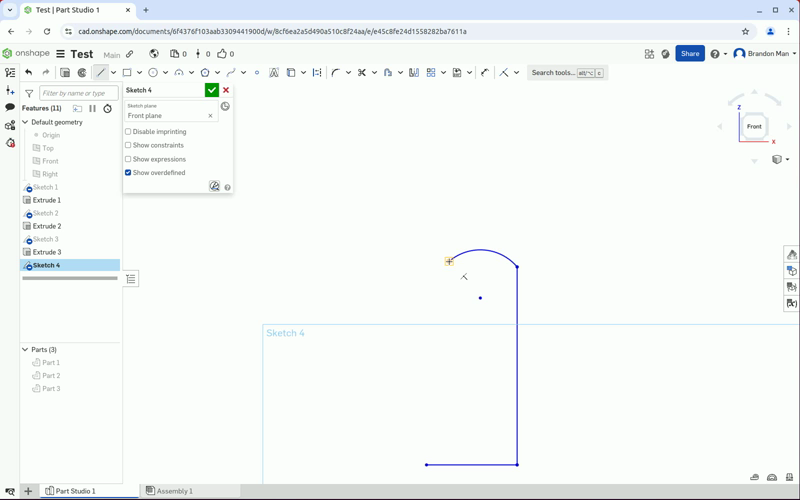
scroll(-6)
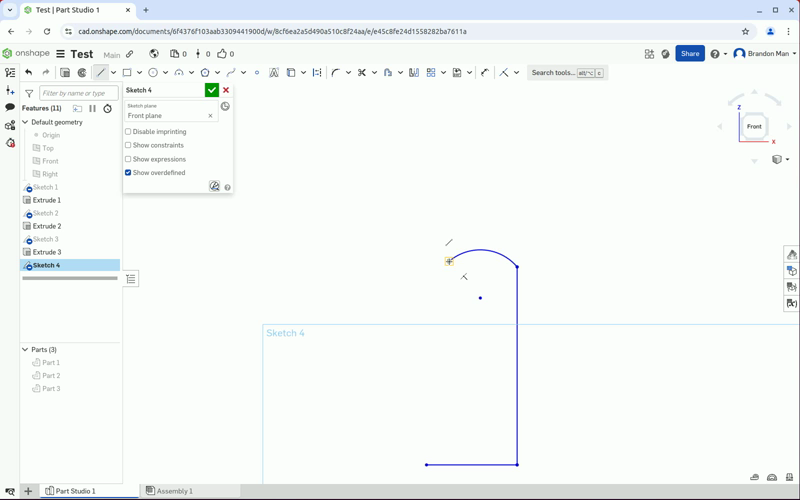
scroll(-6)
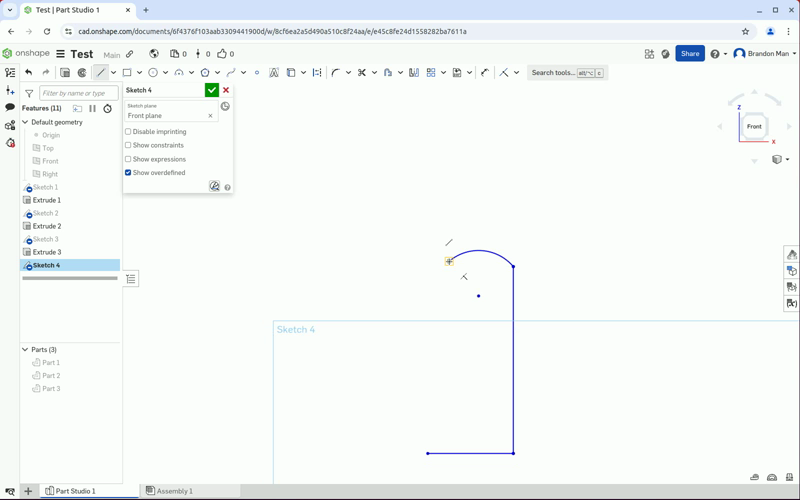
scroll(-6)
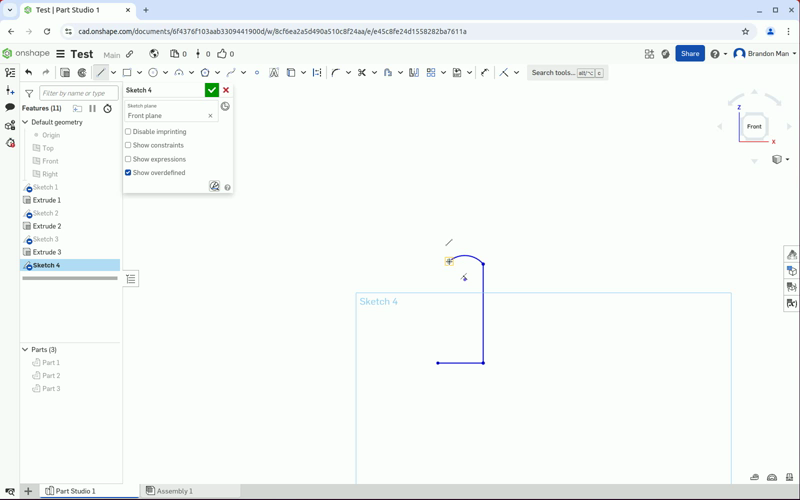
scroll(-6)
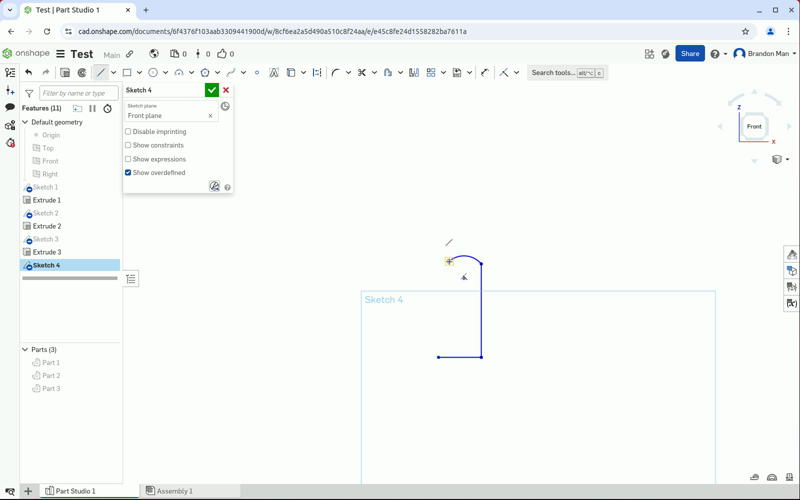
scroll(-6)
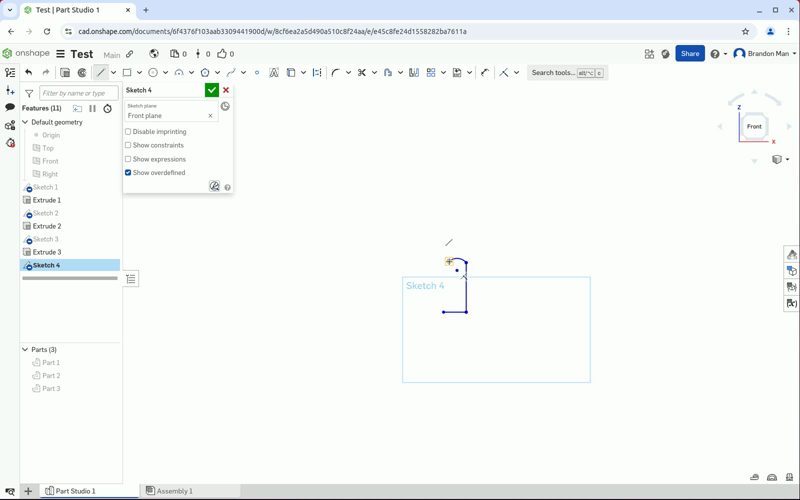
scroll(-6)
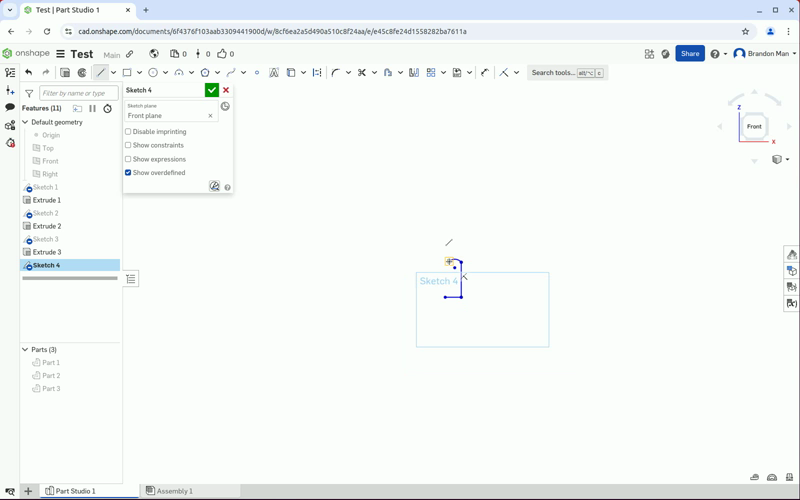
scroll(-6)
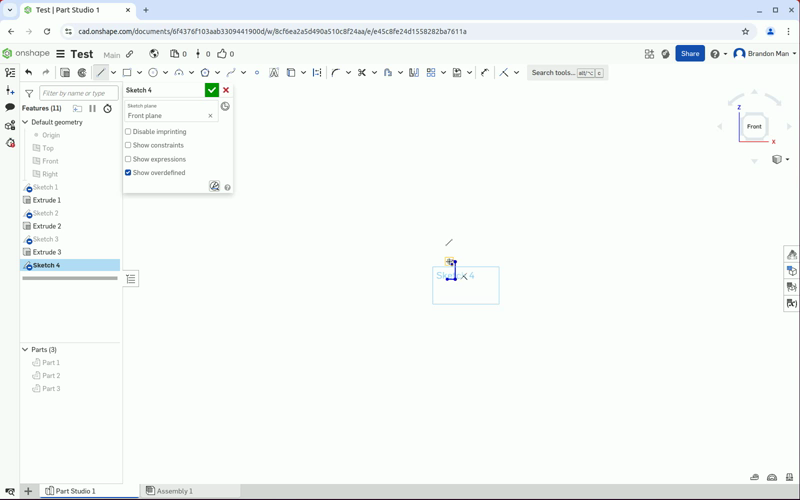
mouse_move(479, 261)
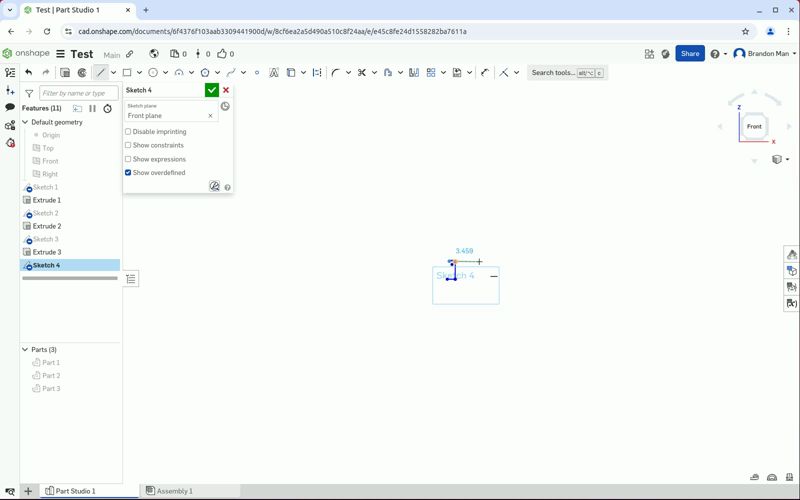
key_down(shift)
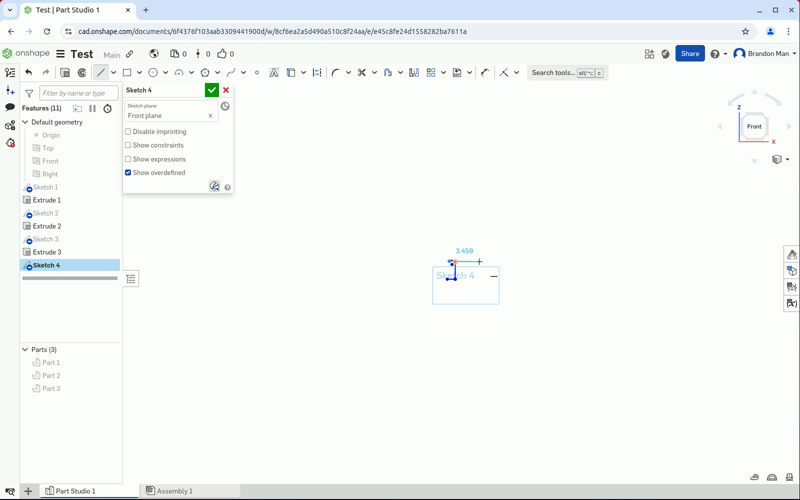
mouse_move(449, 279)
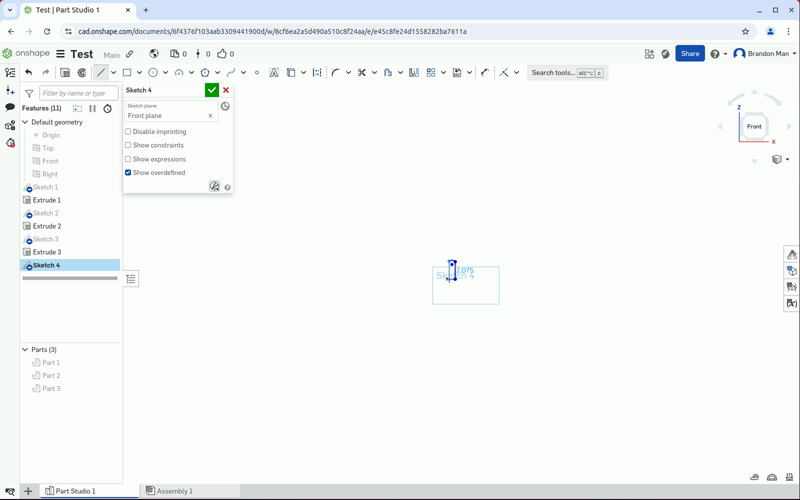
key_up(shift)
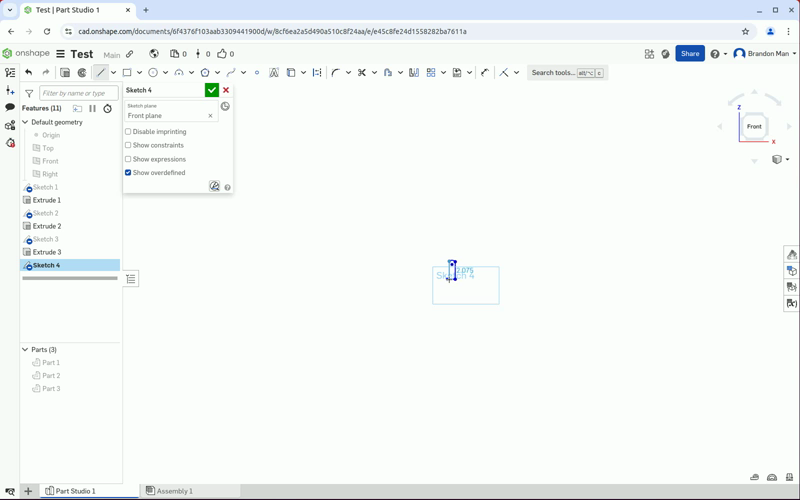
click(449, 279)
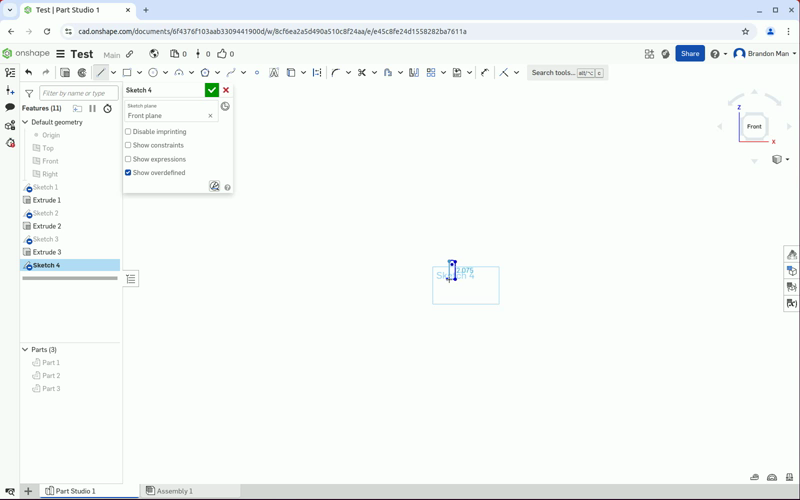
key(esc)
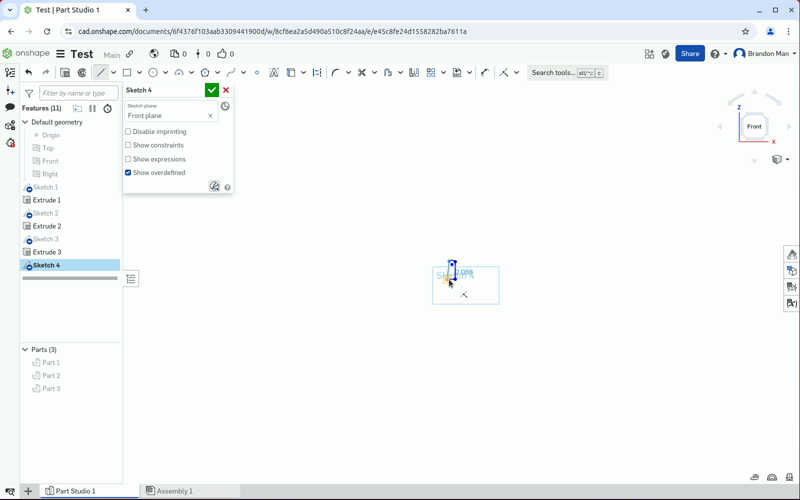
mouse_move(450, 277)
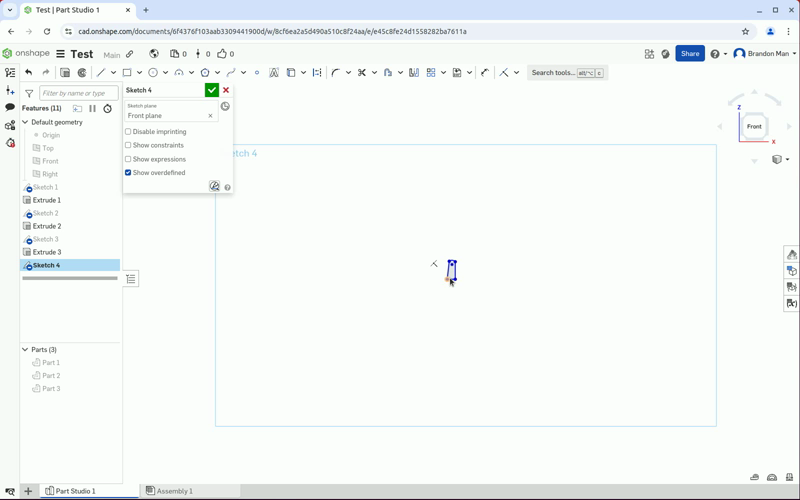
scroll(6)
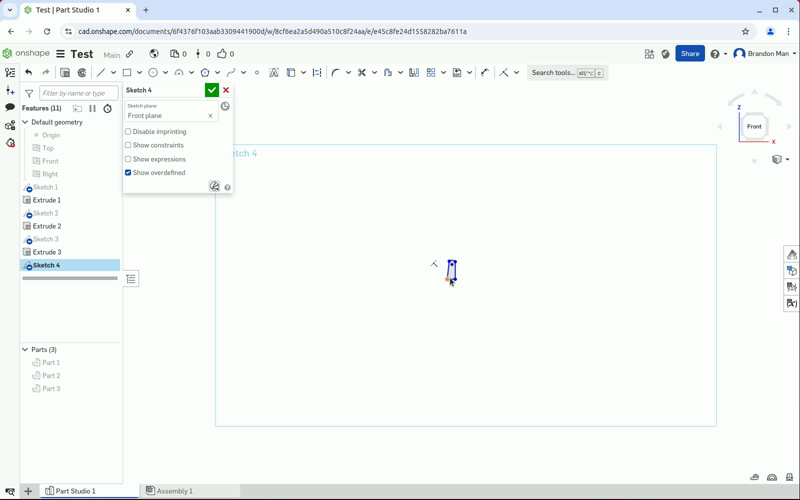
scroll(6)
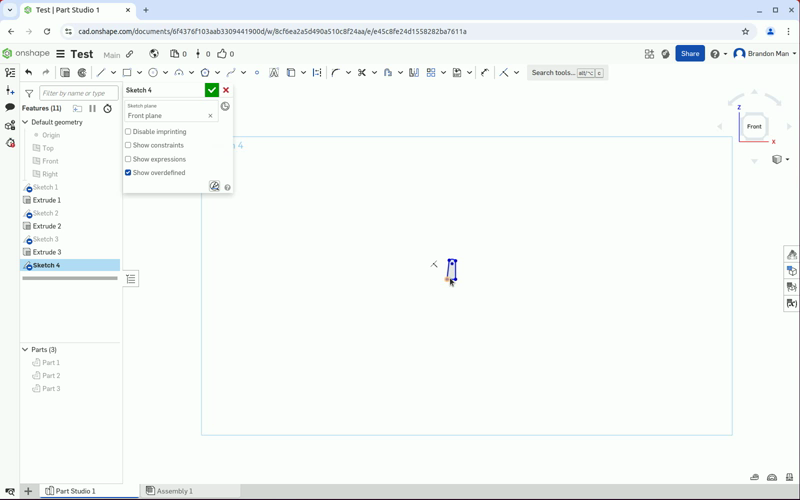
scroll(6)
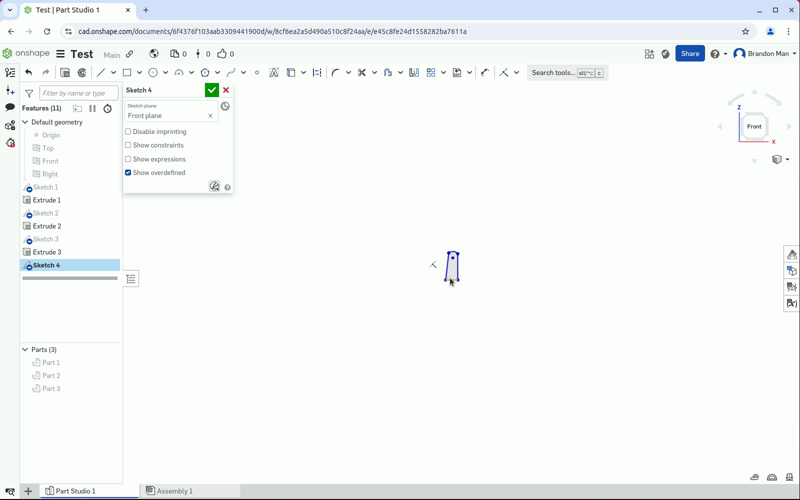
scroll(6)
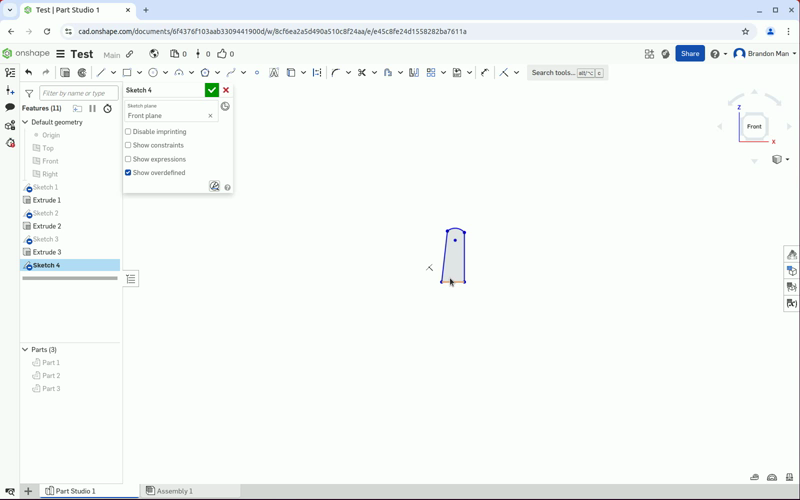
scroll(6)
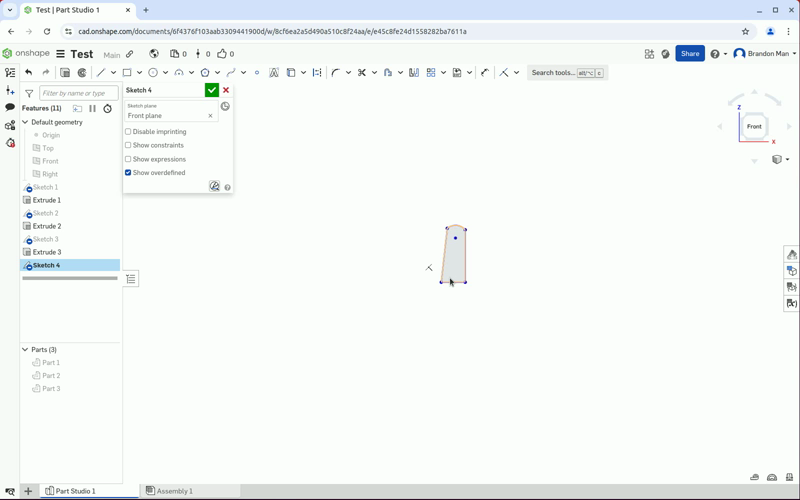
scroll(6)
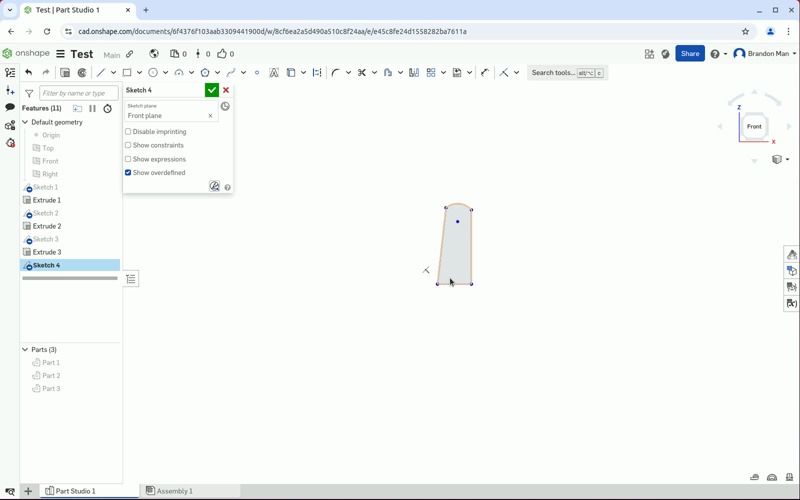
scroll(6)
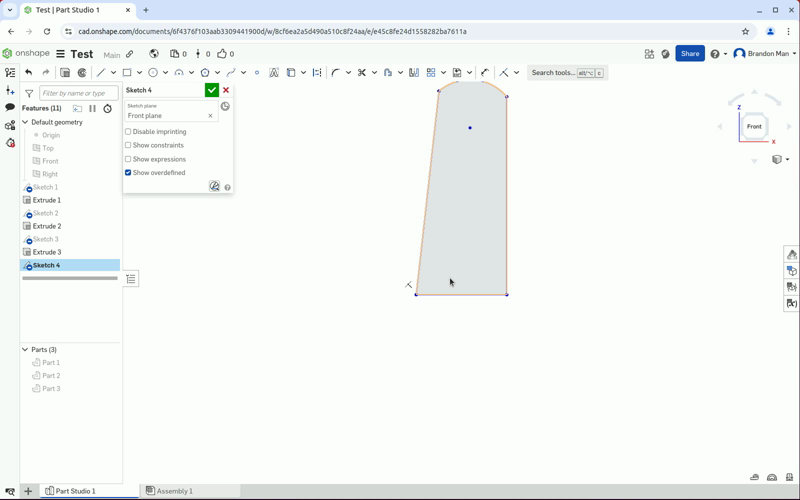
click(450, 277)
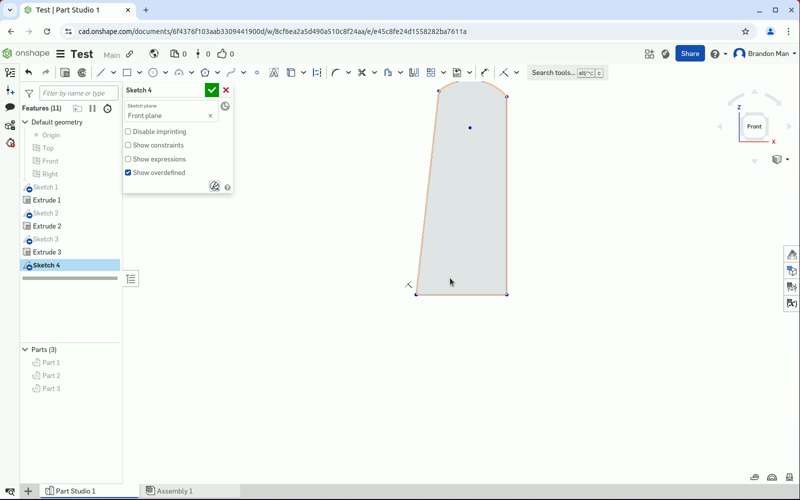
scroll(-6)
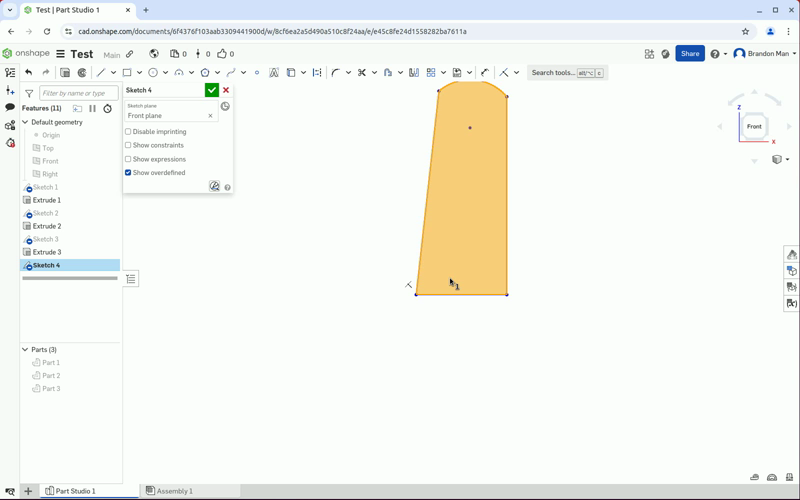
scroll(-6)
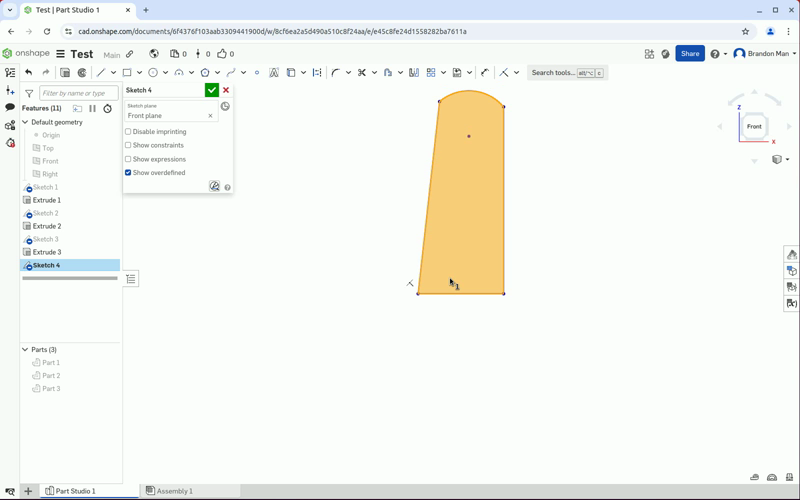
scroll(-6)
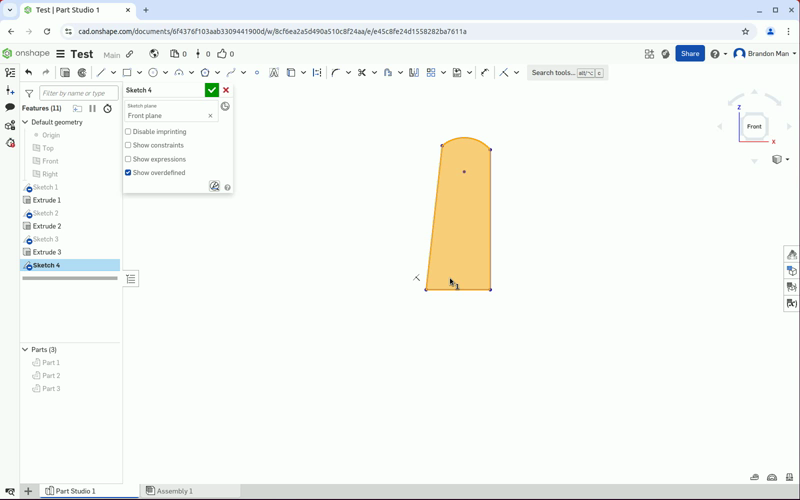
scroll(-6)
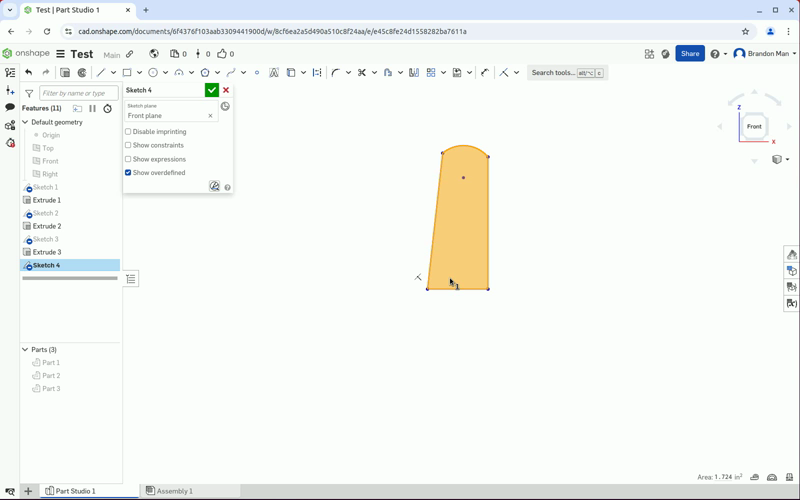
scroll(-6)
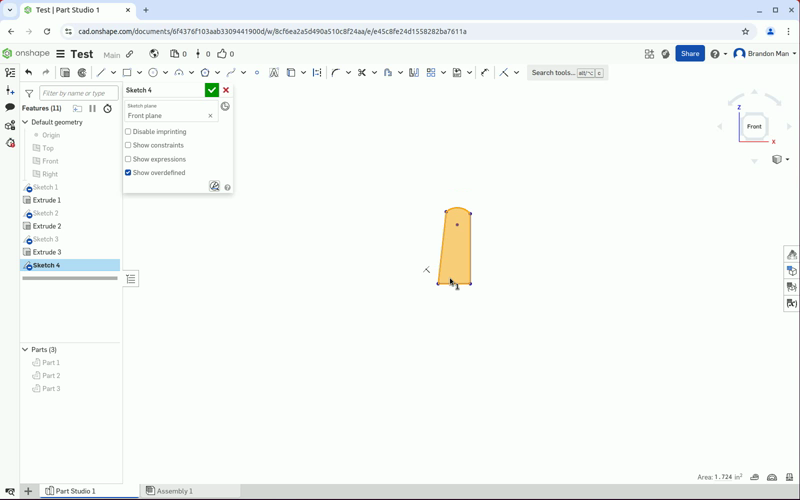
scroll(-6)
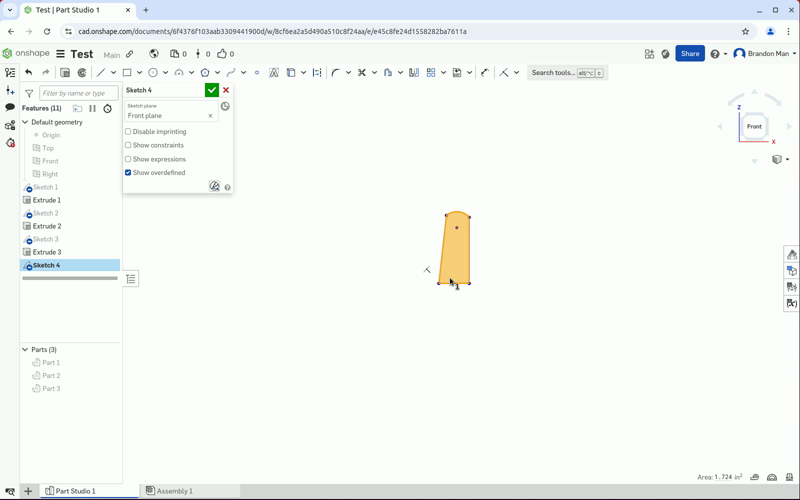
scroll(-6)
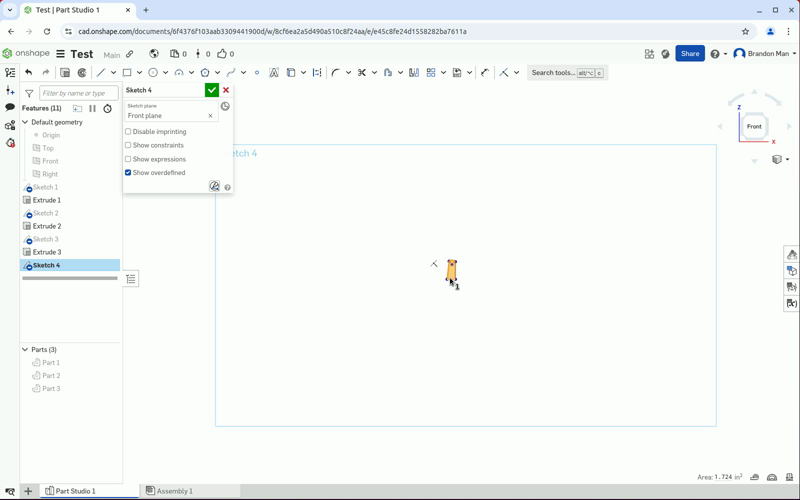
mouse_move(73, 352)
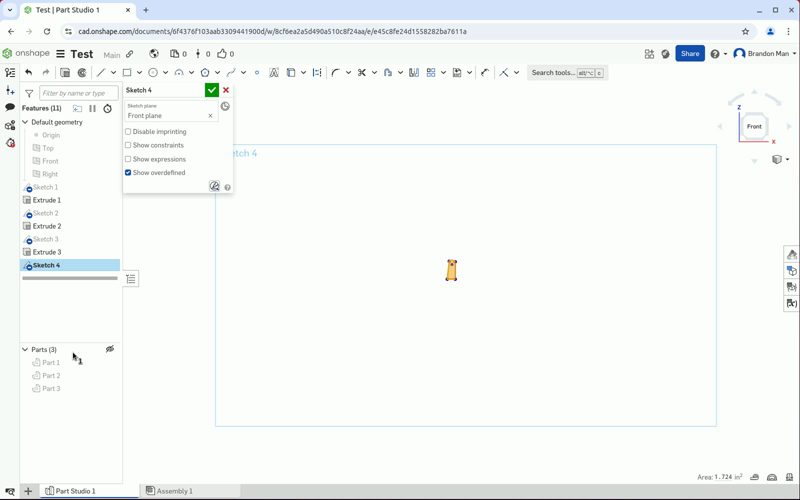
key(shift+y)
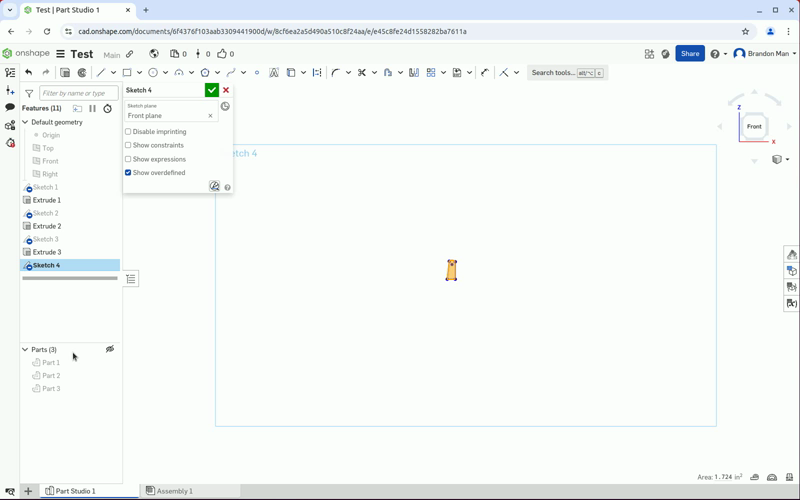
key(shift+e)
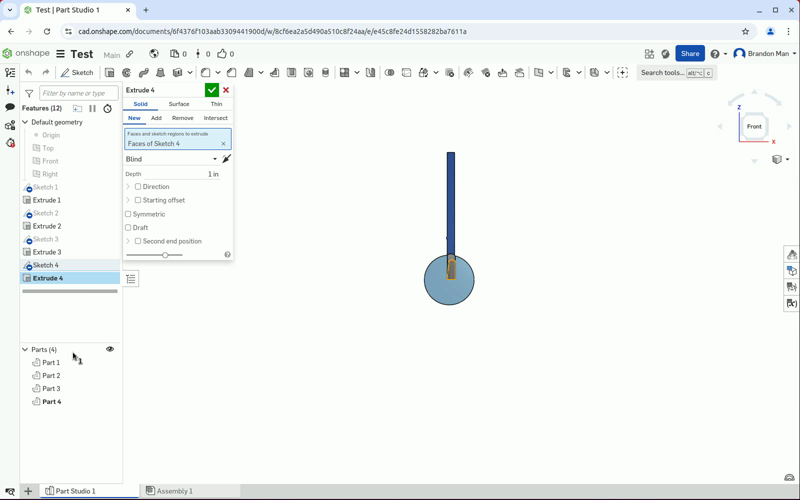
mouse_move(143, 106)
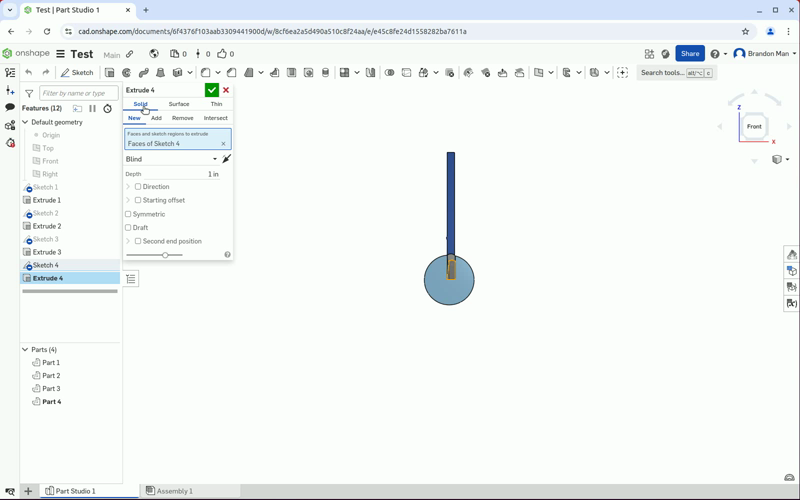
click(143, 106)
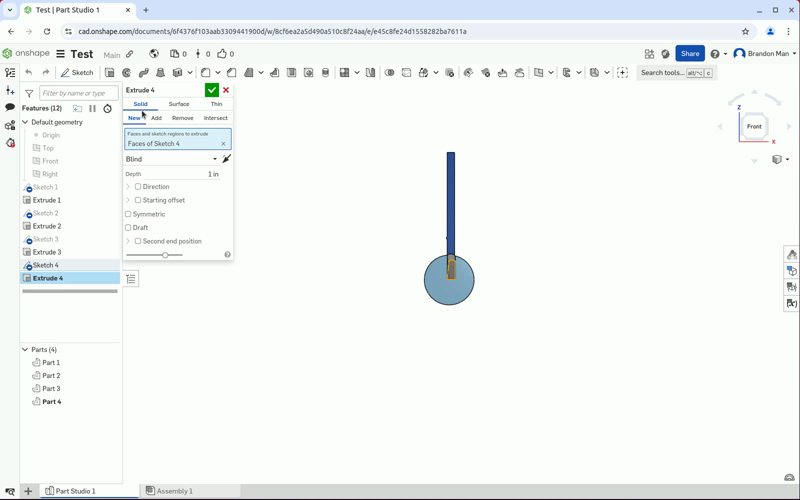
mouse_move(137, 120)
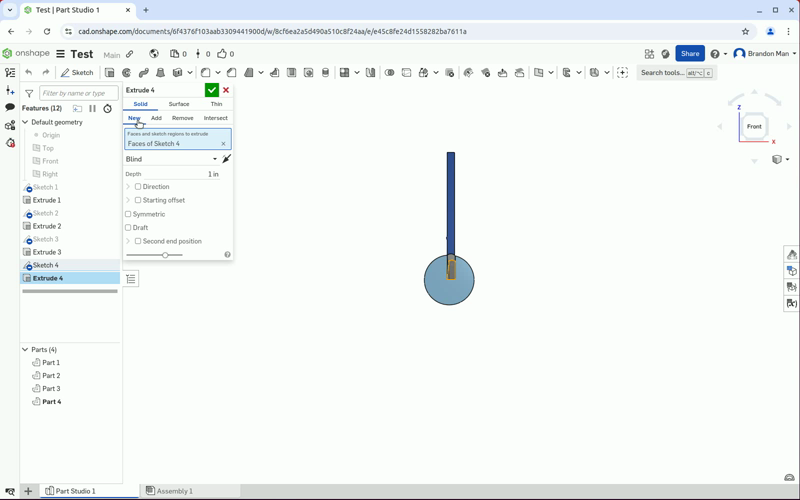
click(137, 120)
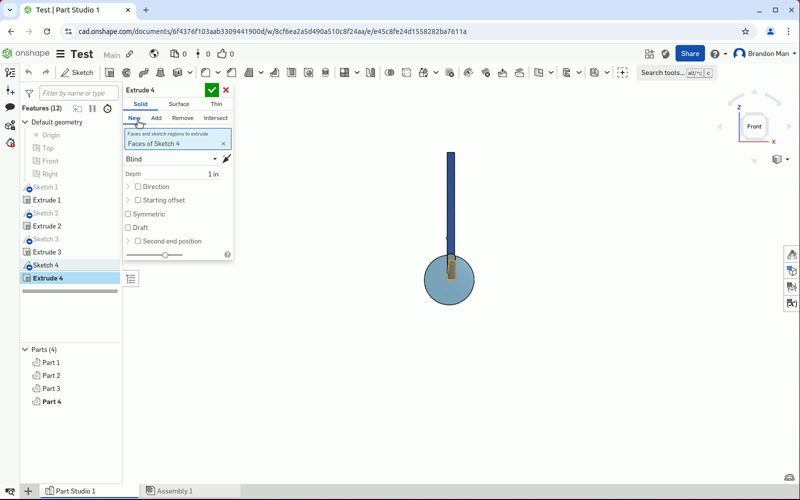
key(tab, 4)
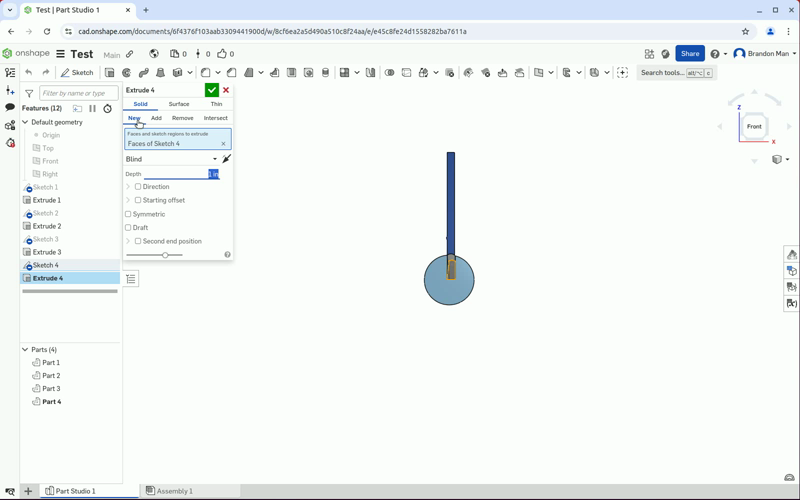
text(-1.685)
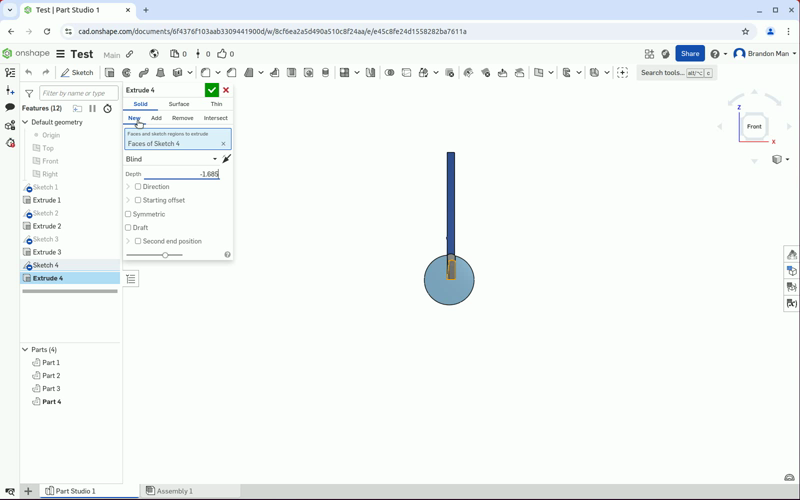
key(enter)
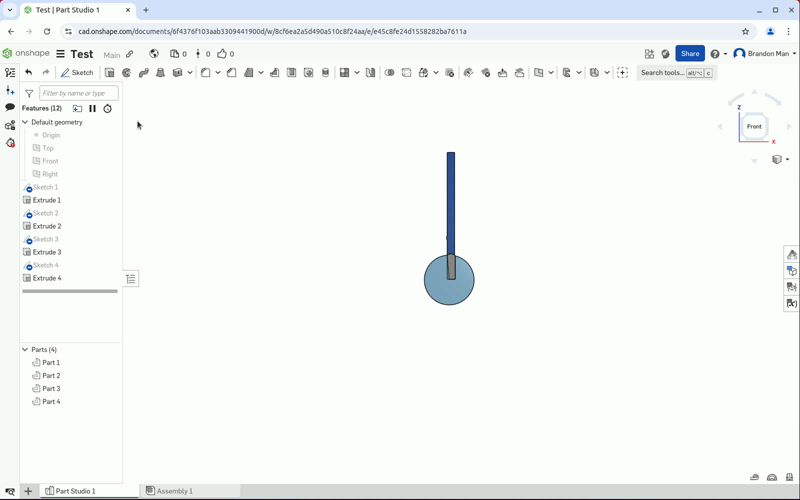
key(shift+h)
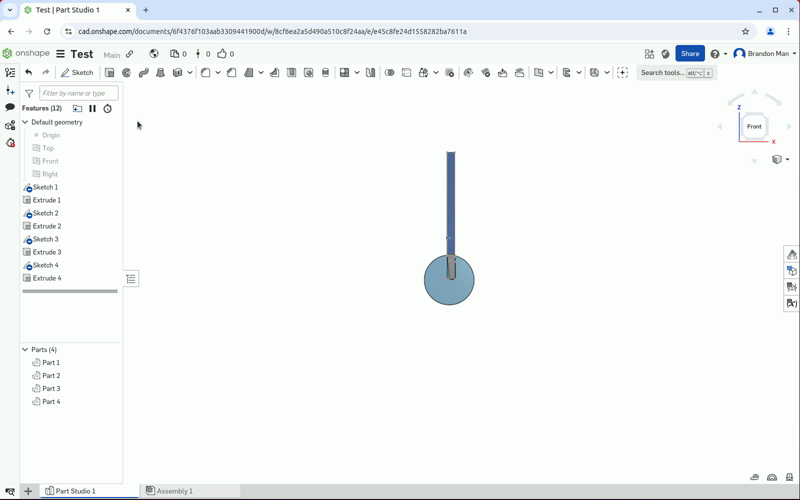
key(shift+h)
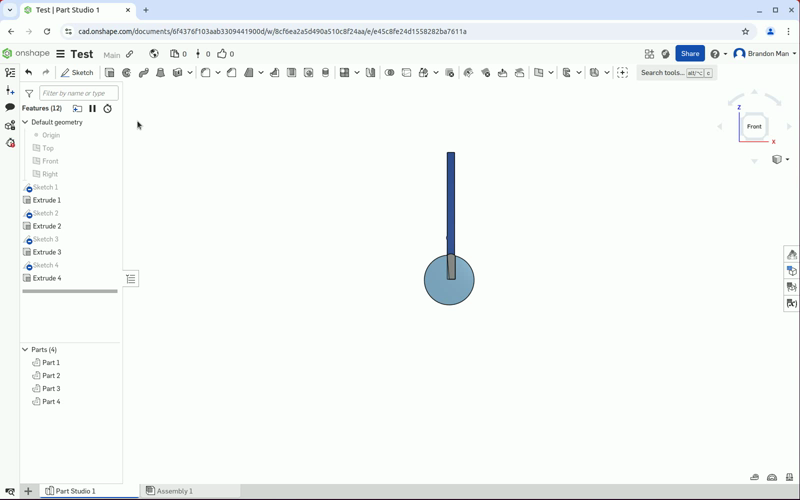
mouse_move(73, 189)
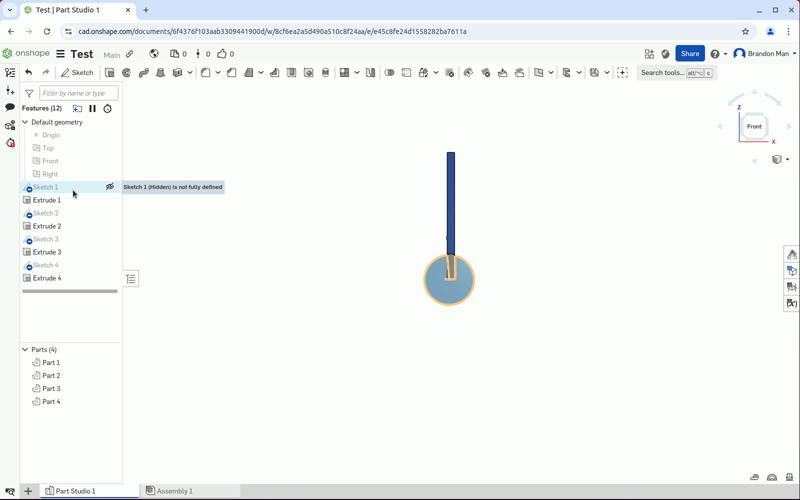
click(73, 189)
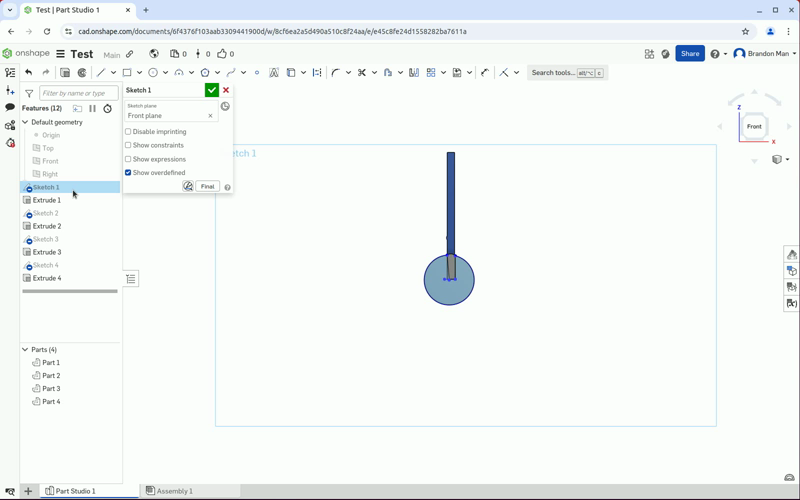
mouse_move(229, 92)
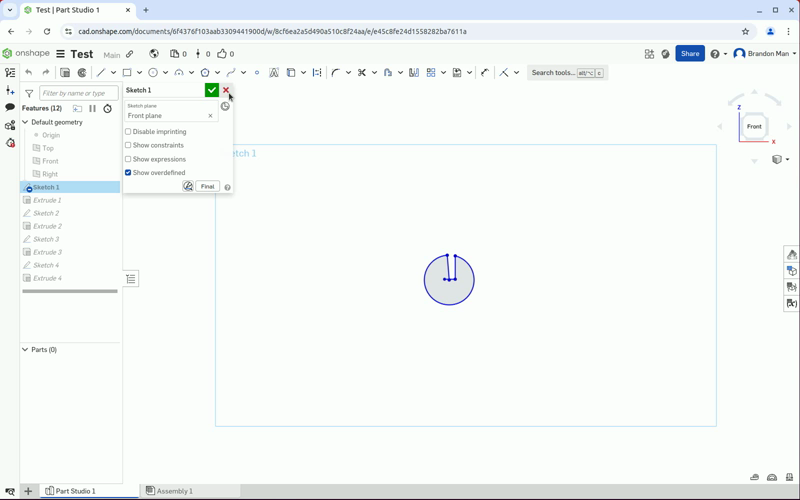
click(229, 92)
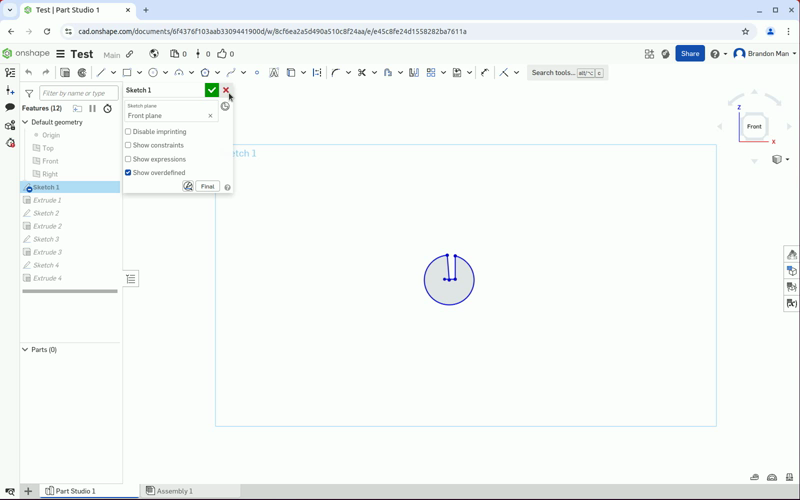
key(shift+s)
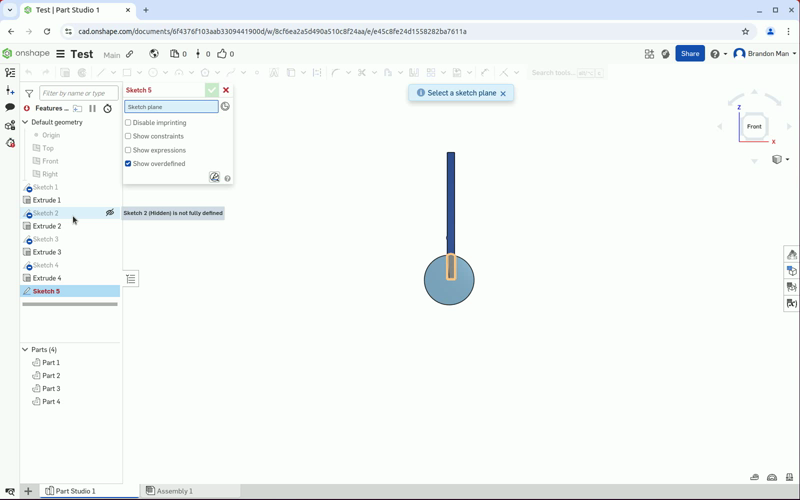
scroll(3)
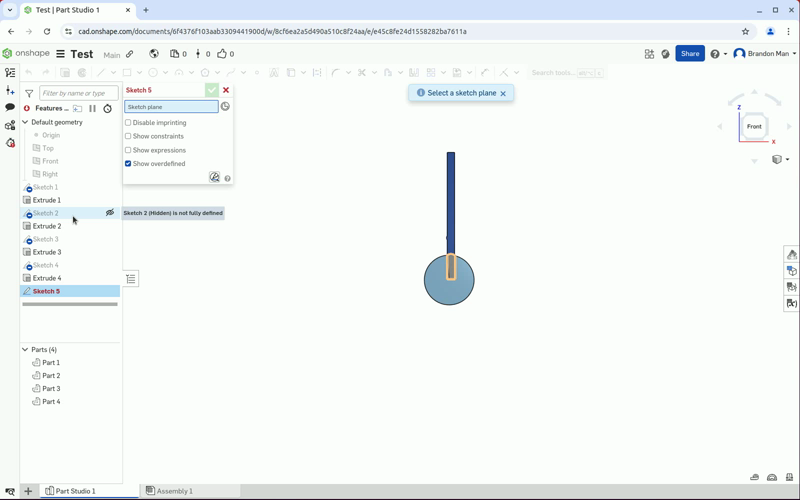
mouse_move(73, 163)
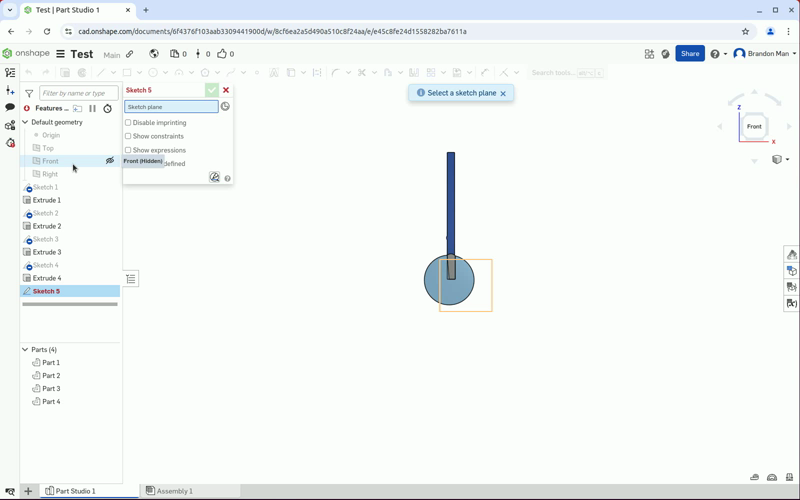
click(73, 163)
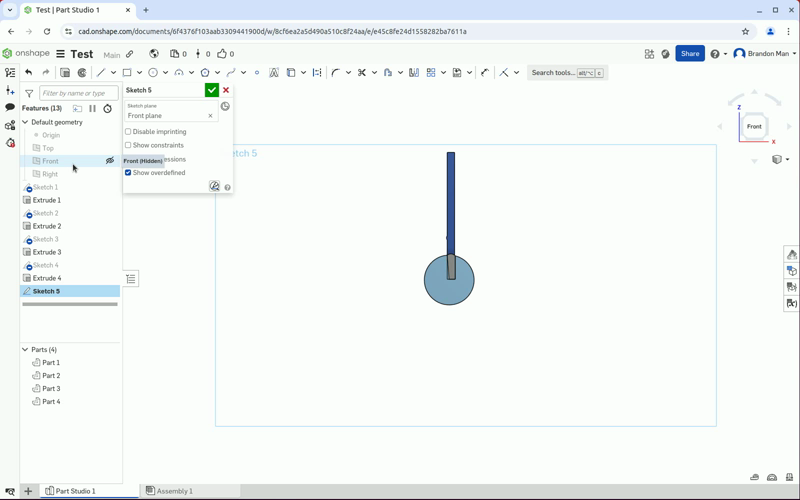
mouse_move(73, 352)
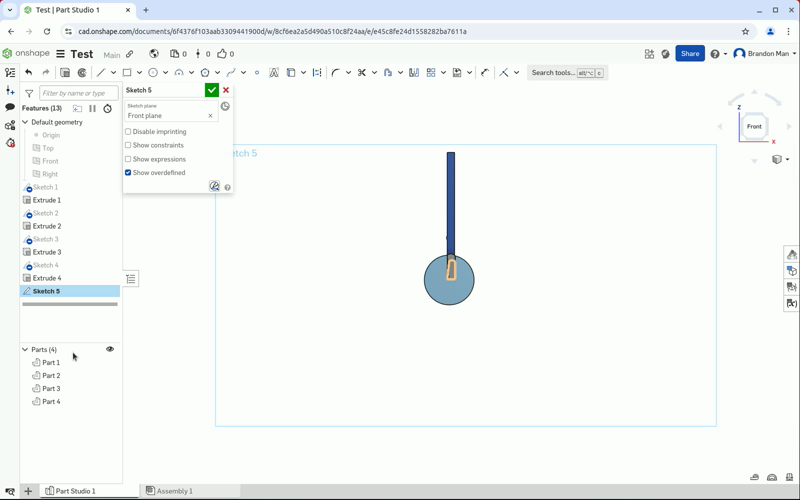
key(y)
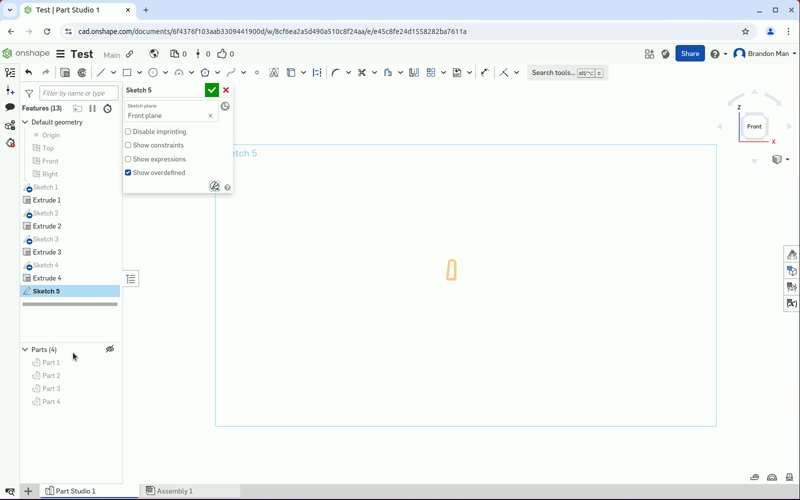
key(a)
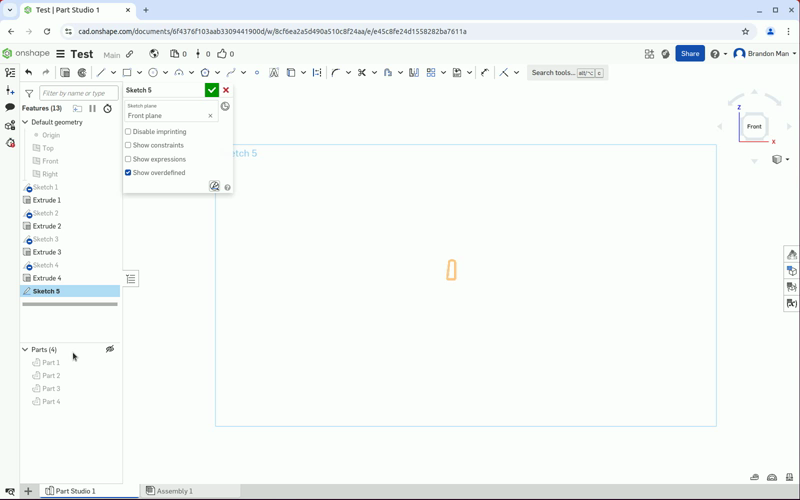
key_down(shift)
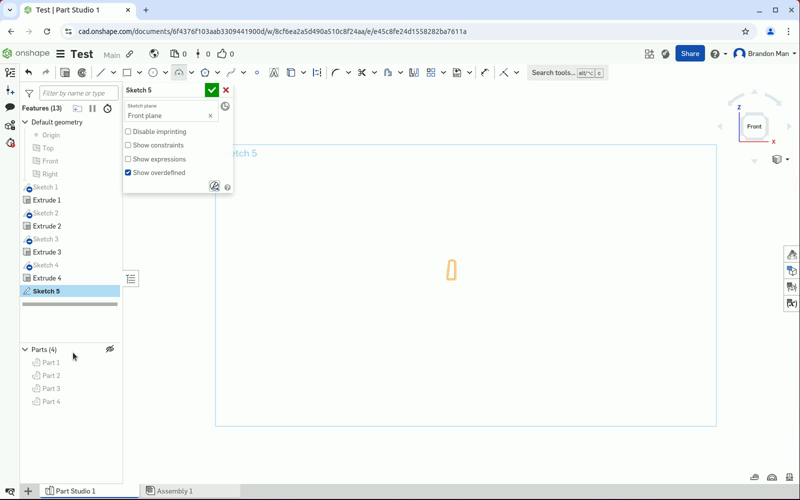
mouse_move(449, 250)
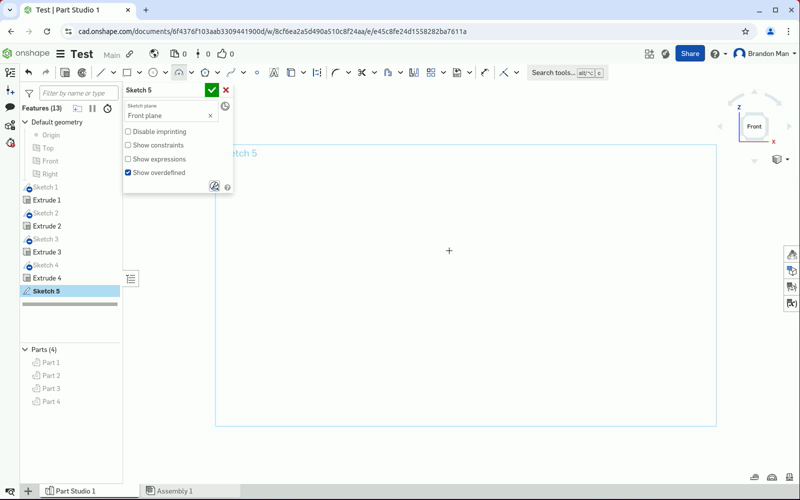
click(449, 250)
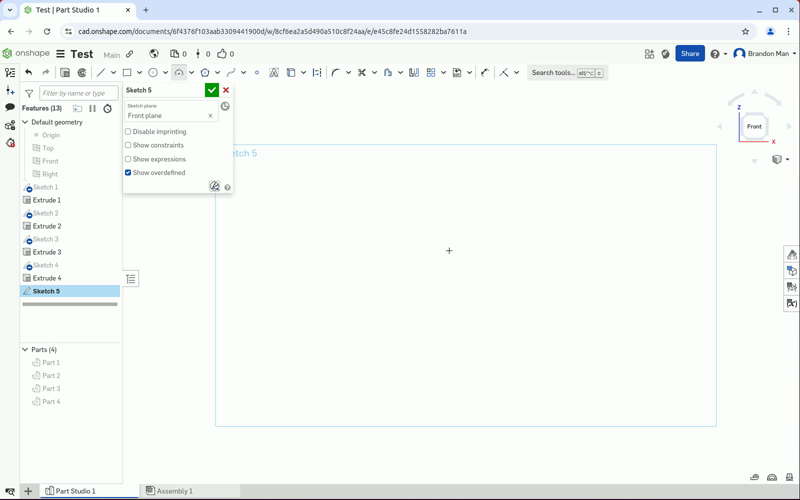
key_up(shift)
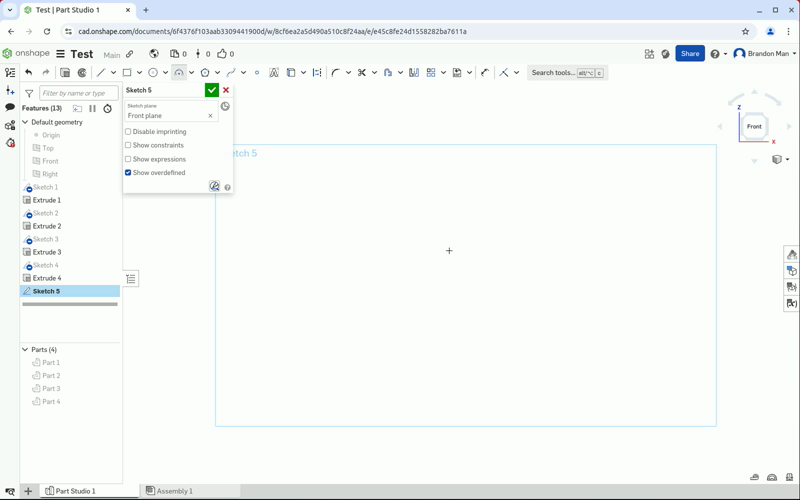
key_down(shift)
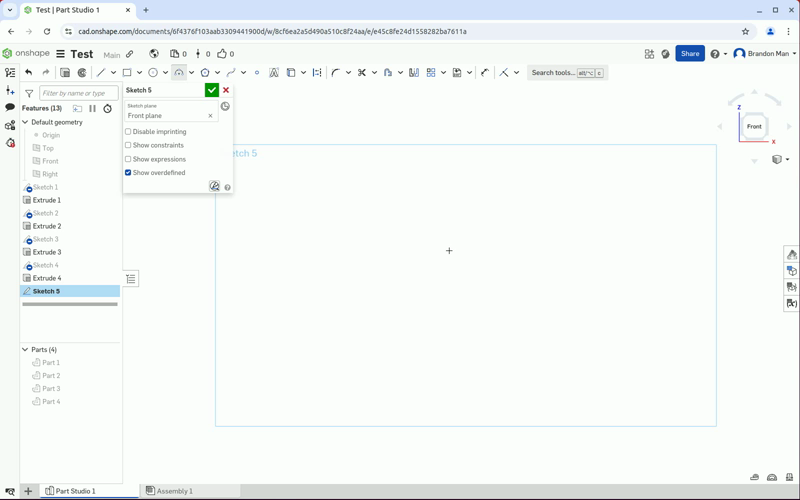
mouse_move(449, 246)
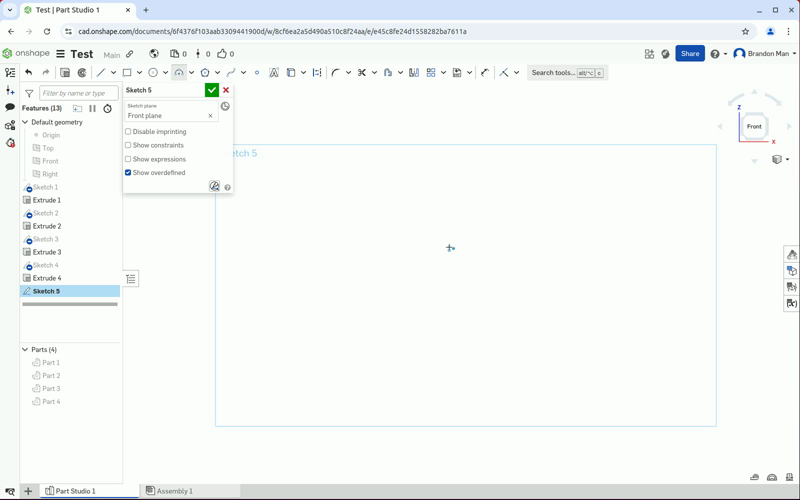
scroll(6)
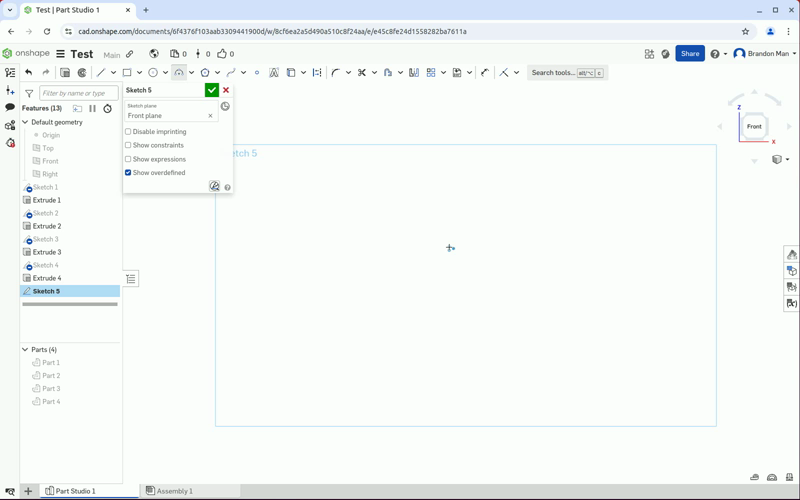
scroll(6)
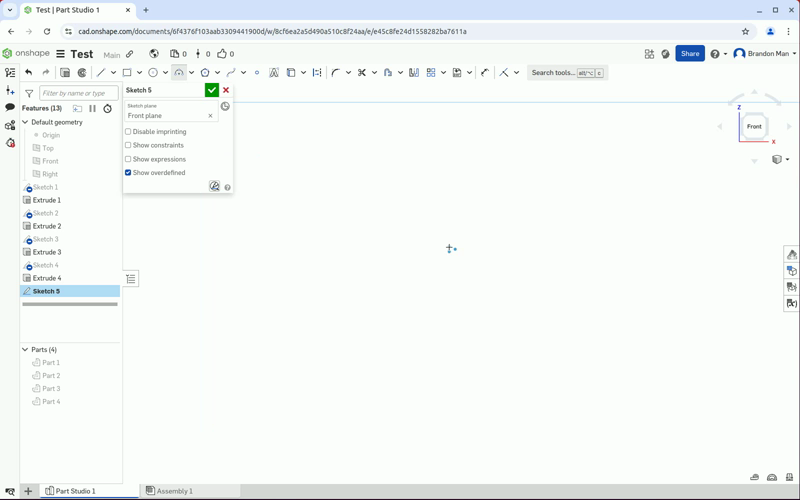
scroll(6)
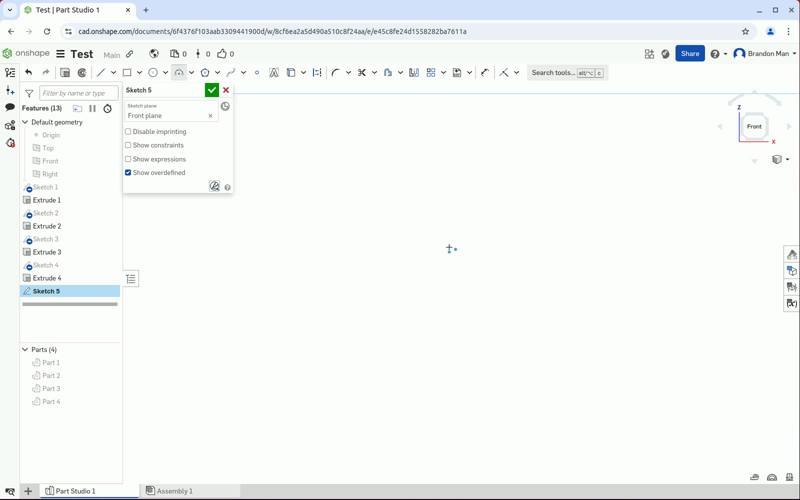
scroll(6)
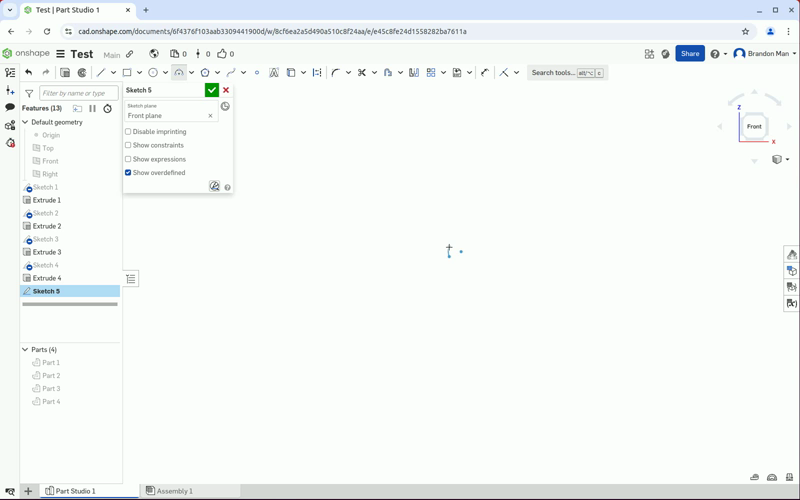
scroll(6)
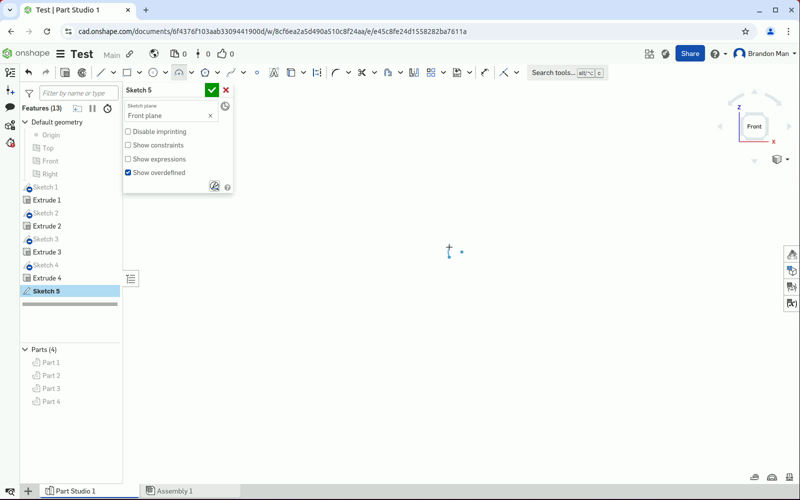
scroll(6)
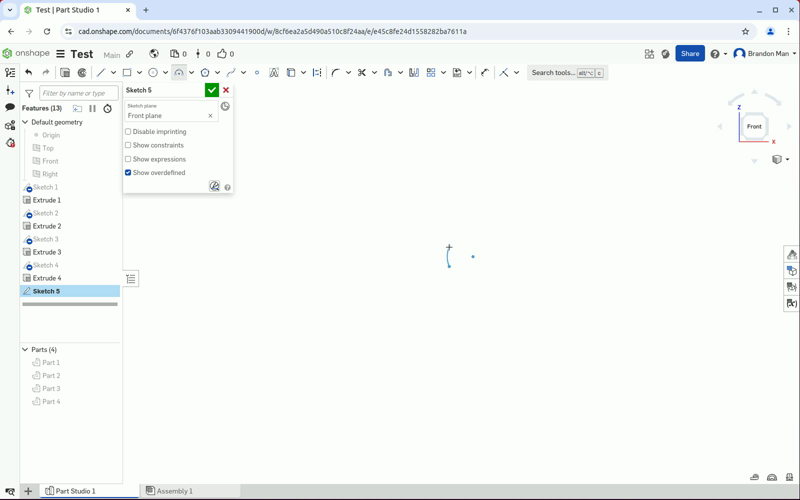
scroll(6)
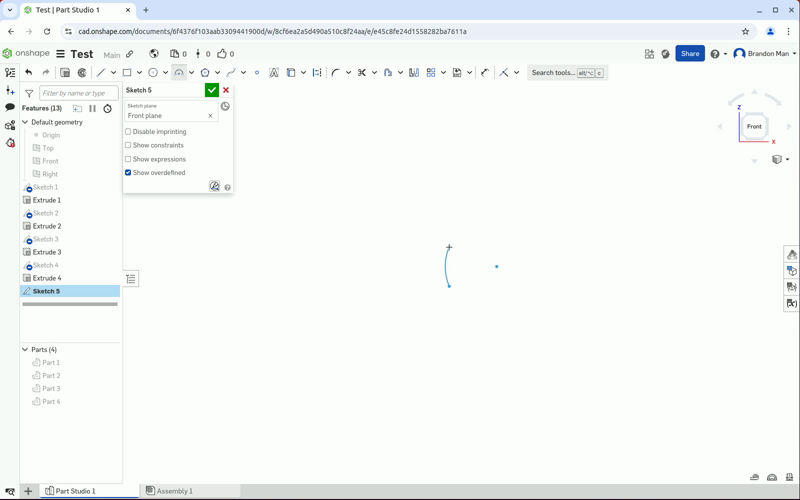
click(449, 246)
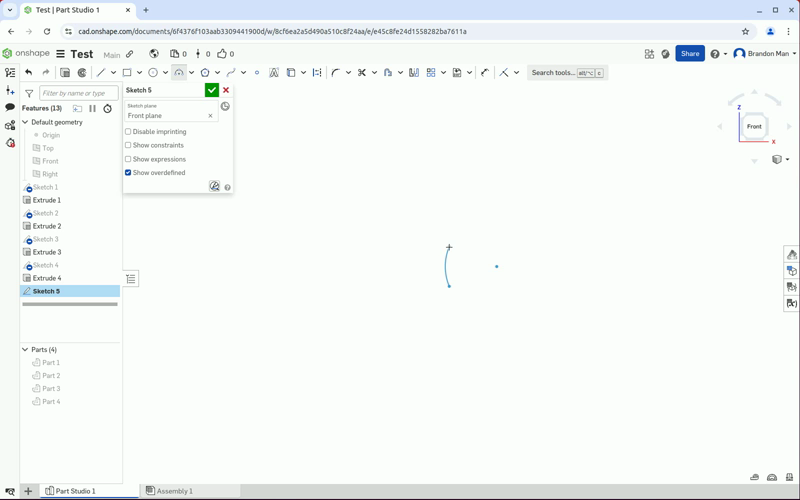
scroll(-6)
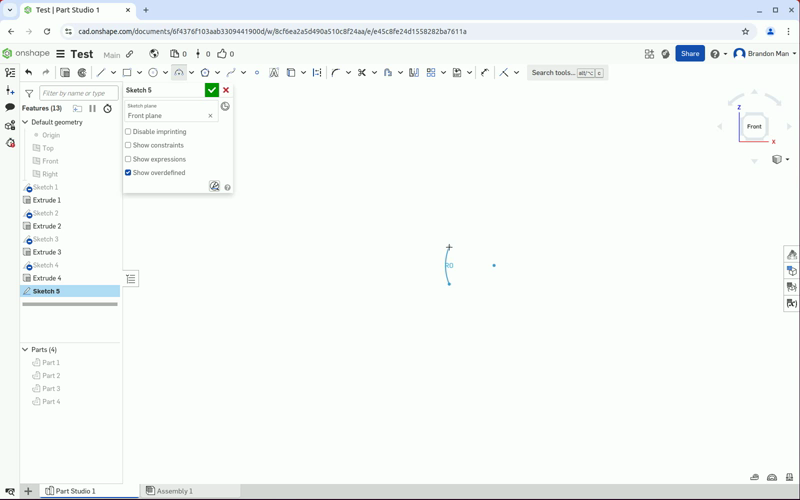
scroll(-6)
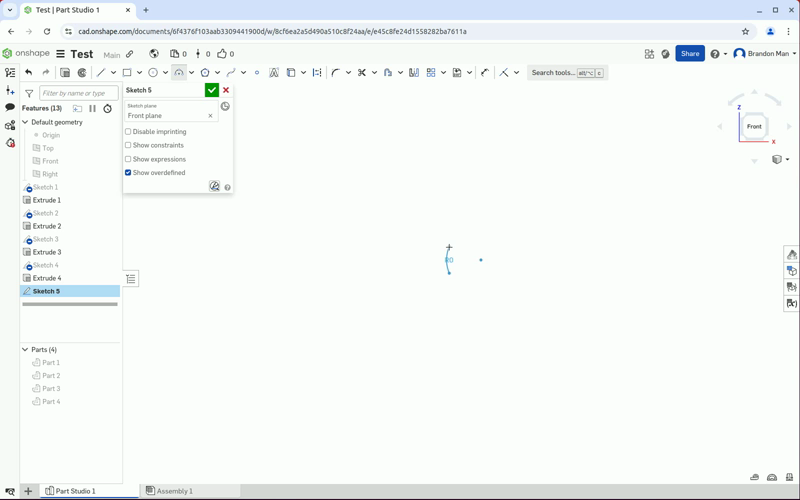
scroll(-6)
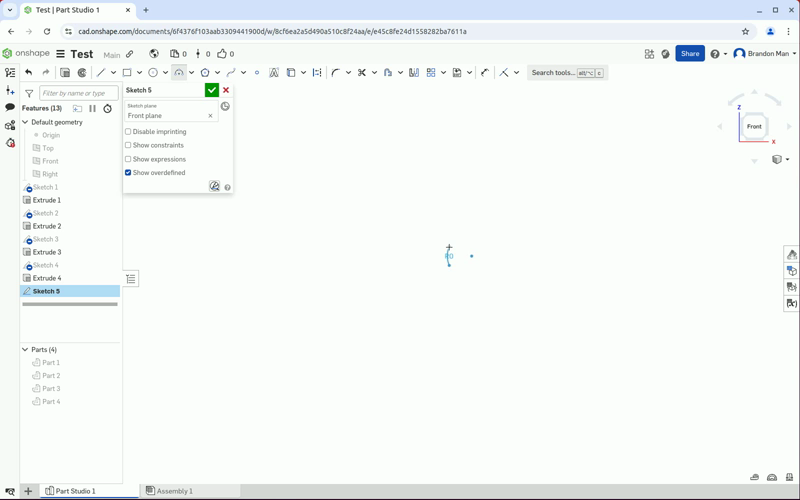
scroll(-6)
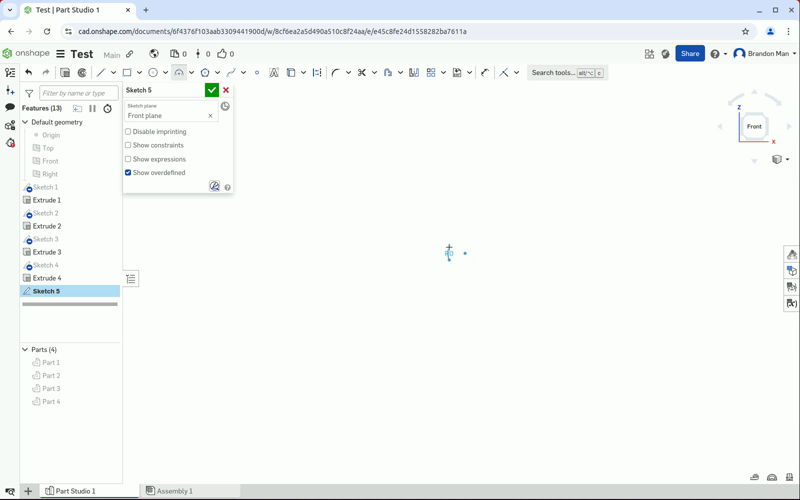
scroll(-6)
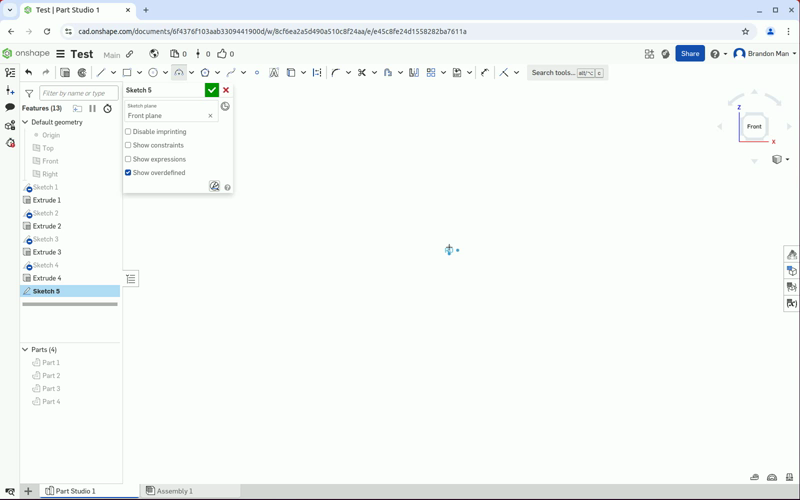
scroll(-6)
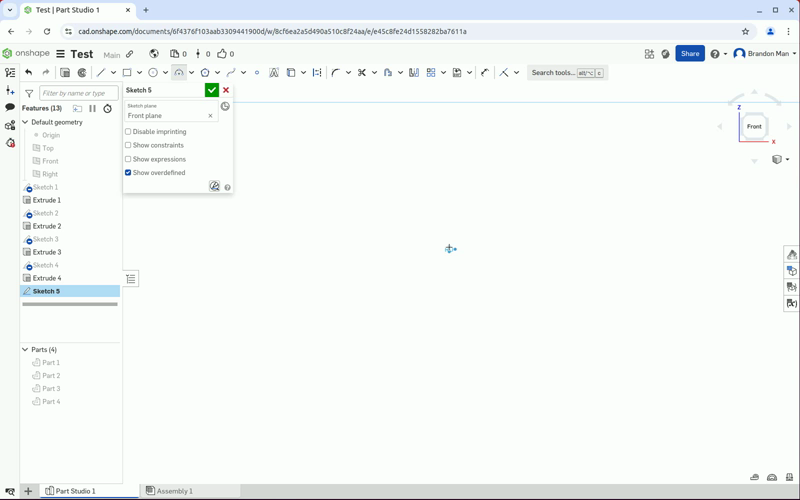
scroll(-6)
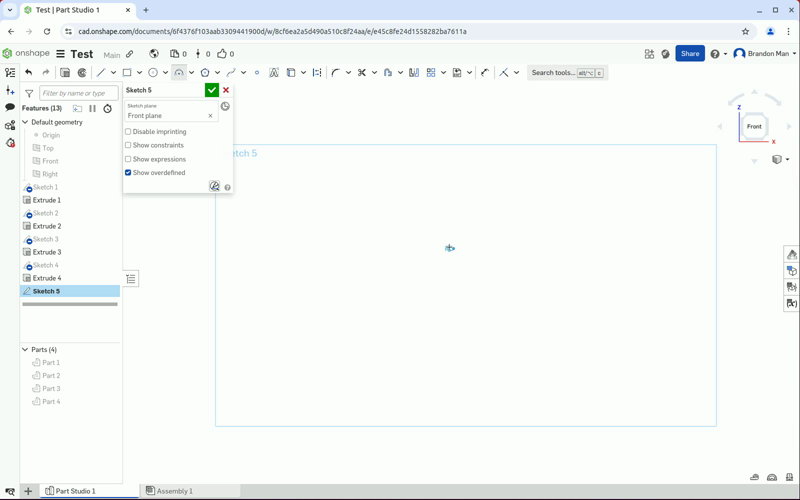
mouse_move(450, 248)
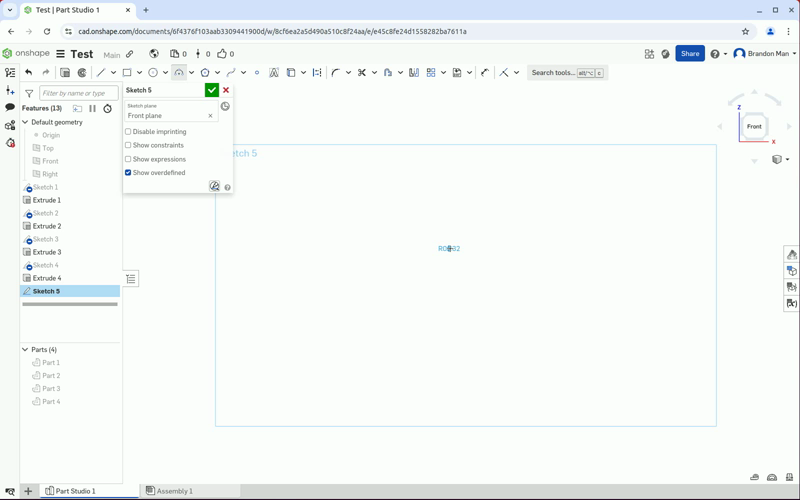
scroll(6)
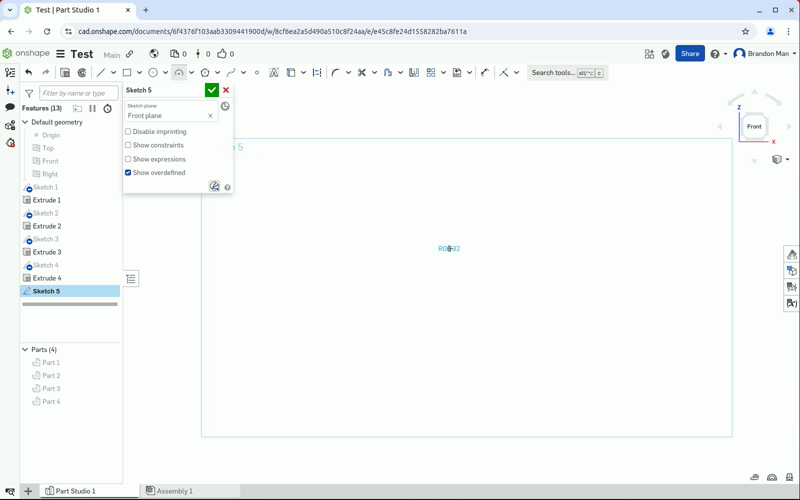
scroll(6)
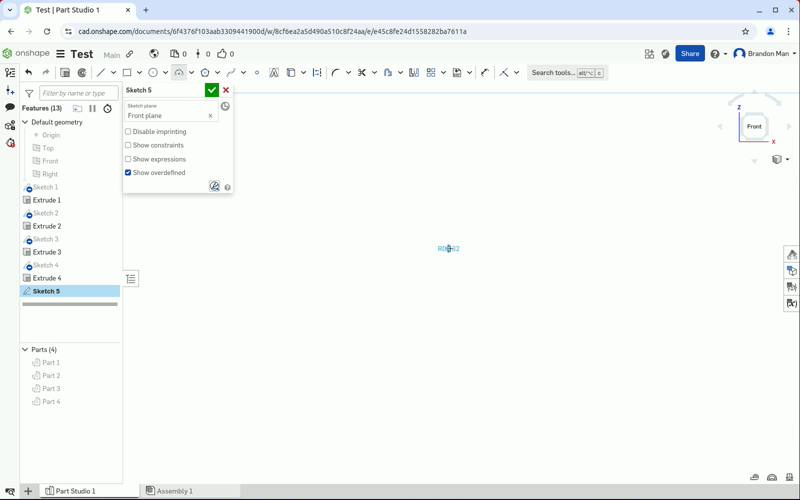
scroll(6)
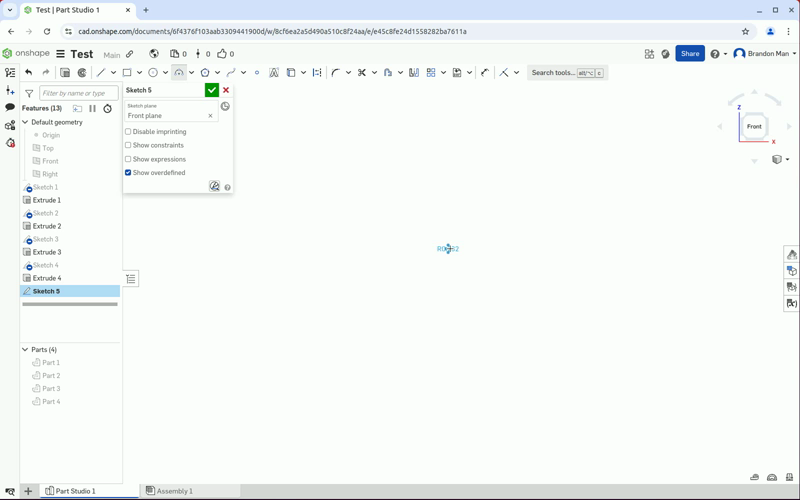
scroll(6)
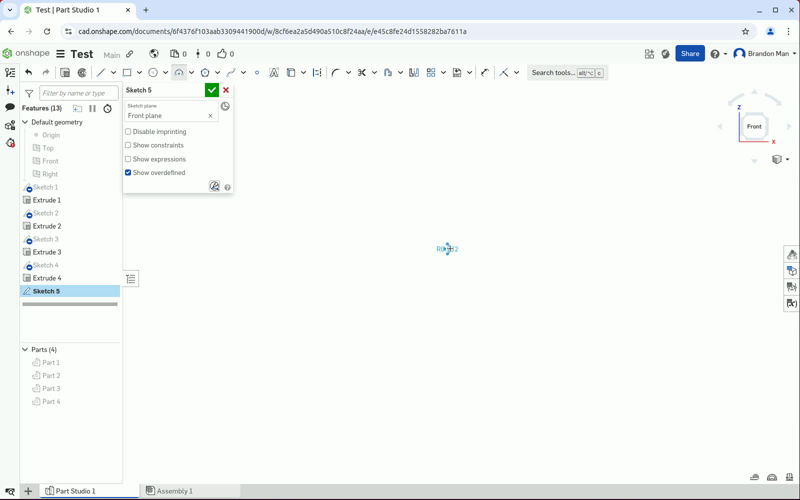
scroll(6)
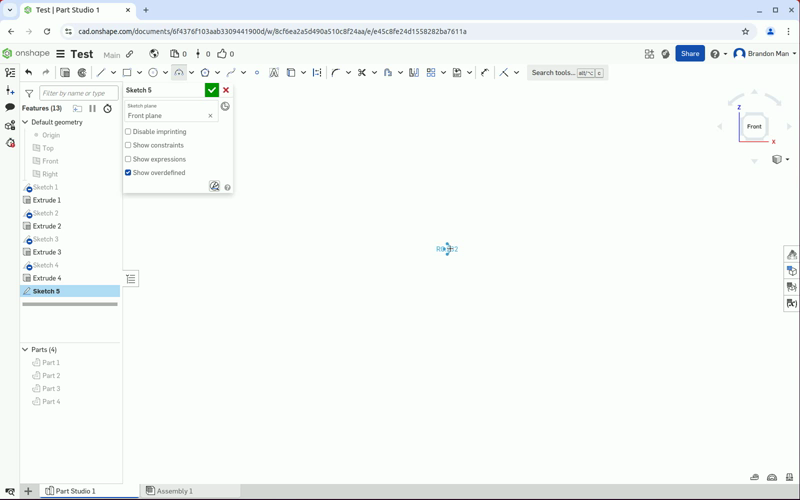
scroll(6)
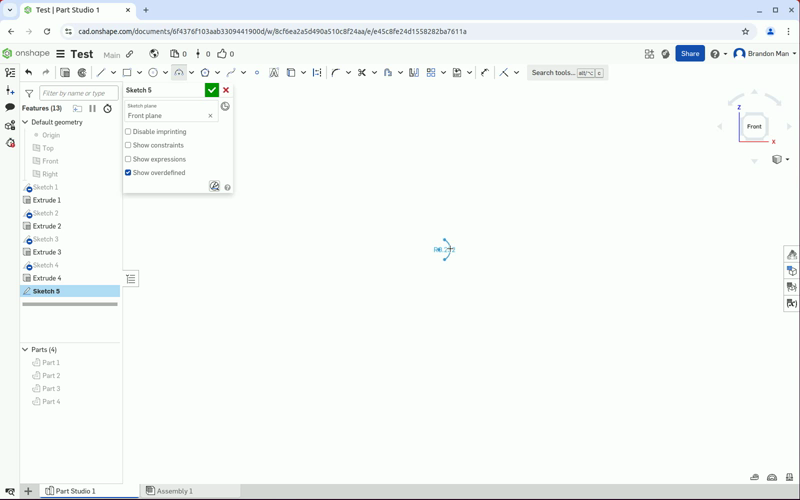
scroll(6)
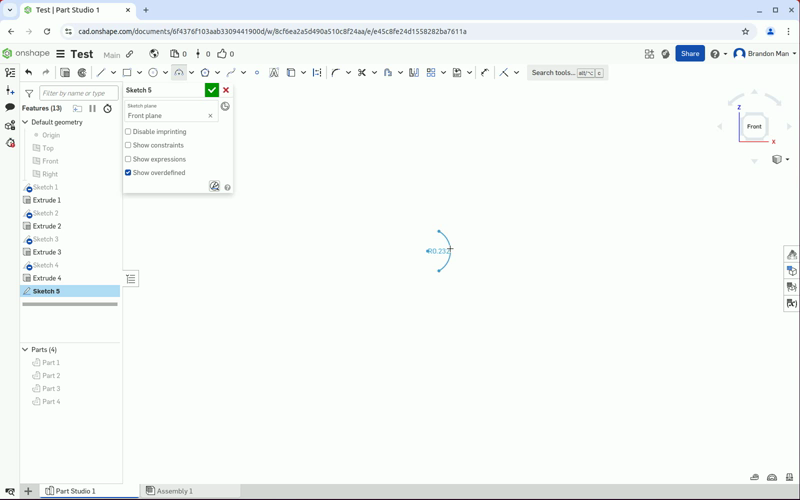
click(450, 248)
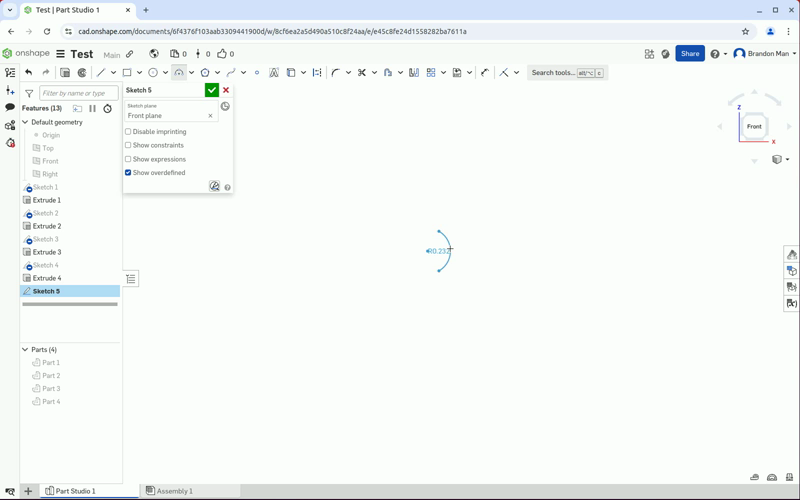
scroll(-6)
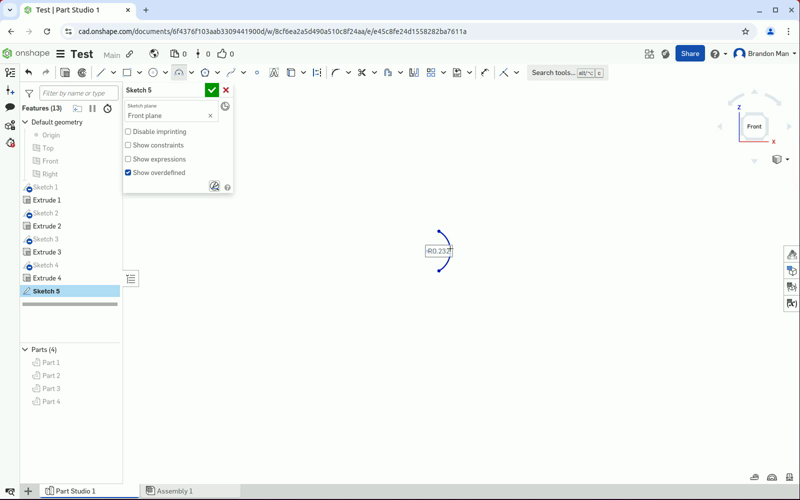
scroll(-6)
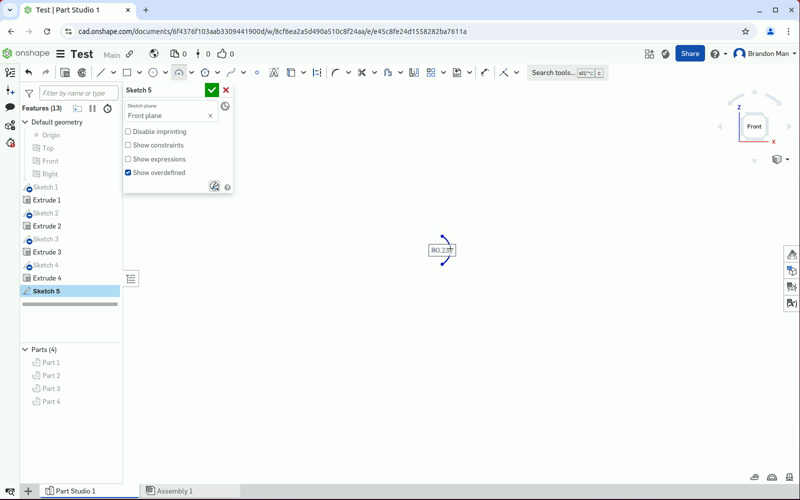
scroll(-6)
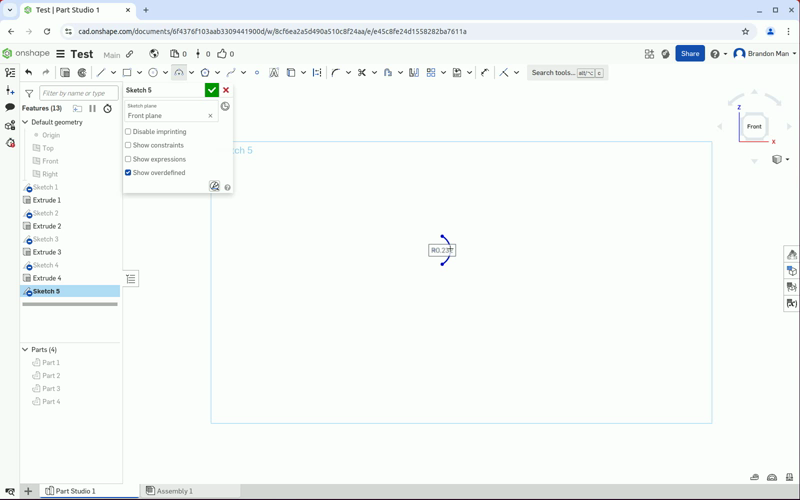
scroll(-6)
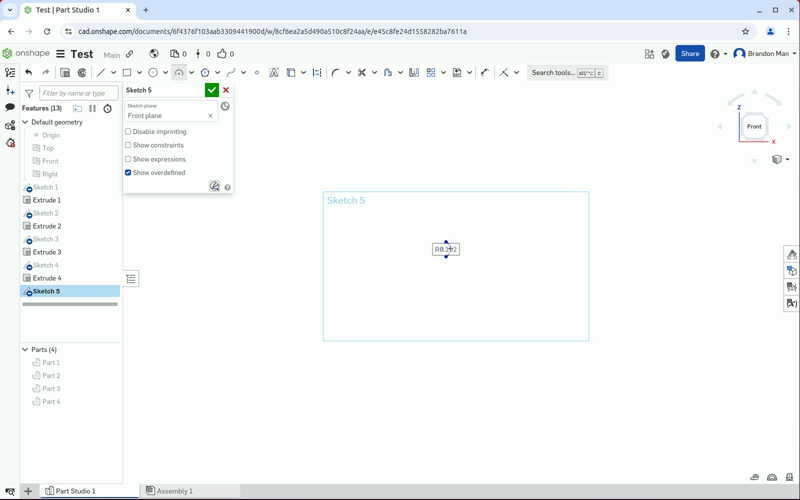
scroll(-6)
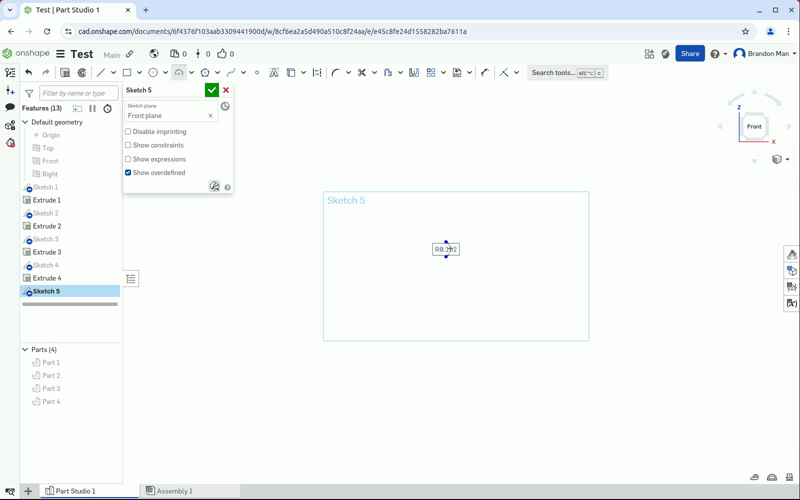
scroll(-6)
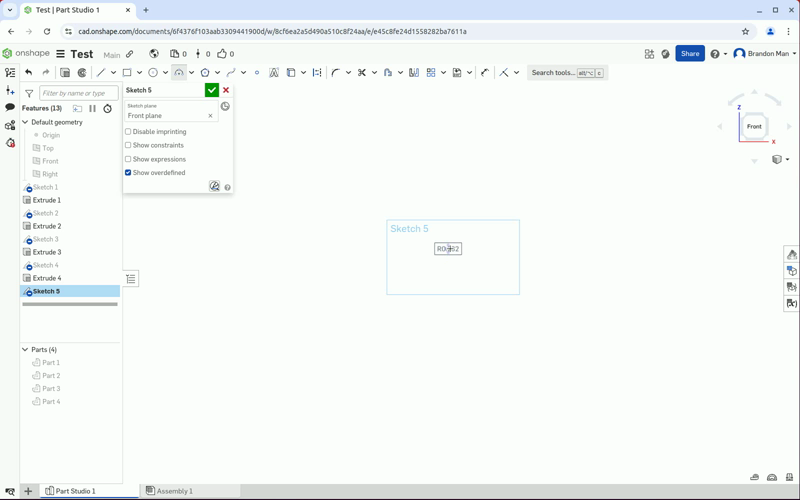
scroll(-6)
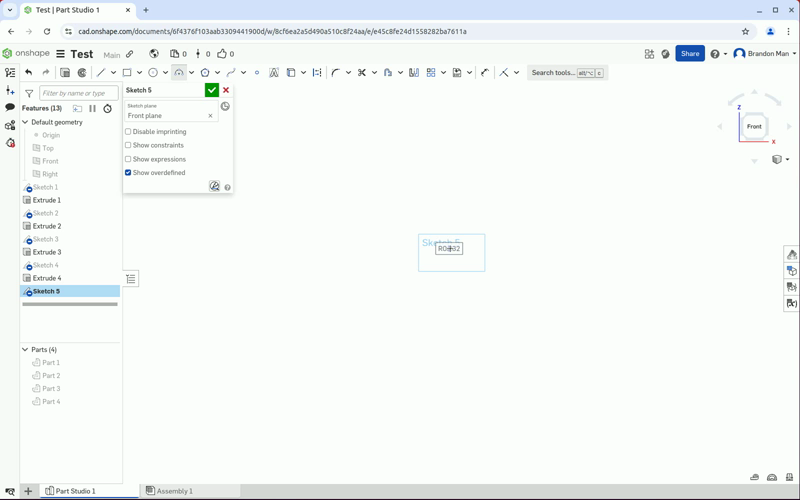
key_up(shift)
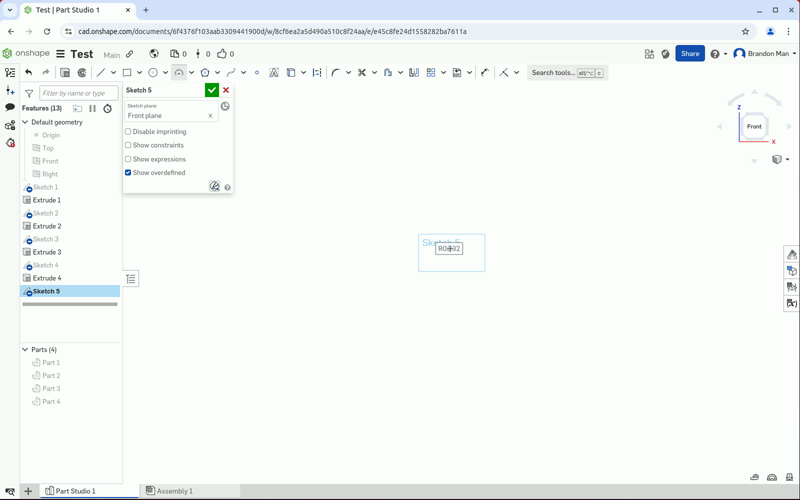
key(esc)
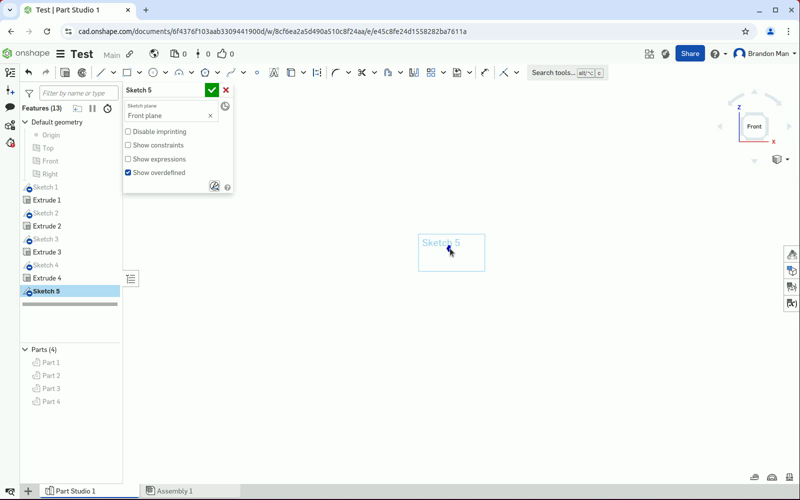
key(l)
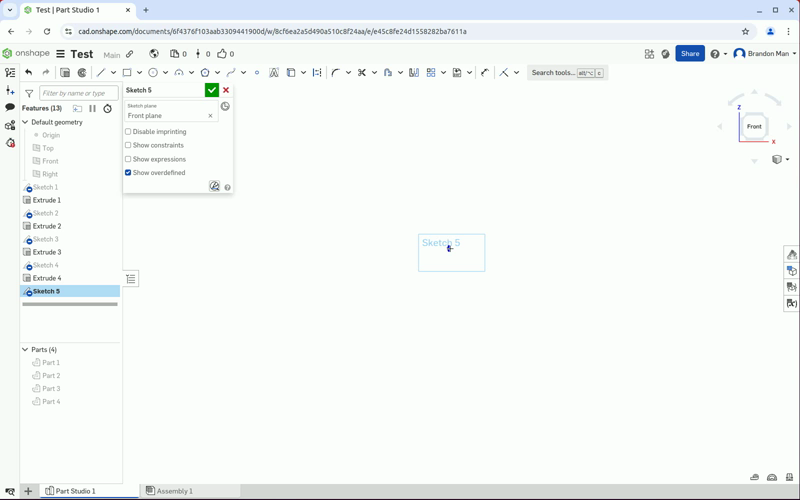
mouse_move(449, 246)
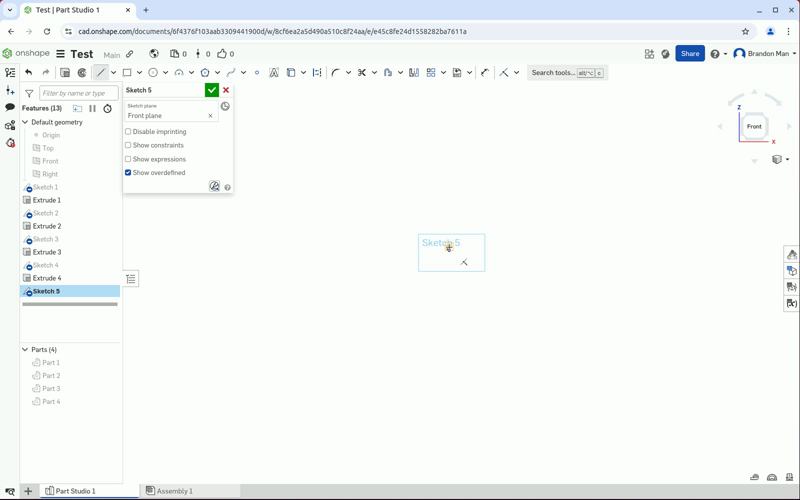
scroll(6)
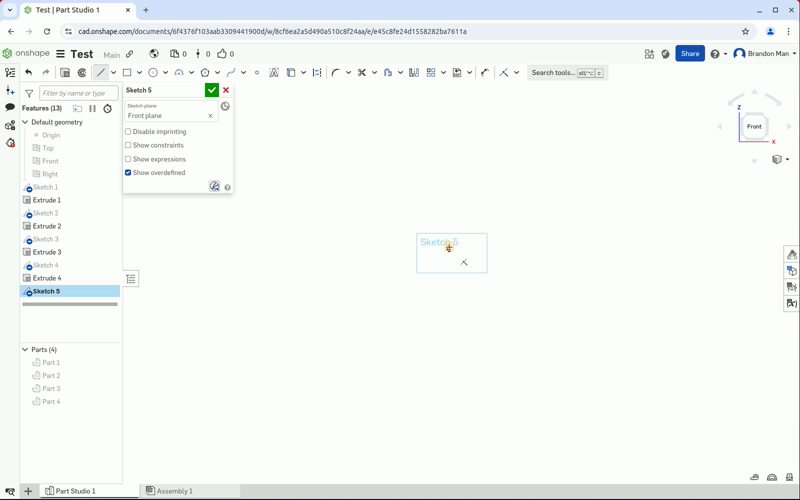
scroll(6)
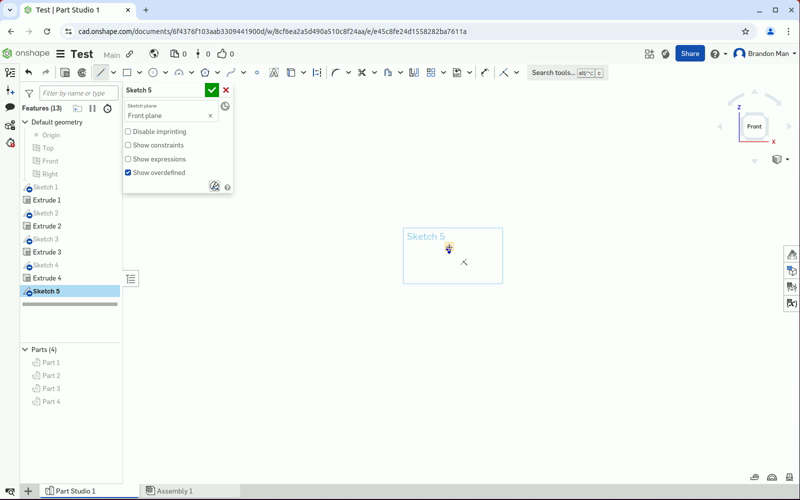
scroll(6)
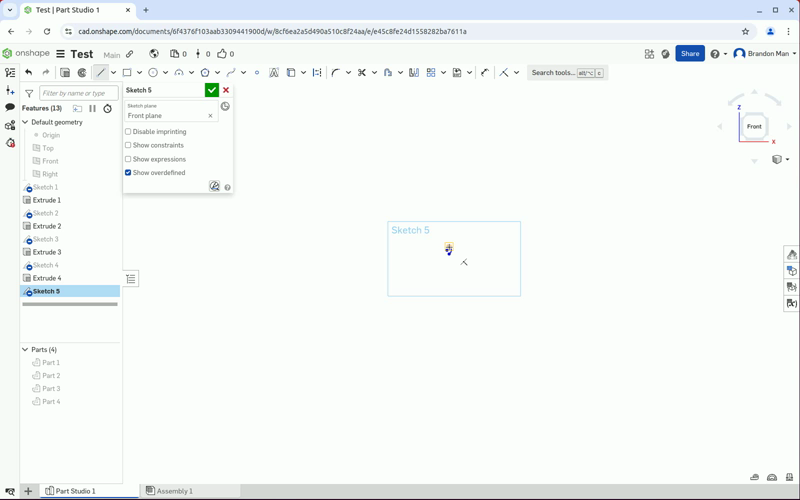
scroll(6)
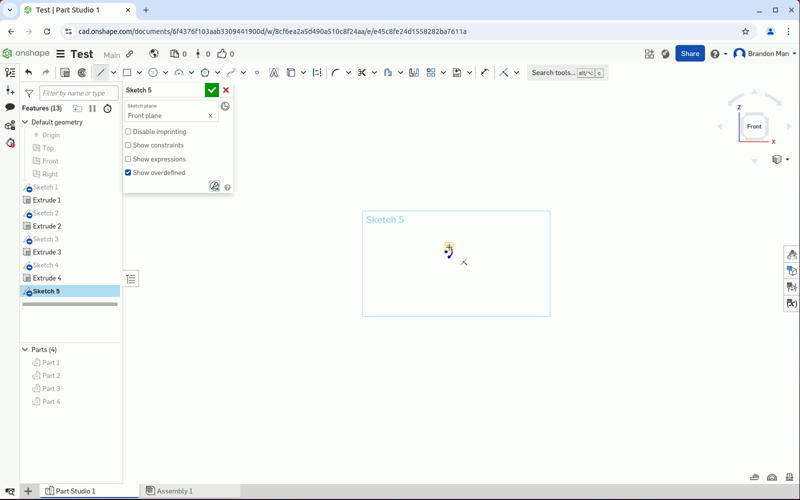
scroll(6)
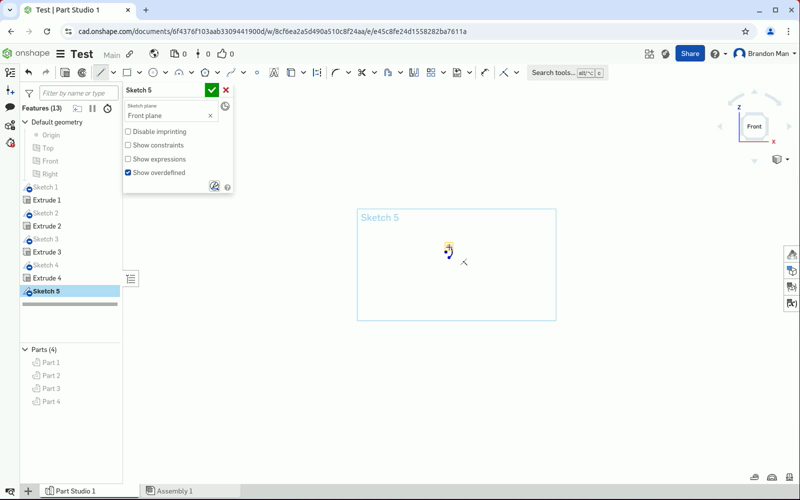
scroll(6)
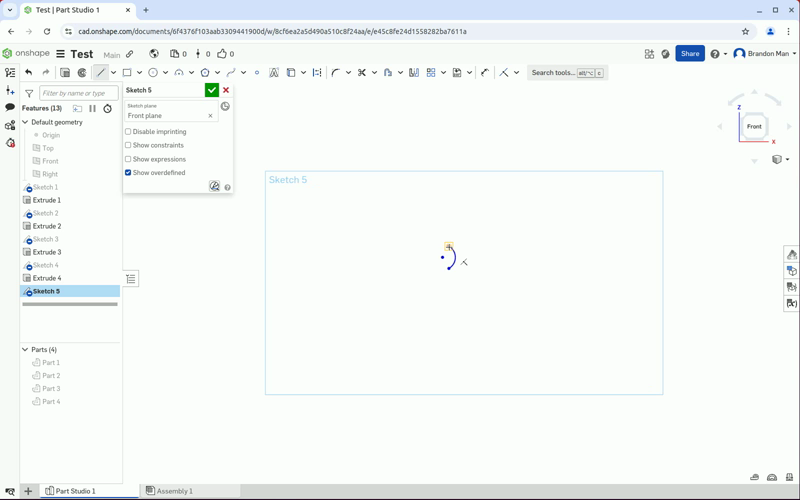
scroll(6)
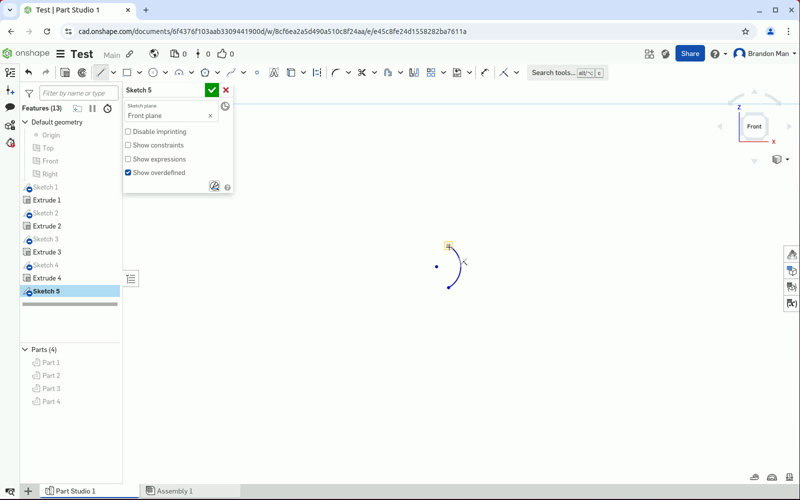
click(449, 246)
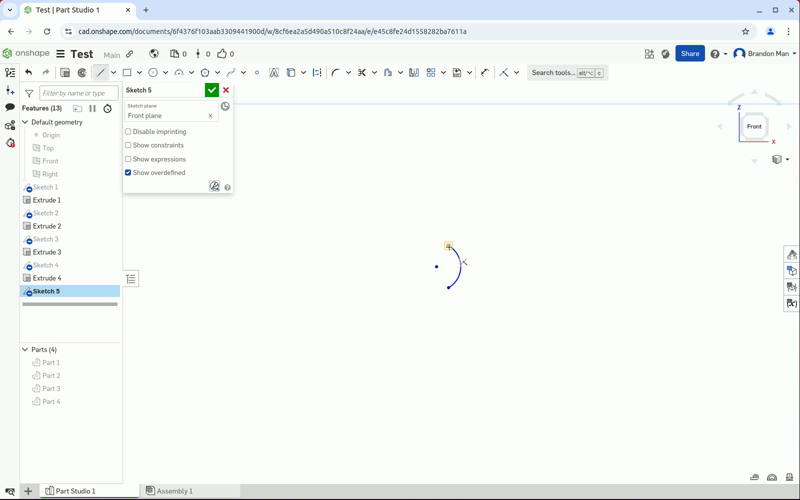
scroll(-6)
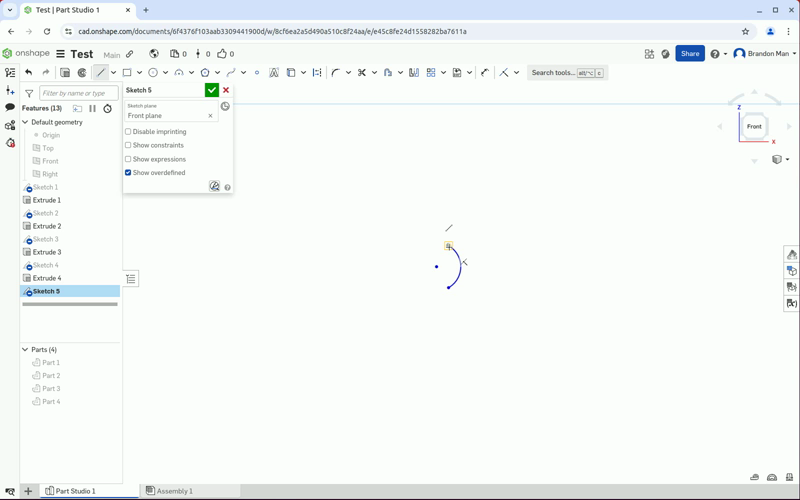
scroll(-6)
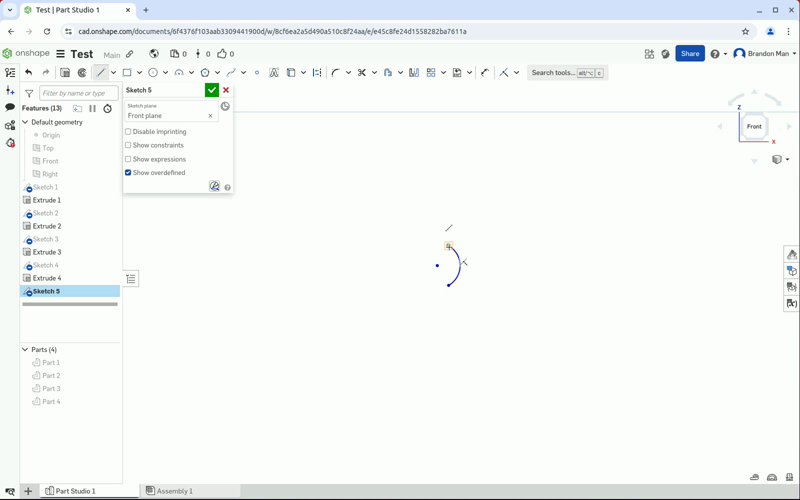
scroll(-6)
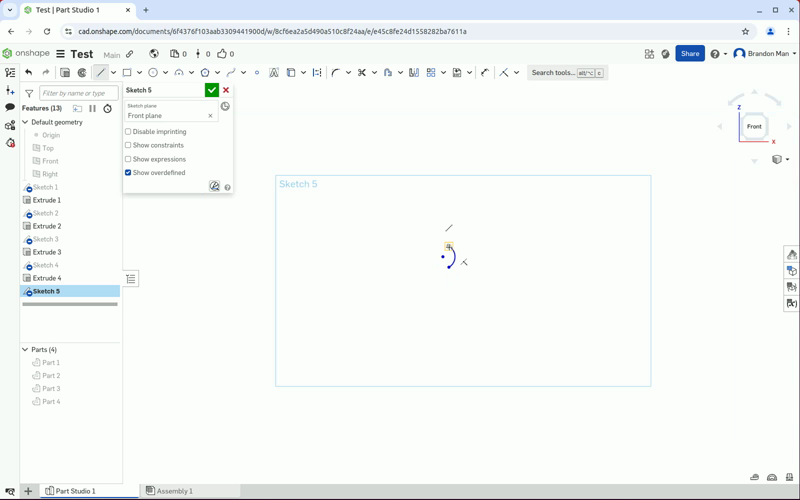
scroll(-6)
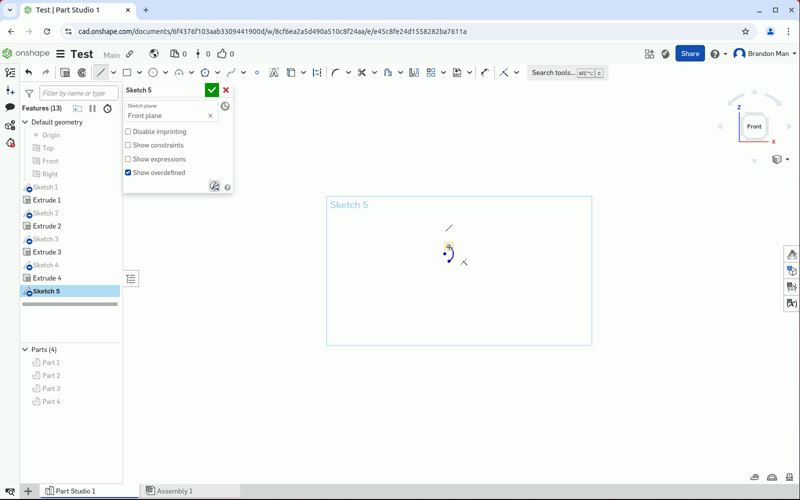
scroll(-6)
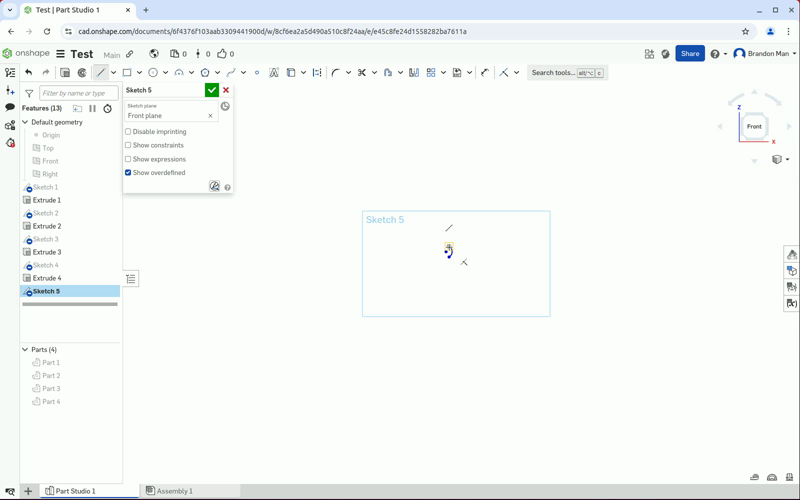
scroll(-6)
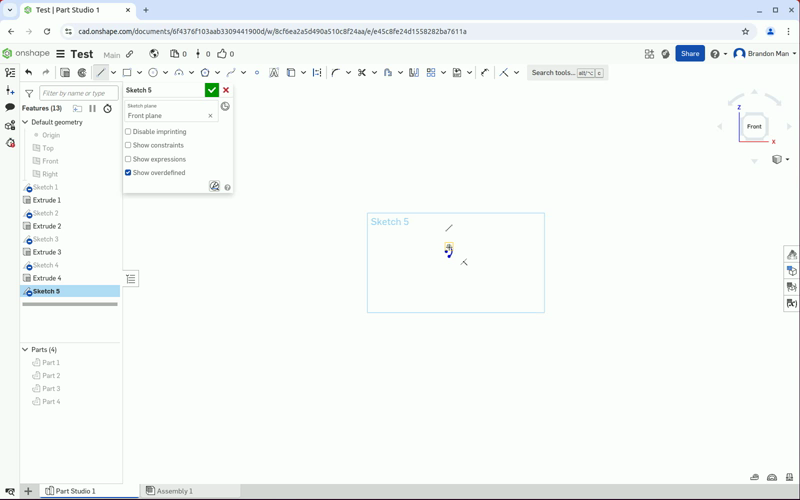
scroll(-6)
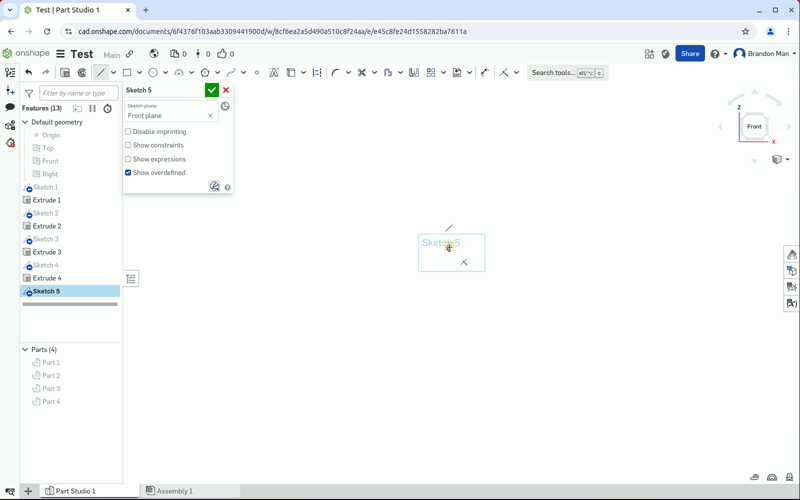
mouse_move(479, 246)
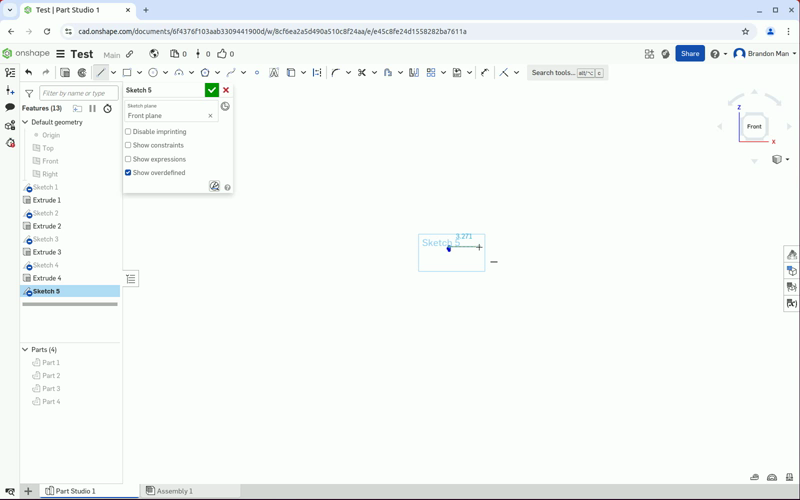
key_down(shift)
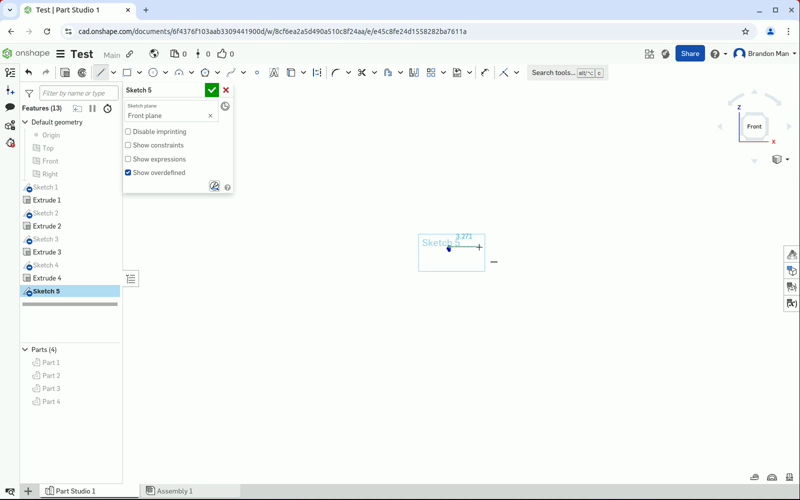
mouse_move(449, 250)
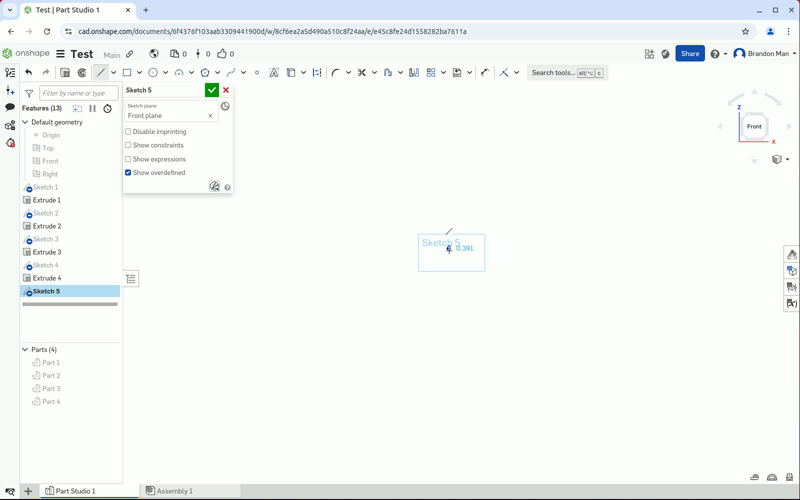
scroll(6)
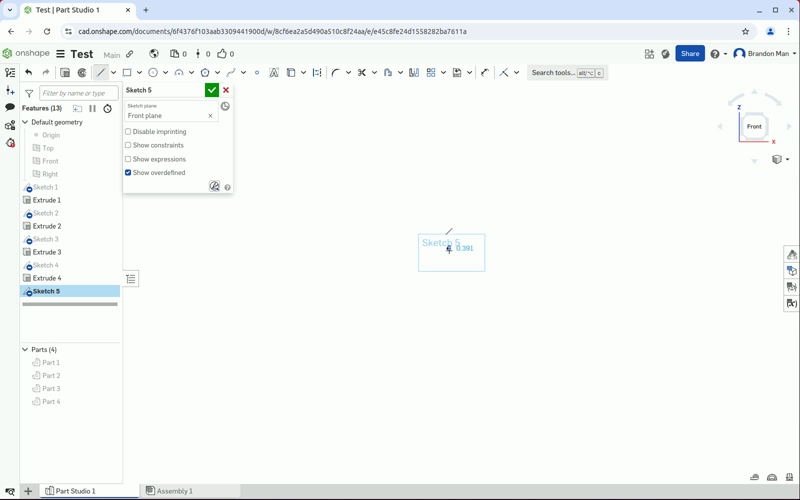
scroll(6)
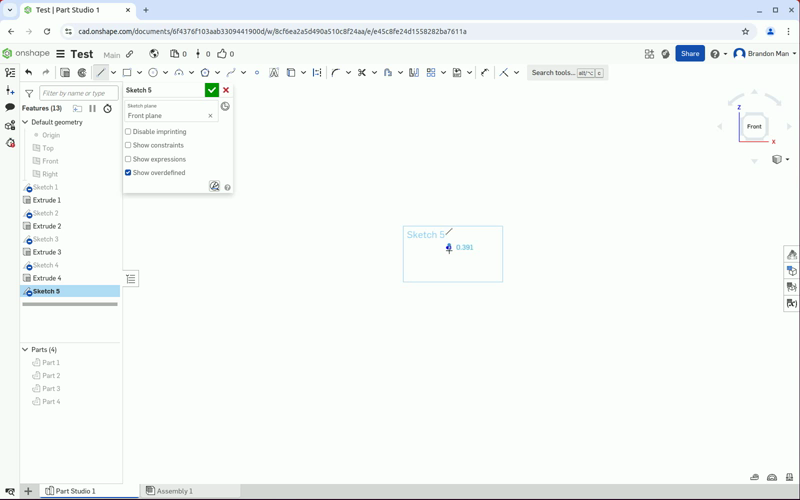
scroll(6)
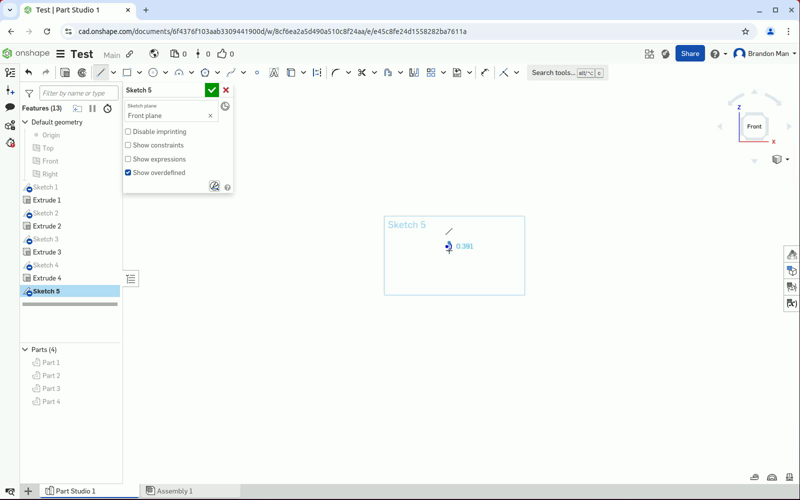
scroll(6)
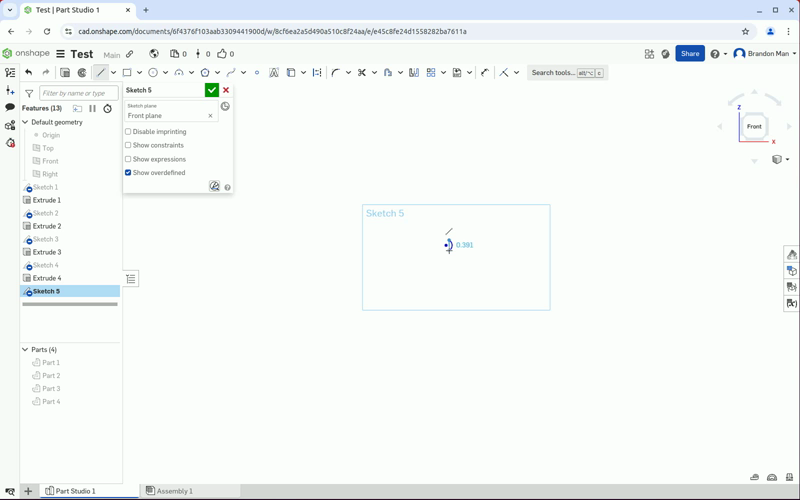
scroll(6)
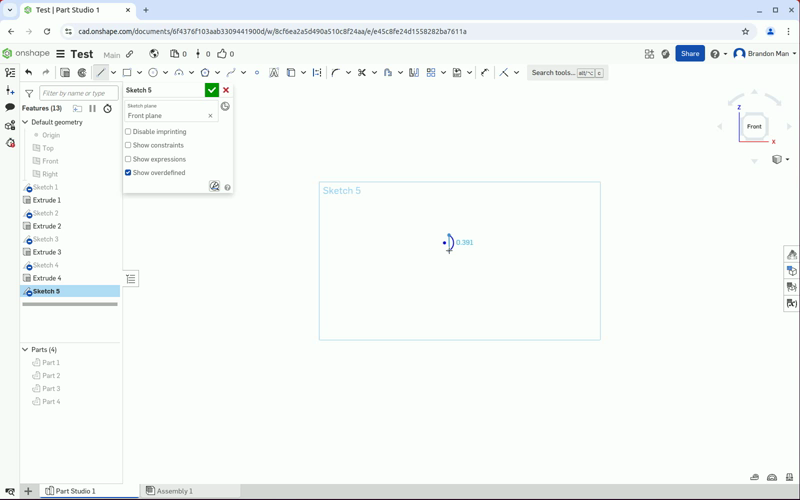
scroll(6)
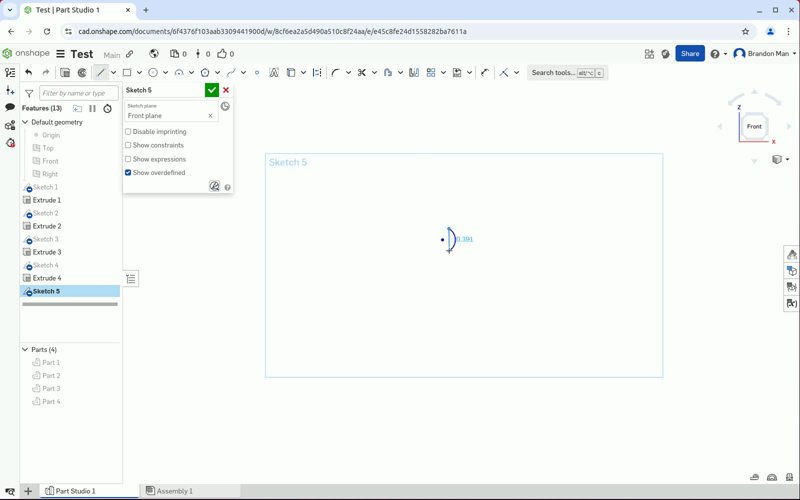
scroll(6)
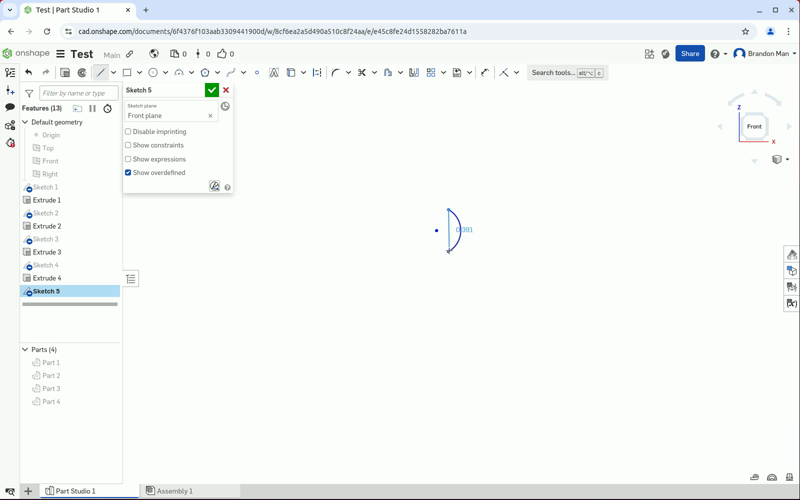
key_up(shift)
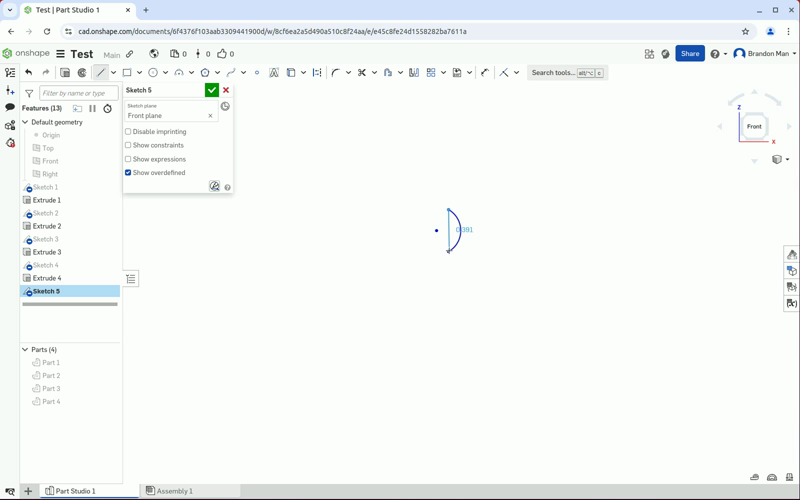
click(449, 250)
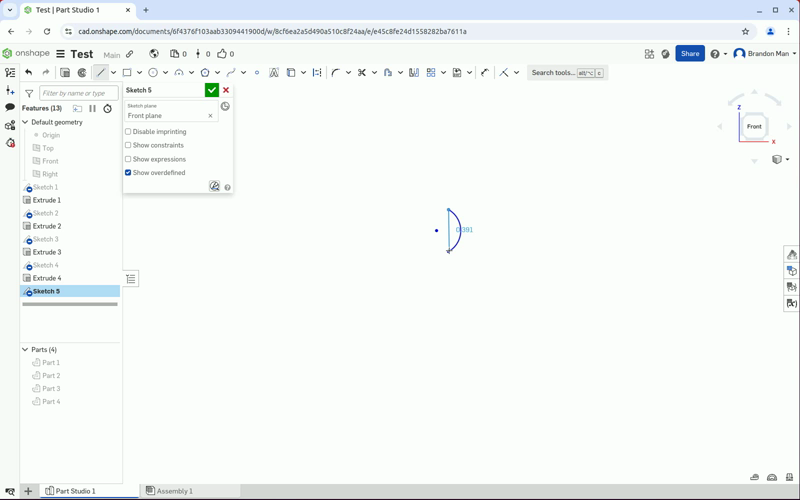
scroll(-6)
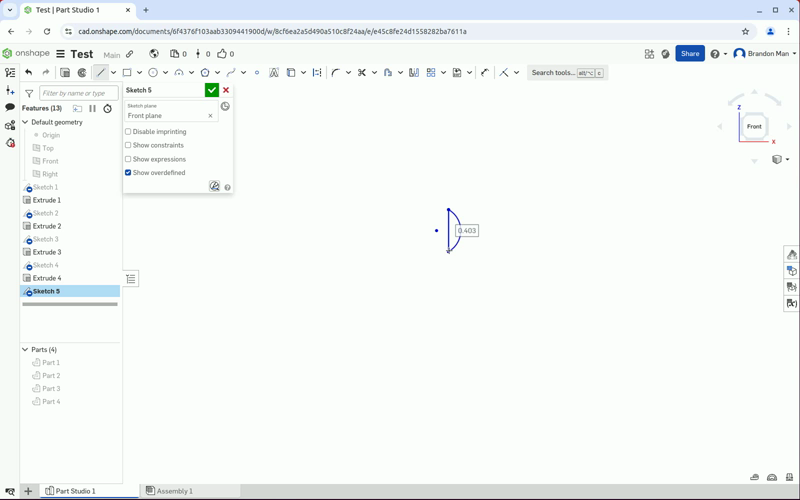
scroll(-6)
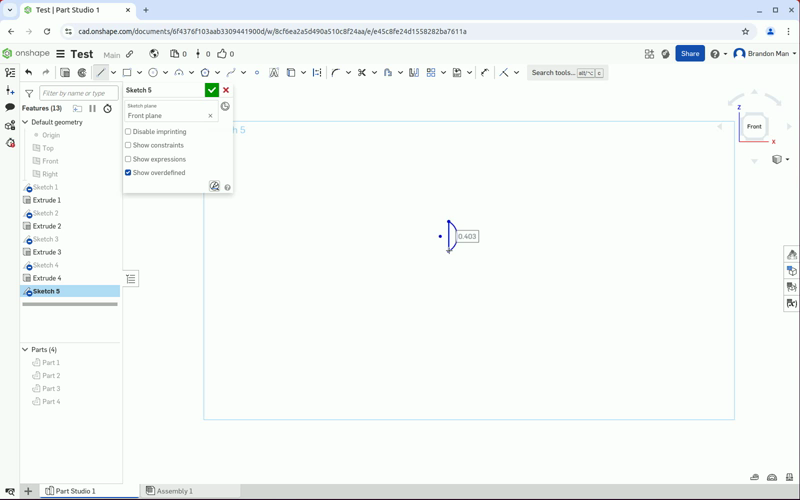
scroll(-6)
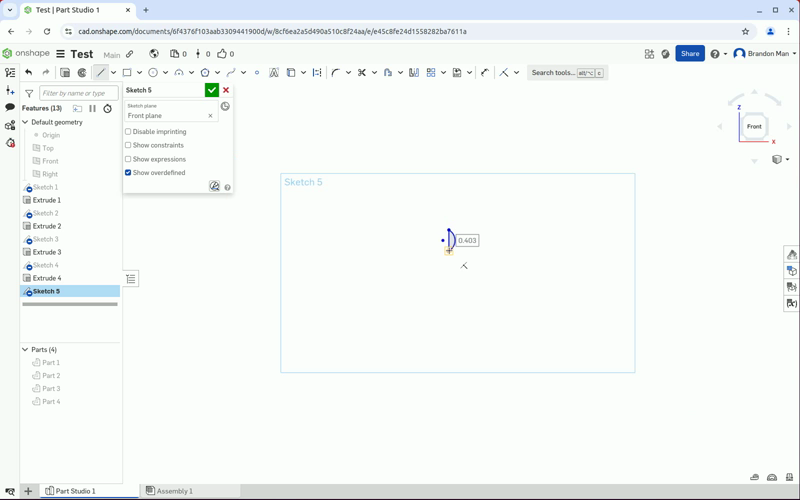
scroll(-6)
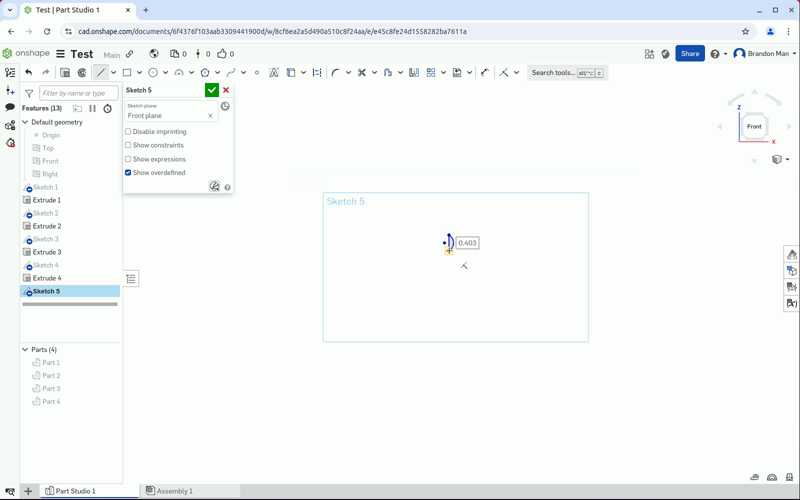
scroll(-6)
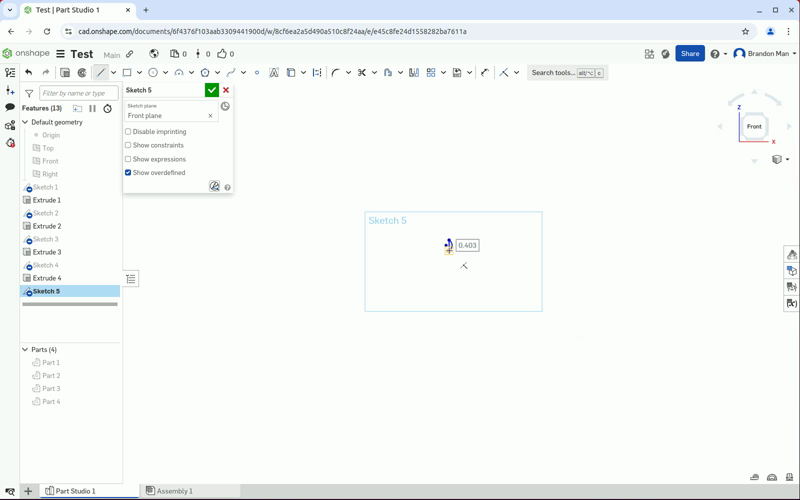
scroll(-6)
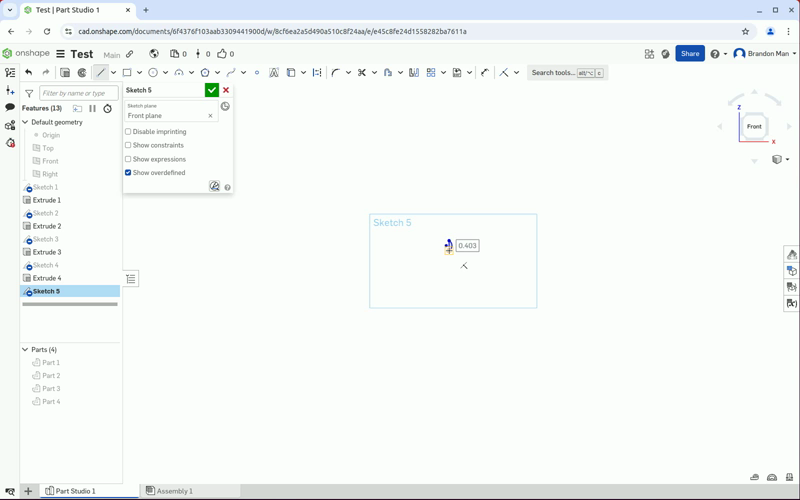
scroll(-6)
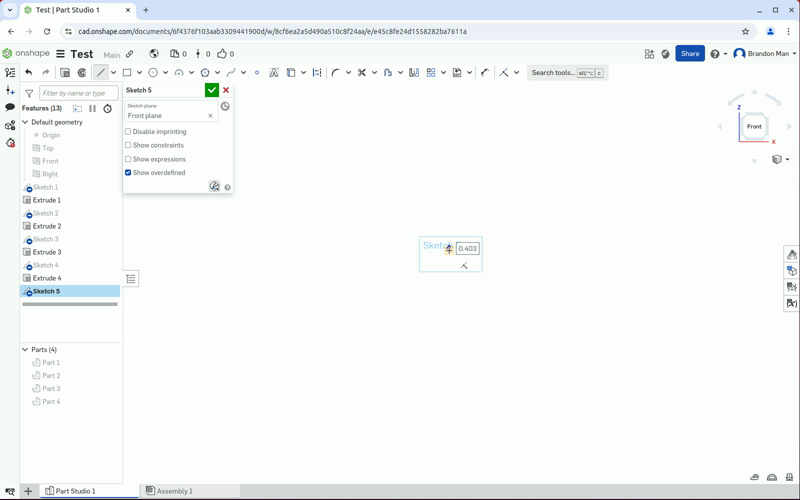
key(esc)
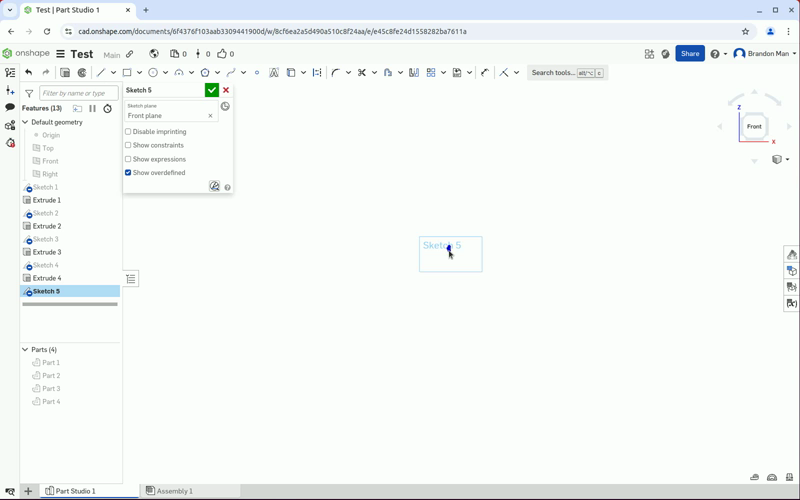
mouse_move(449, 247)
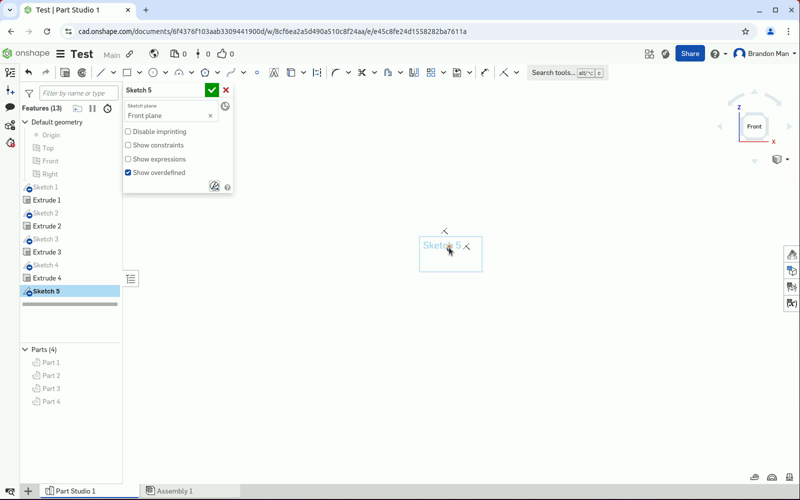
scroll(6)
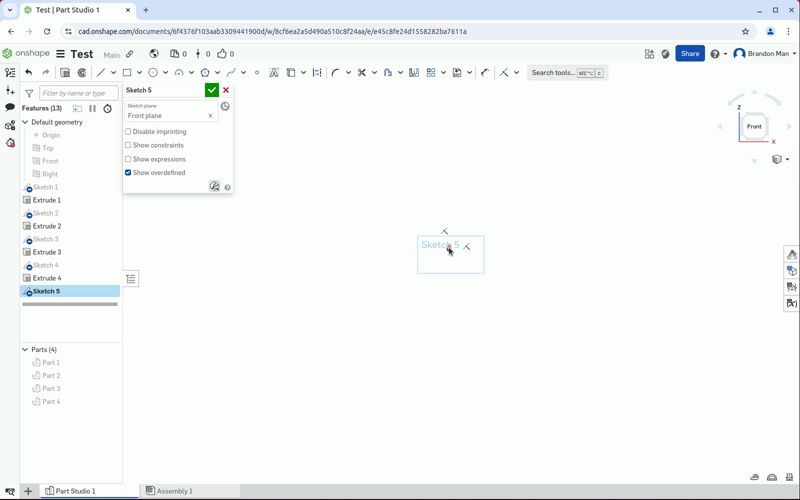
scroll(6)
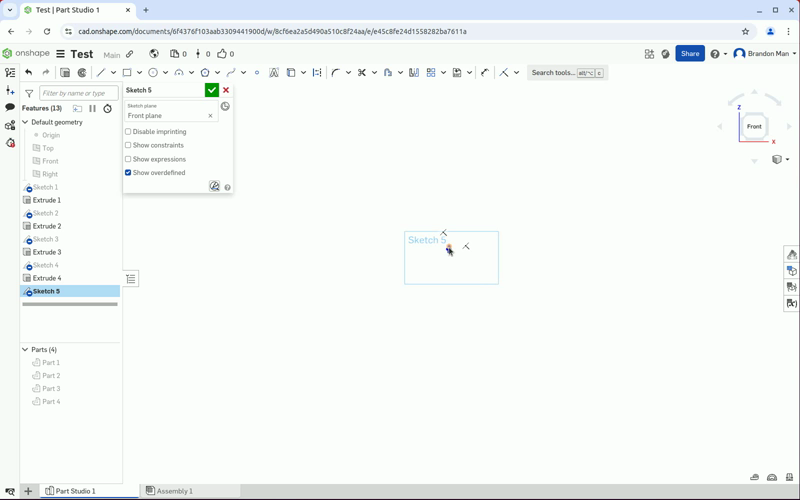
scroll(6)
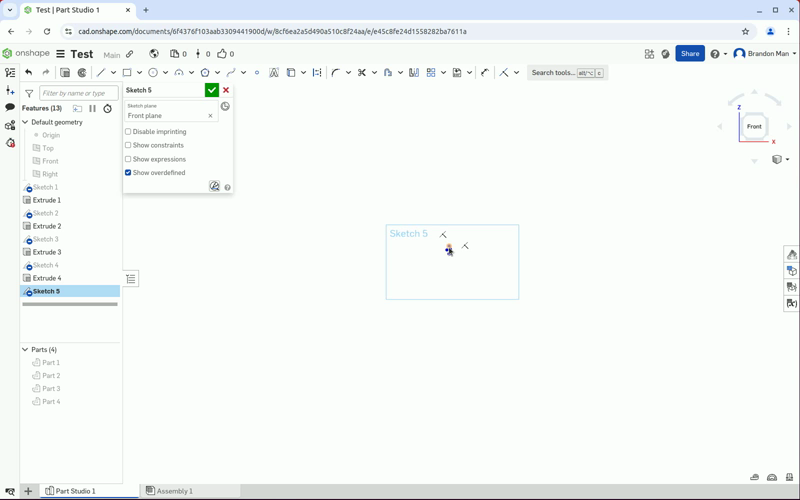
scroll(6)
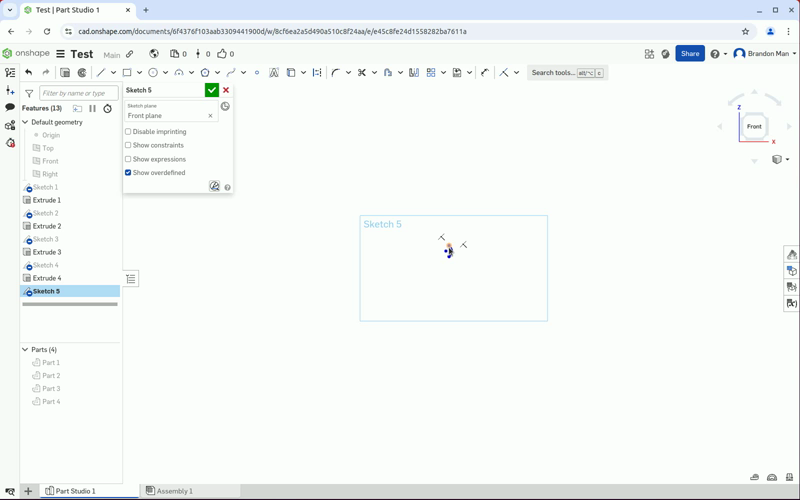
scroll(6)
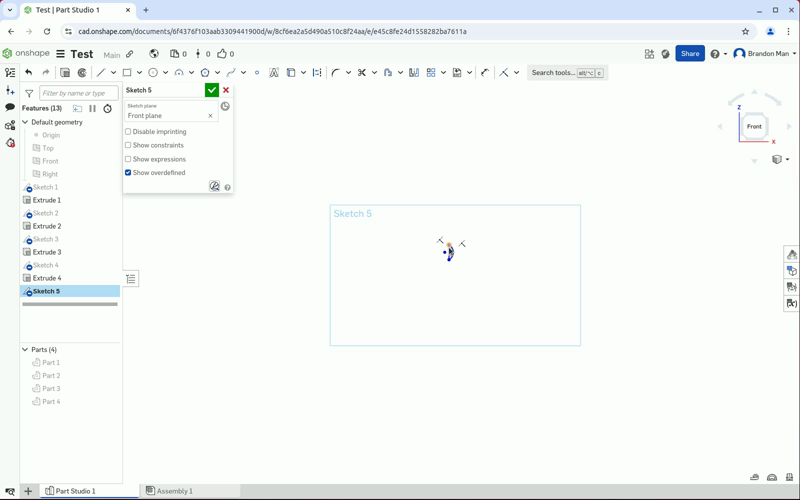
scroll(6)
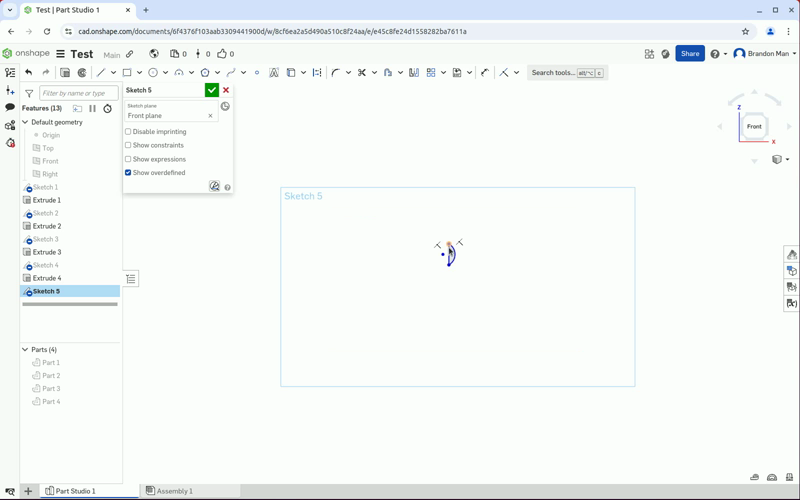
scroll(6)
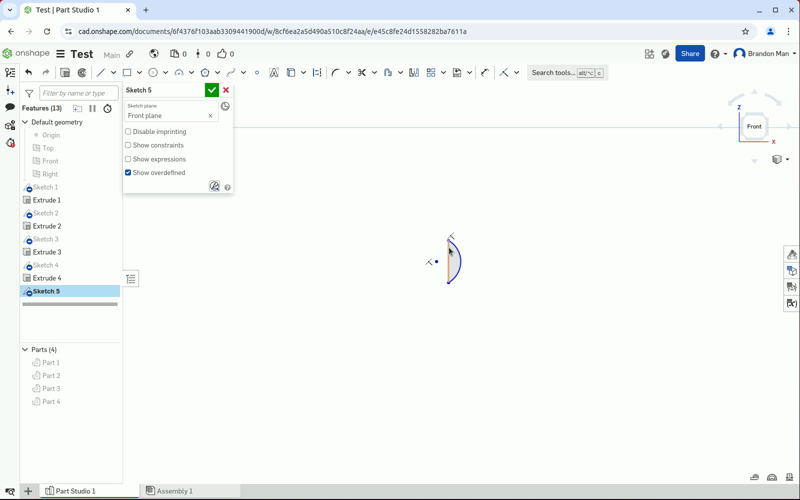
click(449, 247)
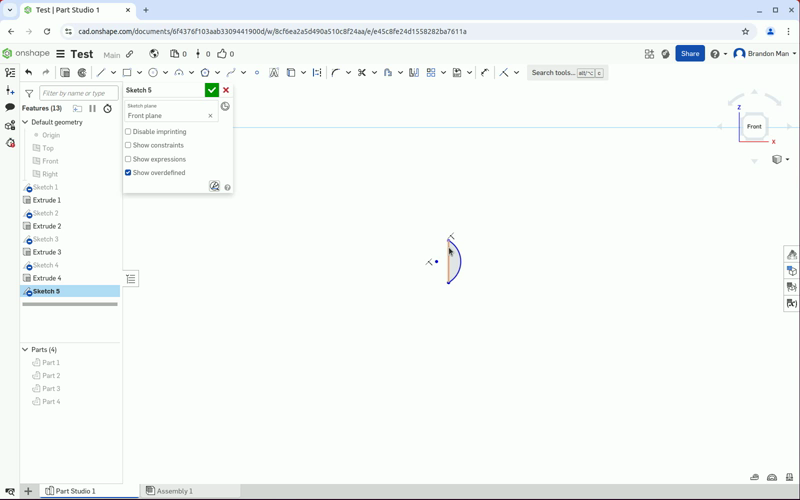
scroll(-6)
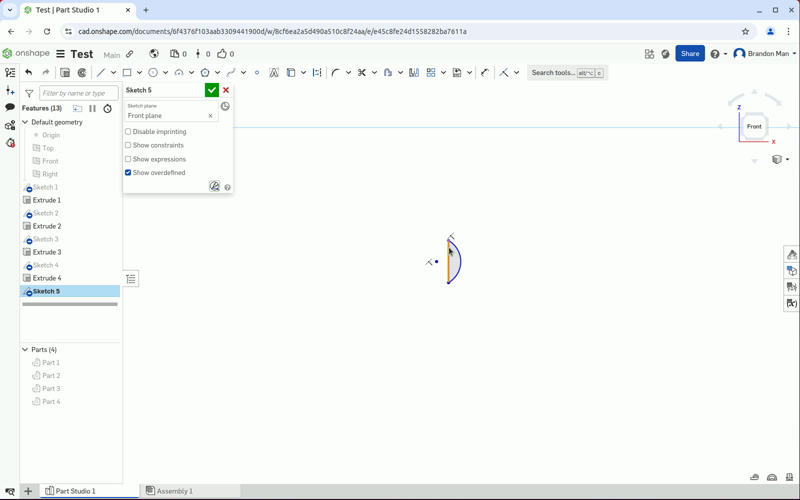
scroll(-6)
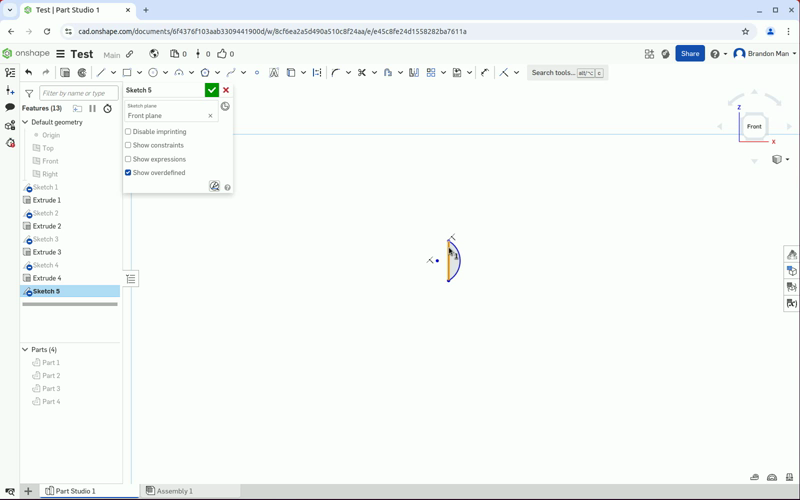
scroll(-6)
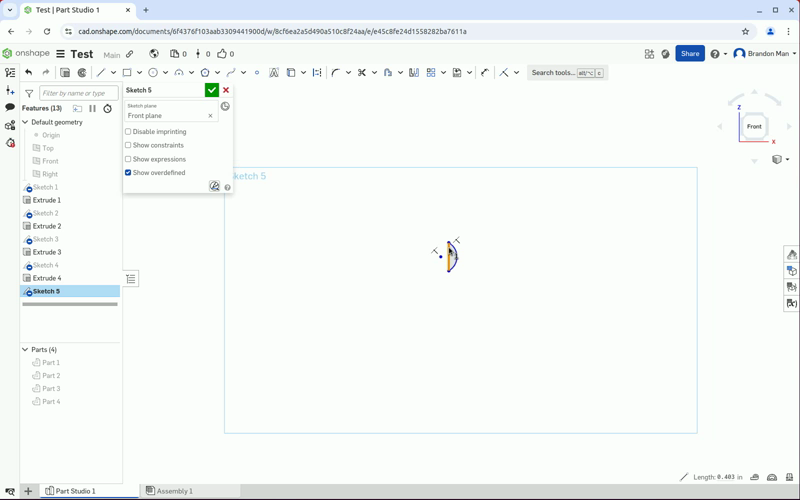
scroll(-6)
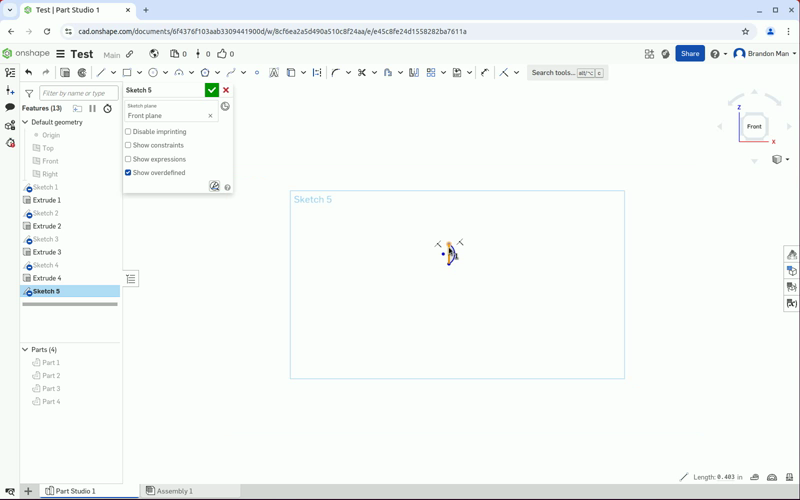
scroll(-6)
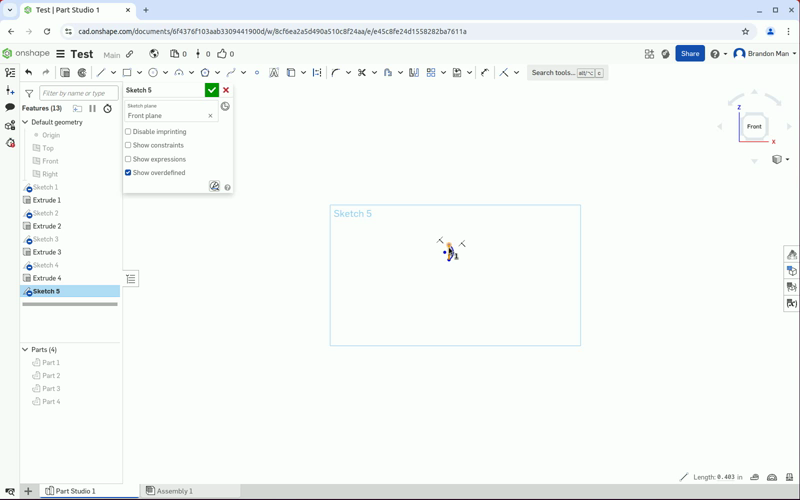
scroll(-6)
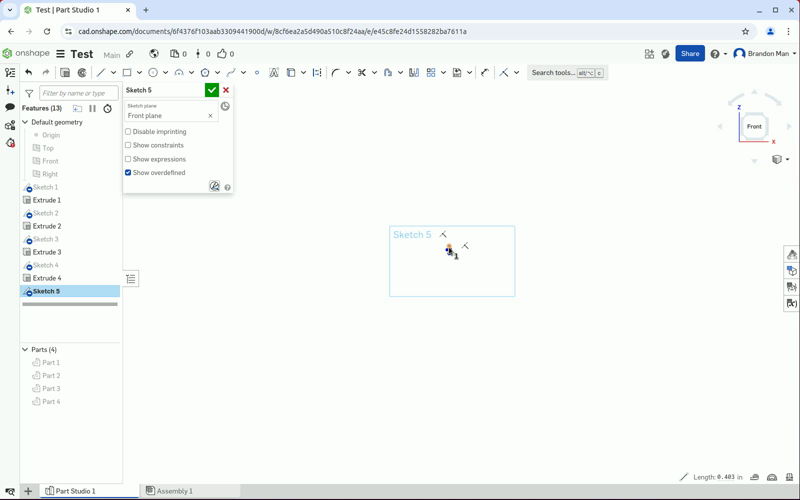
scroll(-6)
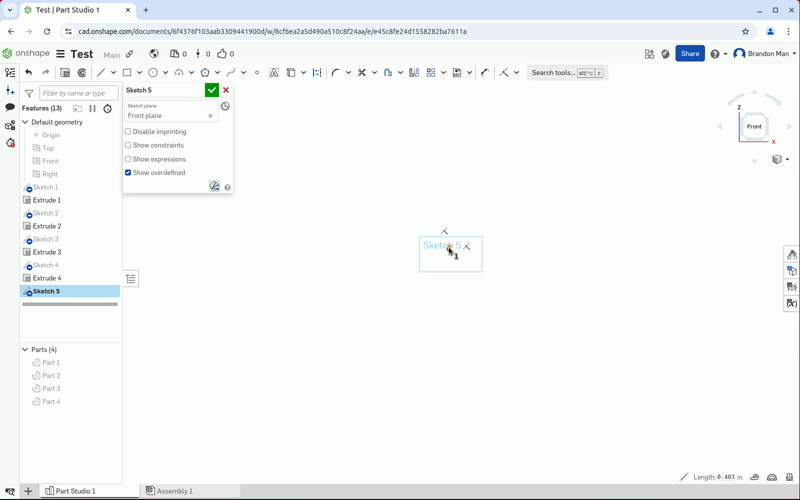
mouse_move(73, 352)
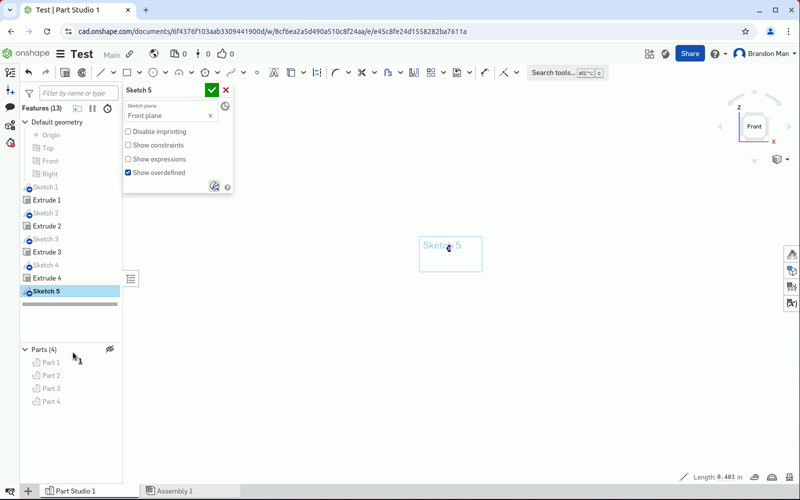
key(shift+y)
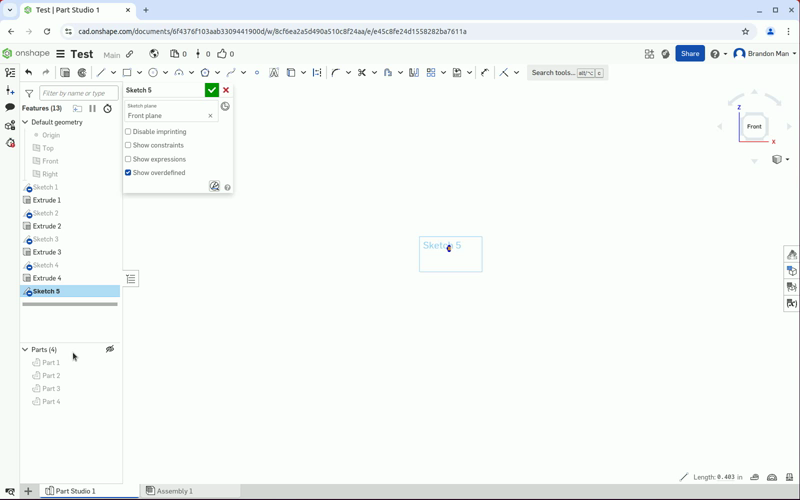
key(shift+e)
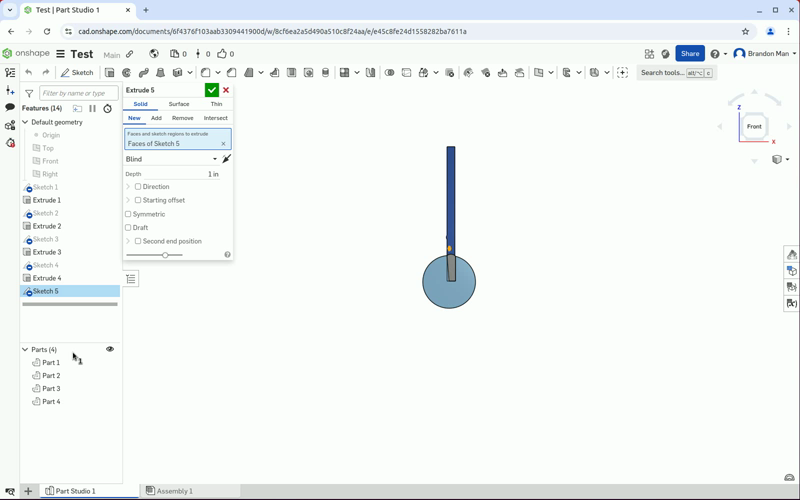
mouse_move(143, 106)
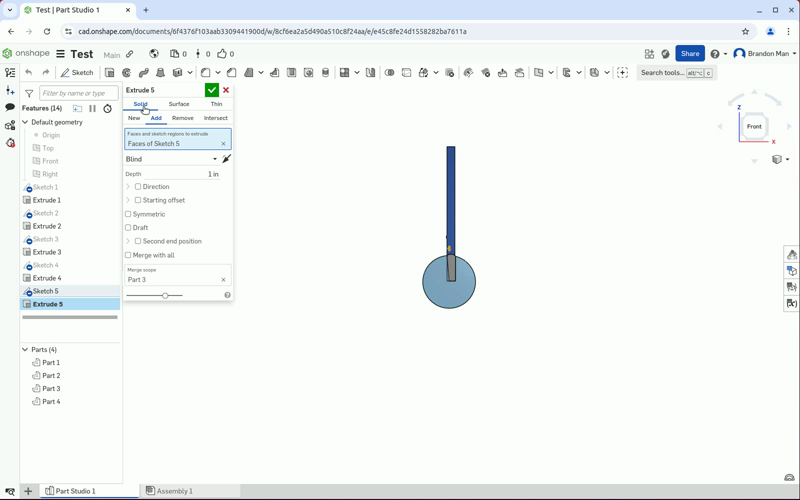
click(143, 106)
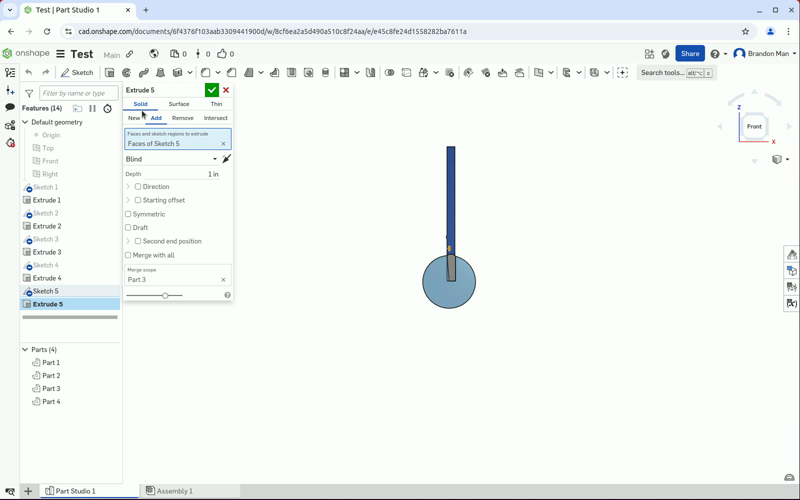
mouse_move(137, 120)
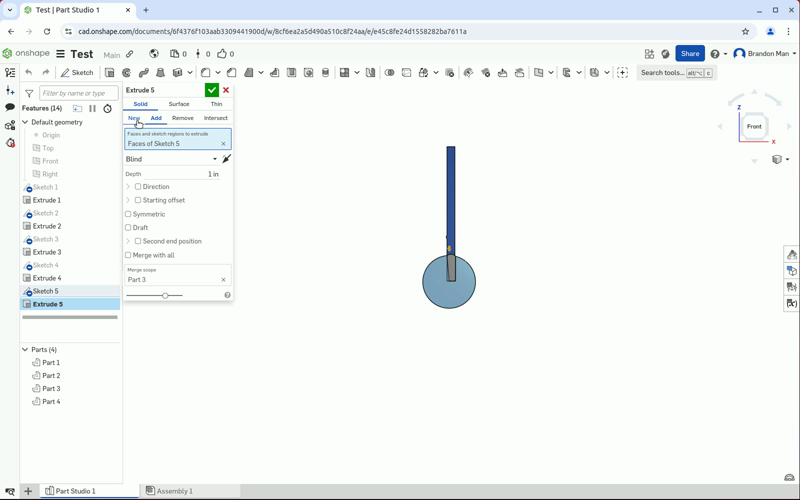
click(137, 120)
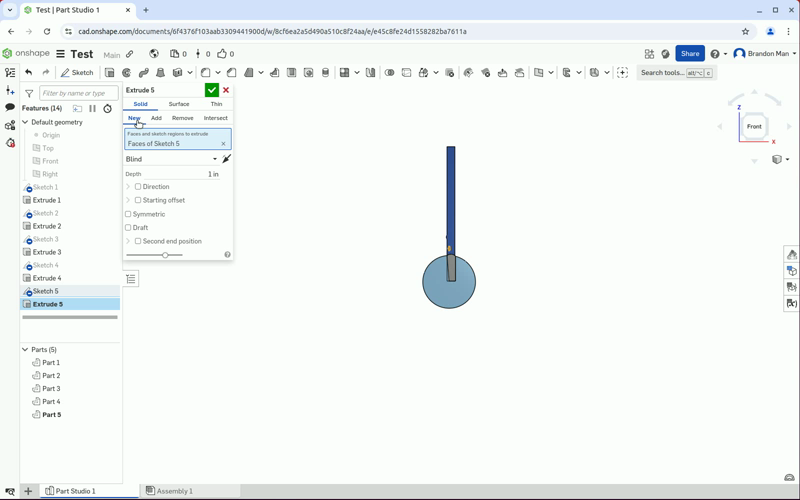
key(tab, 4)
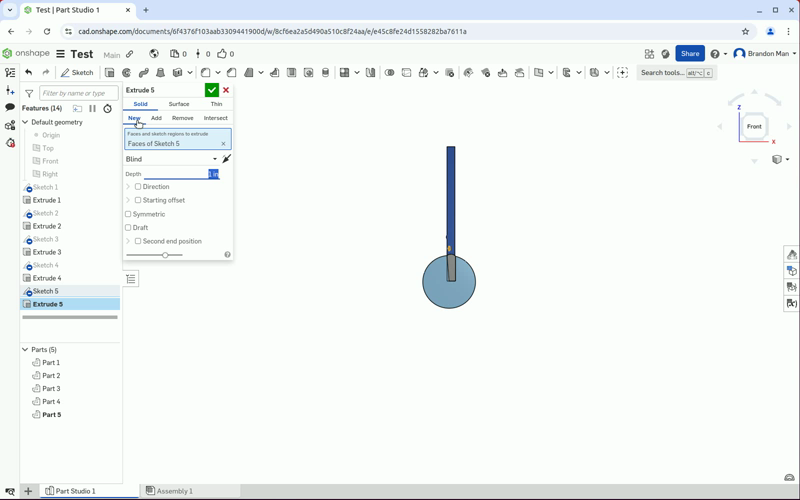
text(-1.685)
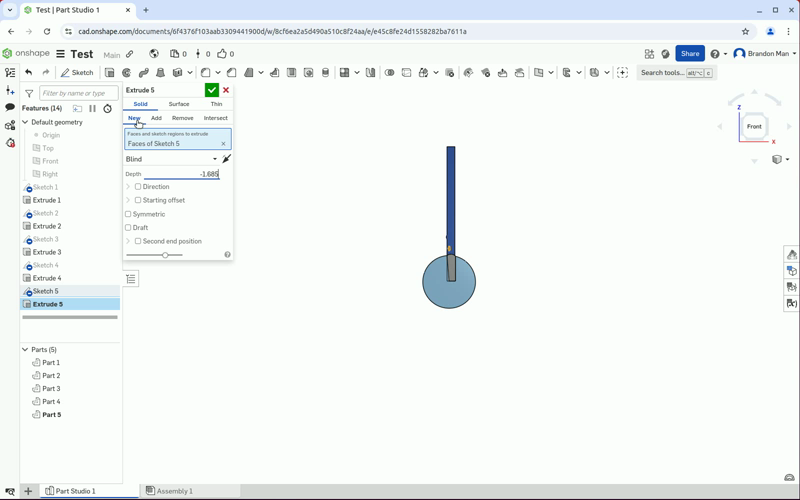
key(enter)
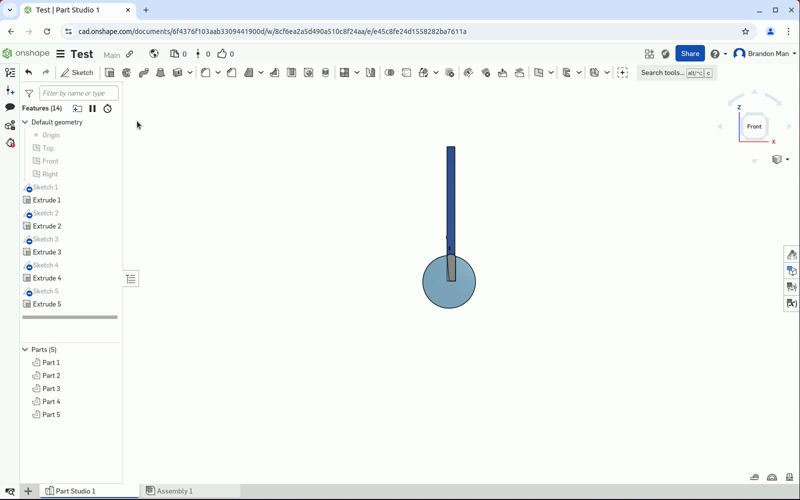
key(shift+h)
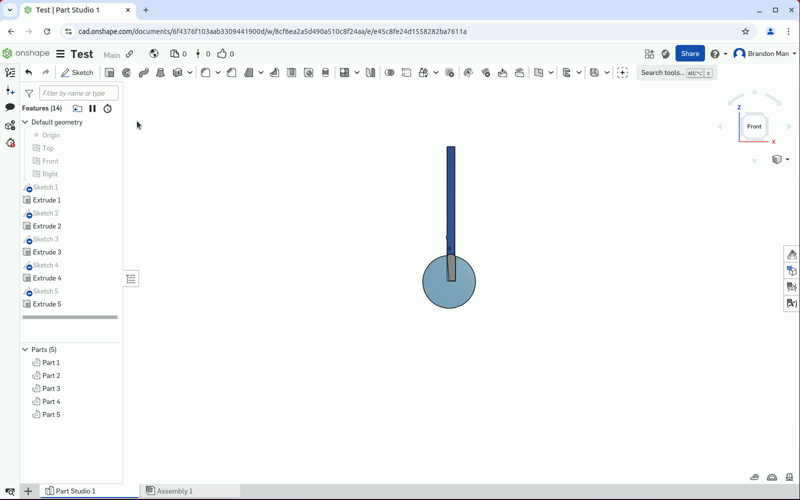
key(shift+h)
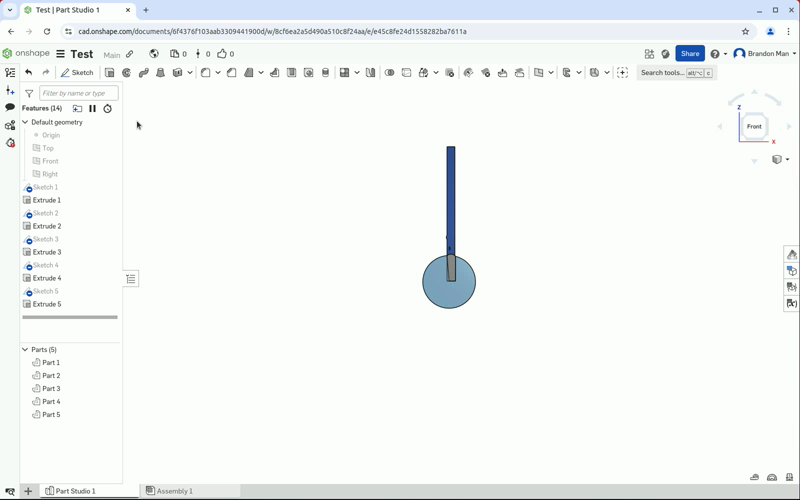
mouse_move(73, 189)
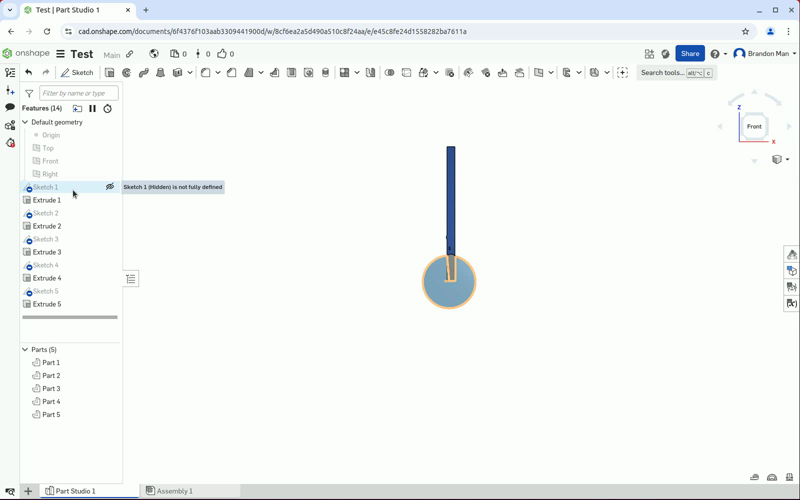
click(73, 189)
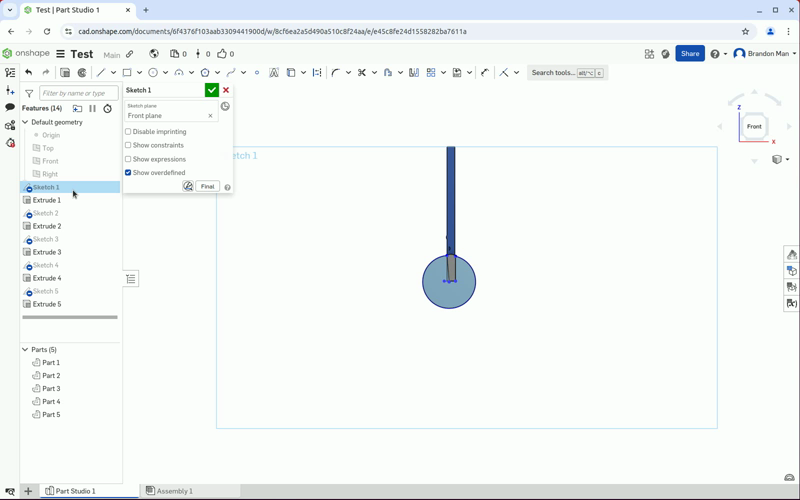
mouse_move(229, 92)
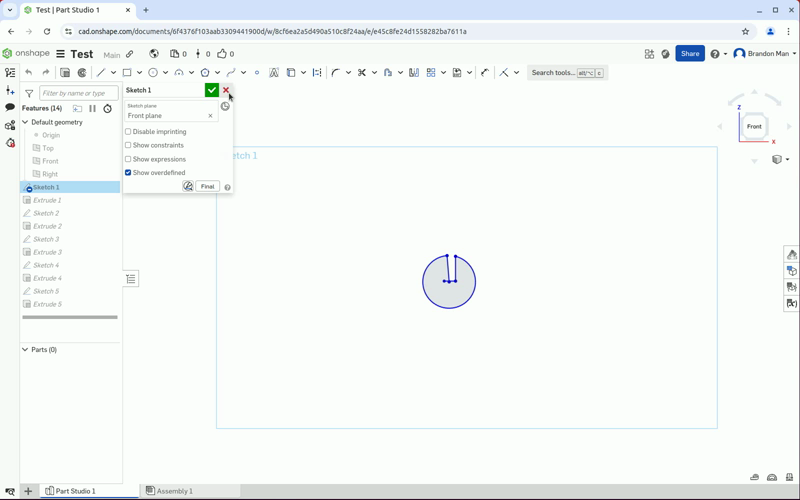
click(229, 92)
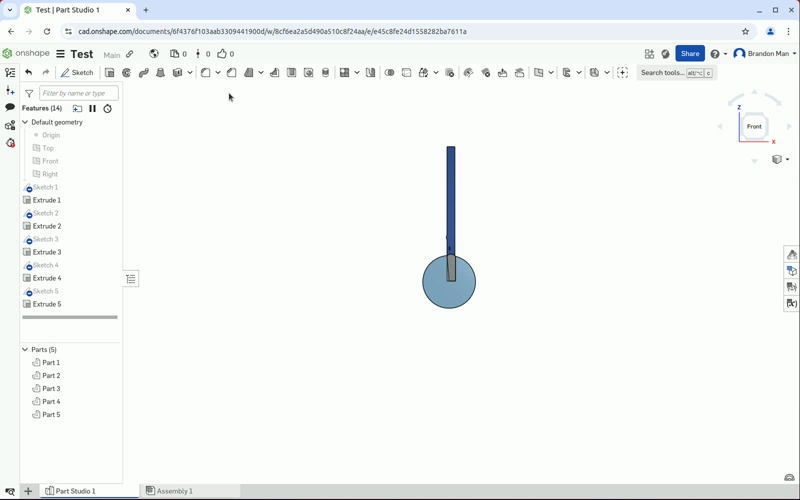
mouse_move(541, 75)
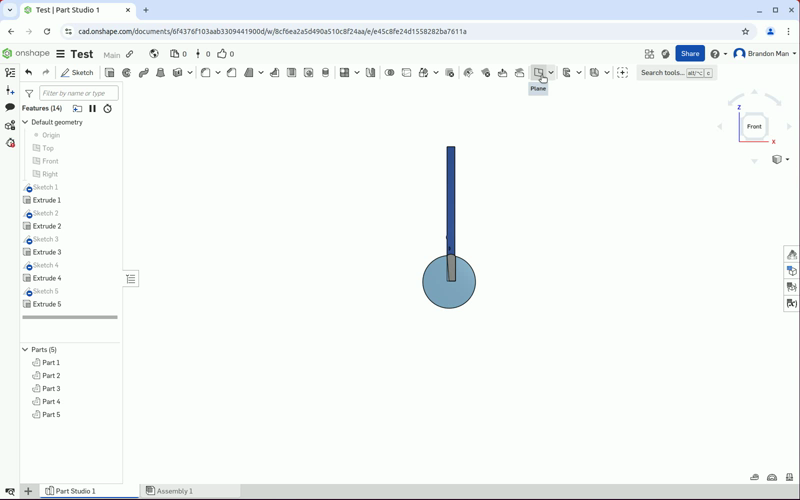
click(541, 75)
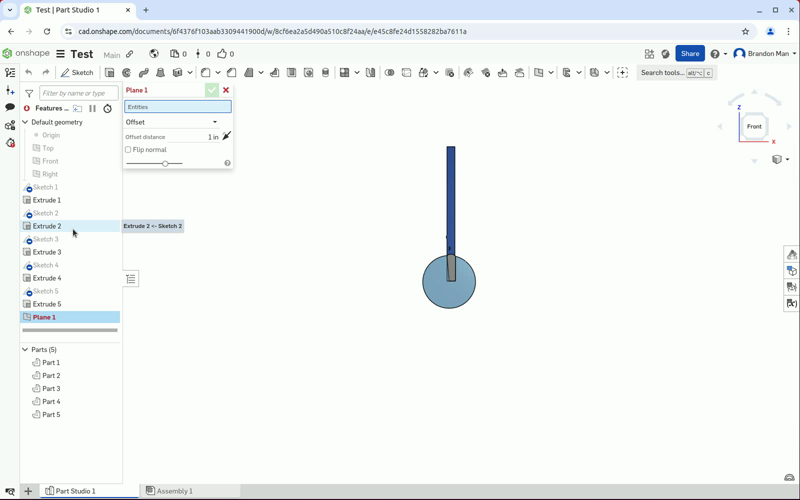
scroll(3)
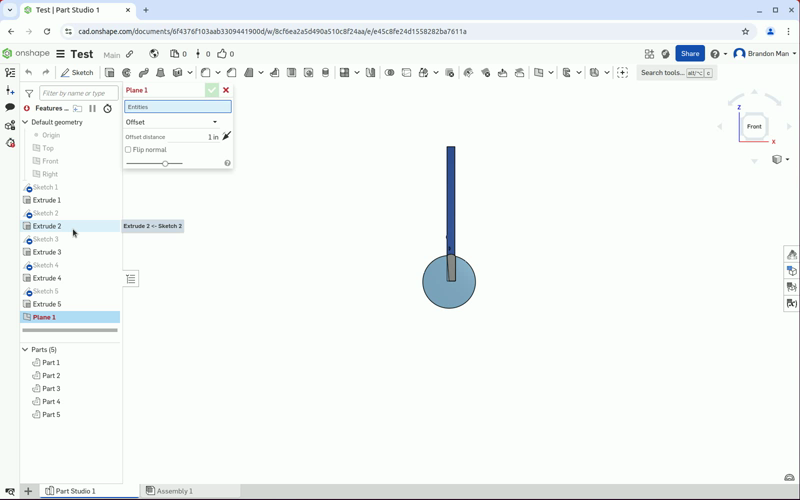
mouse_move(73, 163)
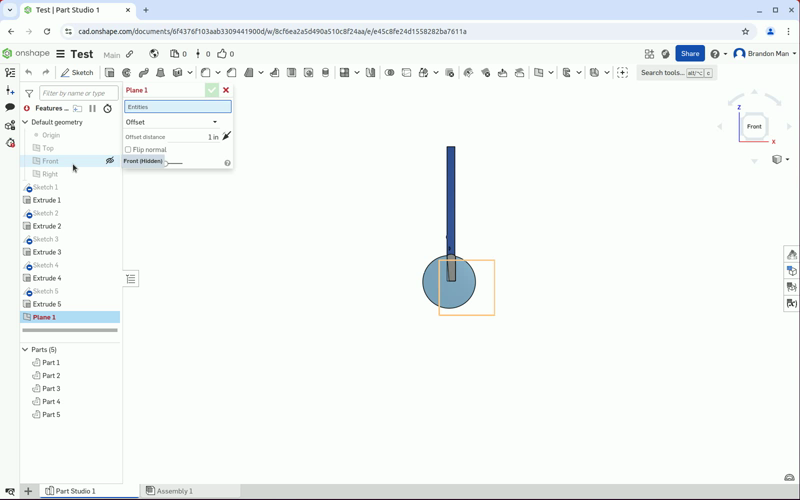
click(73, 163)
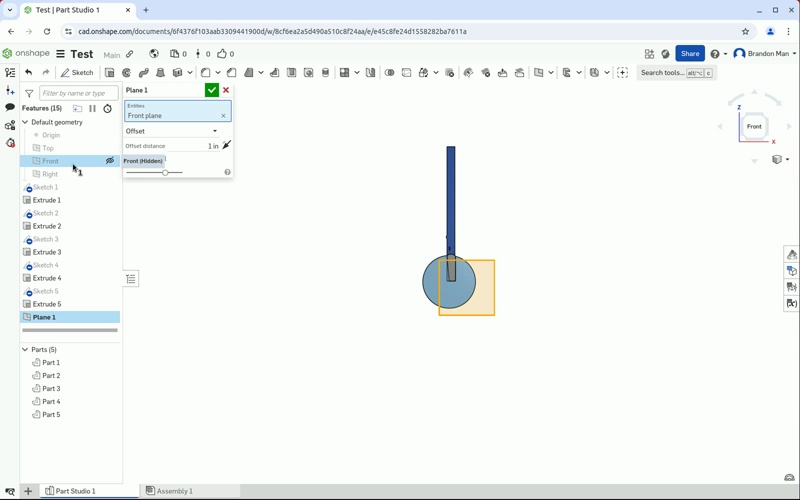
key(tab, 2)
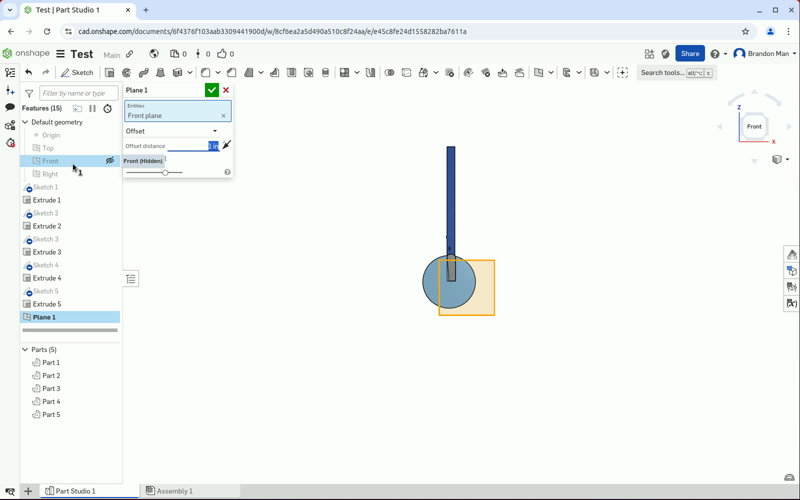
text(1.695)
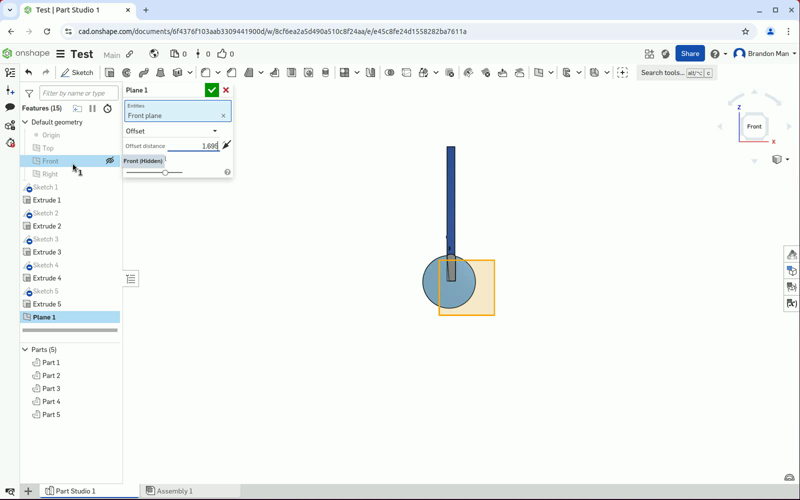
key(enter, 2)
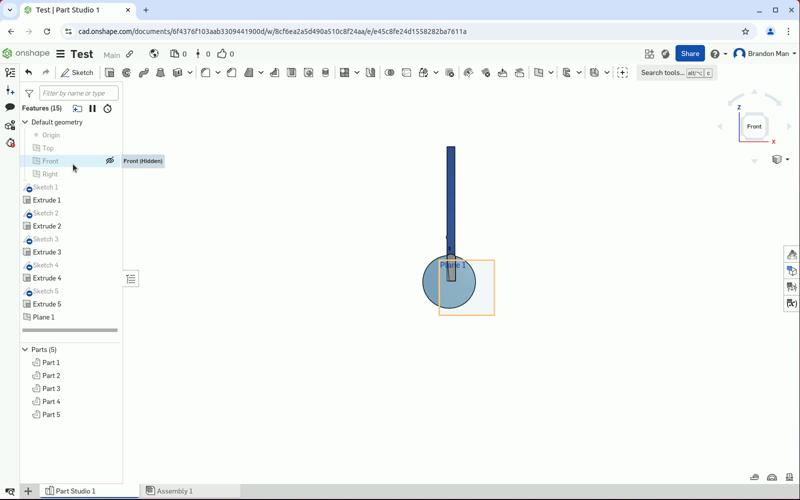
key(shift+s)
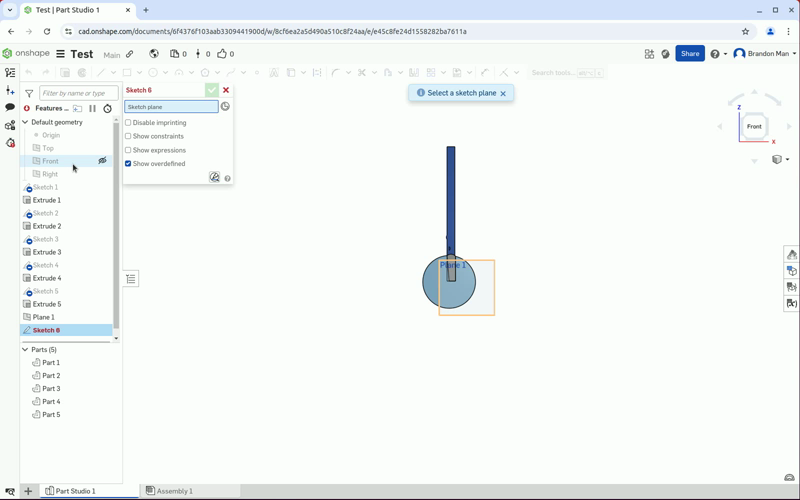
mouse_move(69, 319)
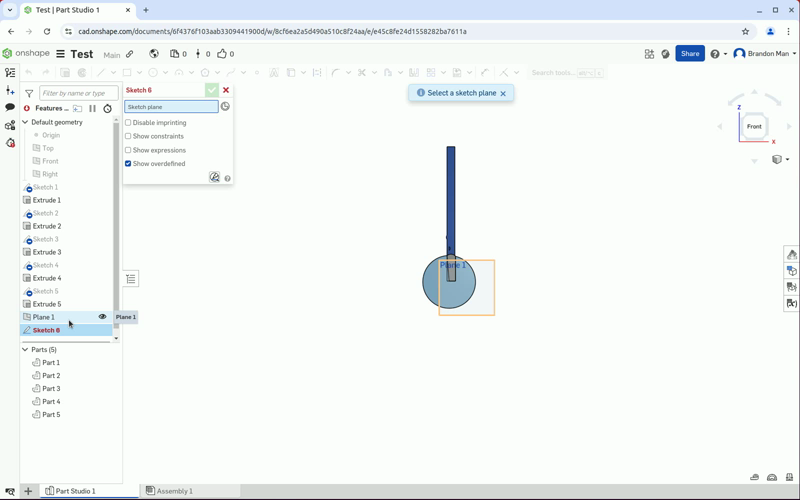
click(69, 319)
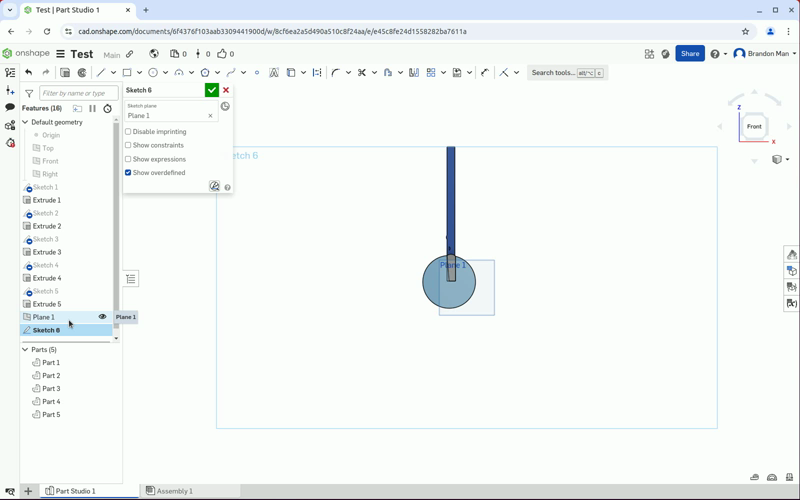
mouse_move(73, 352)
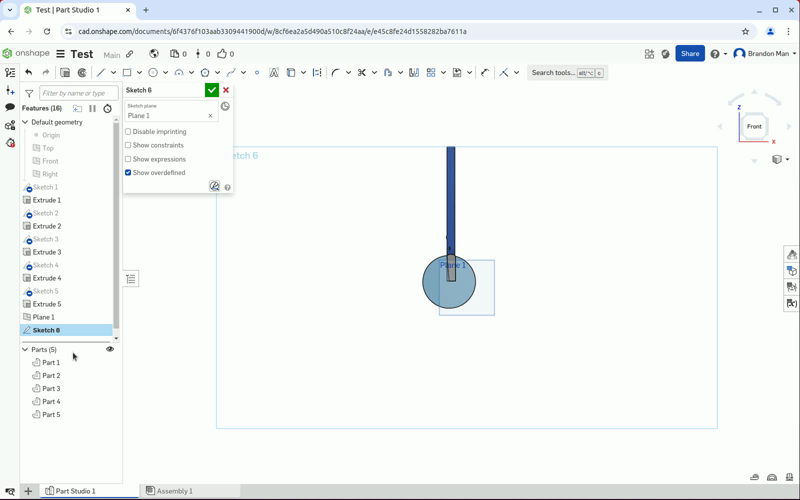
key(y)
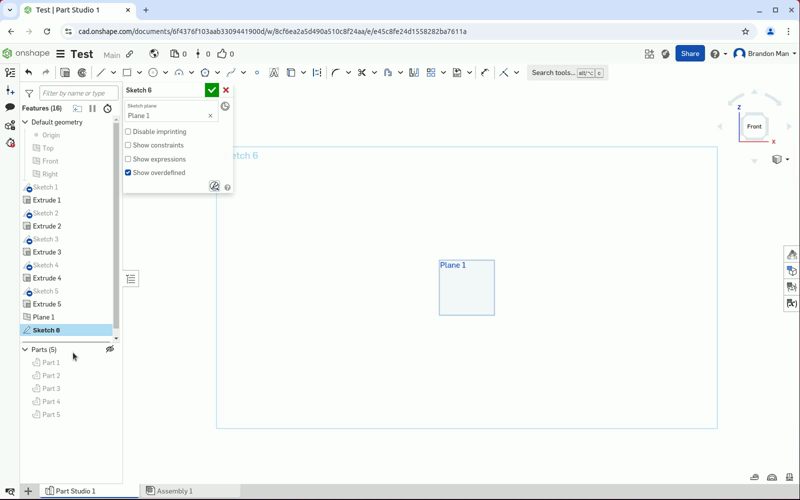
key(c)
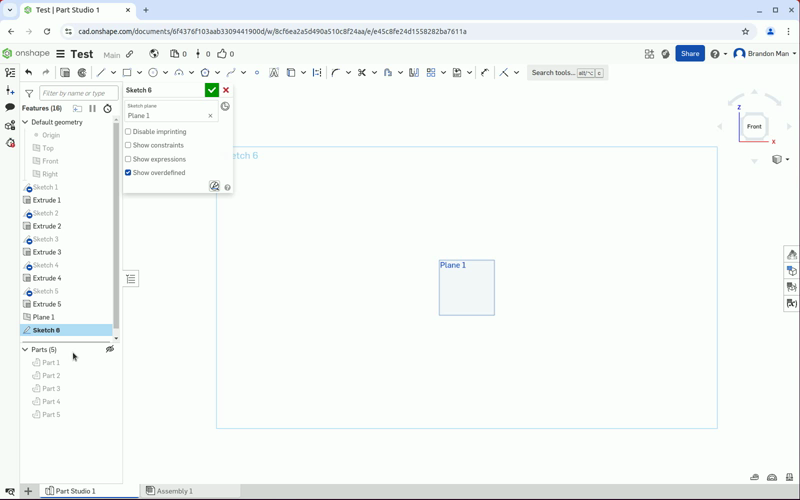
key_down(shift)
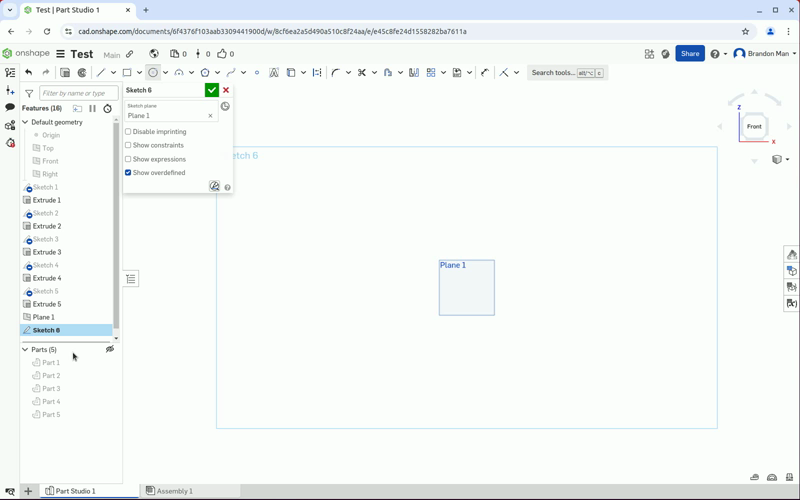
mouse_move(449, 279)
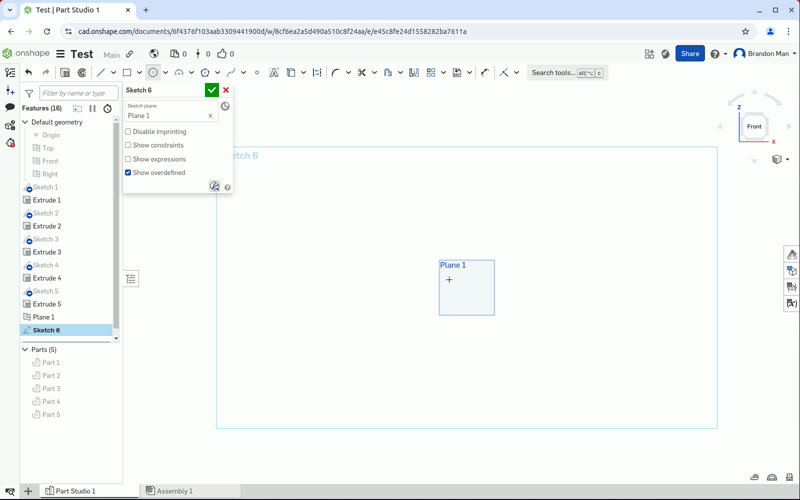
click(449, 279)
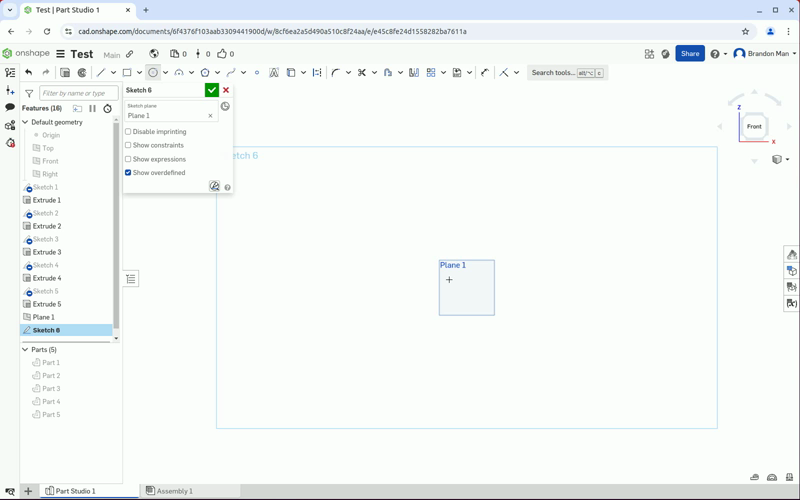
key_up(shift)
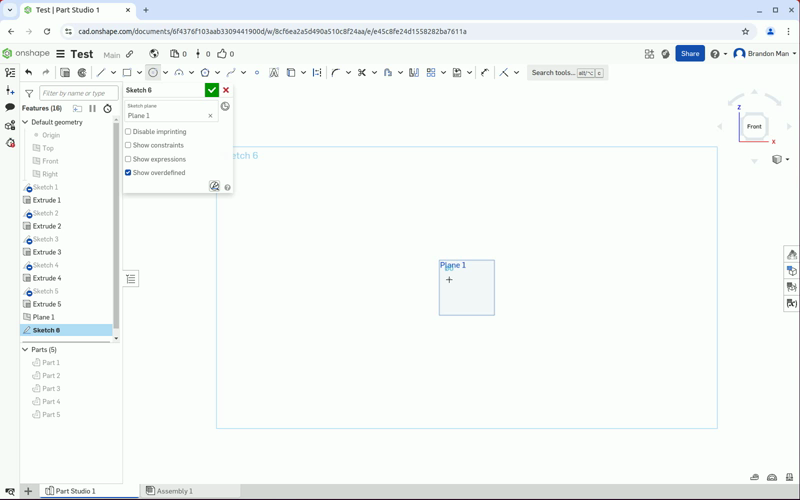
mouse_move(453, 279)
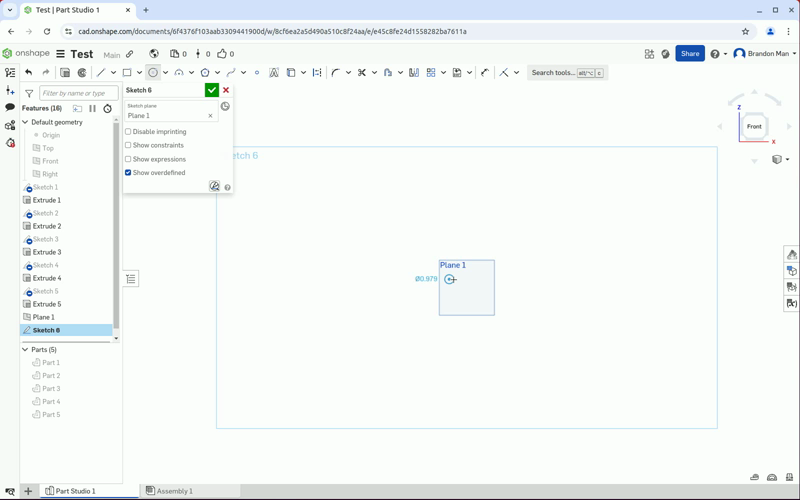
click(453, 279)
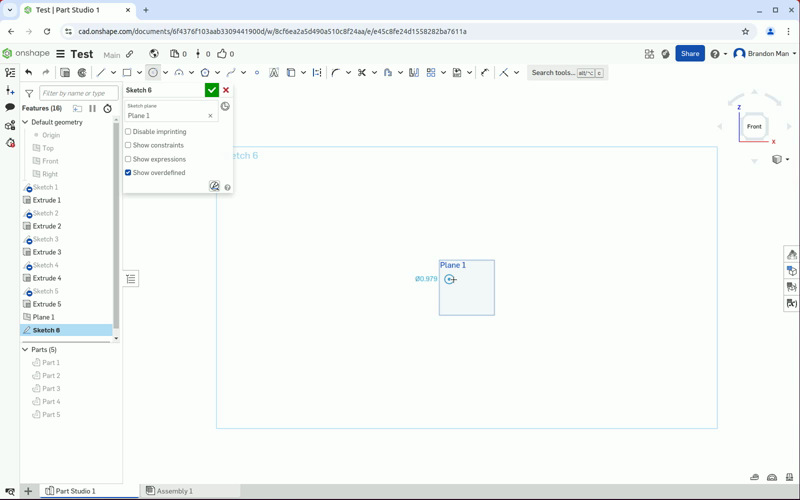
key(esc)
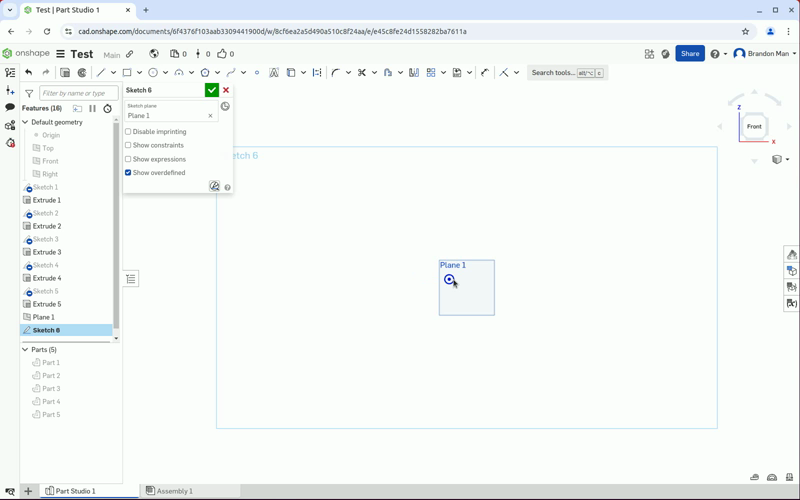
mouse_move(446, 276)
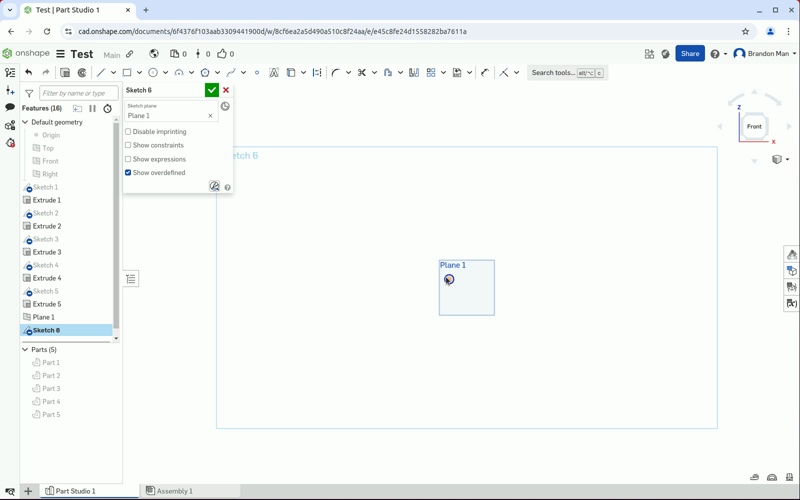
scroll(6)
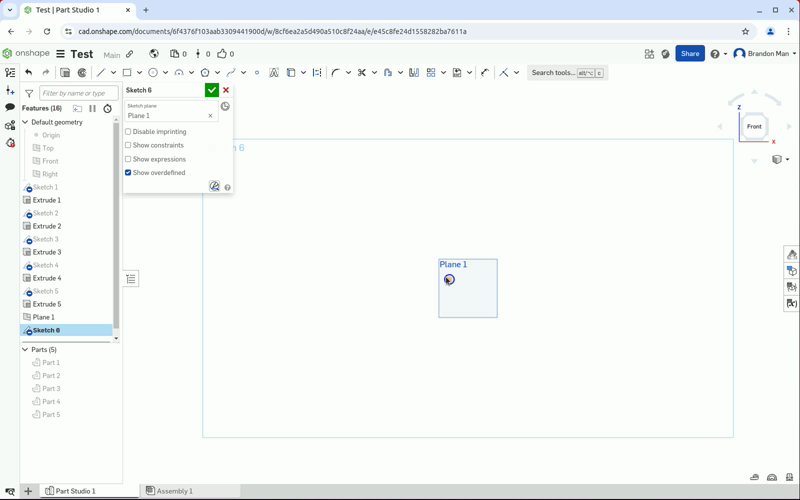
scroll(6)
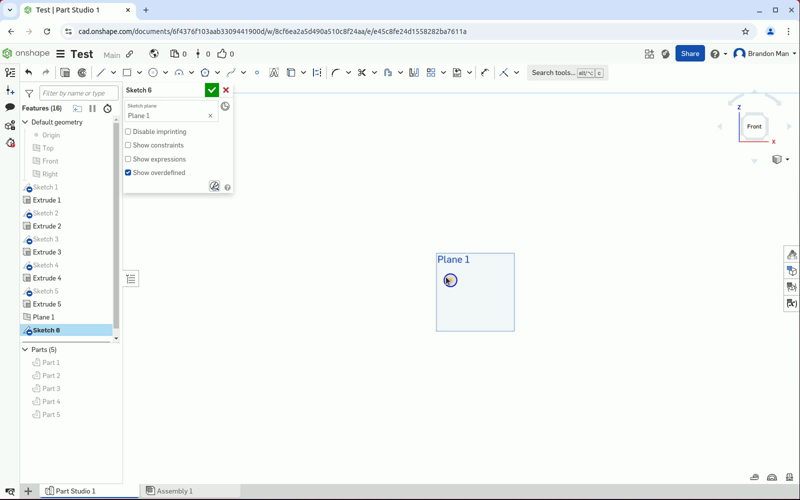
scroll(6)
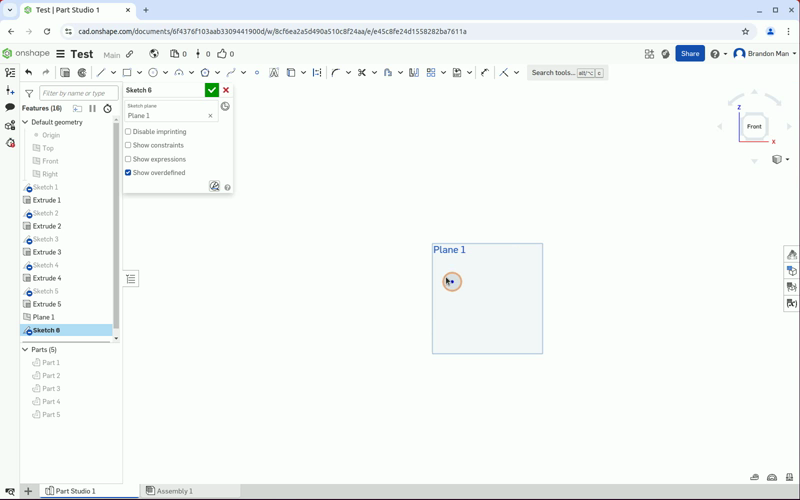
scroll(6)
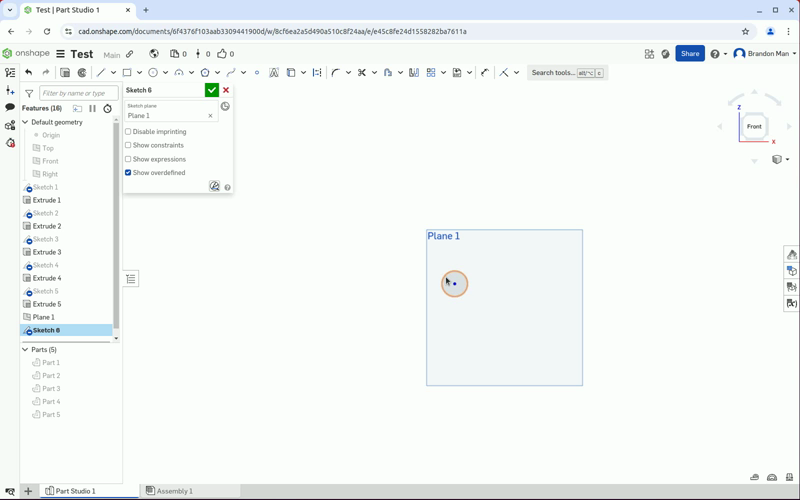
scroll(6)
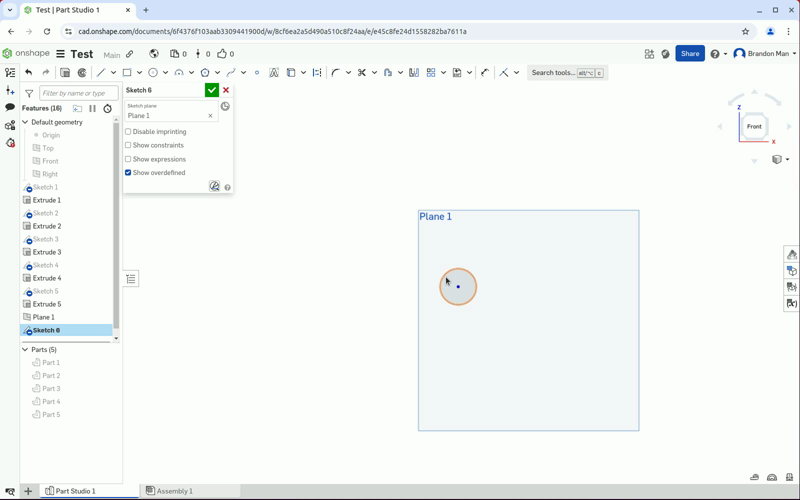
scroll(6)
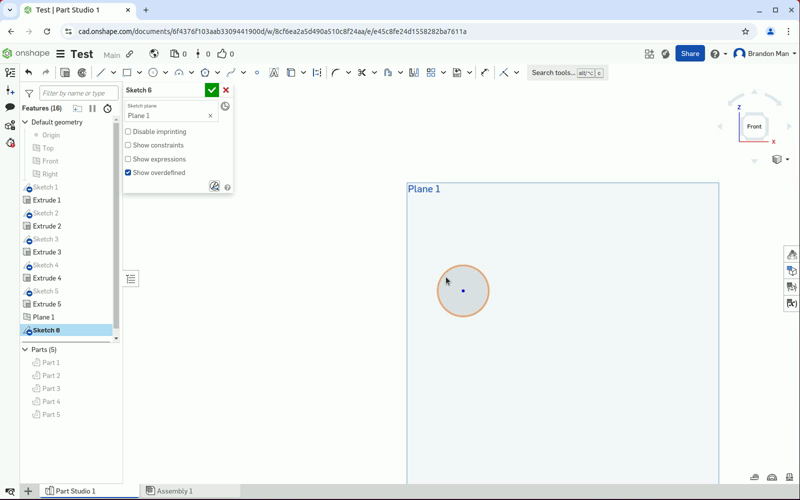
scroll(6)
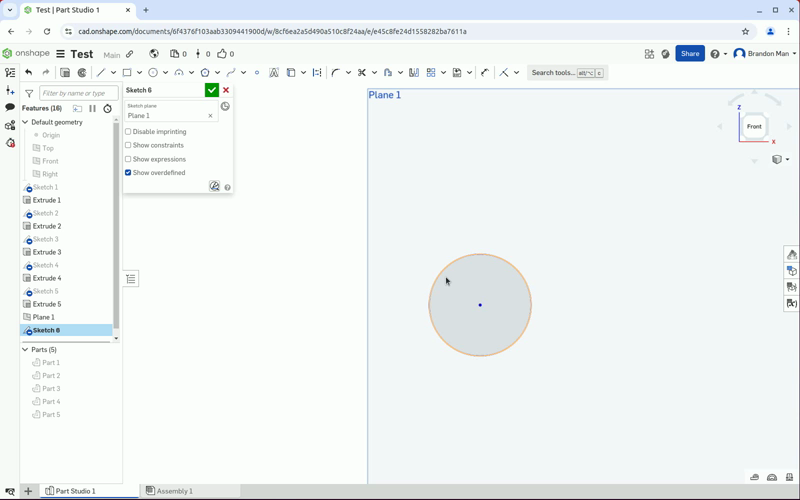
click(446, 276)
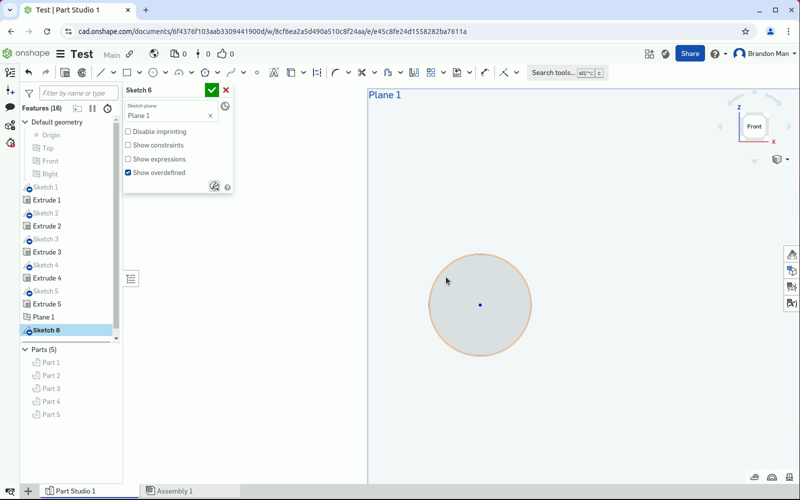
scroll(-6)
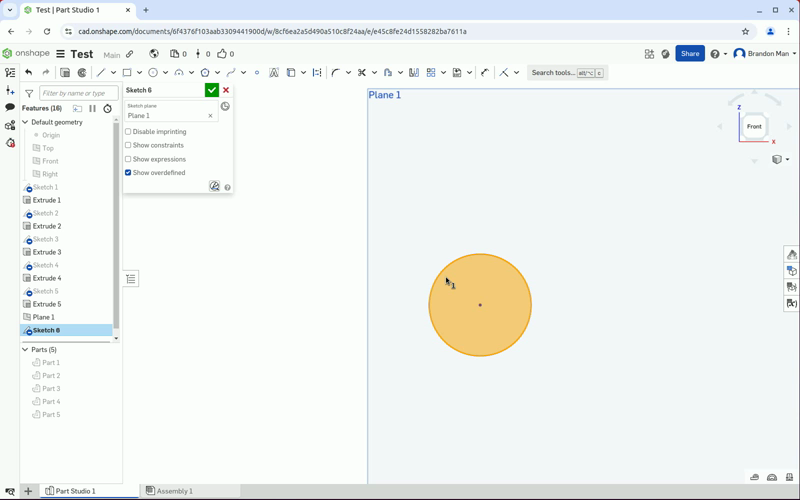
scroll(-6)
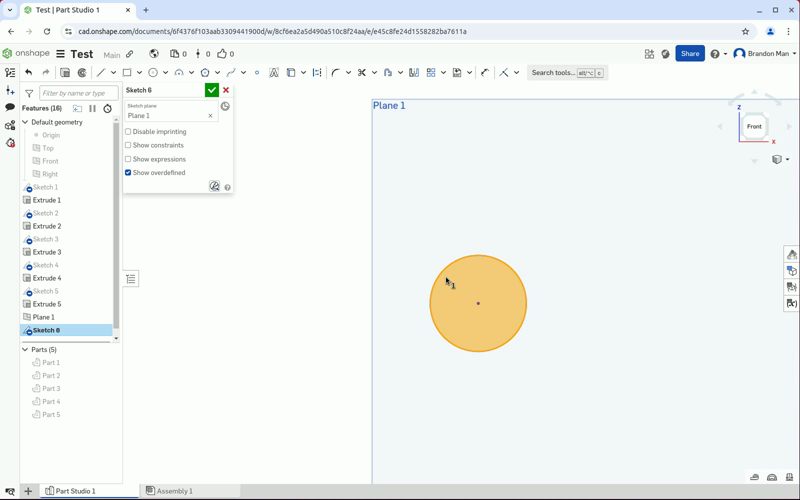
scroll(-6)
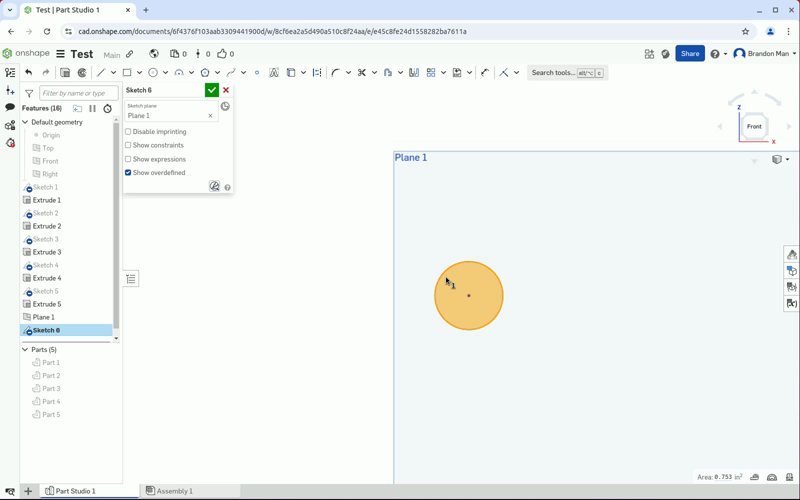
scroll(-6)
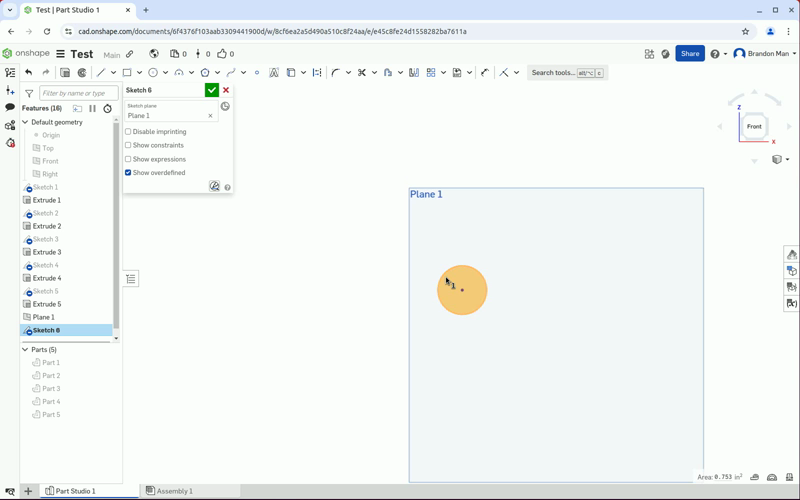
scroll(-6)
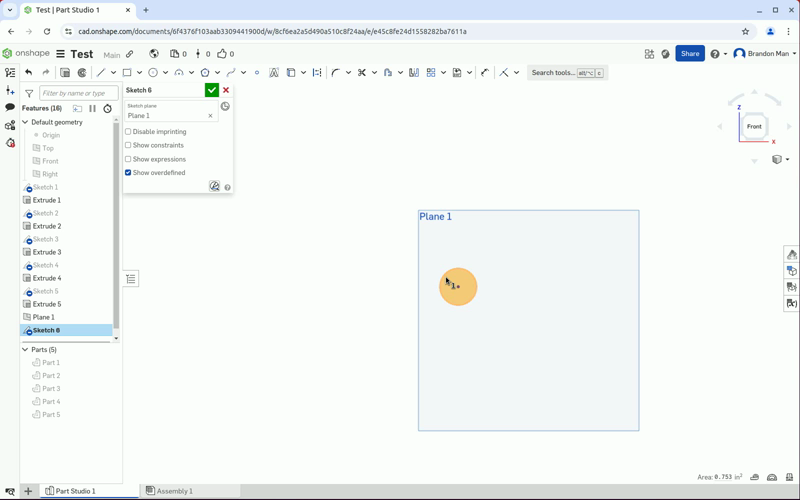
scroll(-6)
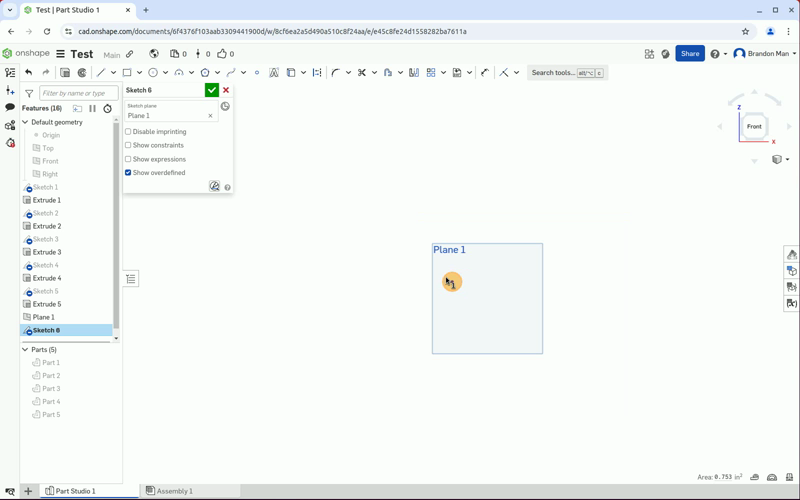
scroll(-6)
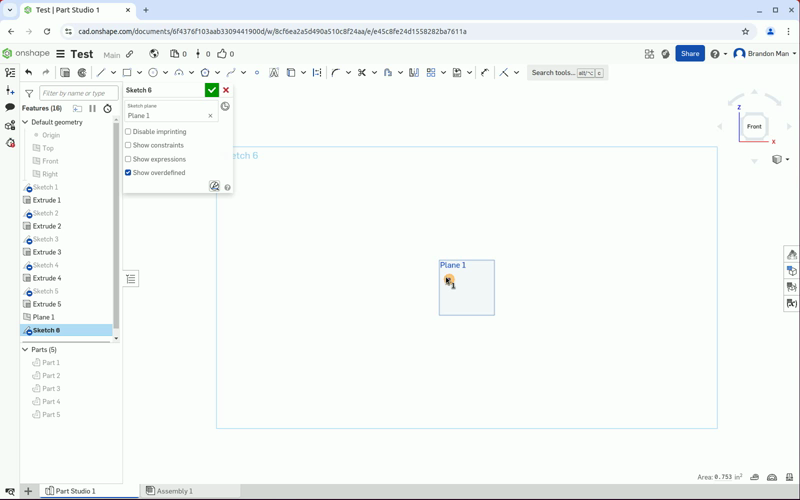
mouse_move(73, 352)
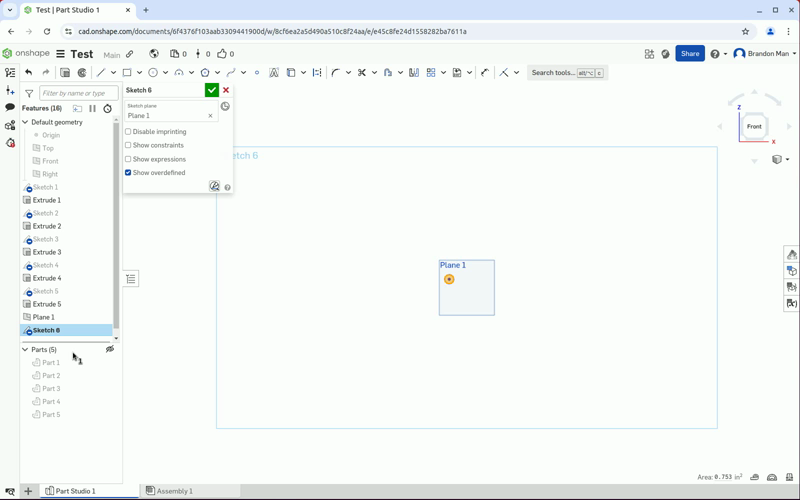
key(shift+y)
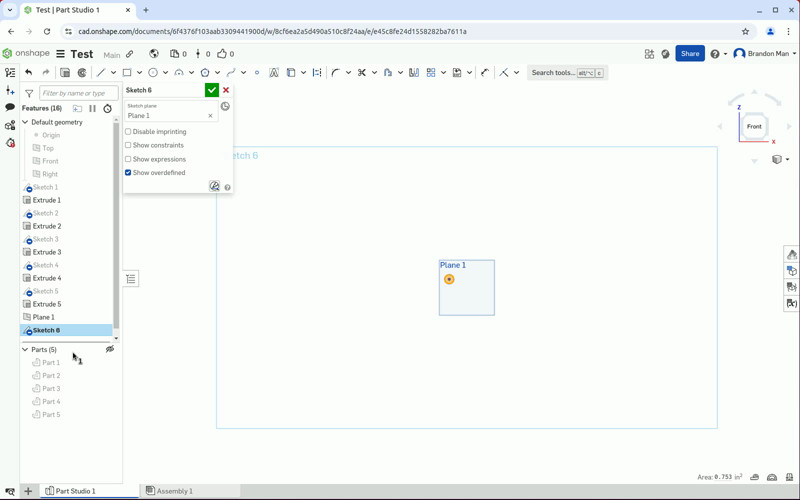
key(shift+e)
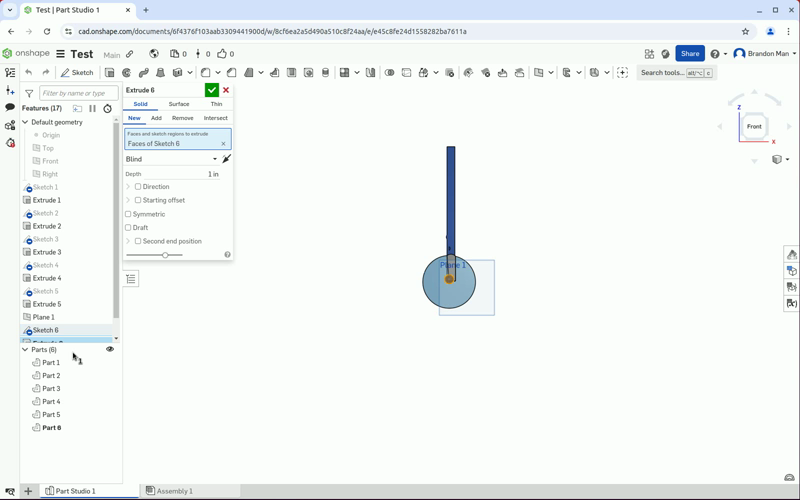
mouse_move(143, 106)
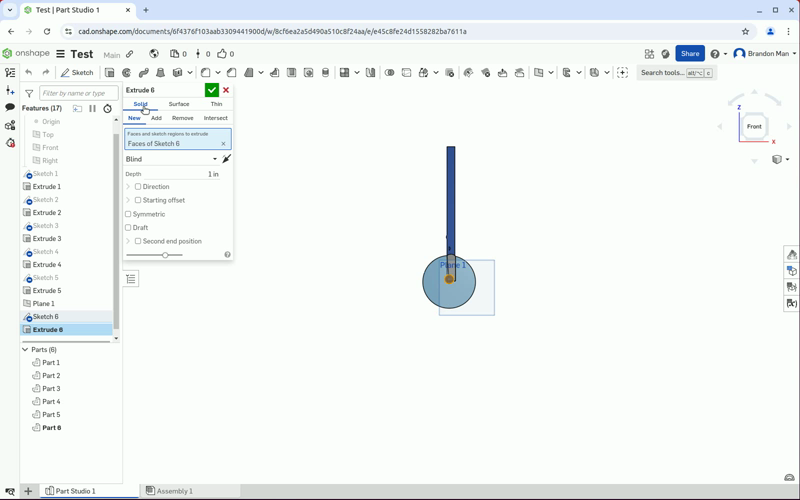
click(143, 106)
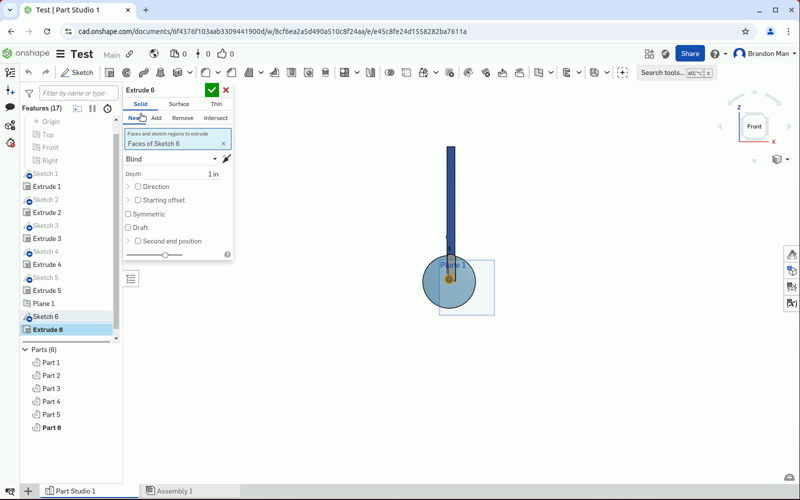
mouse_move(137, 120)
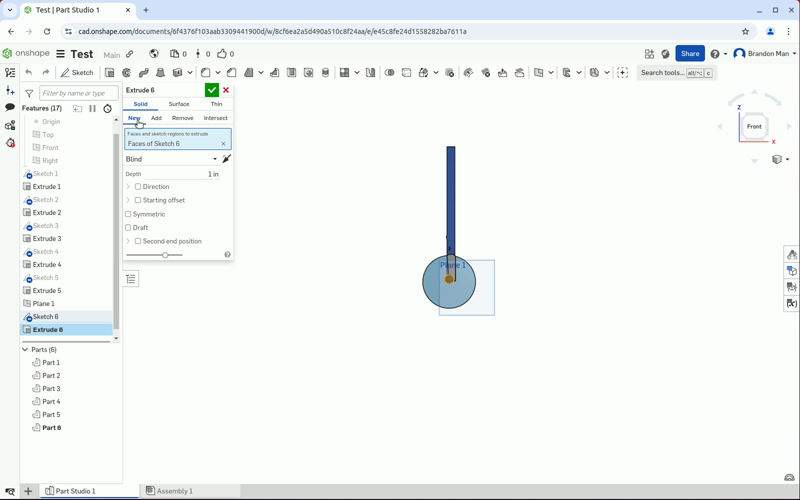
click(137, 120)
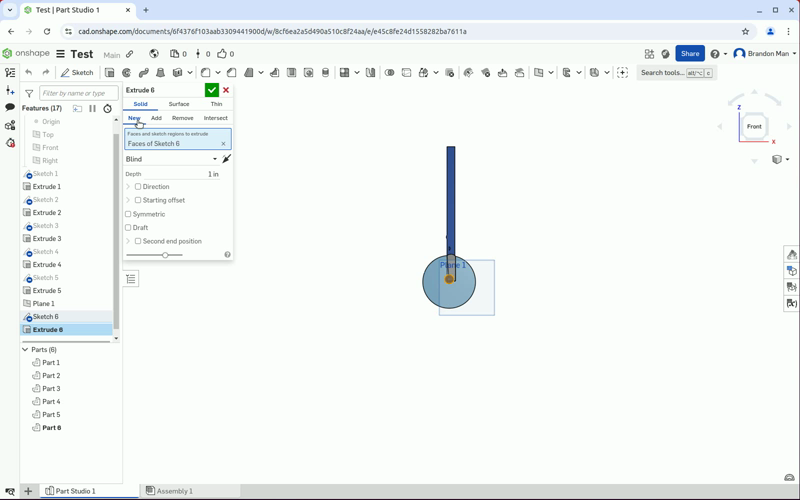
key(tab, 4)
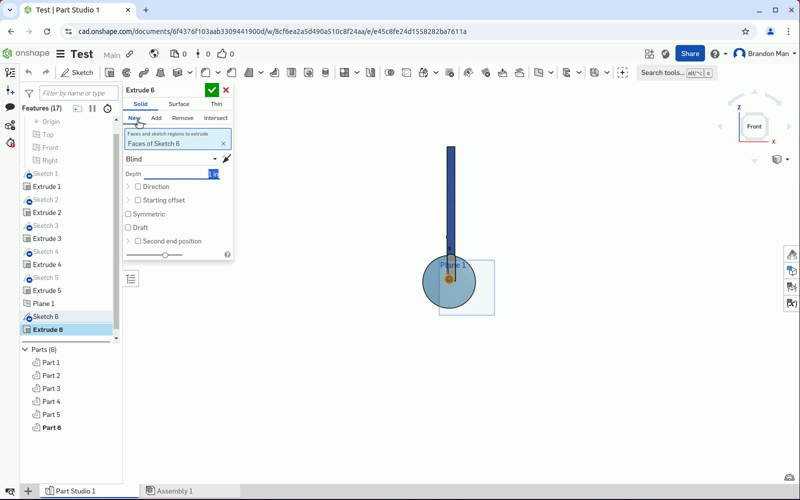
text(6.981)
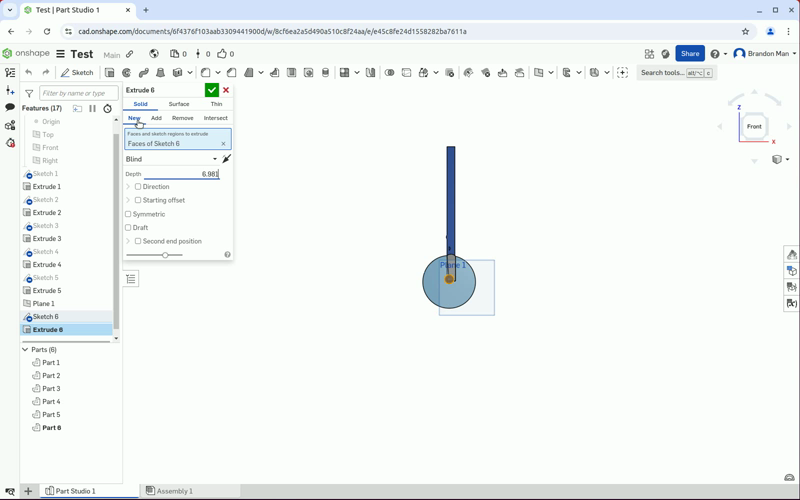
key(enter)
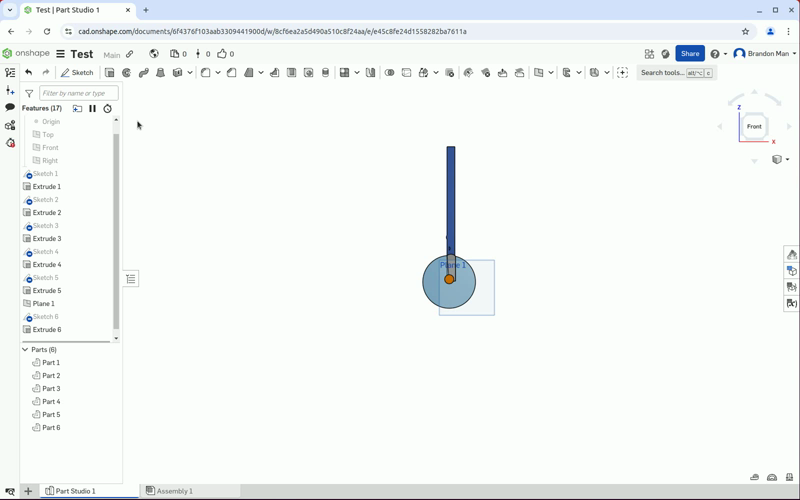
key(shift+h)
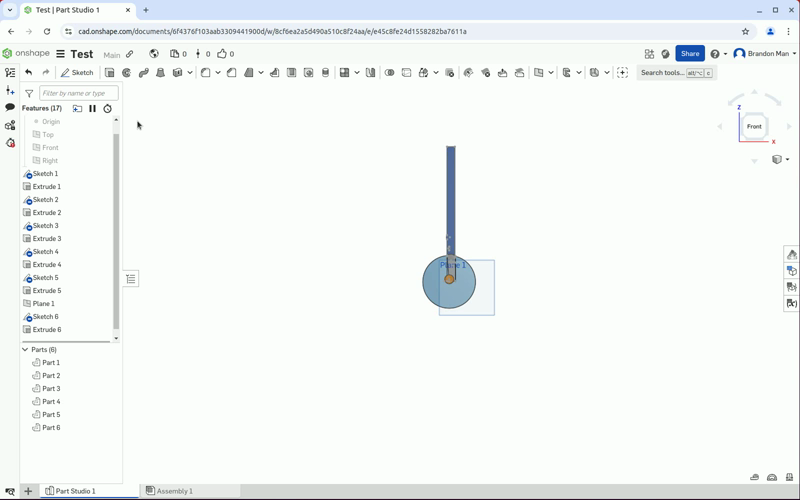
key(shift+h)
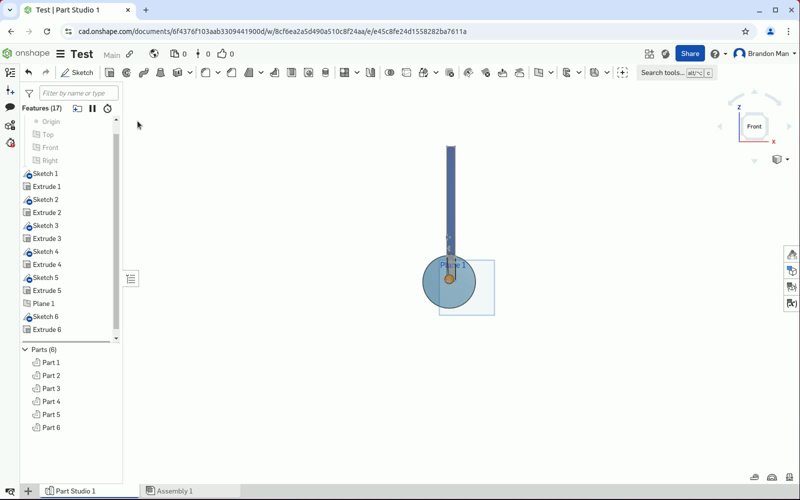
key(shift+7)
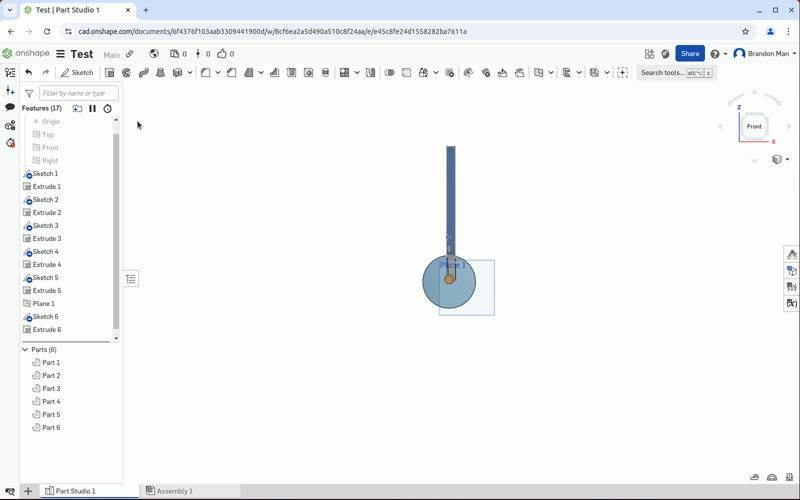
key(left, 2)
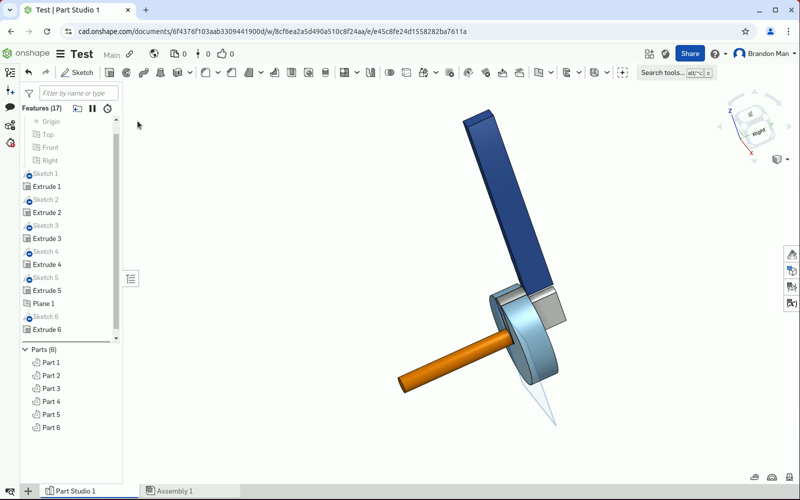
key(down, 2)
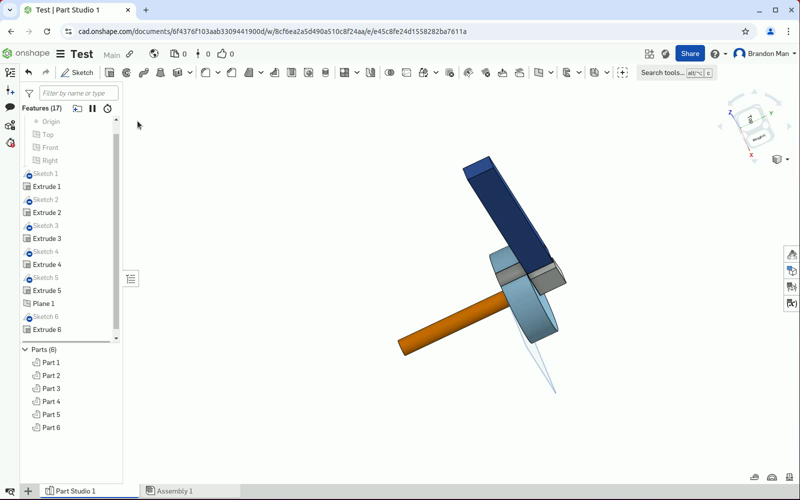
key(up, 2)
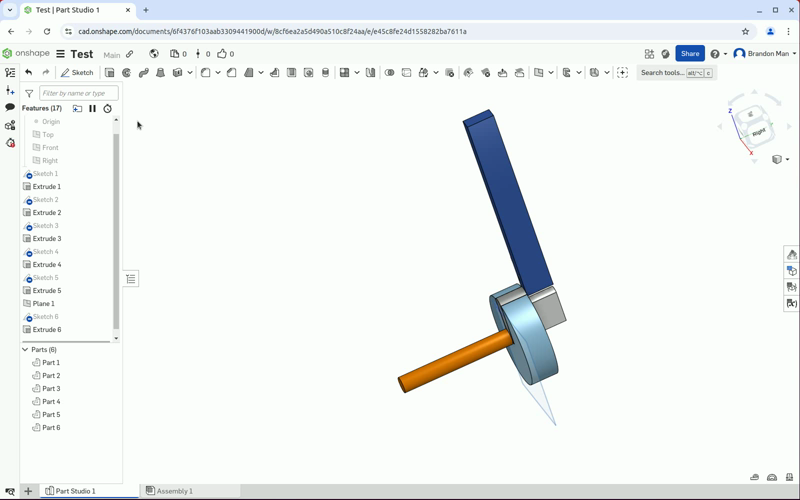
key(right, 2)
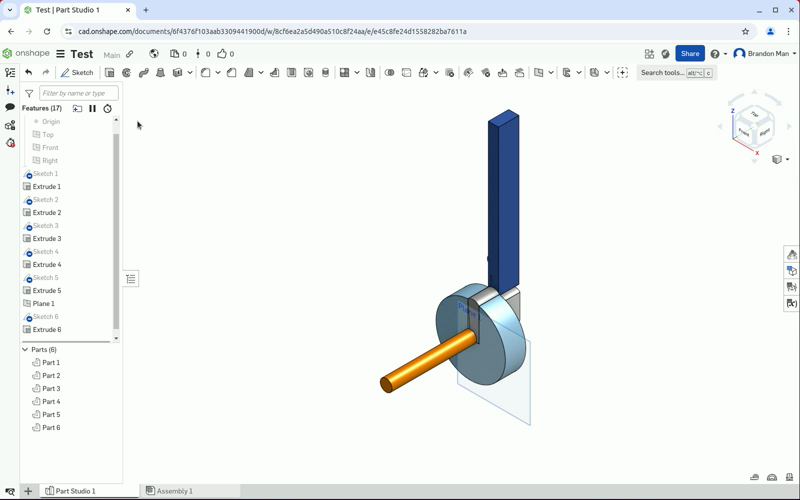
mouse_move(69, 176)
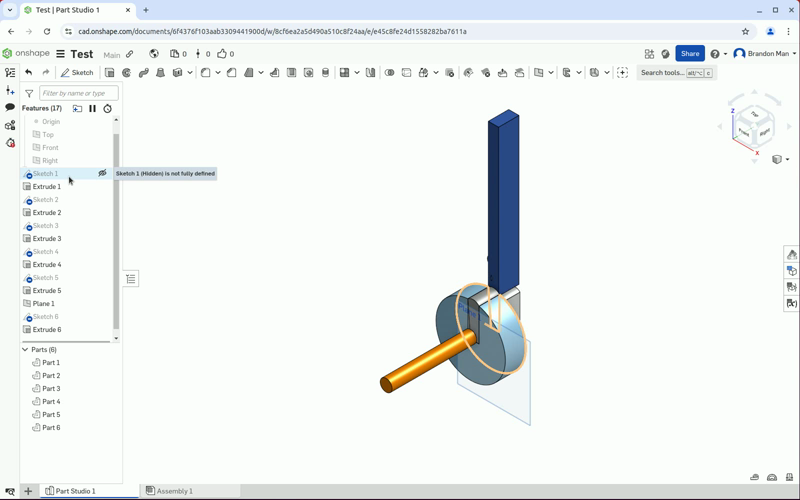
click(69, 176)